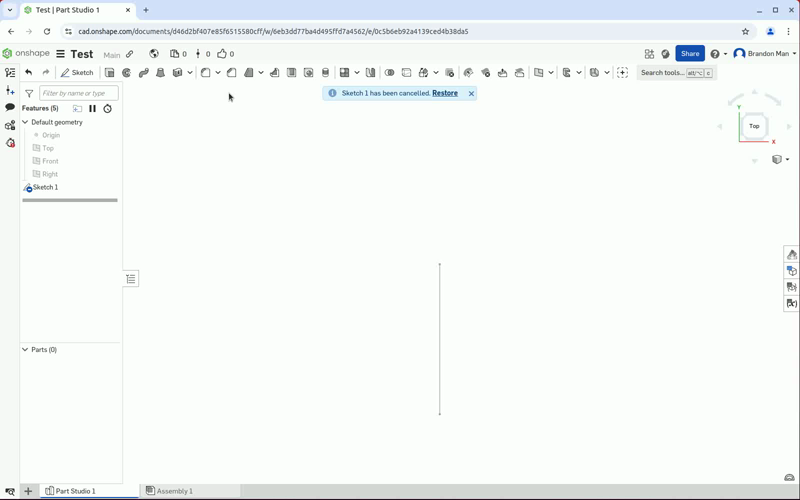
key(shift+h)
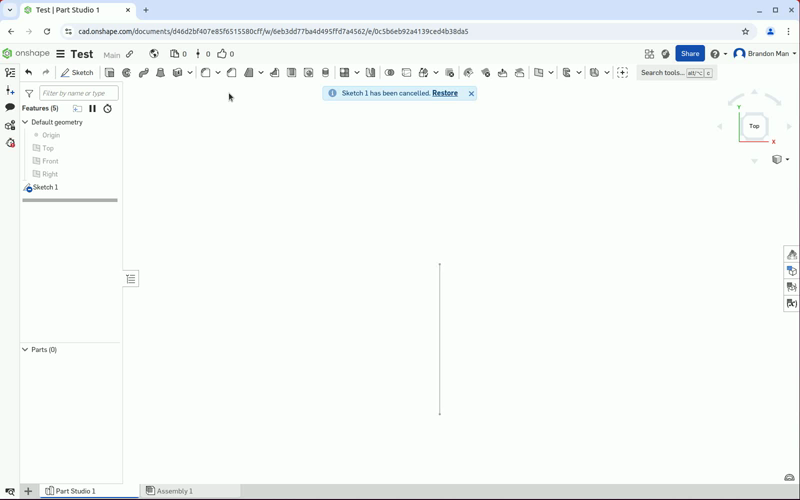
key(shift+s)
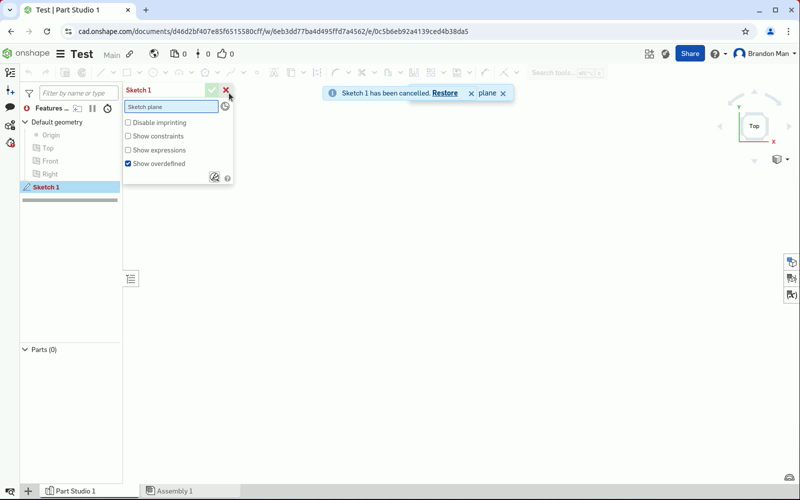
mouse_move(73, 150)
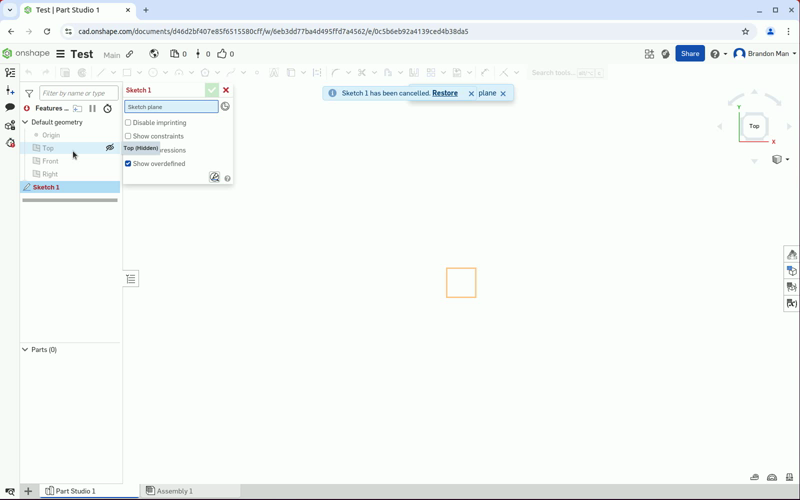
click(73, 150)
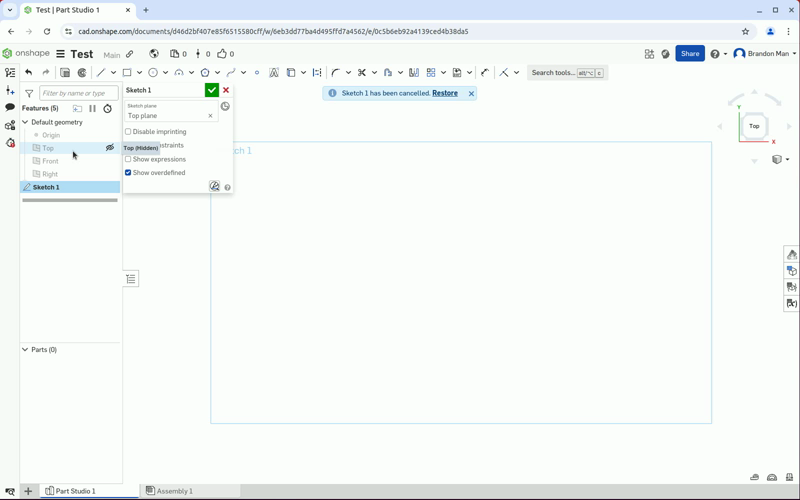
mouse_move(73, 352)
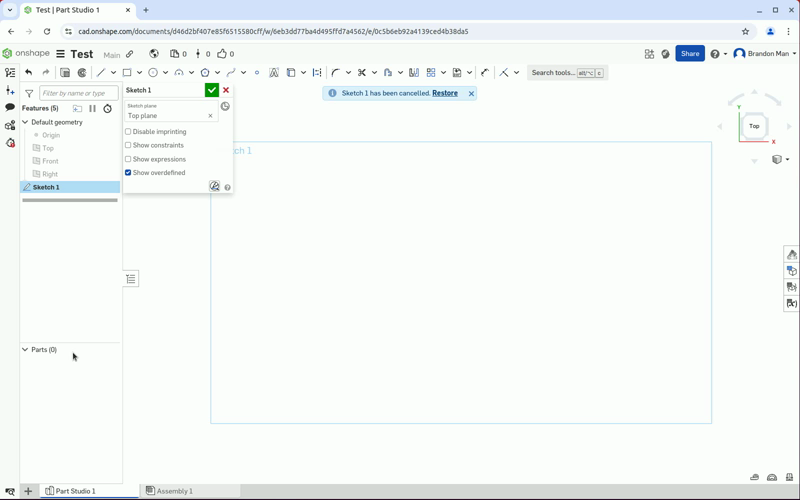
key(y)
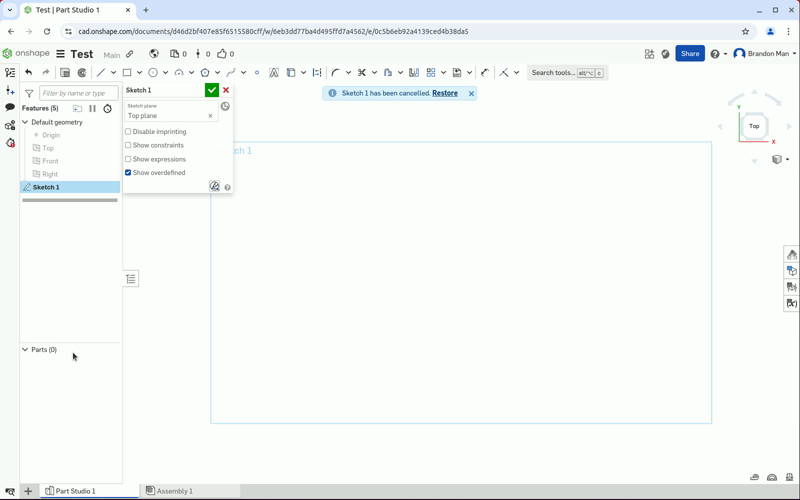
key(a)
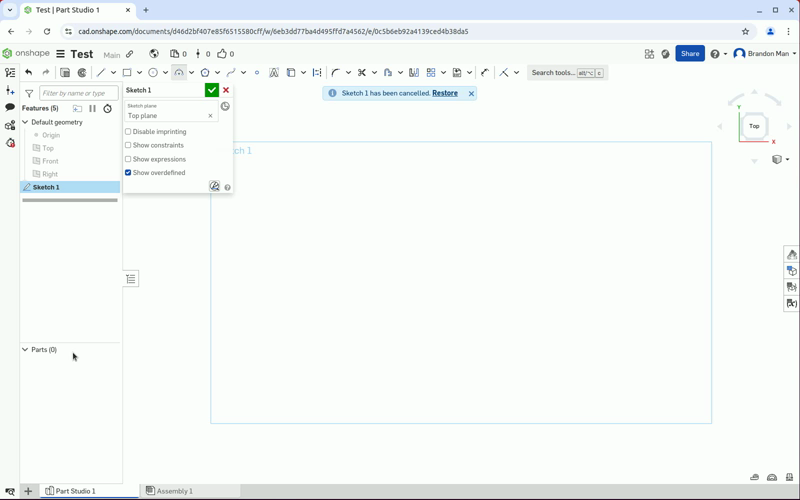
key_down(shift)
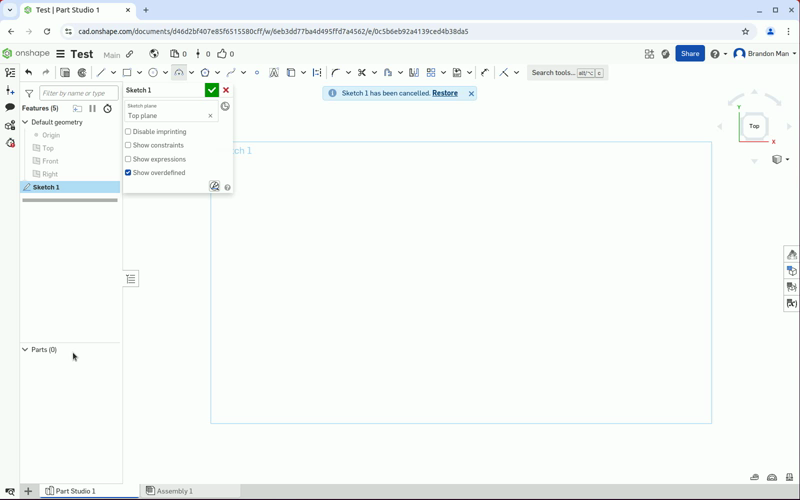
mouse_move(348, 281)
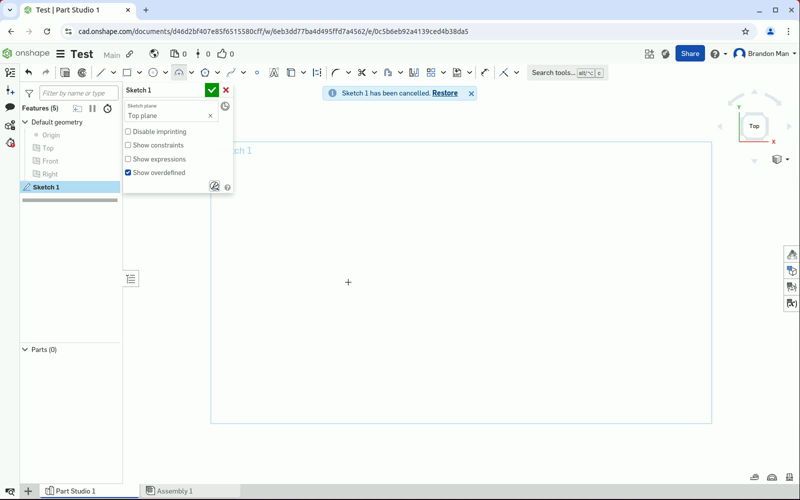
click(348, 281)
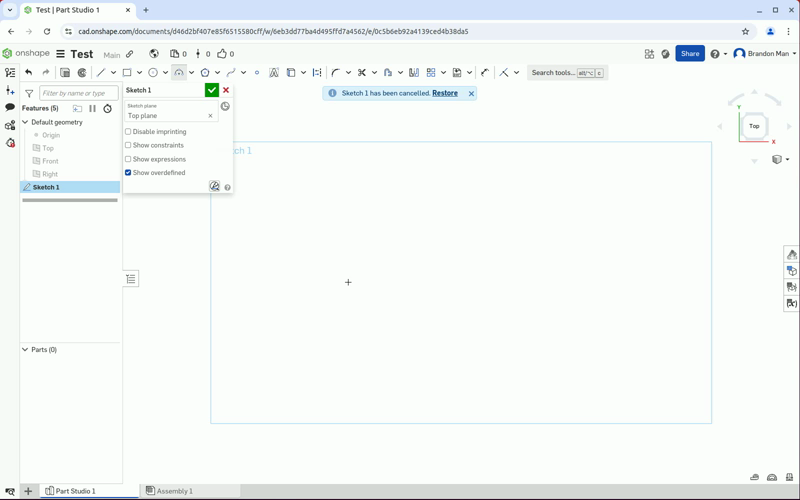
key_up(shift)
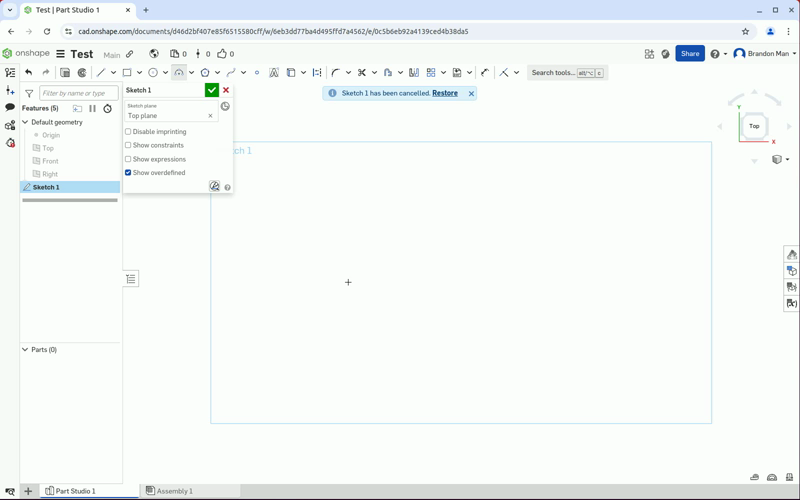
key_down(shift)
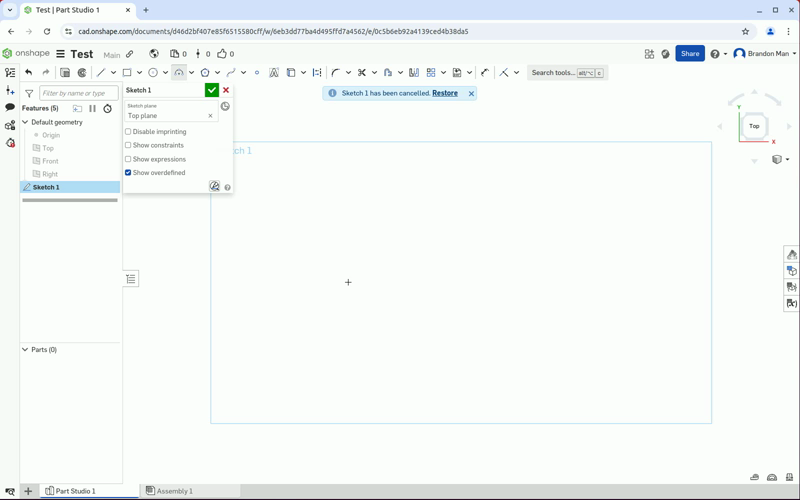
mouse_move(350, 283)
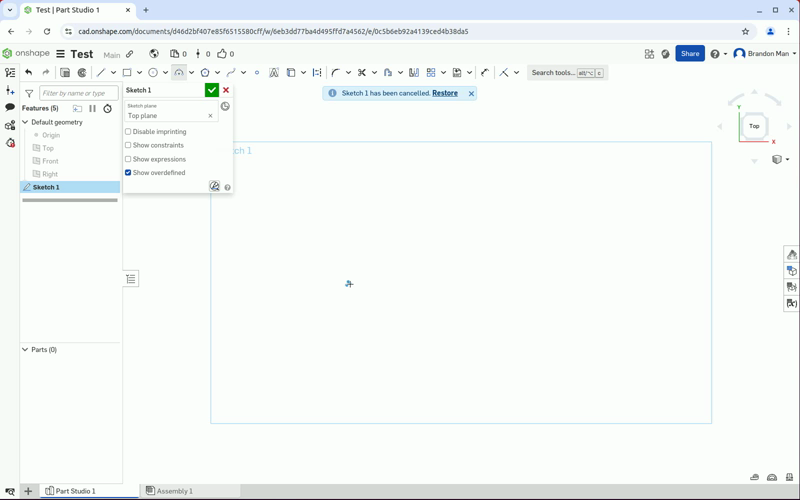
scroll(6)
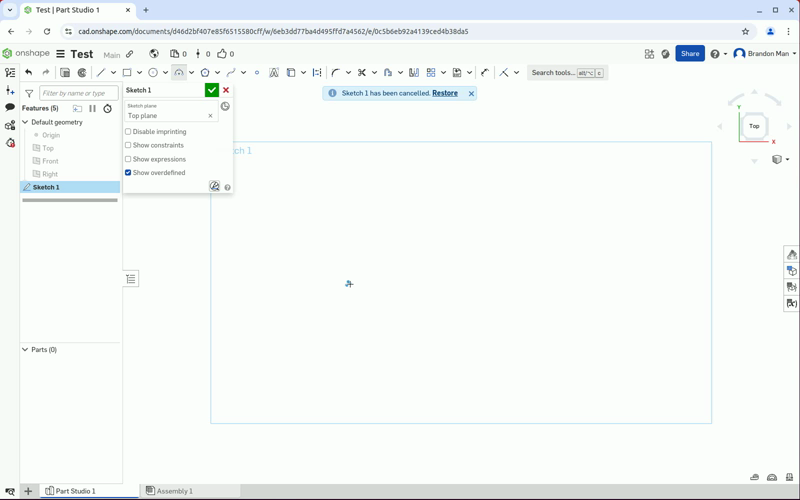
scroll(6)
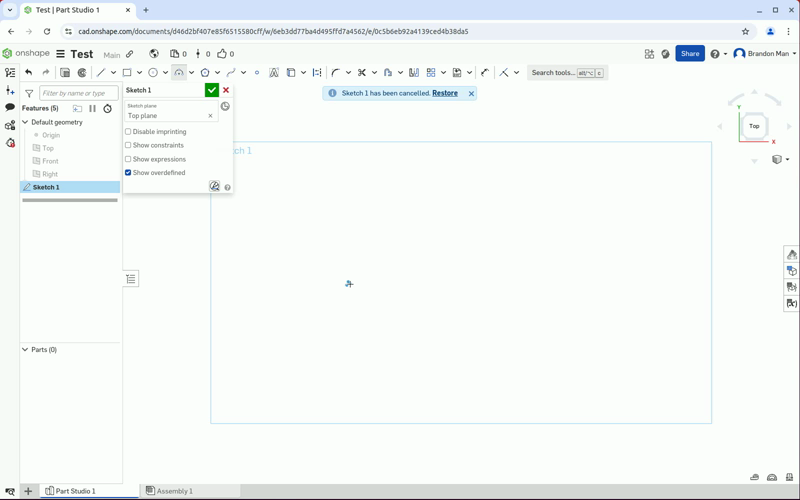
scroll(6)
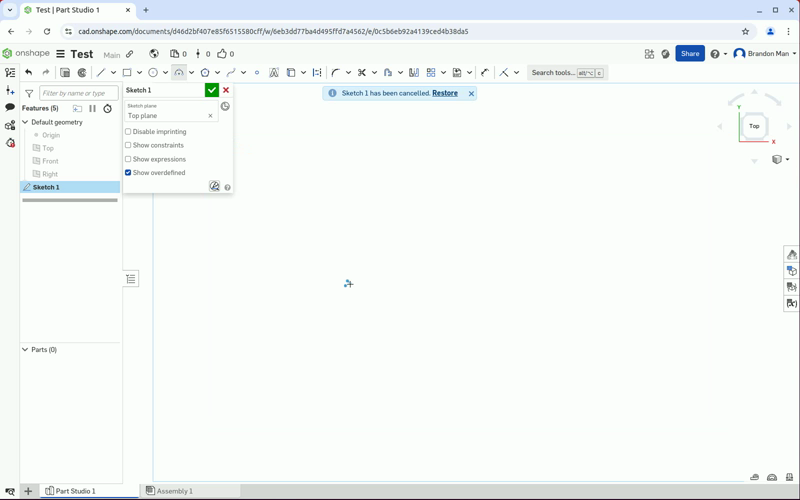
scroll(6)
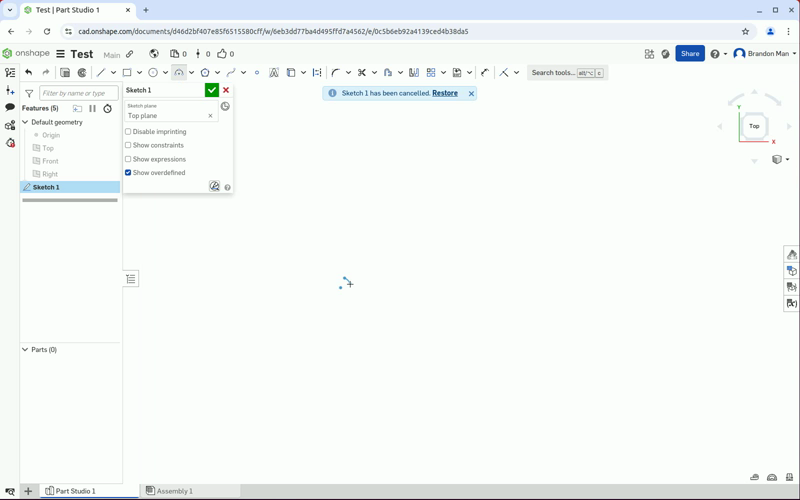
scroll(6)
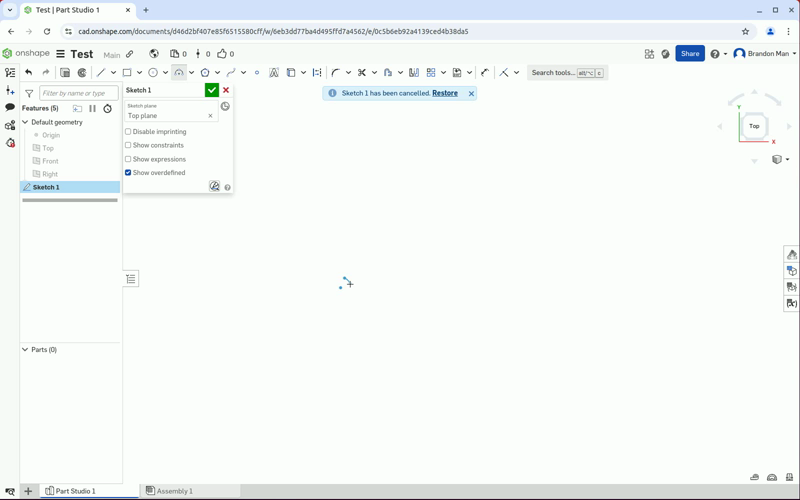
scroll(6)
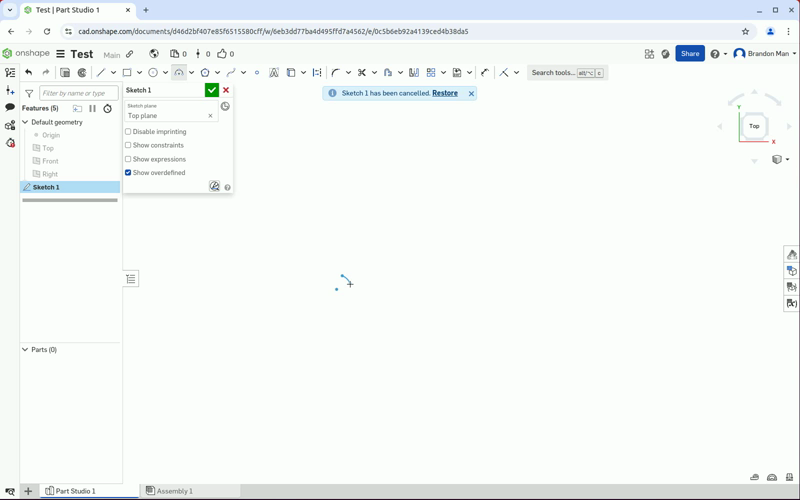
scroll(6)
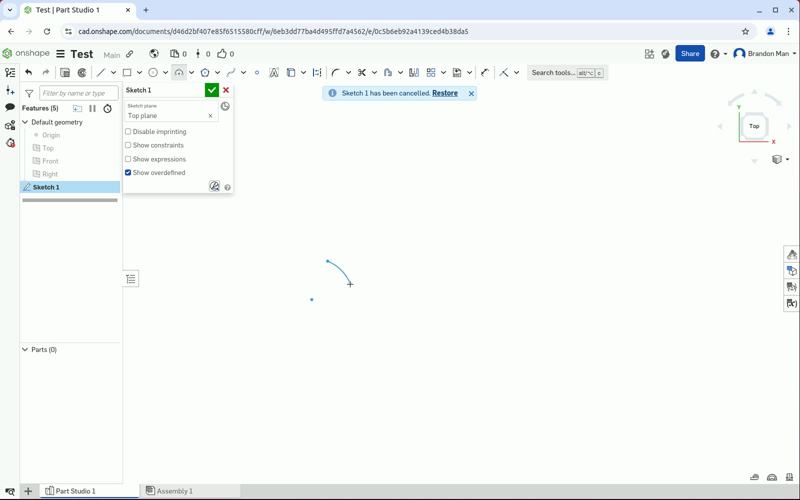
click(350, 283)
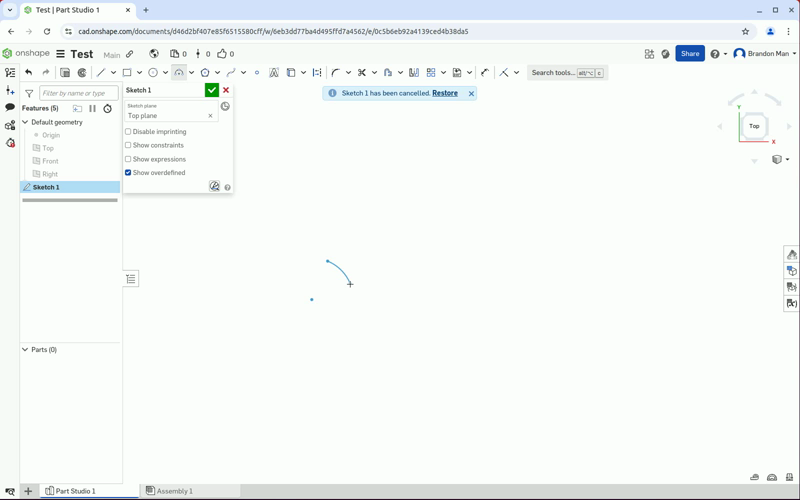
scroll(-6)
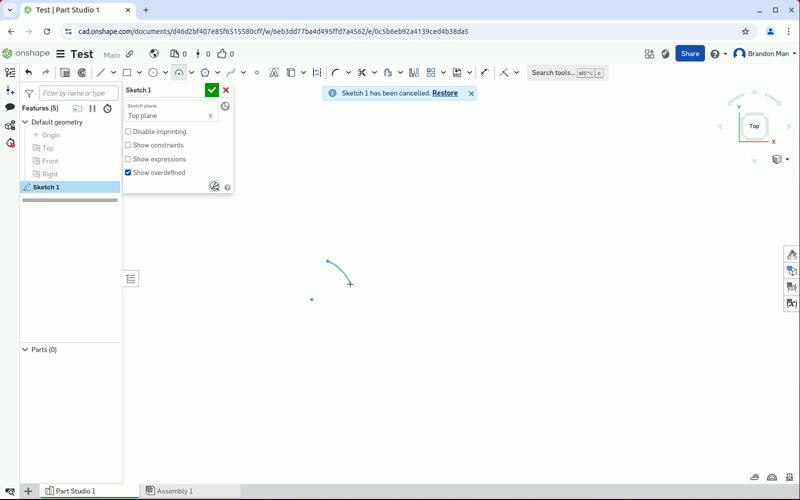
scroll(-6)
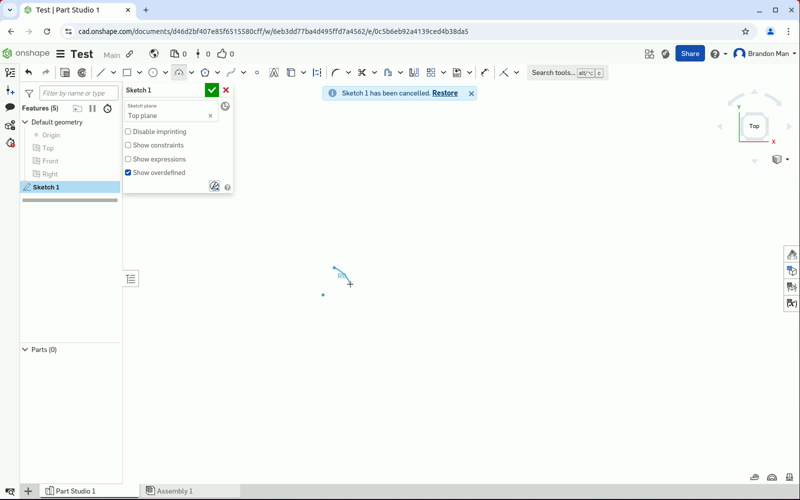
scroll(-6)
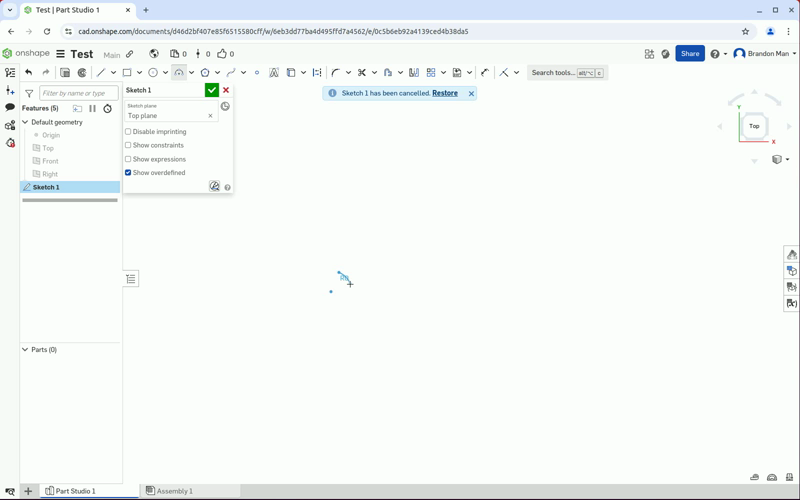
scroll(-6)
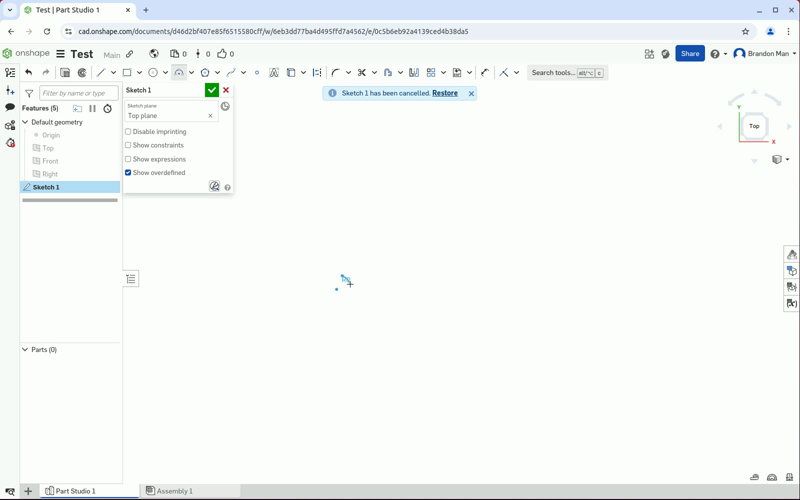
scroll(-6)
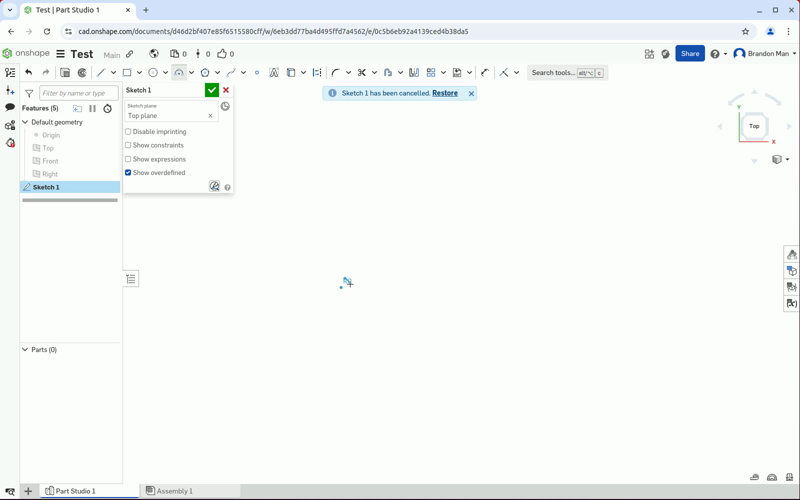
scroll(-6)
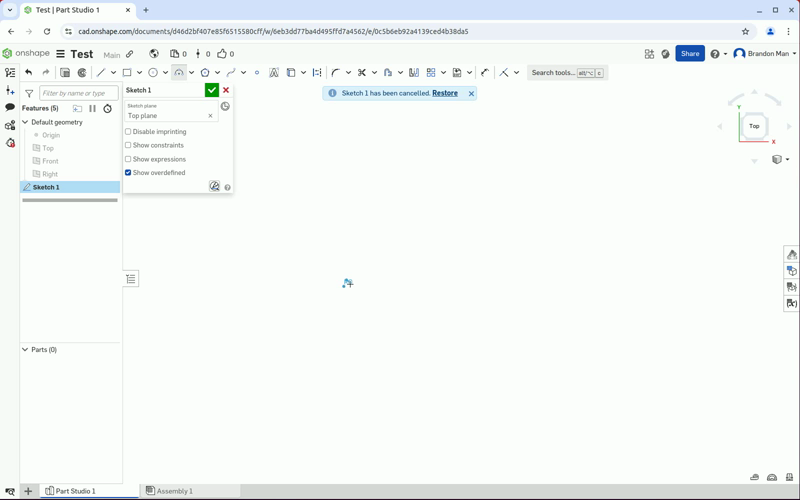
scroll(-6)
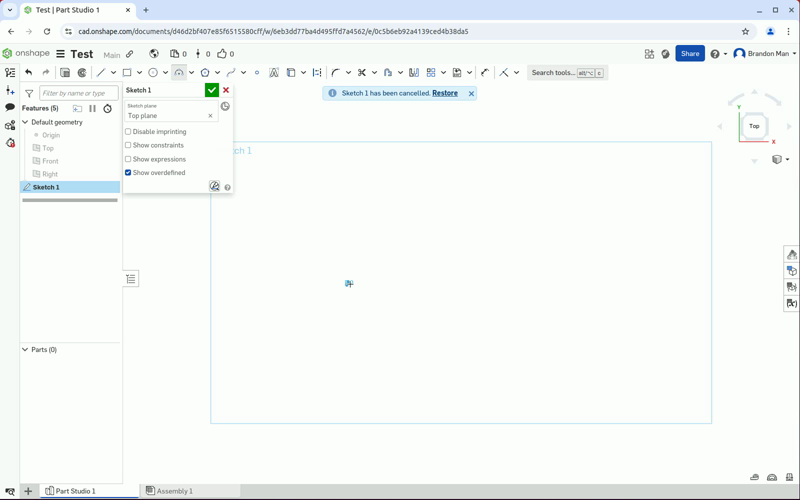
mouse_move(348, 282)
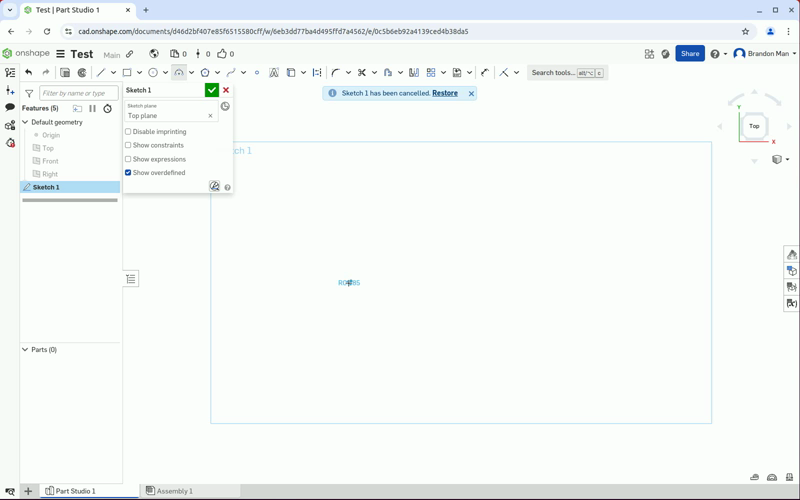
scroll(6)
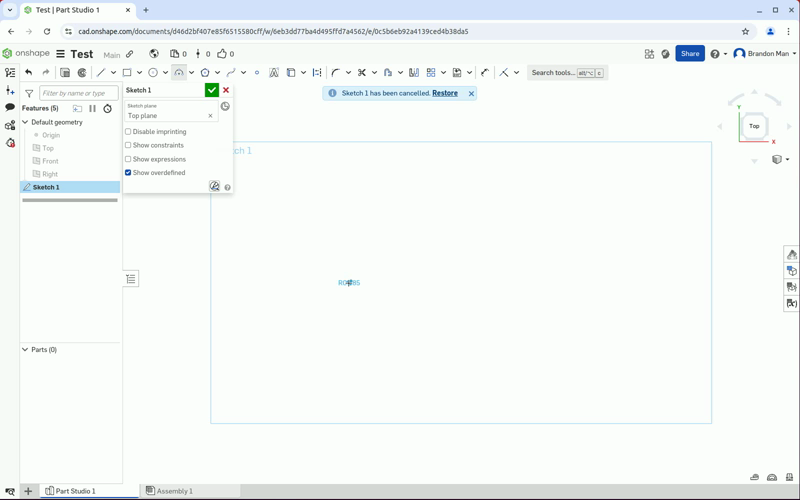
scroll(6)
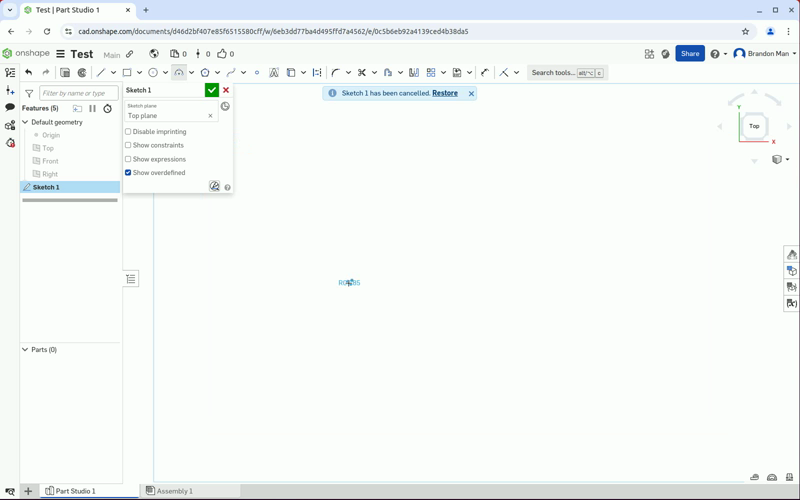
scroll(6)
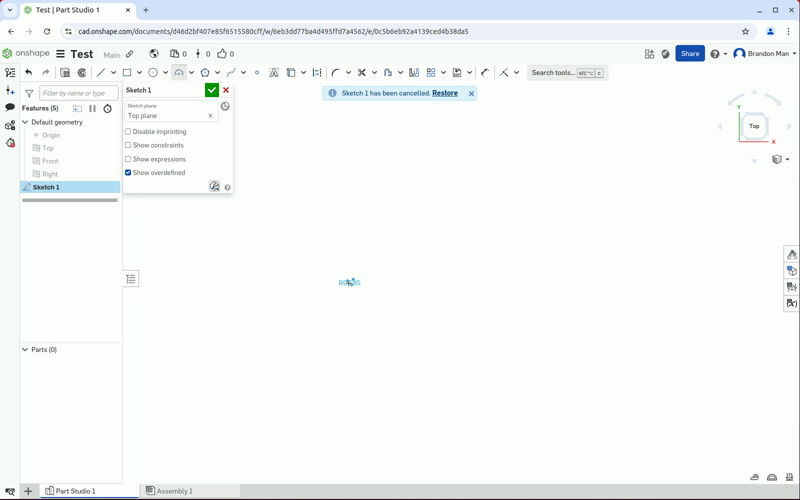
scroll(6)
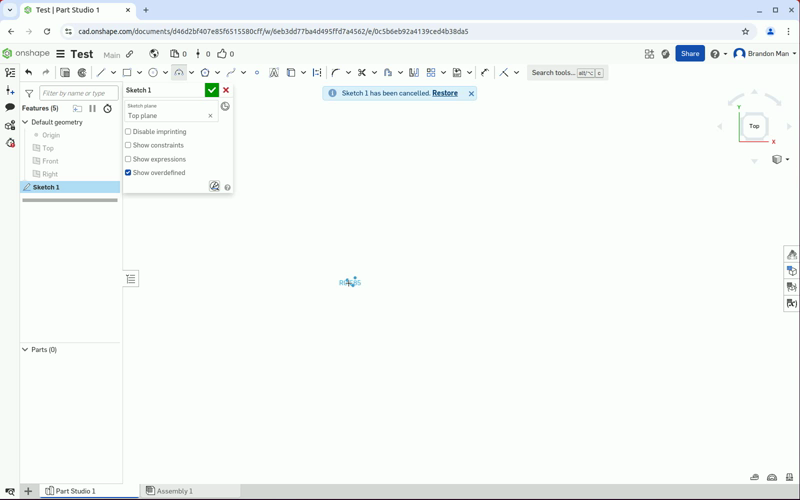
scroll(6)
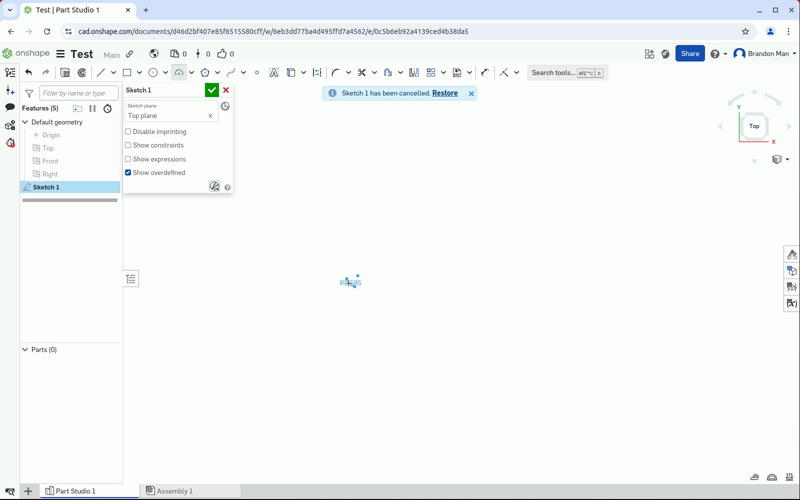
scroll(6)
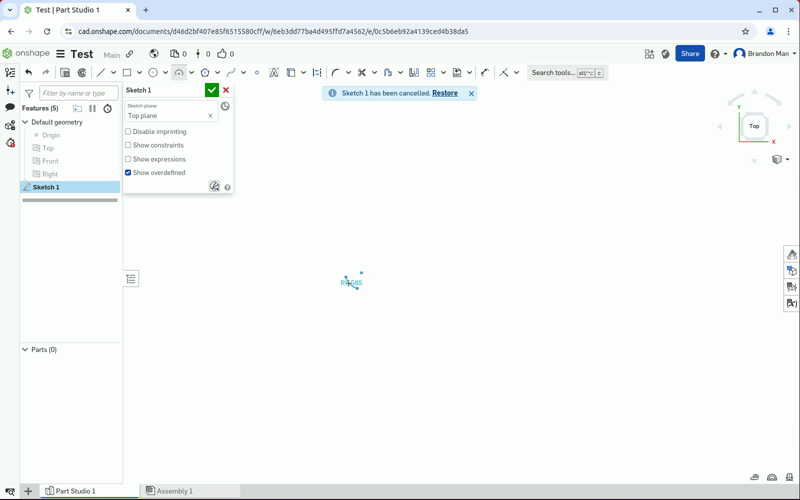
scroll(6)
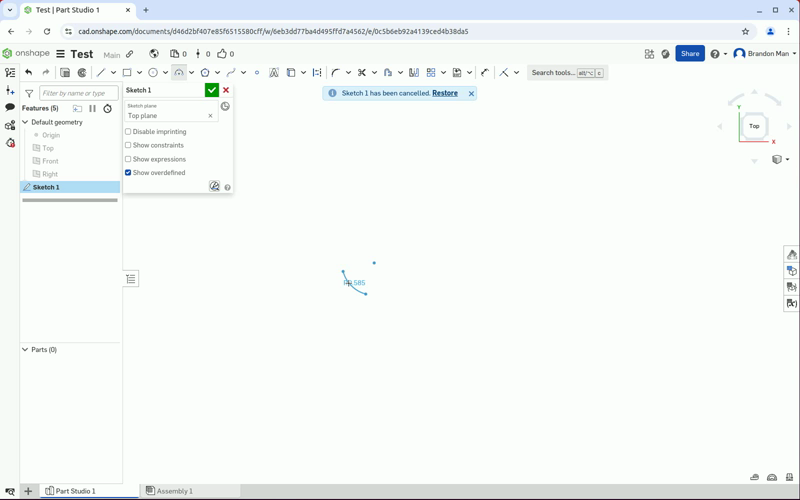
click(348, 282)
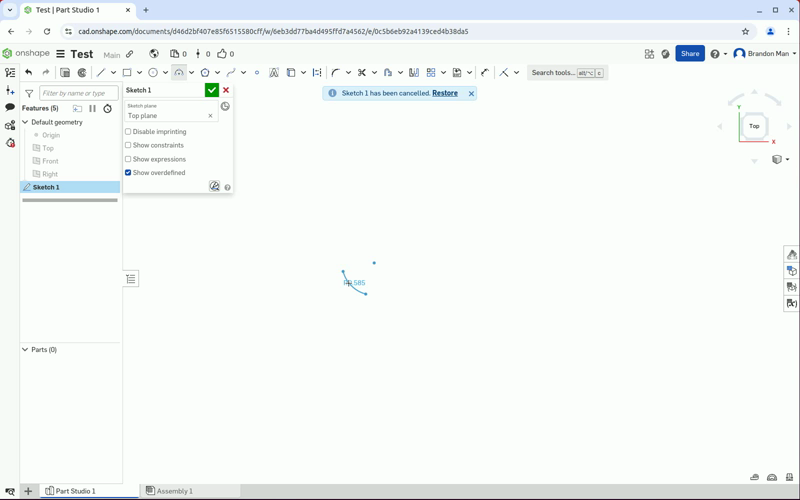
scroll(-6)
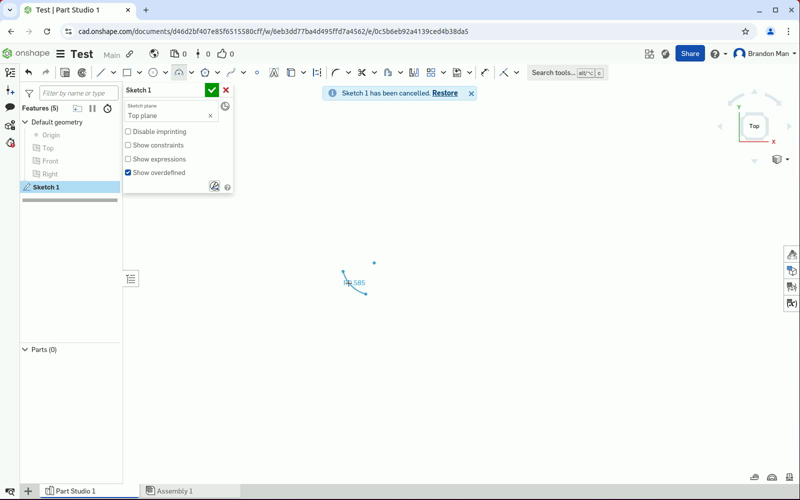
scroll(-6)
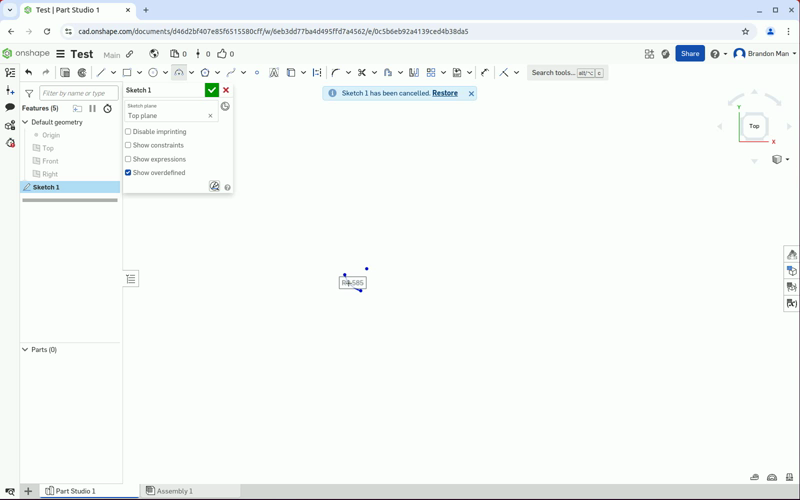
scroll(-6)
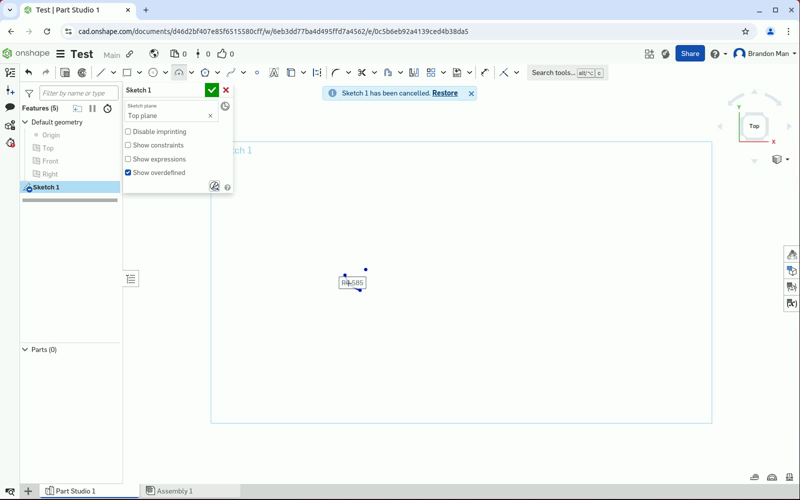
scroll(-6)
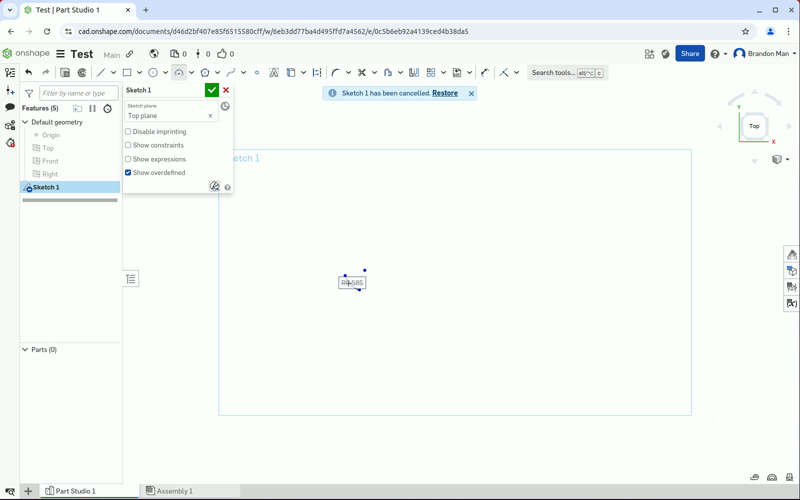
scroll(-6)
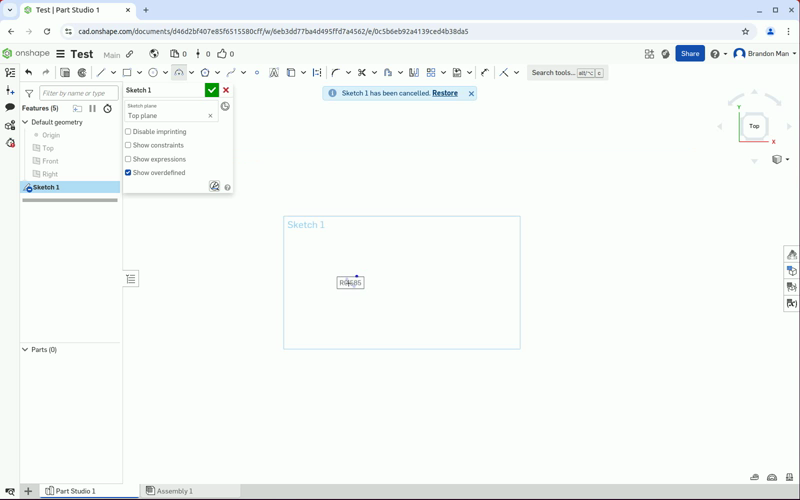
scroll(-6)
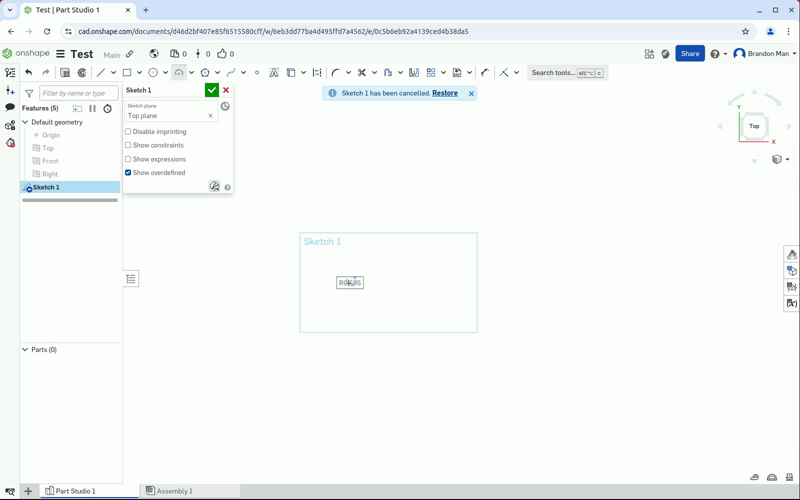
scroll(-6)
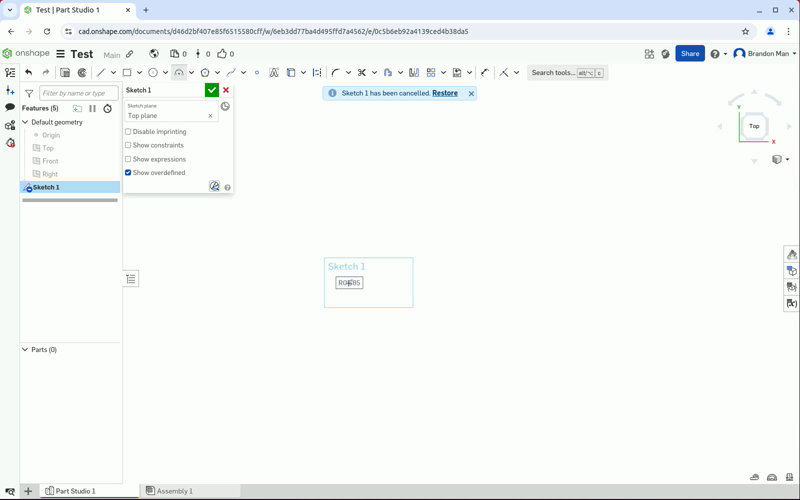
key_up(shift)
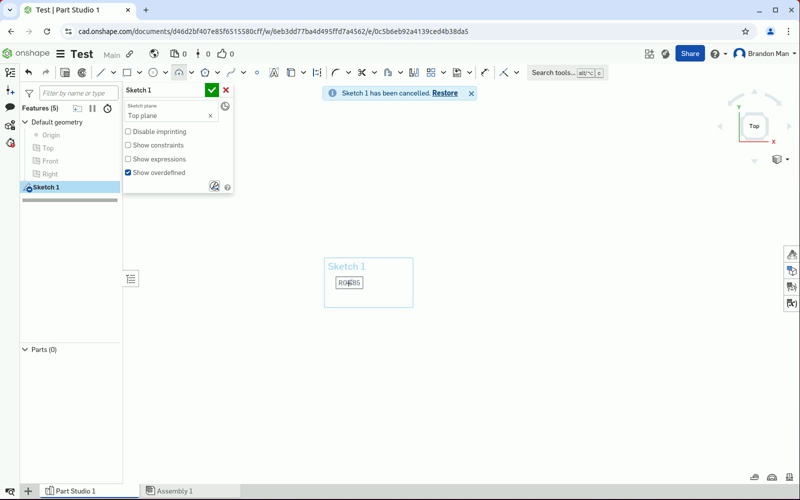
key(esc)
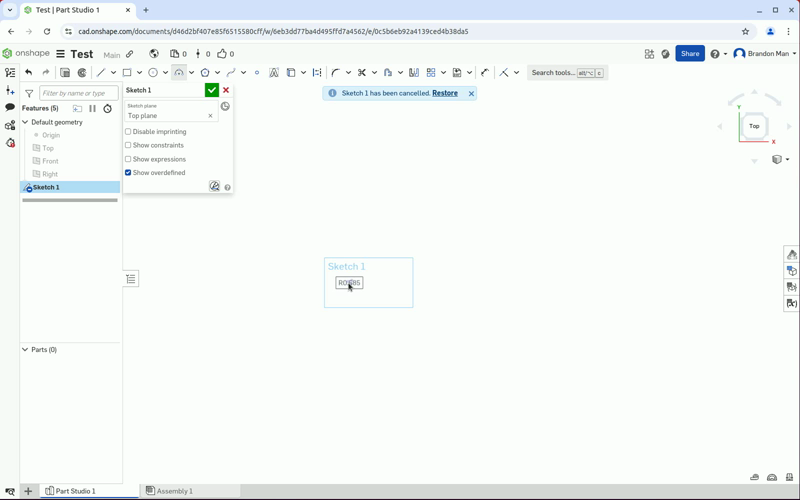
key(l)
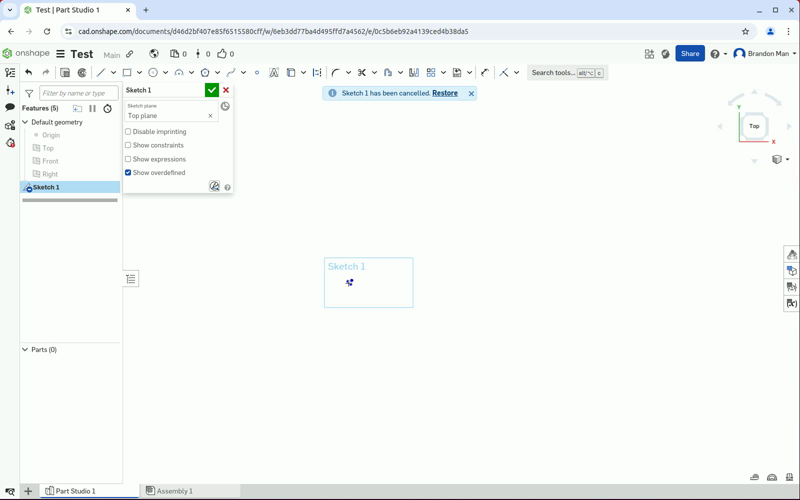
mouse_move(350, 283)
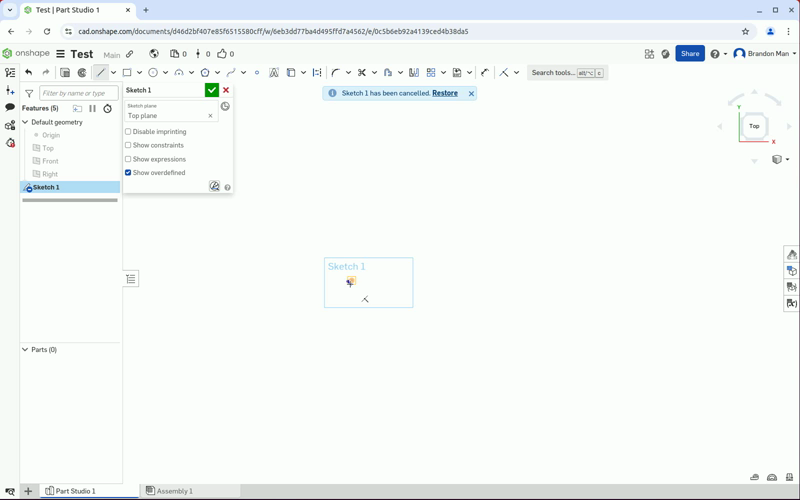
scroll(6)
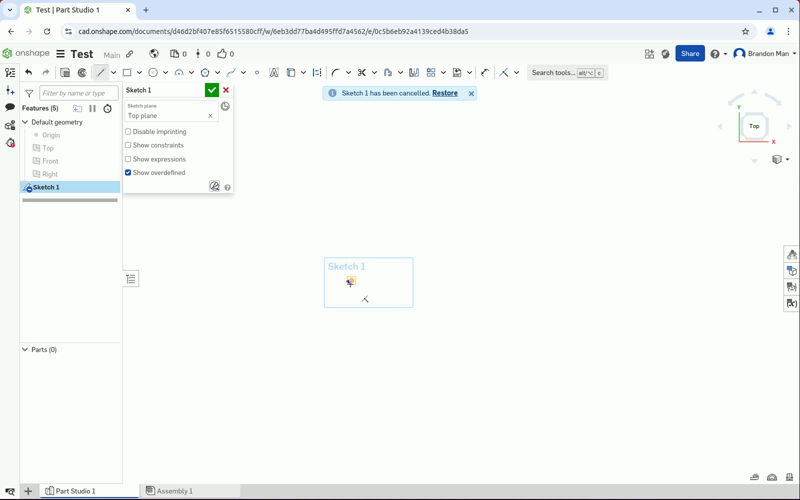
scroll(6)
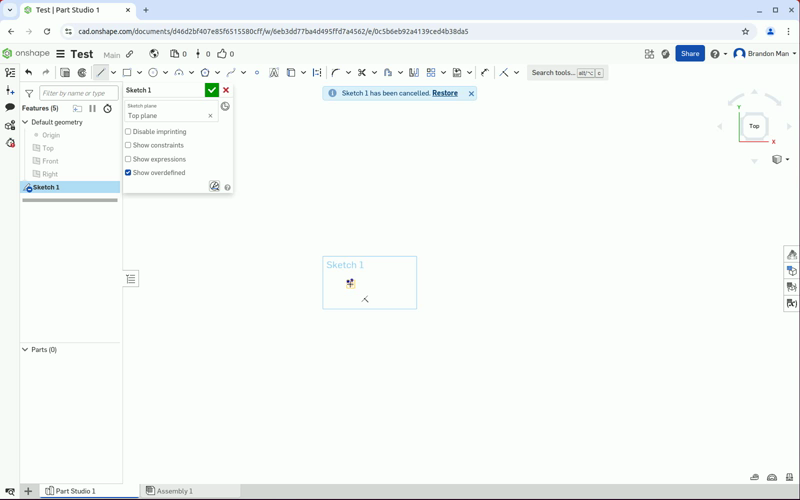
scroll(6)
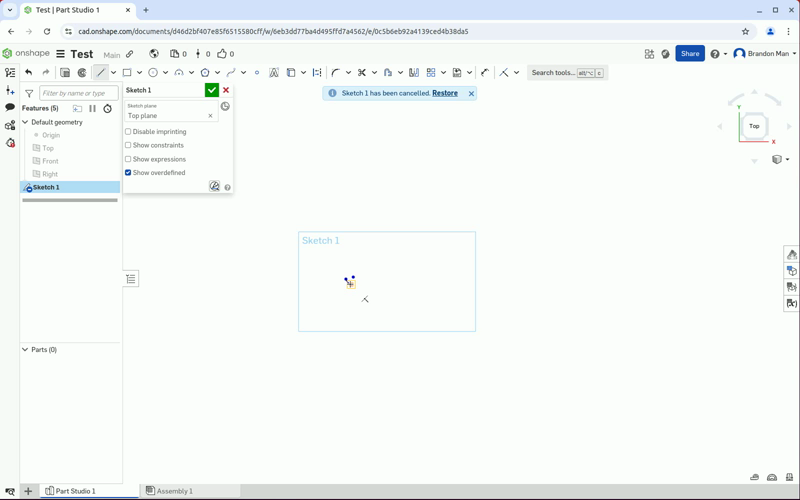
scroll(6)
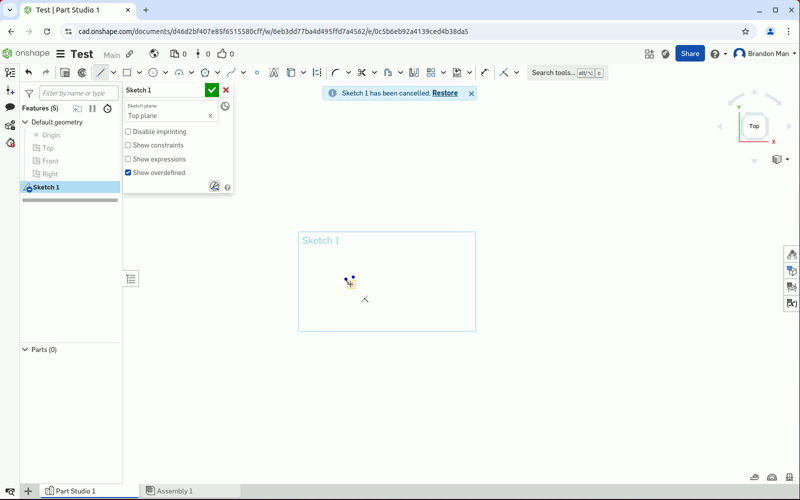
scroll(6)
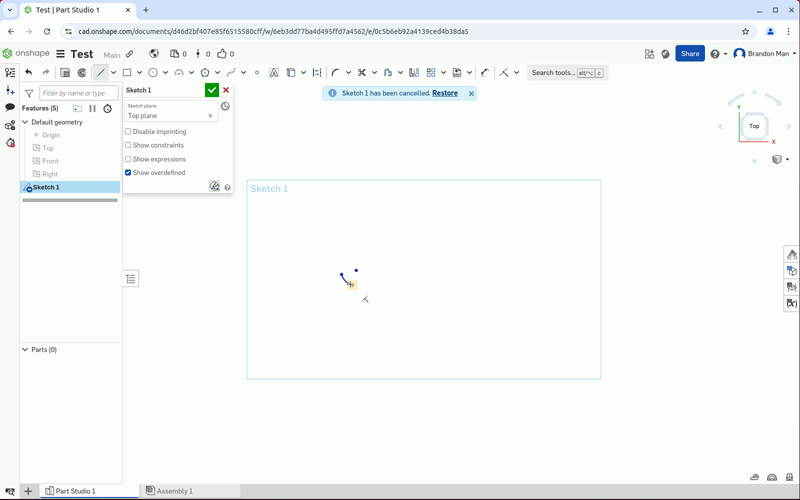
scroll(6)
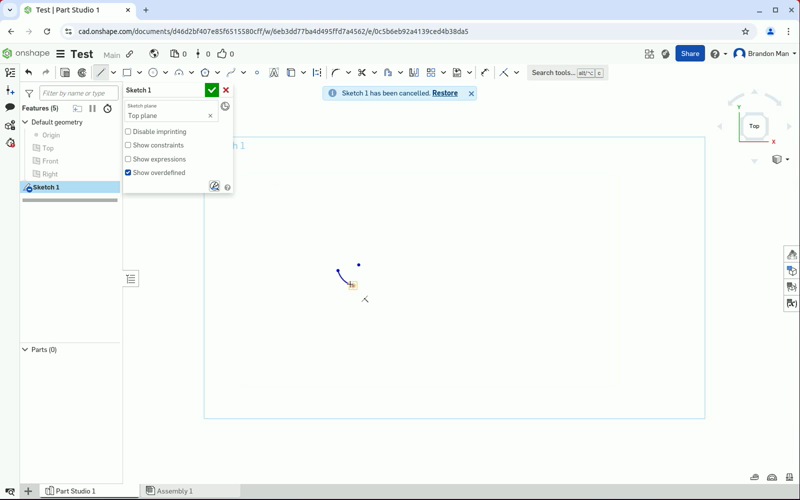
scroll(6)
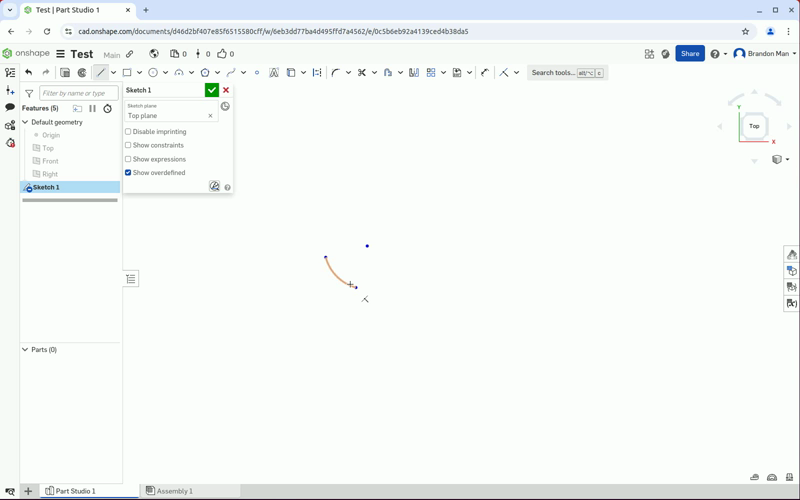
click(350, 283)
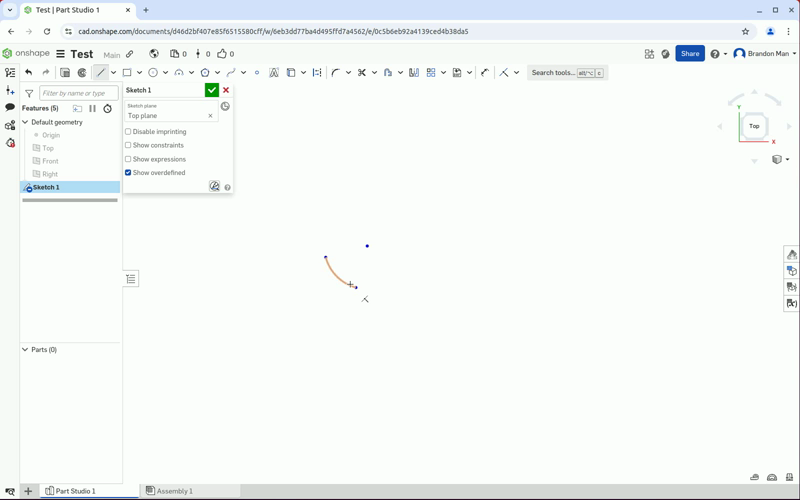
scroll(-6)
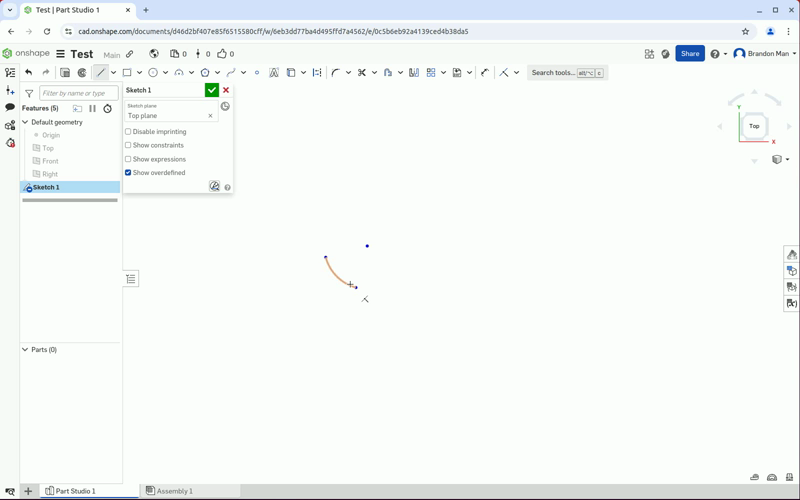
scroll(-6)
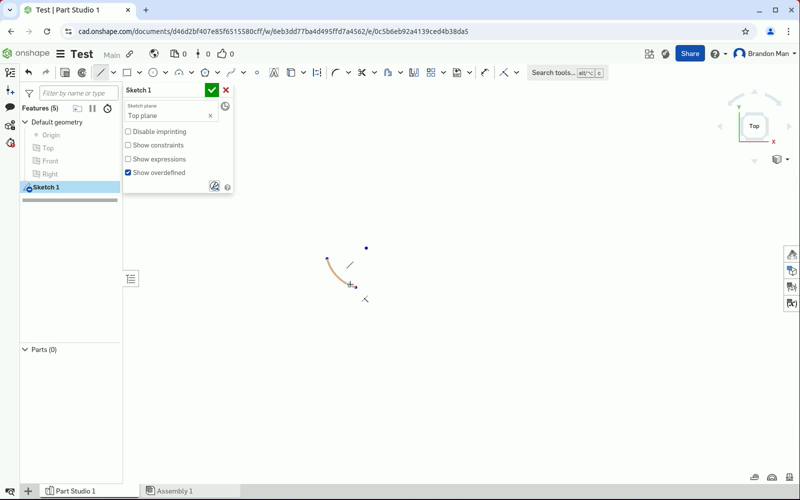
scroll(-6)
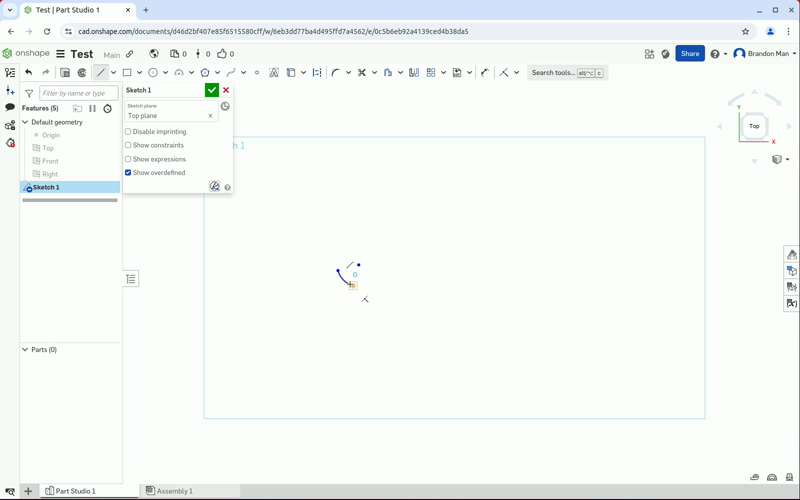
scroll(-6)
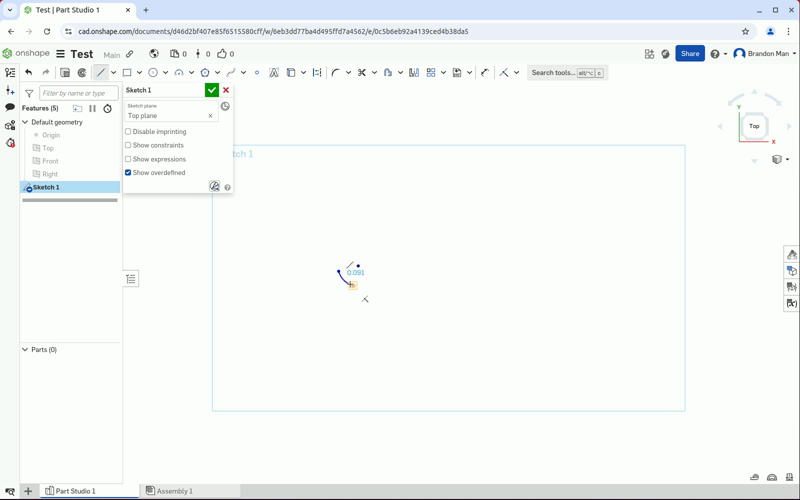
scroll(-6)
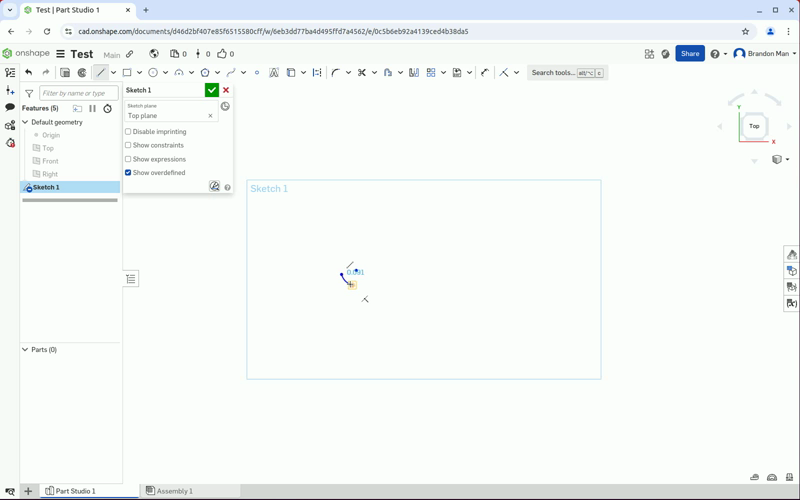
scroll(-6)
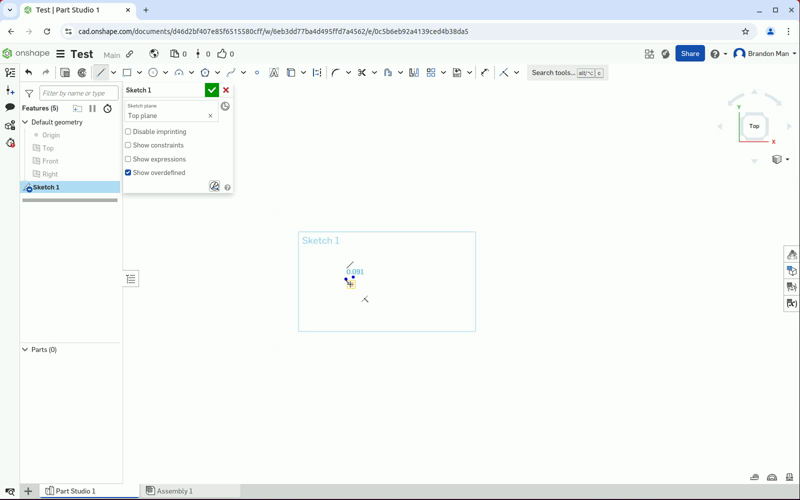
scroll(-6)
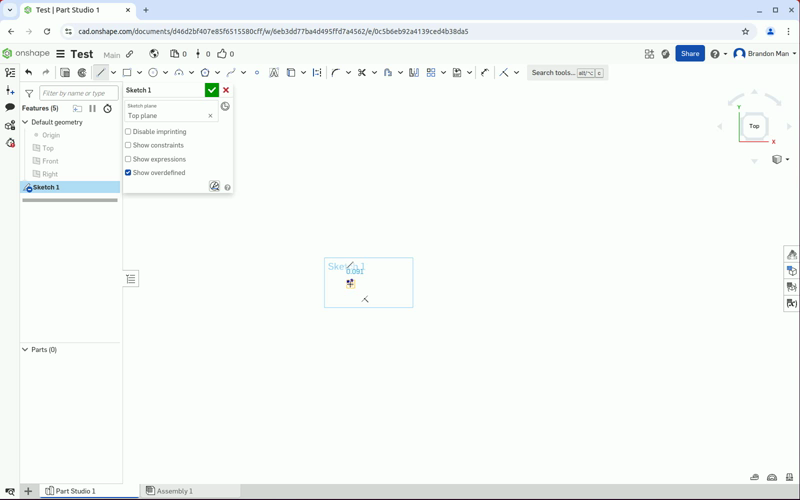
key_down(shift)
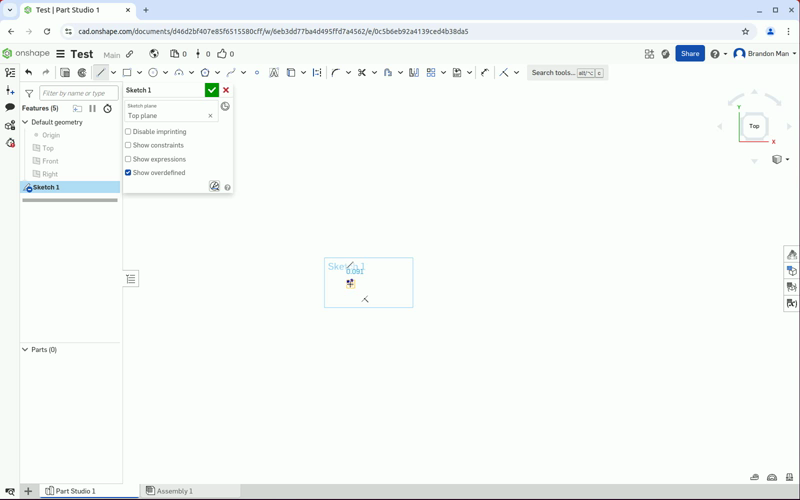
mouse_move(380, 283)
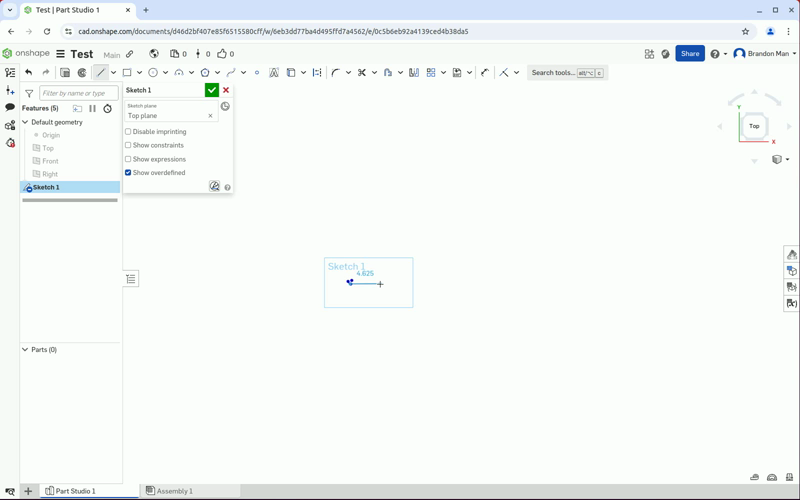
mouse_move(394, 283)
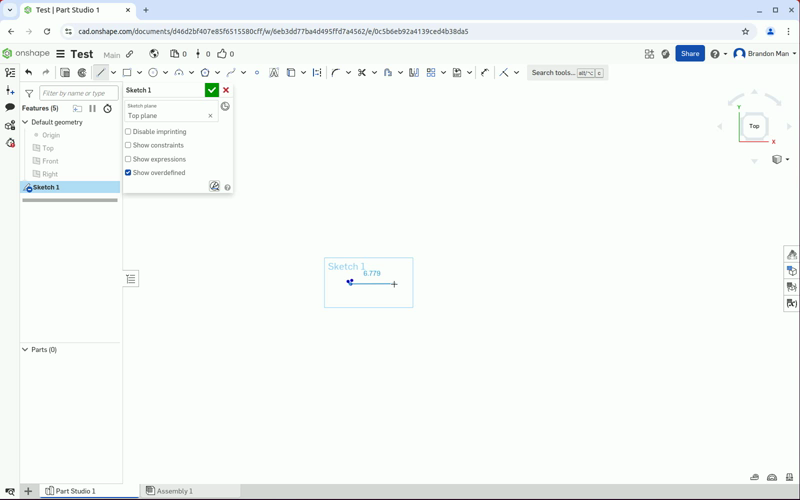
click(394, 283)
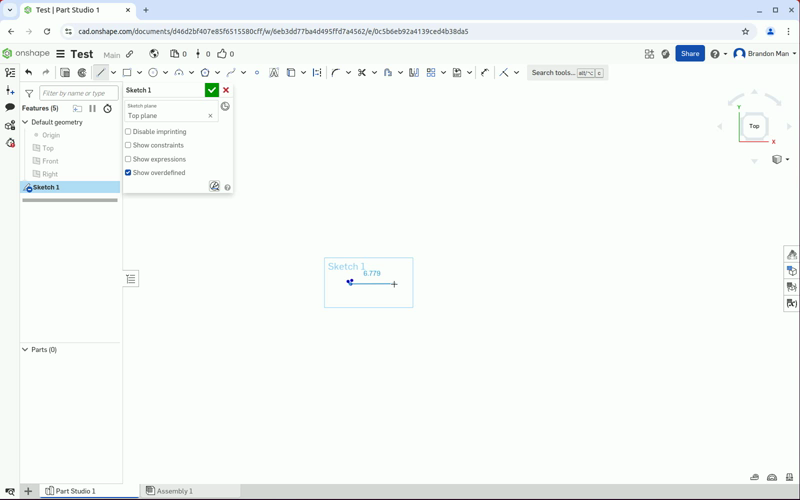
key_up(shift)
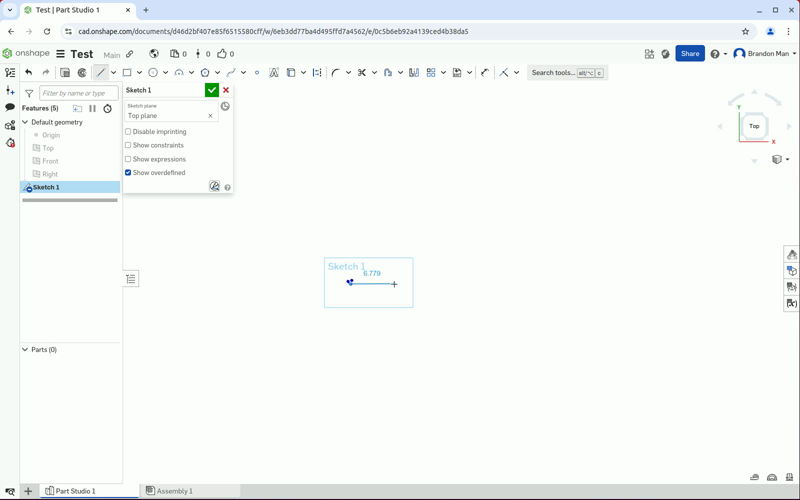
key(esc)
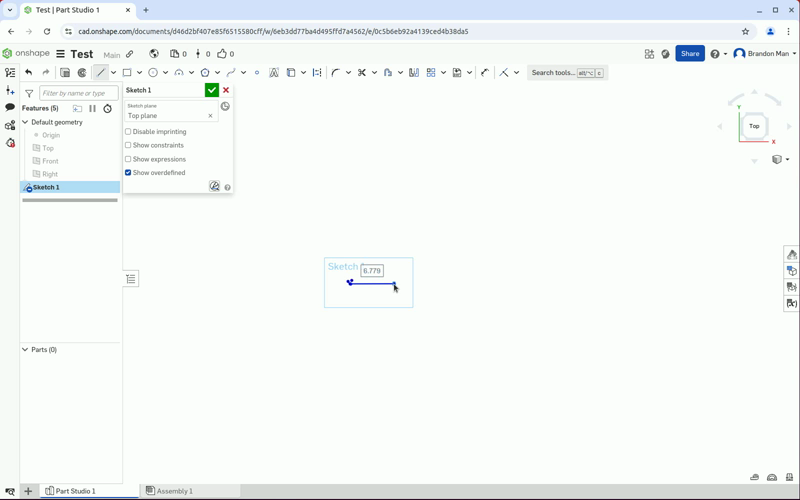
key(a)
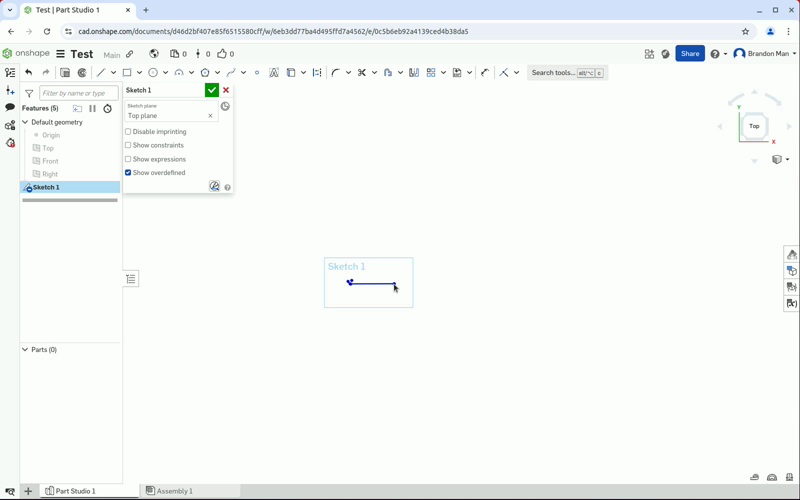
mouse_move(394, 283)
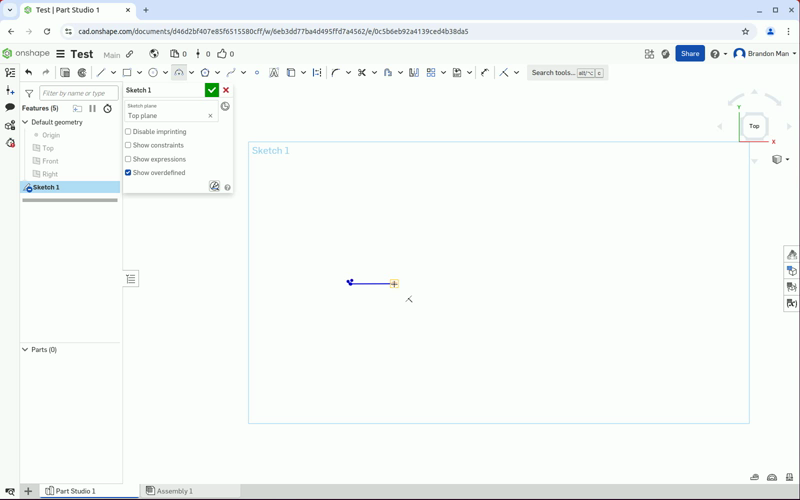
click(394, 283)
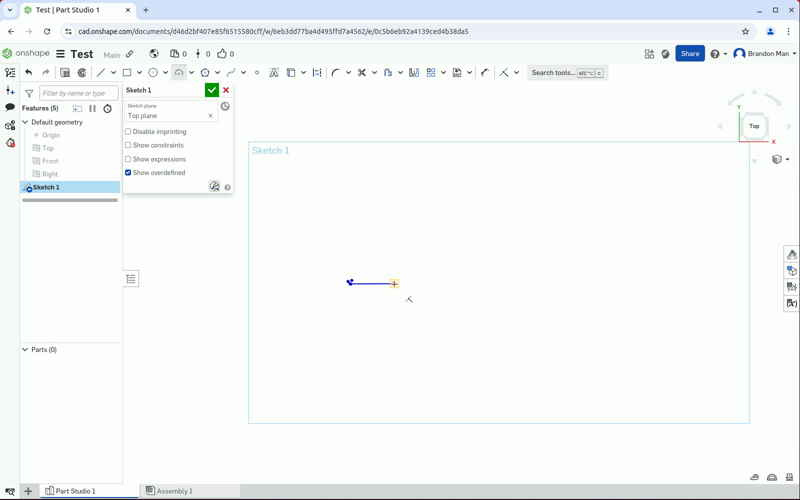
key_down(shift)
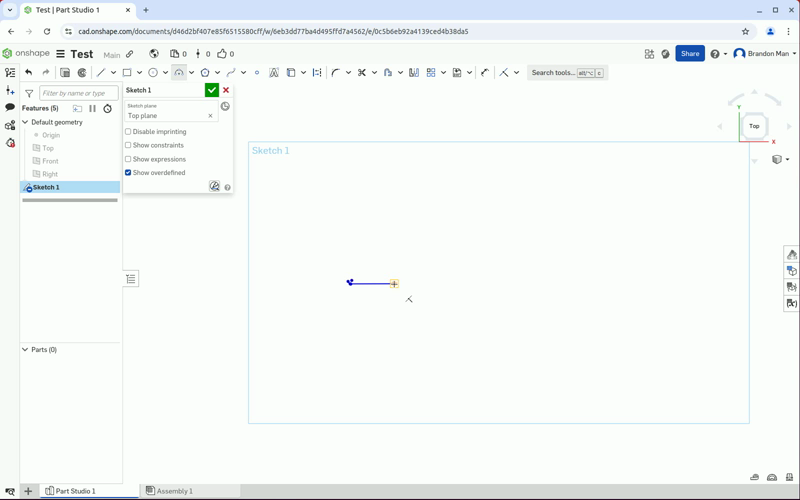
mouse_move(396, 285)
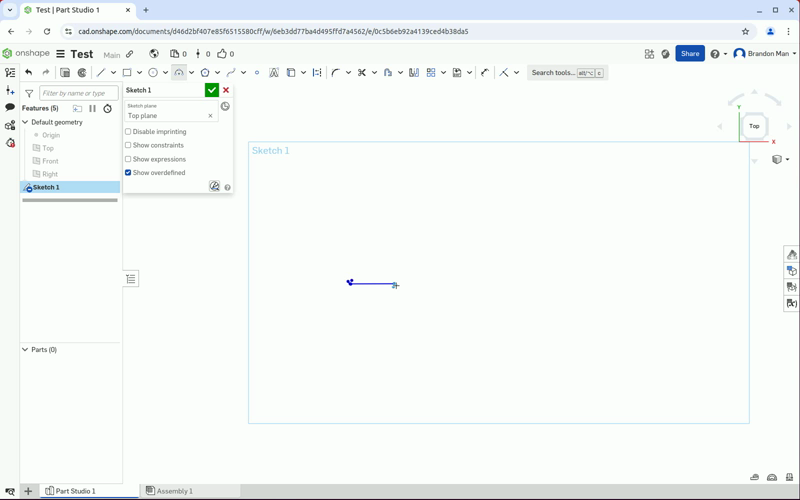
scroll(6)
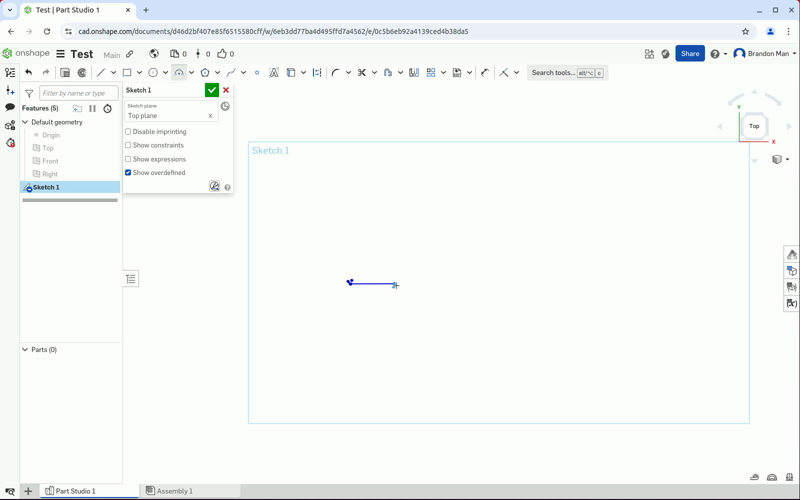
scroll(6)
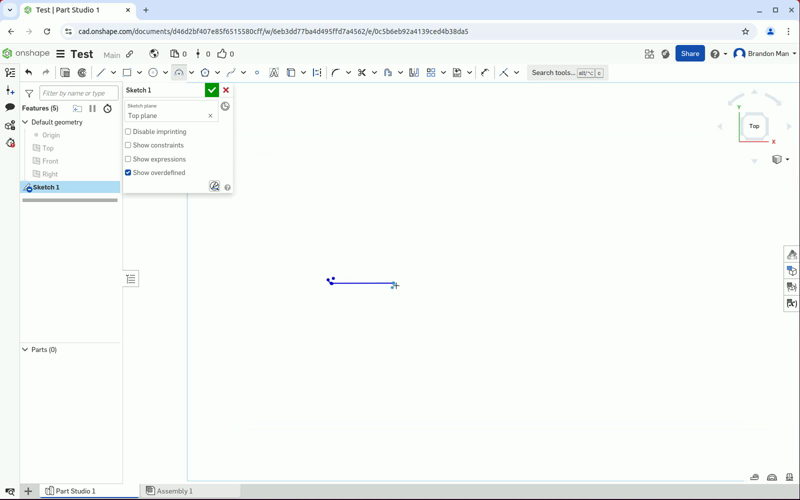
scroll(6)
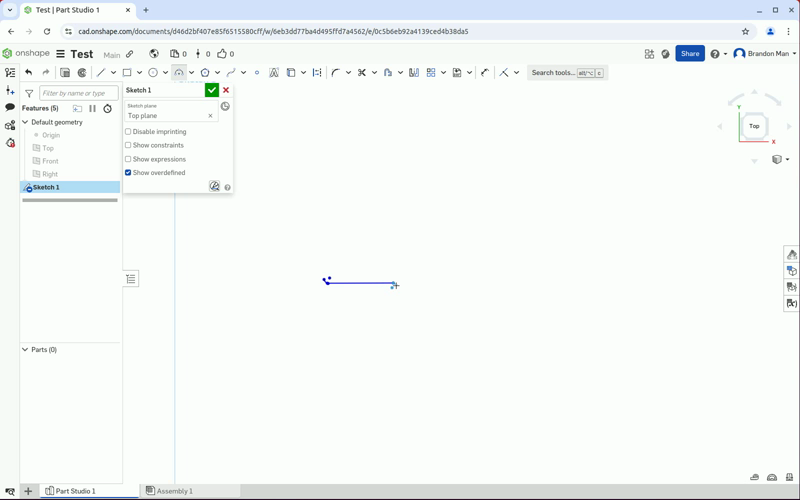
scroll(6)
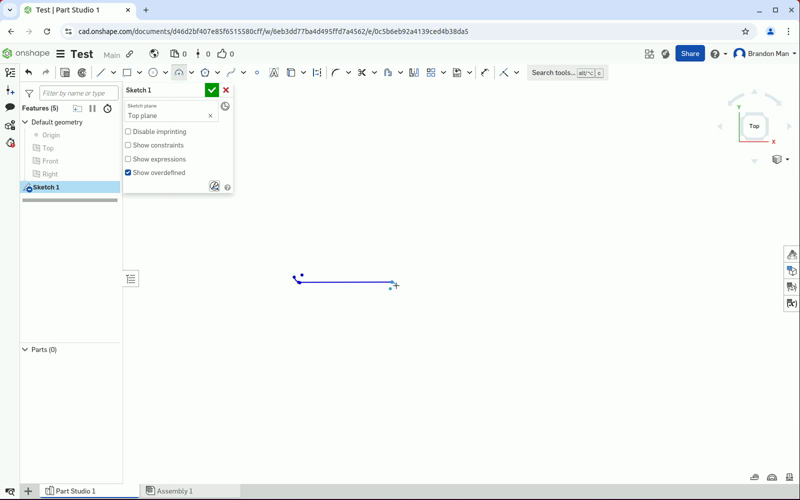
scroll(6)
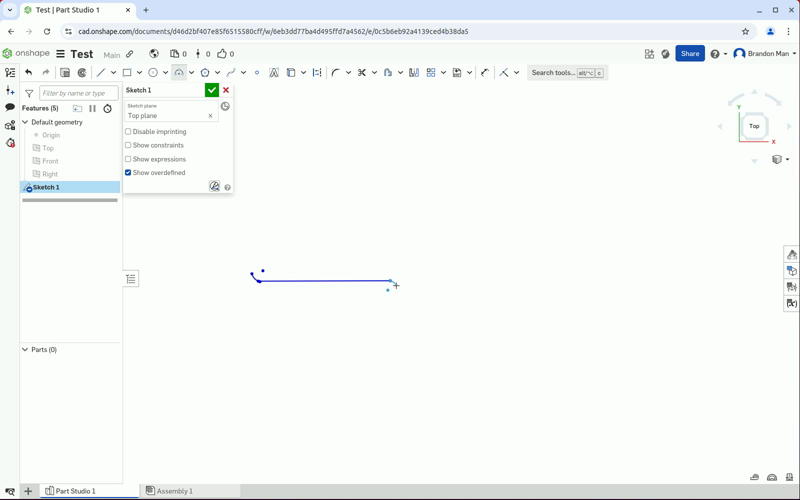
scroll(6)
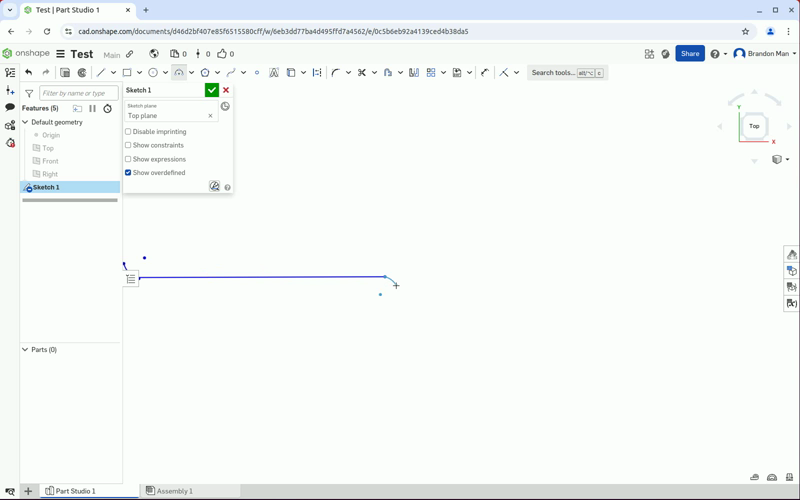
scroll(6)
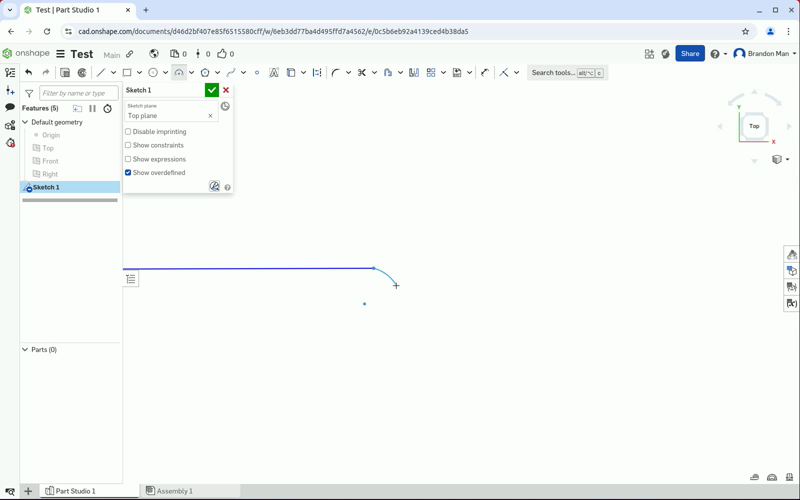
click(396, 285)
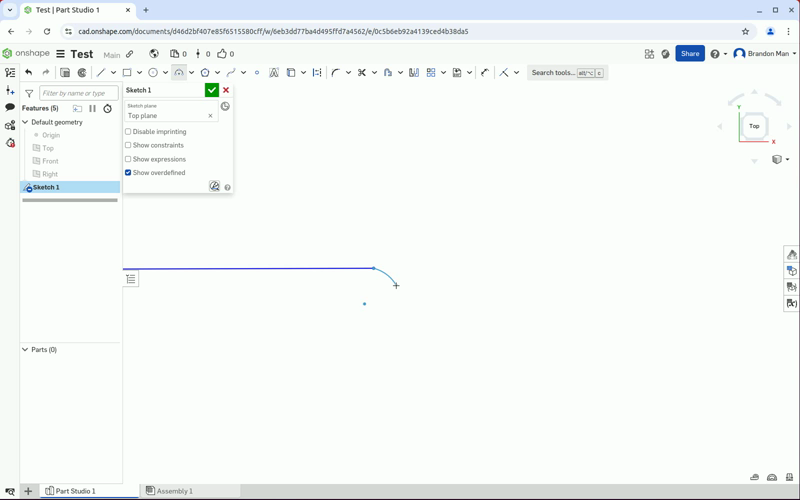
scroll(-6)
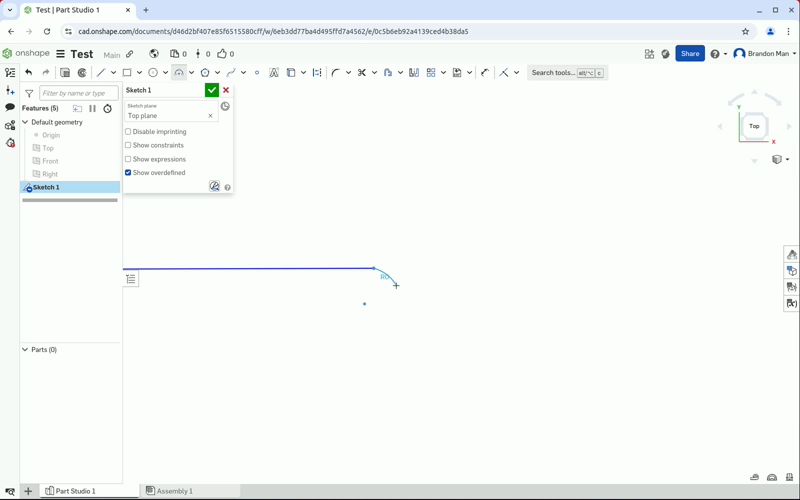
scroll(-6)
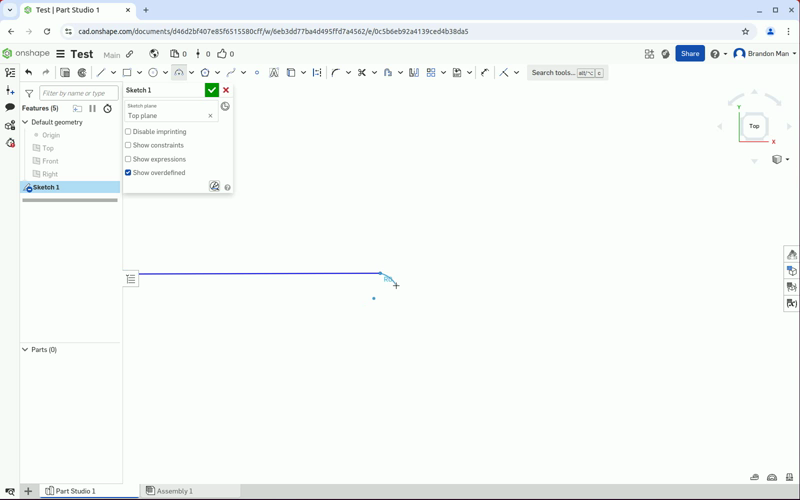
scroll(-6)
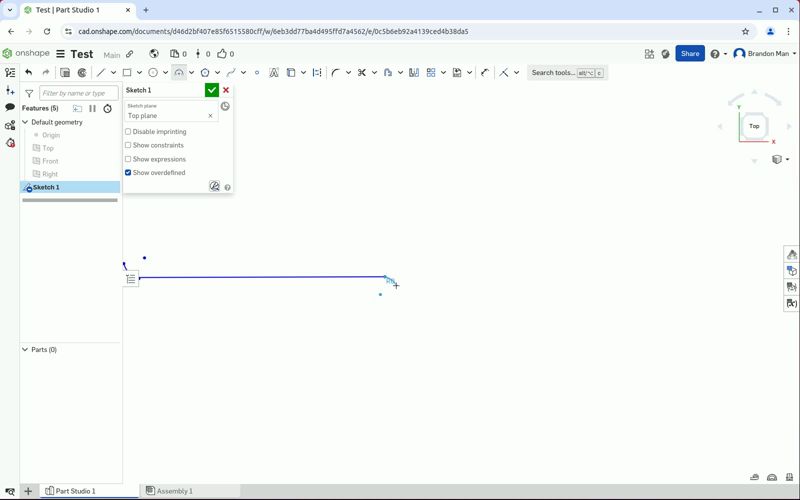
scroll(-6)
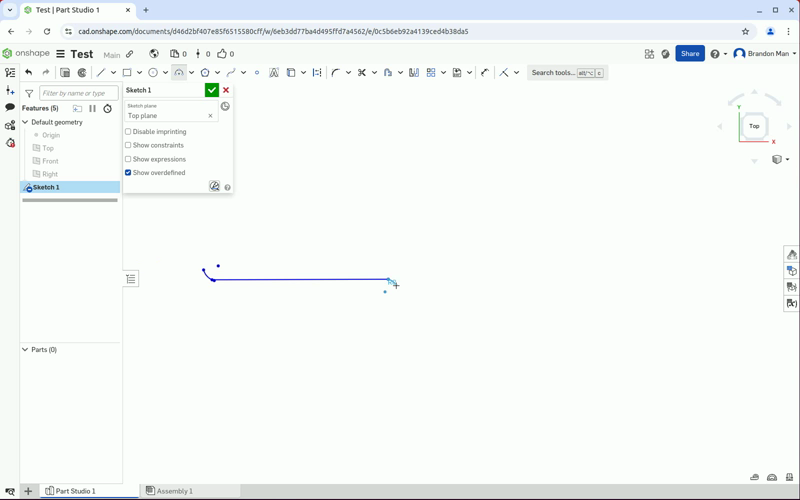
scroll(-6)
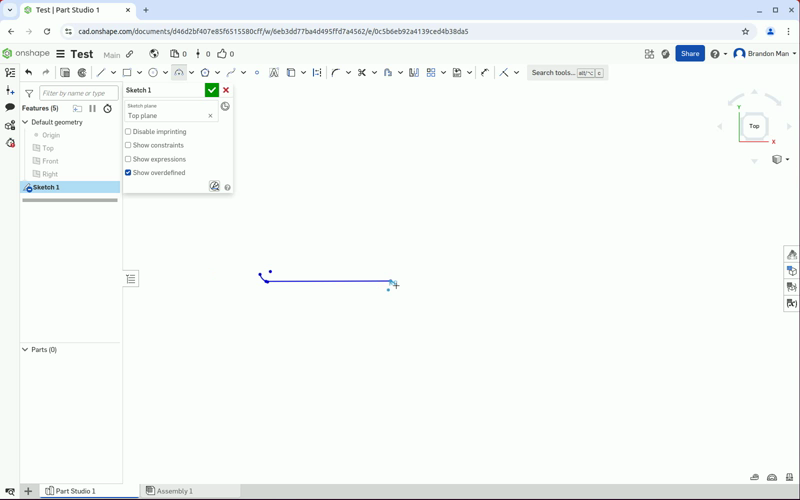
scroll(-6)
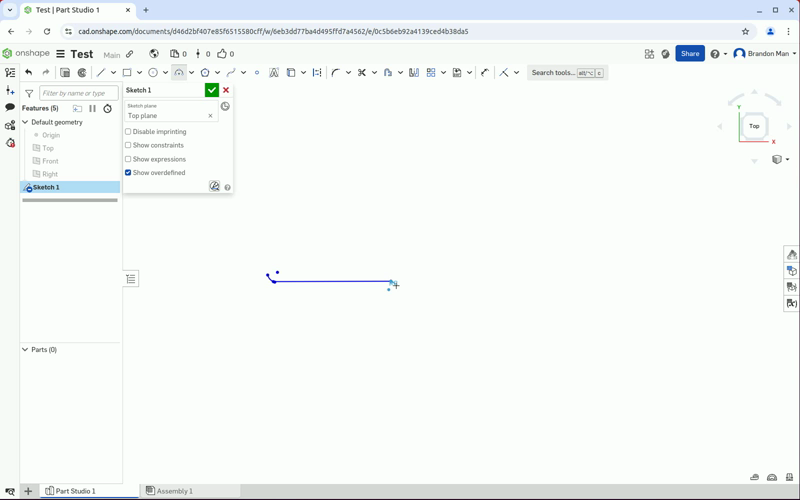
scroll(-6)
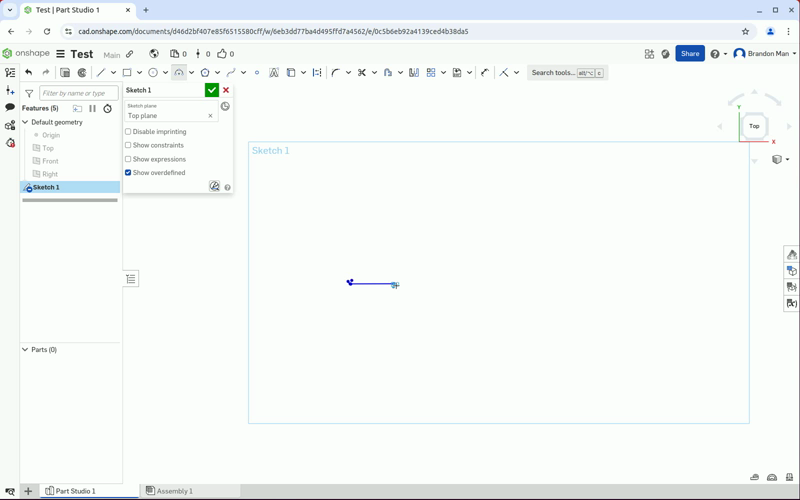
mouse_move(395, 284)
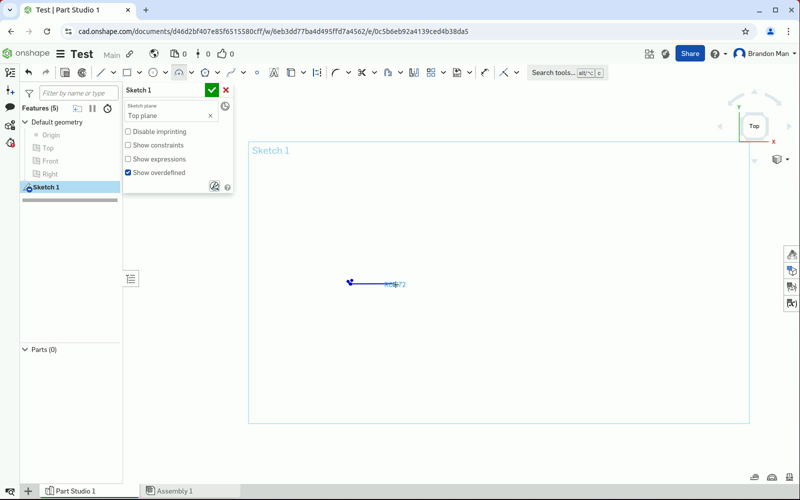
scroll(6)
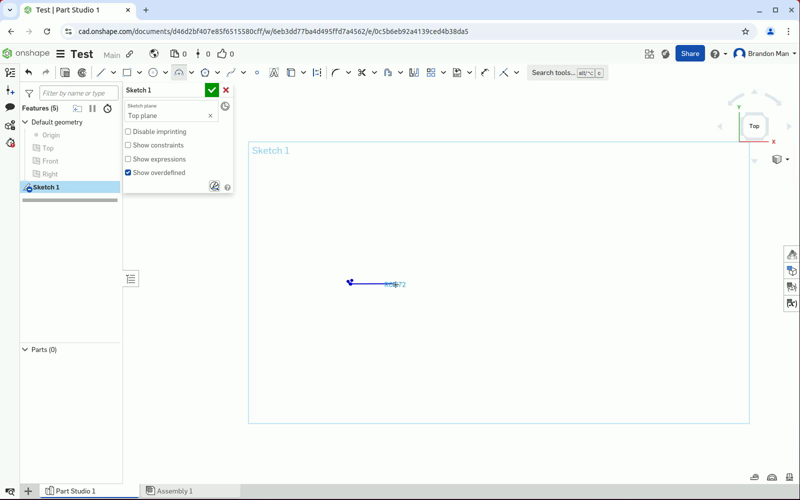
scroll(6)
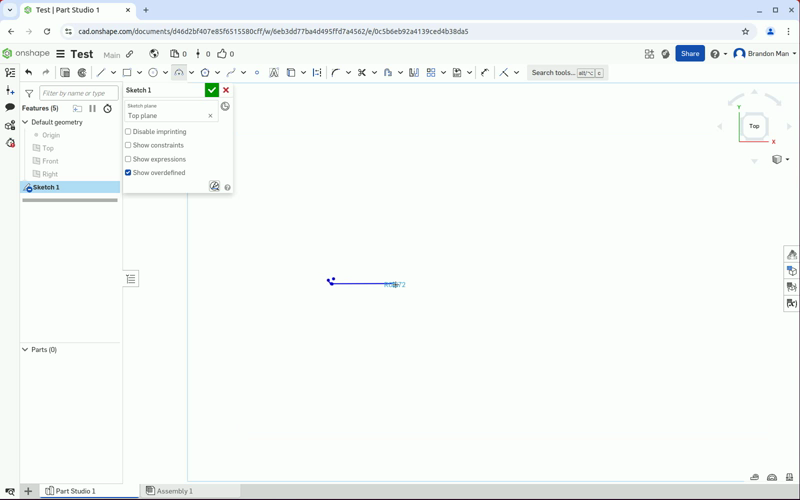
scroll(6)
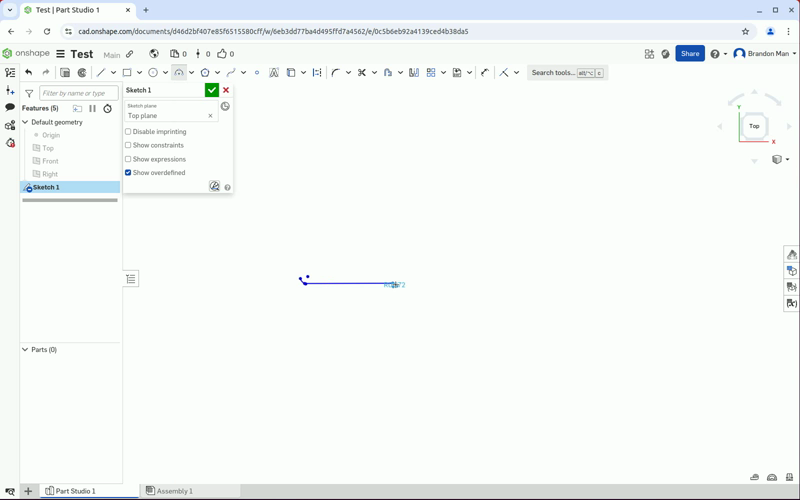
scroll(6)
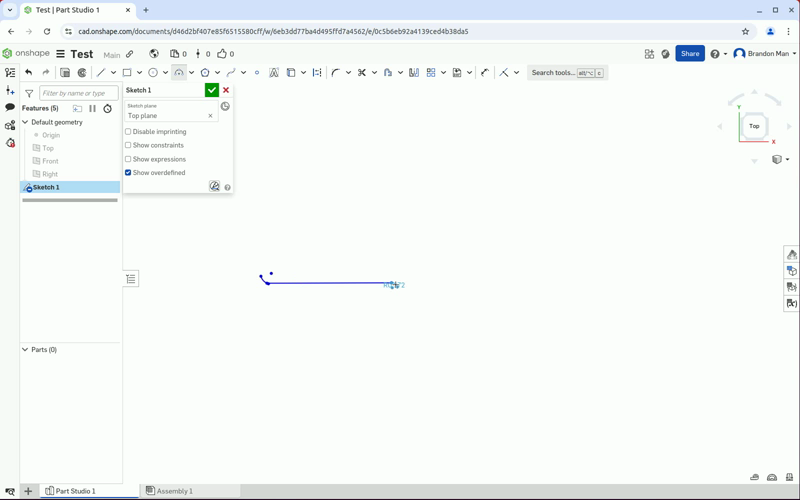
scroll(6)
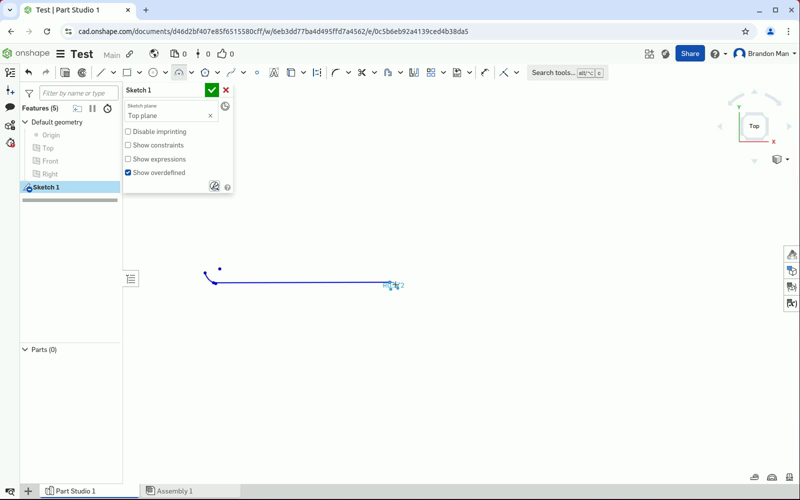
scroll(6)
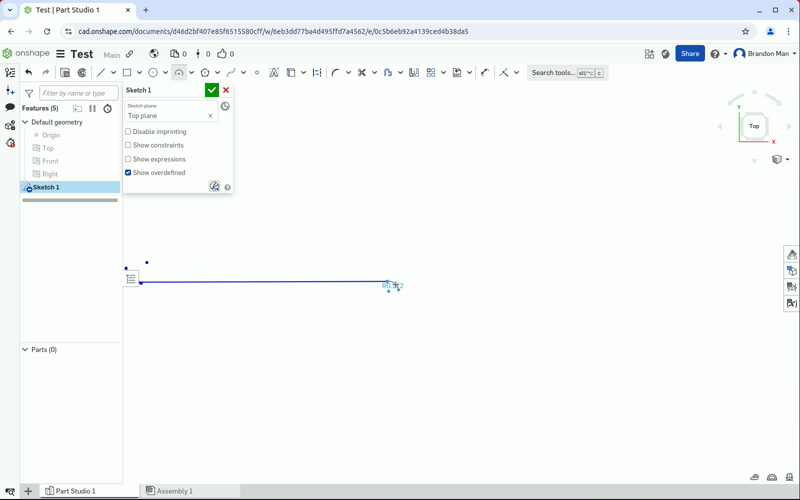
scroll(6)
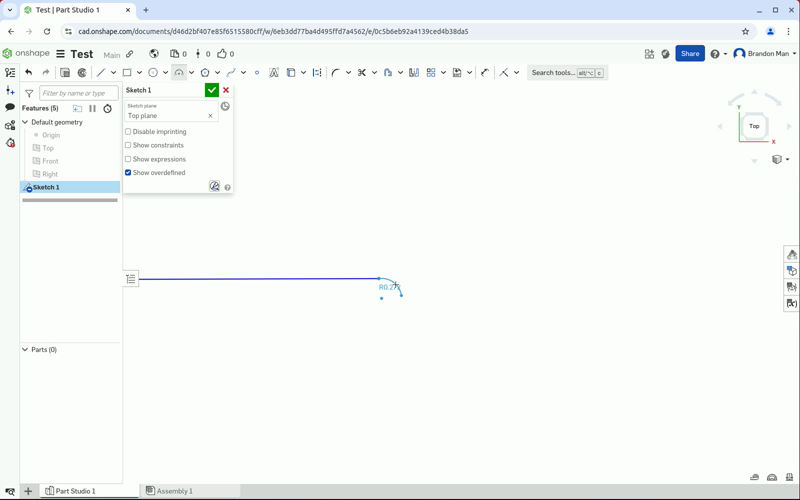
click(395, 284)
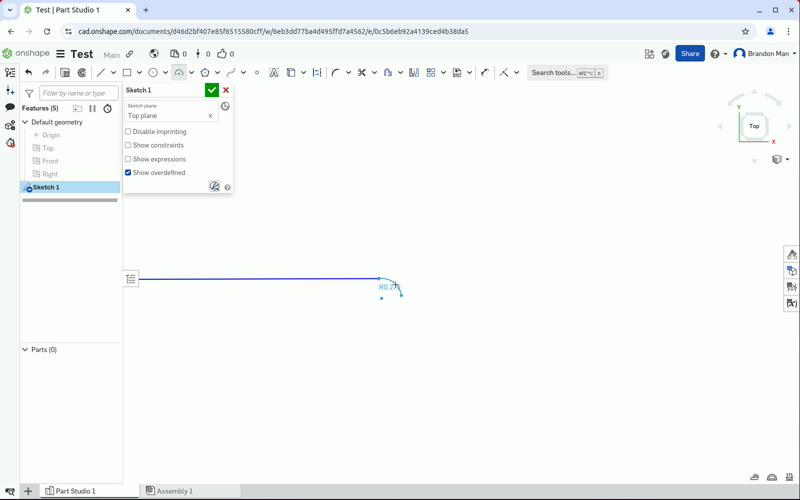
scroll(-6)
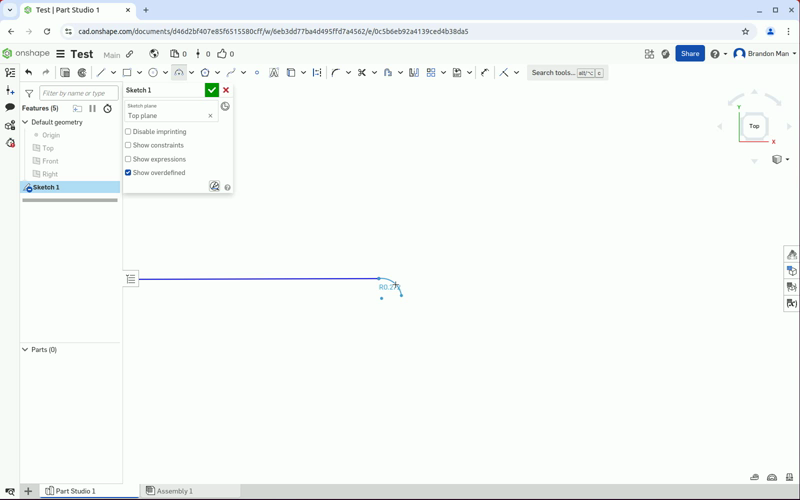
scroll(-6)
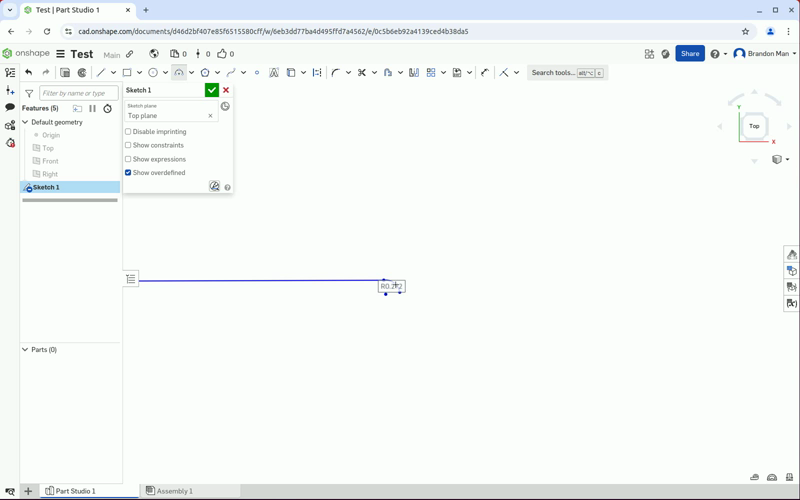
scroll(-6)
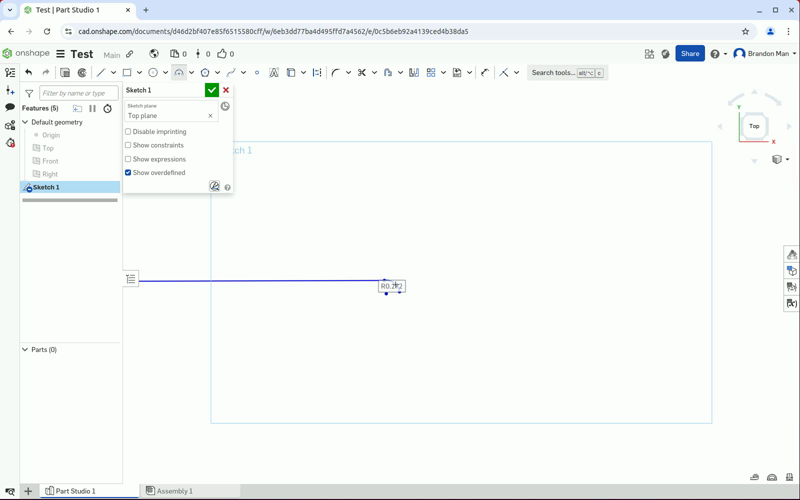
scroll(-6)
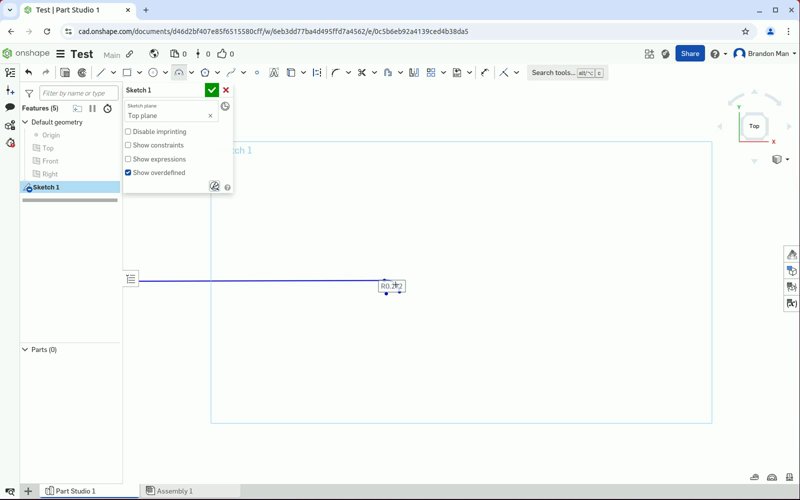
scroll(-6)
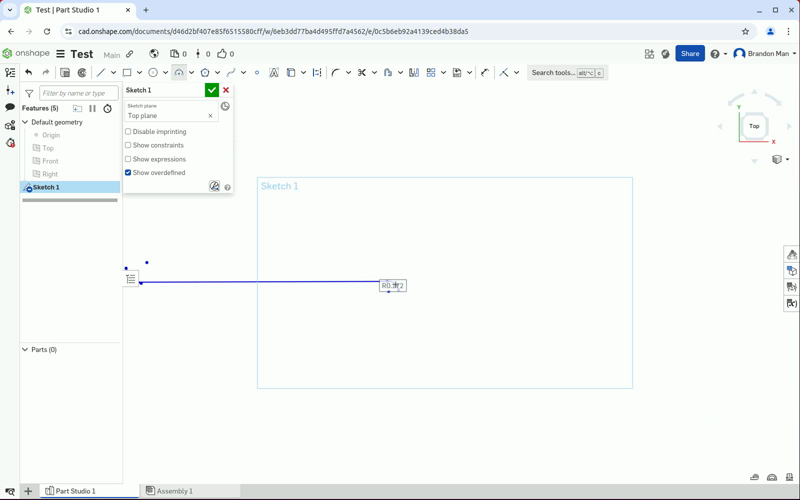
scroll(-6)
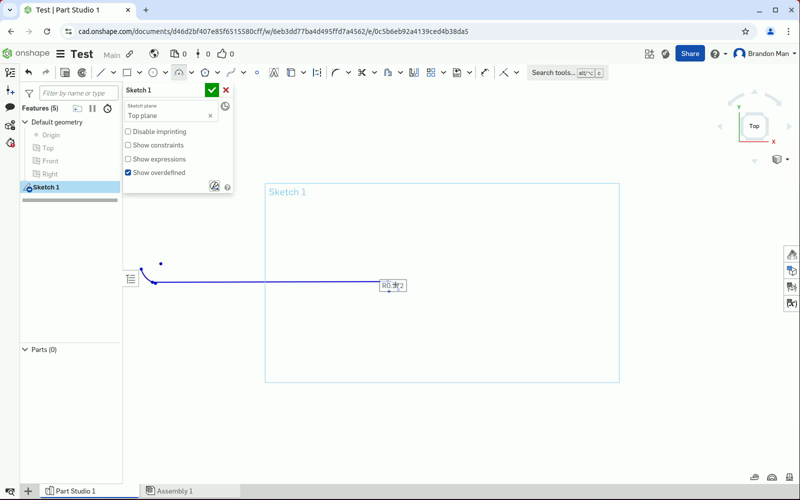
scroll(-6)
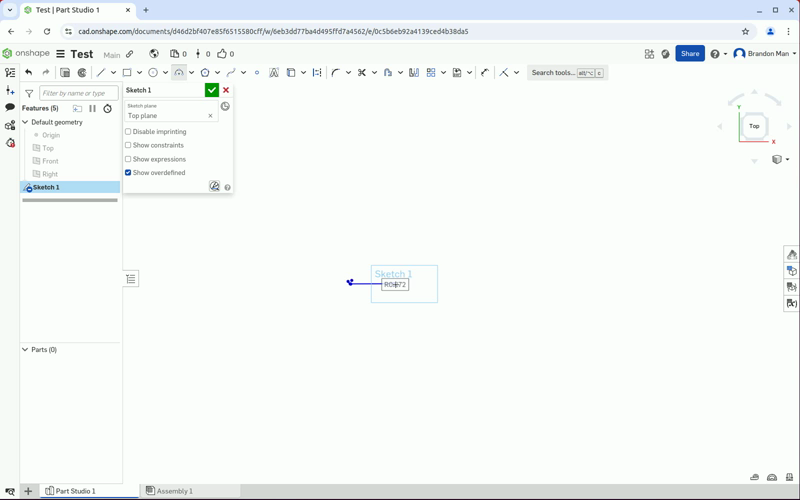
key_up(shift)
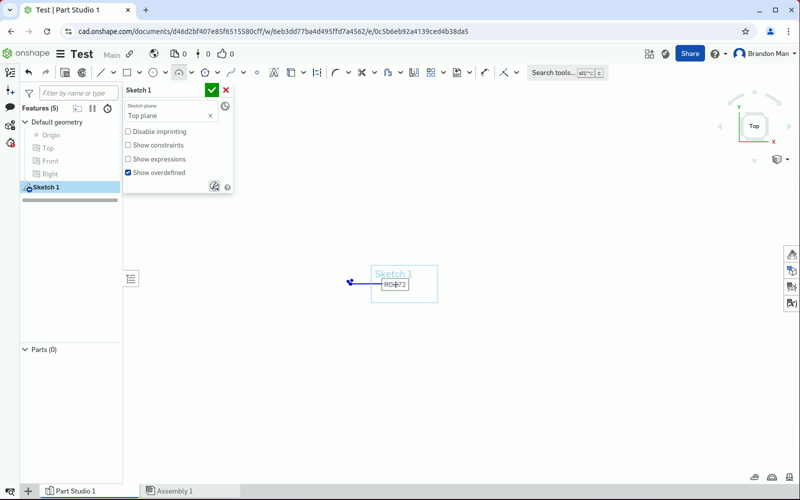
key(esc)
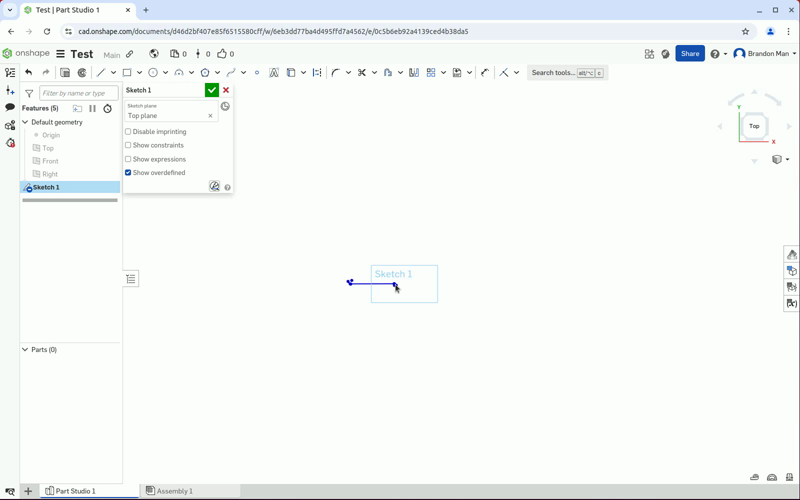
key(l)
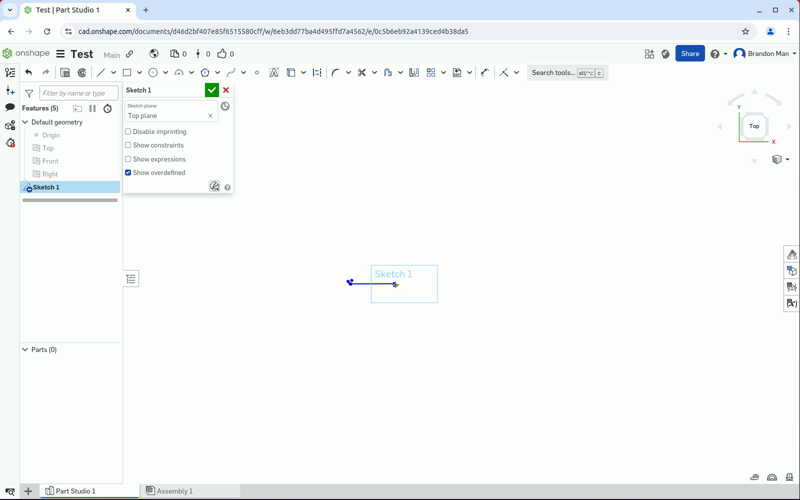
mouse_move(396, 285)
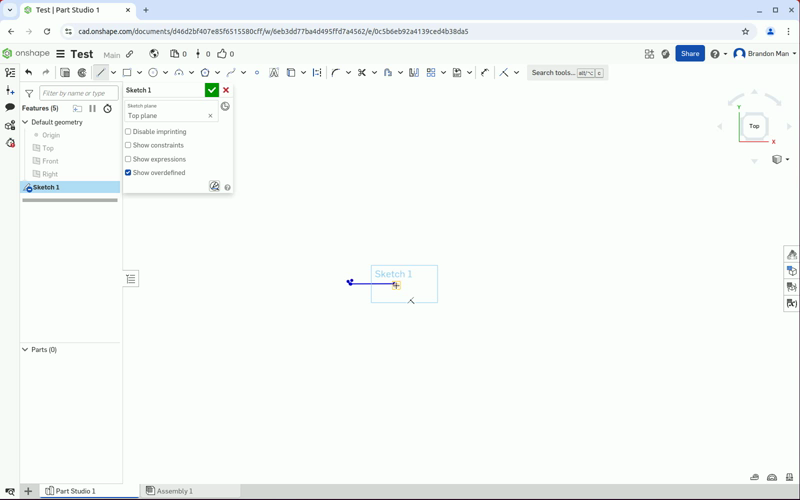
scroll(6)
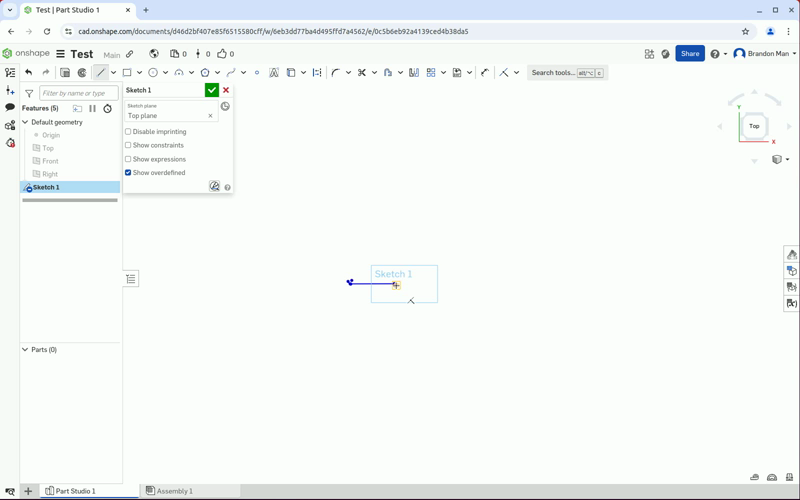
scroll(6)
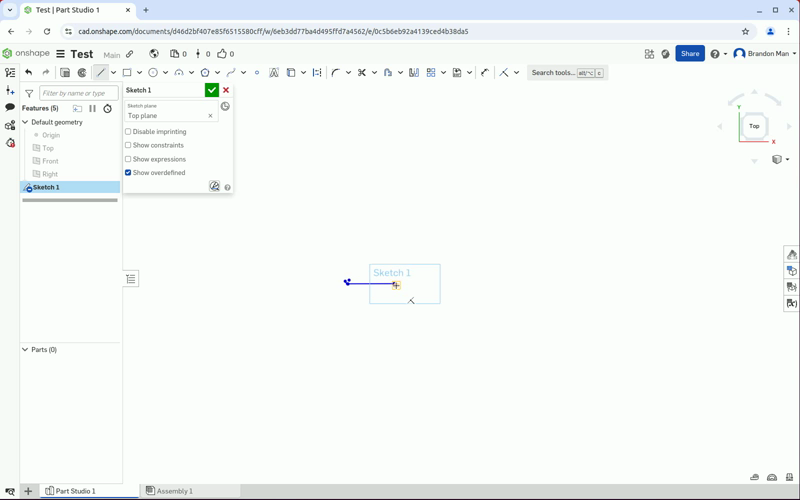
scroll(6)
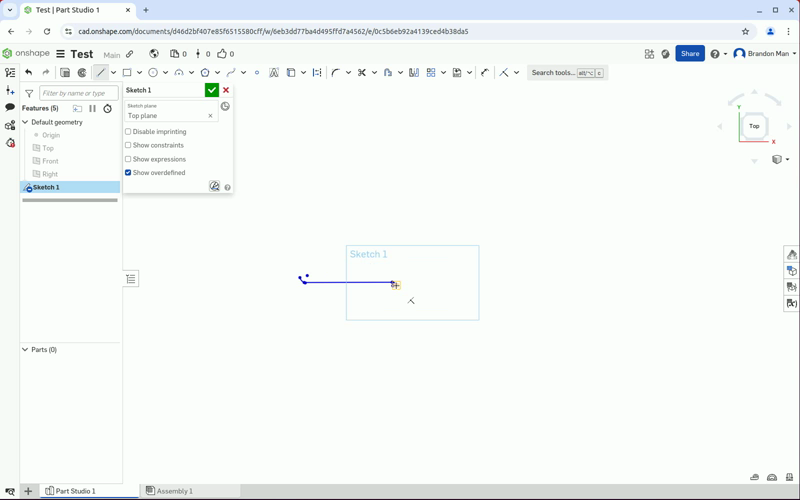
scroll(6)
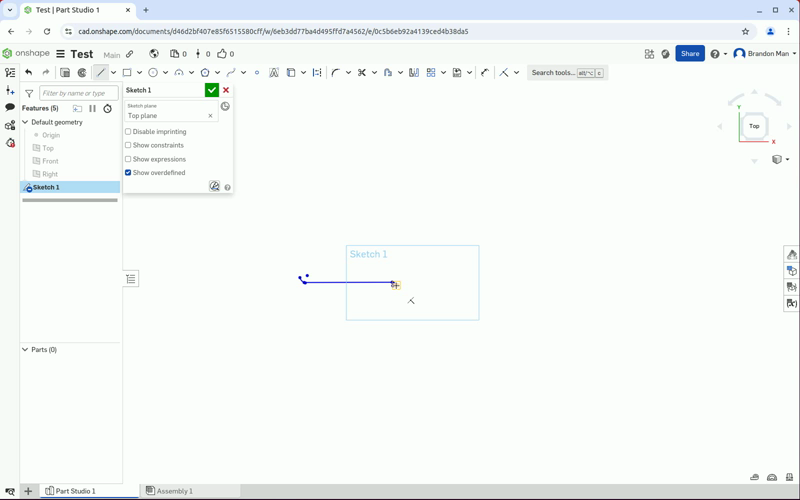
scroll(6)
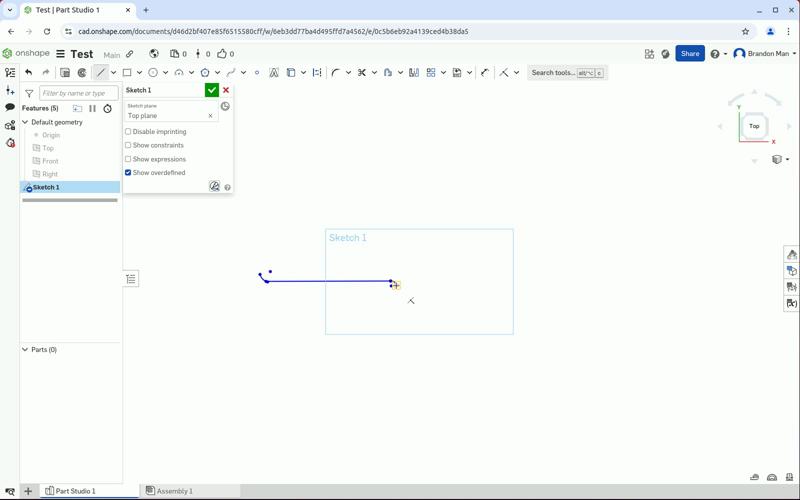
scroll(6)
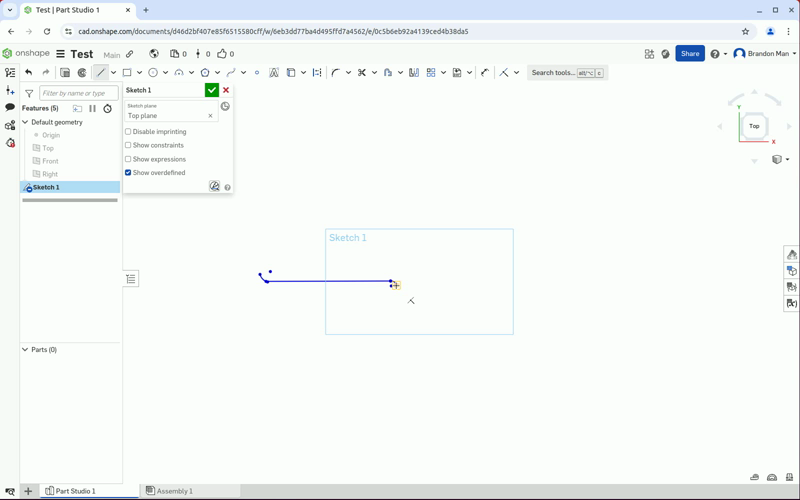
scroll(6)
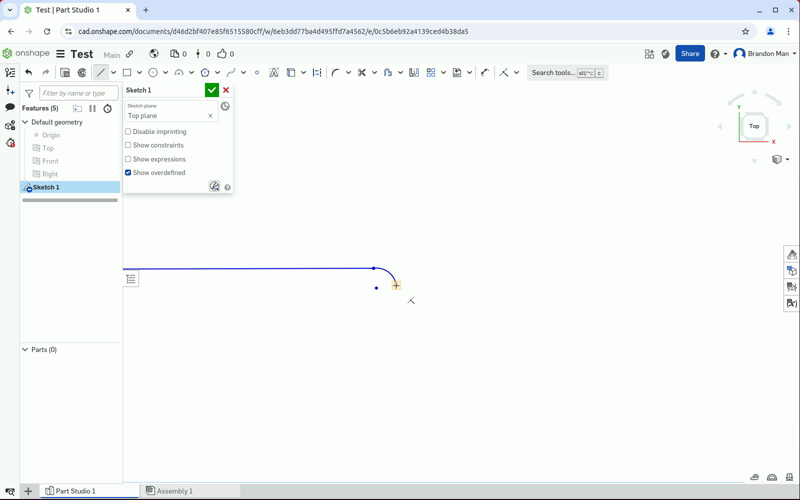
click(396, 285)
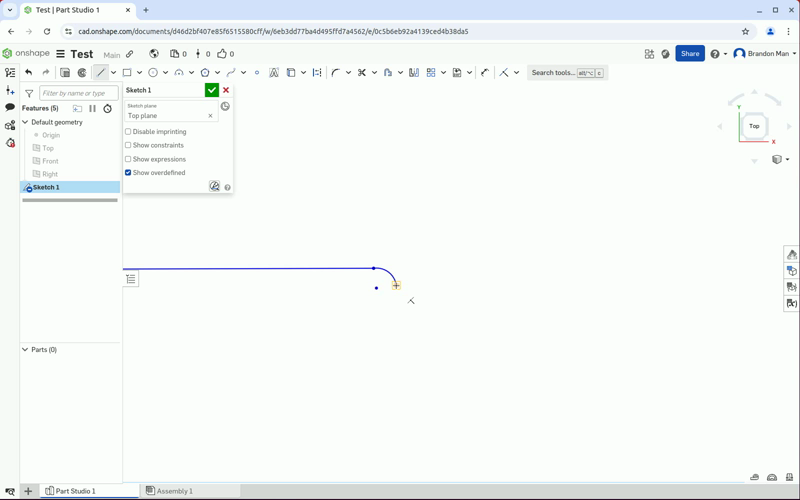
scroll(-6)
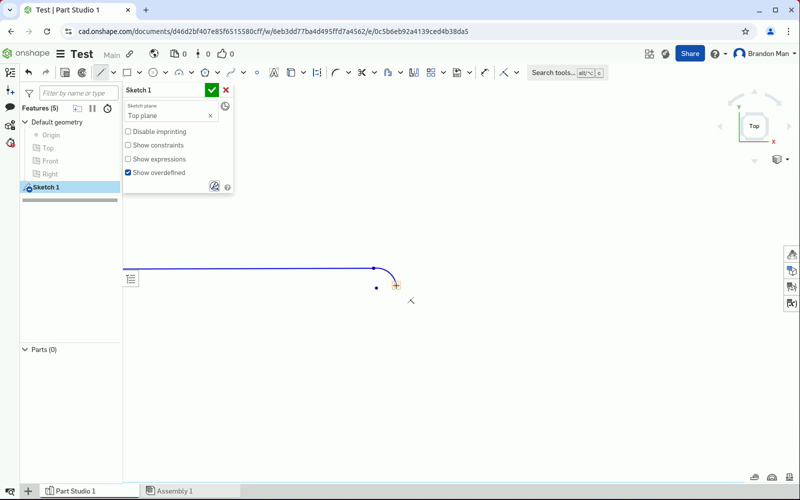
scroll(-6)
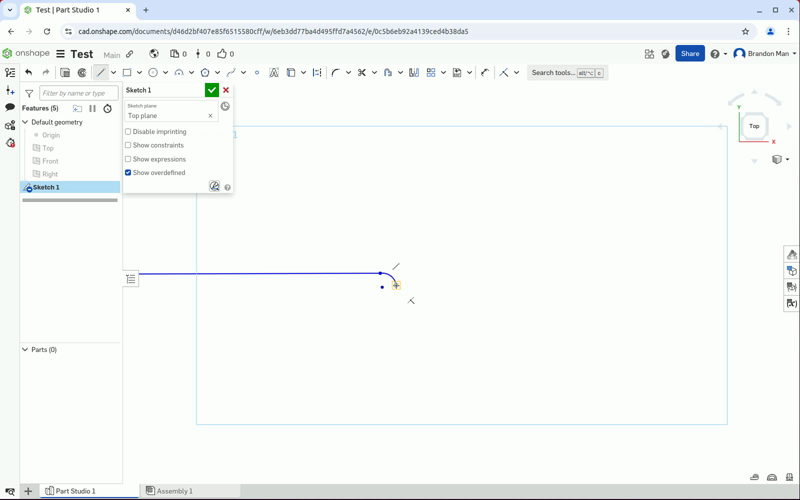
scroll(-6)
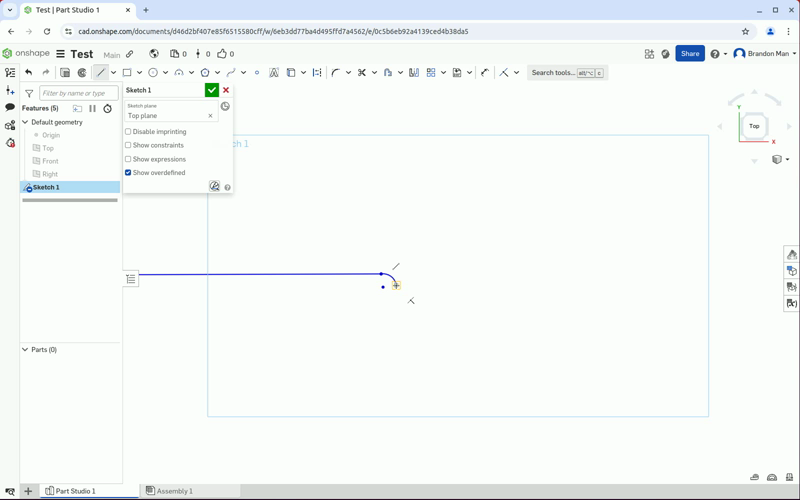
scroll(-6)
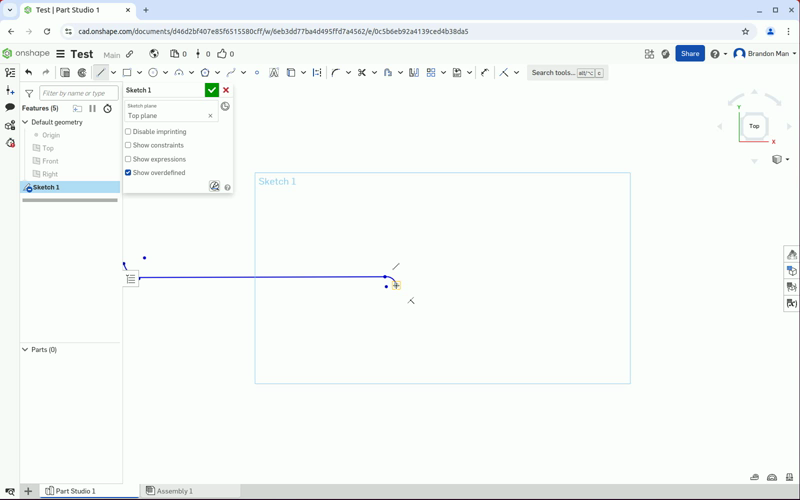
scroll(-6)
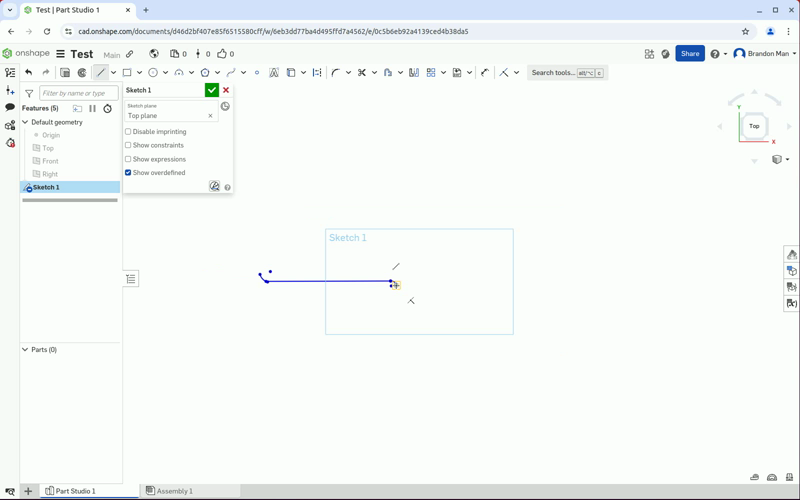
scroll(-6)
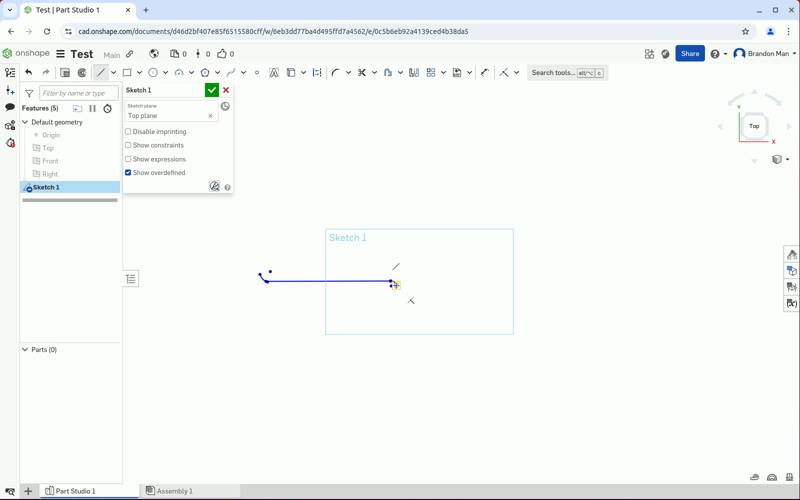
scroll(-6)
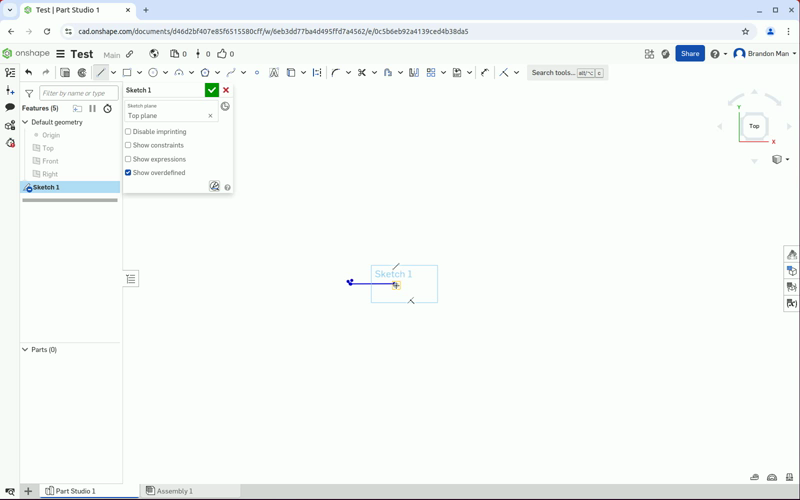
key_down(shift)
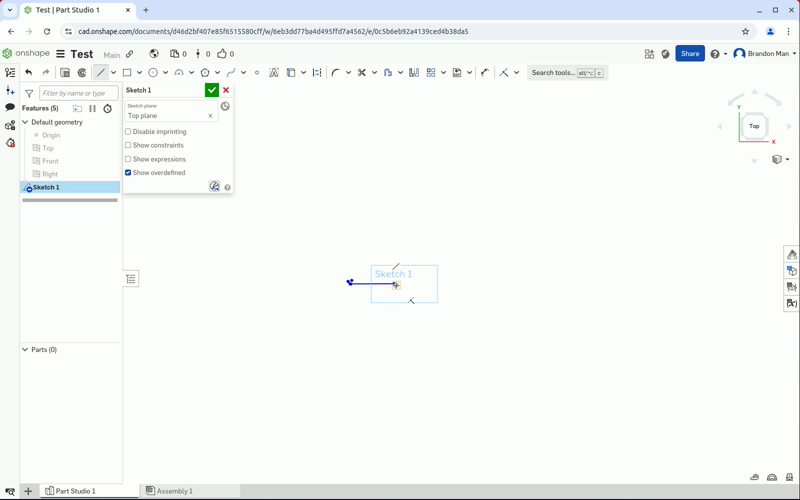
mouse_move(426, 285)
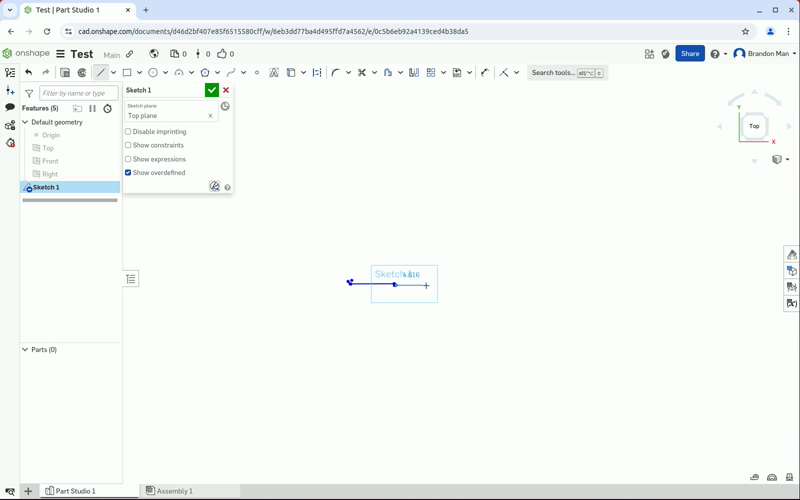
mouse_move(396, 291)
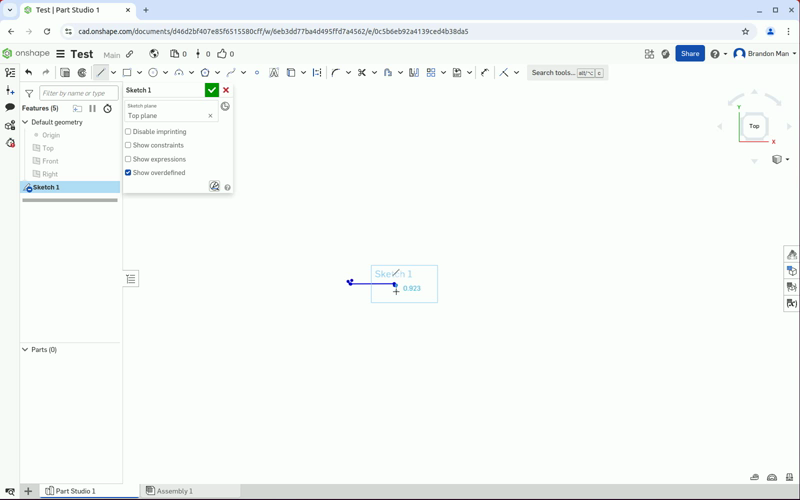
scroll(6)
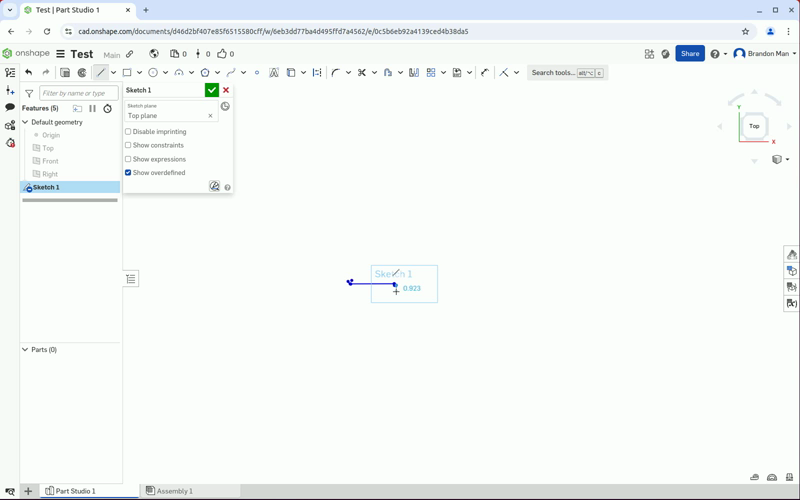
scroll(6)
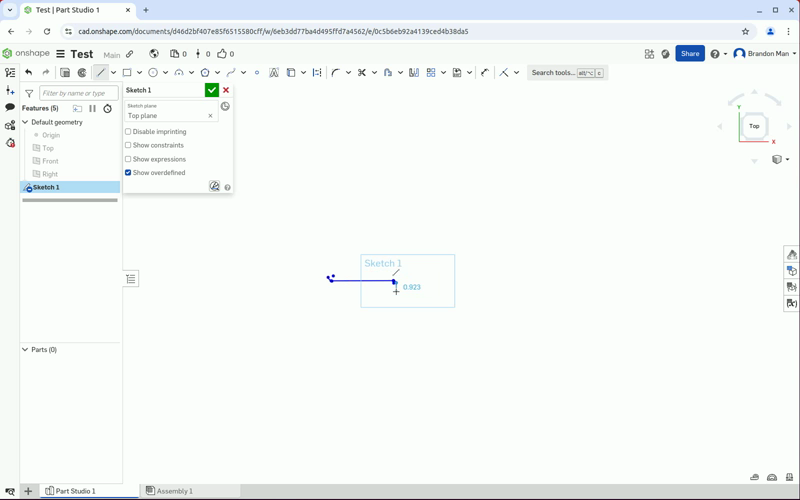
scroll(6)
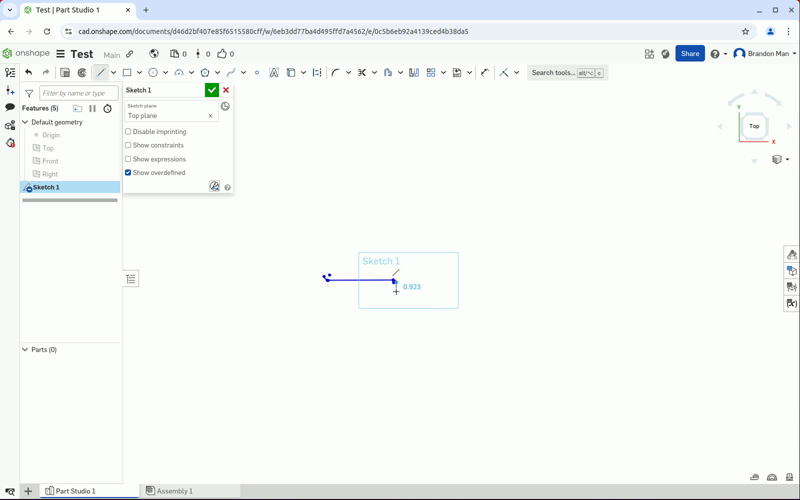
scroll(6)
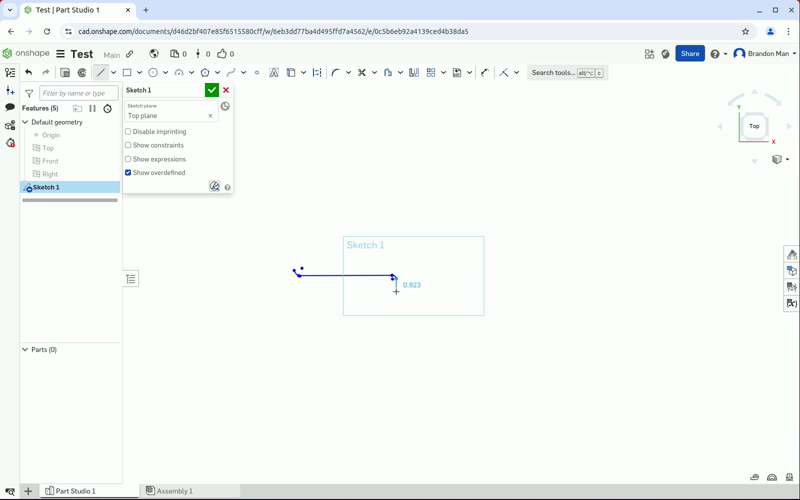
scroll(6)
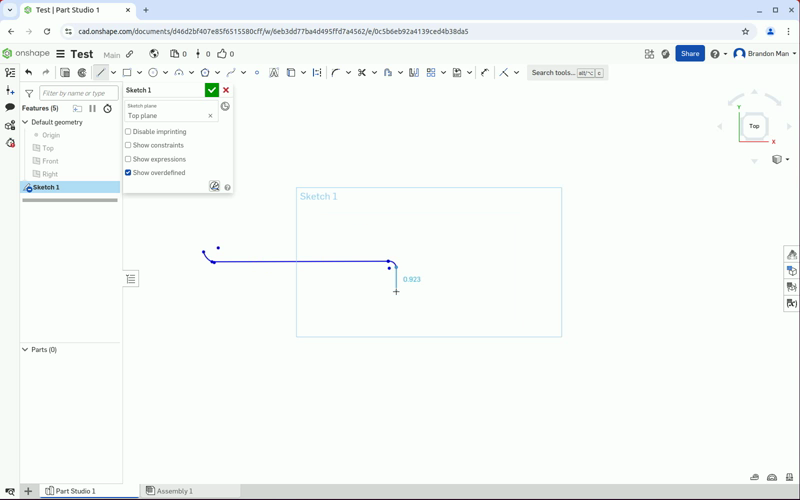
scroll(6)
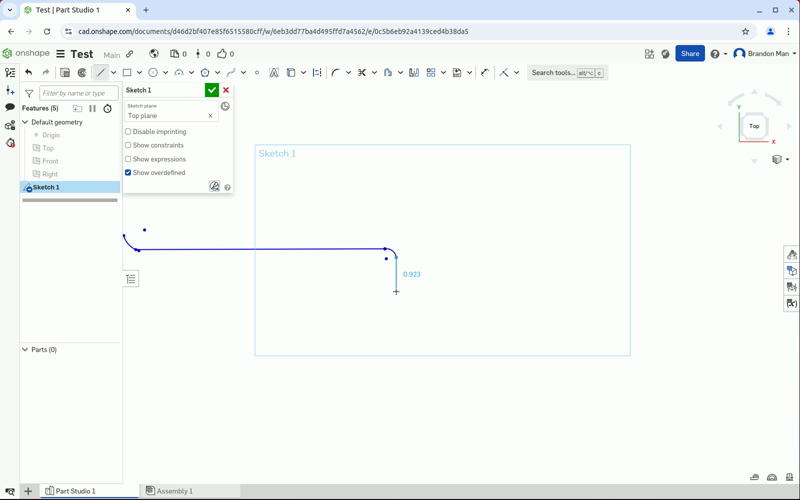
scroll(6)
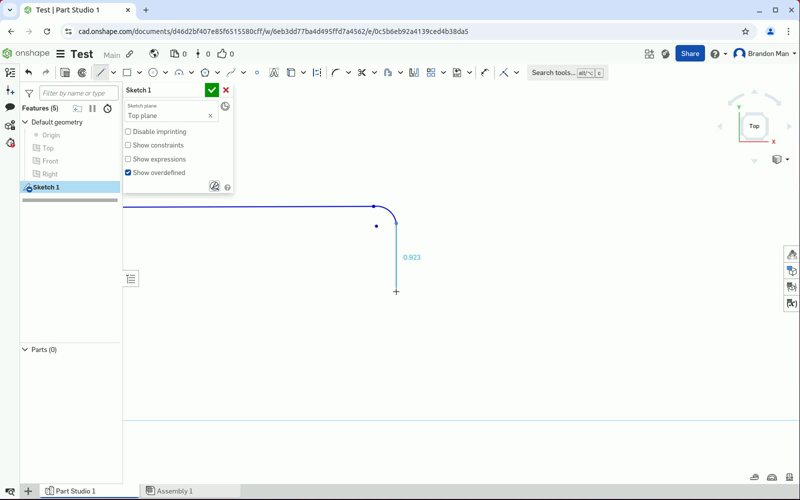
click(396, 291)
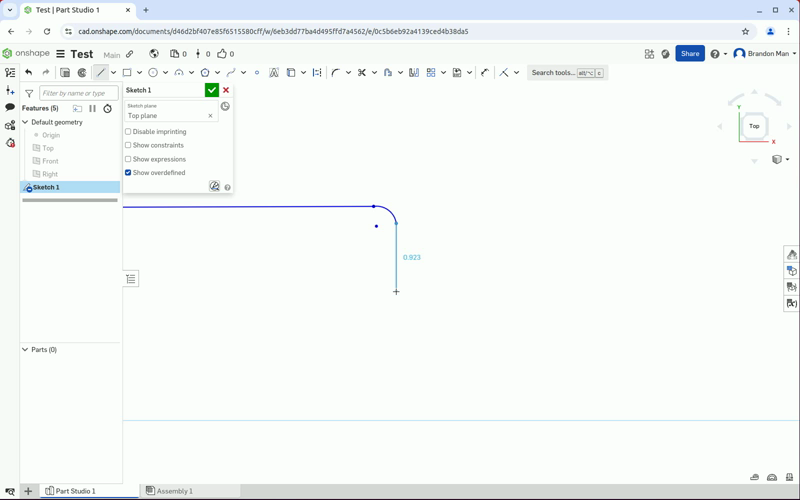
scroll(-6)
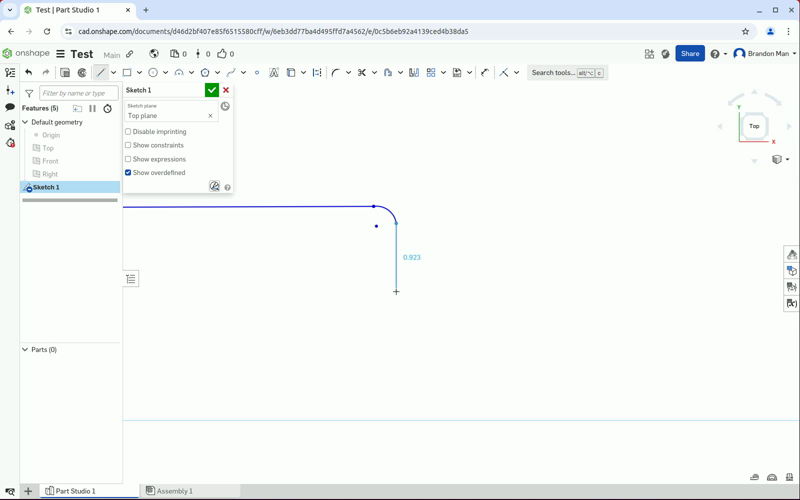
scroll(-6)
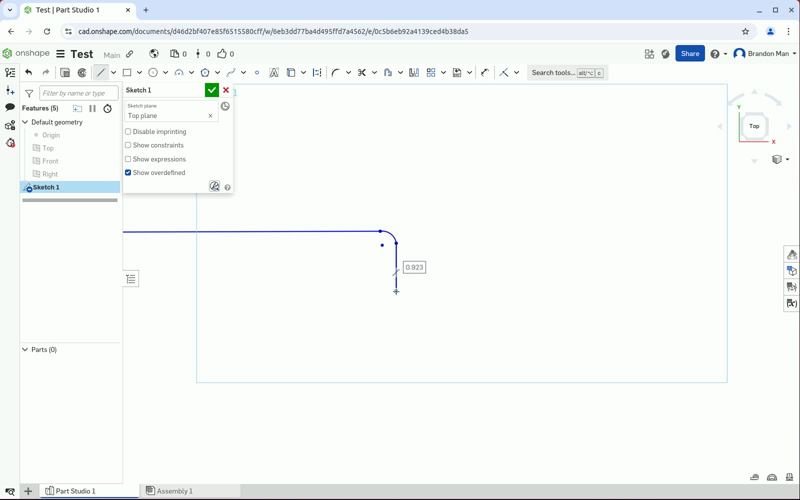
scroll(-6)
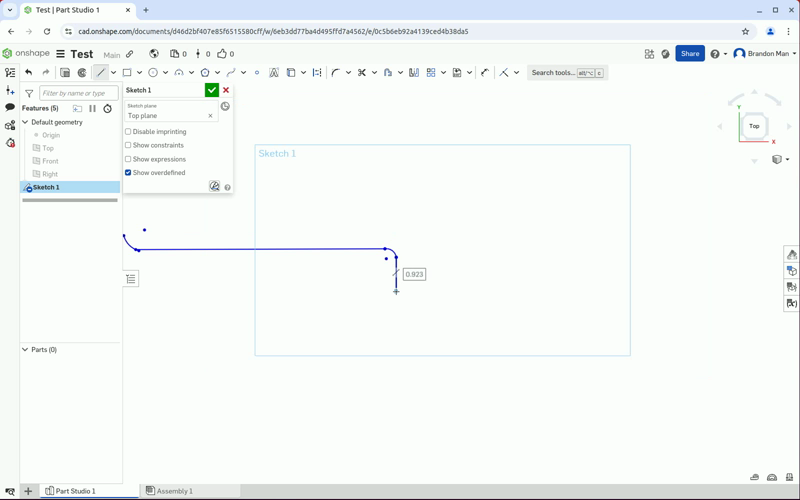
scroll(-6)
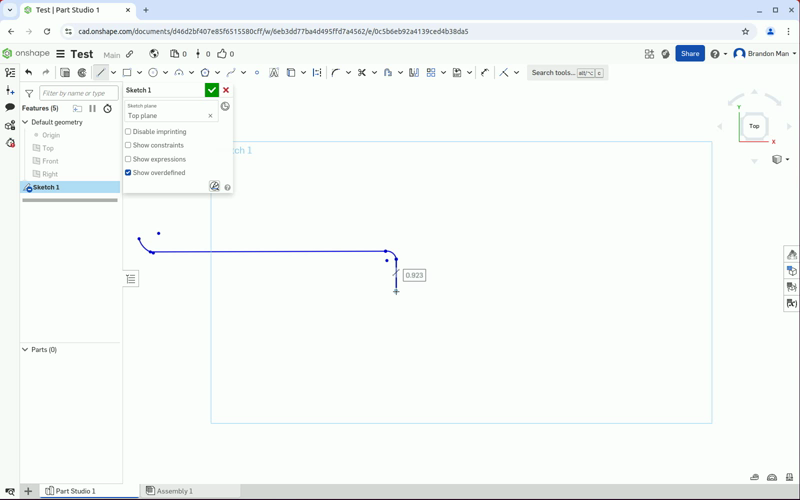
scroll(-6)
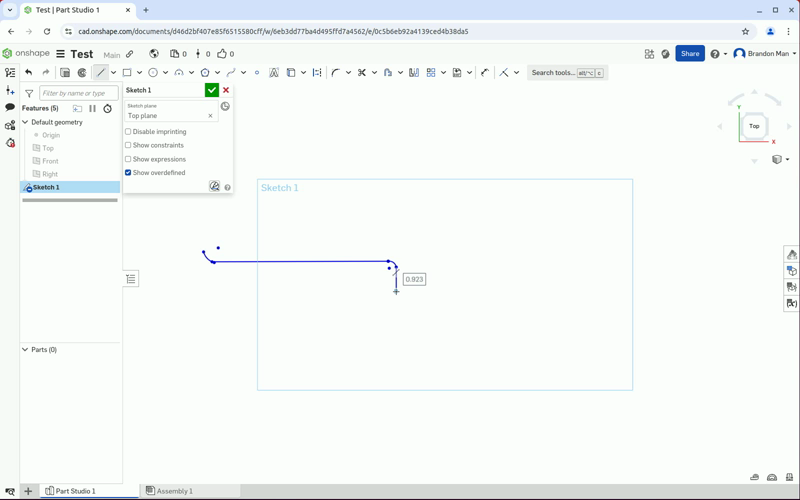
scroll(-6)
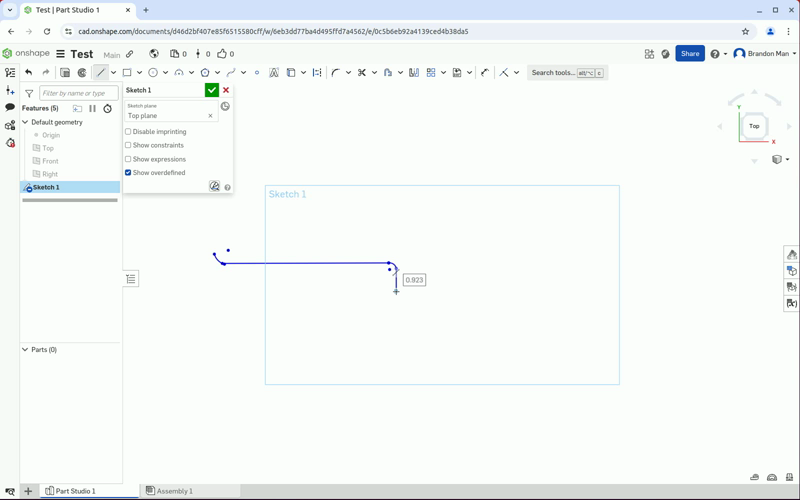
scroll(-6)
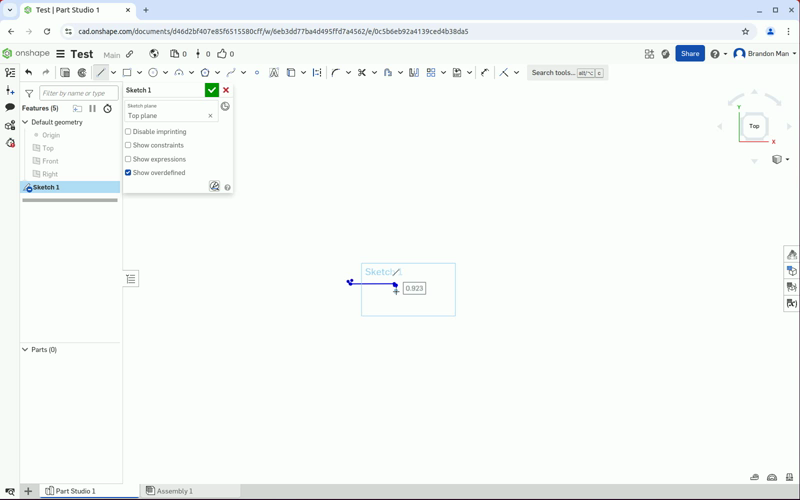
key_up(shift)
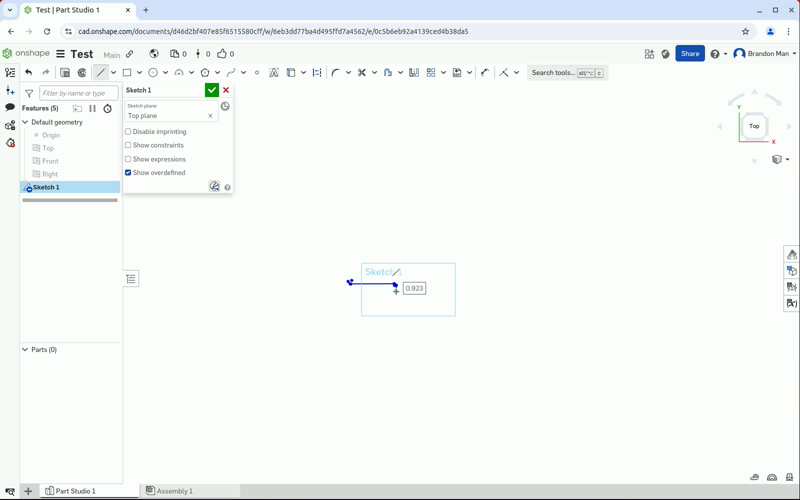
key(esc)
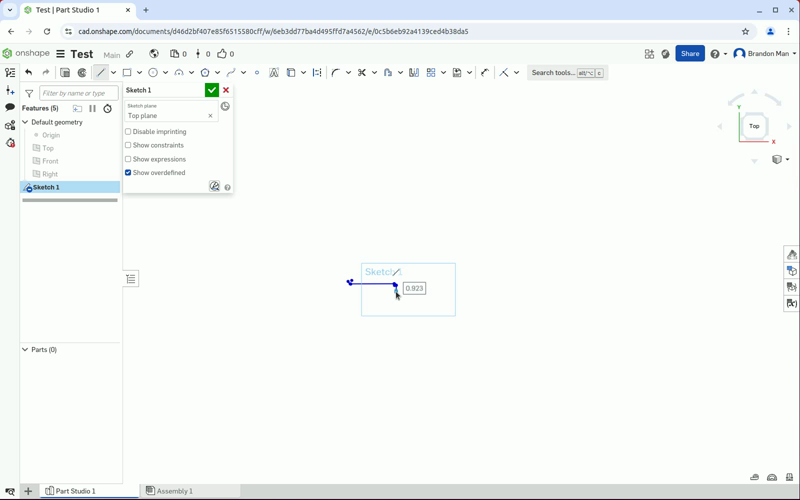
key(a)
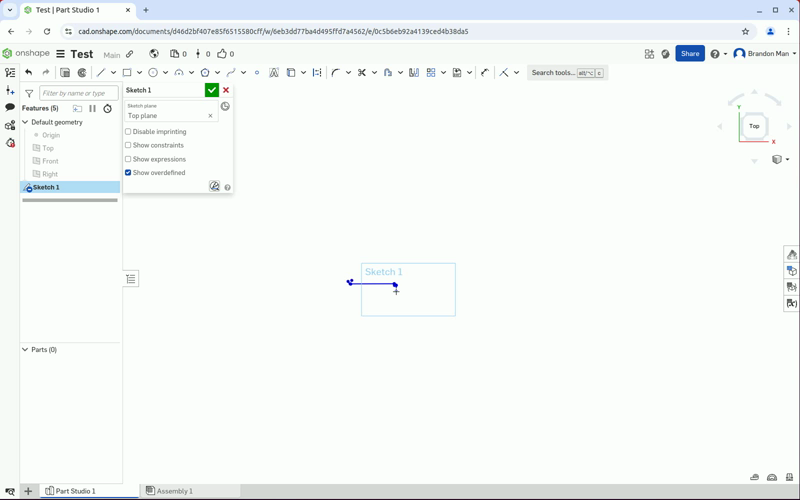
mouse_move(396, 291)
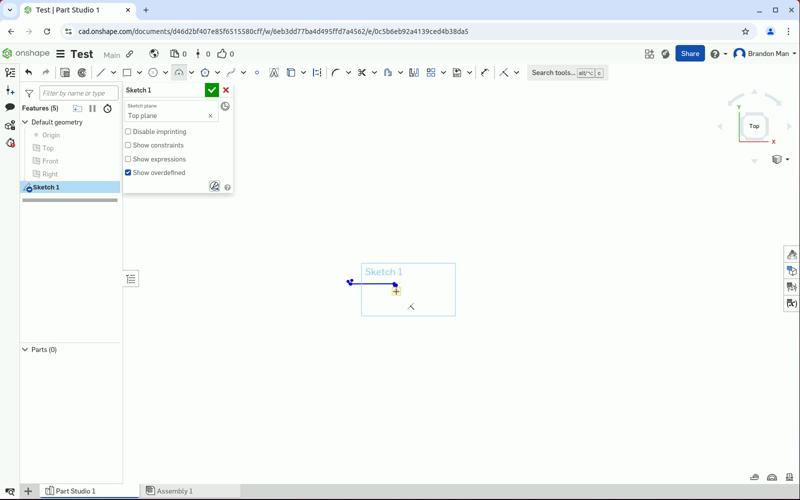
click(396, 291)
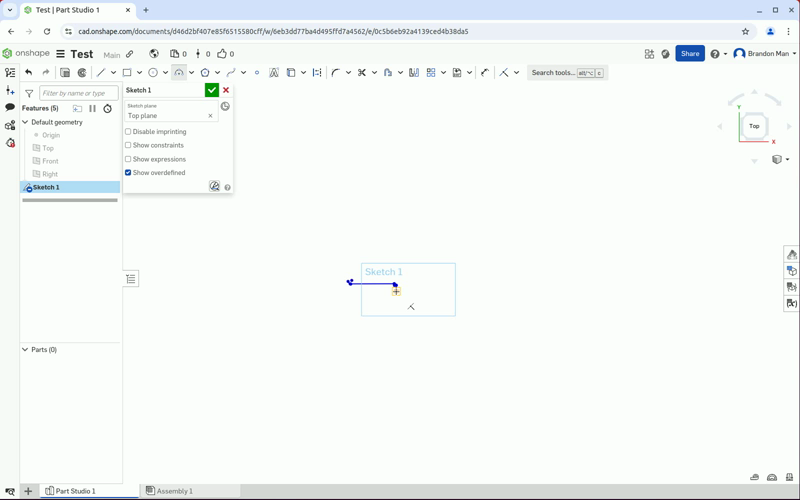
key_down(shift)
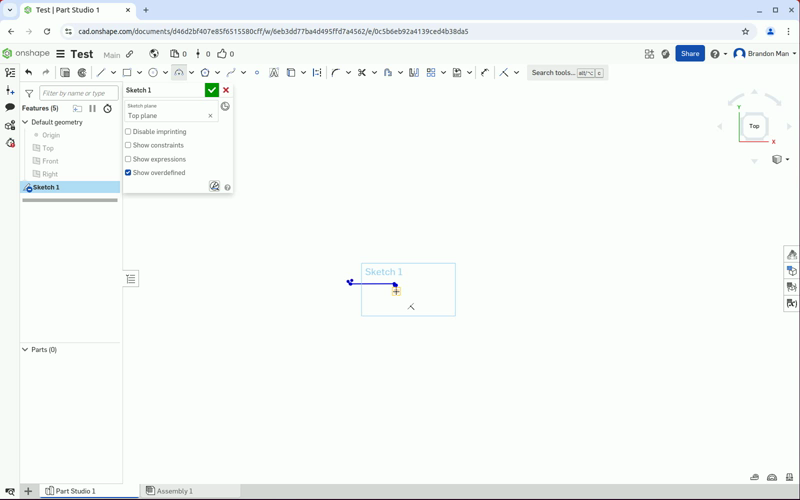
mouse_move(398, 292)
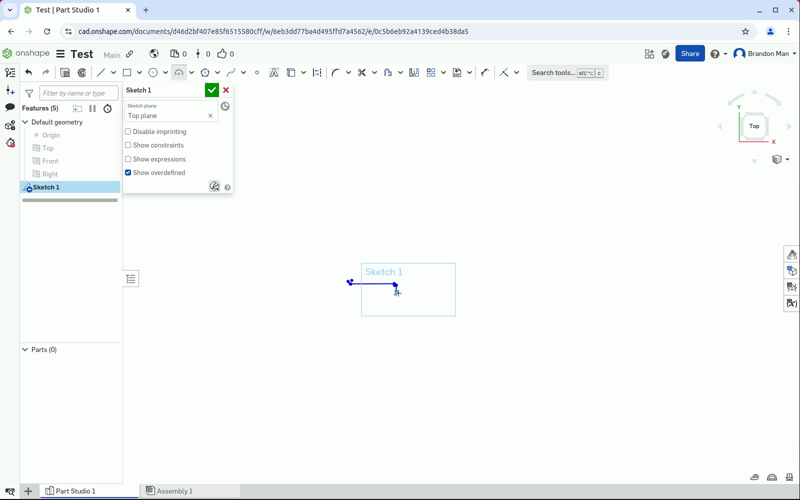
scroll(6)
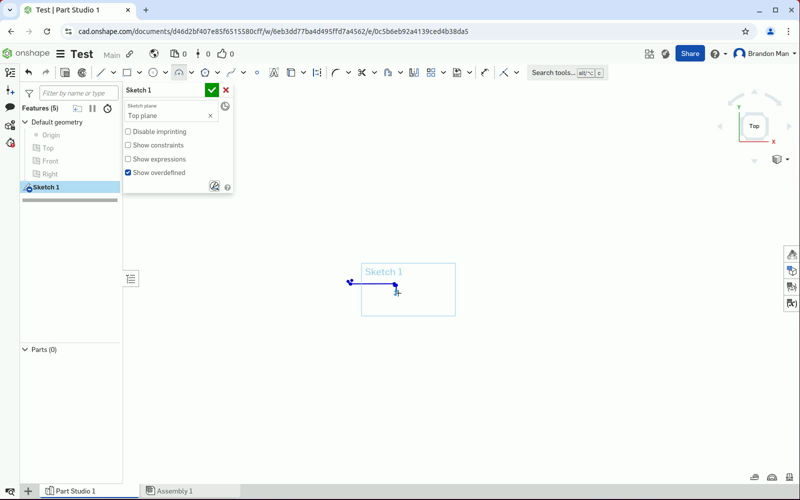
scroll(6)
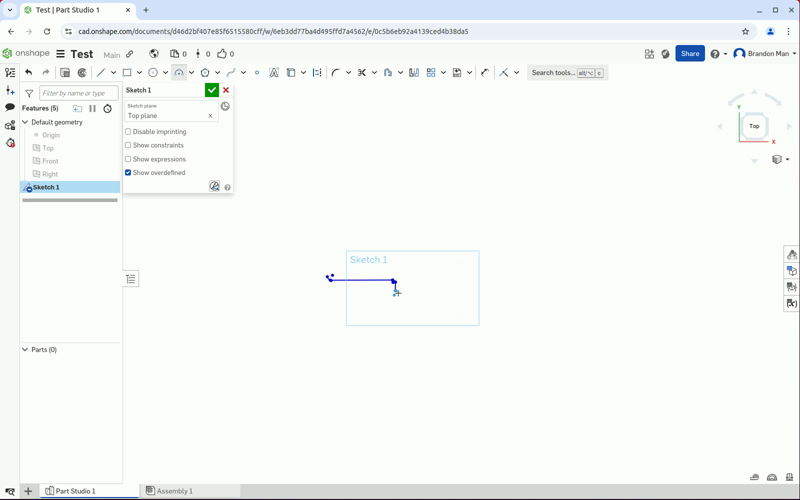
scroll(6)
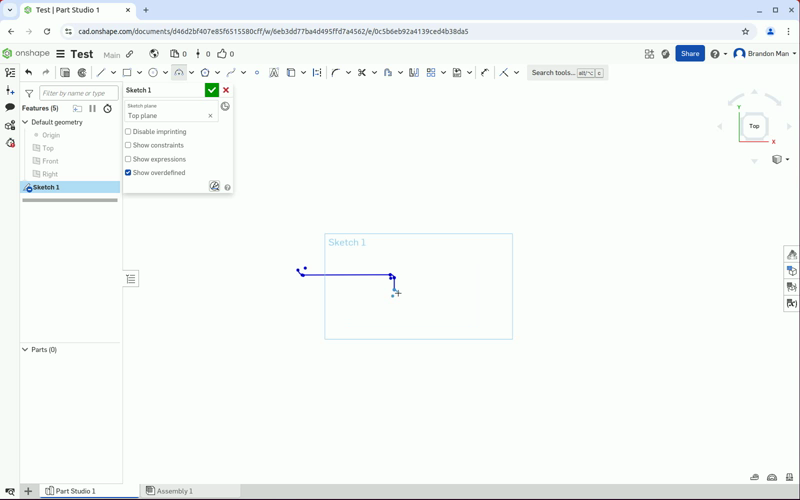
scroll(6)
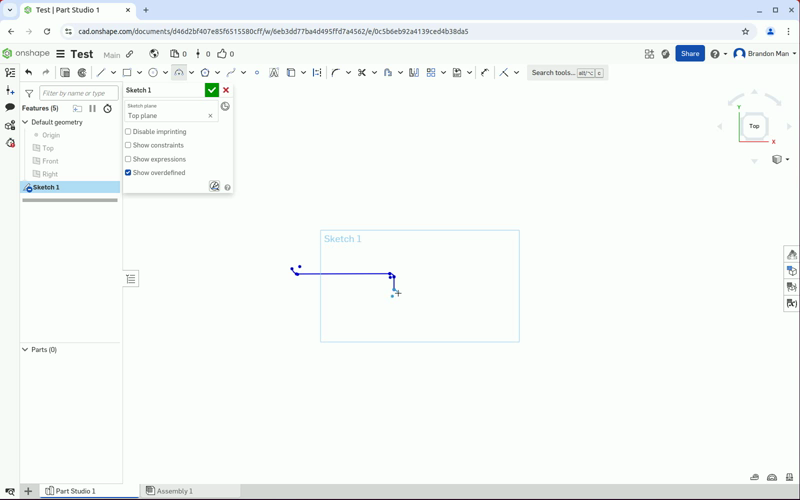
scroll(6)
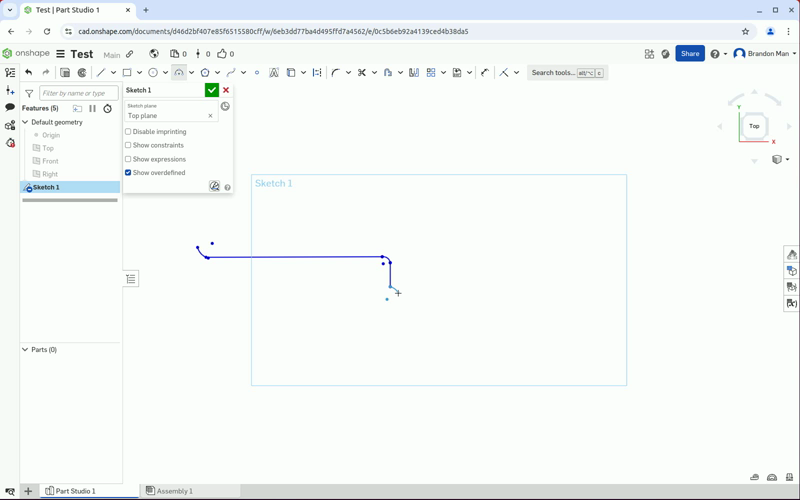
scroll(6)
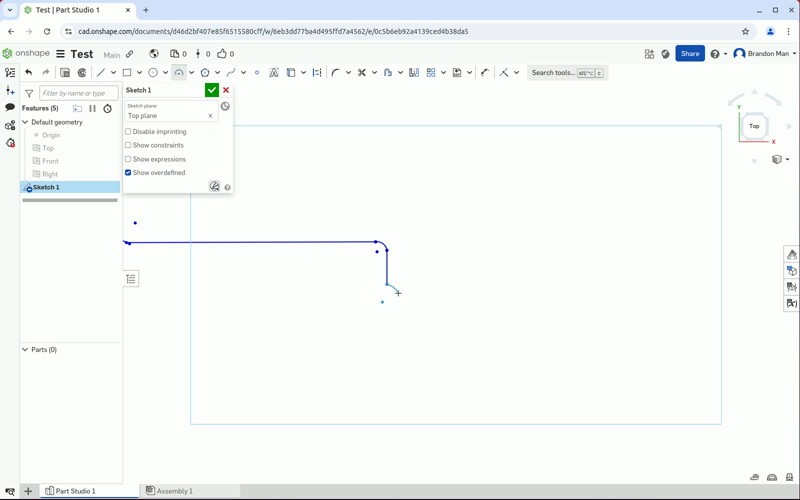
scroll(6)
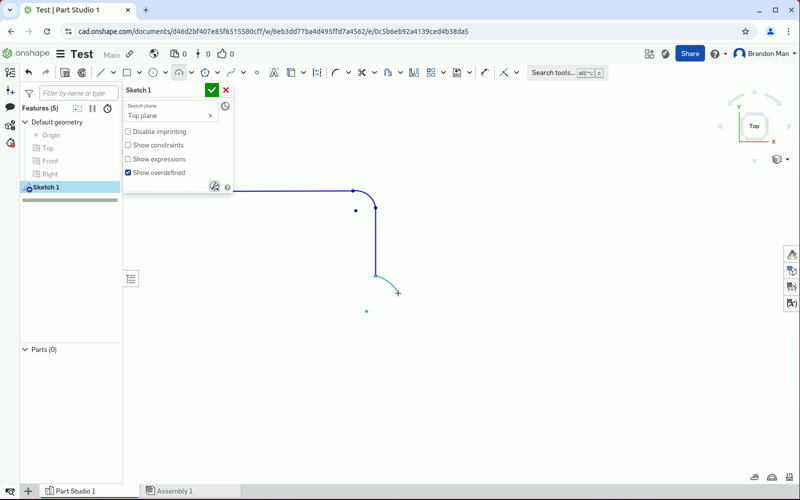
click(398, 292)
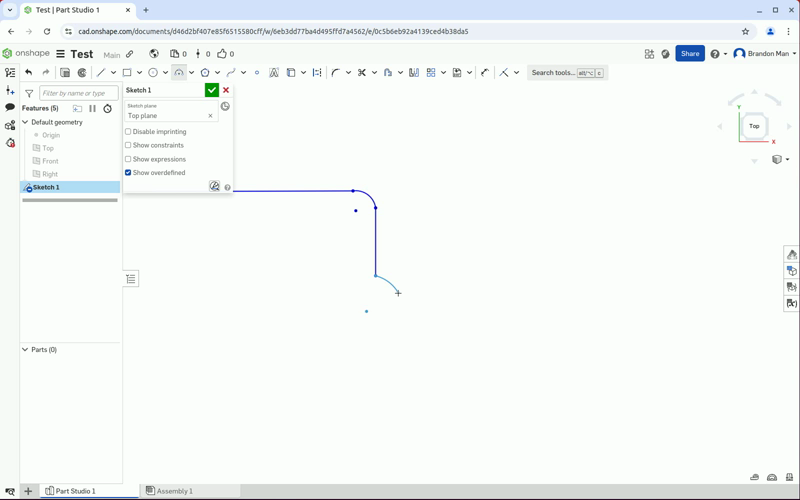
scroll(-6)
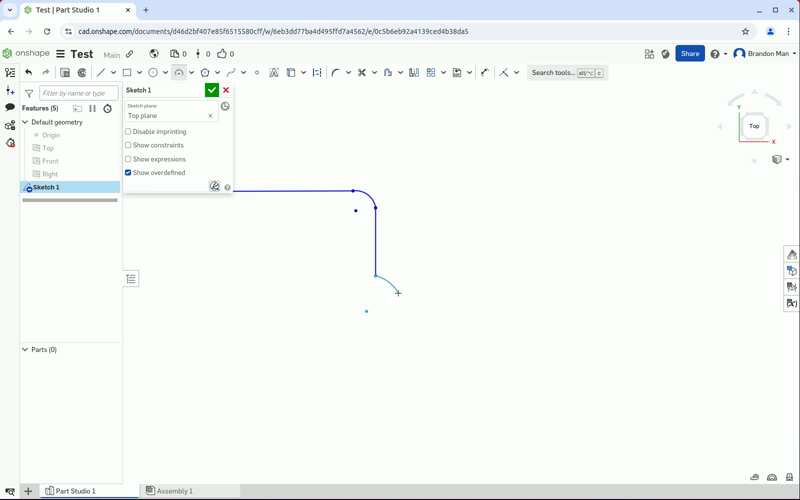
scroll(-6)
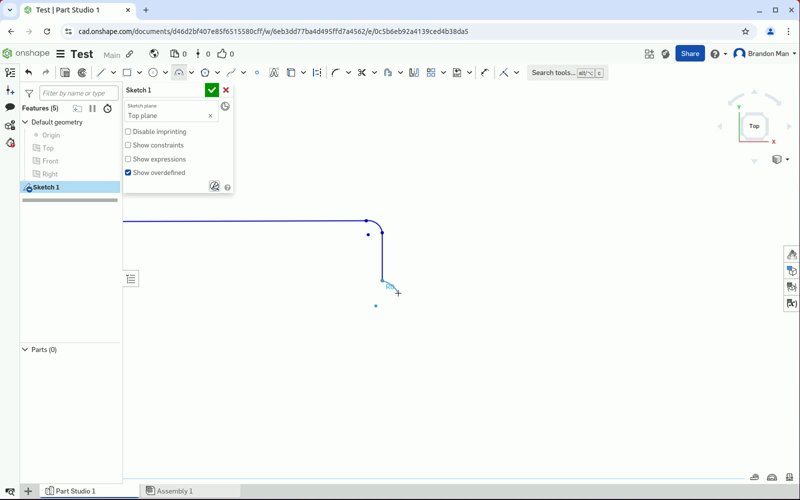
scroll(-6)
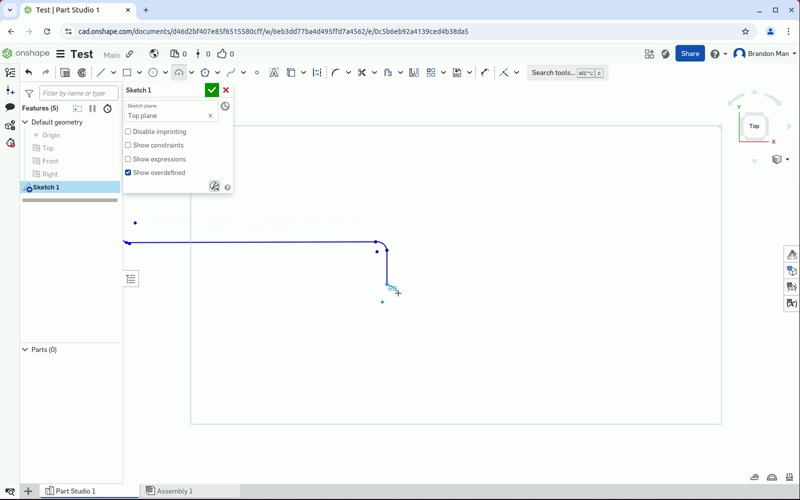
scroll(-6)
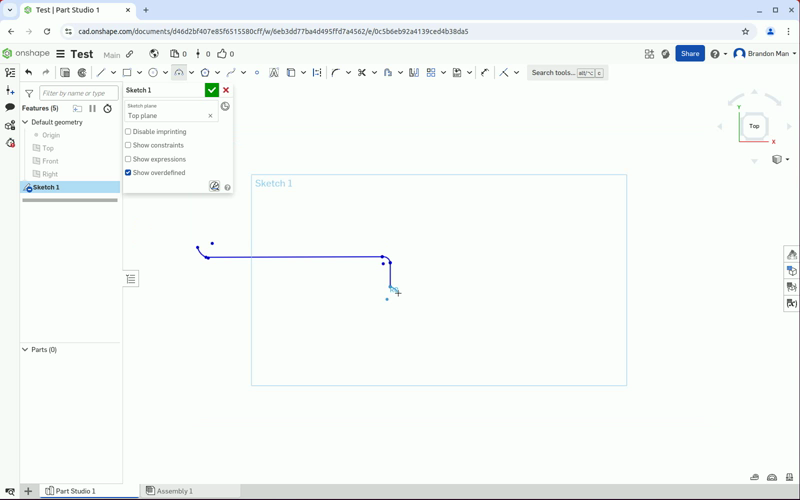
scroll(-6)
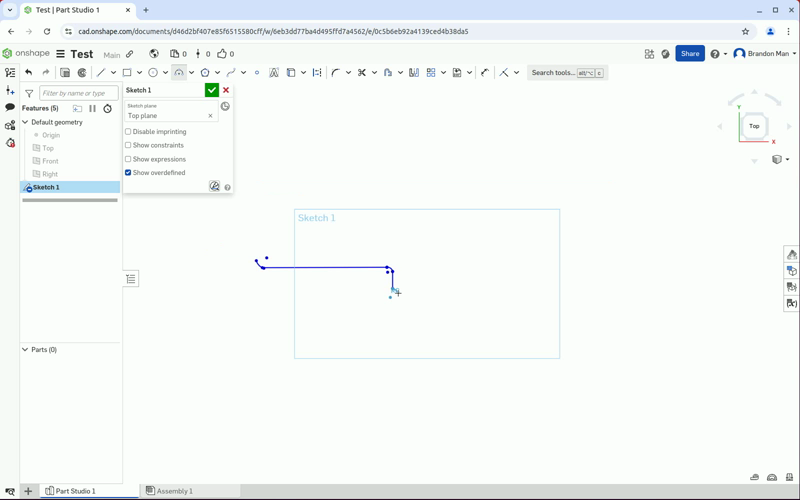
scroll(-6)
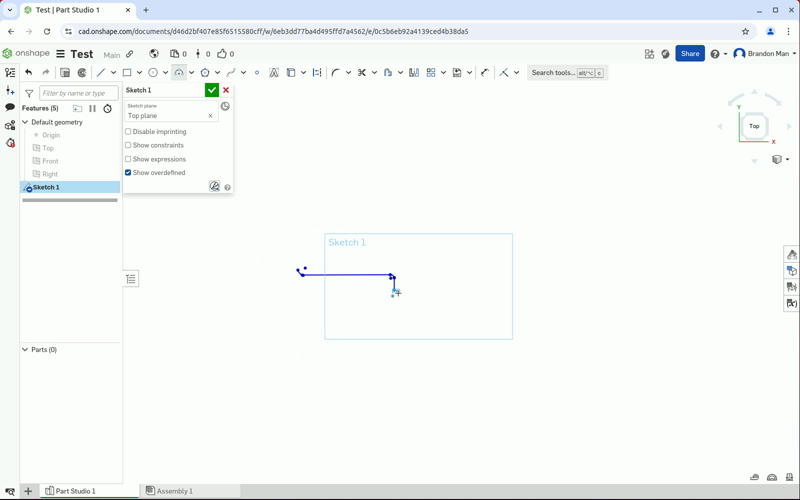
scroll(-6)
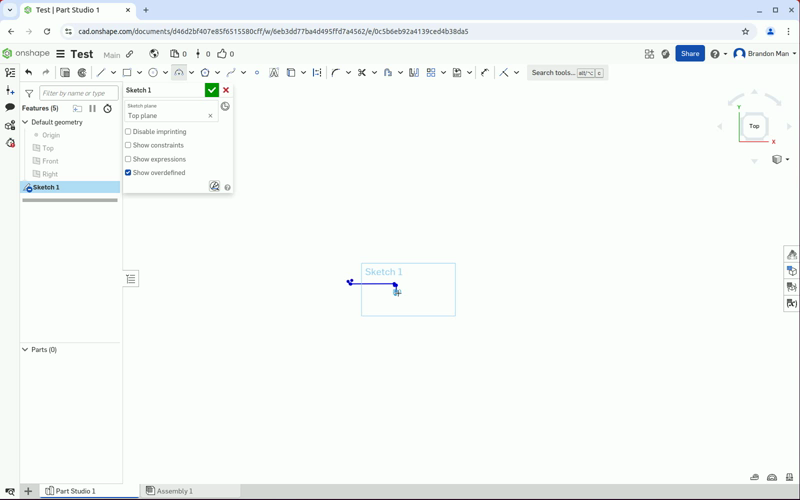
mouse_move(396, 292)
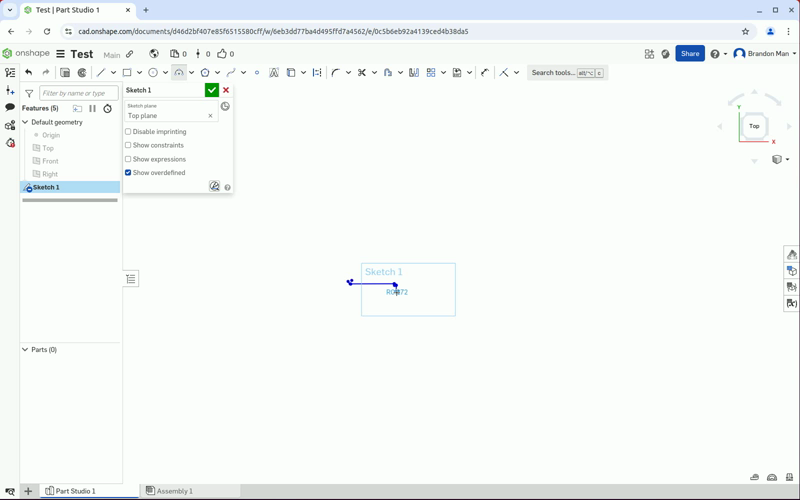
scroll(6)
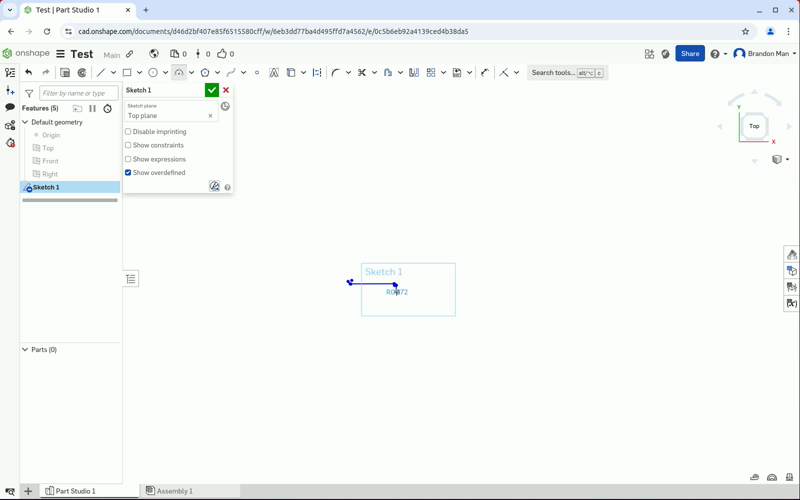
scroll(6)
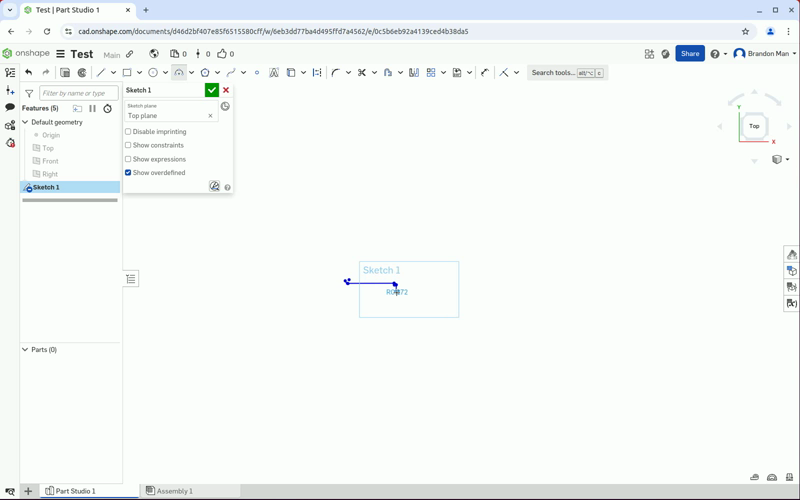
scroll(6)
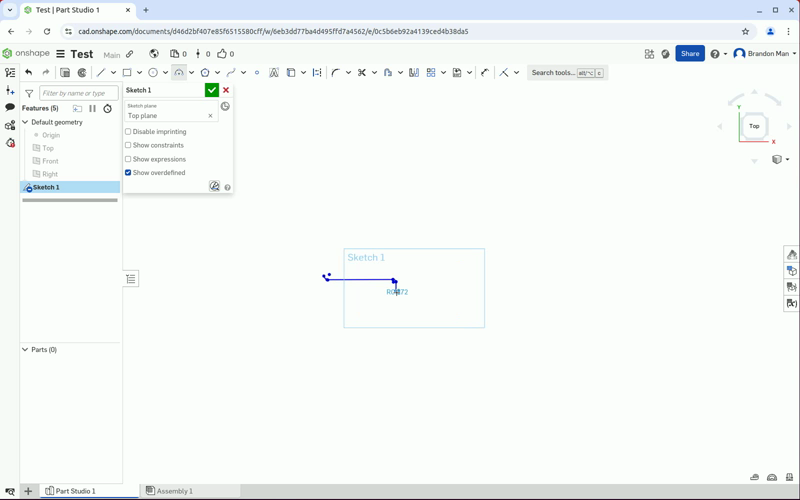
scroll(6)
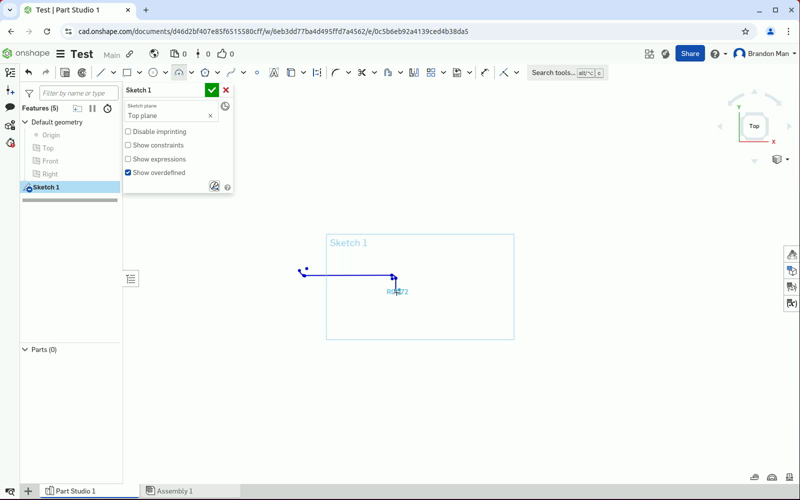
scroll(6)
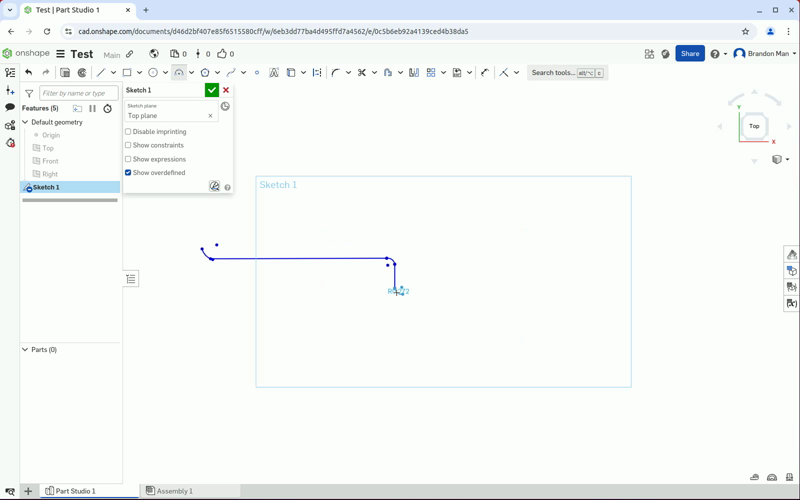
scroll(6)
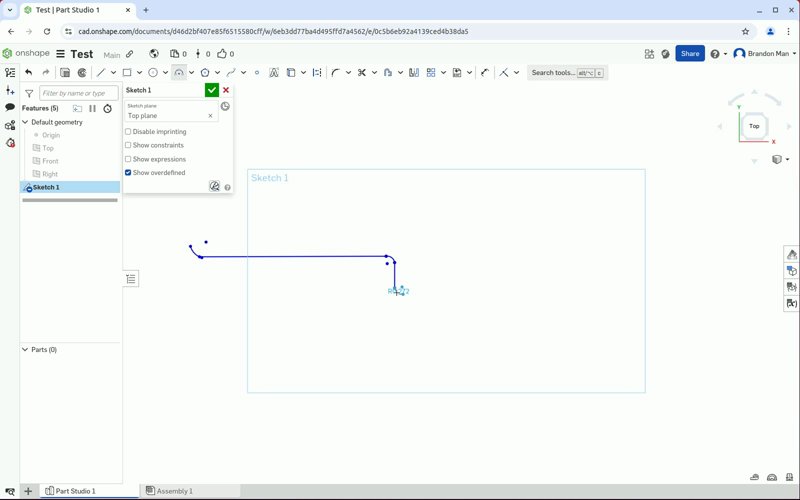
scroll(6)
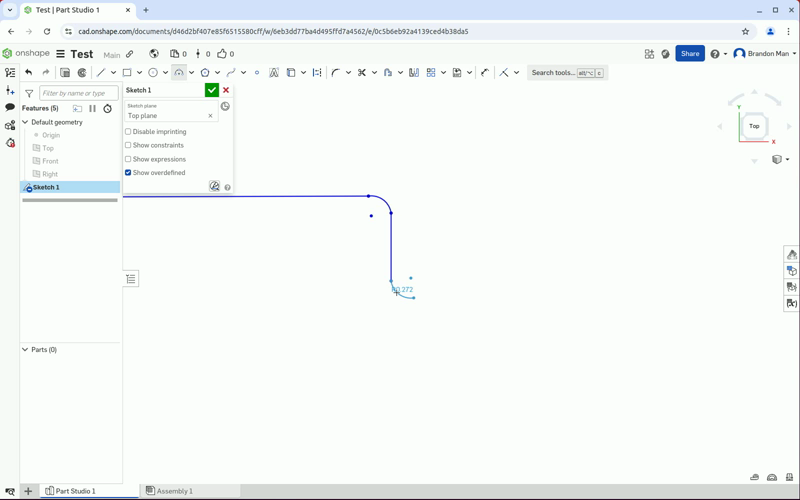
click(396, 292)
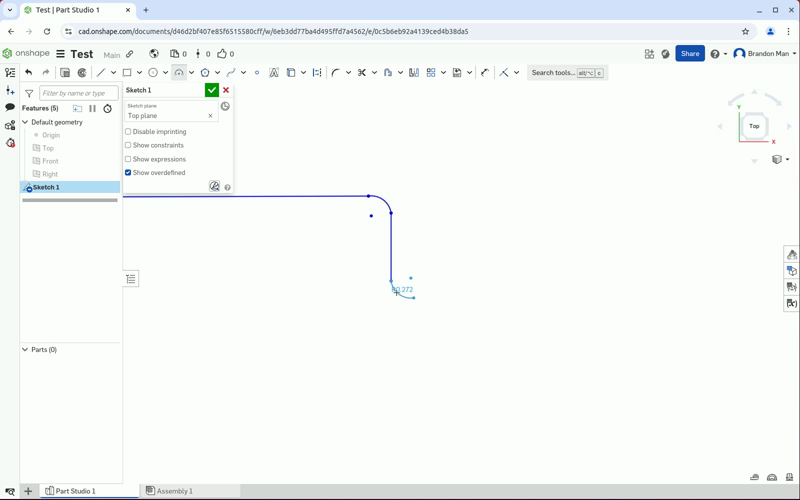
scroll(-6)
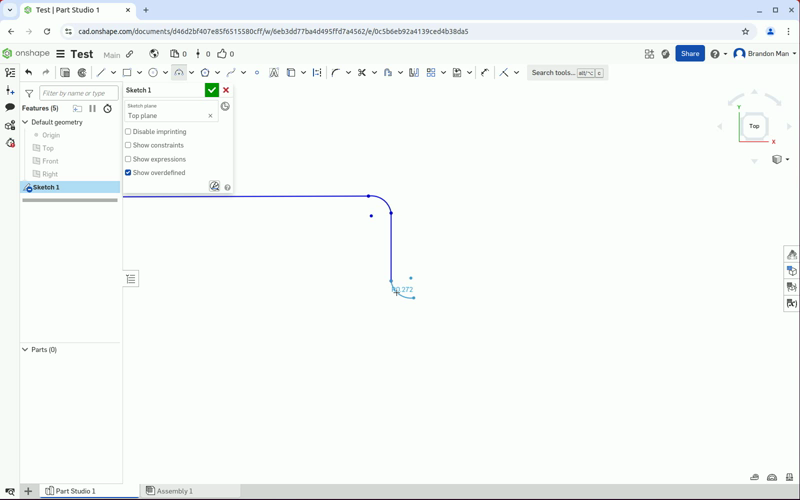
scroll(-6)
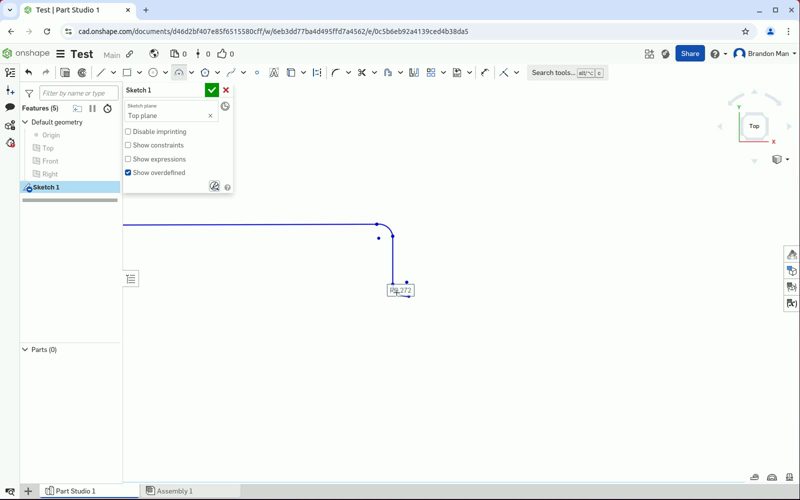
scroll(-6)
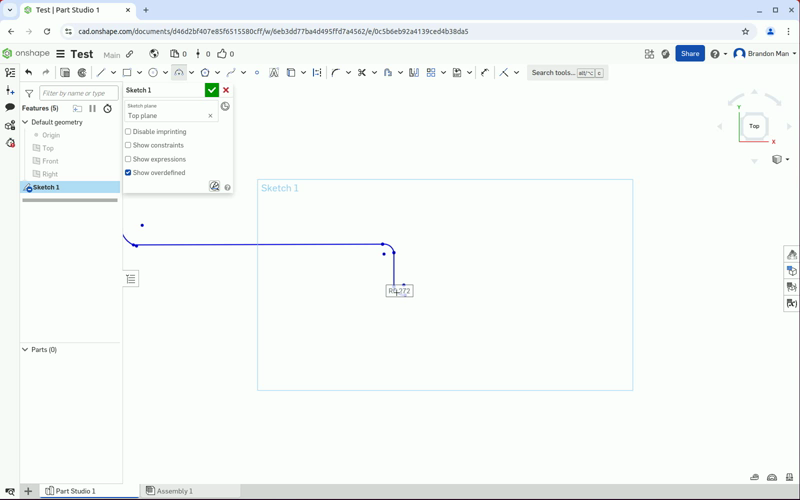
scroll(-6)
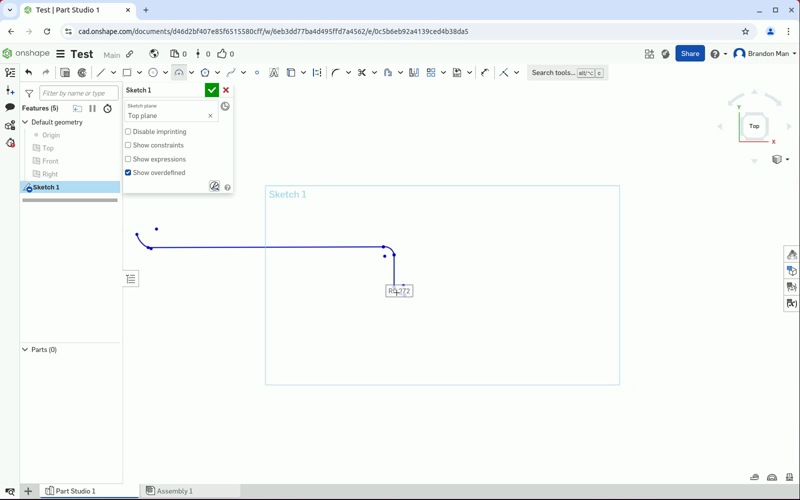
scroll(-6)
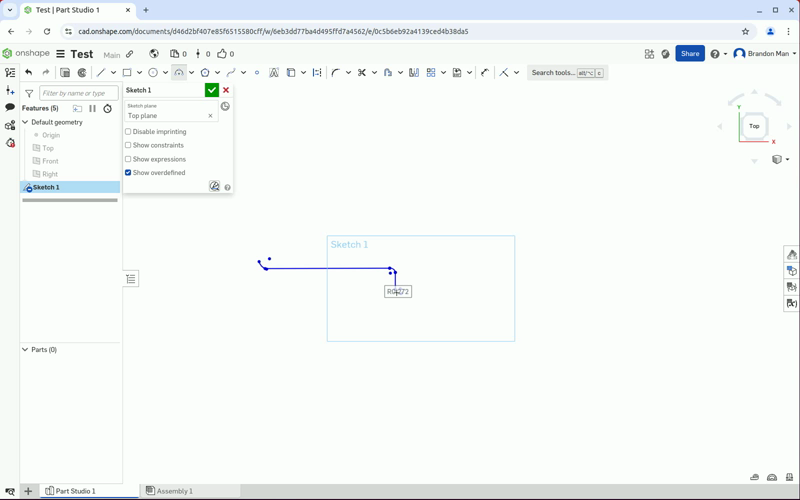
scroll(-6)
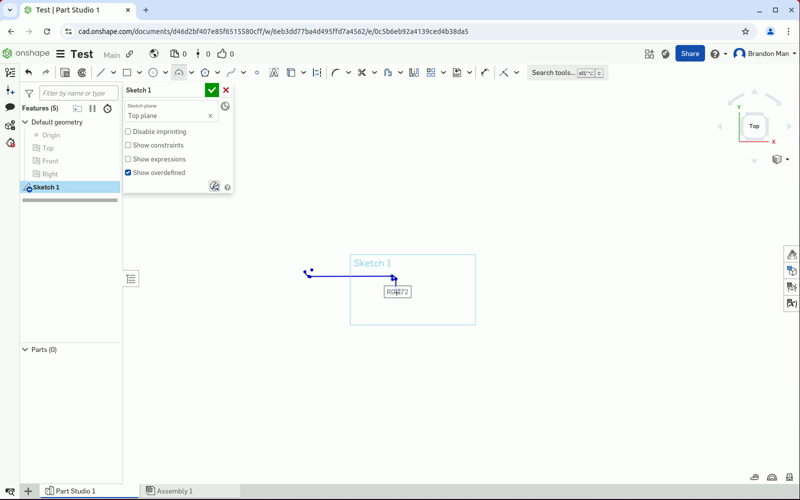
scroll(-6)
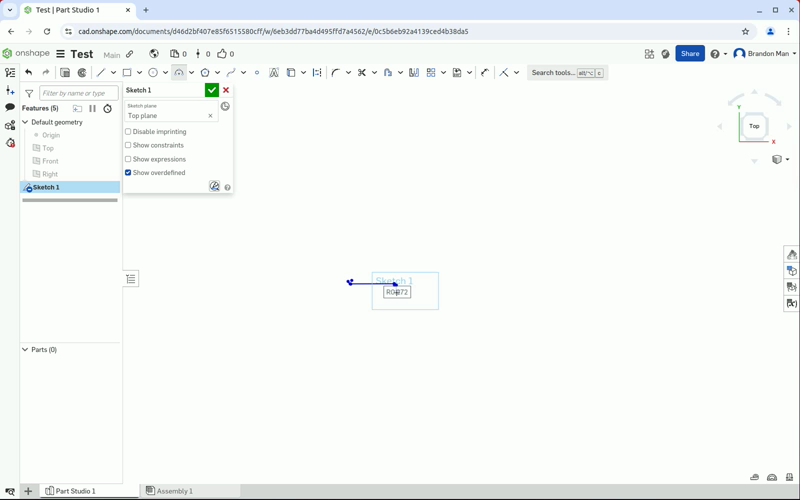
key_up(shift)
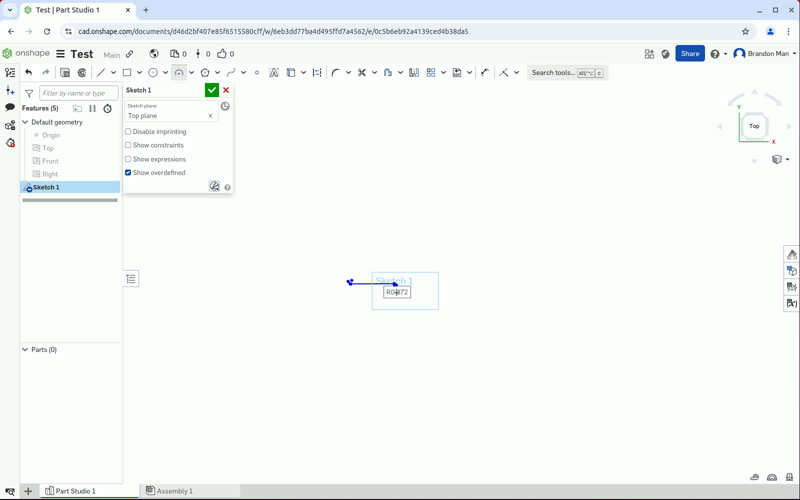
key(esc)
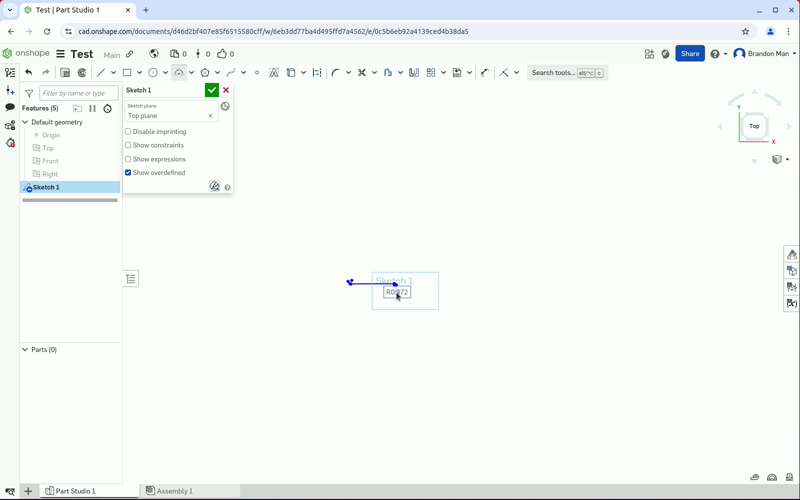
key(l)
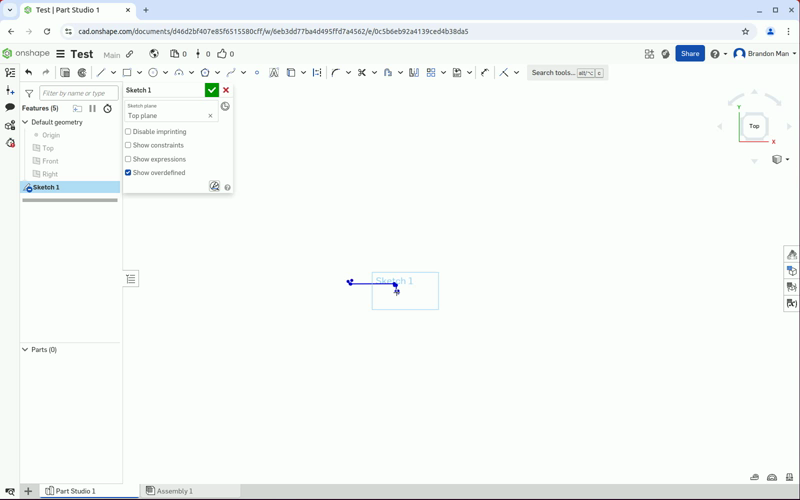
mouse_move(398, 292)
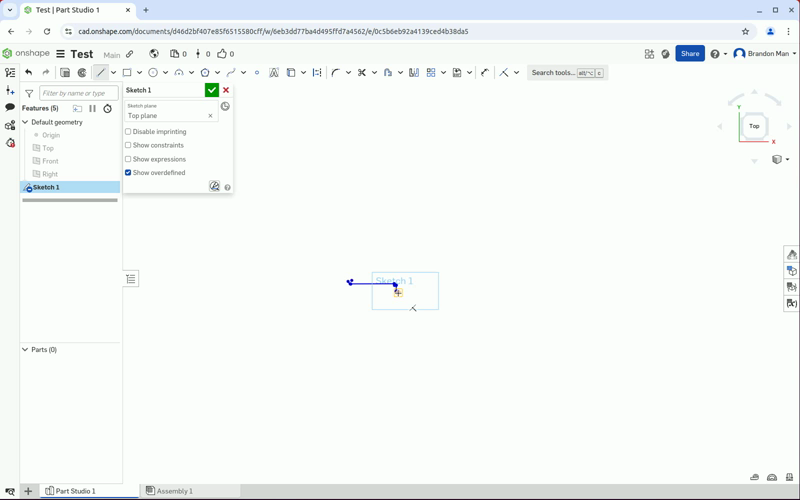
scroll(6)
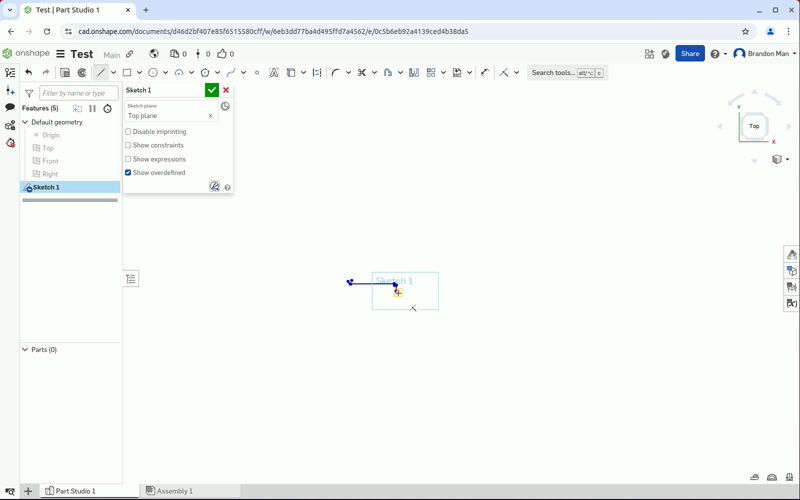
scroll(6)
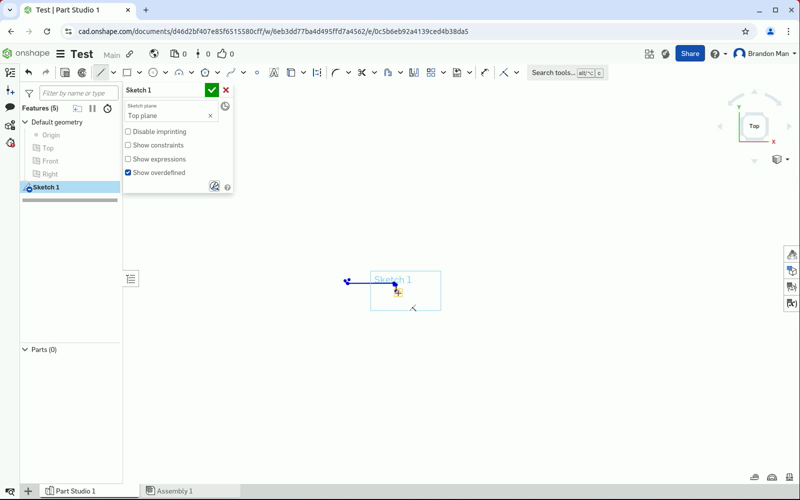
scroll(6)
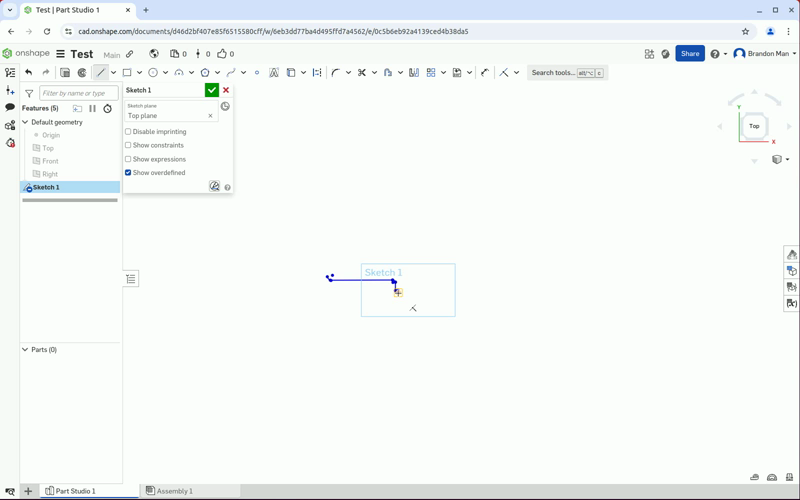
scroll(6)
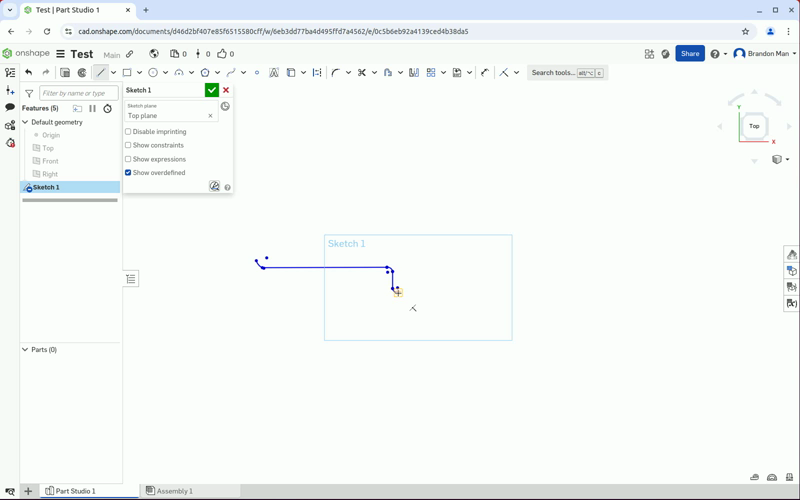
scroll(6)
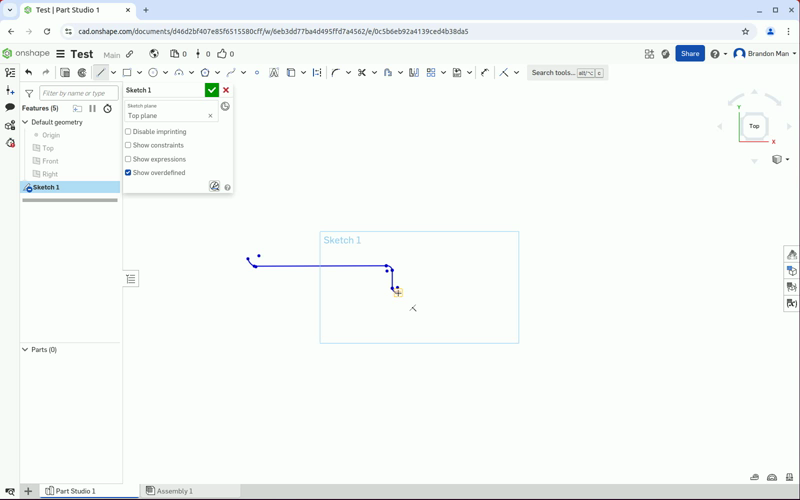
scroll(6)
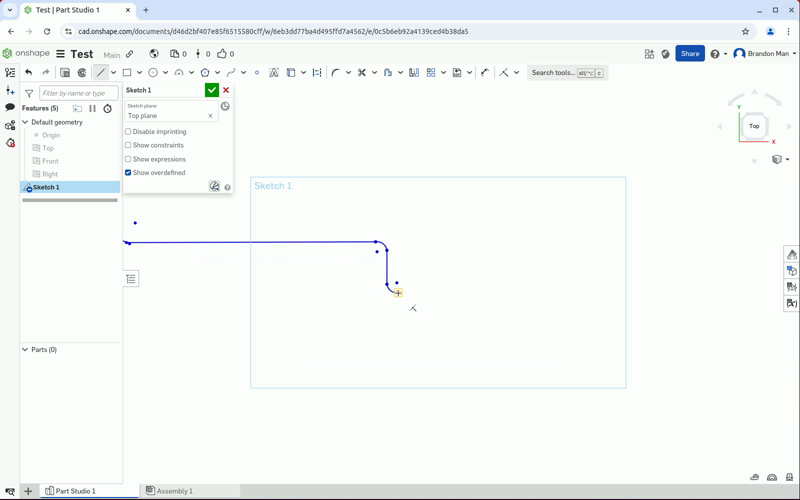
scroll(6)
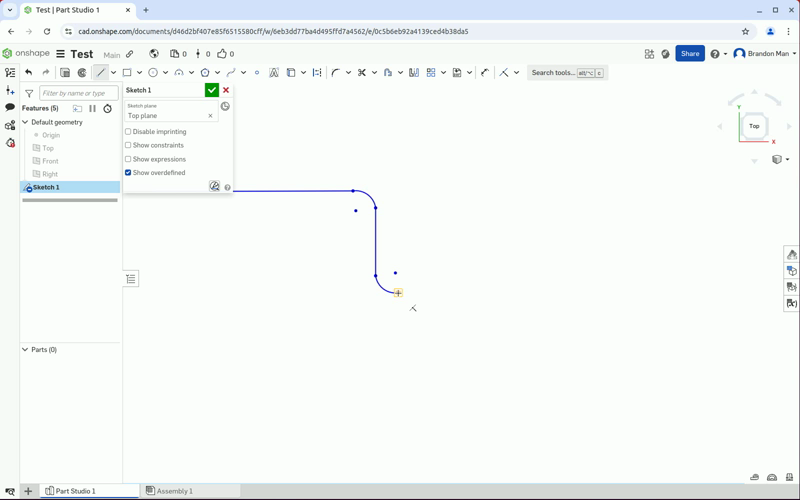
click(398, 292)
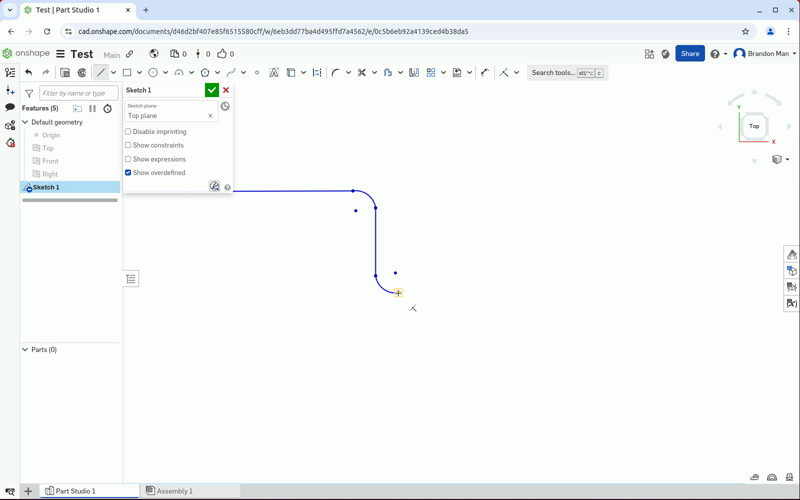
scroll(-6)
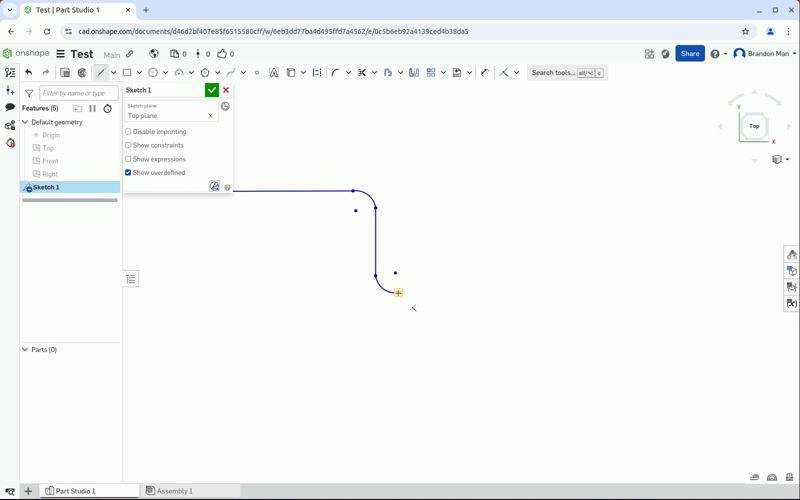
scroll(-6)
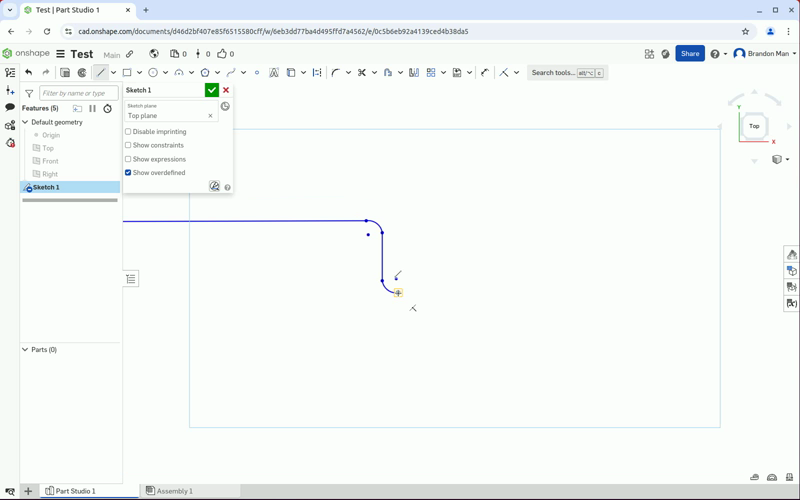
scroll(-6)
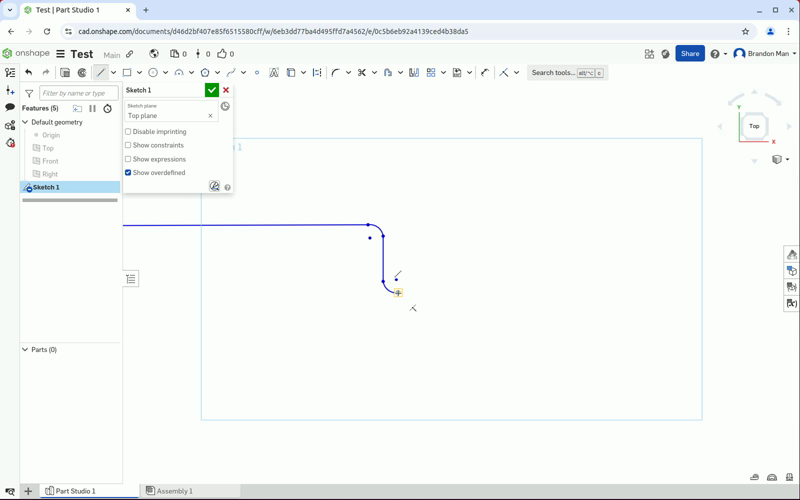
scroll(-6)
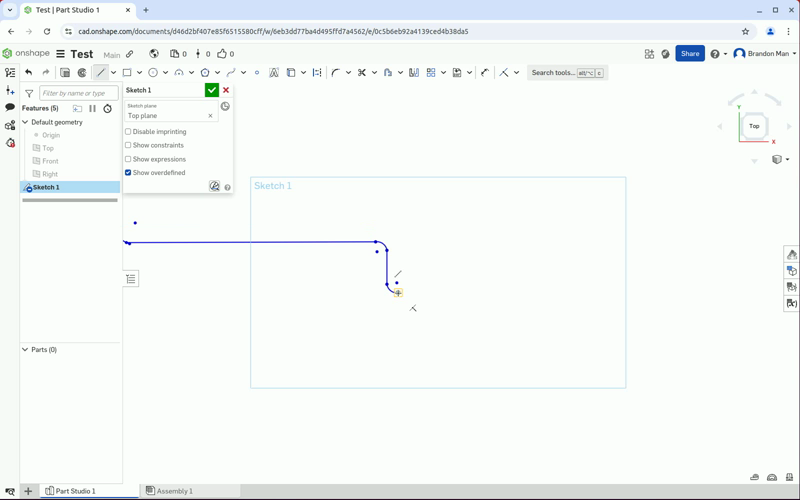
scroll(-6)
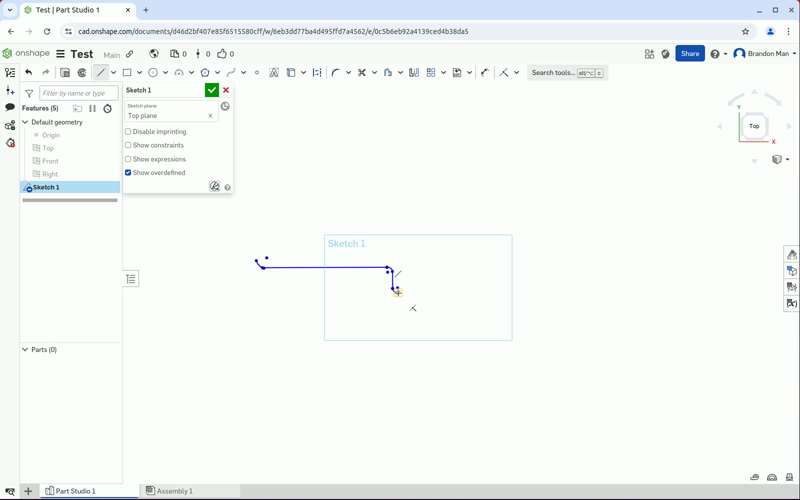
scroll(-6)
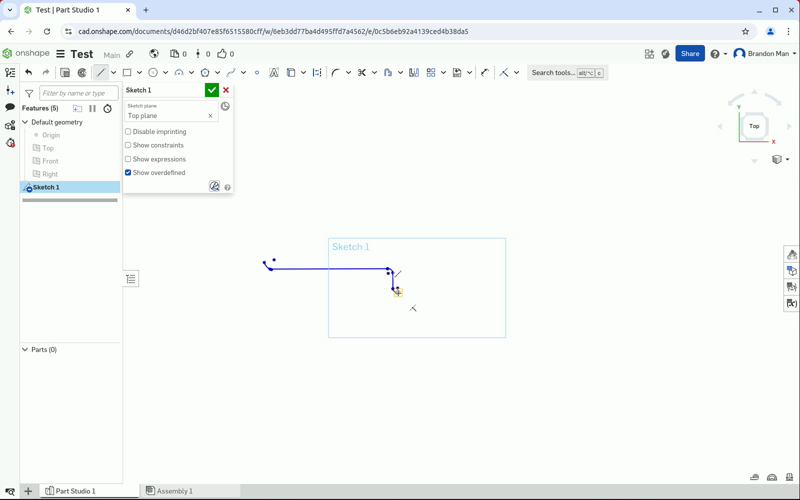
scroll(-6)
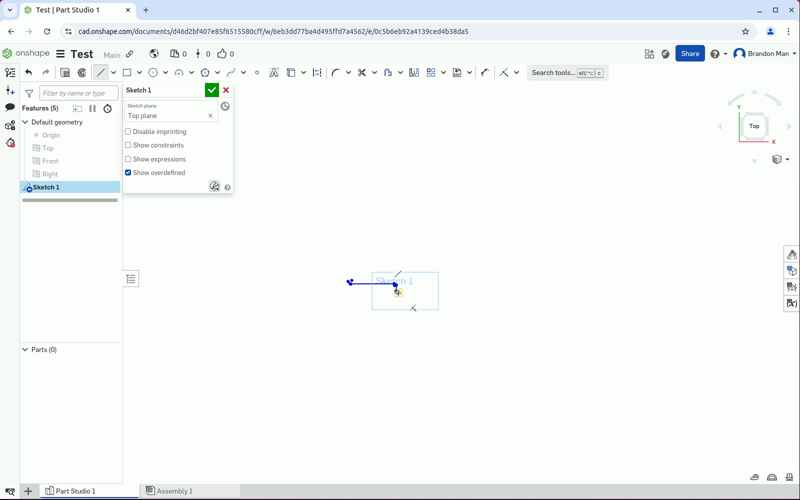
key_down(shift)
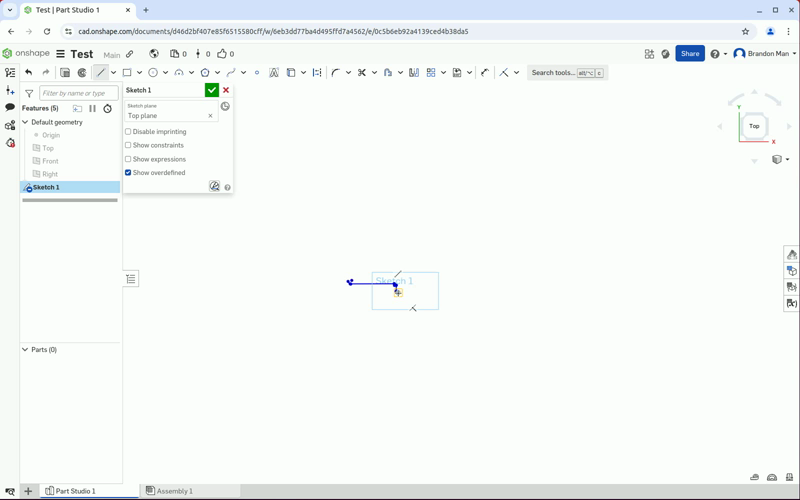
mouse_move(521, 292)
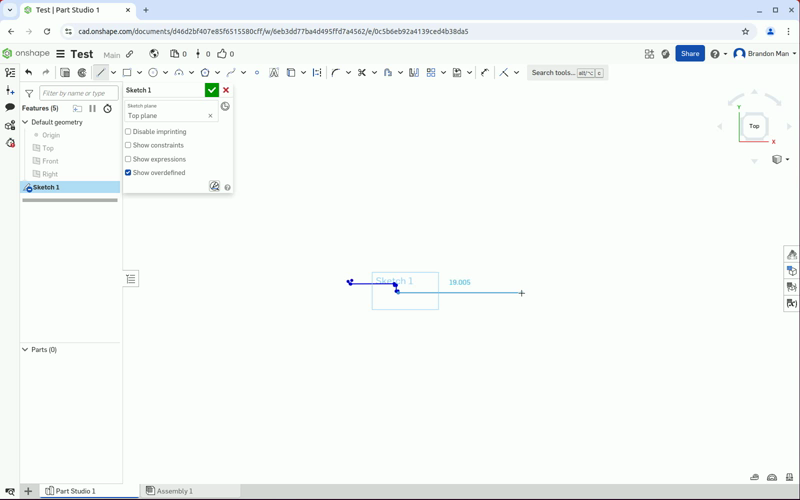
click(521, 292)
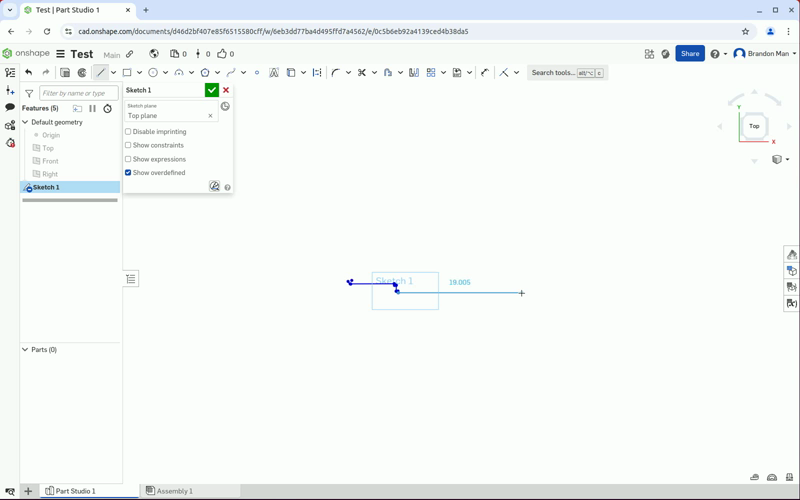
key_up(shift)
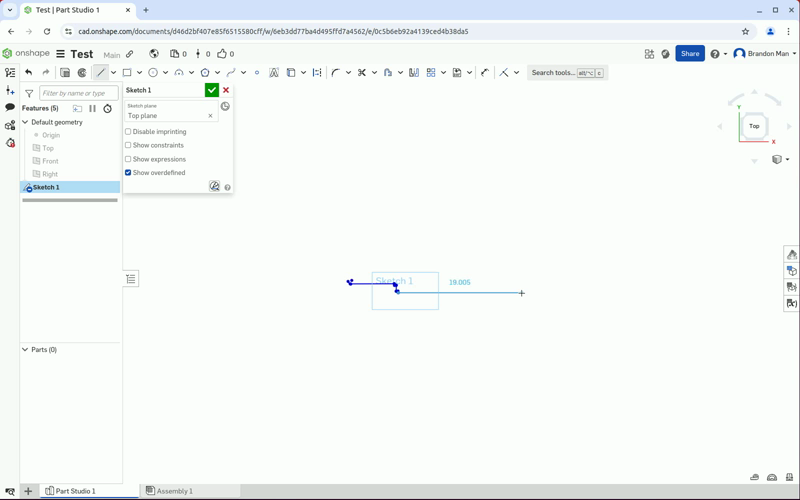
key(esc)
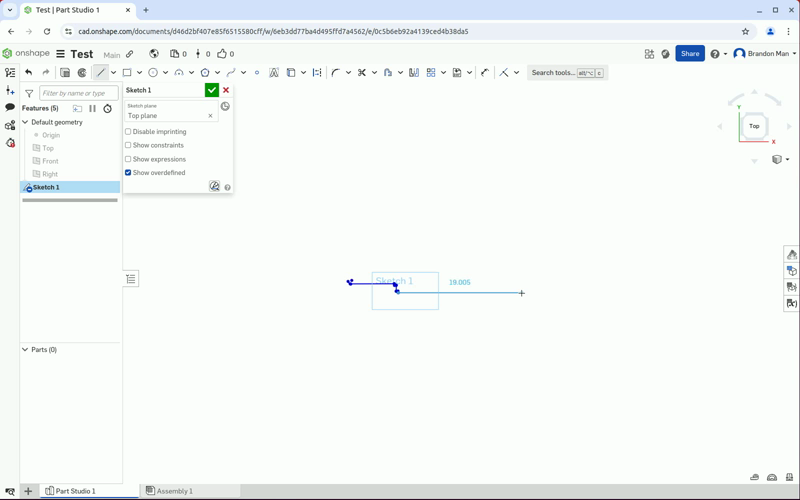
key(a)
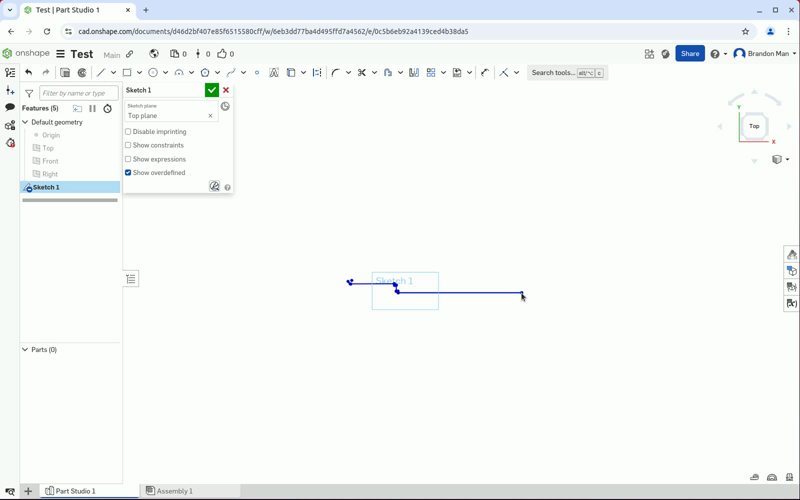
mouse_move(521, 292)
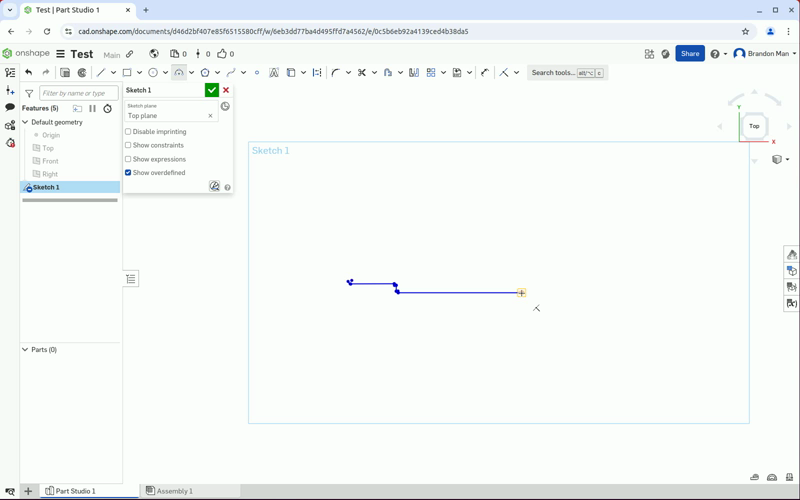
click(521, 292)
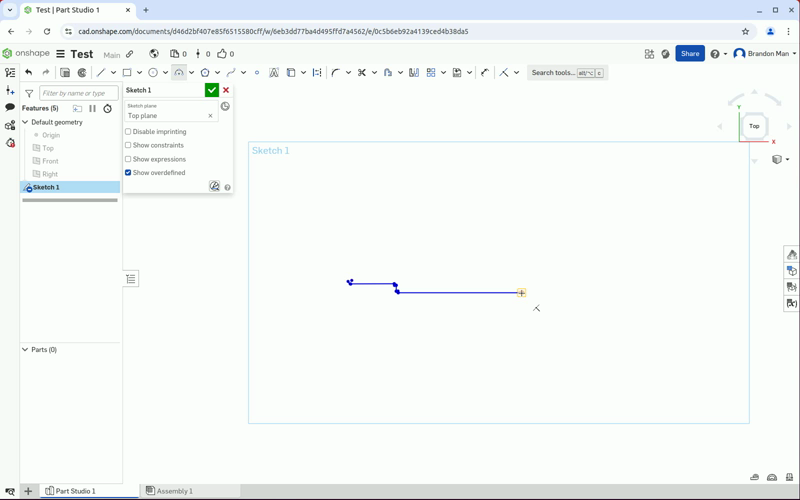
key_down(shift)
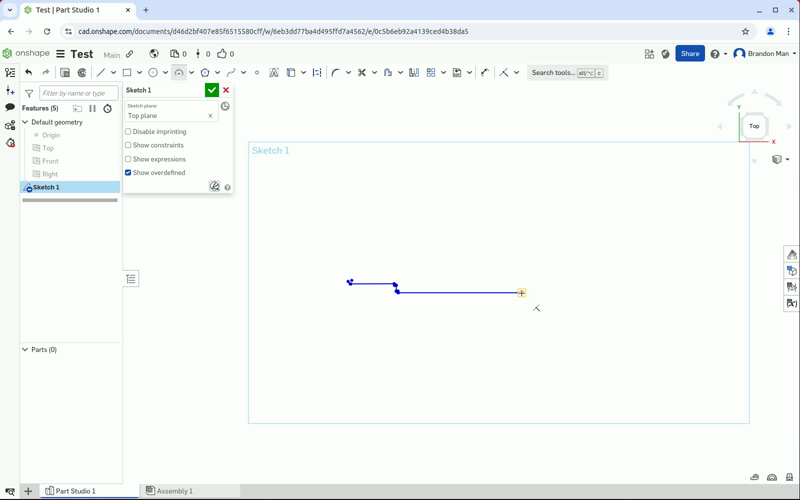
mouse_move(523, 291)
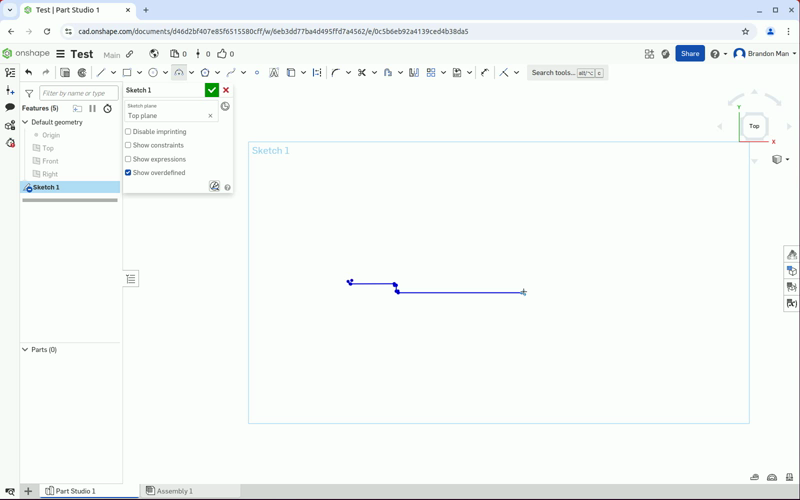
scroll(6)
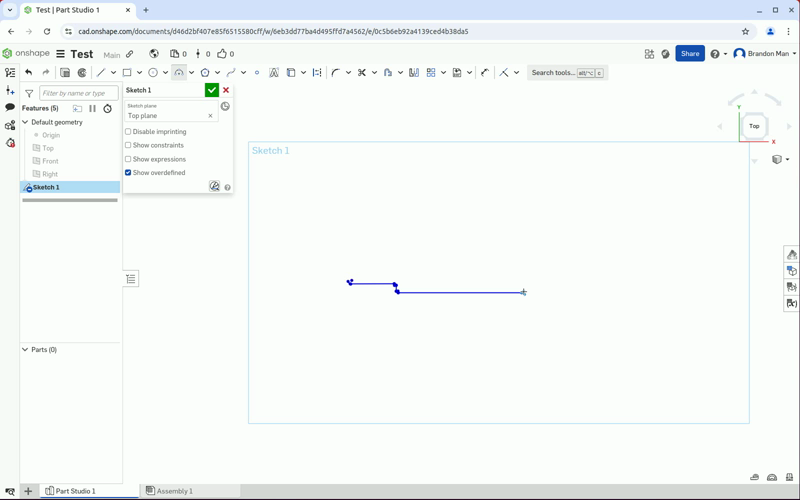
scroll(6)
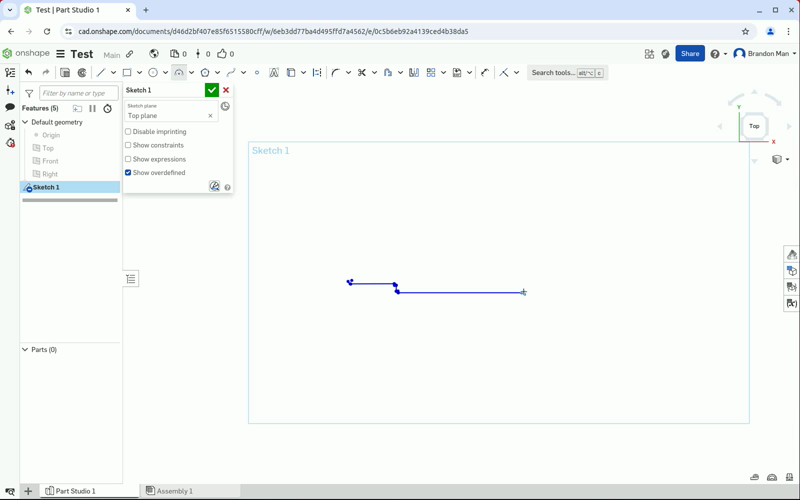
scroll(6)
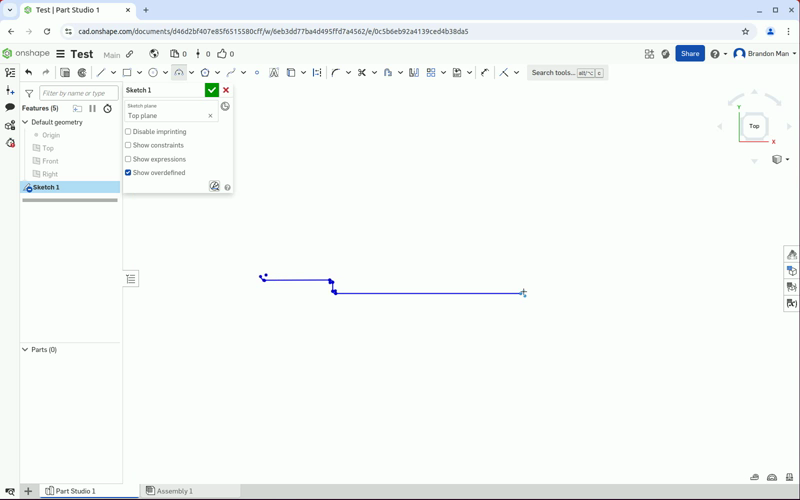
scroll(6)
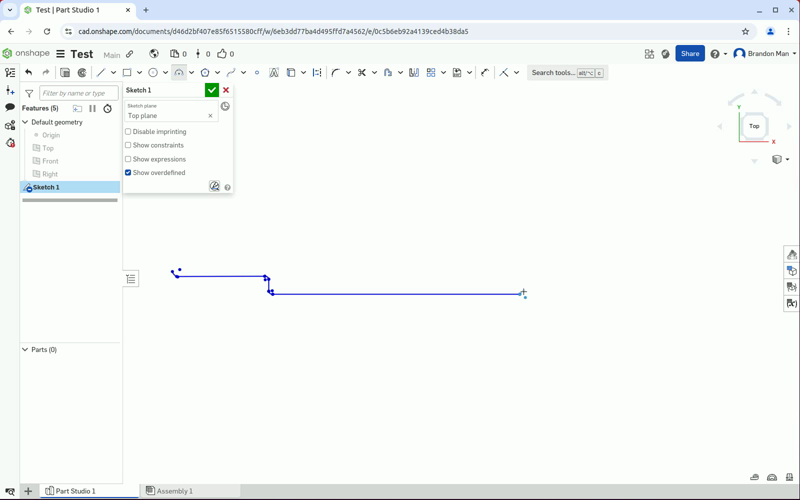
scroll(6)
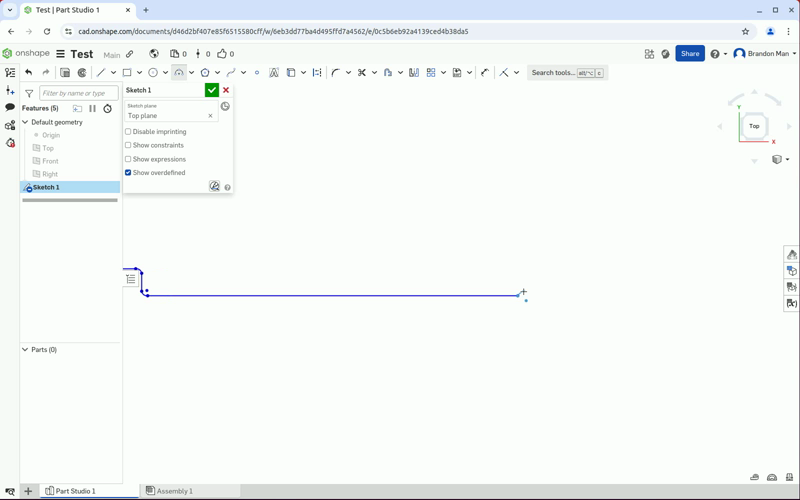
scroll(6)
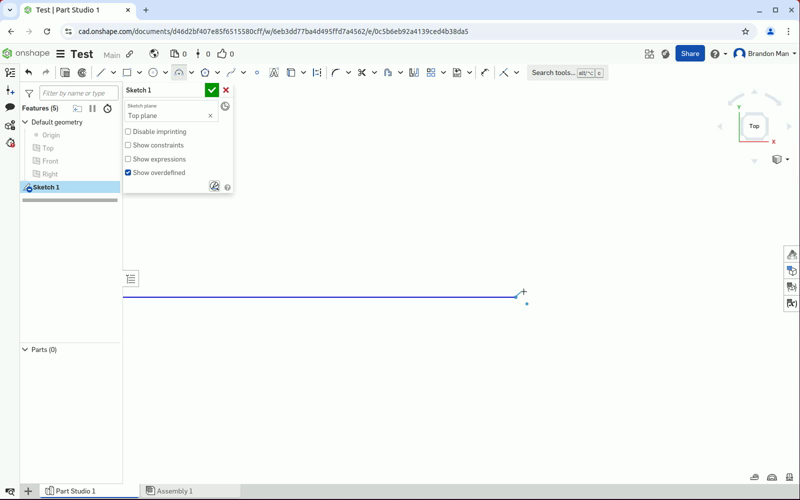
scroll(6)
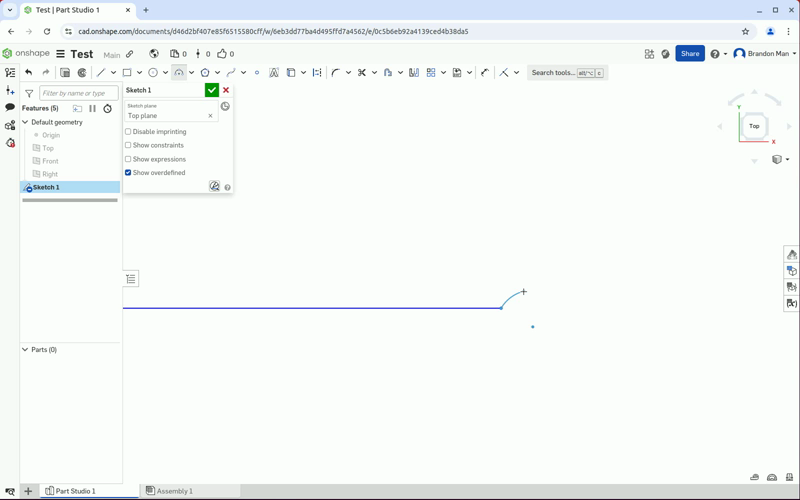
click(523, 291)
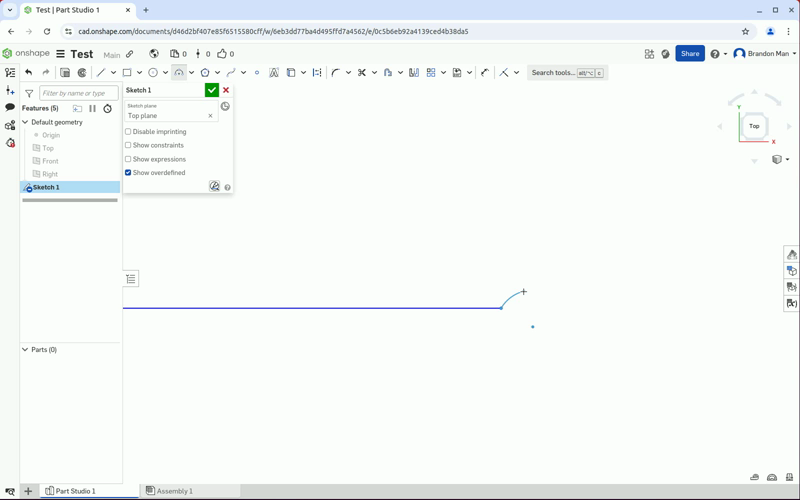
scroll(-6)
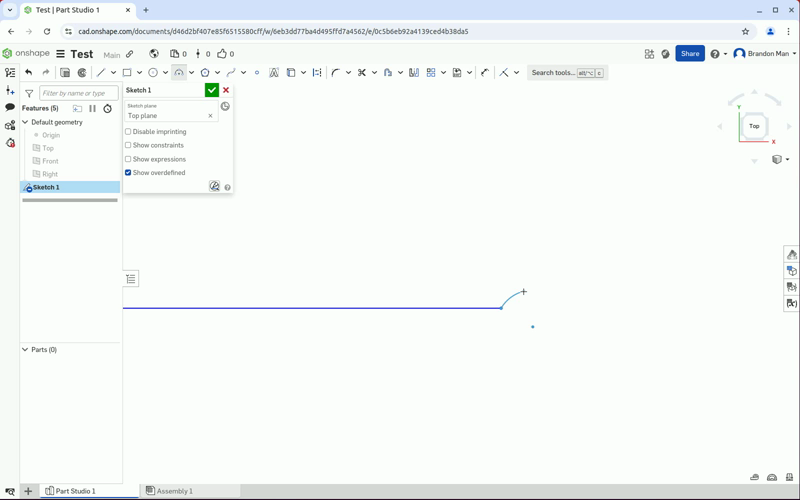
scroll(-6)
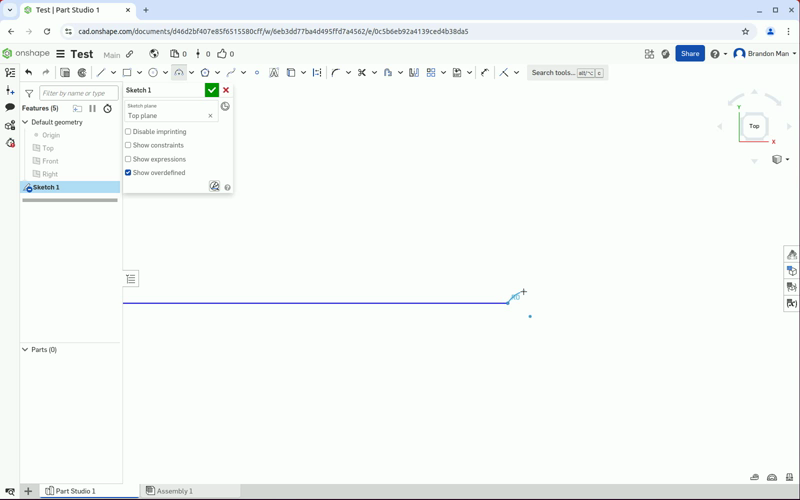
scroll(-6)
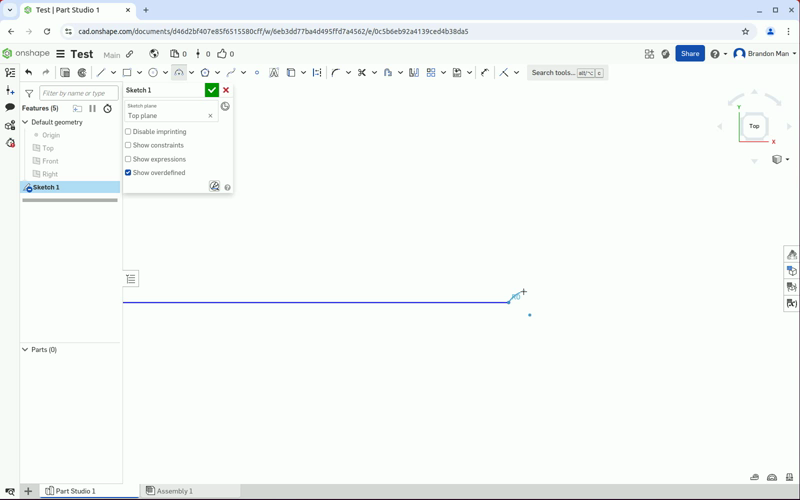
scroll(-6)
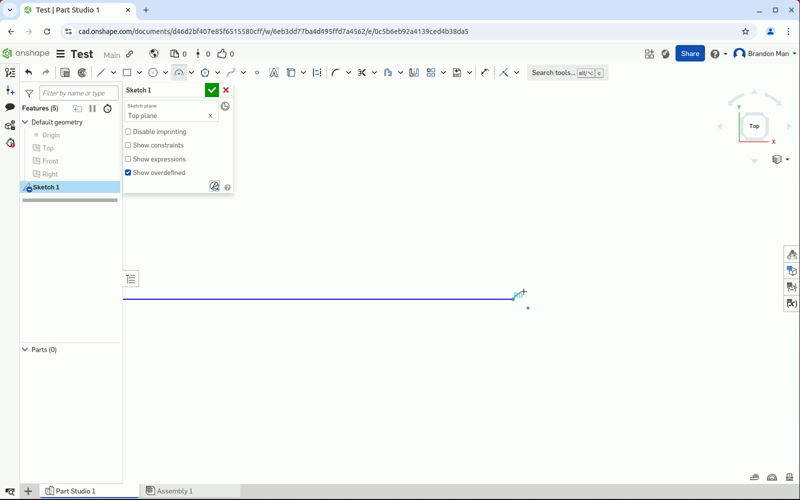
scroll(-6)
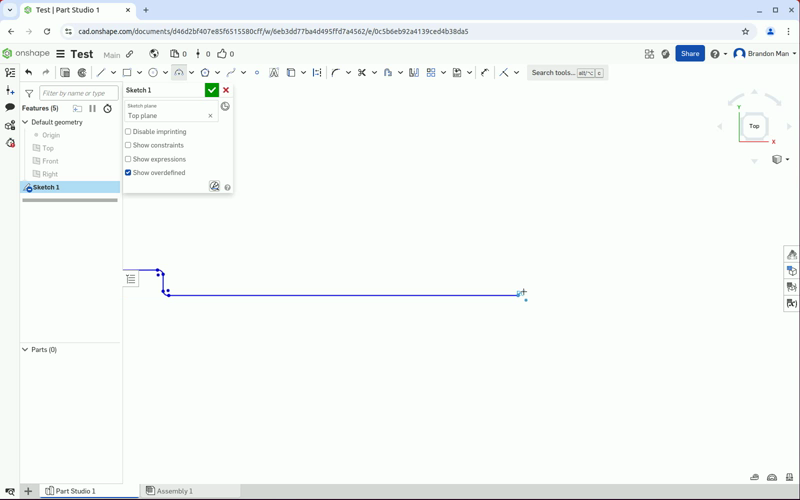
scroll(-6)
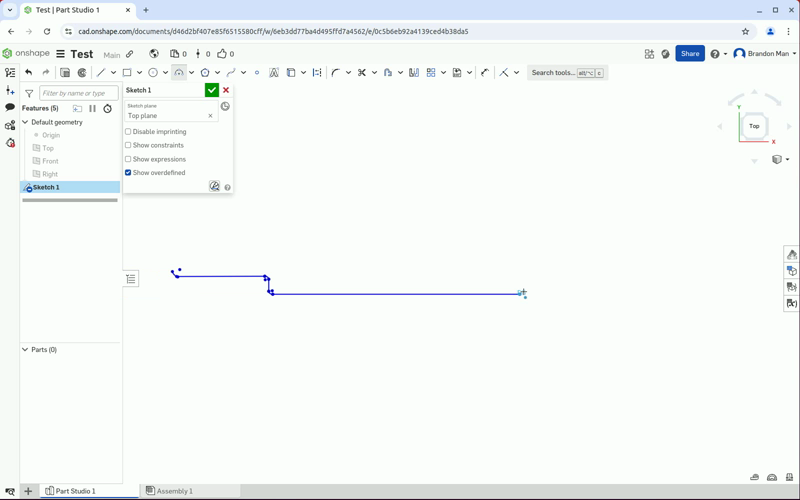
scroll(-6)
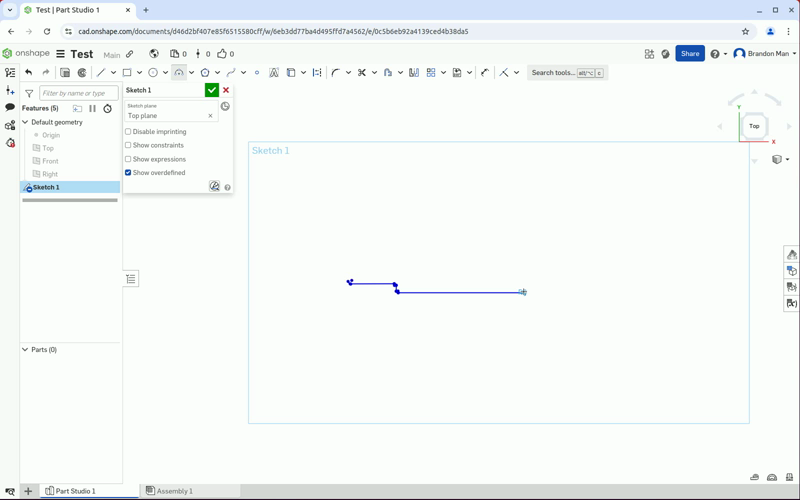
mouse_move(522, 292)
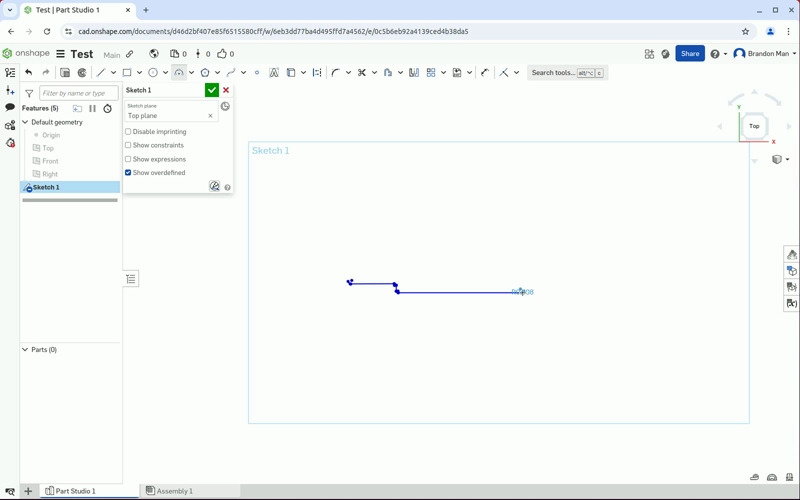
scroll(6)
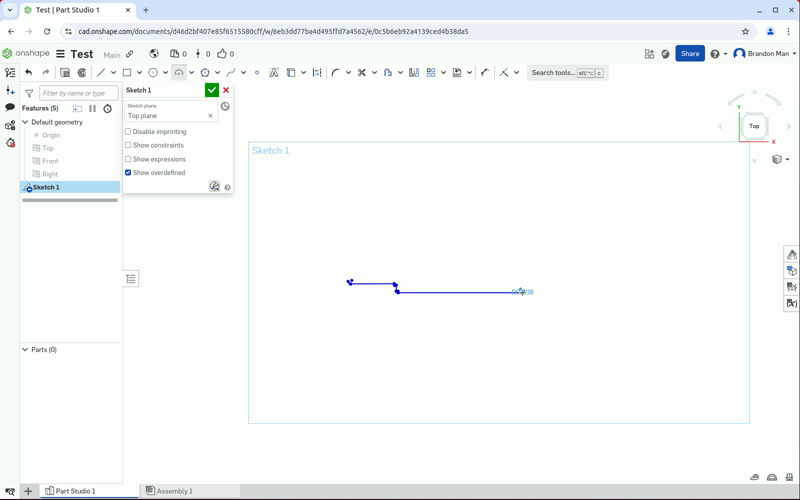
scroll(6)
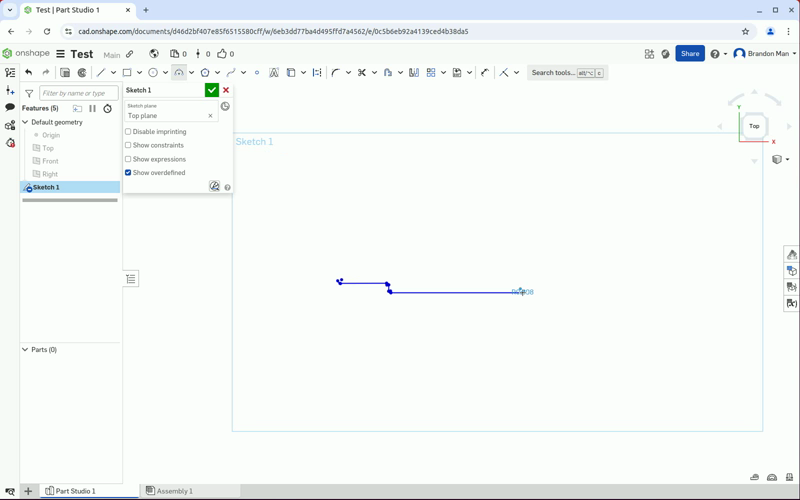
scroll(6)
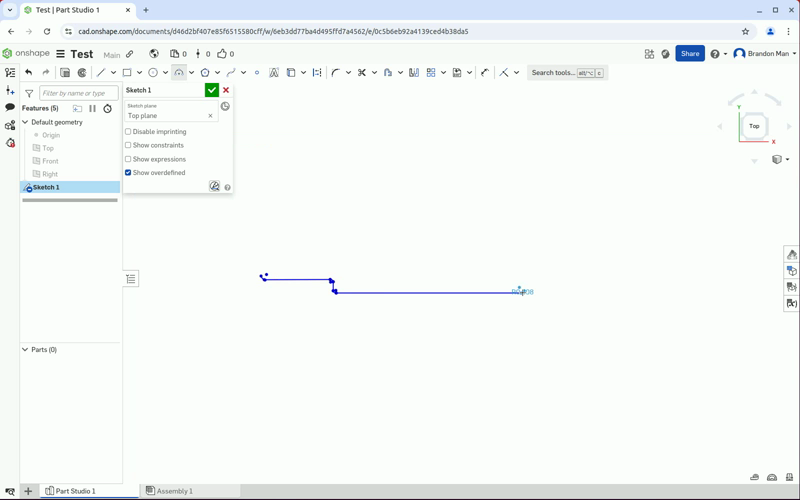
scroll(6)
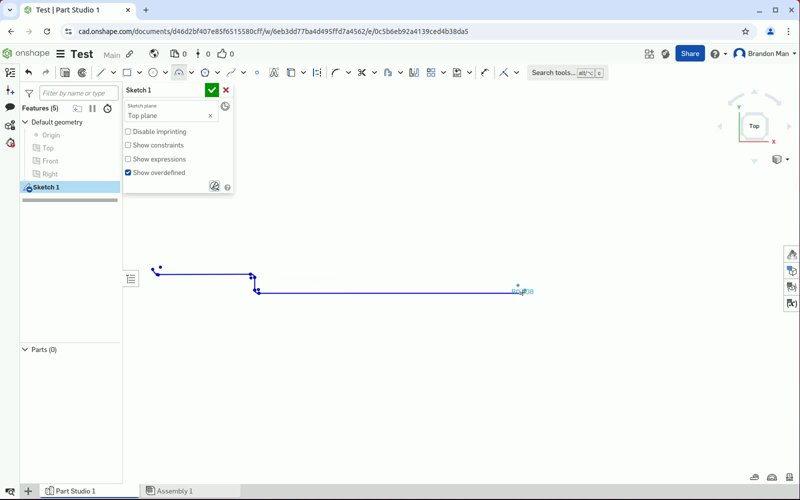
scroll(6)
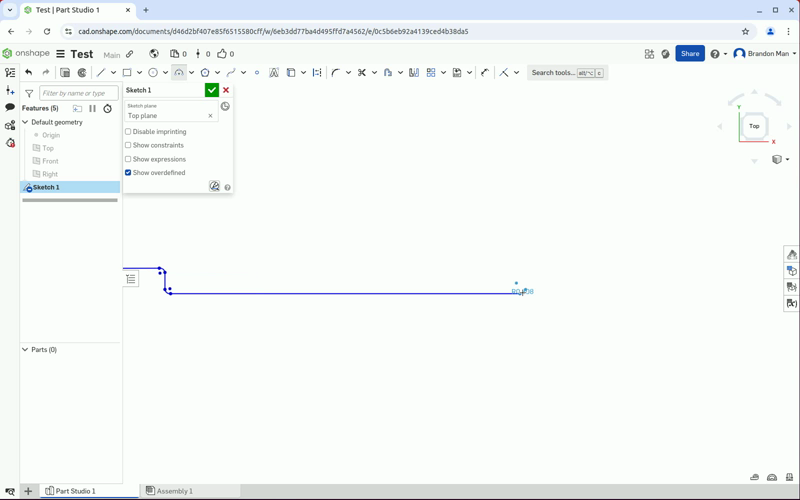
scroll(6)
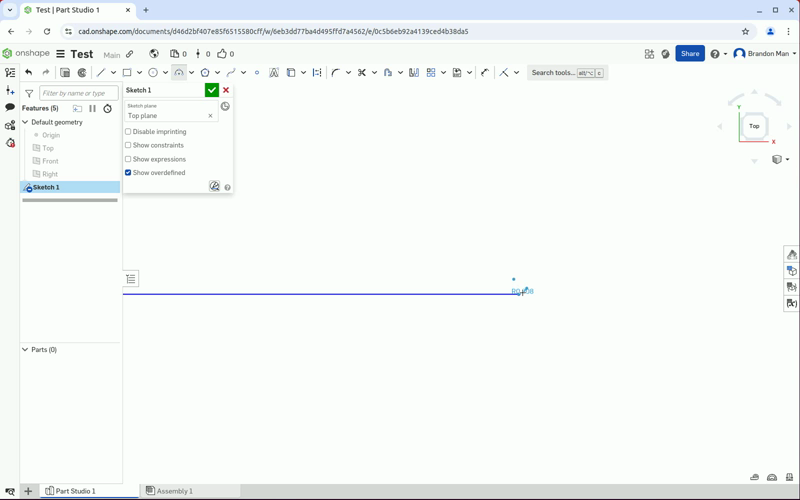
scroll(6)
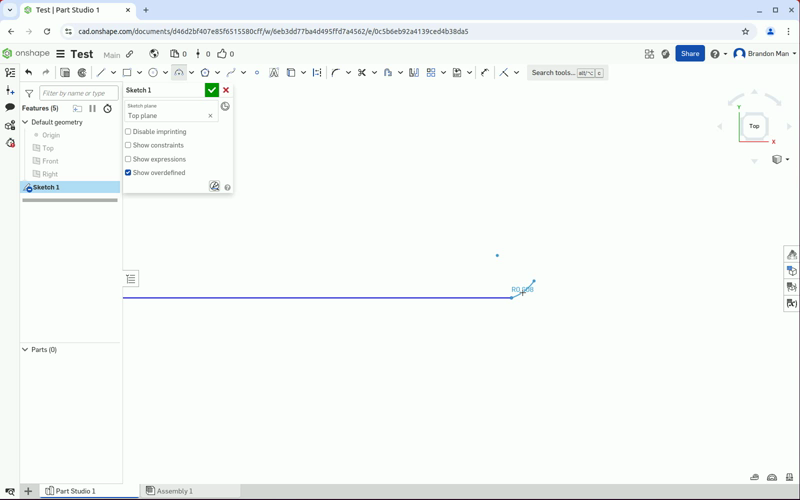
click(522, 292)
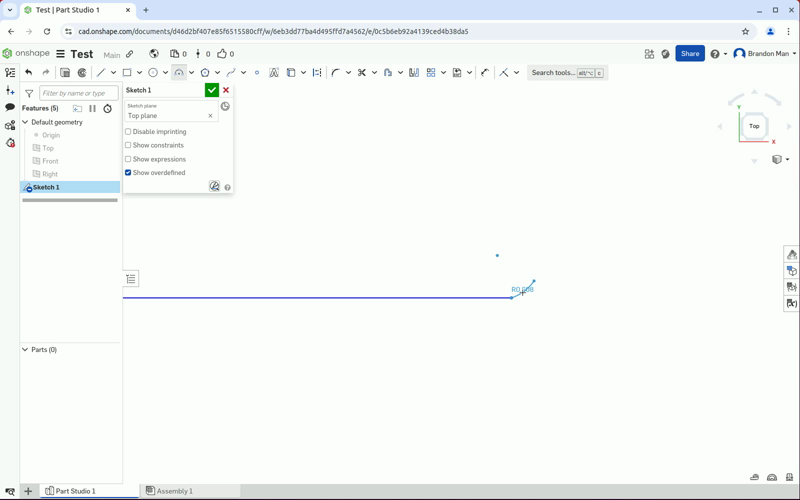
scroll(-6)
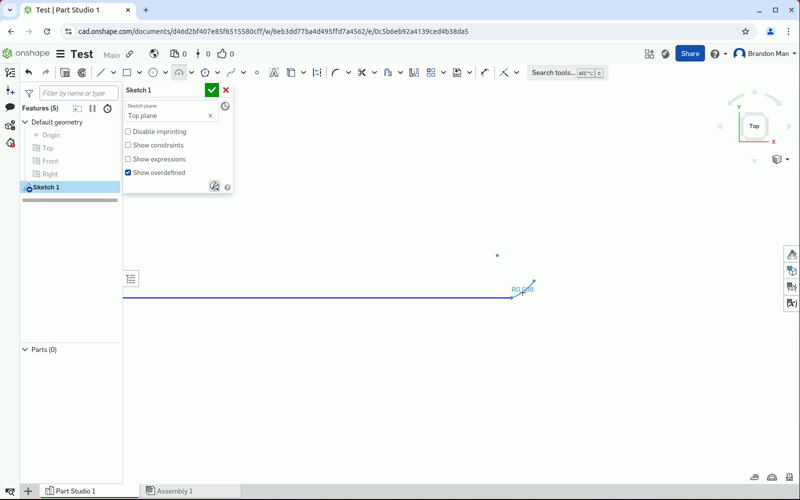
scroll(-6)
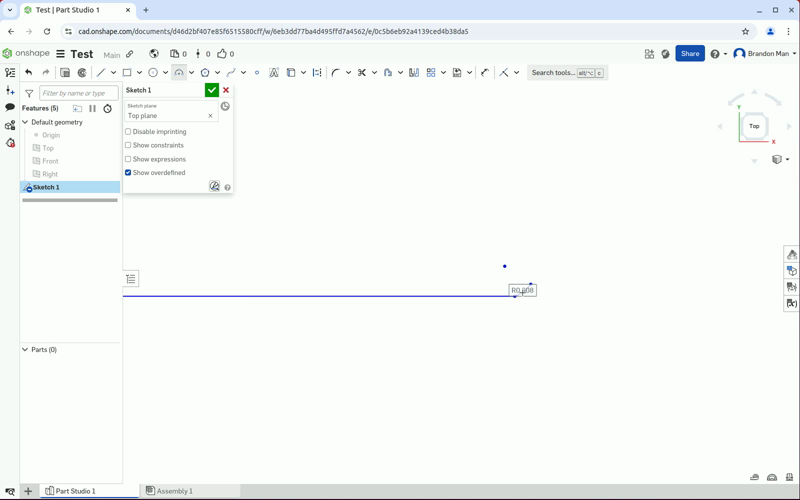
scroll(-6)
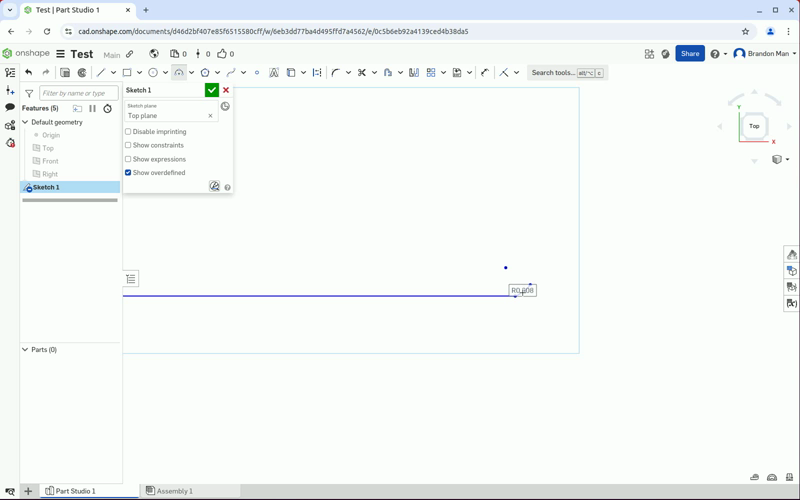
scroll(-6)
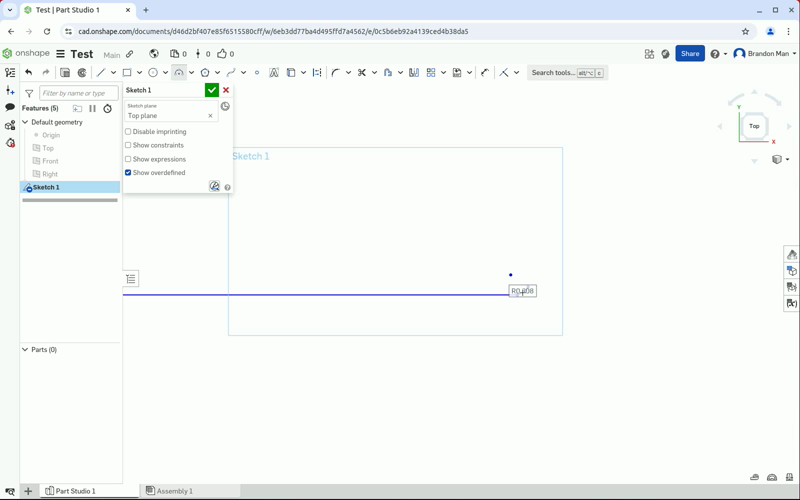
scroll(-6)
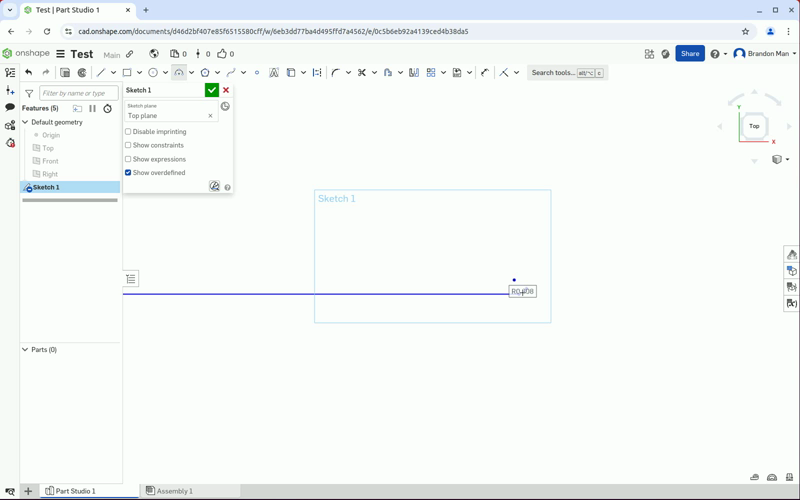
scroll(-6)
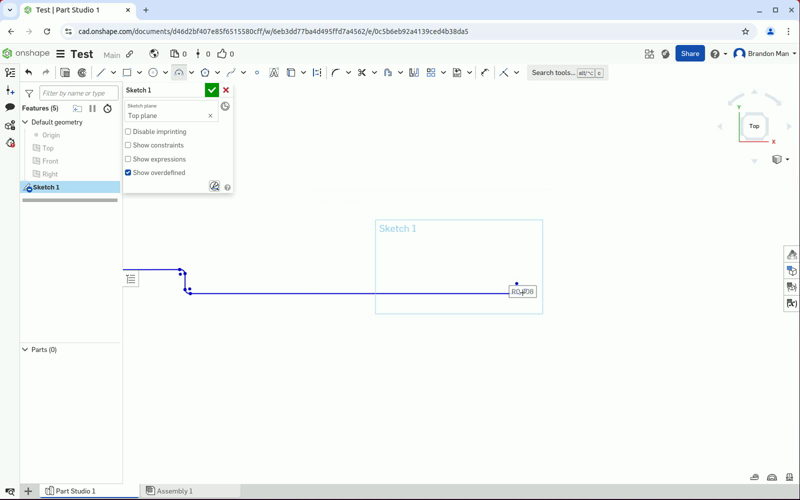
scroll(-6)
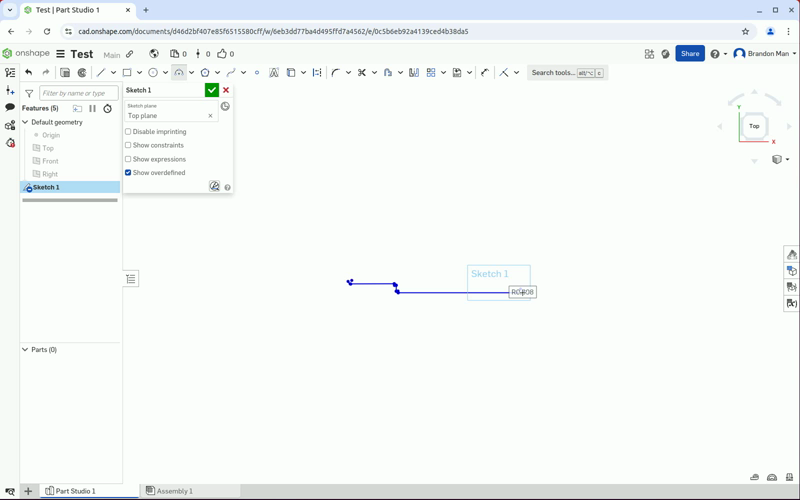
key_up(shift)
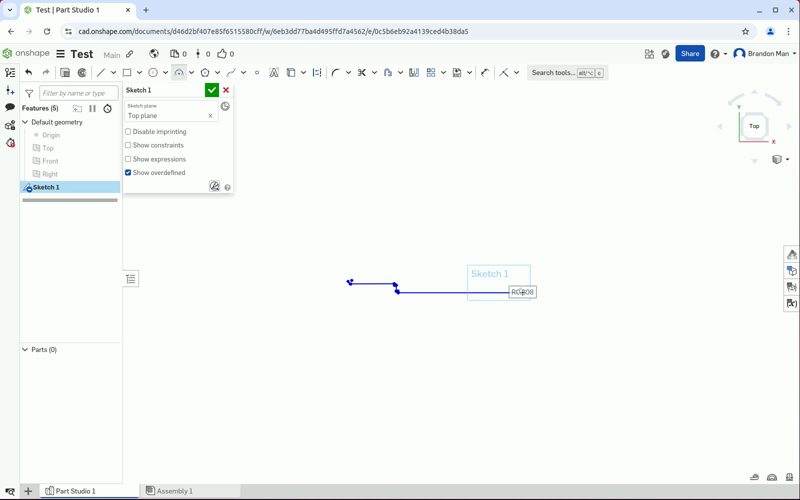
key(esc)
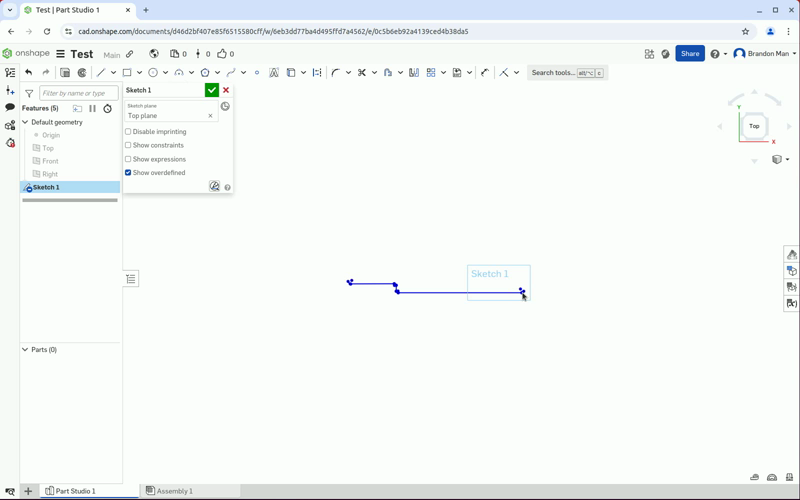
key(l)
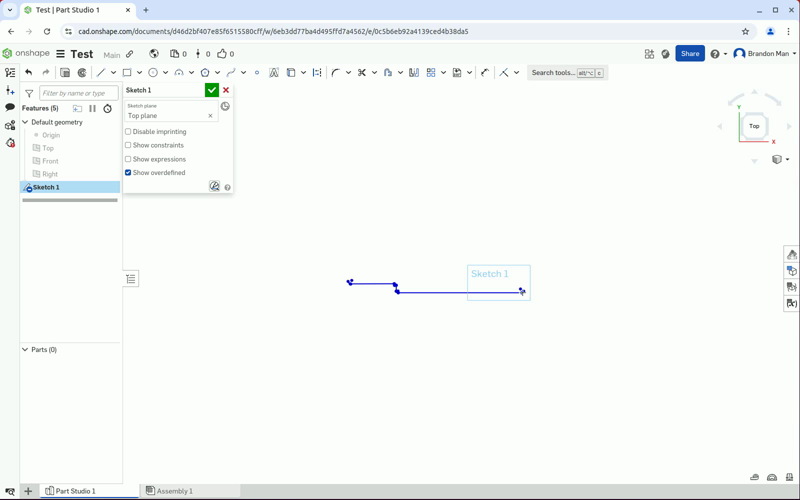
mouse_move(523, 291)
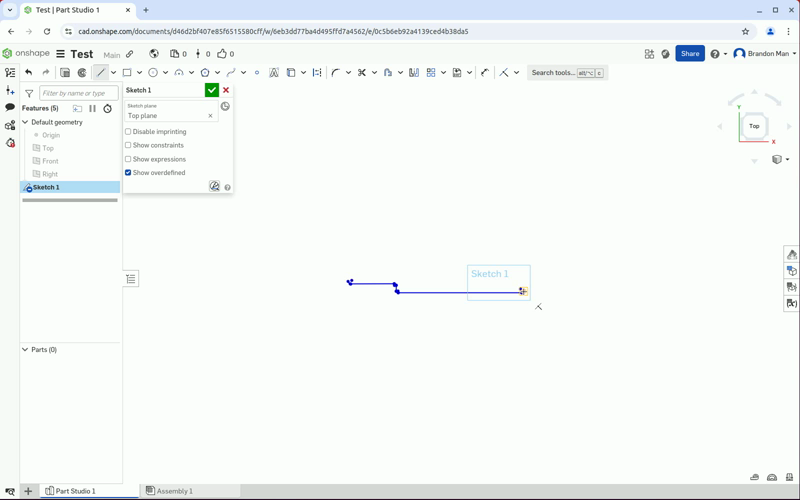
scroll(6)
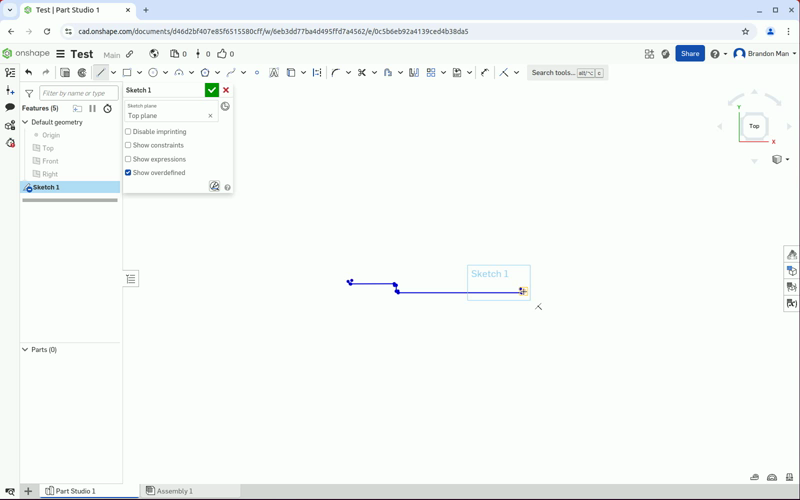
scroll(6)
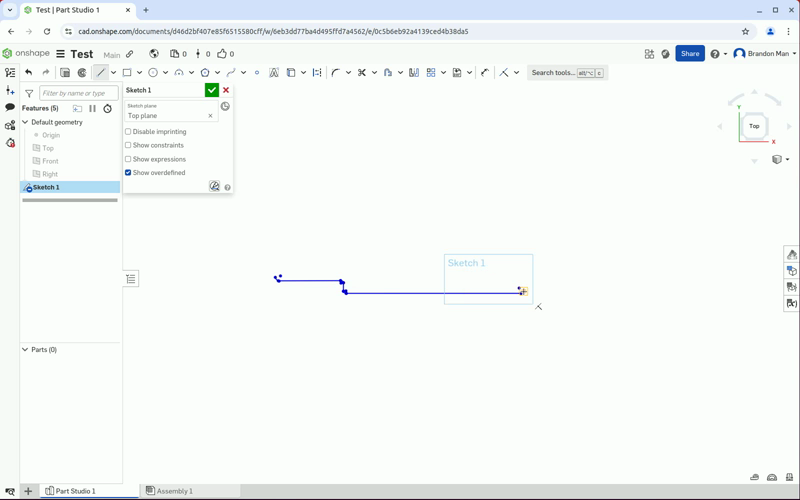
scroll(6)
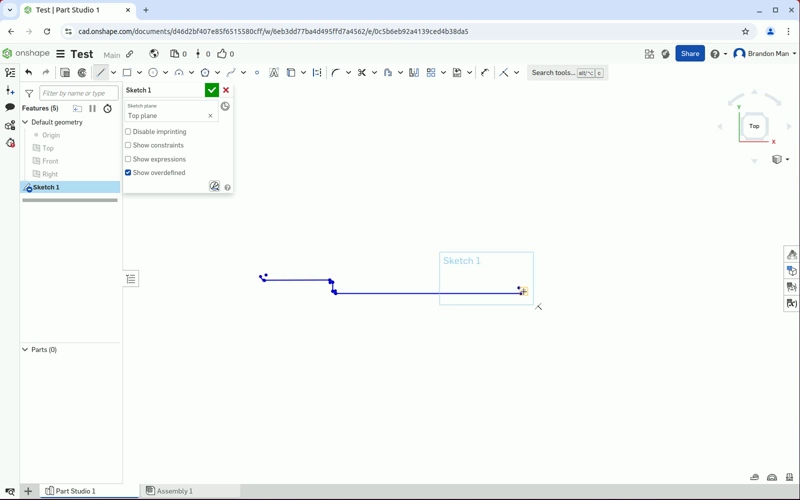
scroll(6)
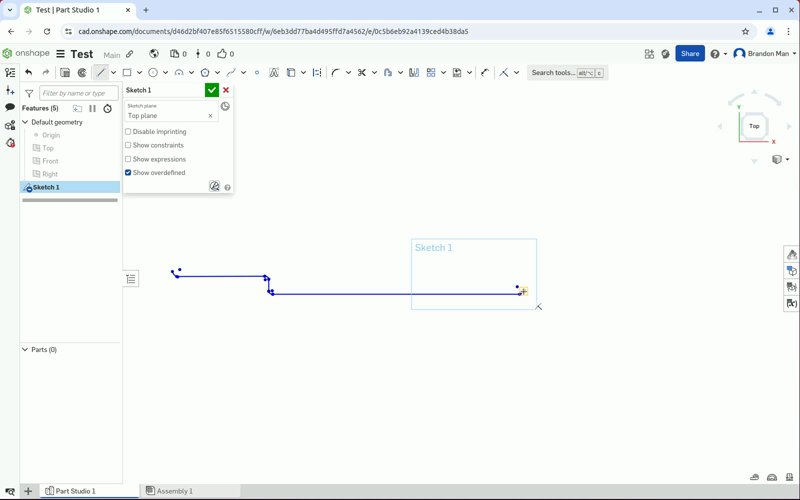
scroll(6)
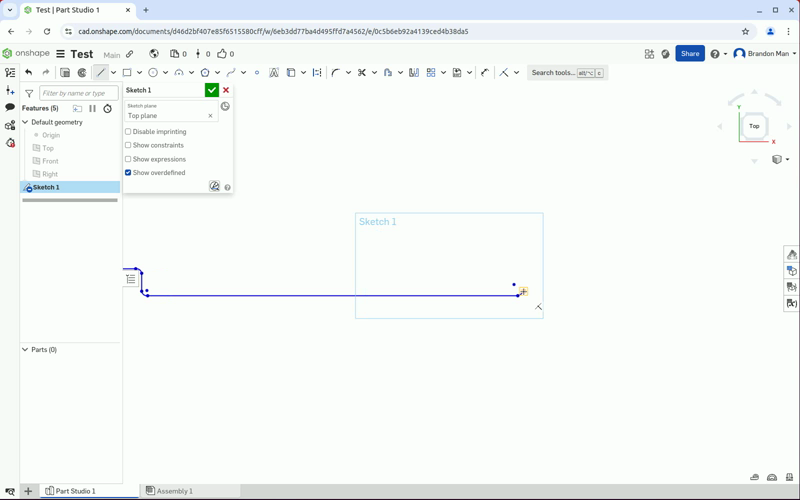
scroll(6)
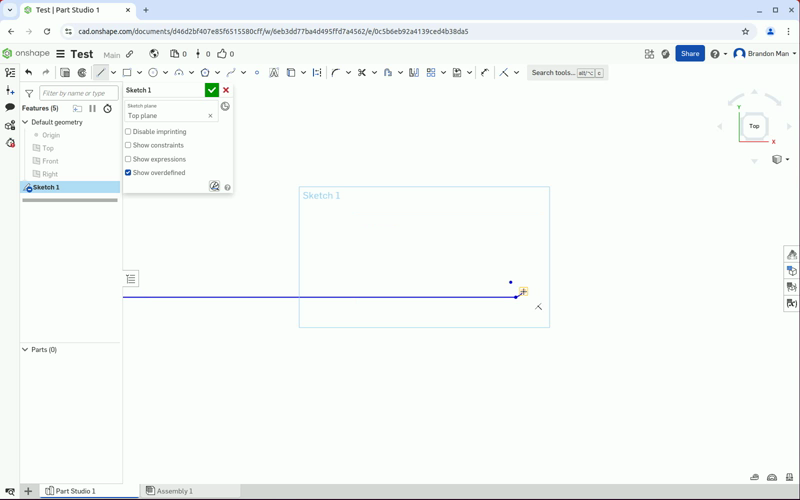
scroll(6)
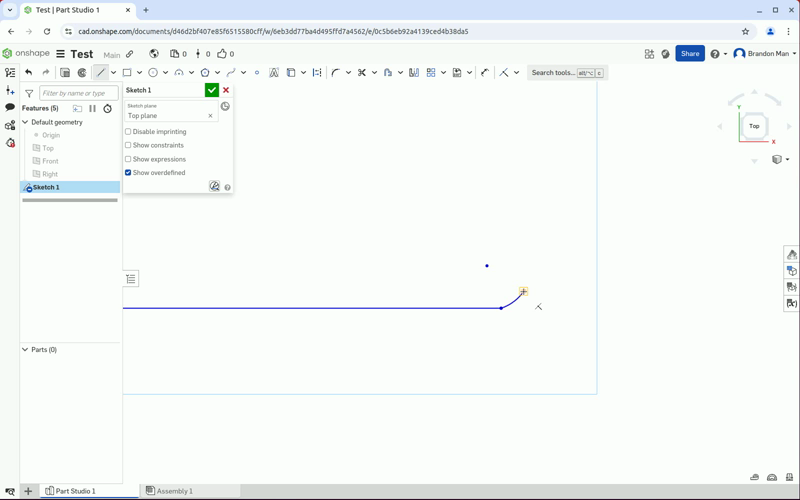
click(523, 291)
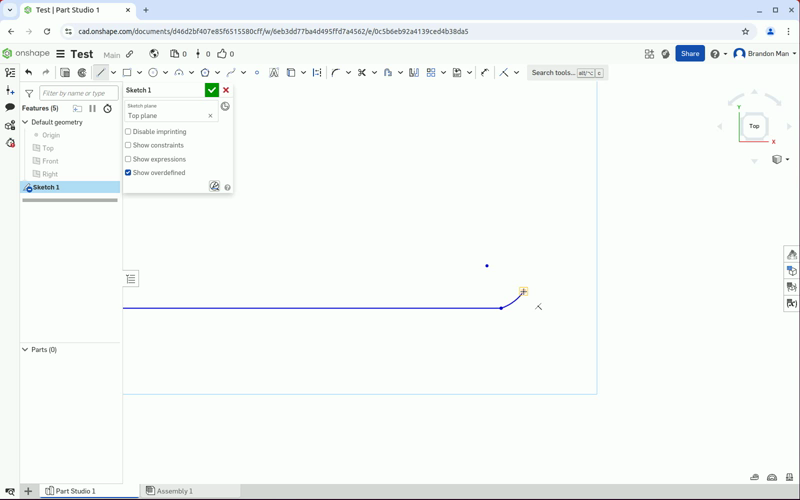
scroll(-6)
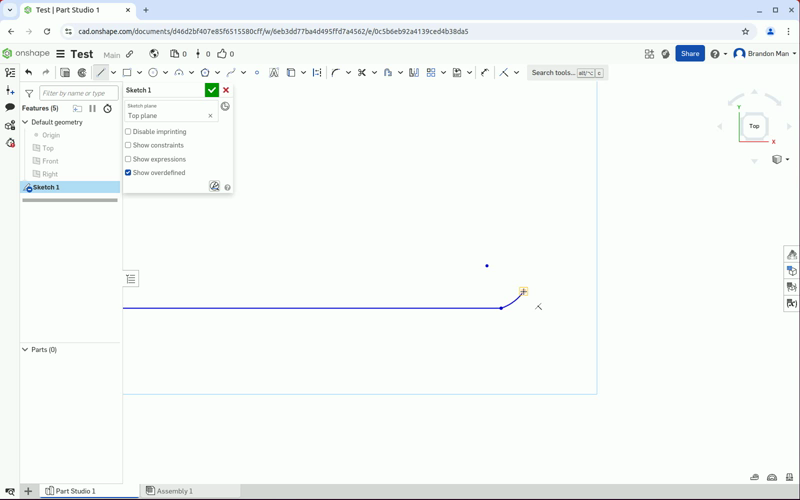
scroll(-6)
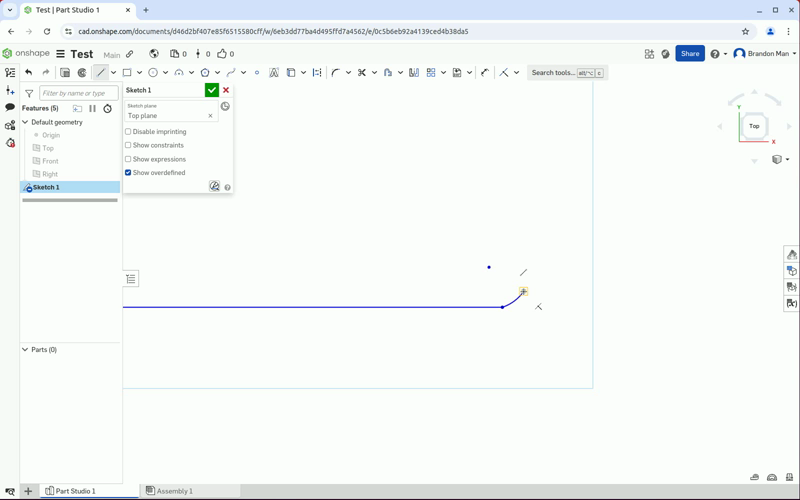
scroll(-6)
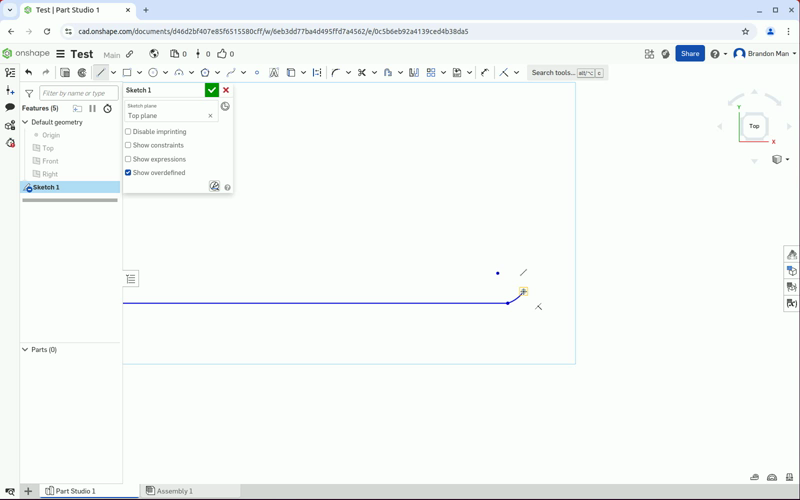
scroll(-6)
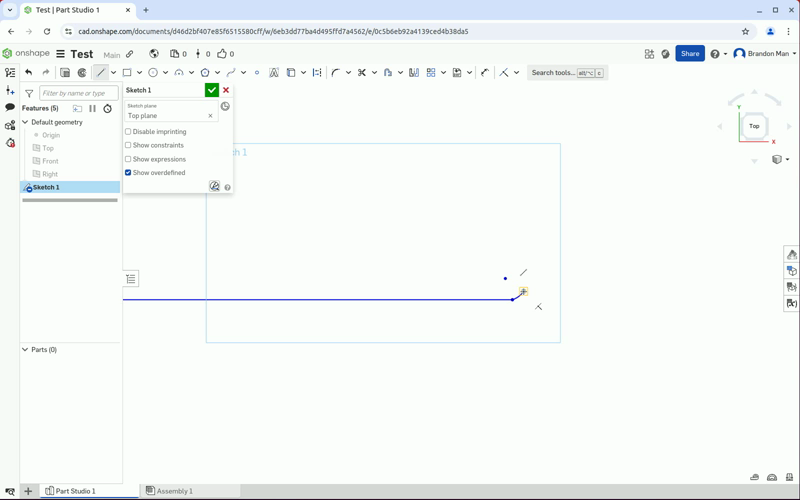
scroll(-6)
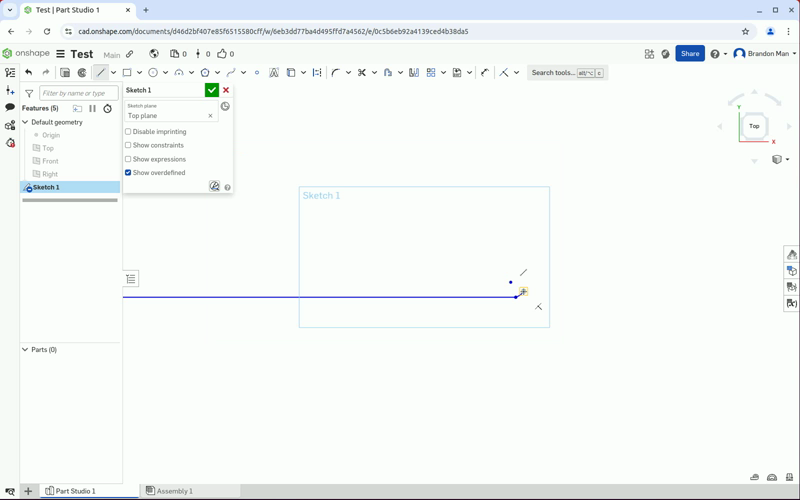
scroll(-6)
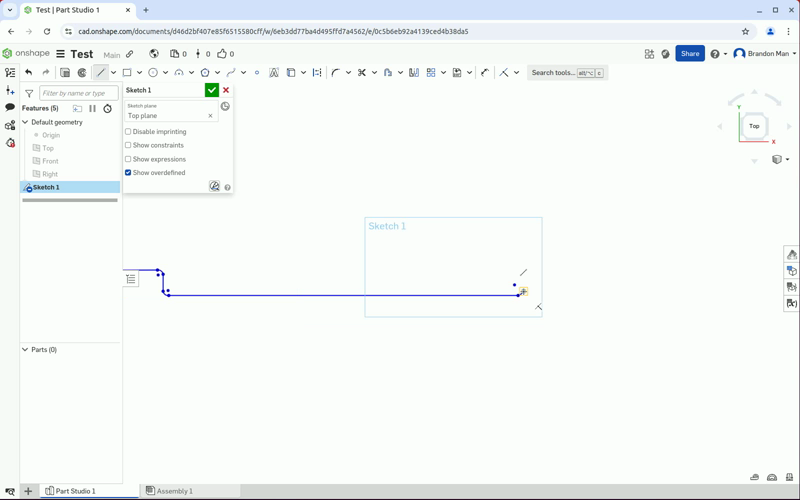
scroll(-6)
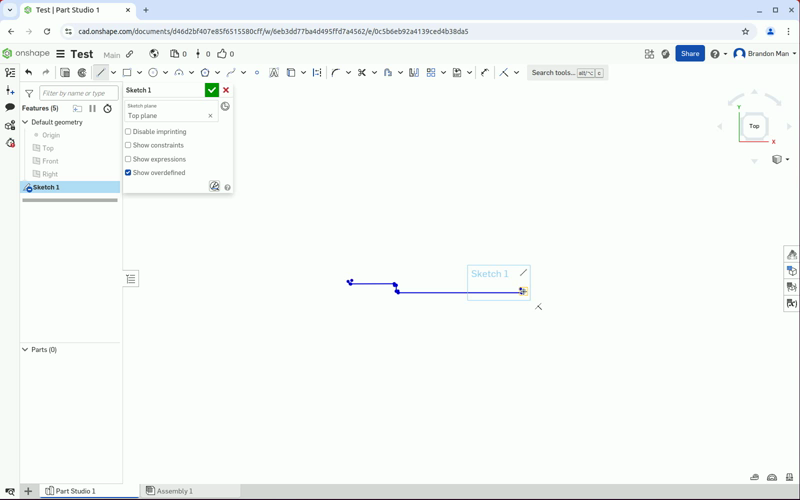
key_down(shift)
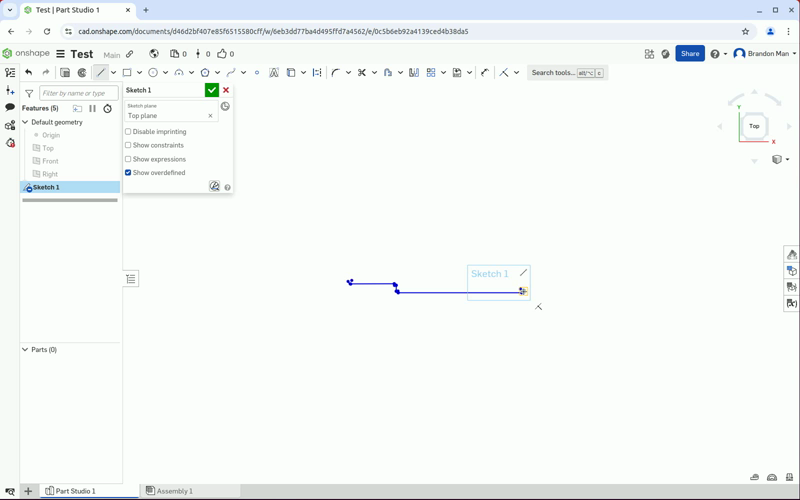
mouse_move(553, 291)
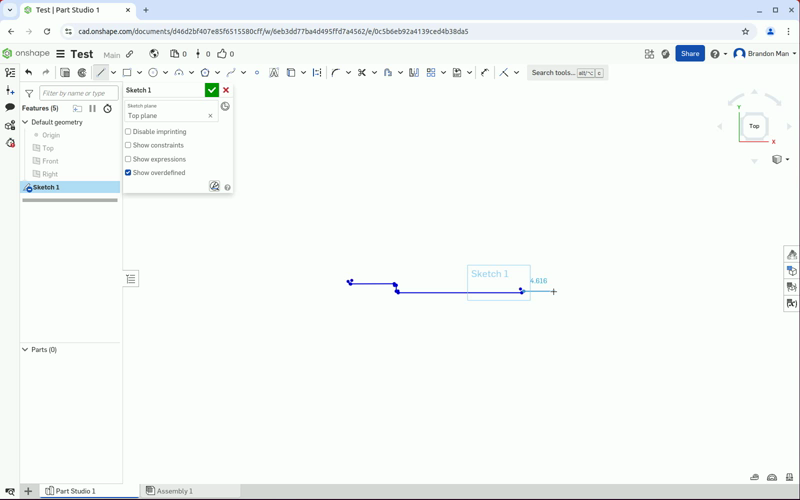
mouse_move(523, 278)
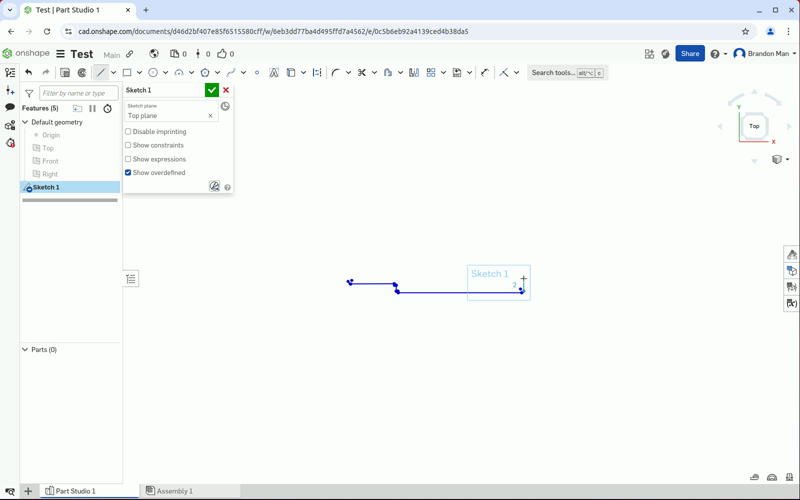
click(523, 278)
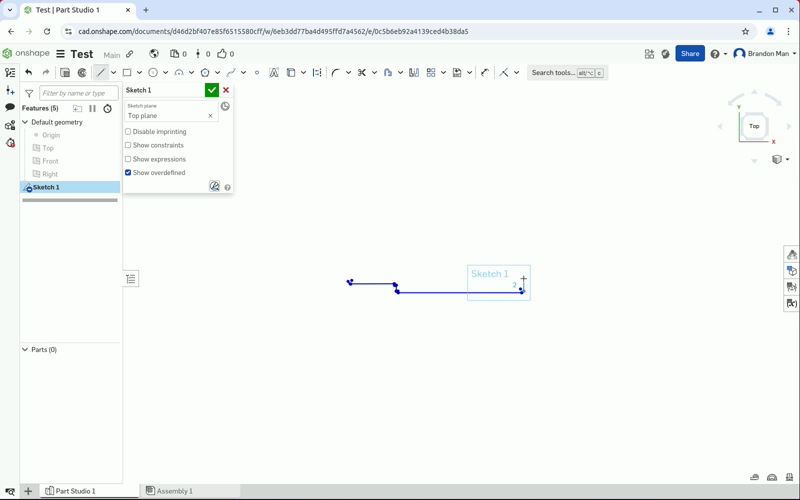
key_up(shift)
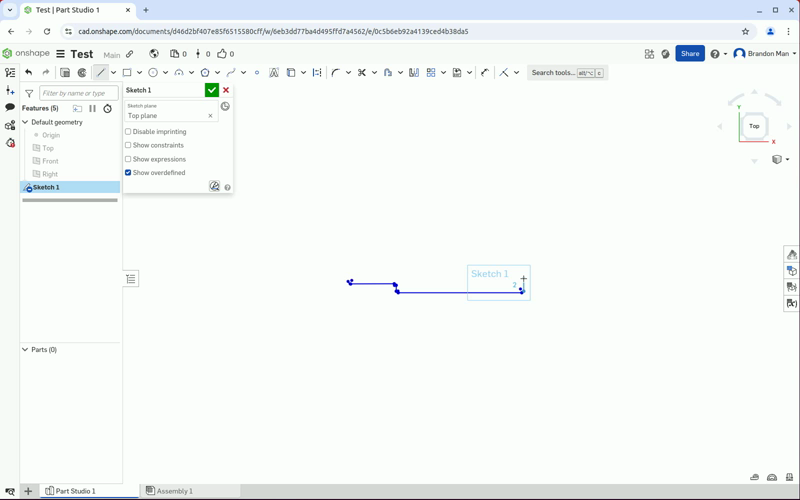
key_down(shift)
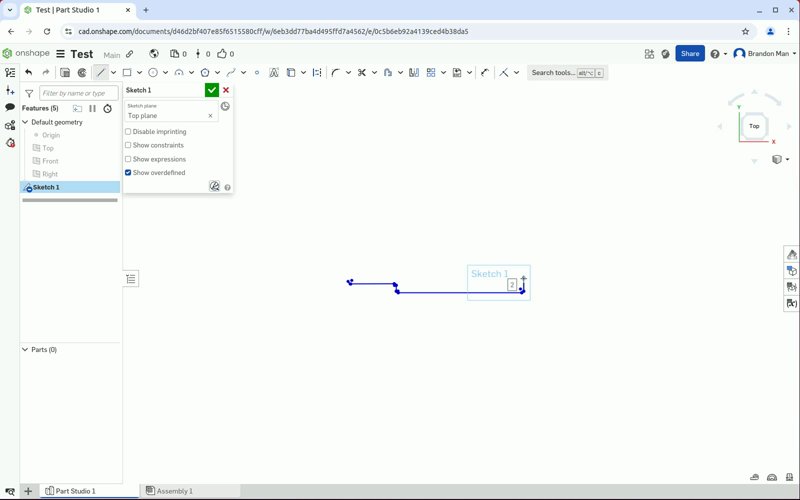
mouse_move(553, 278)
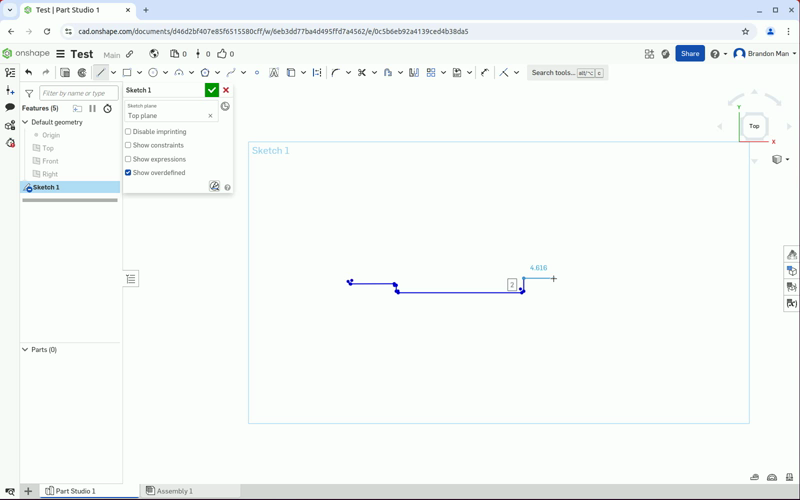
mouse_move(517, 272)
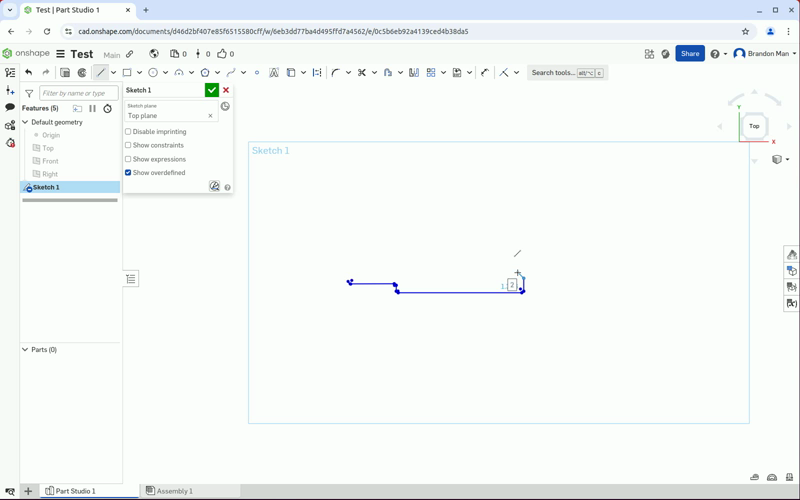
click(517, 272)
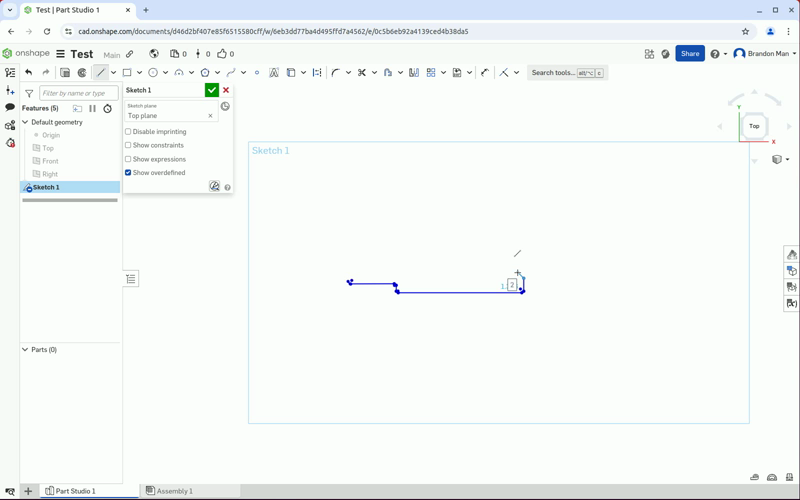
key_up(shift)
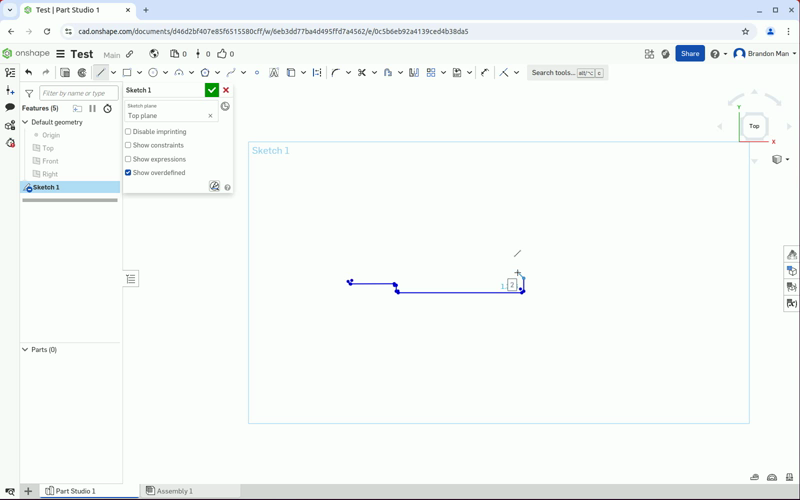
key_down(shift)
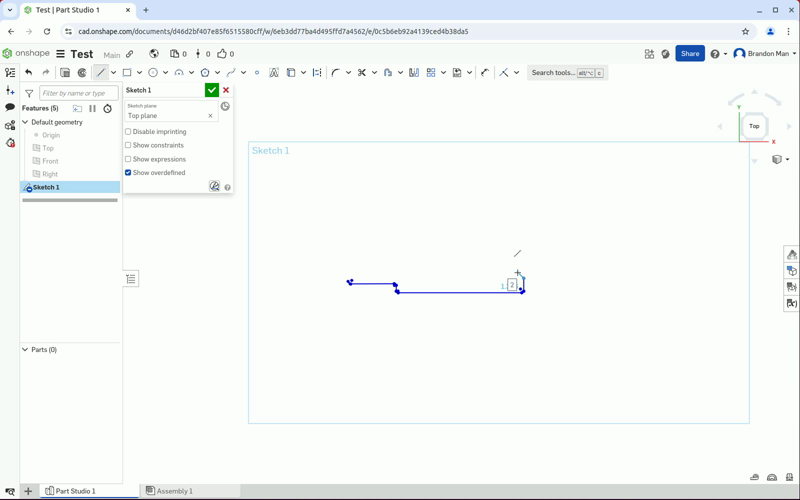
mouse_move(398, 272)
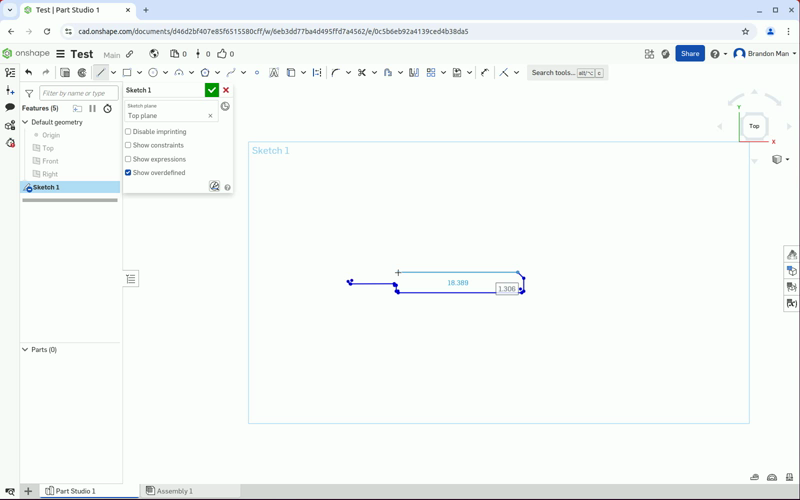
click(398, 272)
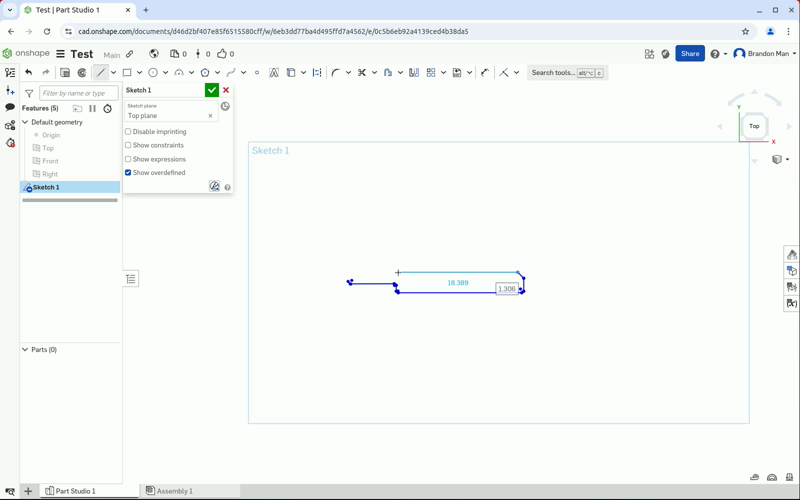
key_up(shift)
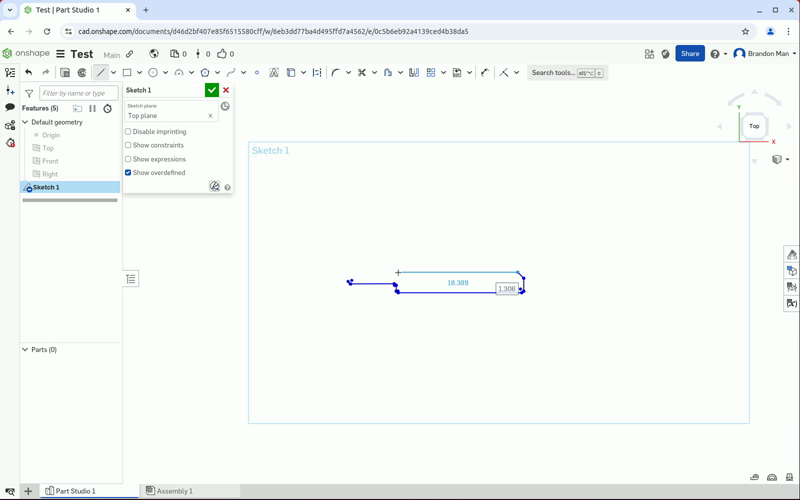
key_down(shift)
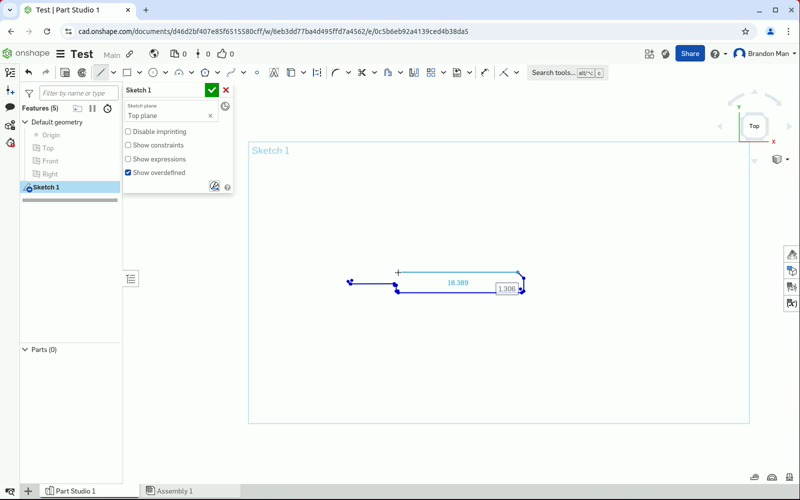
mouse_move(428, 272)
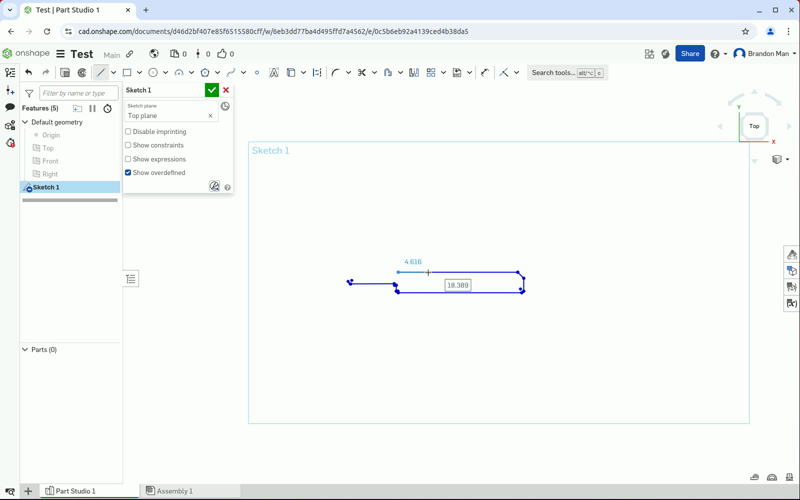
mouse_move(396, 272)
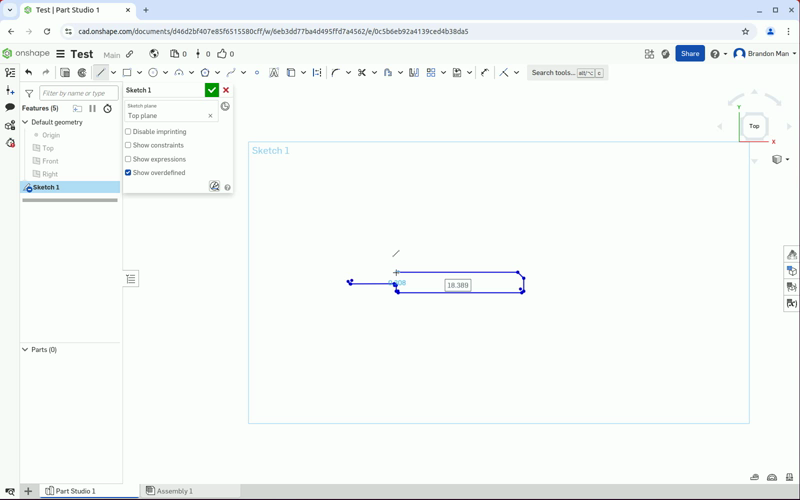
scroll(6)
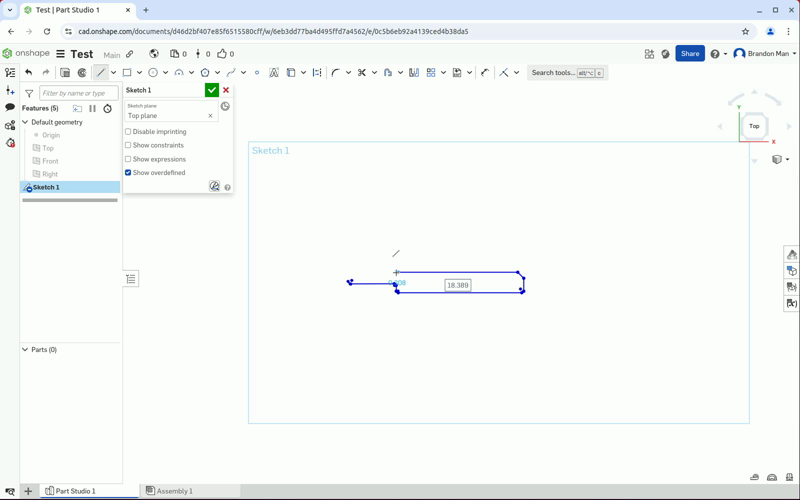
scroll(6)
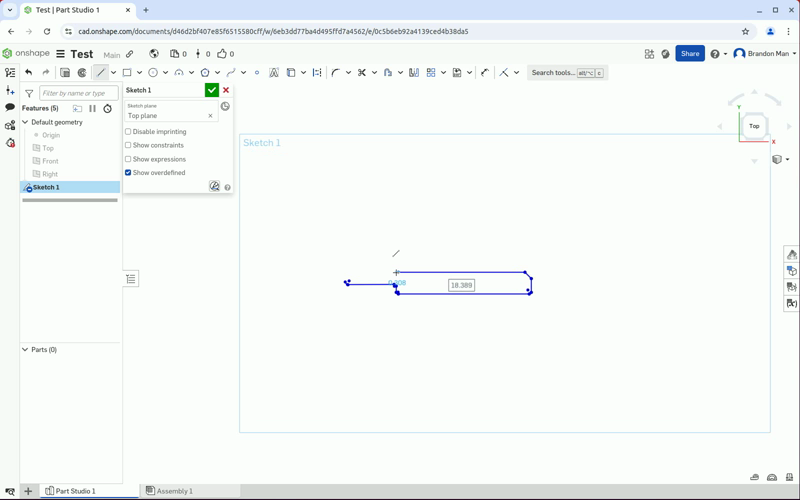
scroll(6)
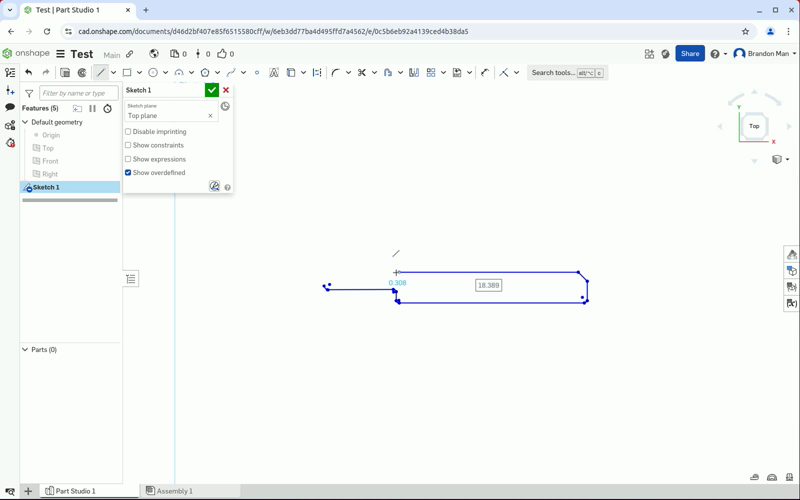
scroll(6)
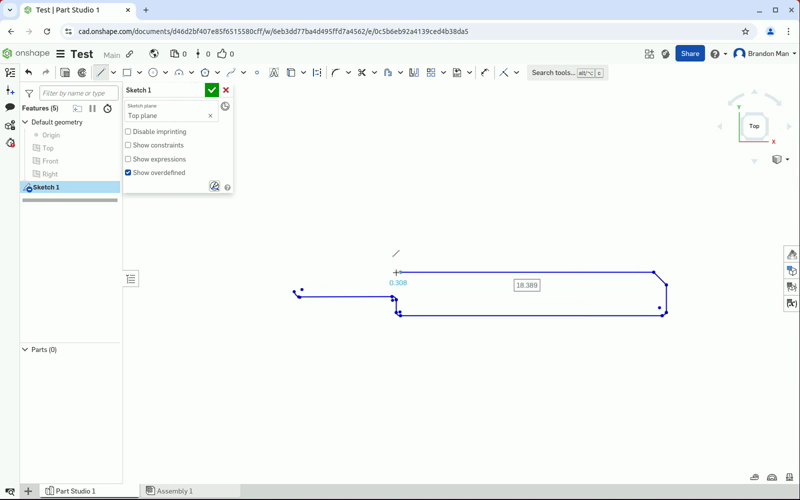
scroll(6)
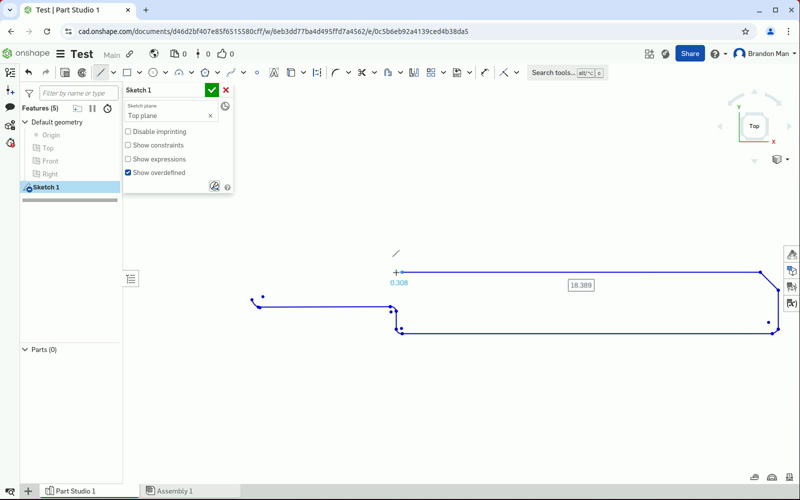
scroll(6)
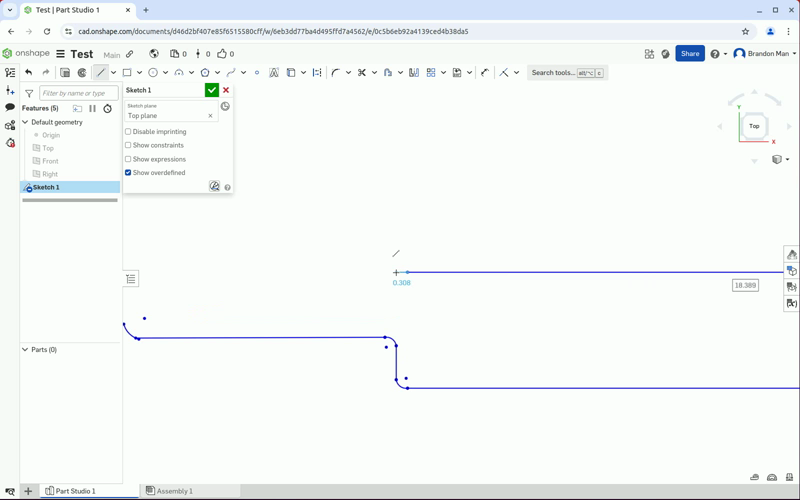
scroll(6)
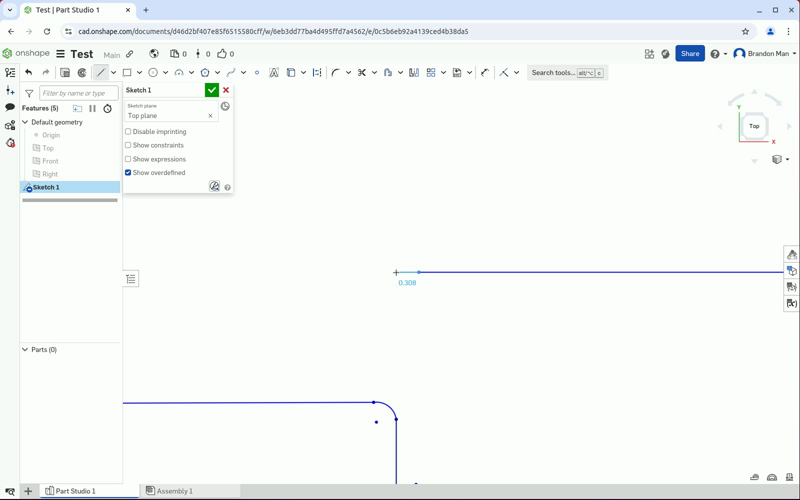
click(396, 272)
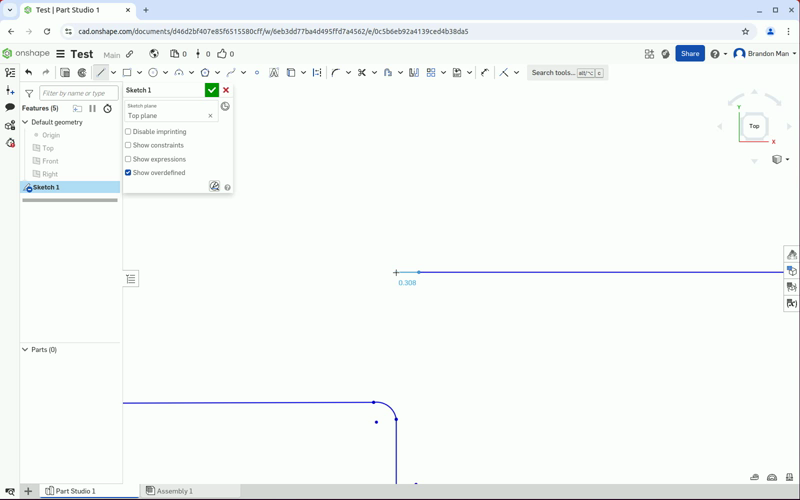
scroll(-6)
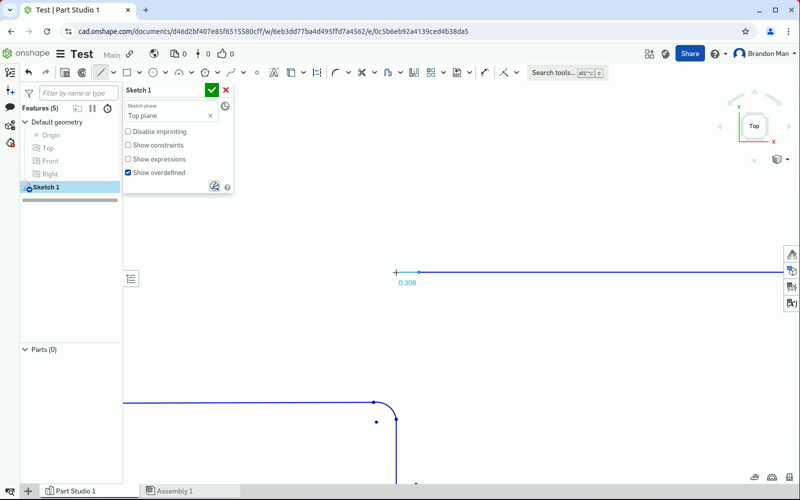
scroll(-6)
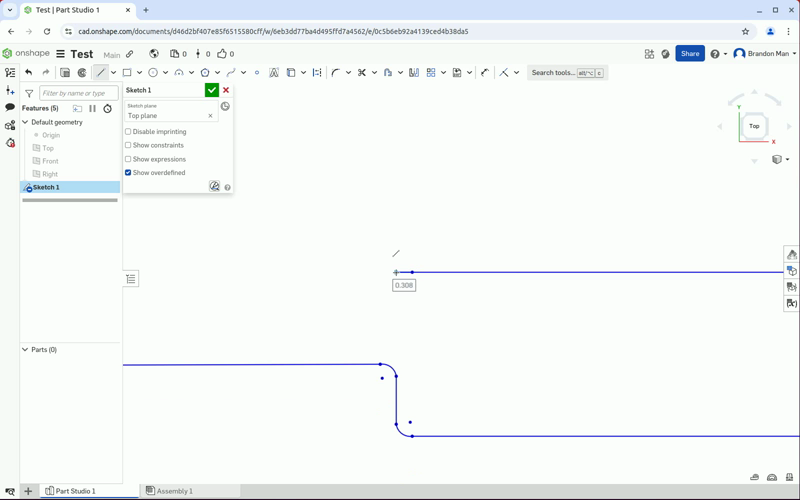
scroll(-6)
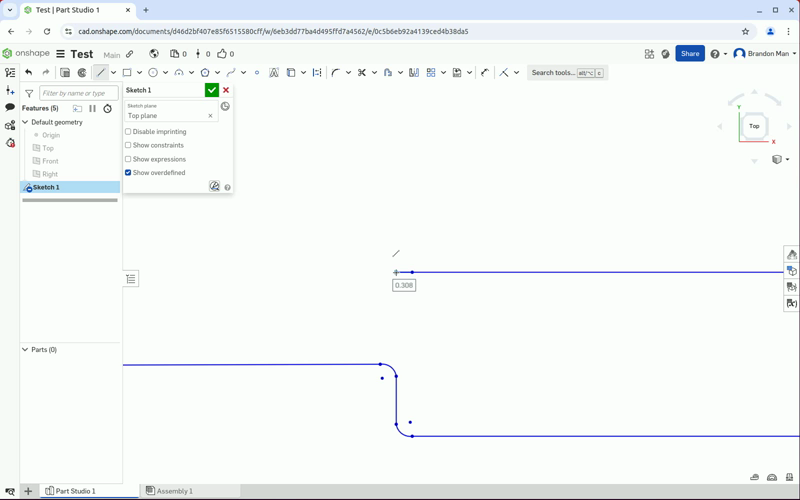
scroll(-6)
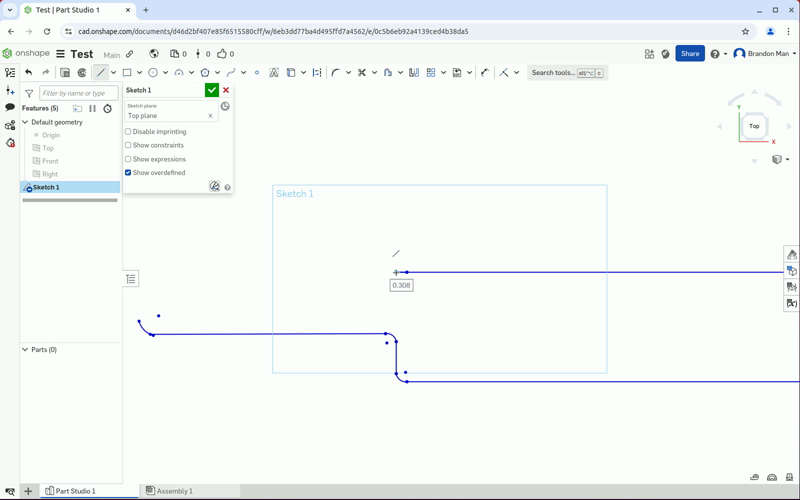
scroll(-6)
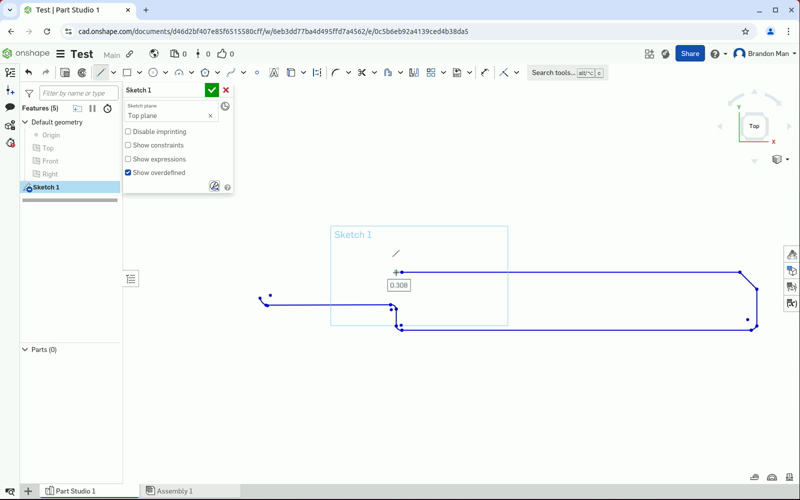
scroll(-6)
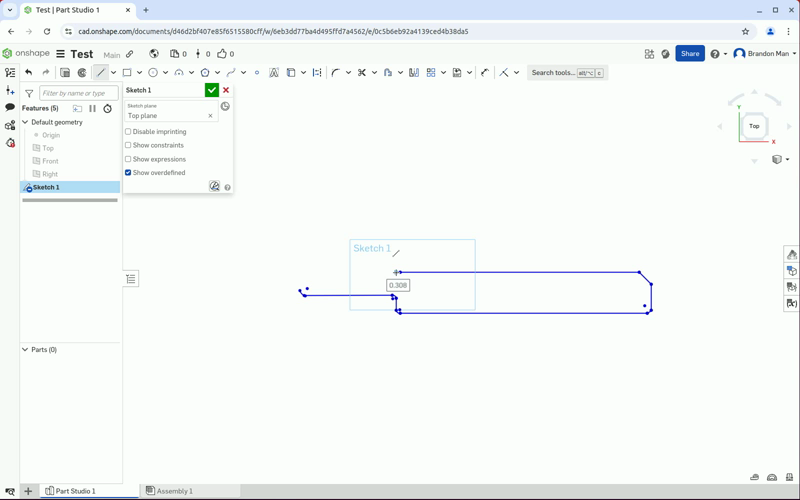
scroll(-6)
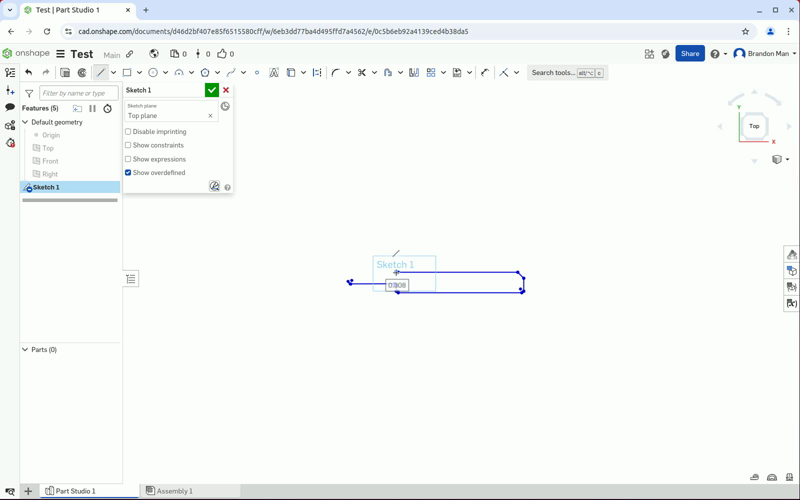
key_up(shift)
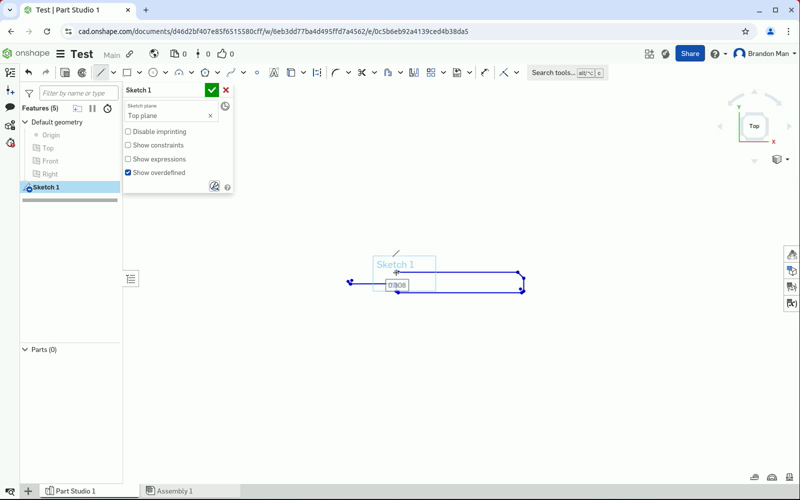
key_down(shift)
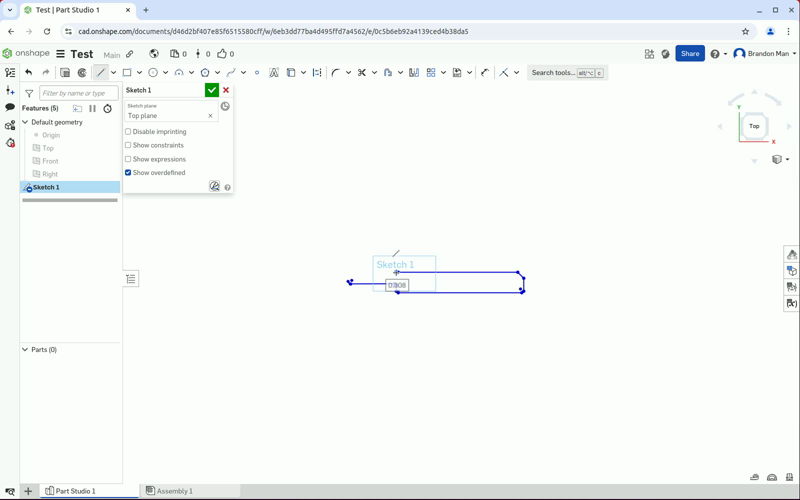
mouse_move(426, 272)
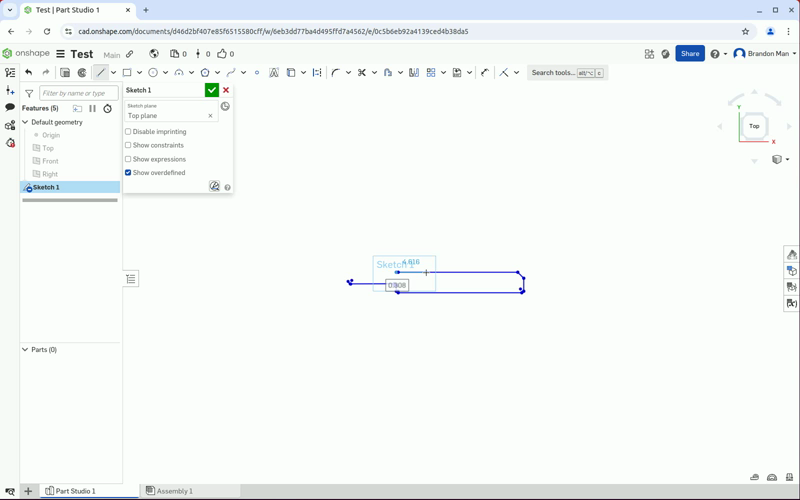
mouse_move(350, 272)
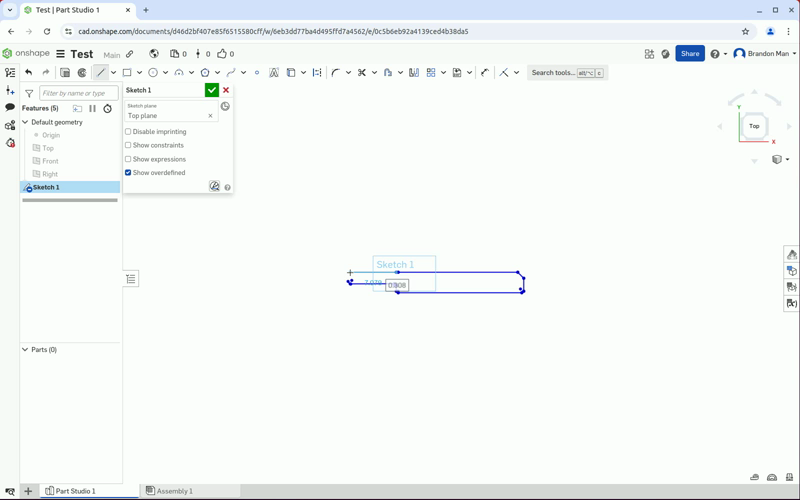
click(350, 272)
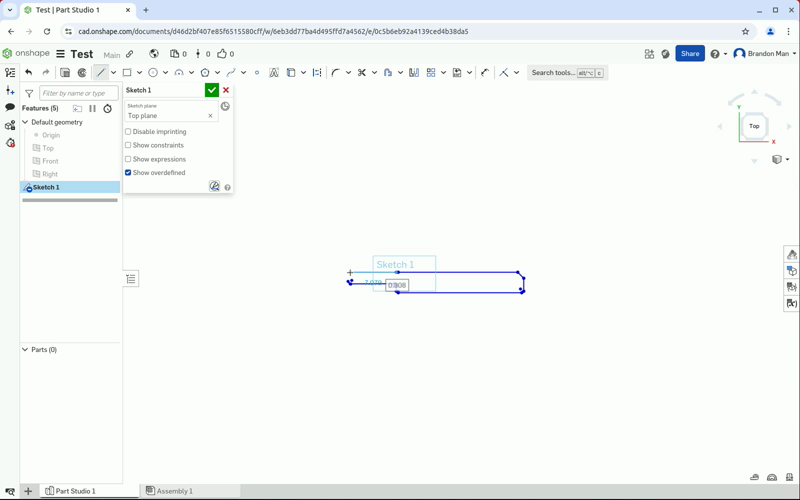
key_up(shift)
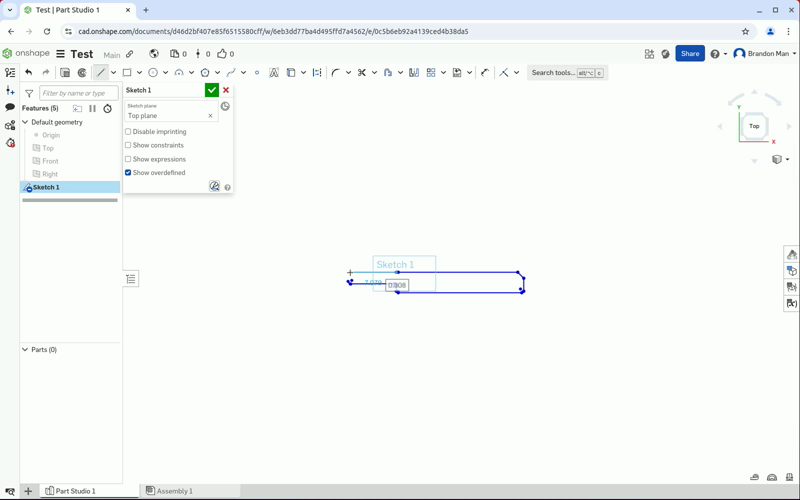
key(esc)
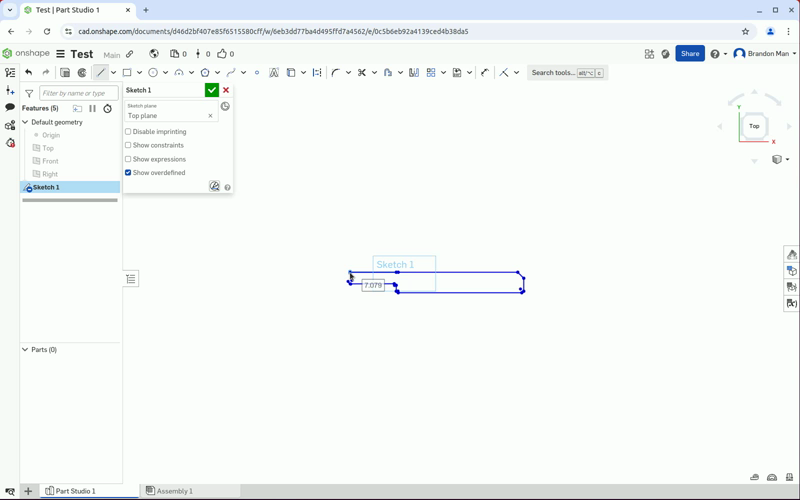
key(a)
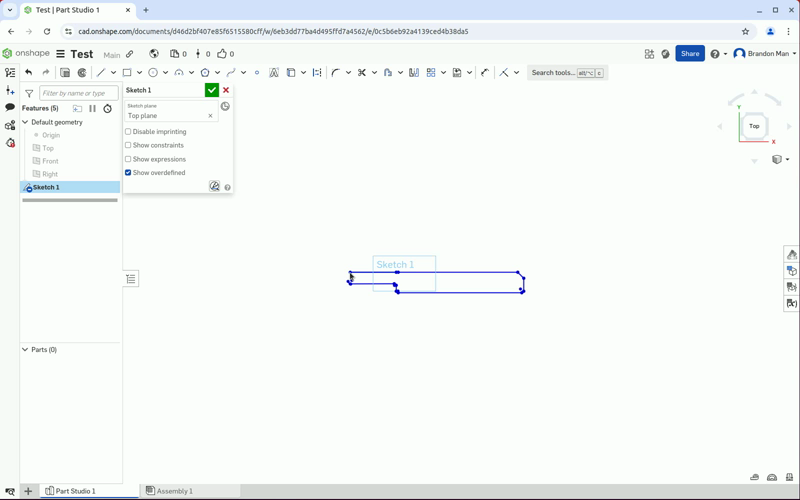
mouse_move(350, 272)
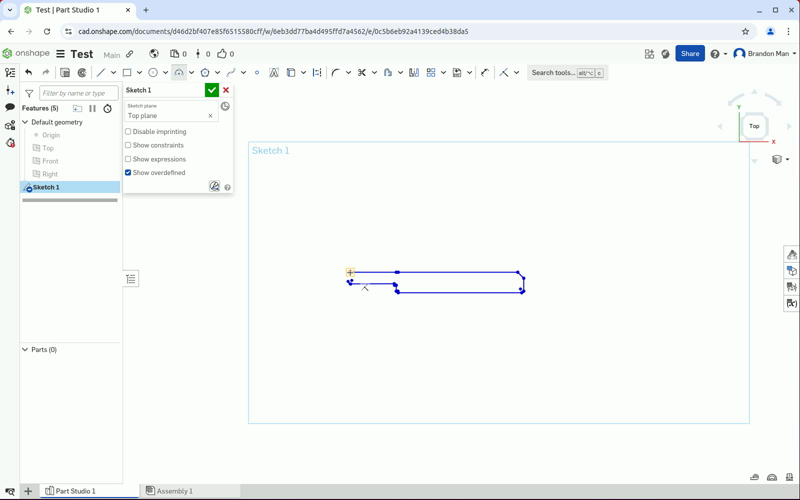
click(350, 272)
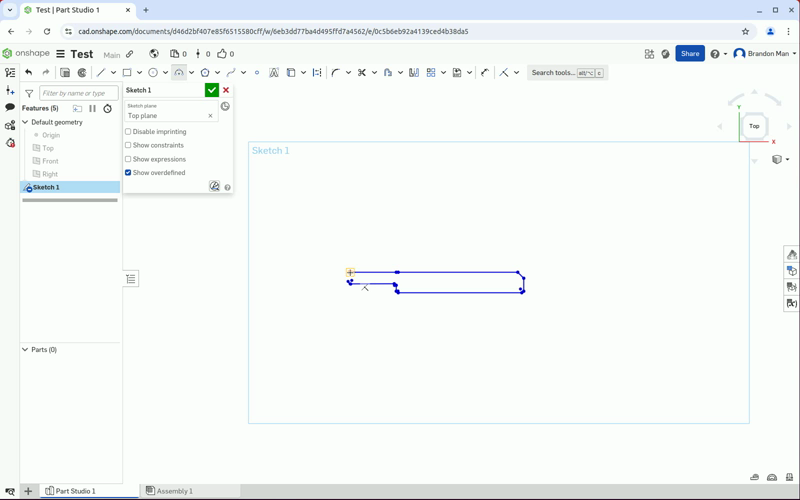
key_down(shift)
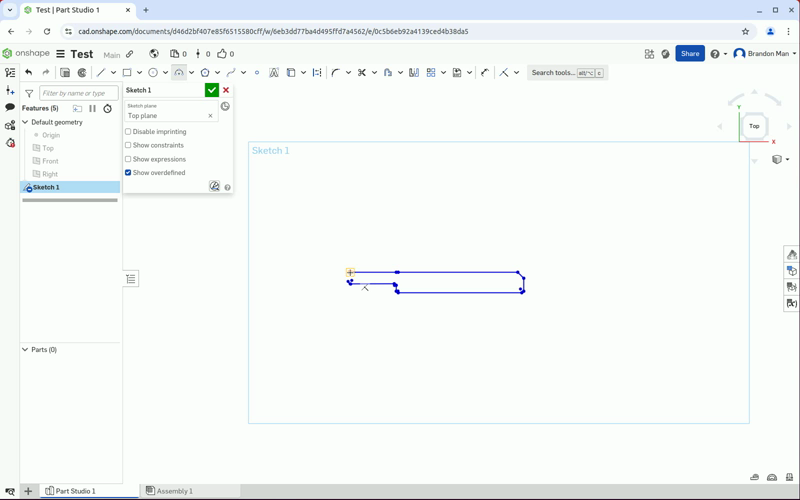
mouse_move(348, 274)
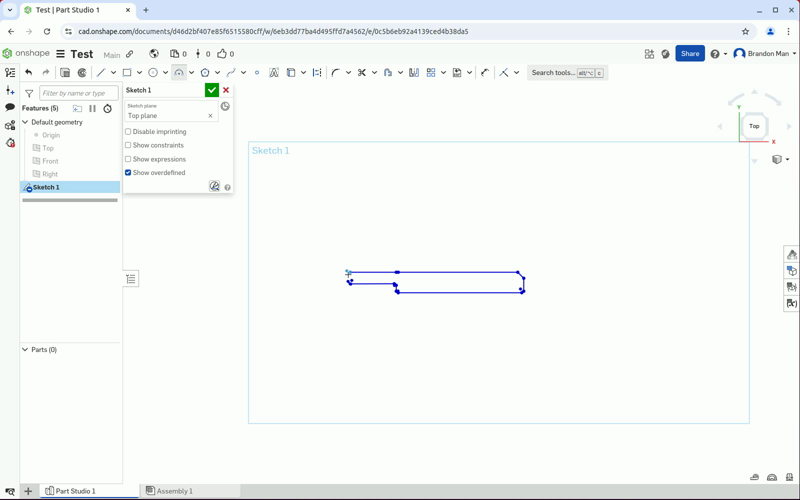
scroll(6)
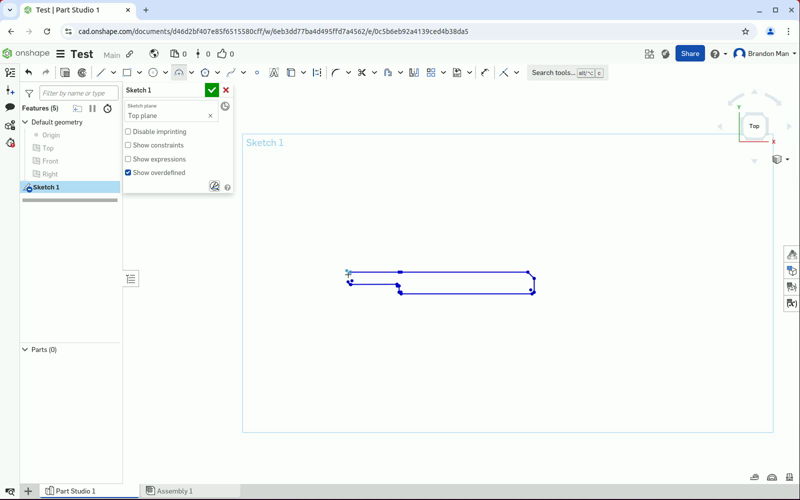
scroll(6)
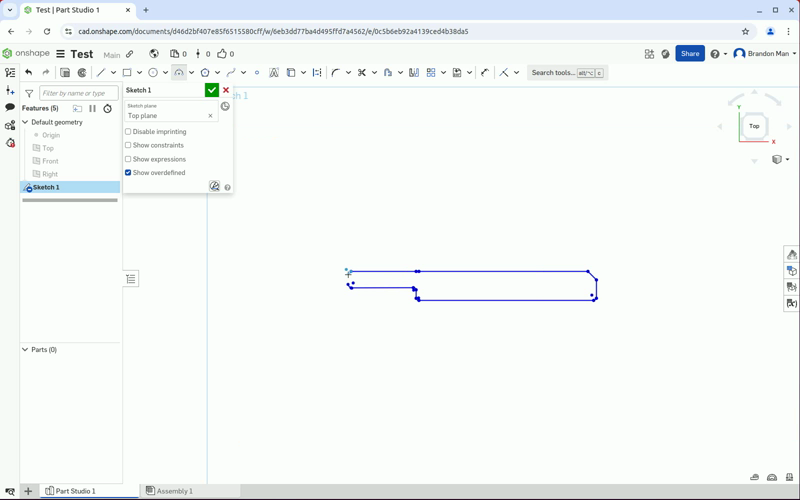
scroll(6)
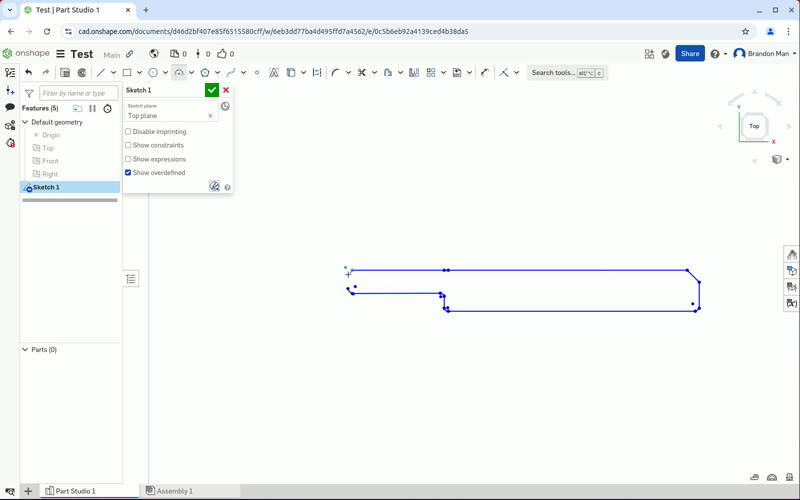
scroll(6)
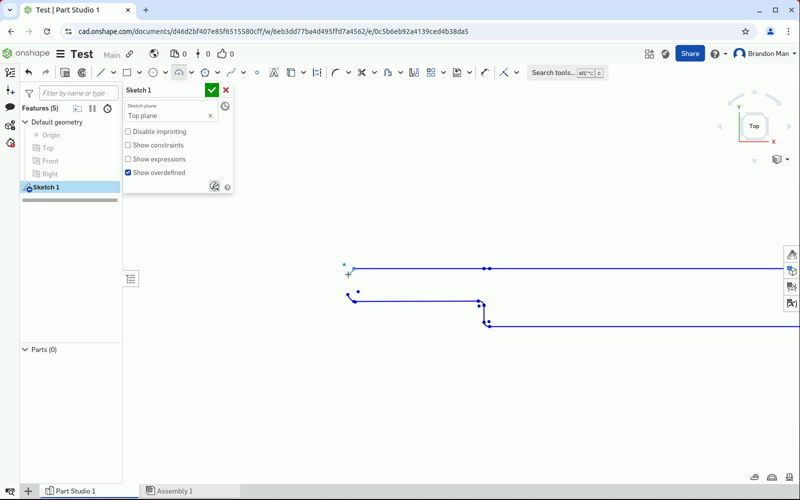
scroll(6)
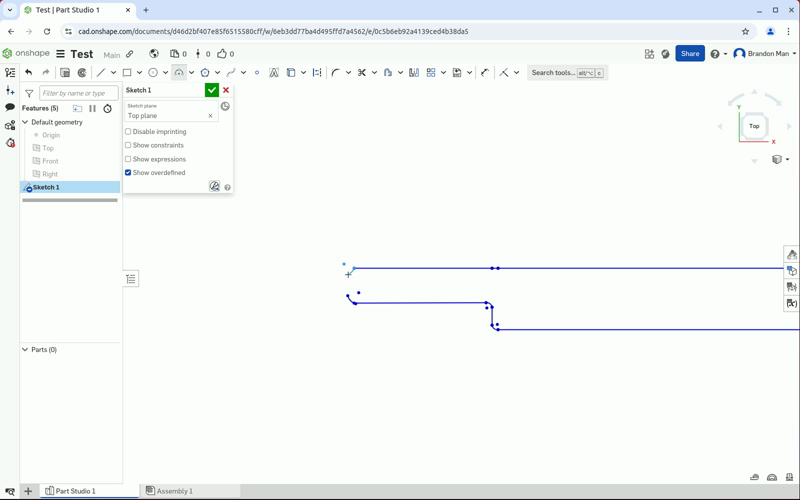
scroll(6)
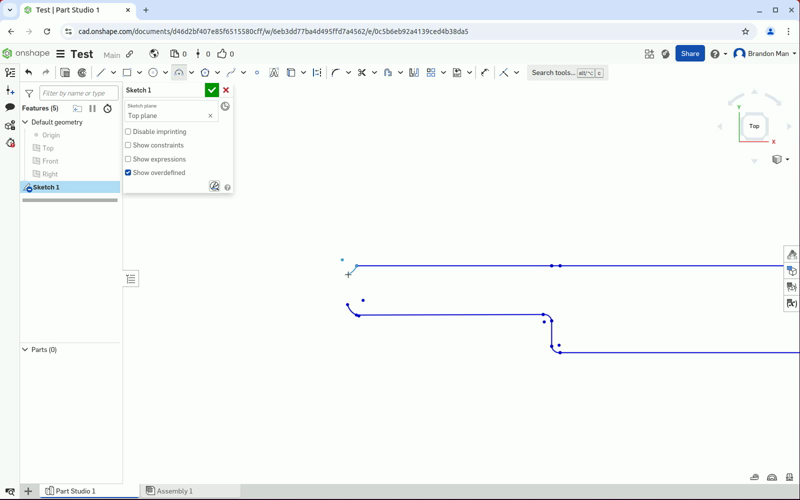
scroll(6)
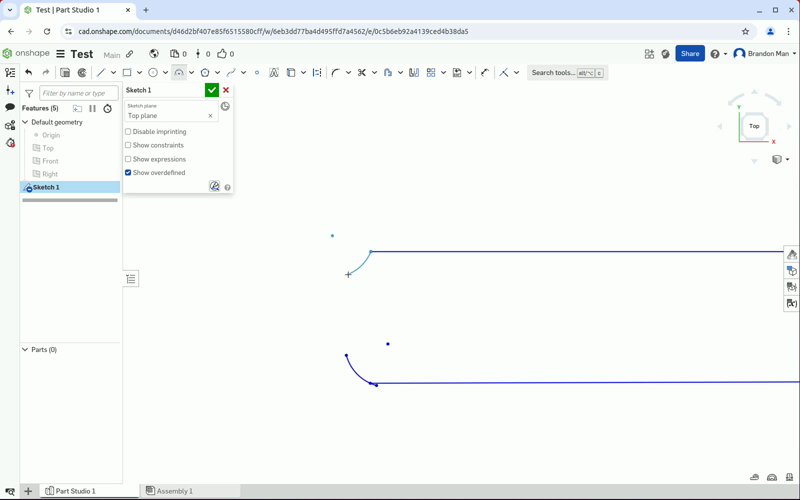
click(348, 274)
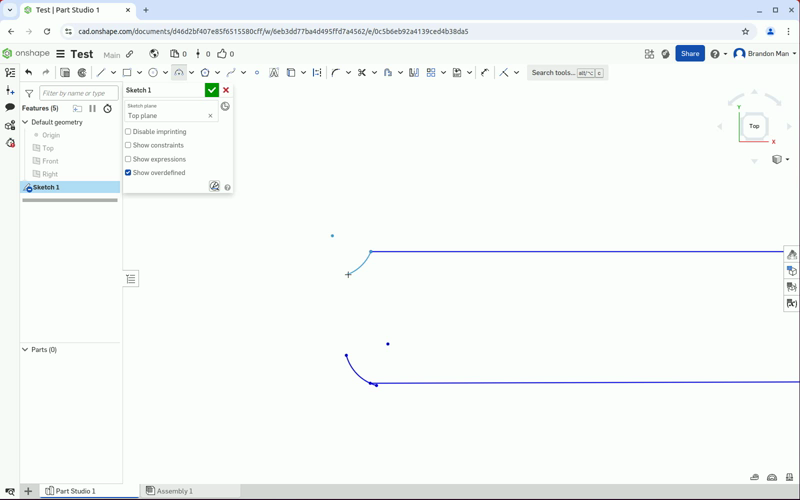
scroll(-6)
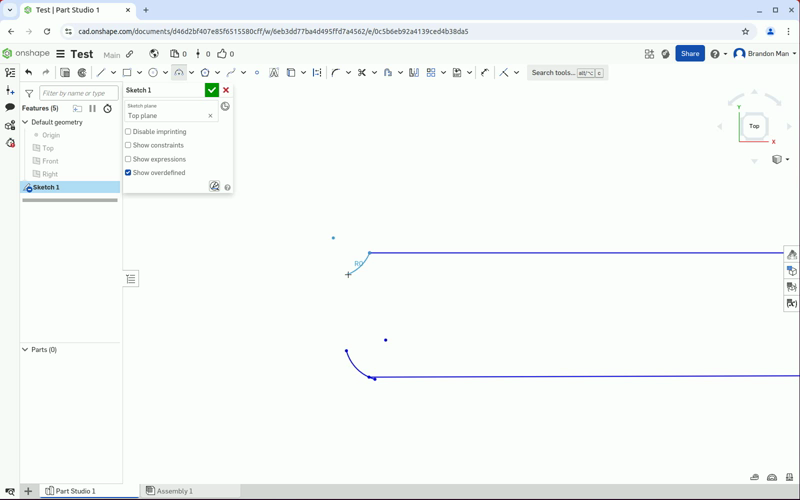
scroll(-6)
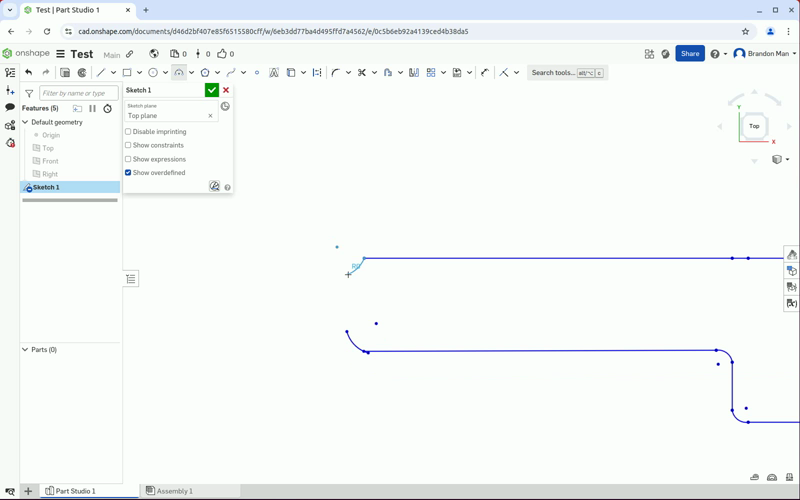
scroll(-6)
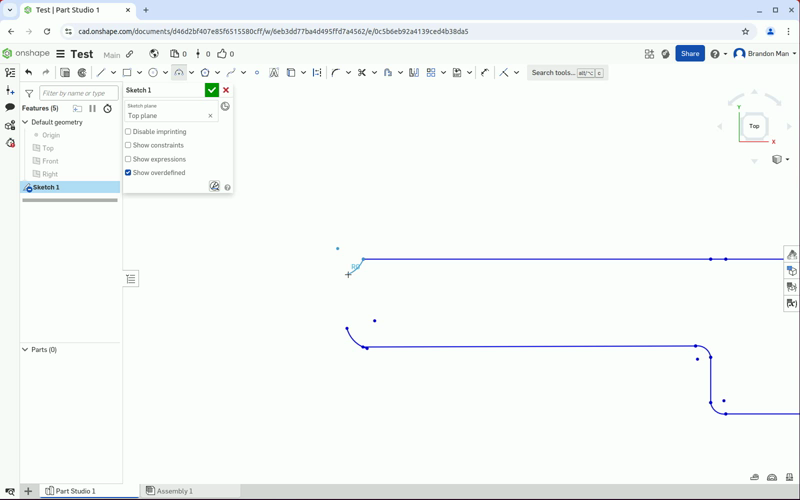
scroll(-6)
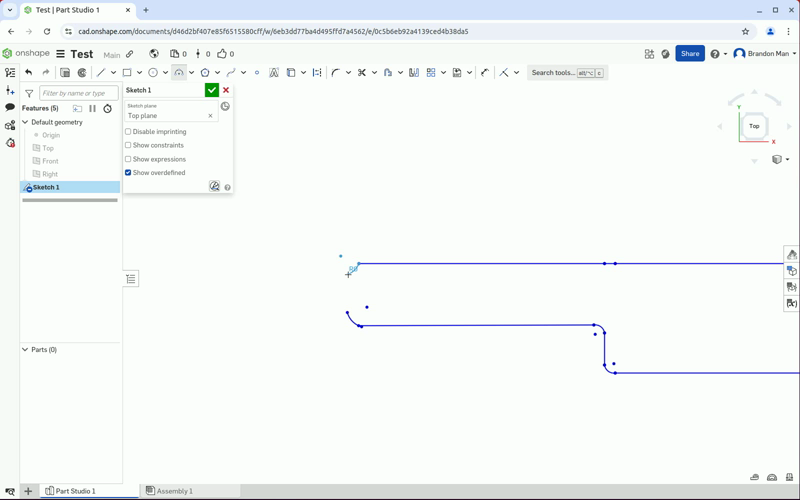
scroll(-6)
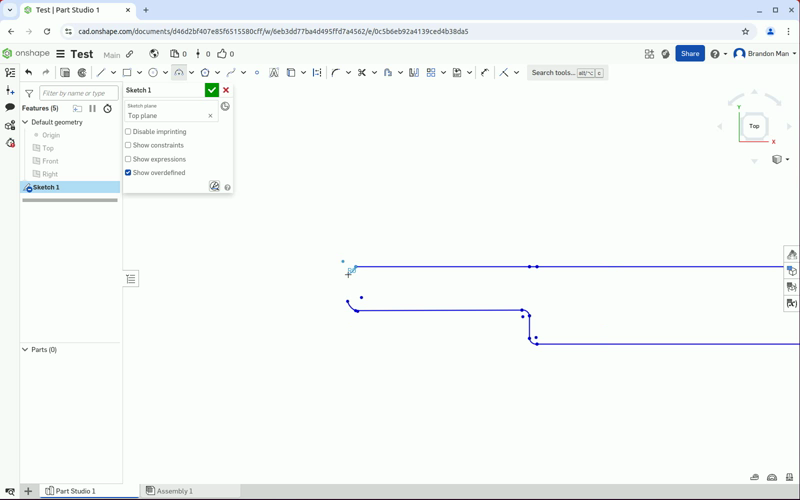
scroll(-6)
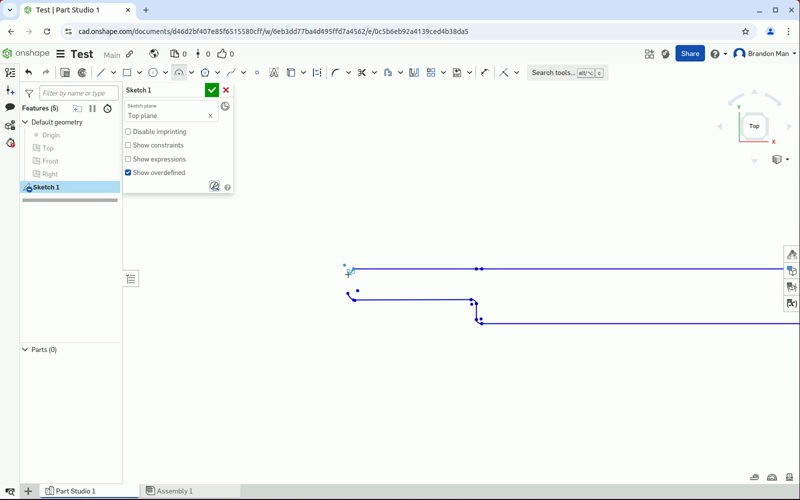
scroll(-6)
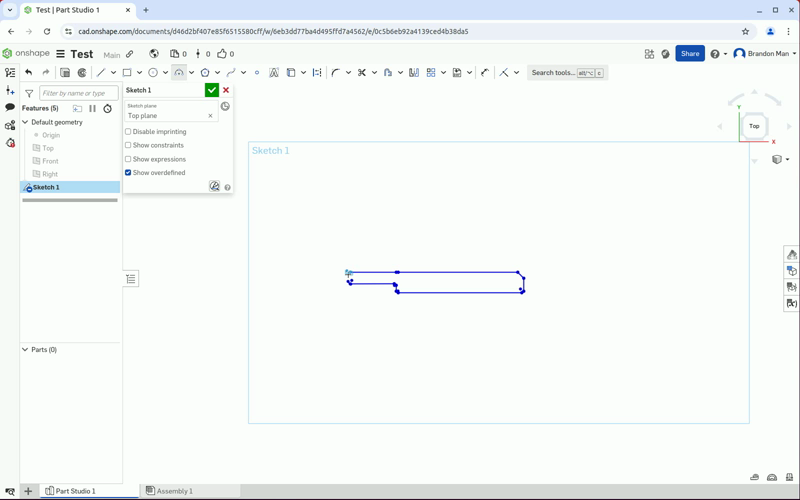
mouse_move(348, 273)
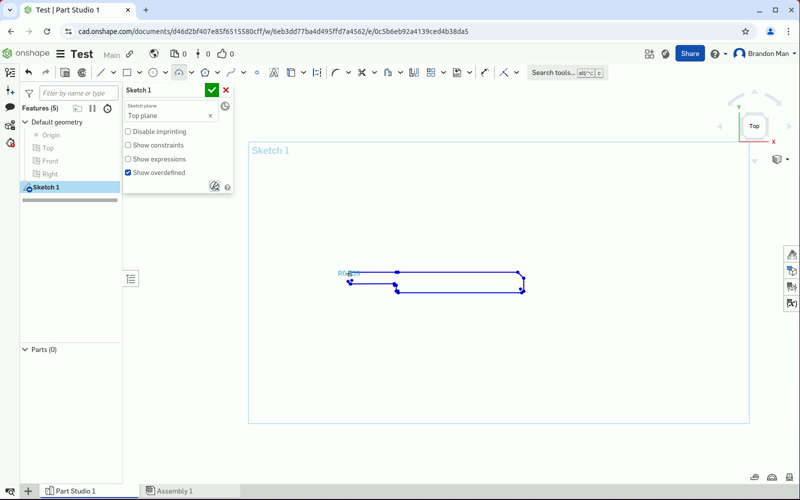
scroll(6)
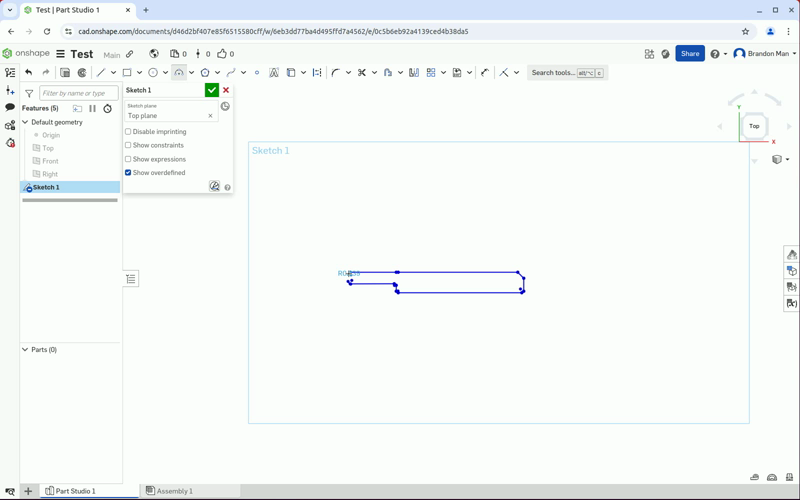
scroll(6)
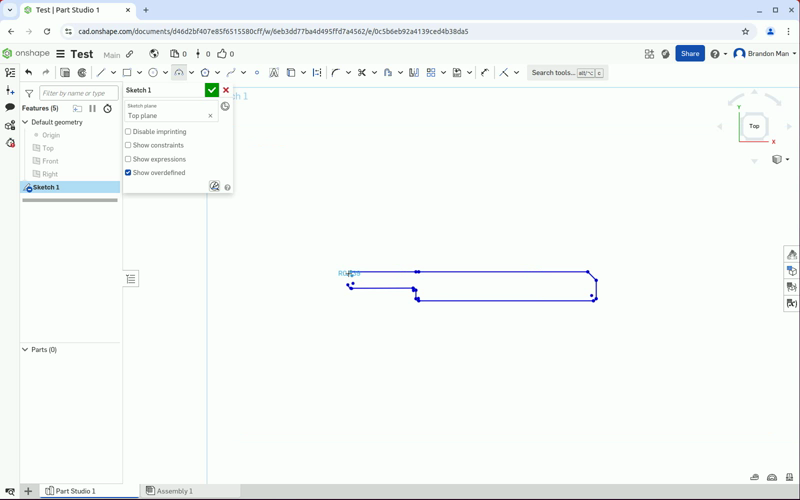
scroll(6)
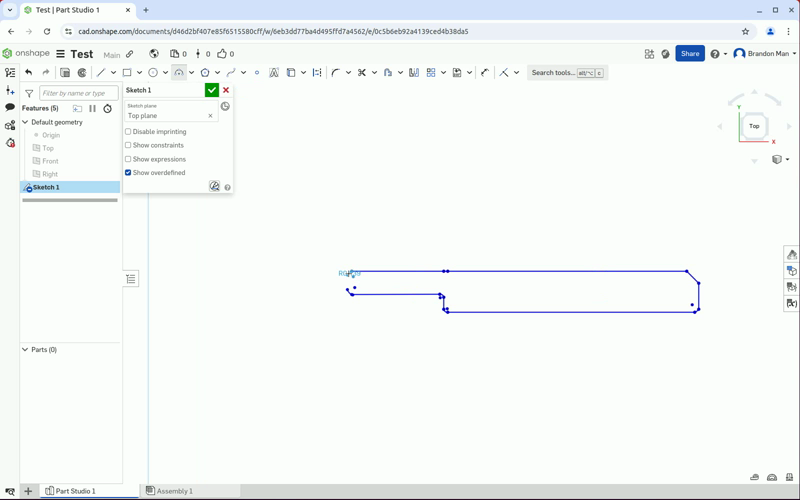
scroll(6)
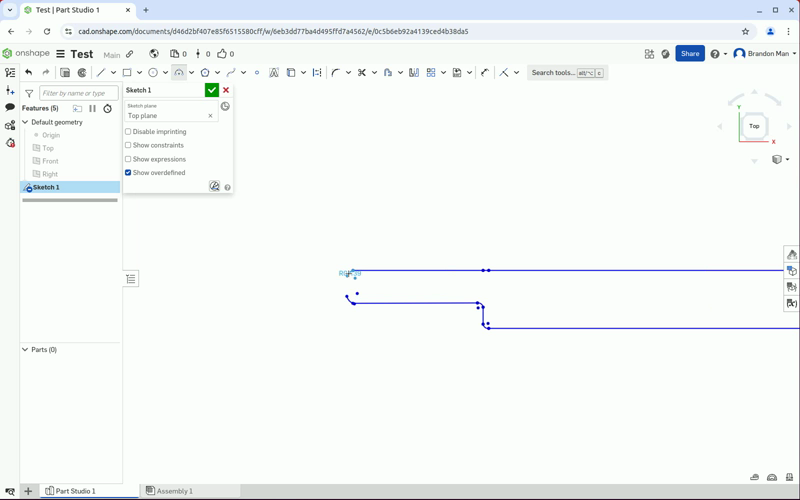
scroll(6)
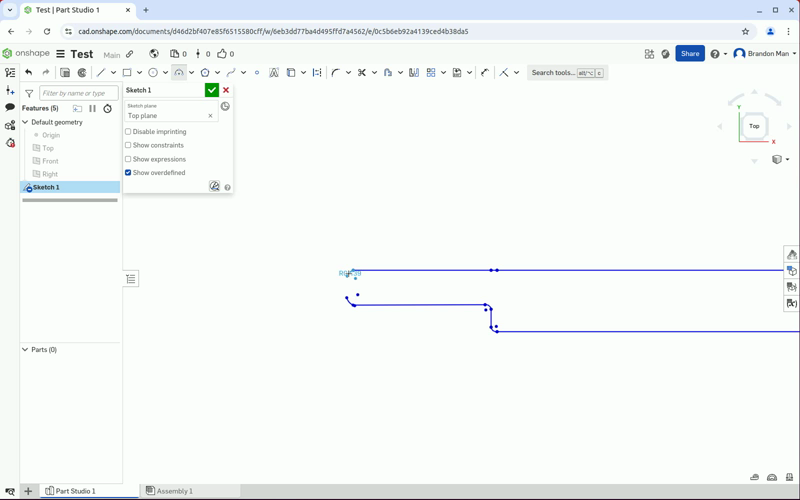
scroll(6)
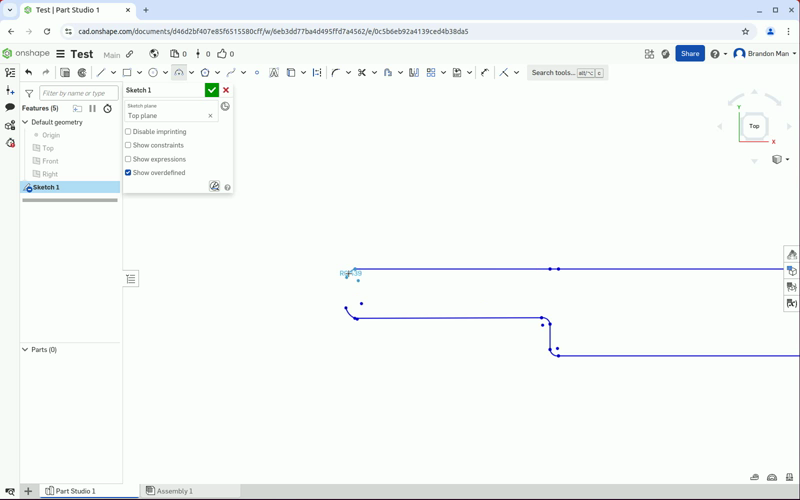
scroll(6)
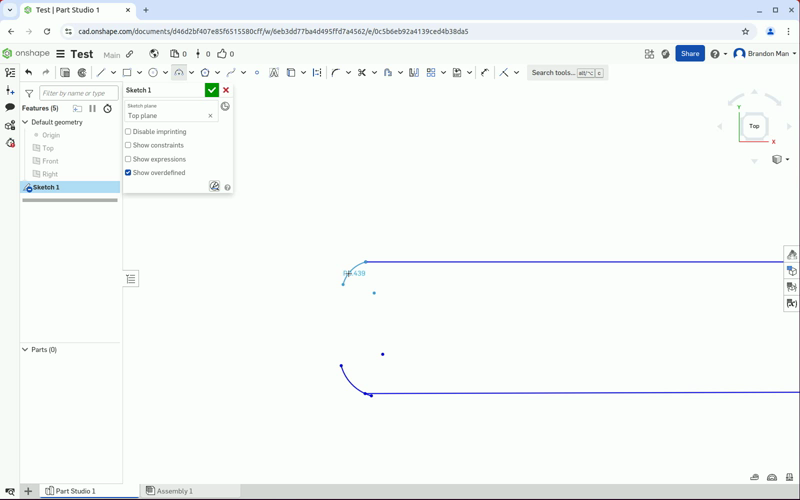
click(348, 273)
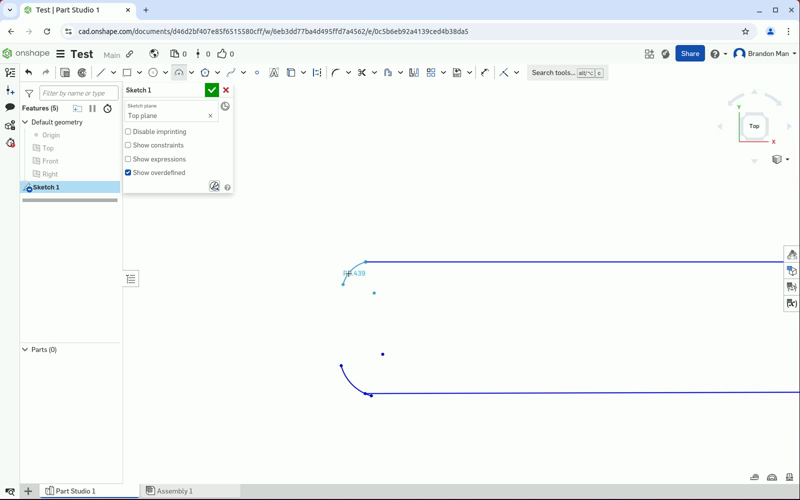
scroll(-6)
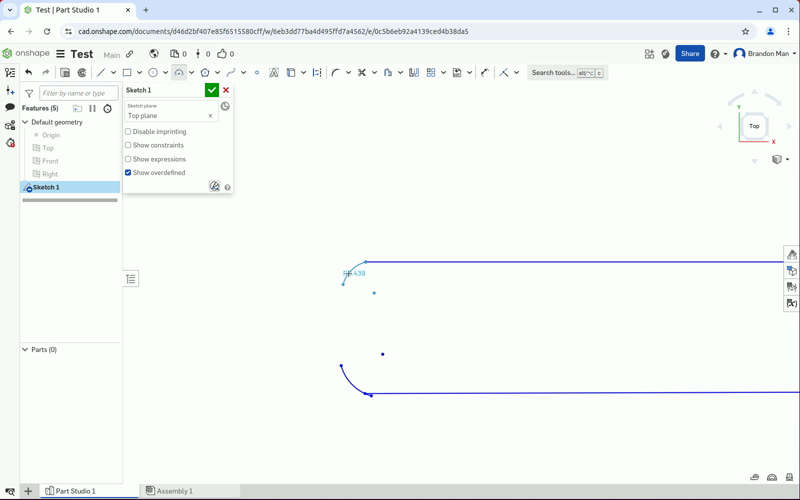
scroll(-6)
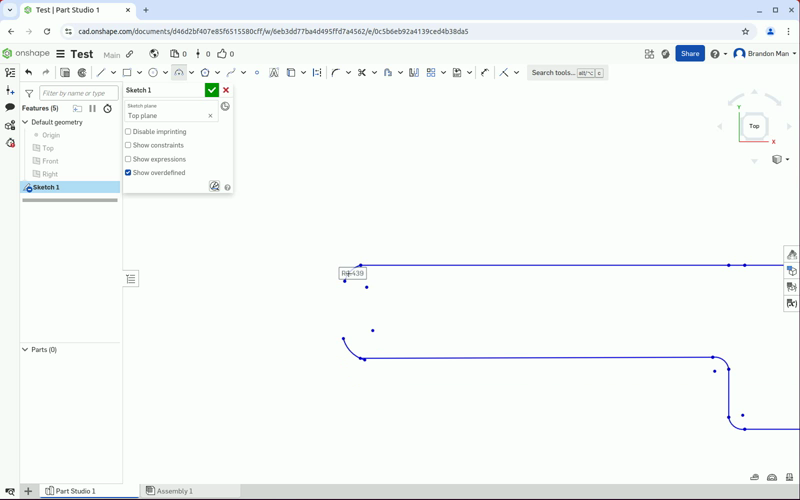
scroll(-6)
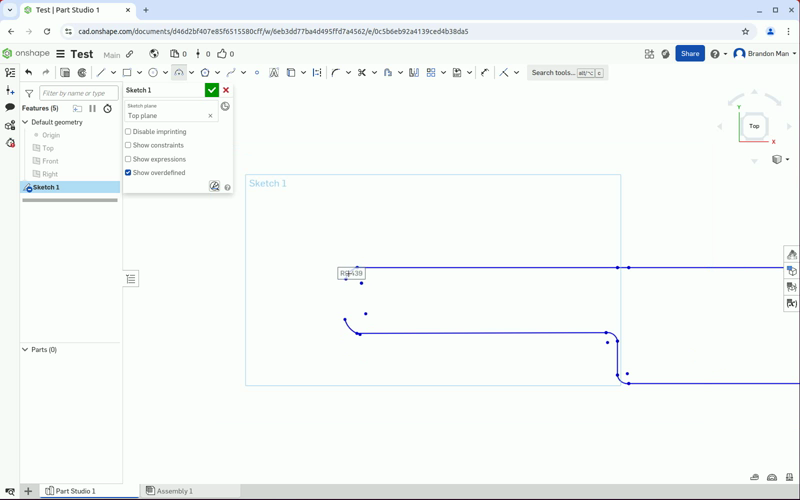
scroll(-6)
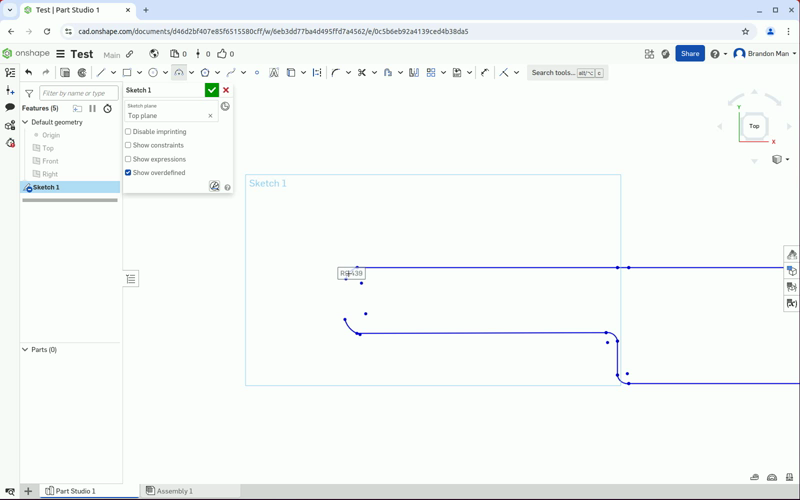
scroll(-6)
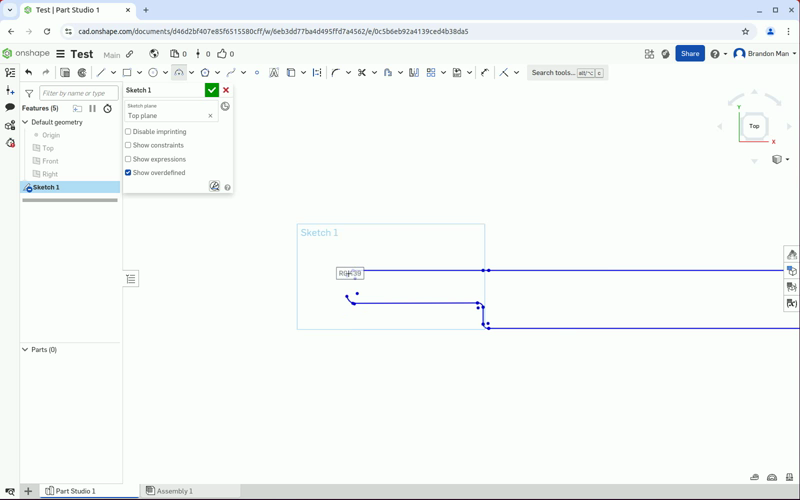
scroll(-6)
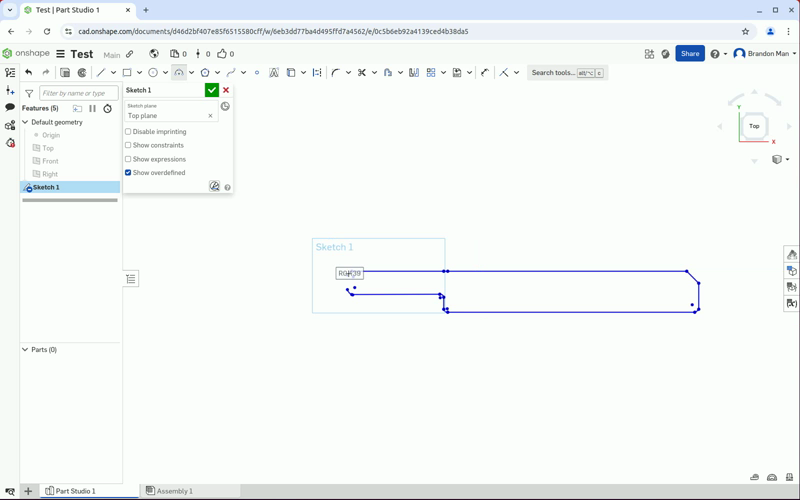
scroll(-6)
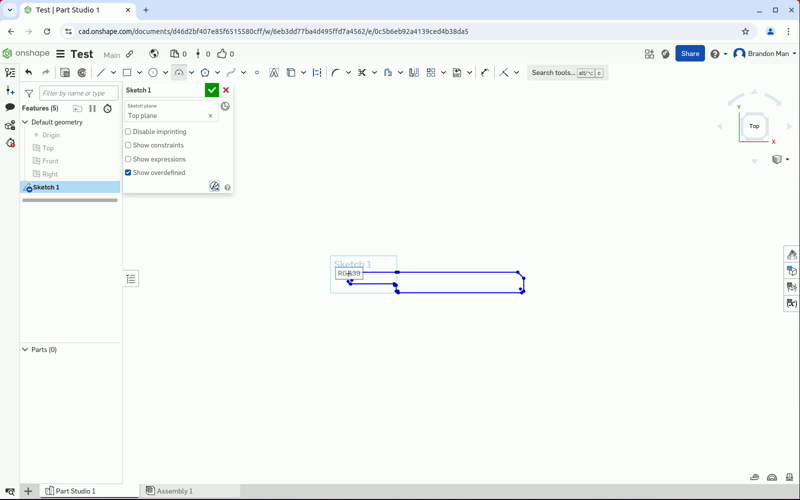
key_up(shift)
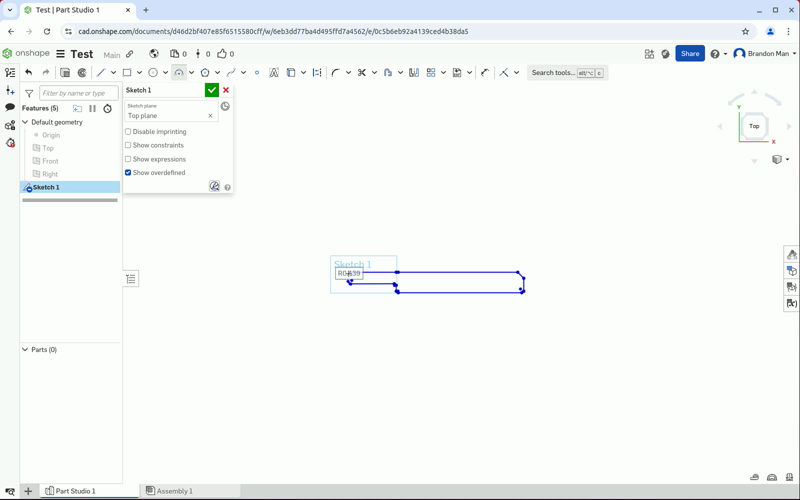
key(esc)
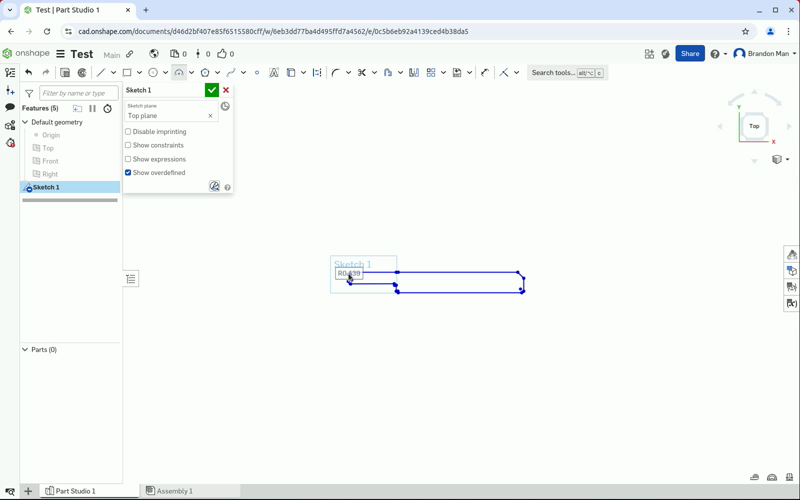
key(l)
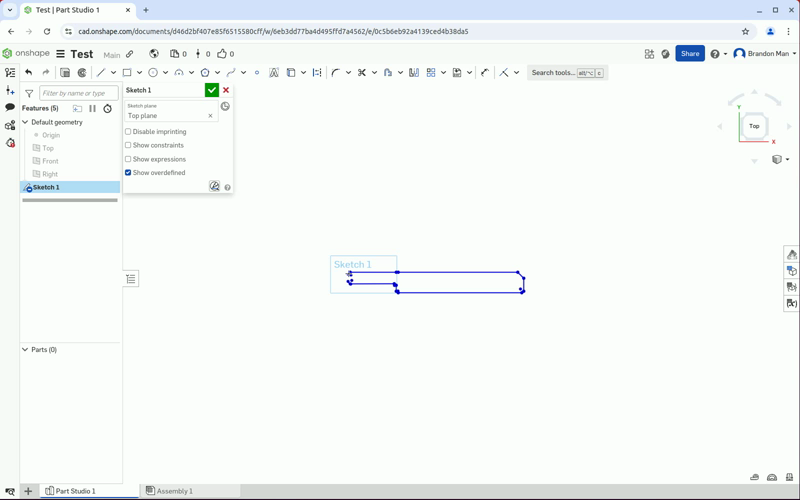
mouse_move(348, 274)
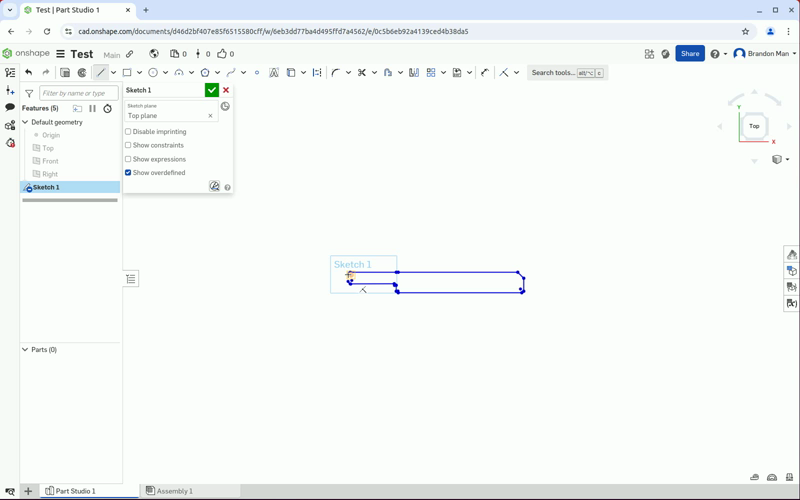
scroll(6)
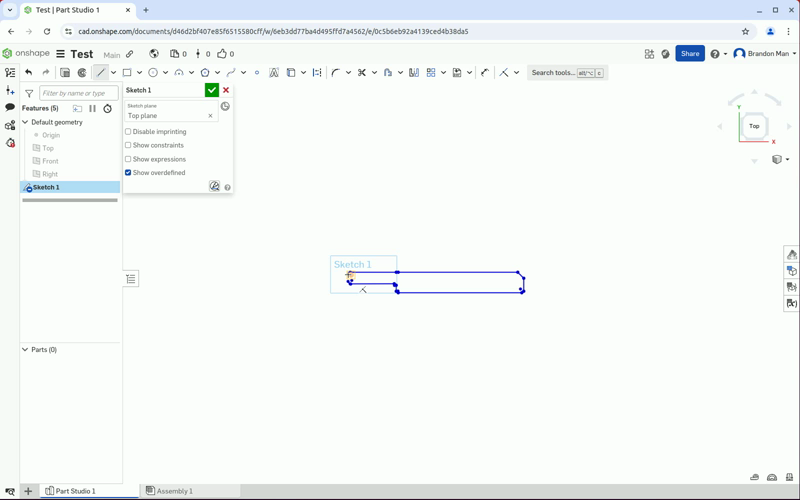
scroll(6)
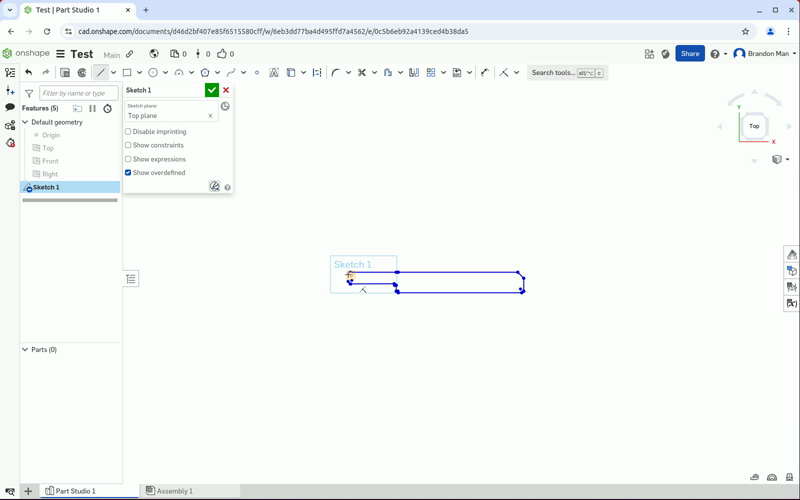
scroll(6)
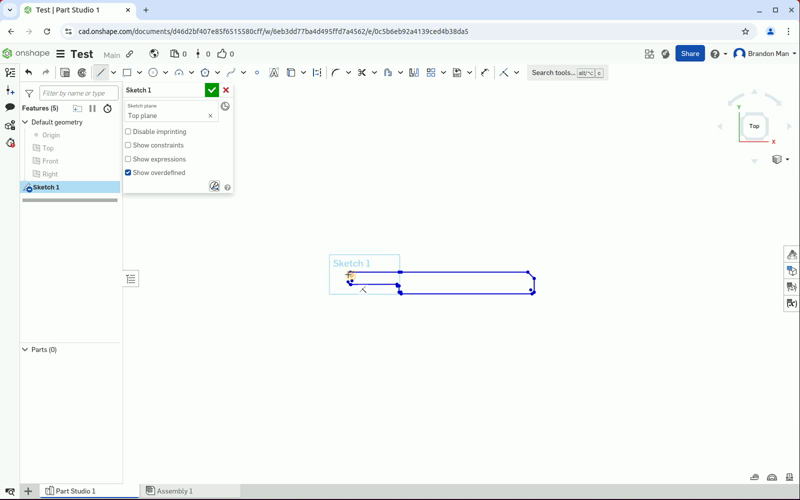
scroll(6)
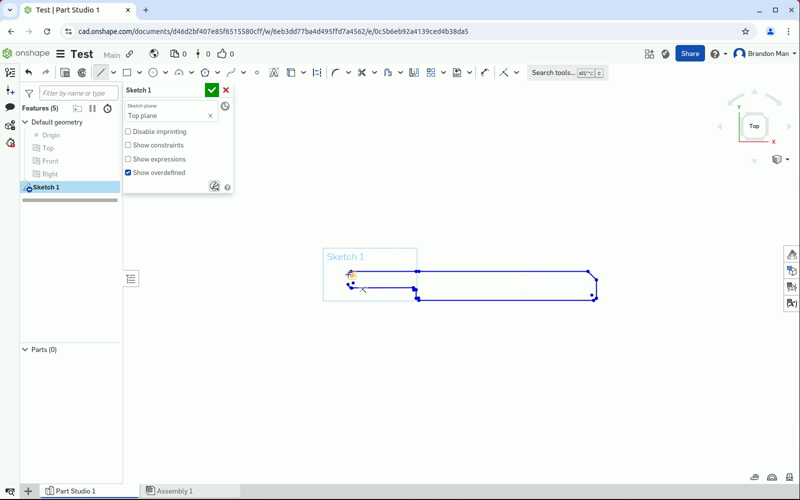
scroll(6)
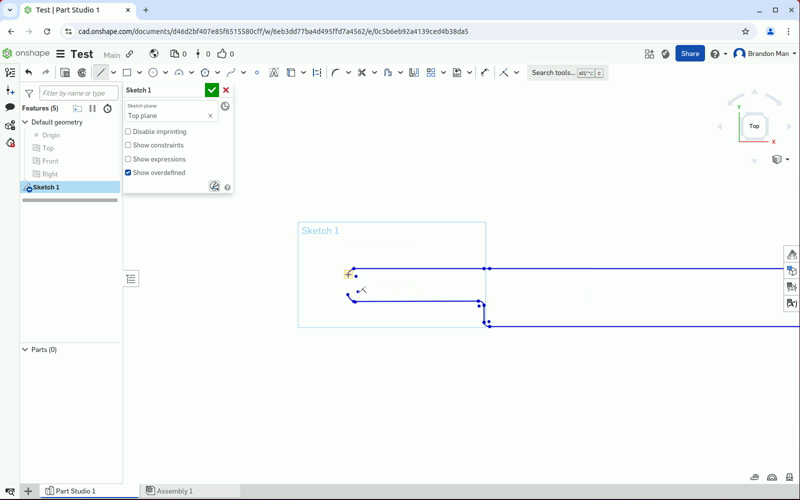
scroll(6)
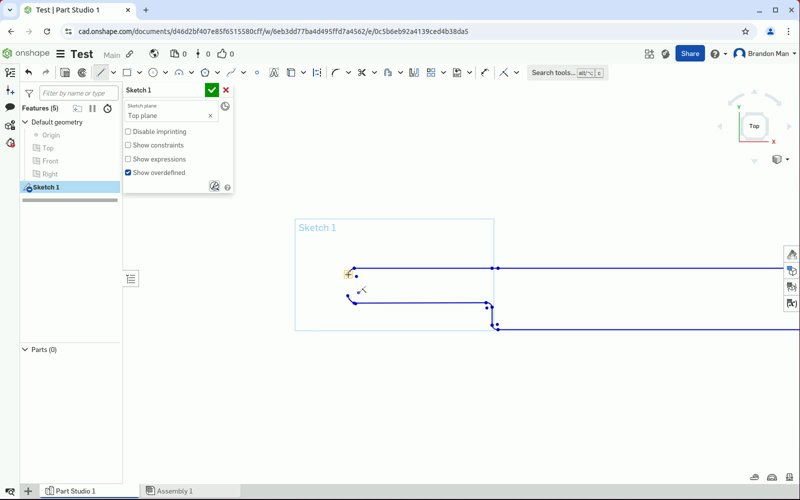
scroll(6)
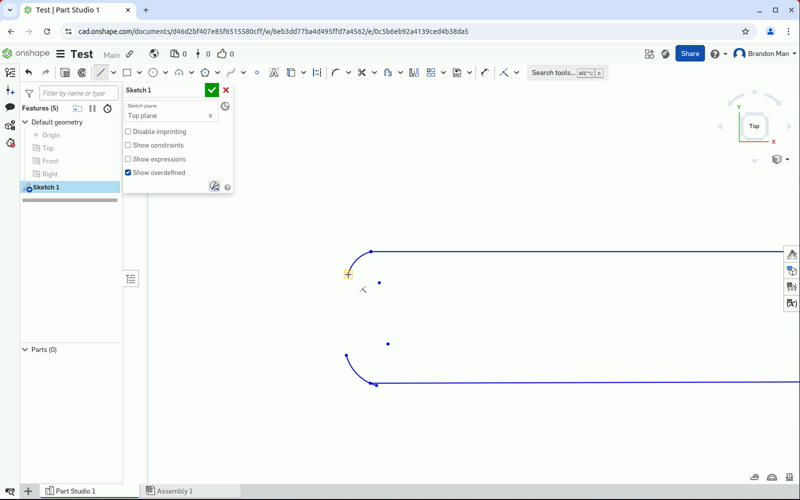
click(348, 274)
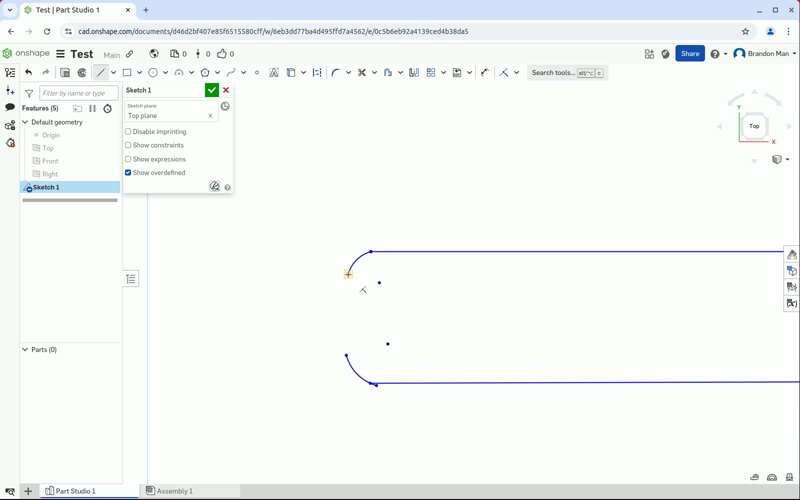
scroll(-6)
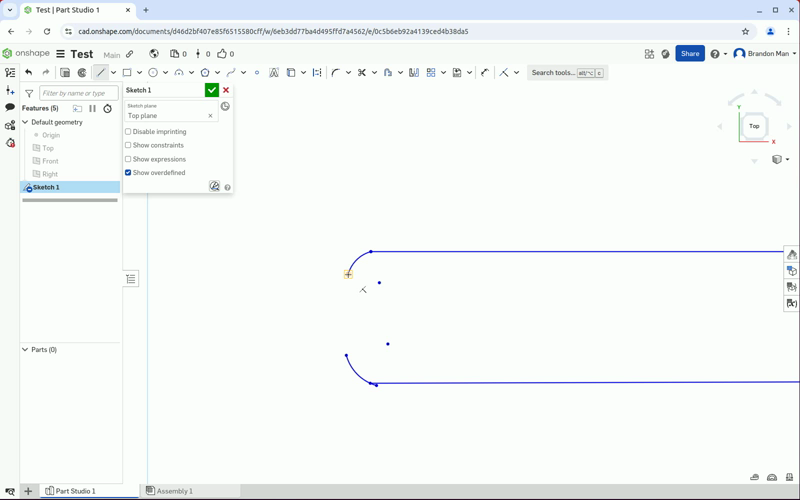
scroll(-6)
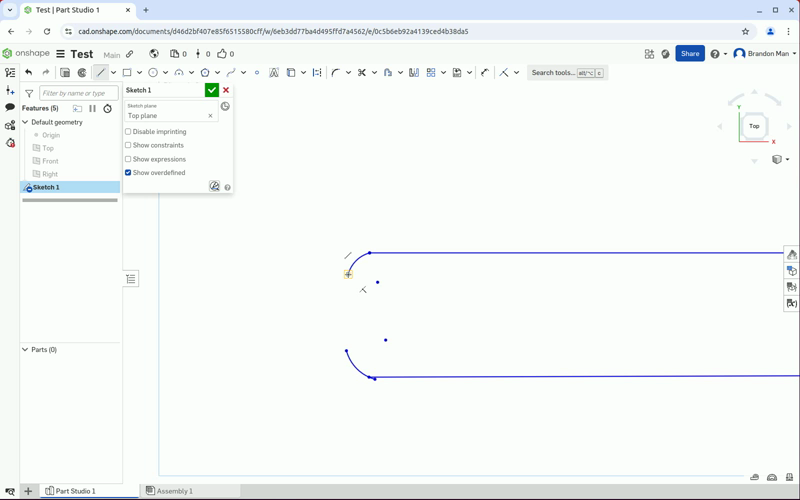
scroll(-6)
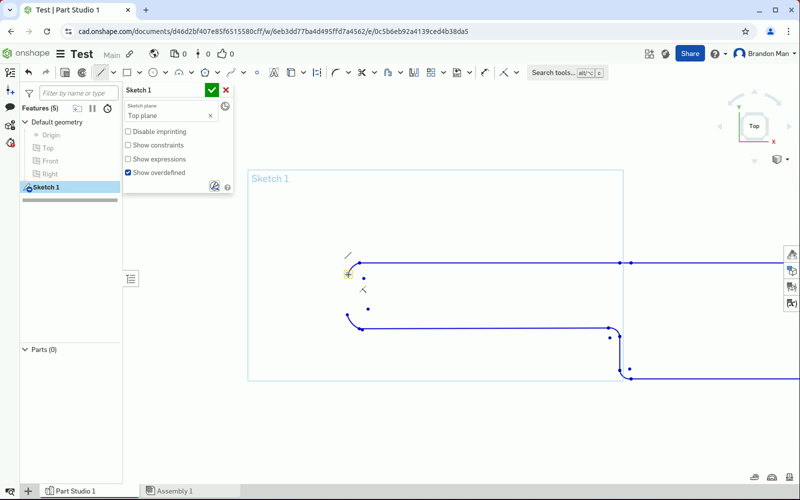
scroll(-6)
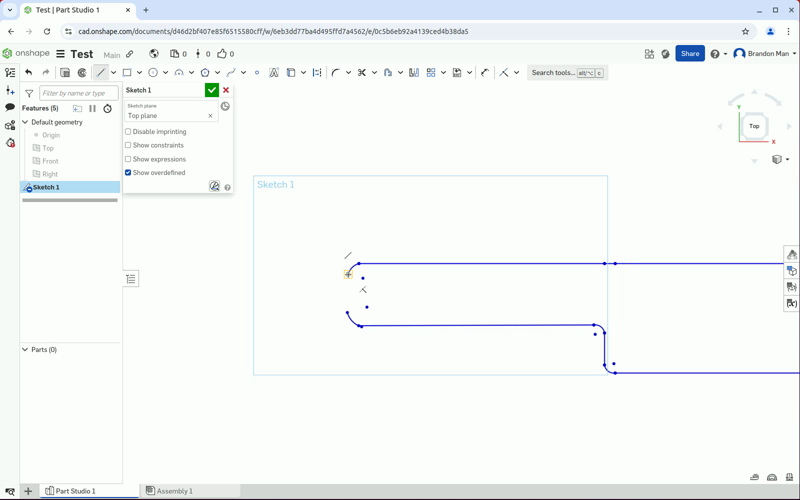
scroll(-6)
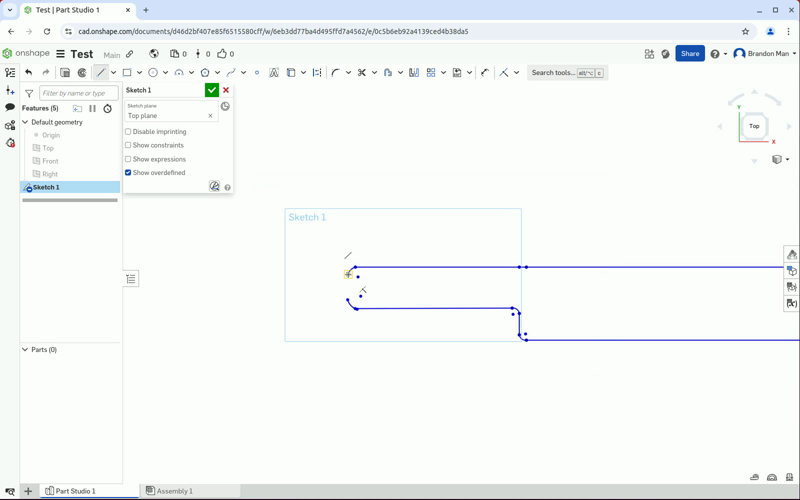
scroll(-6)
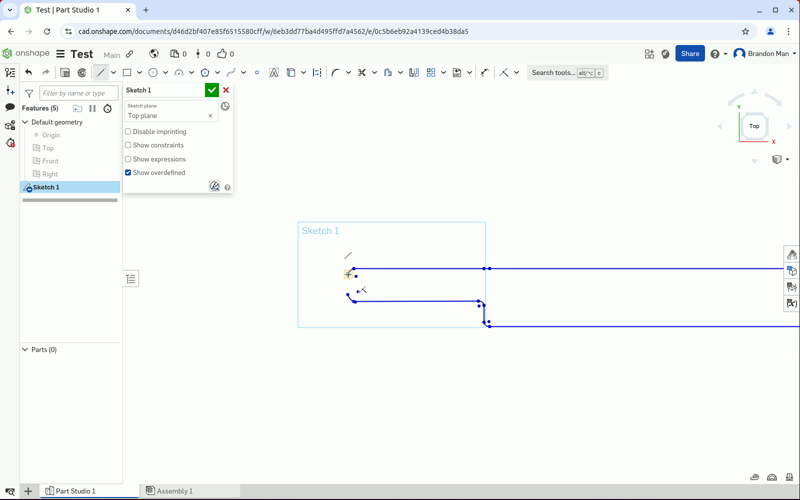
scroll(-6)
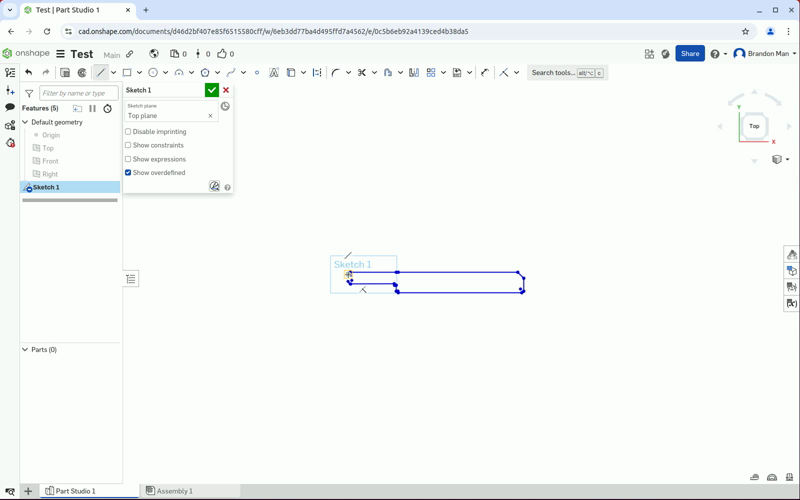
mouse_move(378, 274)
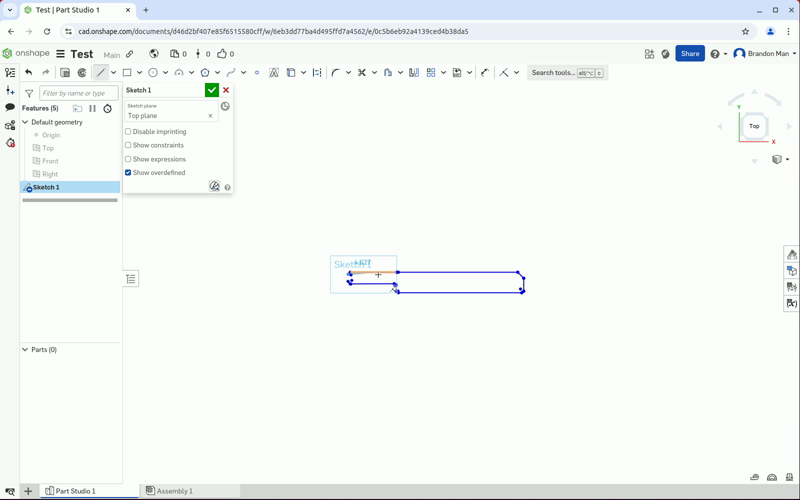
key_down(shift)
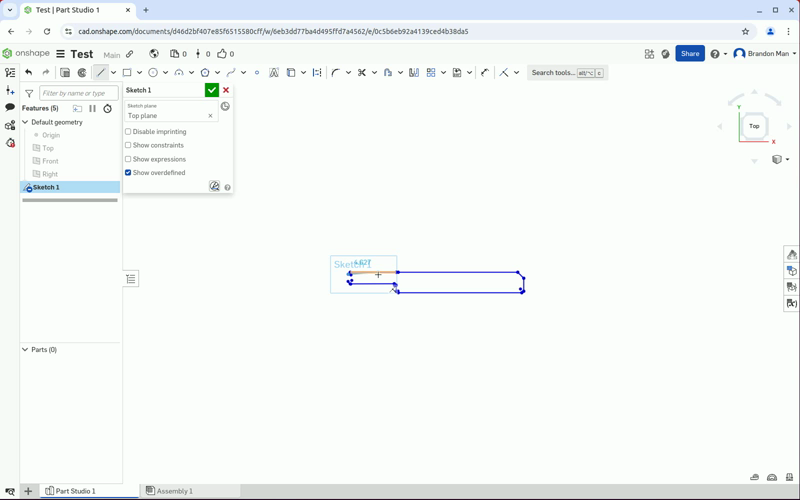
mouse_move(348, 281)
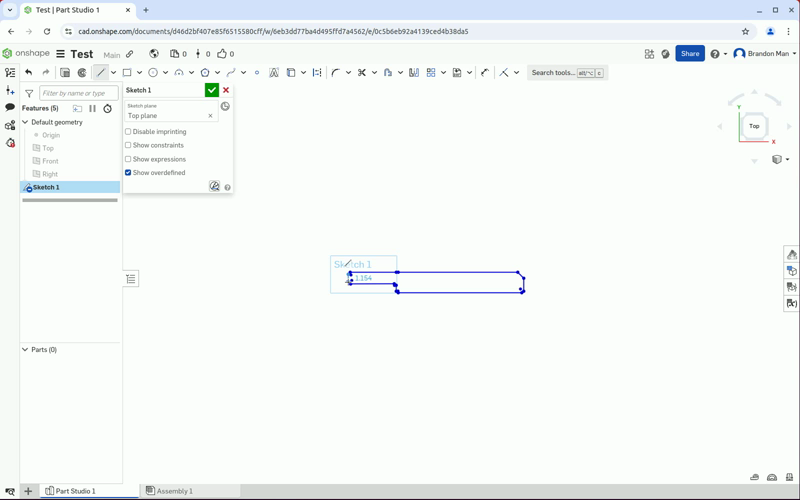
scroll(6)
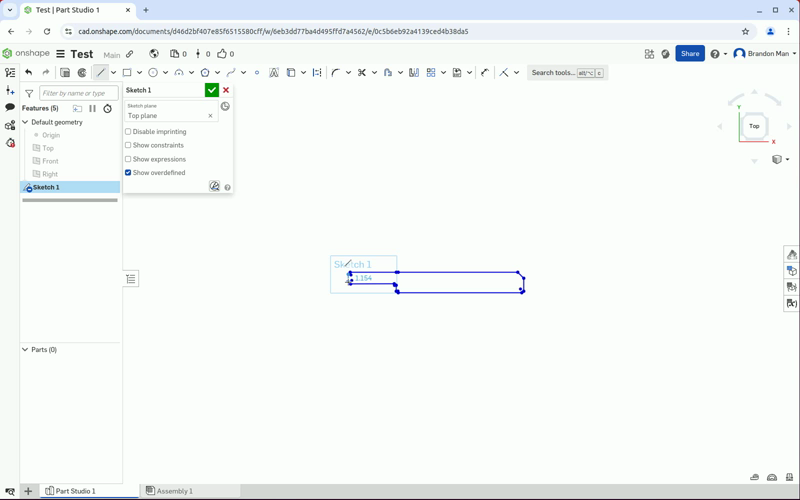
scroll(6)
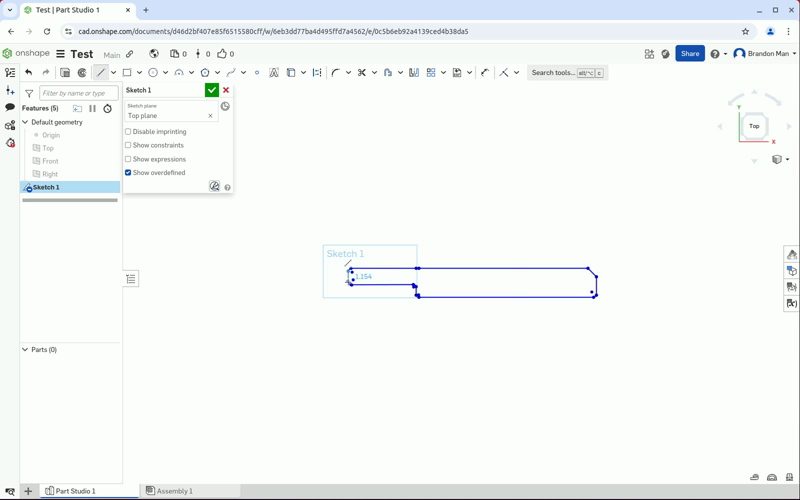
scroll(6)
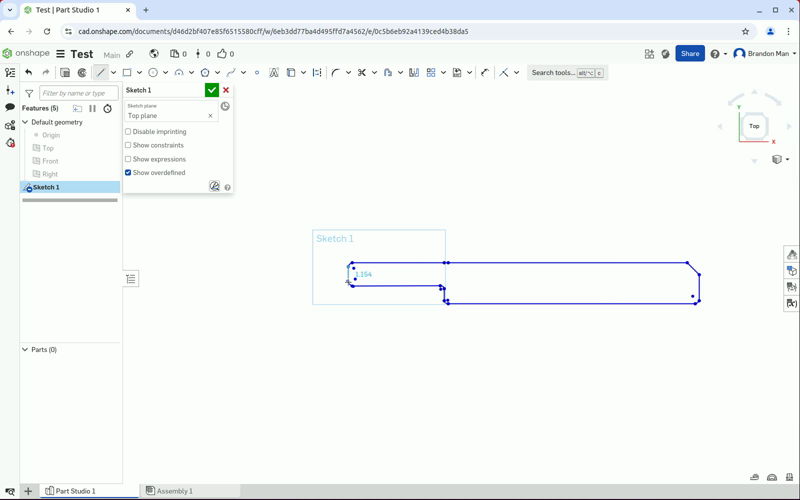
scroll(6)
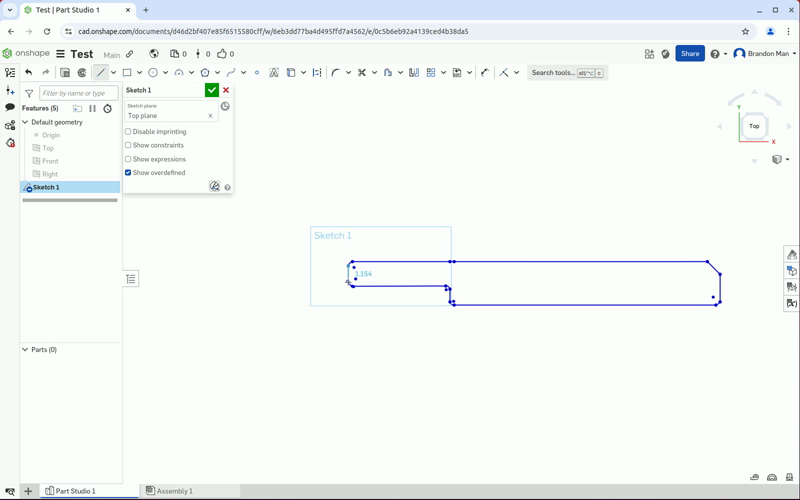
scroll(6)
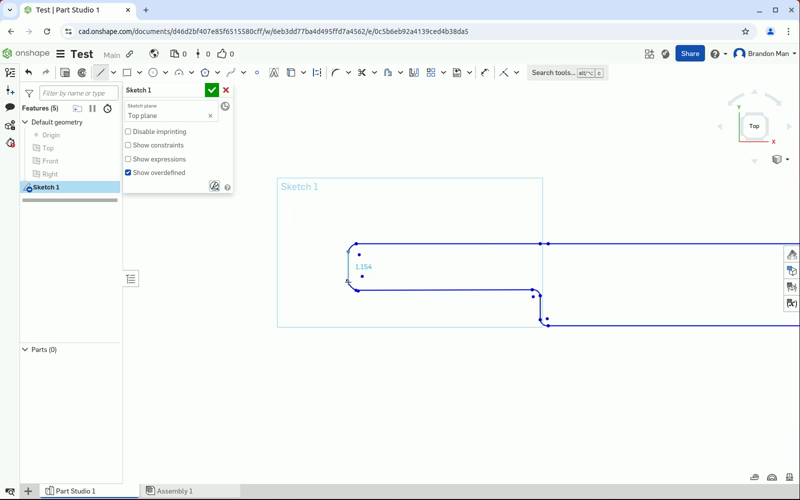
scroll(6)
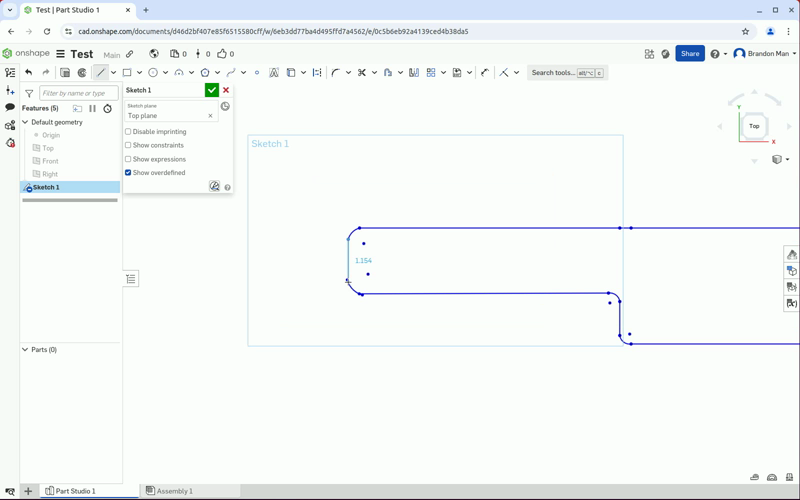
scroll(6)
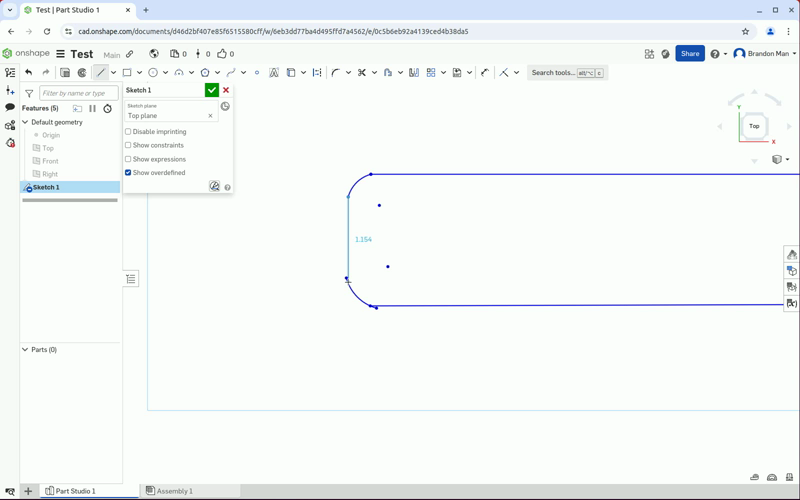
key_up(shift)
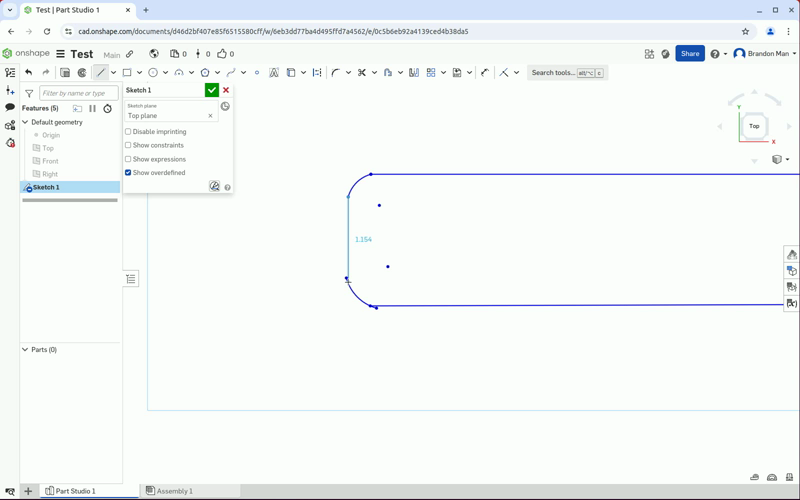
click(348, 281)
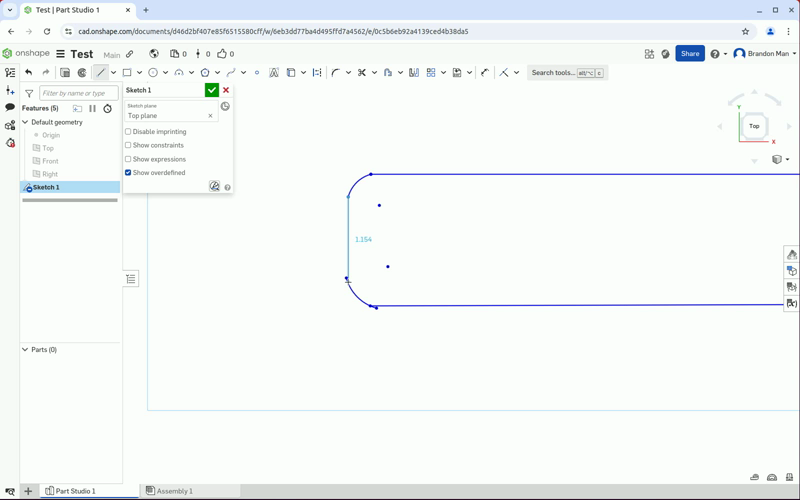
scroll(-6)
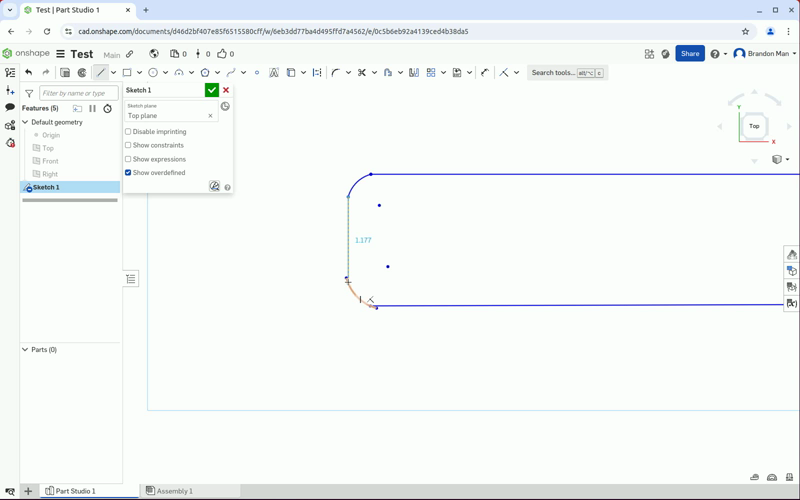
scroll(-6)
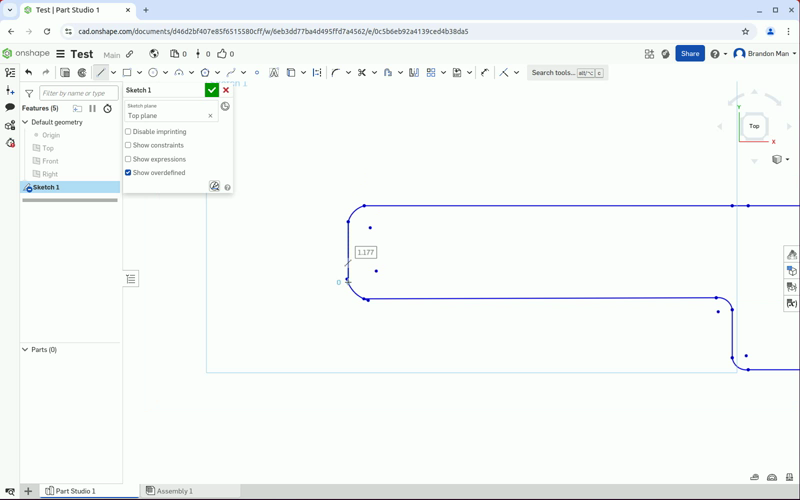
scroll(-6)
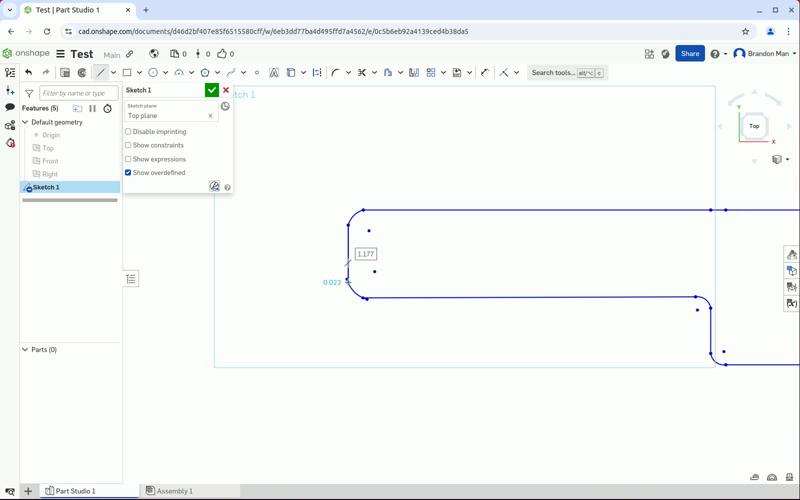
scroll(-6)
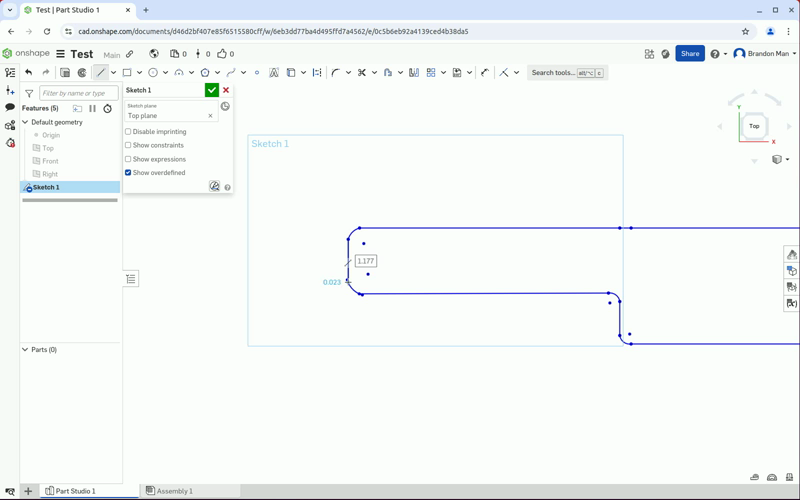
scroll(-6)
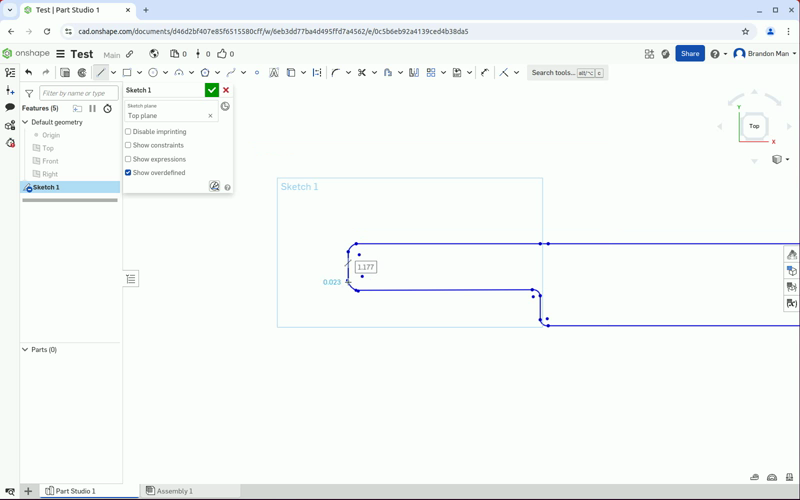
scroll(-6)
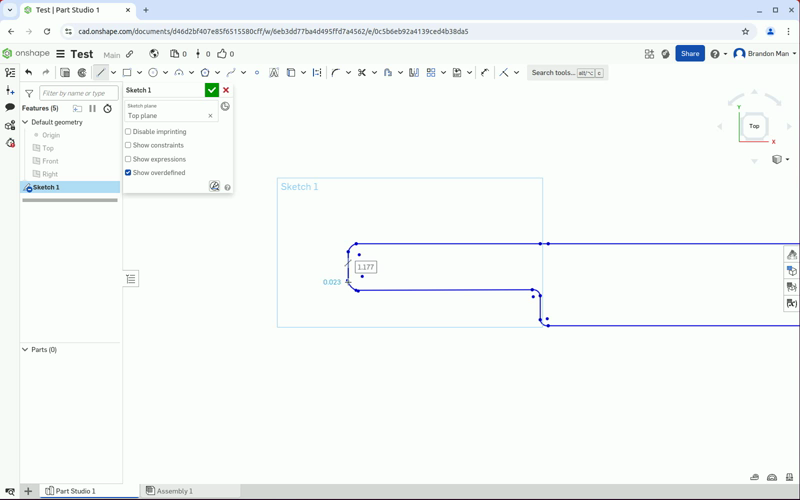
scroll(-6)
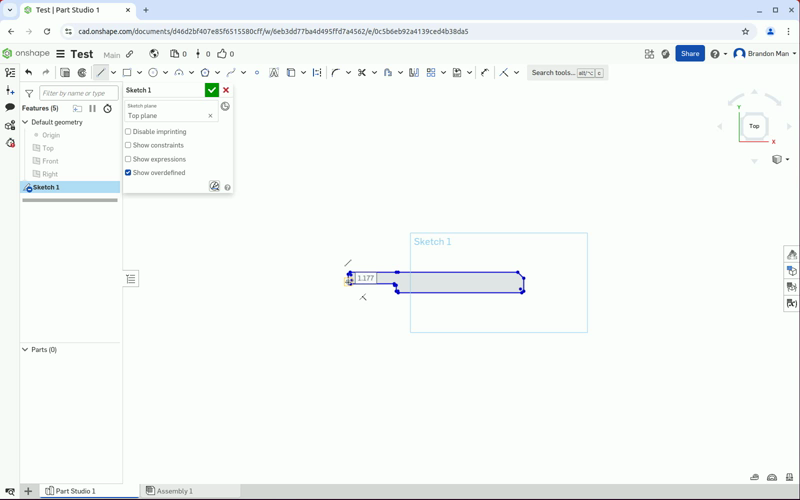
key(esc)
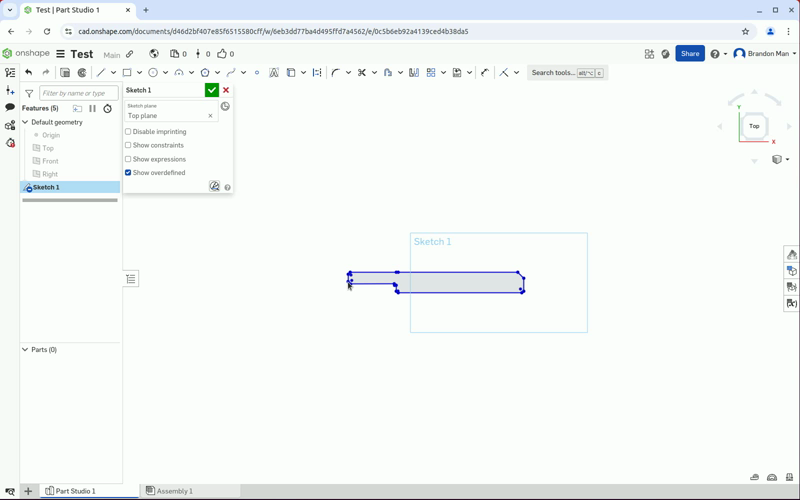
mouse_move(418, 279)
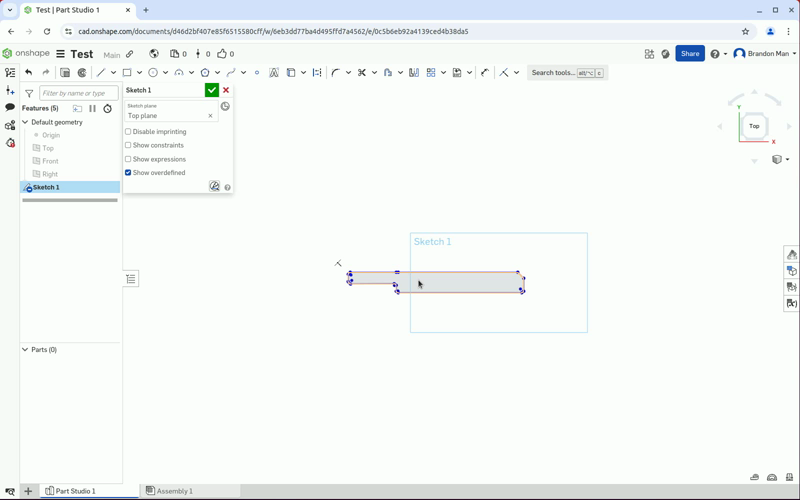
click(418, 279)
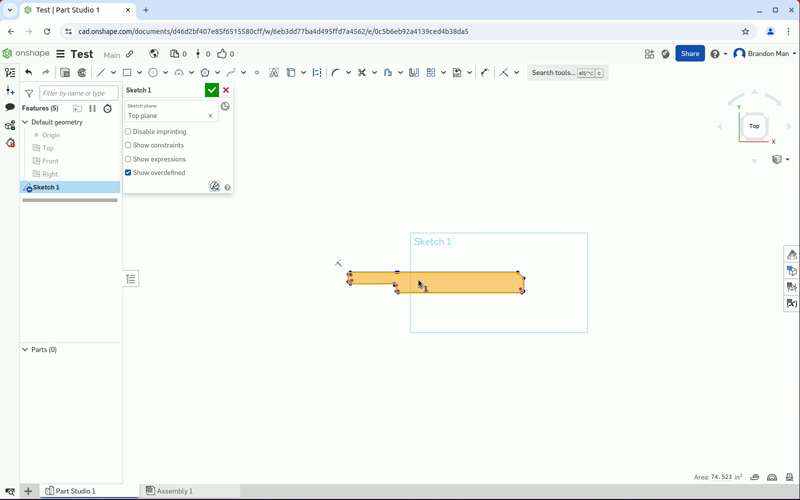
mouse_move(73, 352)
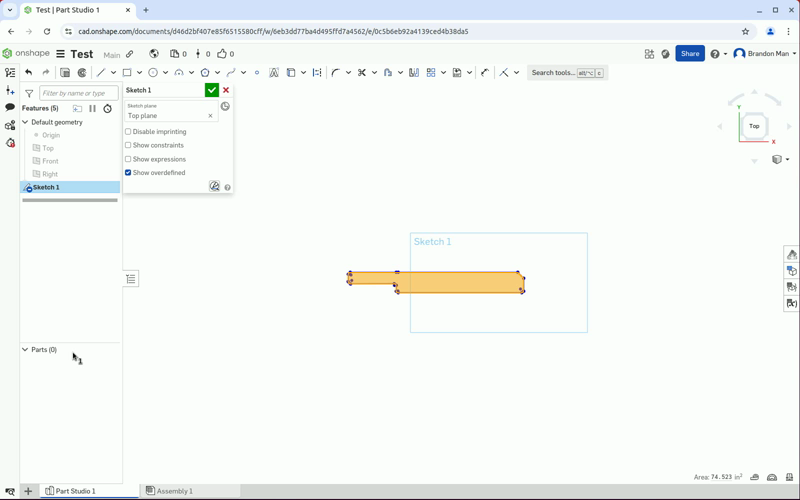
key(shift+y)
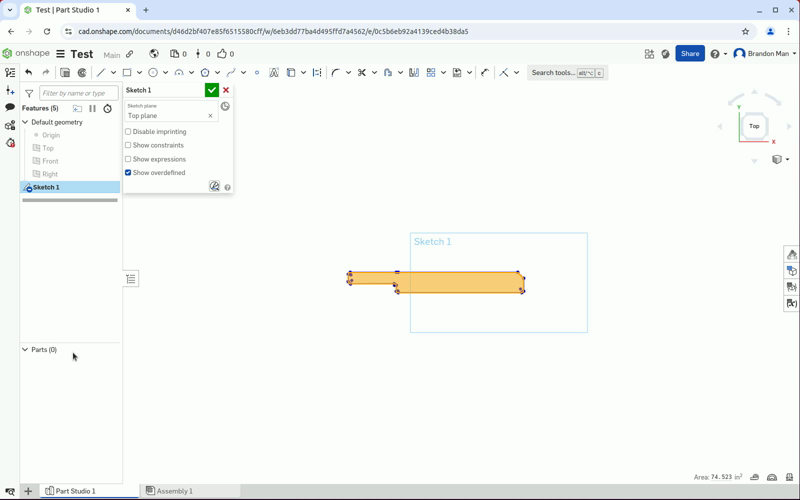
key(shift+e)
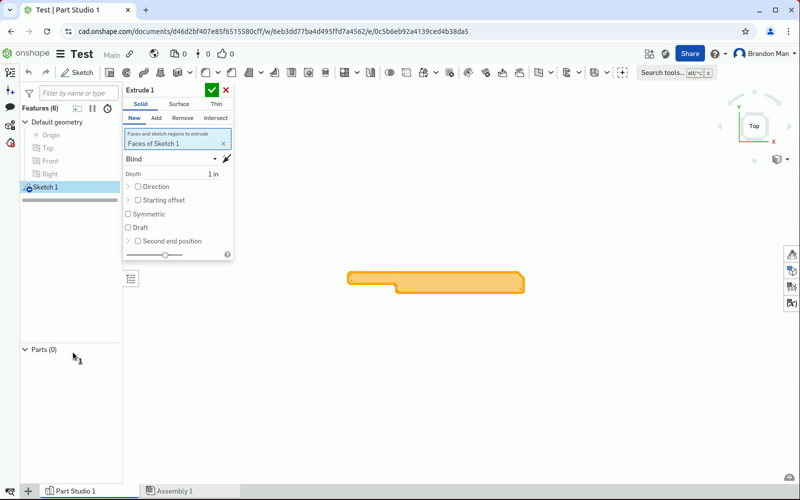
mouse_move(143, 106)
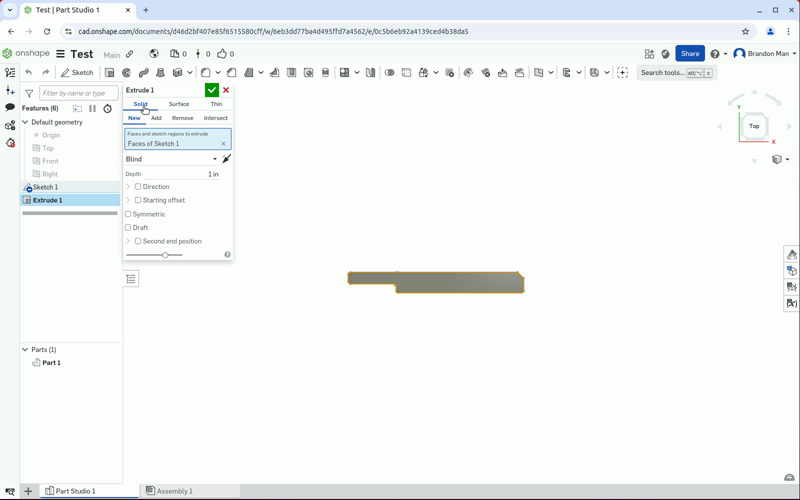
click(143, 106)
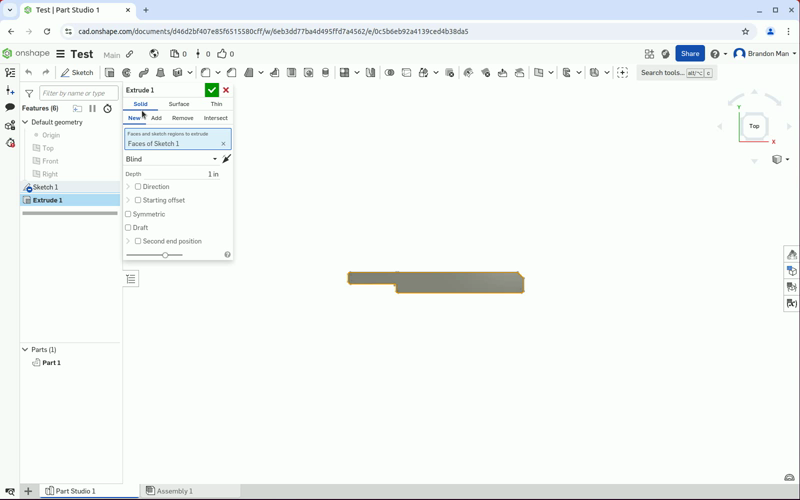
mouse_move(137, 120)
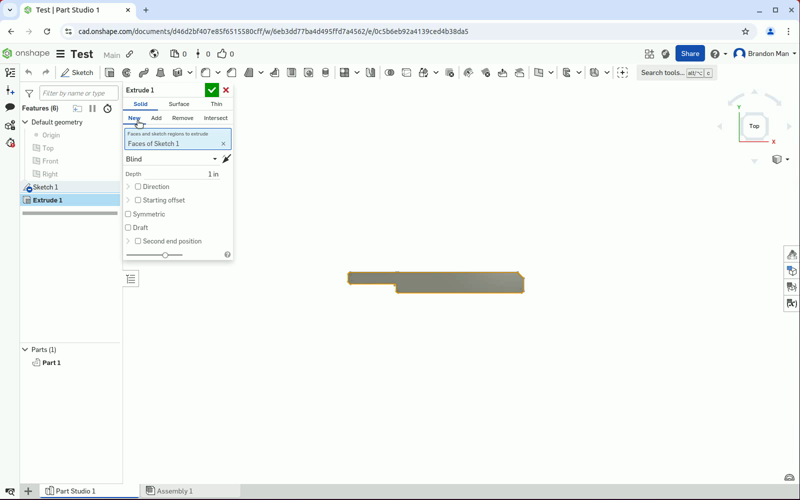
click(137, 120)
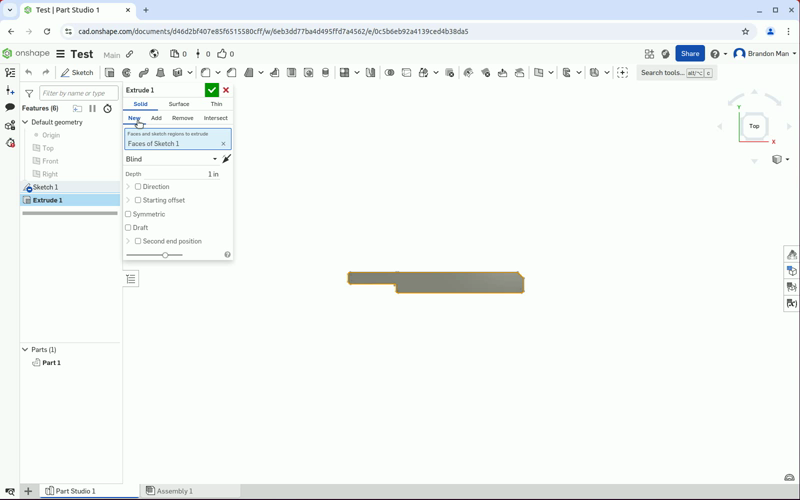
key(tab, 4)
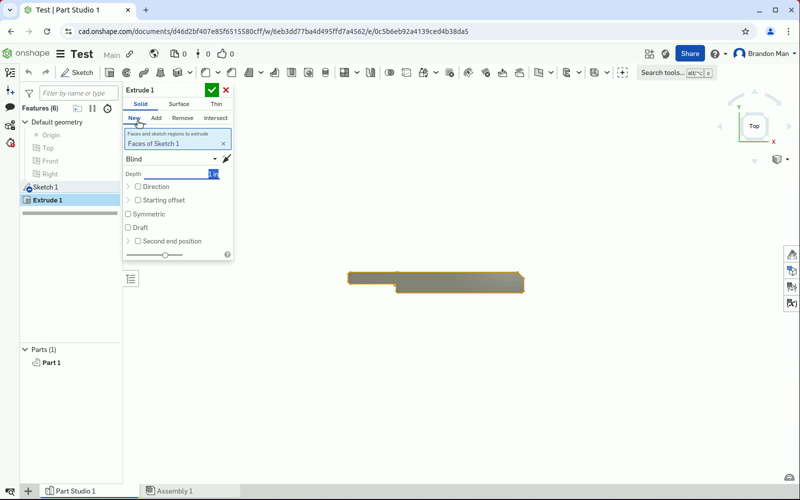
text(10.11)
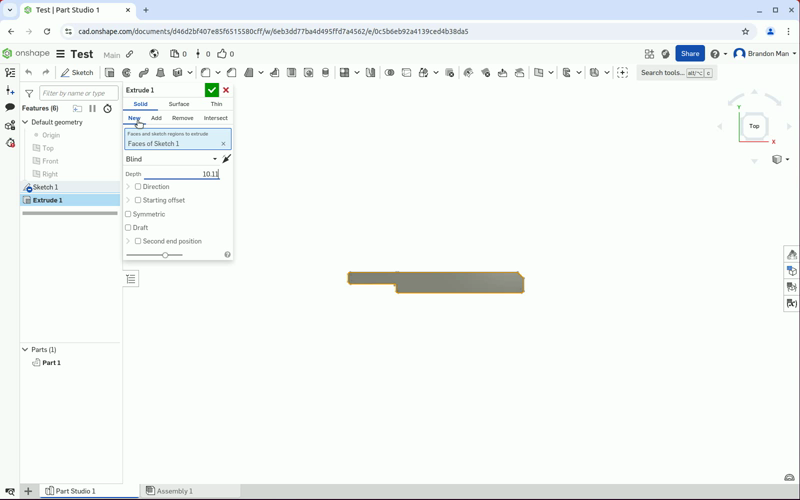
key(enter)
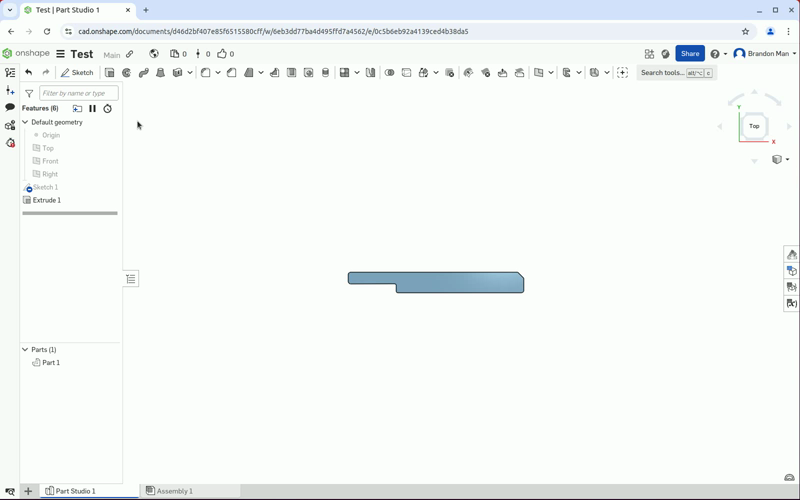
key(shift+h)
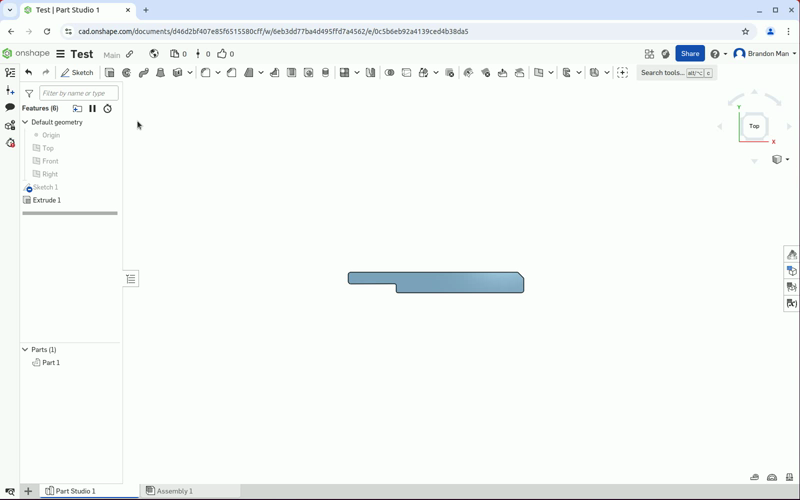
key(shift+h)
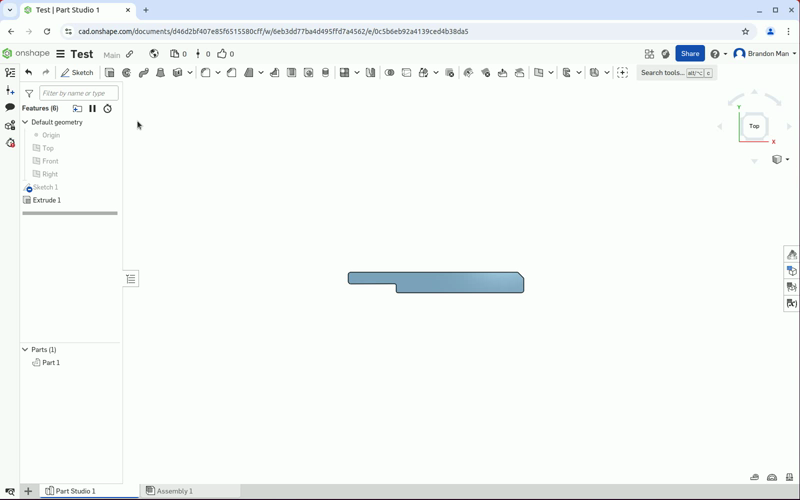
mouse_move(73, 189)
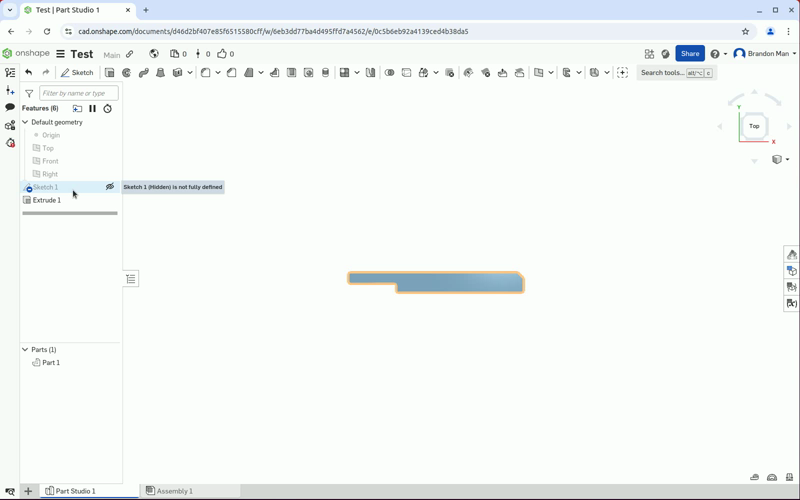
click(73, 189)
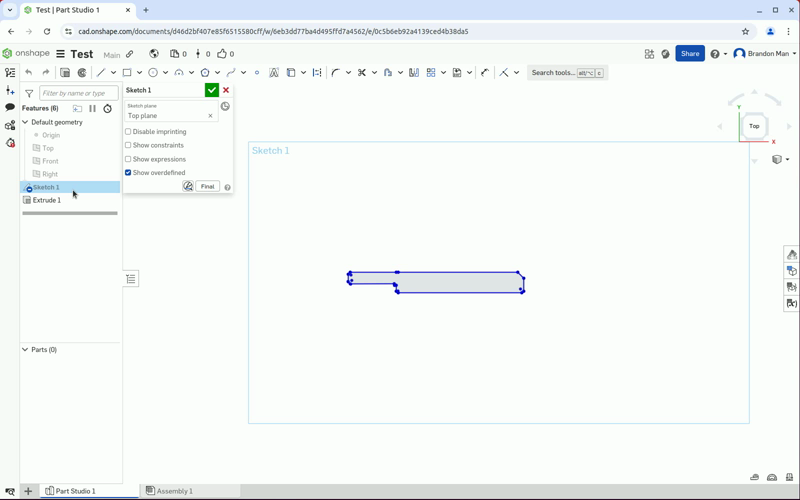
mouse_move(229, 92)
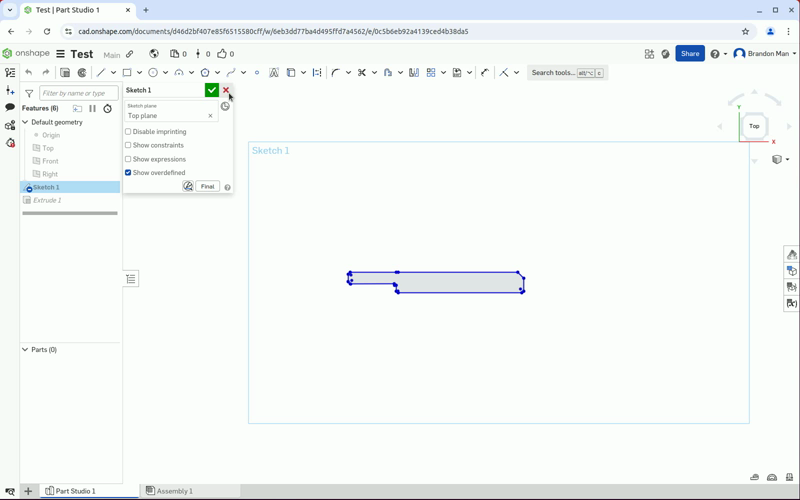
click(229, 92)
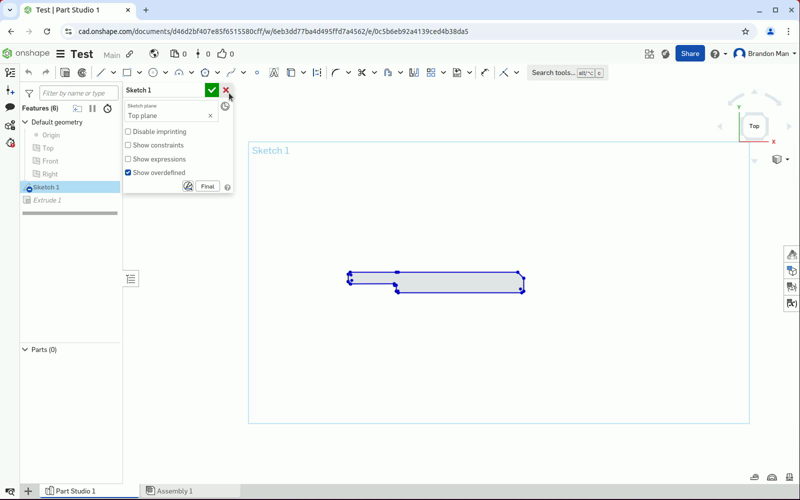
key(shift+s)
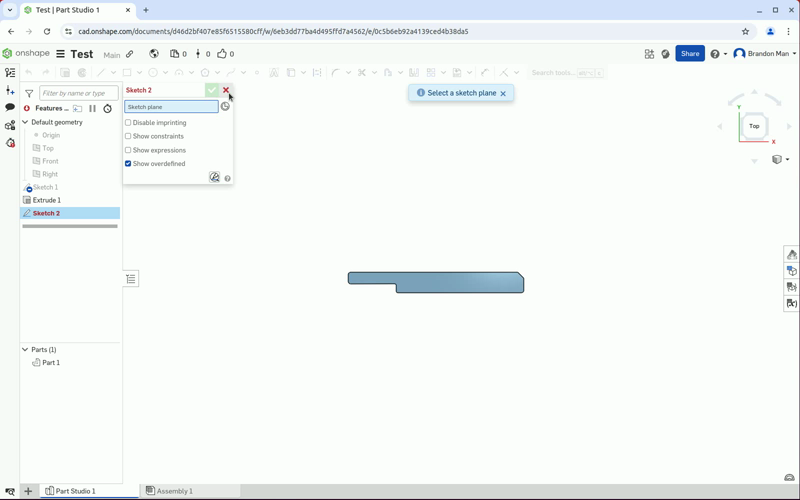
mouse_move(73, 150)
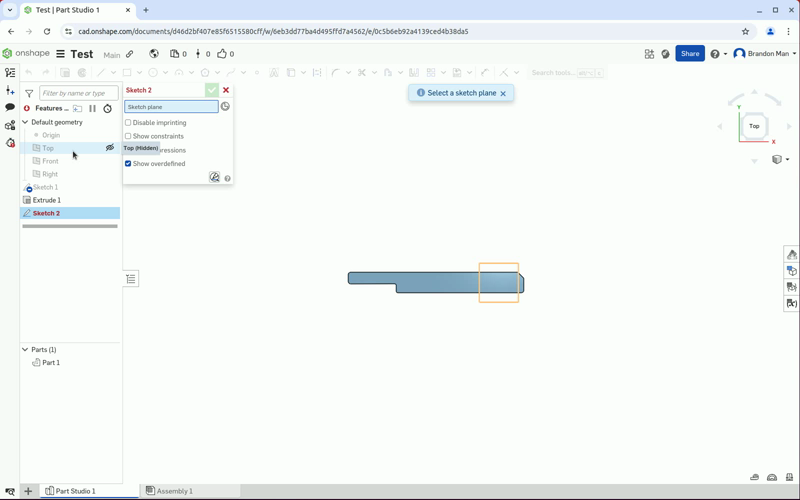
click(73, 150)
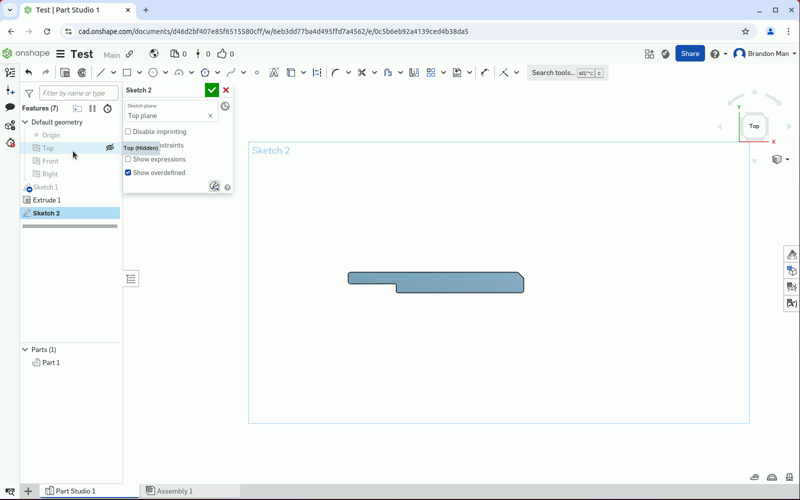
mouse_move(73, 352)
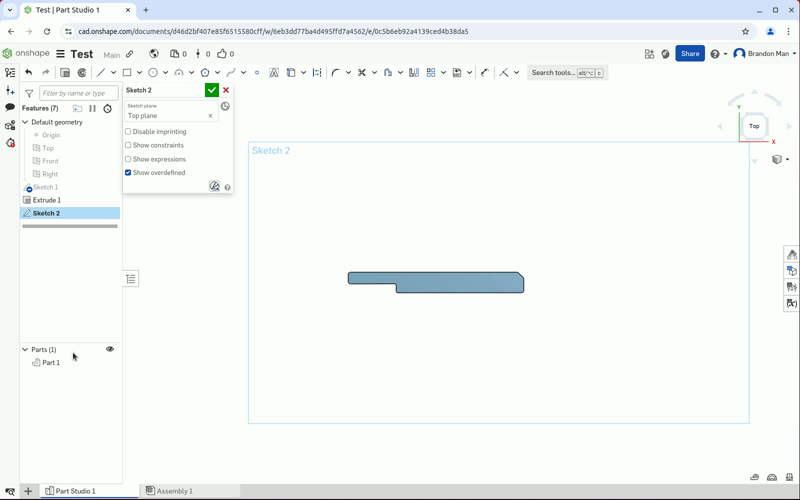
key(y)
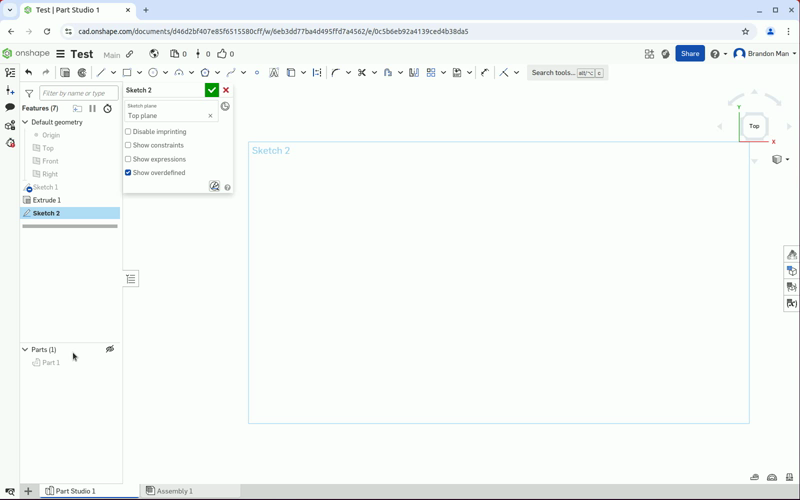
key(a)
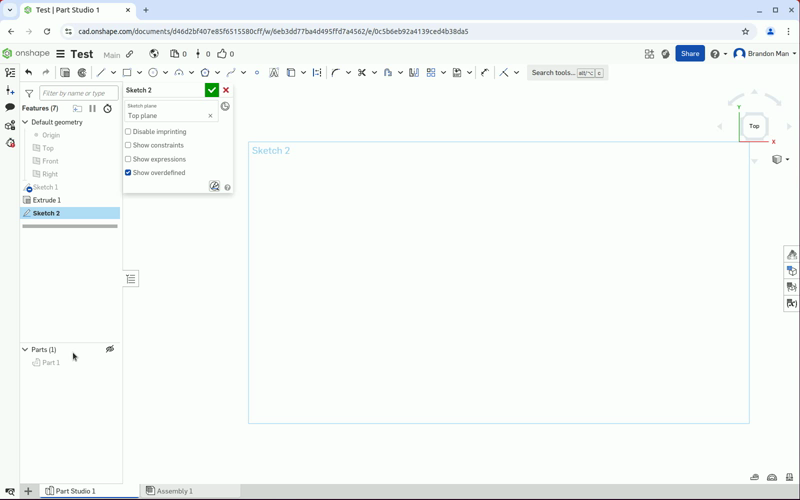
key_down(shift)
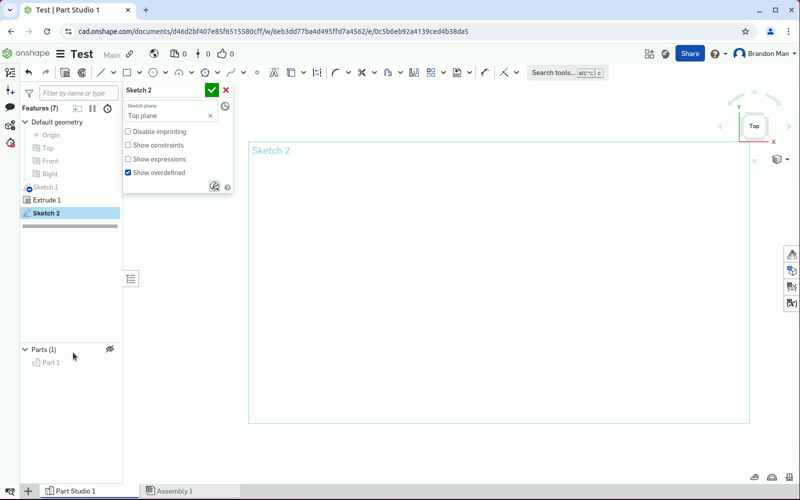
mouse_move(348, 281)
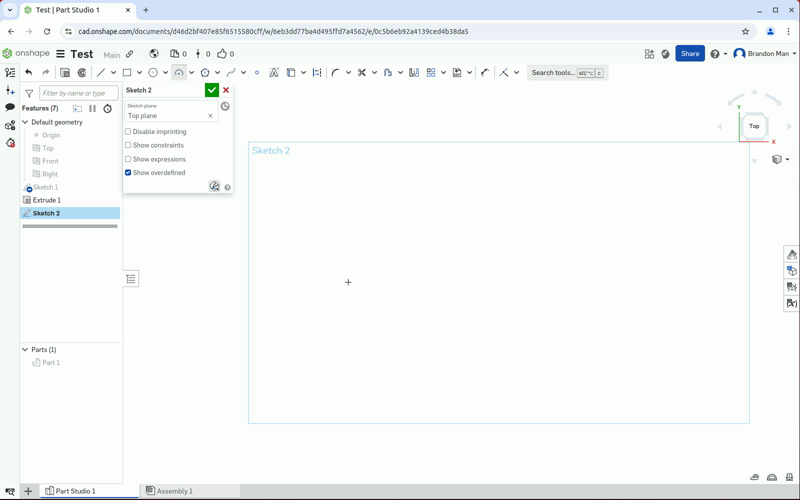
click(348, 281)
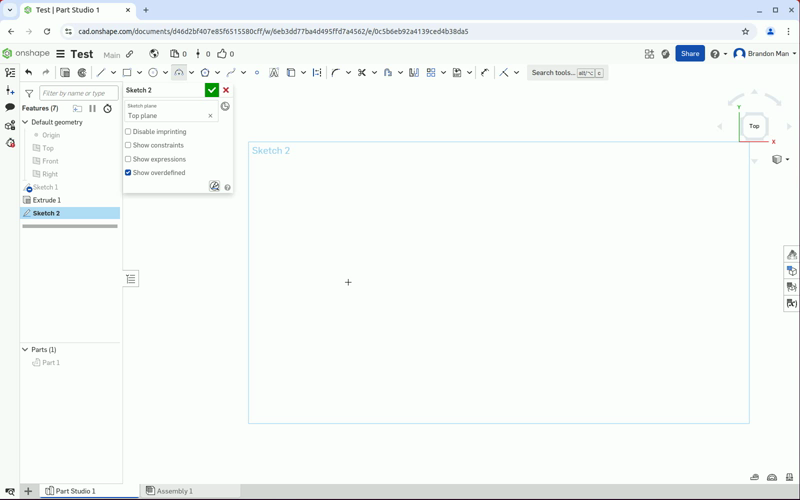
key_up(shift)
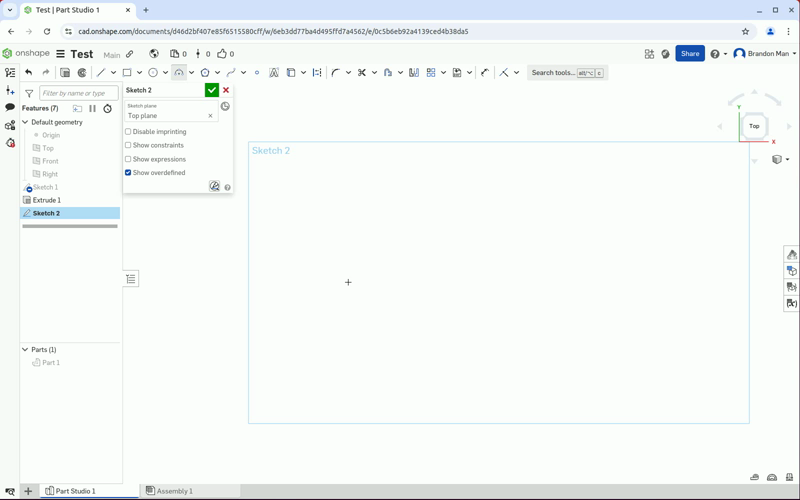
key_down(shift)
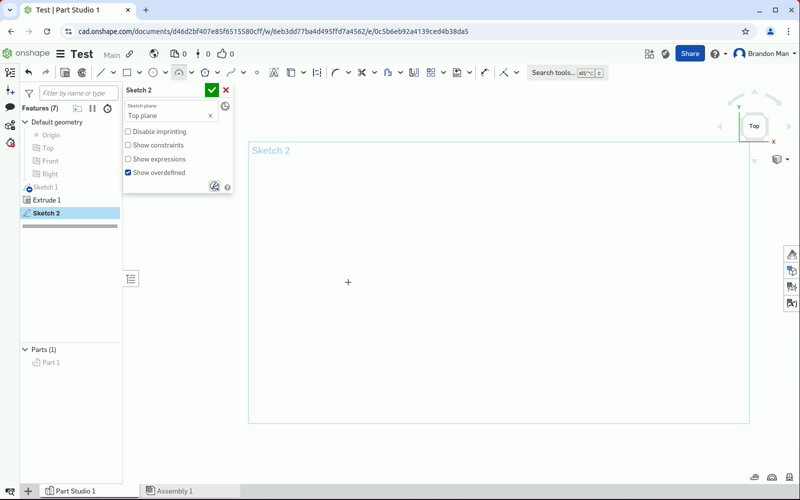
mouse_move(350, 283)
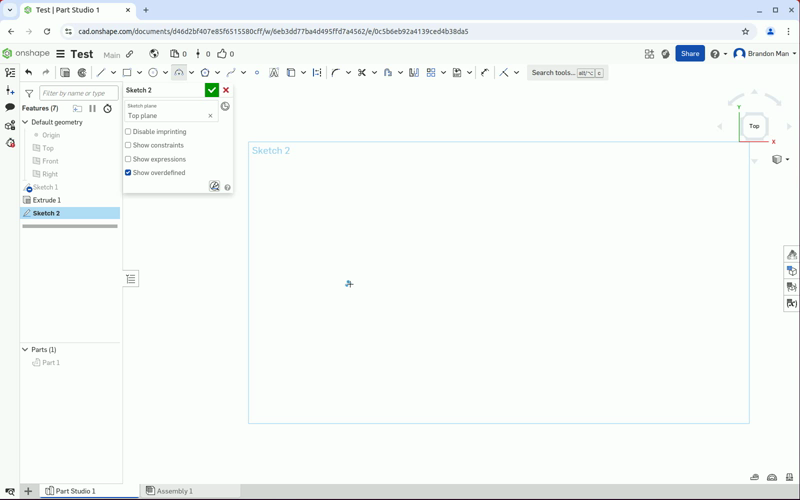
scroll(6)
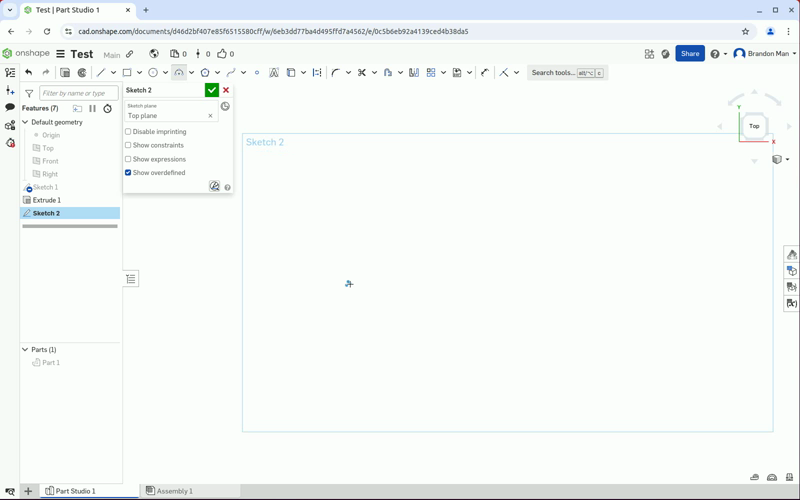
scroll(6)
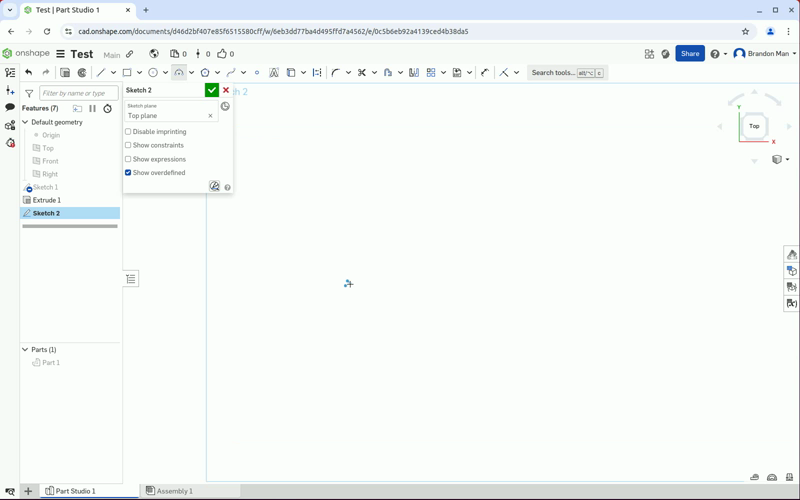
scroll(6)
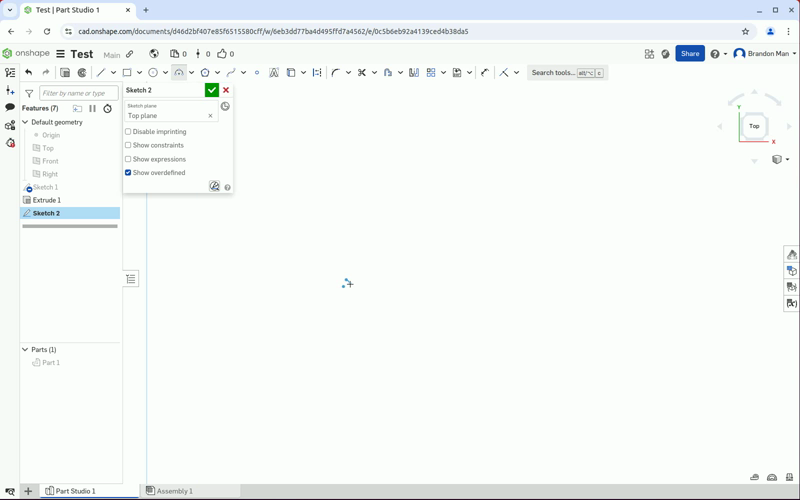
scroll(6)
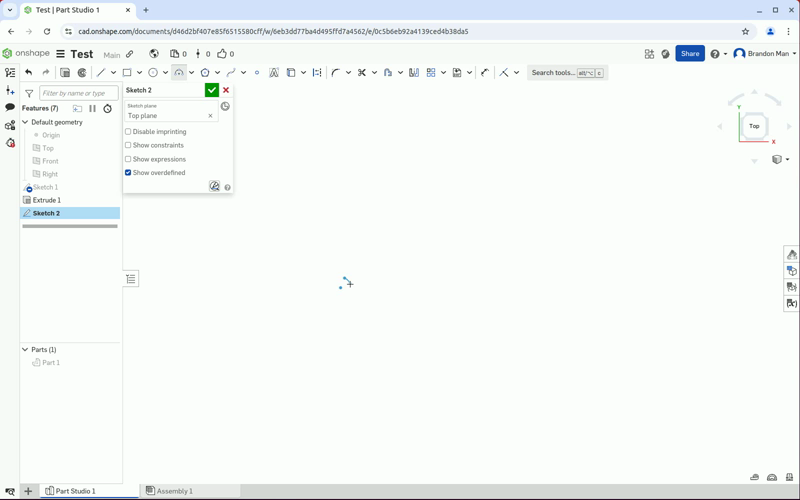
scroll(6)
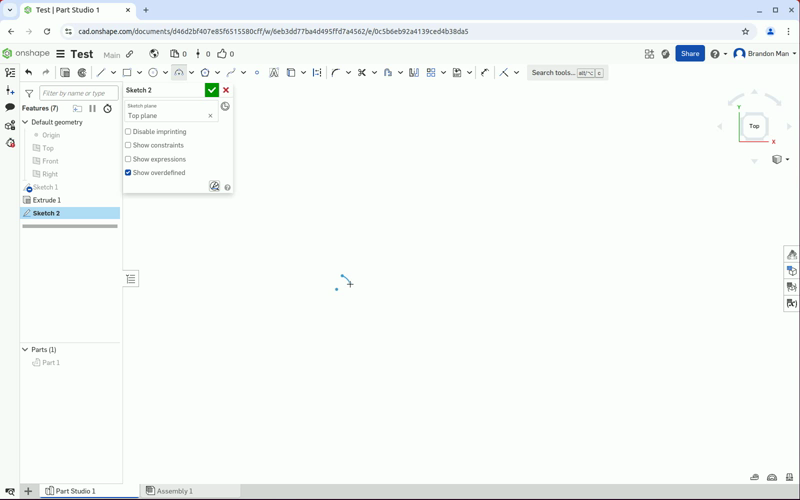
scroll(6)
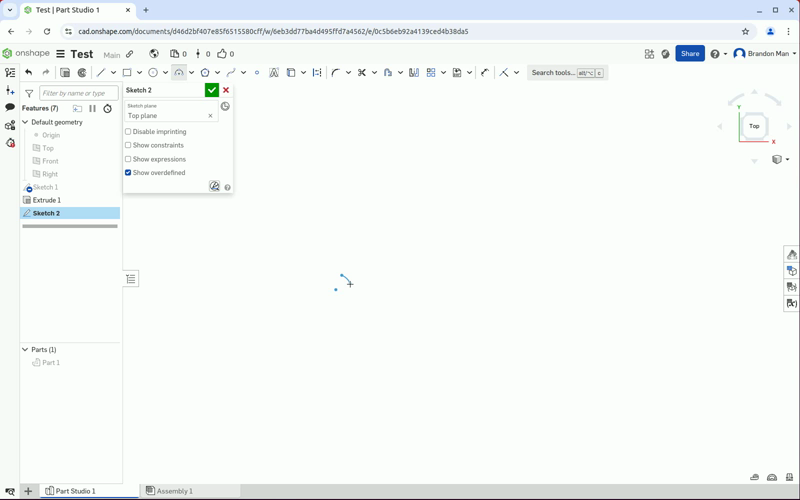
scroll(6)
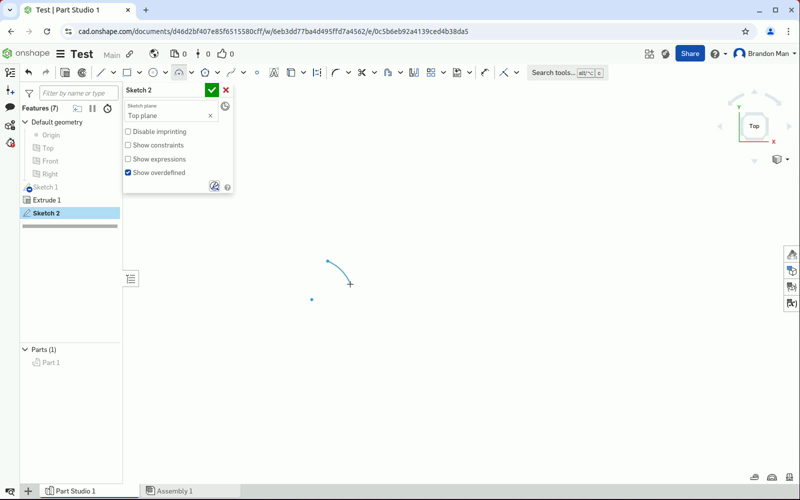
click(350, 283)
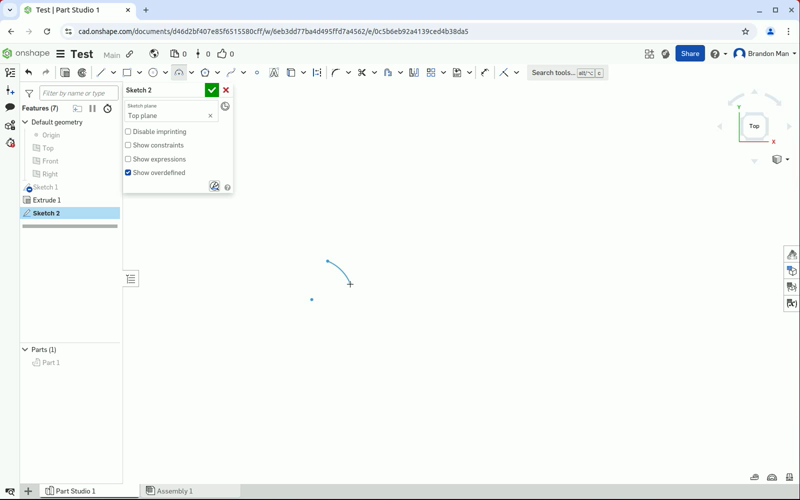
scroll(-6)
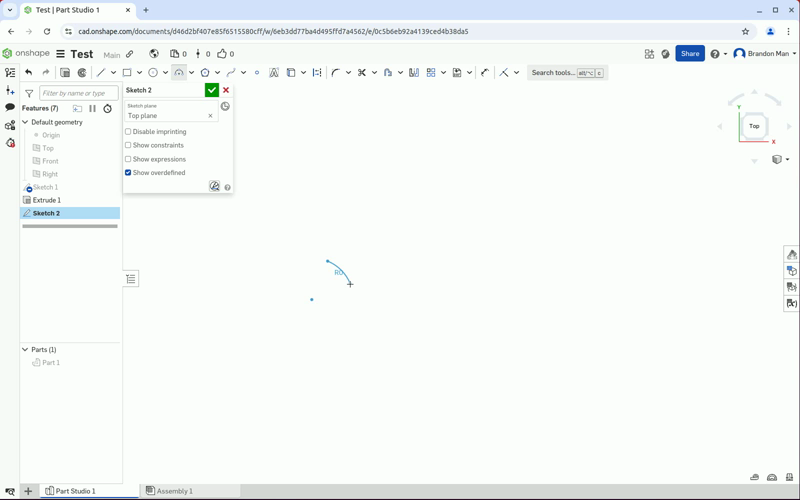
scroll(-6)
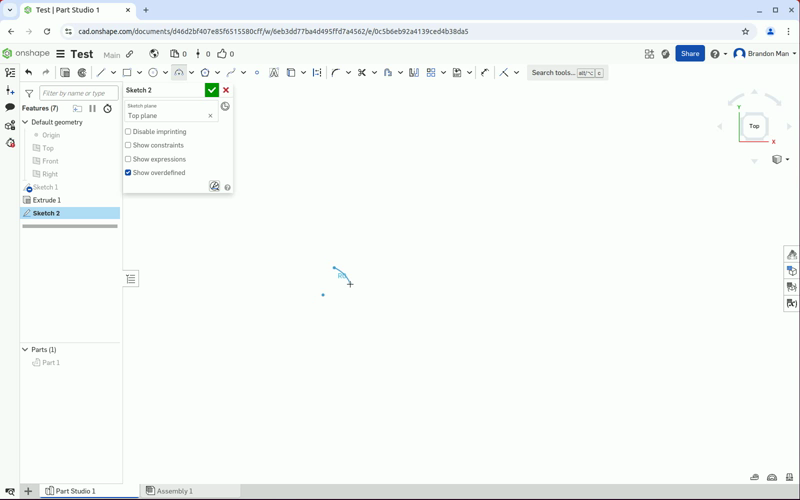
scroll(-6)
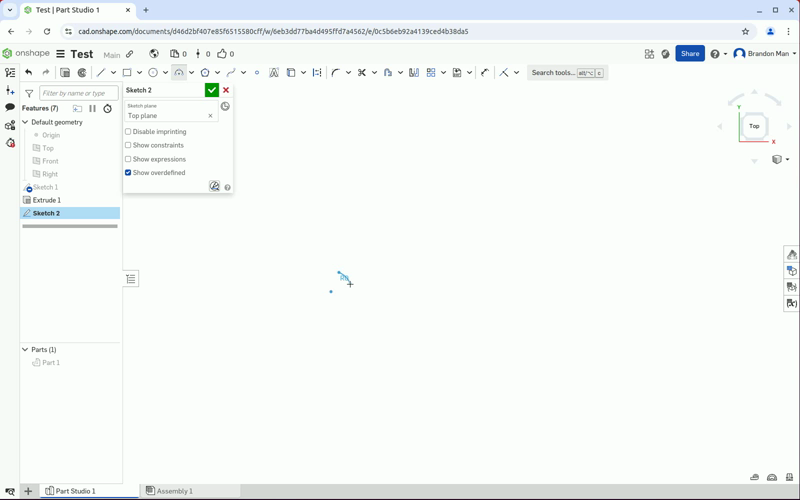
scroll(-6)
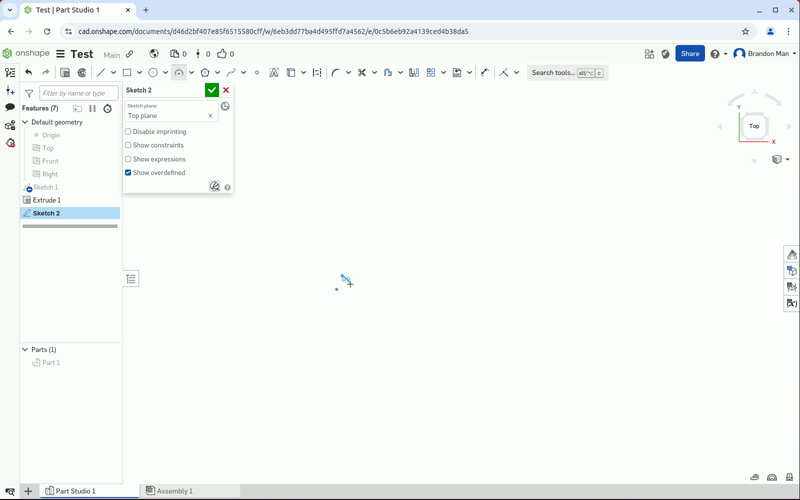
scroll(-6)
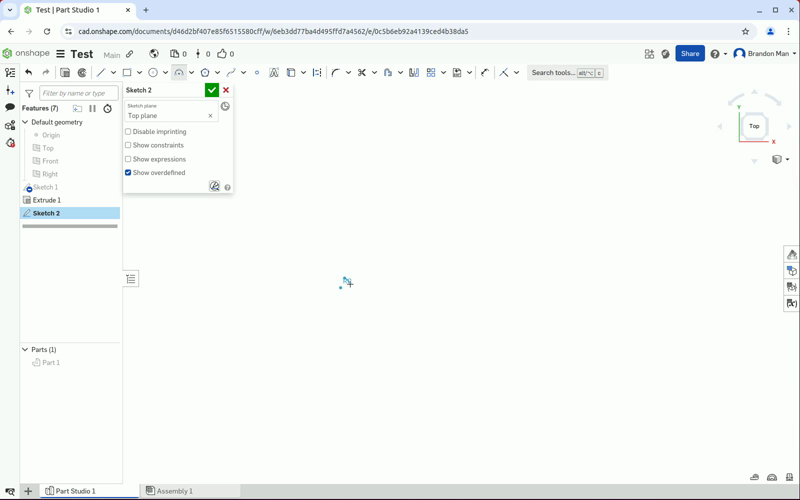
scroll(-6)
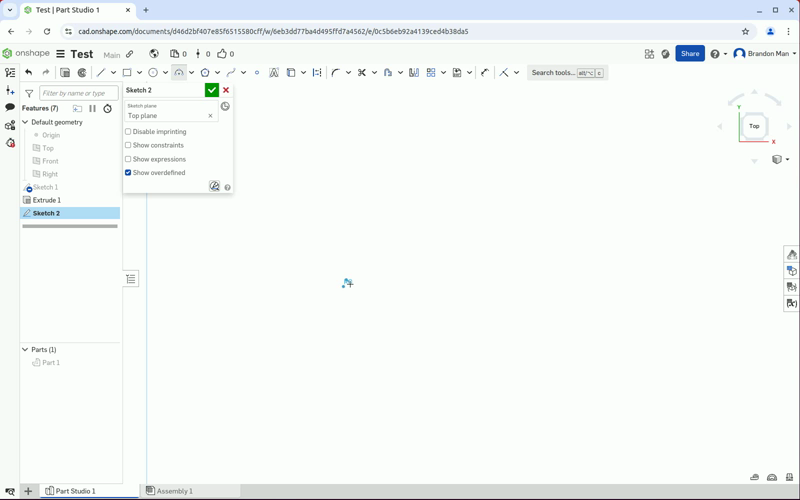
scroll(-6)
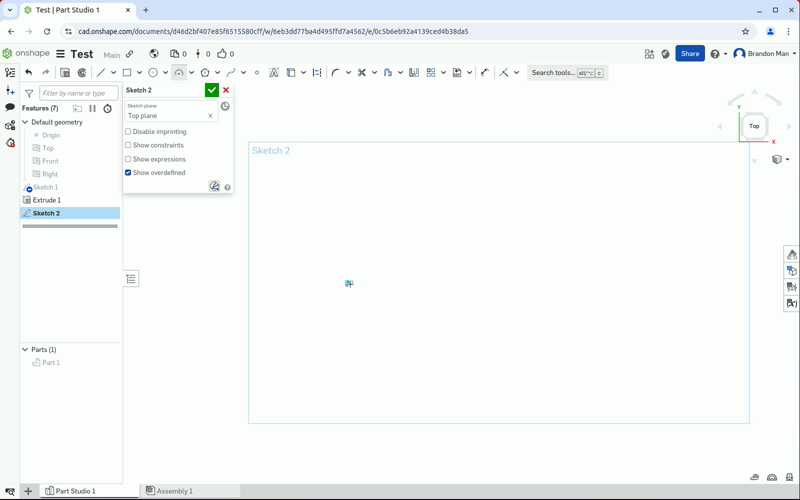
mouse_move(348, 282)
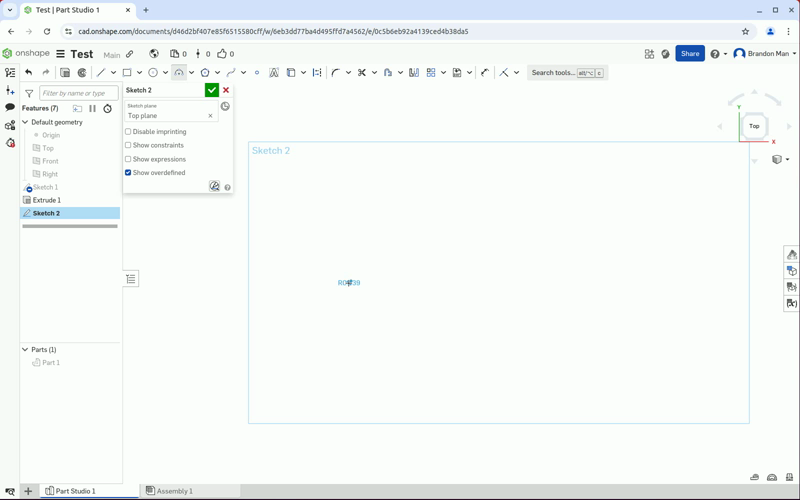
scroll(6)
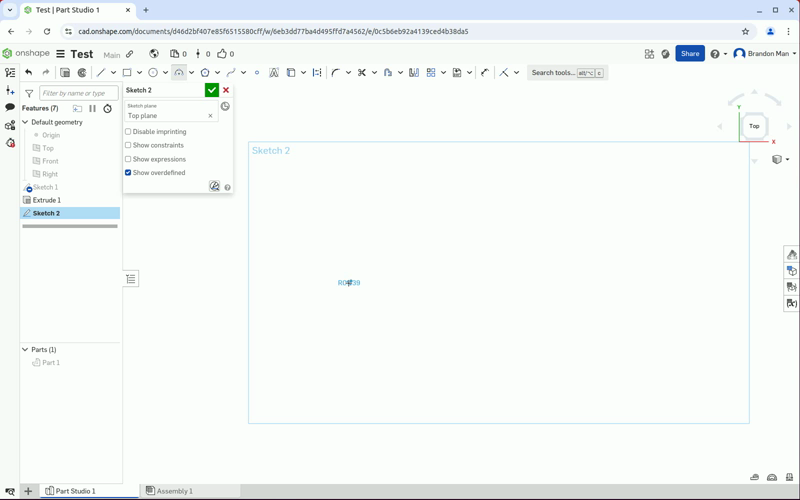
scroll(6)
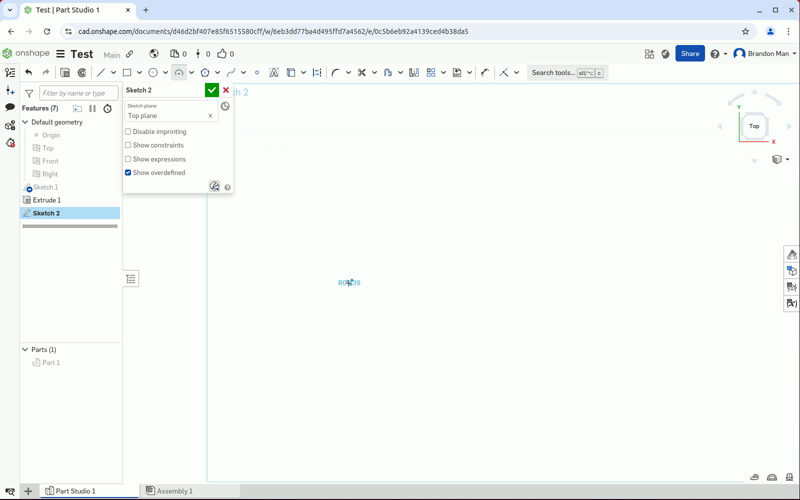
scroll(6)
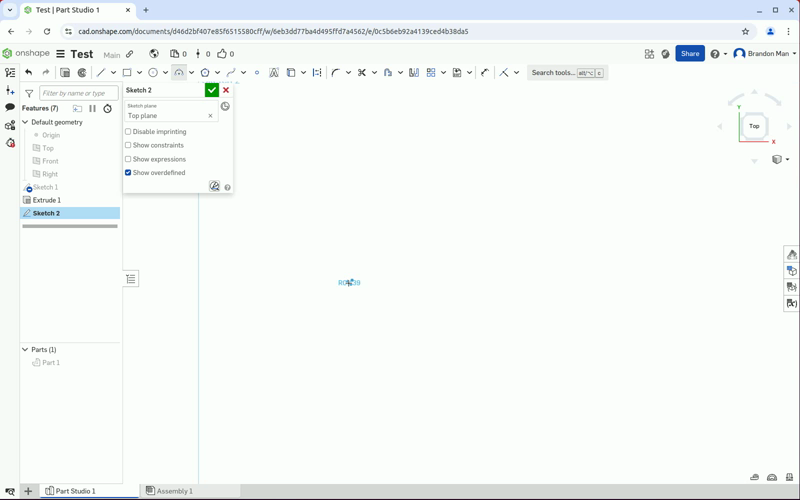
scroll(6)
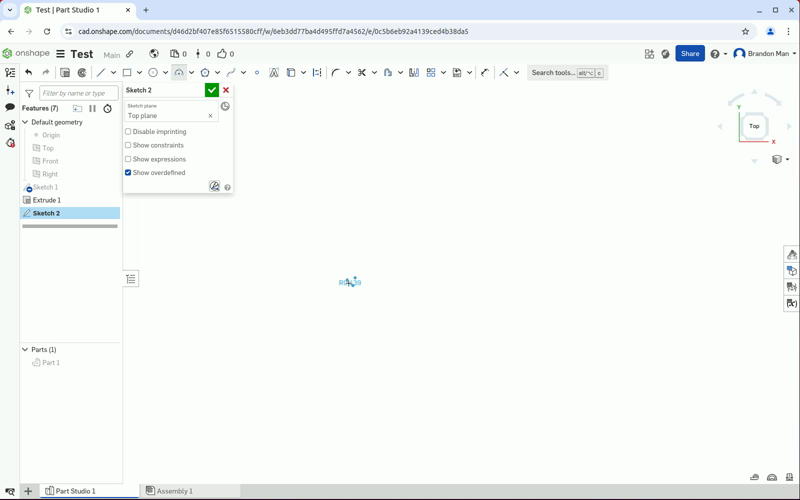
scroll(6)
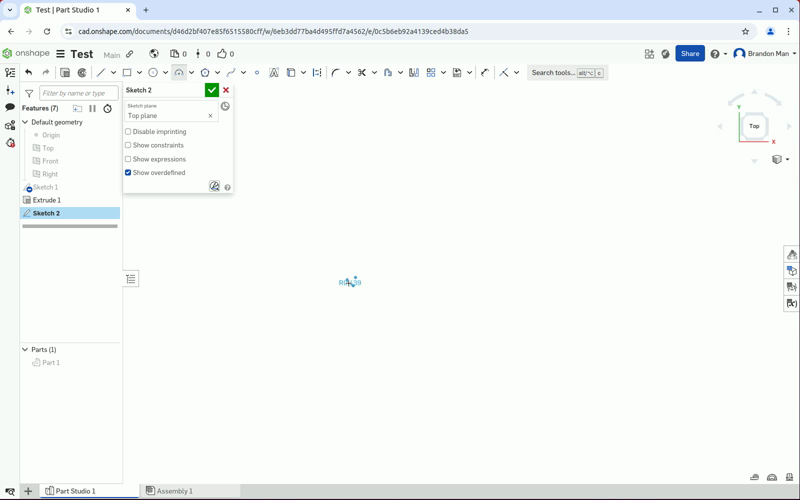
scroll(6)
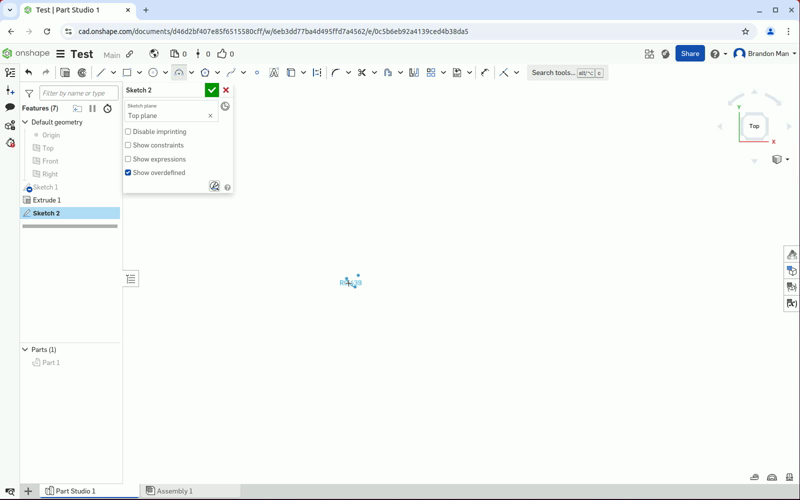
scroll(6)
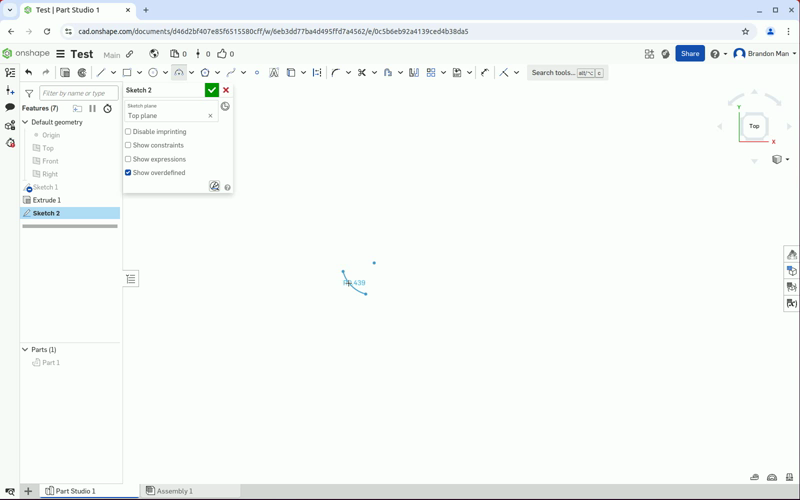
click(348, 282)
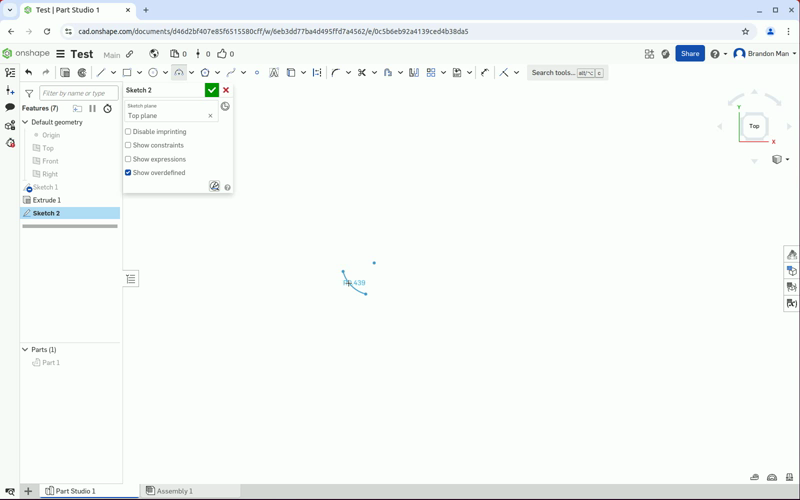
scroll(-6)
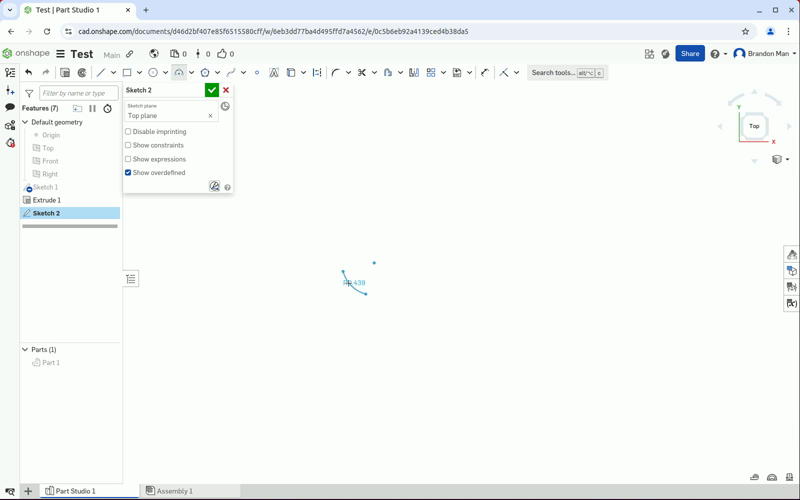
scroll(-6)
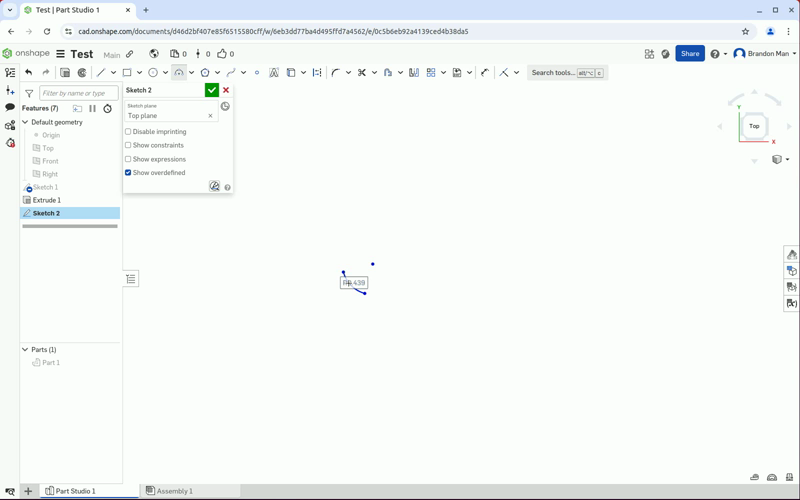
scroll(-6)
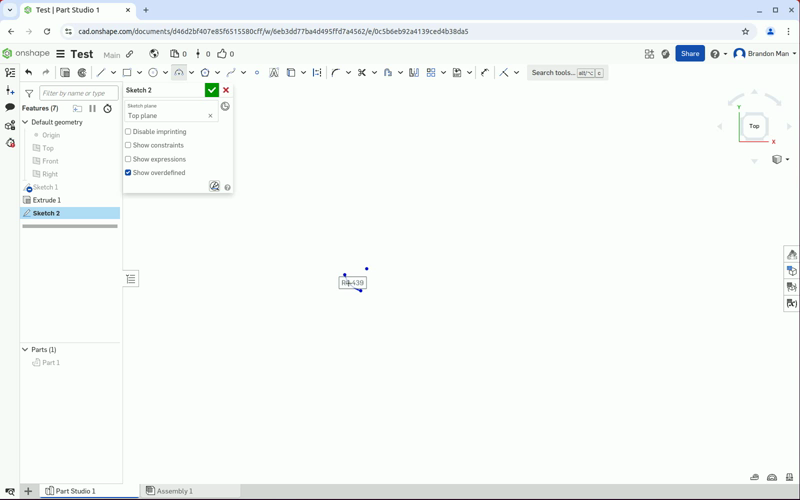
scroll(-6)
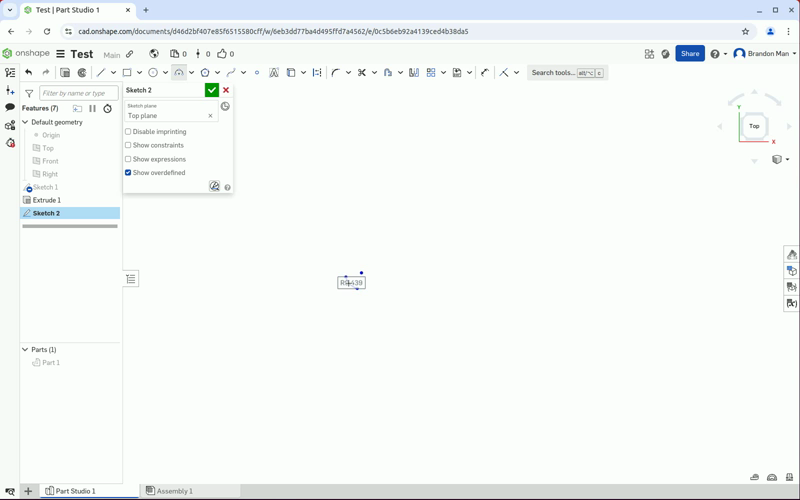
scroll(-6)
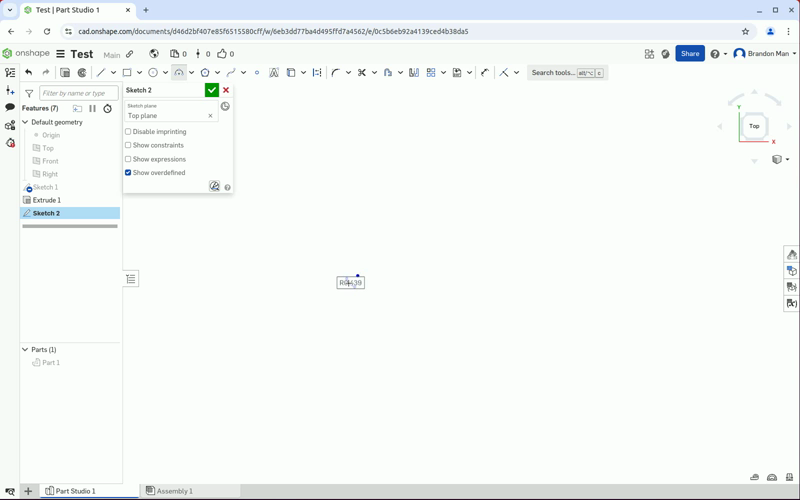
scroll(-6)
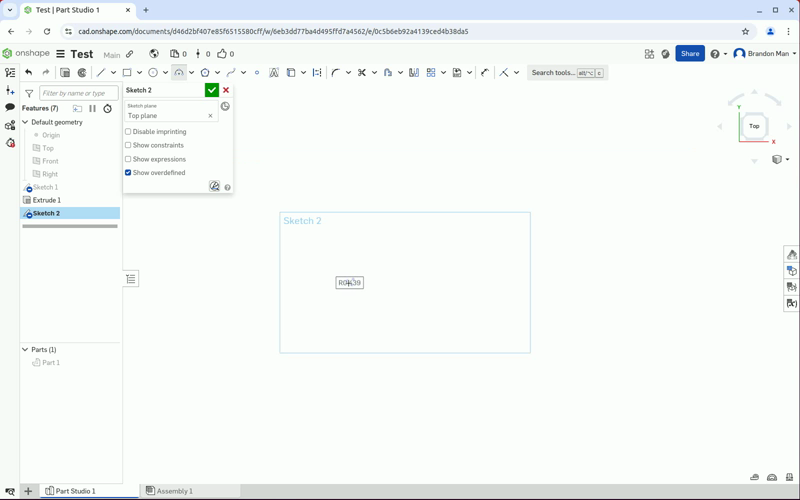
scroll(-6)
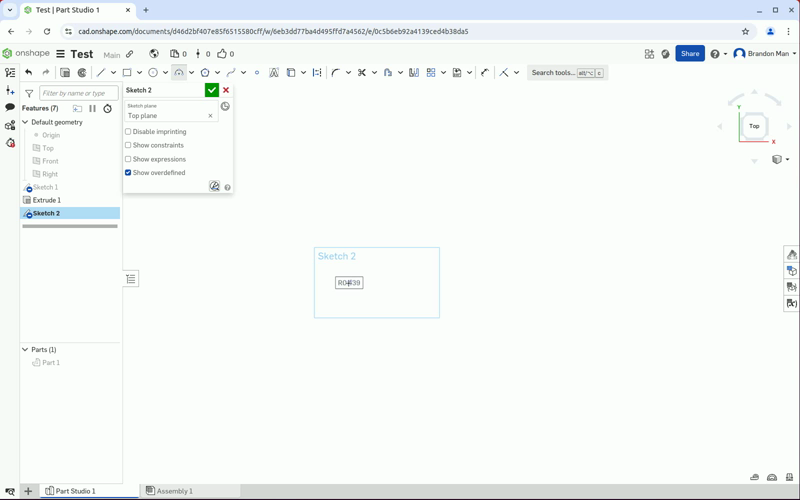
key_up(shift)
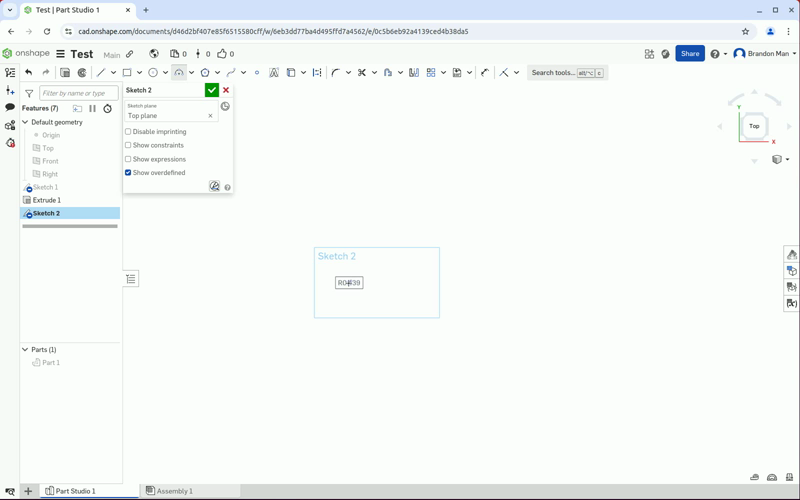
key(esc)
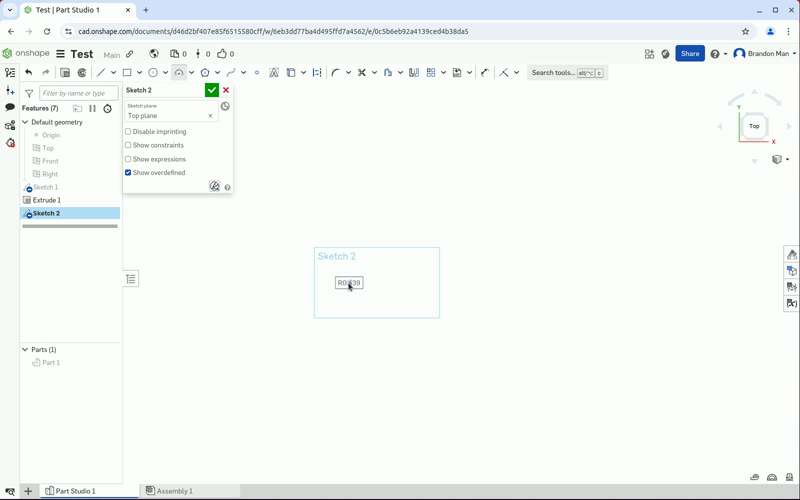
key(l)
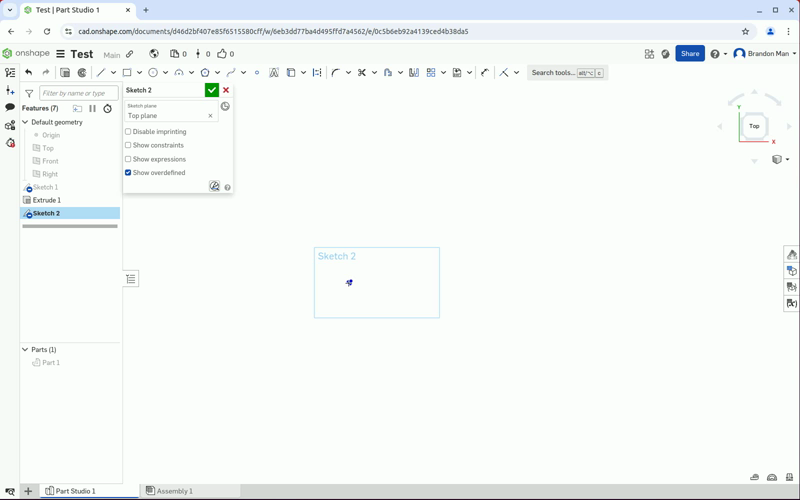
mouse_move(350, 283)
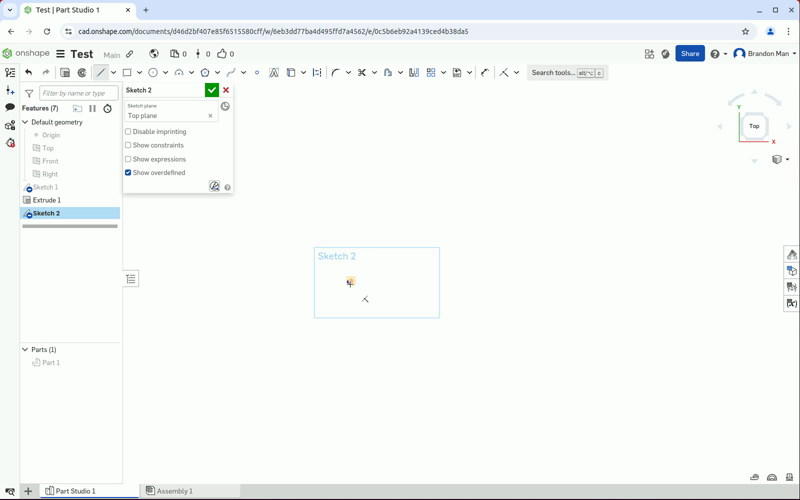
scroll(6)
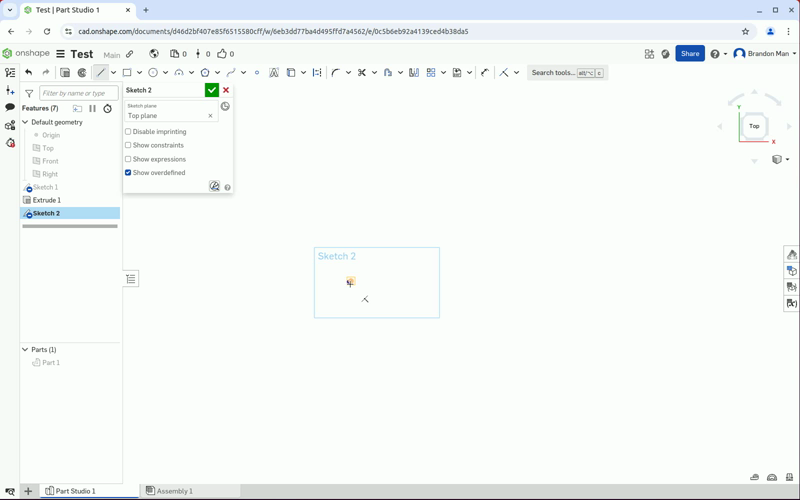
scroll(6)
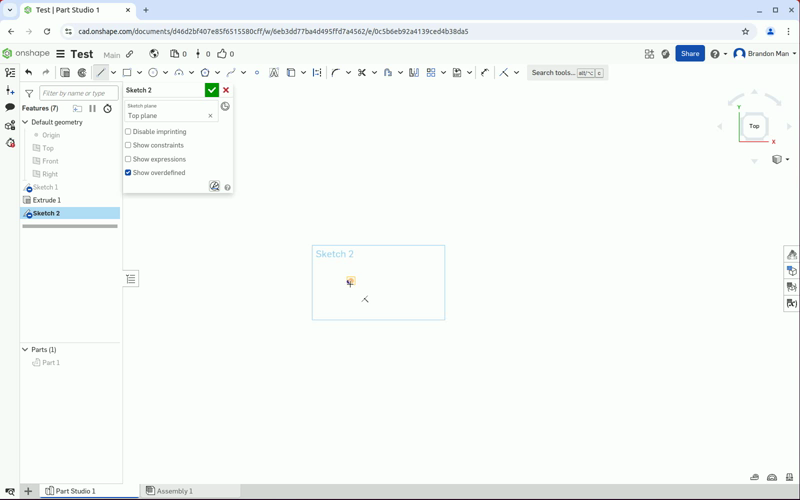
scroll(6)
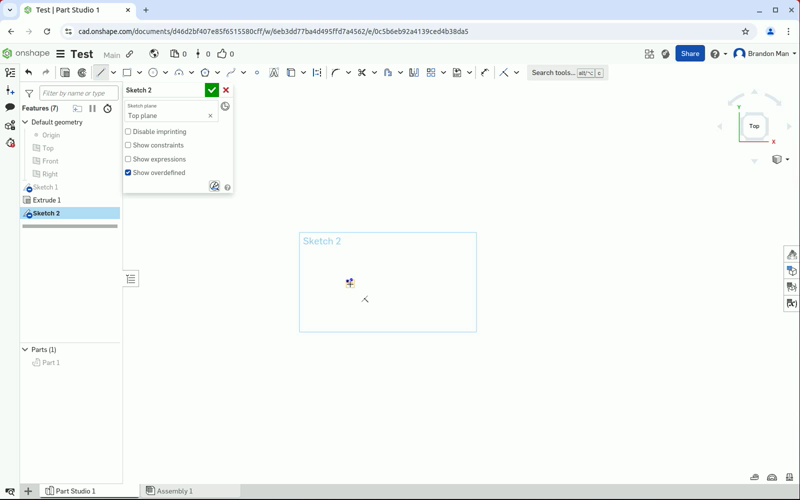
scroll(6)
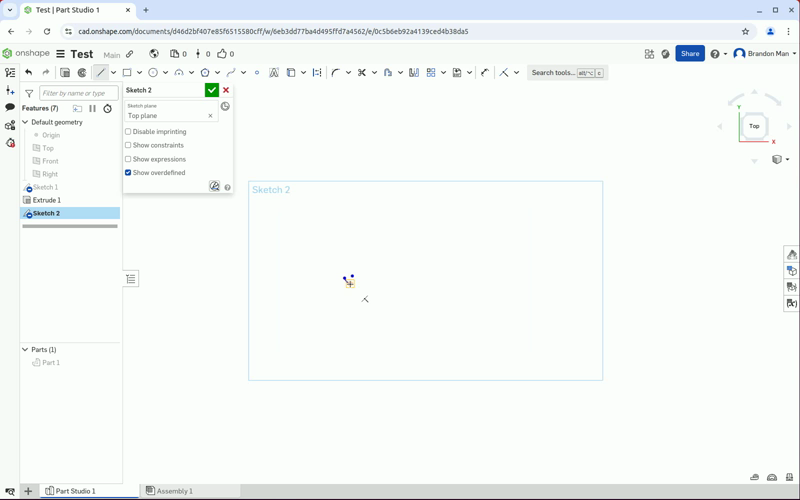
scroll(6)
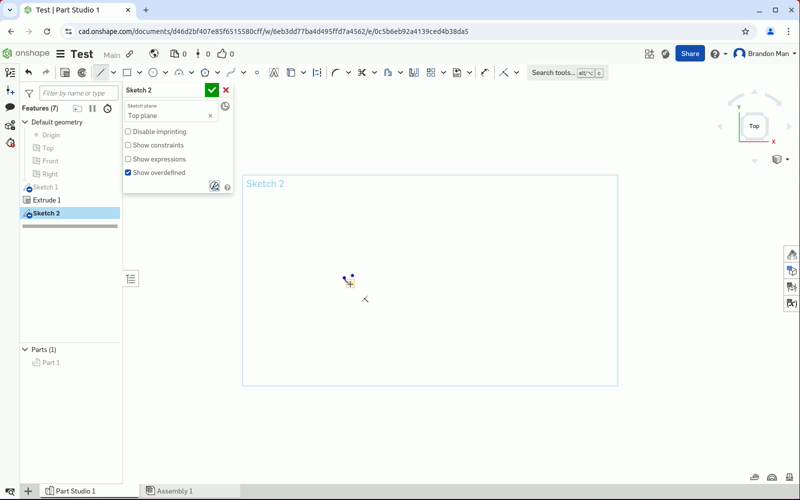
scroll(6)
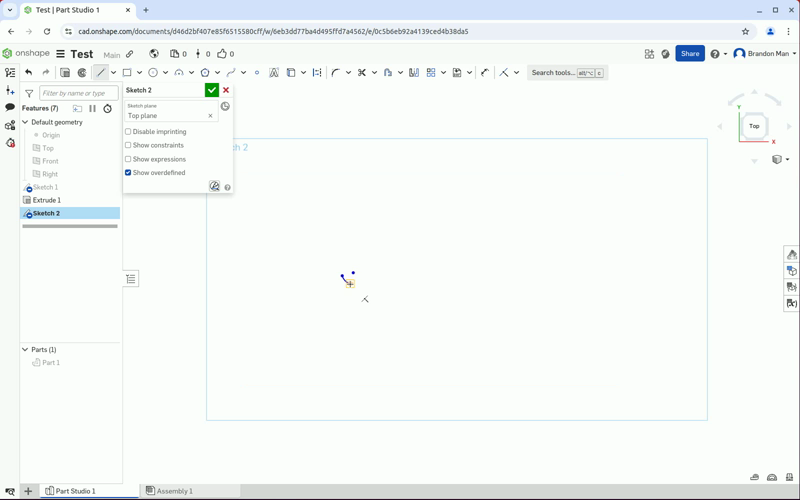
scroll(6)
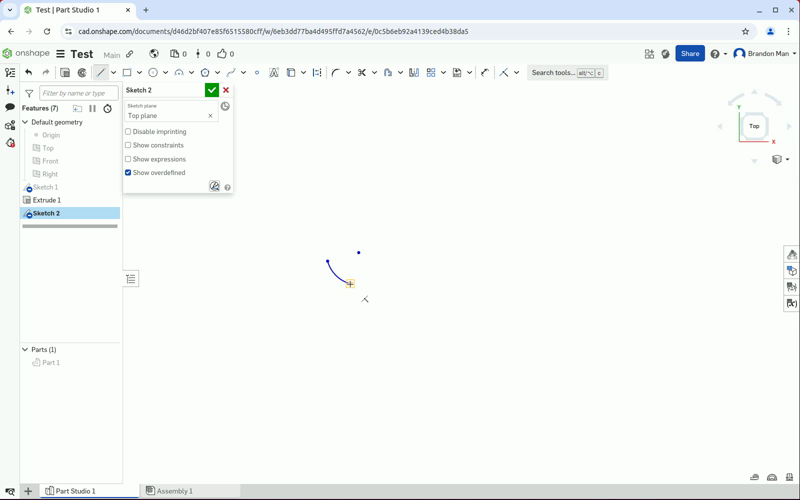
click(350, 283)
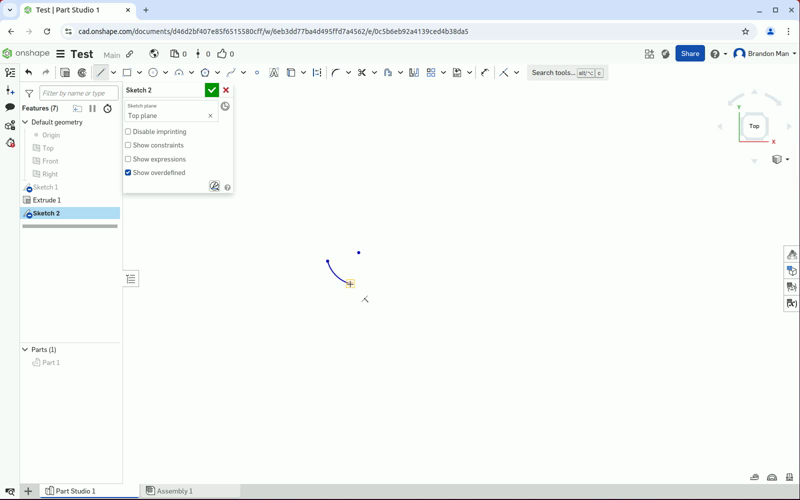
scroll(-6)
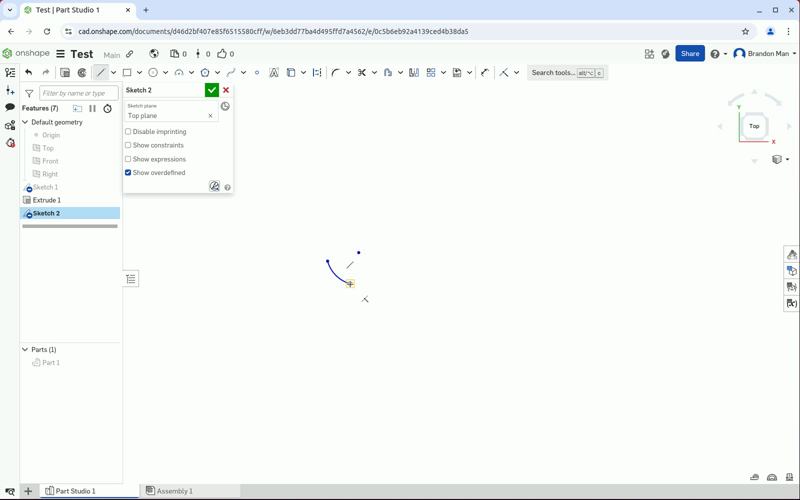
scroll(-6)
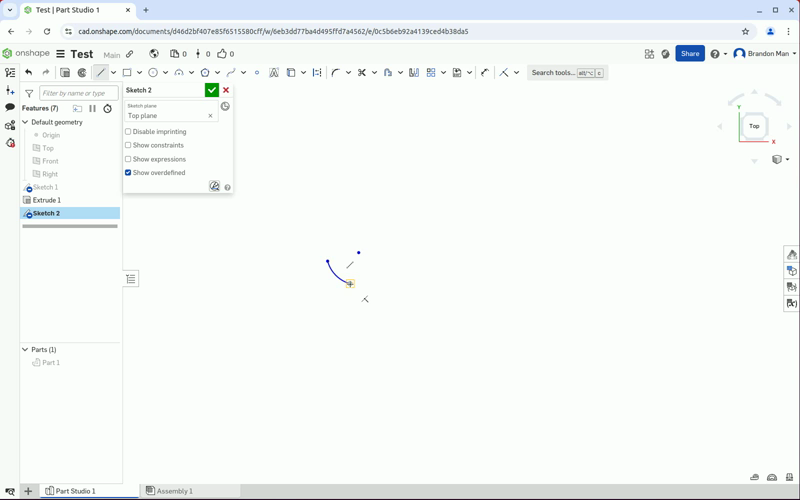
scroll(-6)
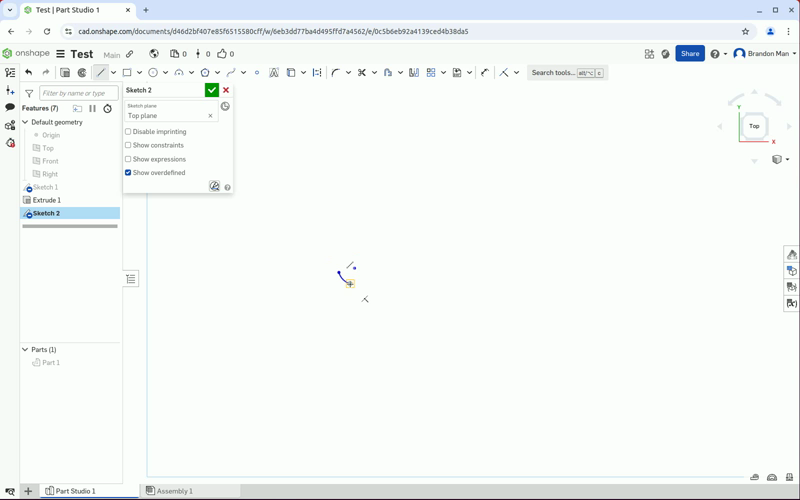
scroll(-6)
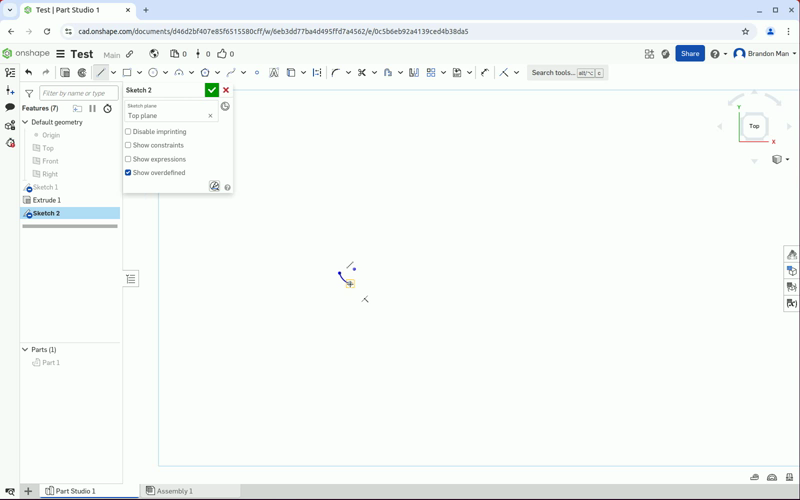
scroll(-6)
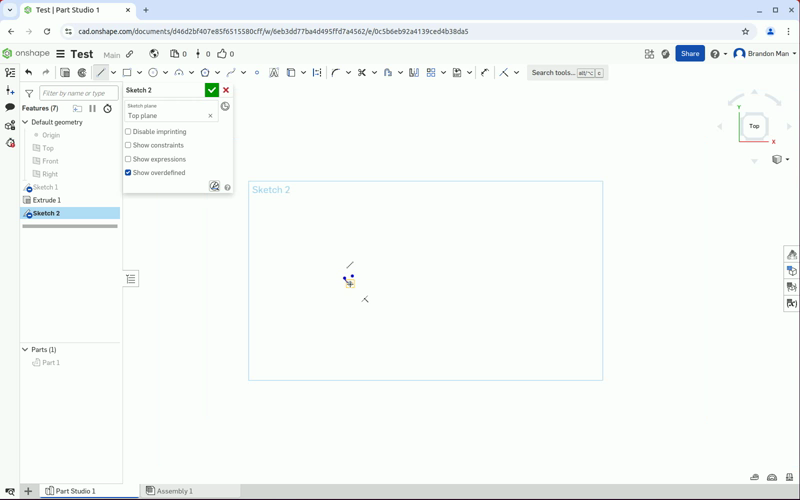
scroll(-6)
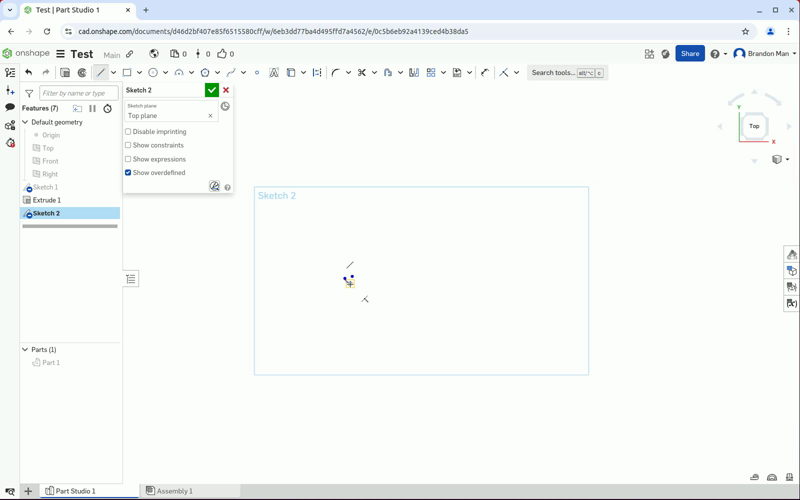
scroll(-6)
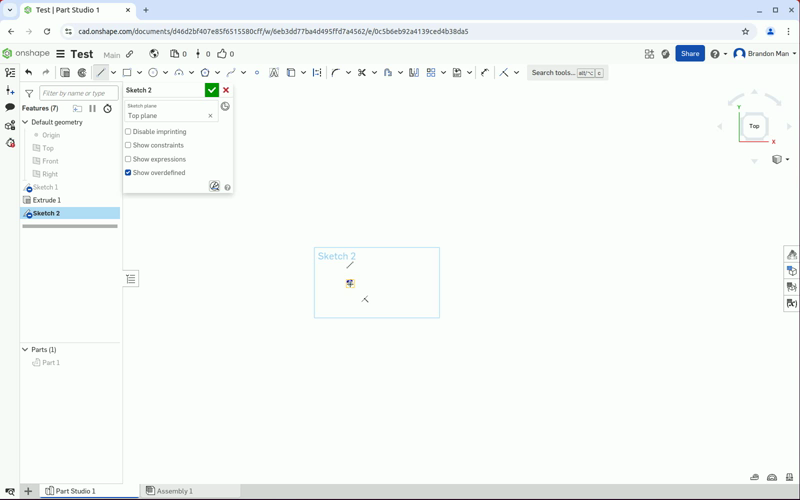
key_down(shift)
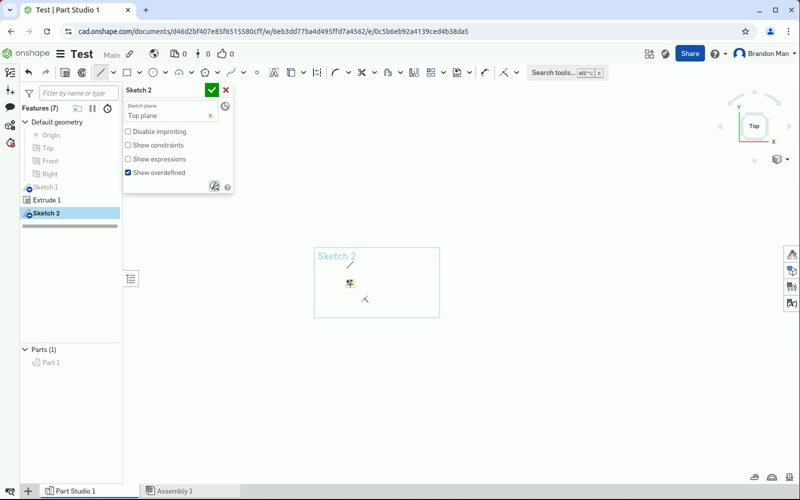
mouse_move(380, 283)
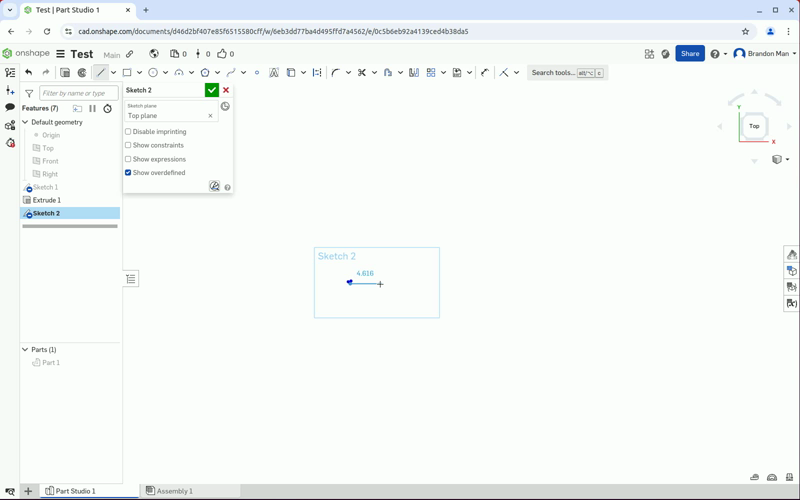
mouse_move(394, 283)
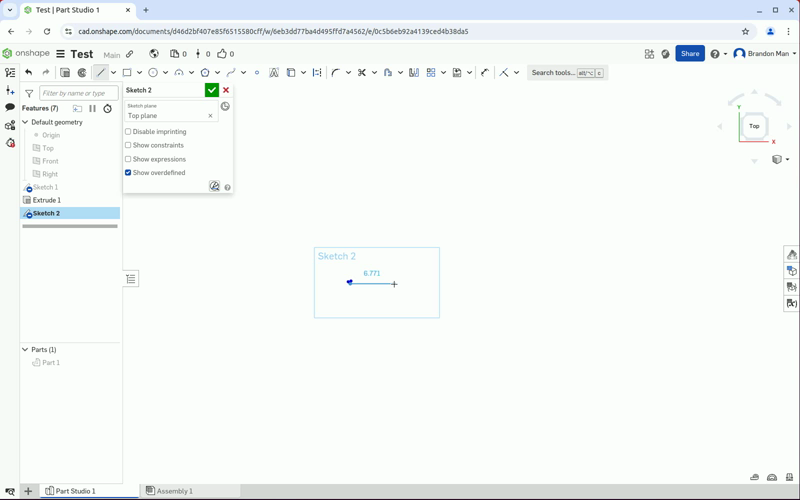
click(394, 283)
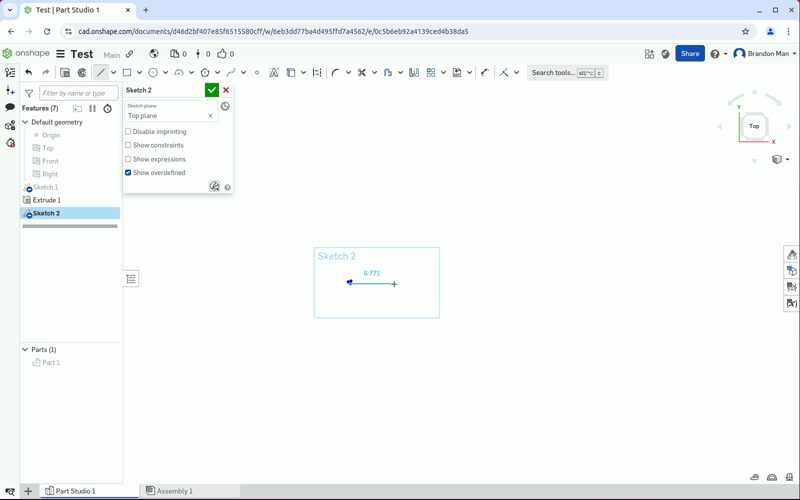
key_up(shift)
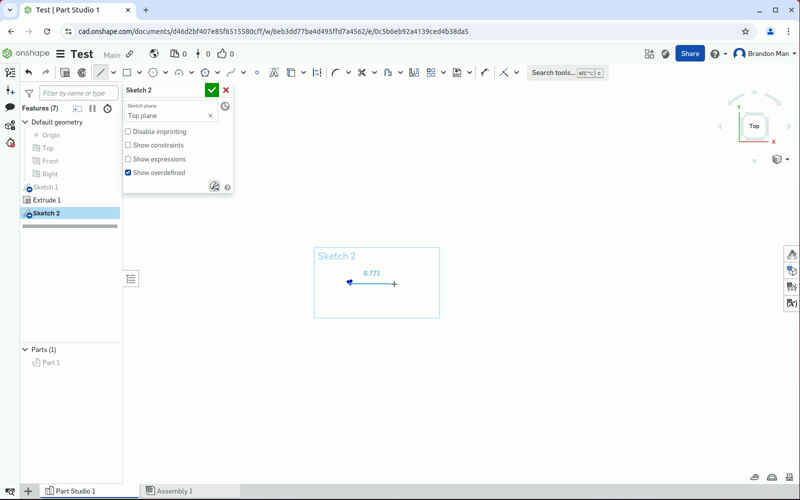
key(esc)
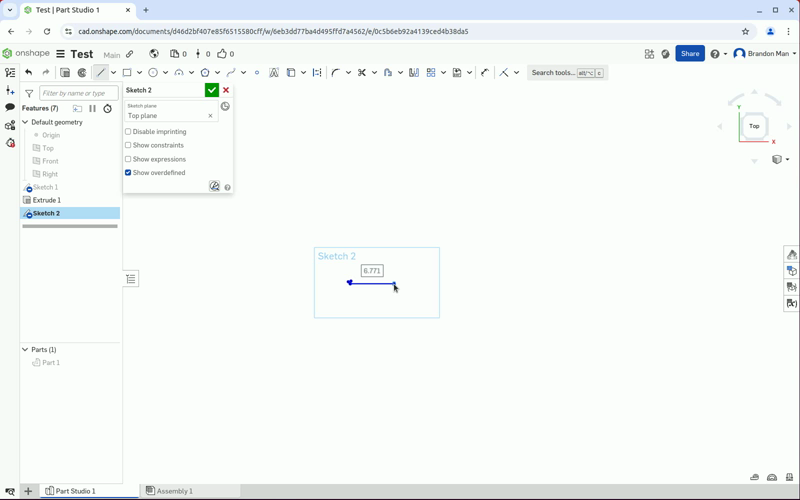
key(a)
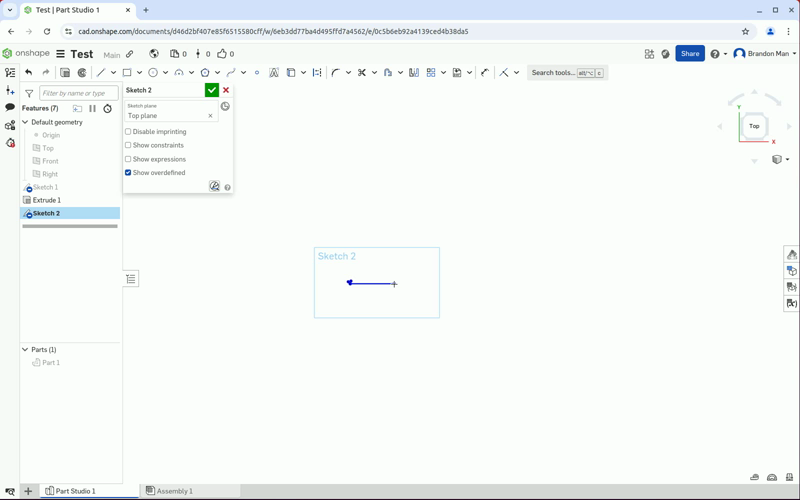
mouse_move(394, 283)
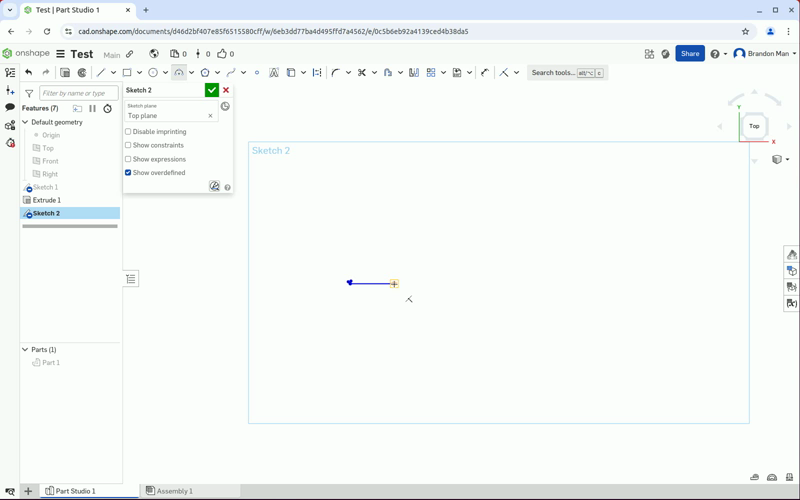
click(394, 283)
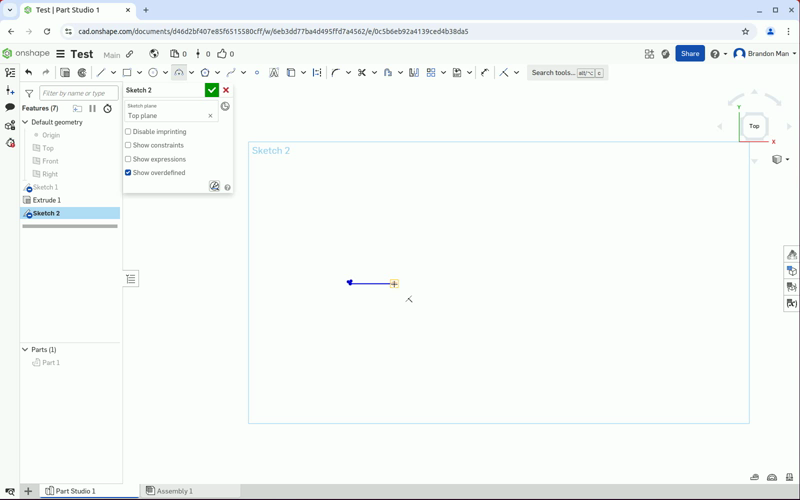
key_down(shift)
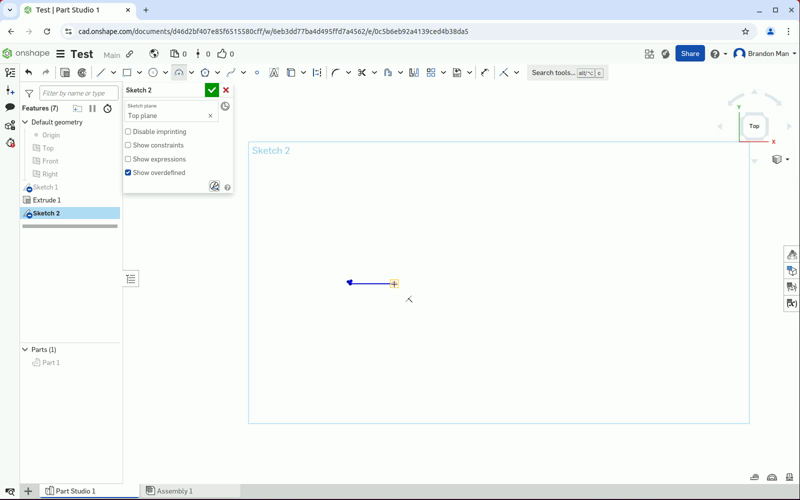
mouse_move(396, 285)
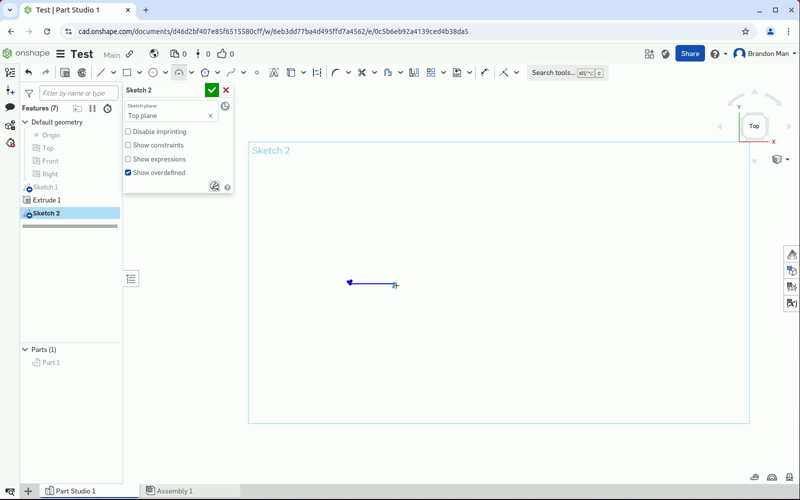
scroll(6)
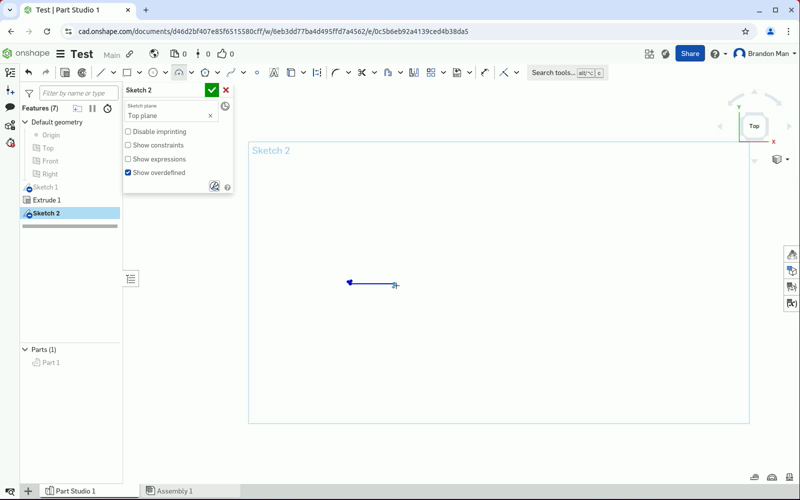
scroll(6)
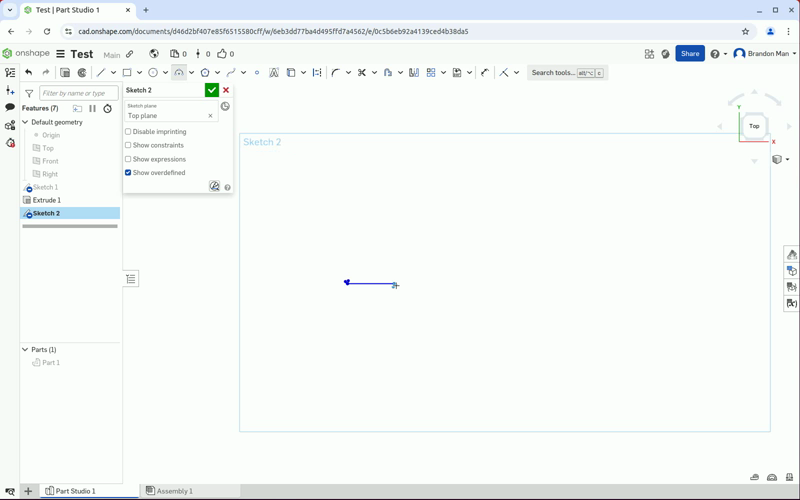
scroll(6)
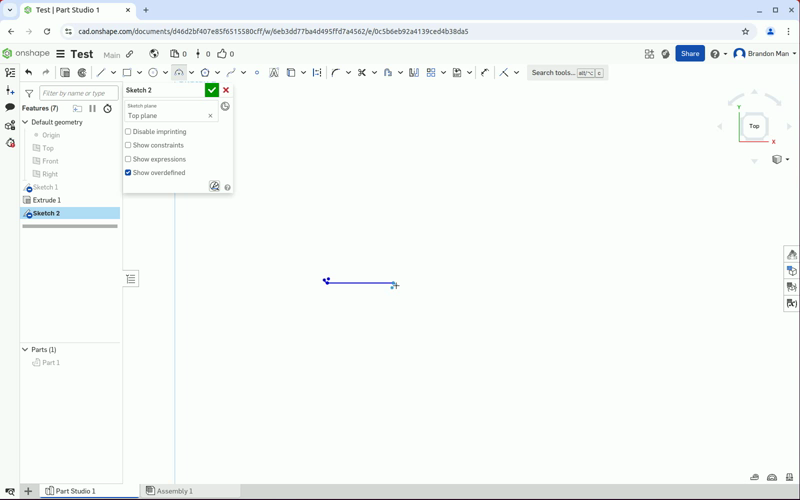
scroll(6)
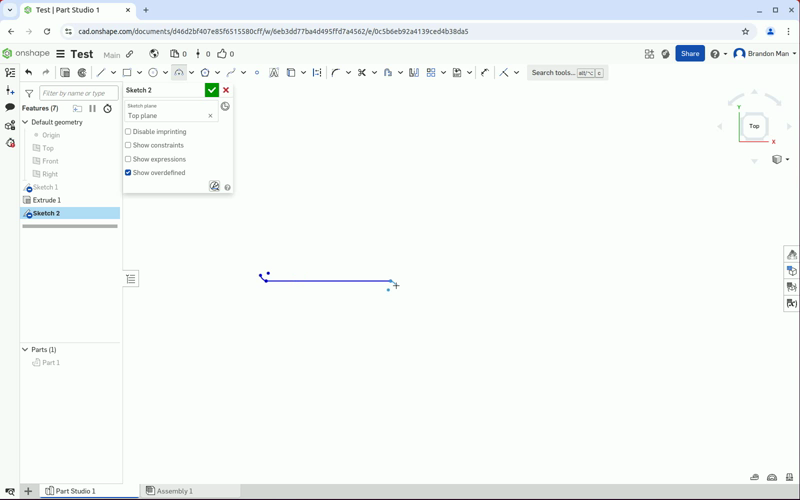
scroll(6)
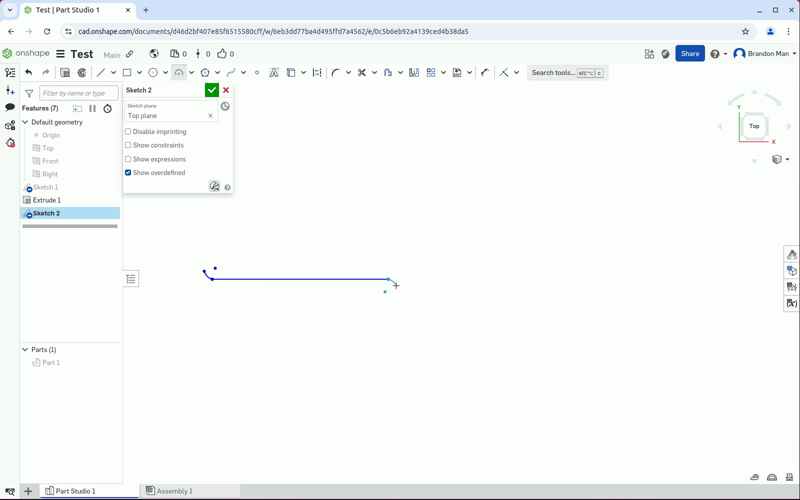
scroll(6)
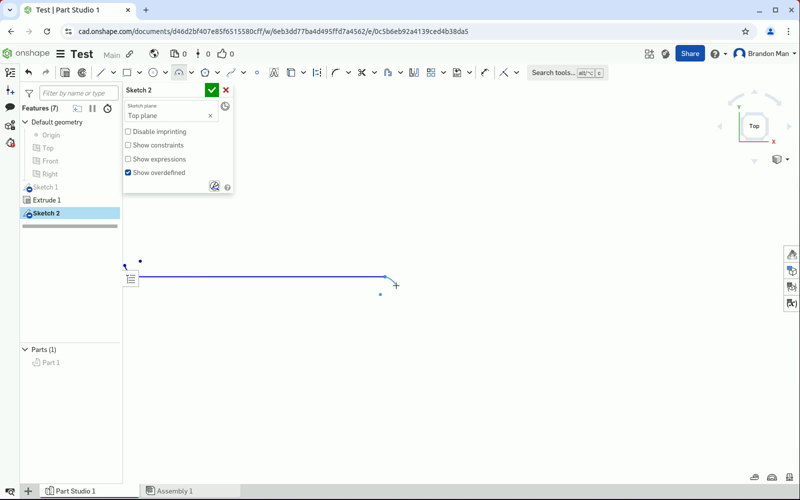
scroll(6)
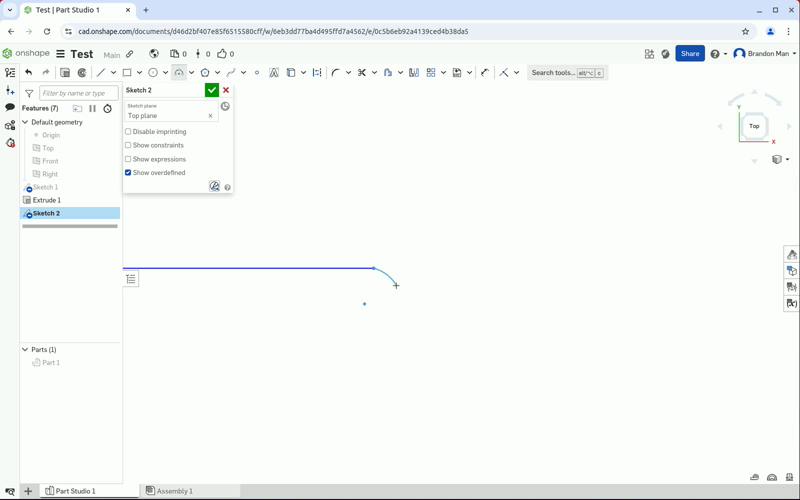
click(396, 285)
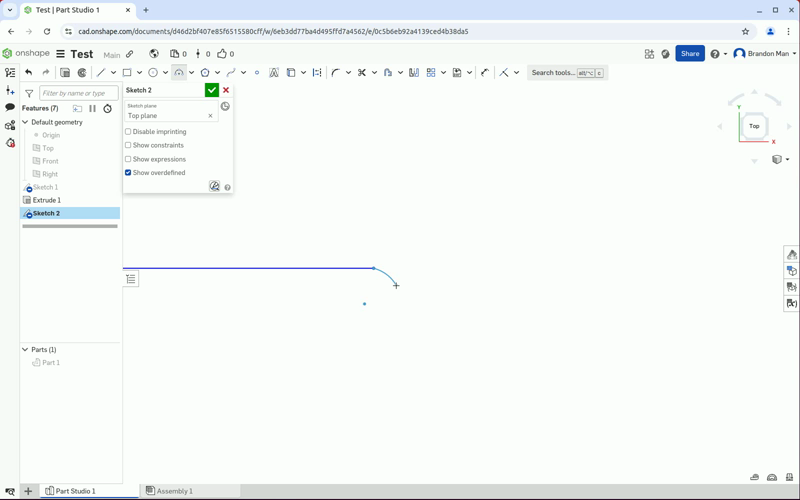
scroll(-6)
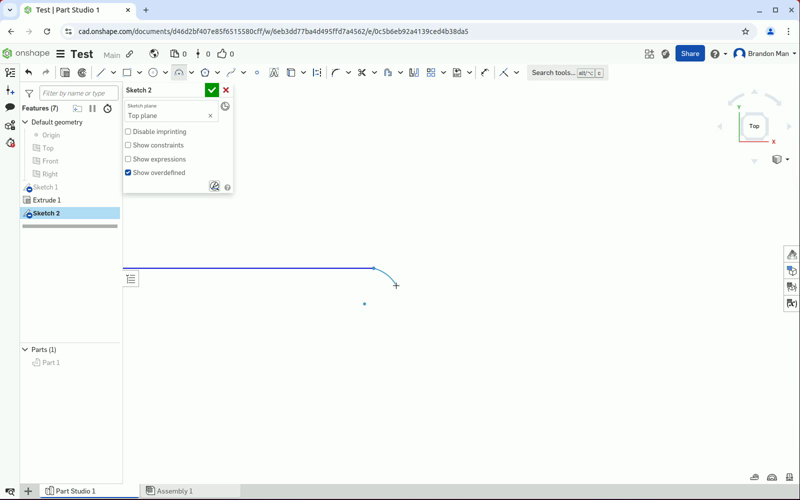
scroll(-6)
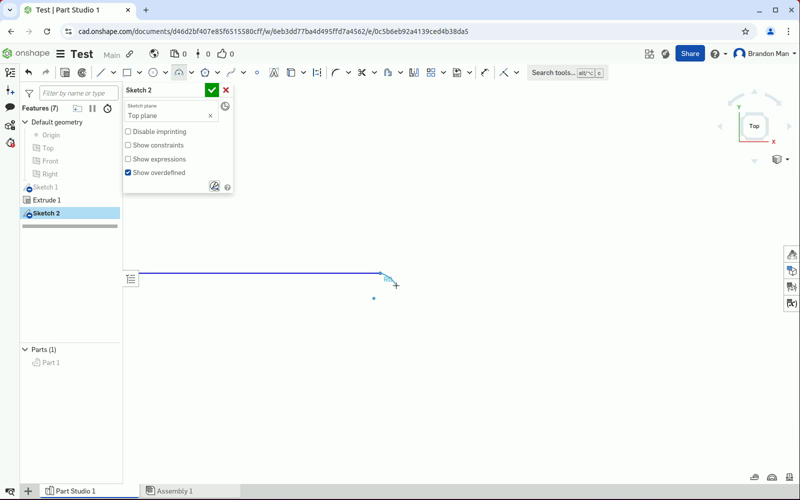
scroll(-6)
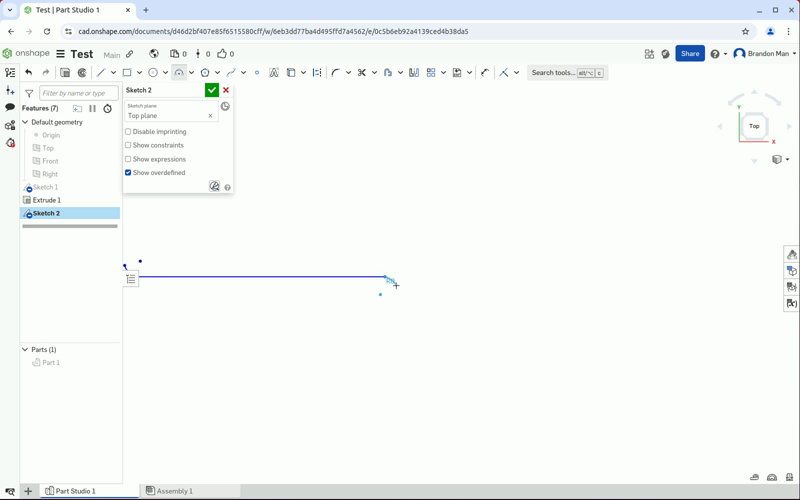
scroll(-6)
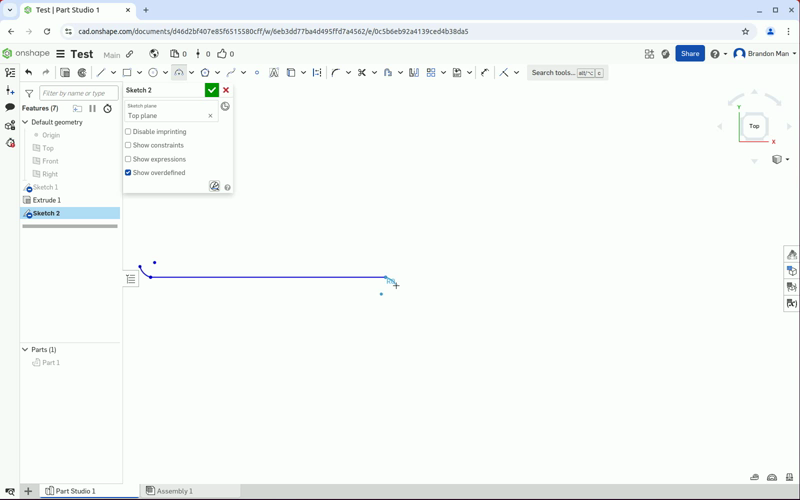
scroll(-6)
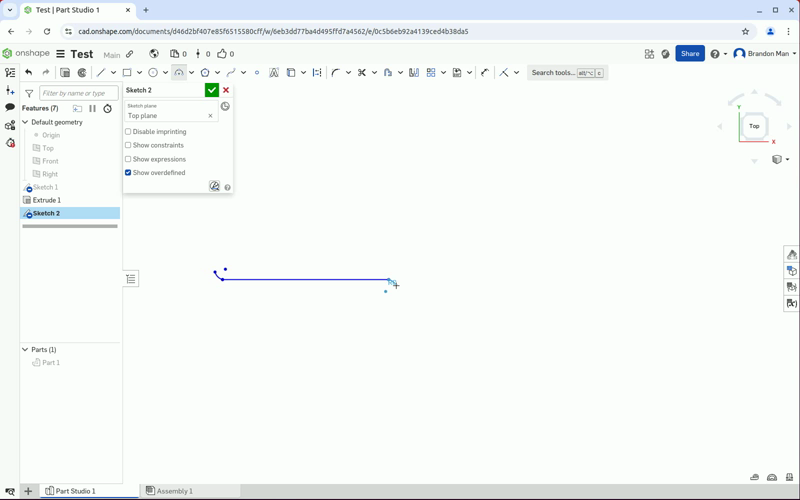
scroll(-6)
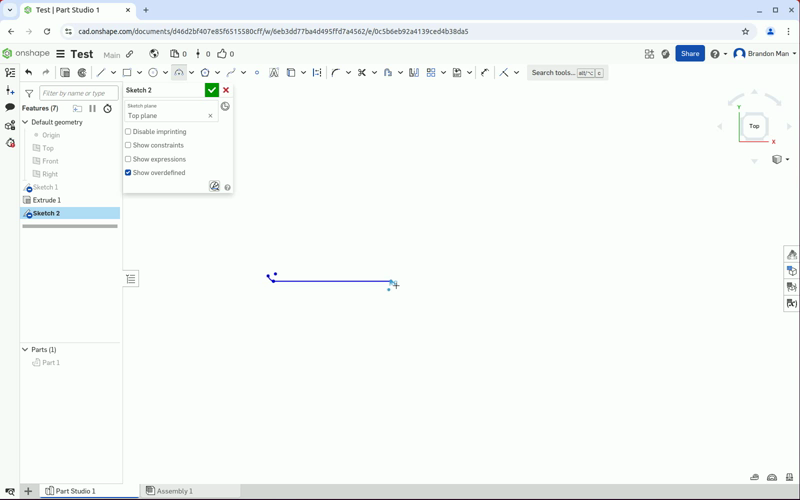
scroll(-6)
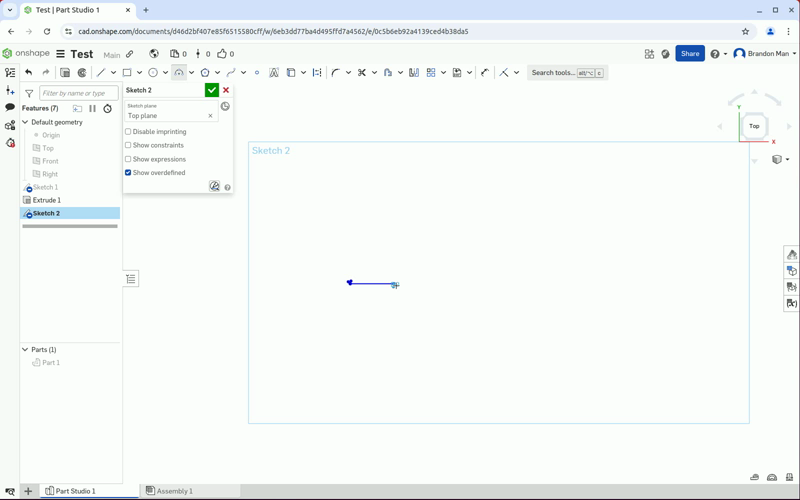
mouse_move(395, 284)
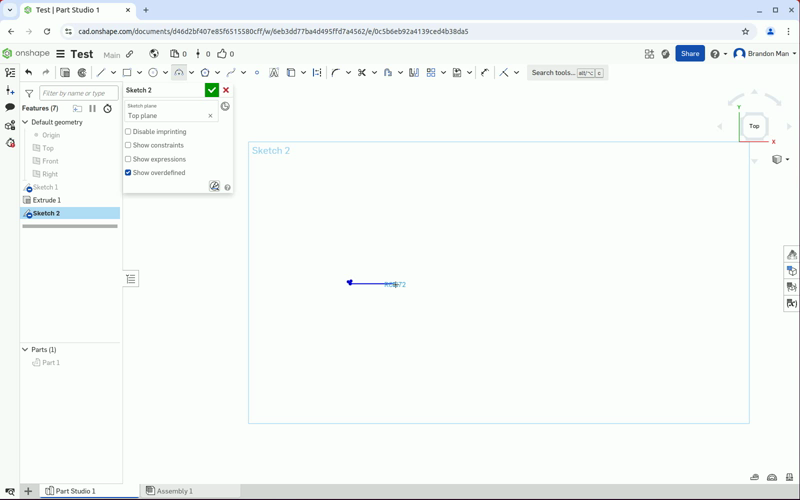
scroll(6)
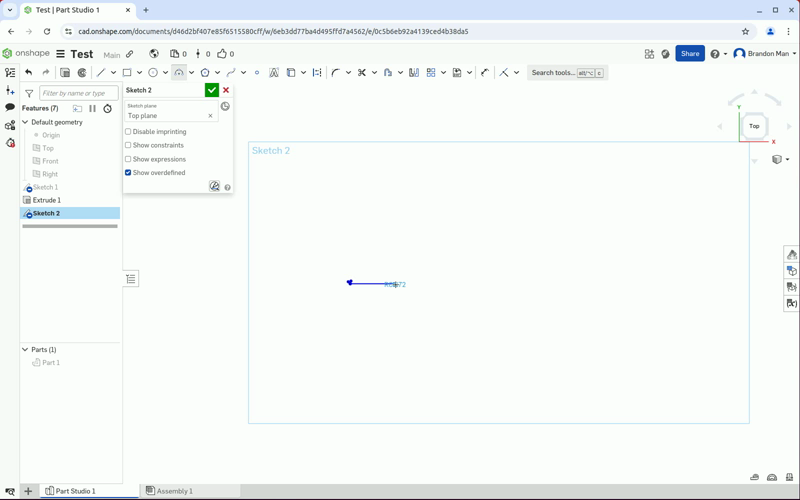
scroll(6)
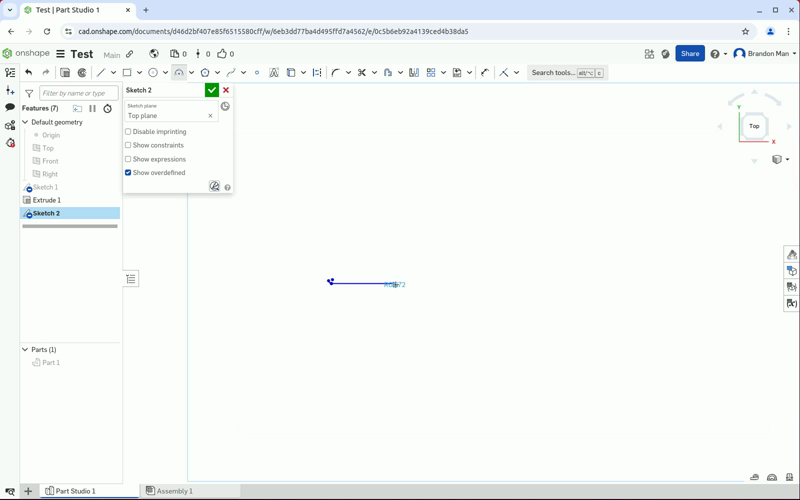
scroll(6)
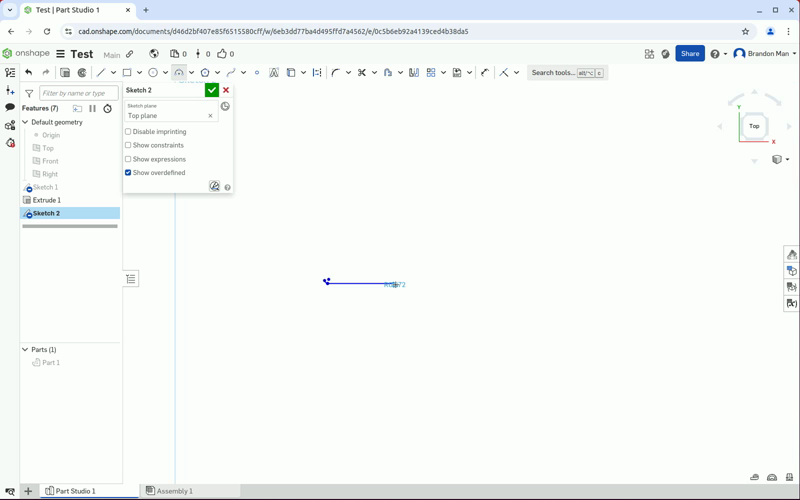
scroll(6)
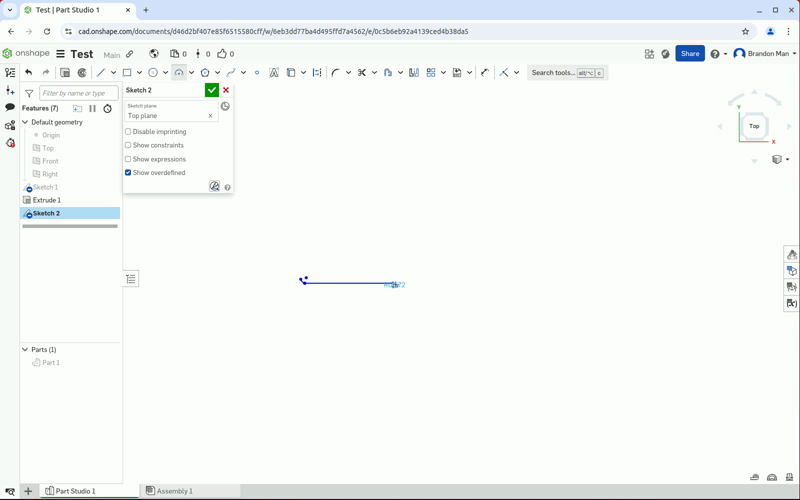
scroll(6)
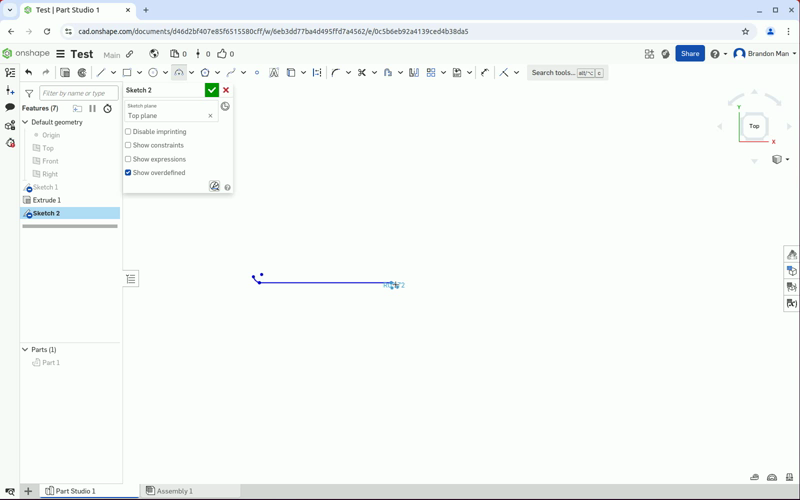
scroll(6)
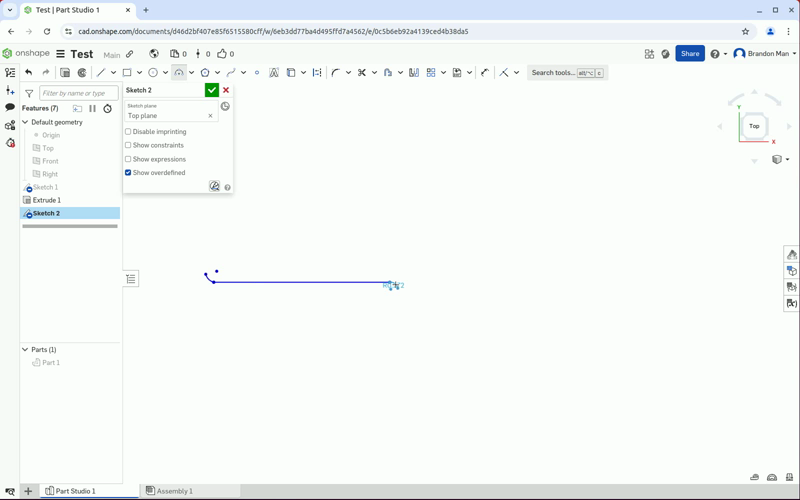
scroll(6)
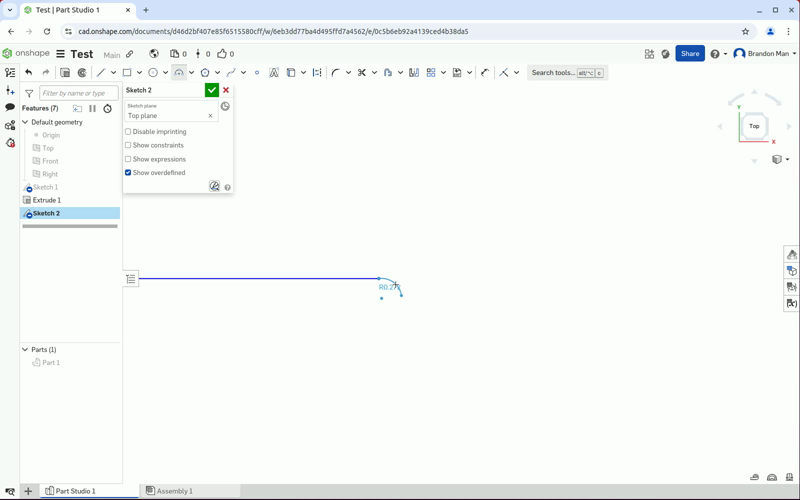
click(395, 284)
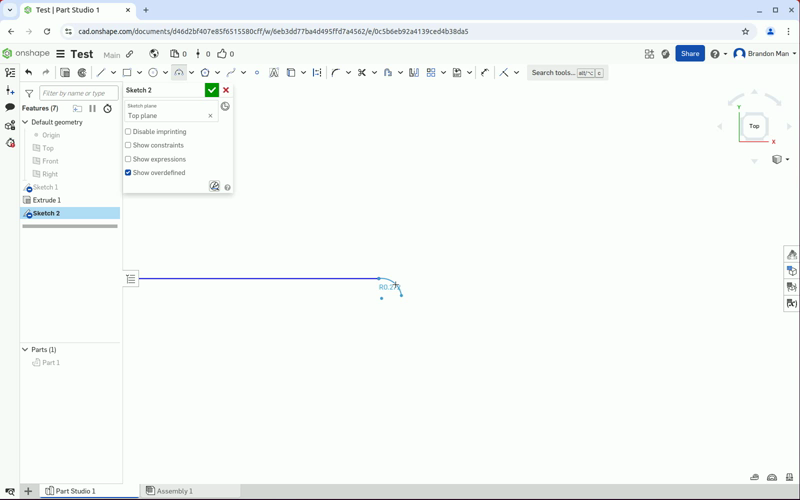
scroll(-6)
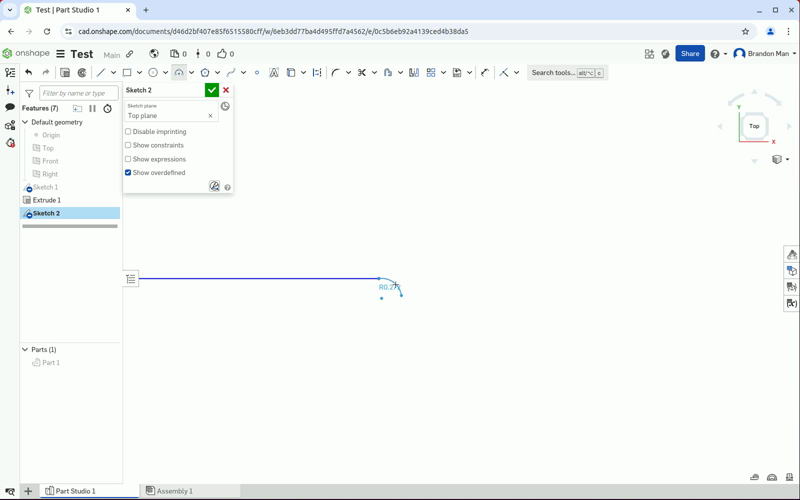
scroll(-6)
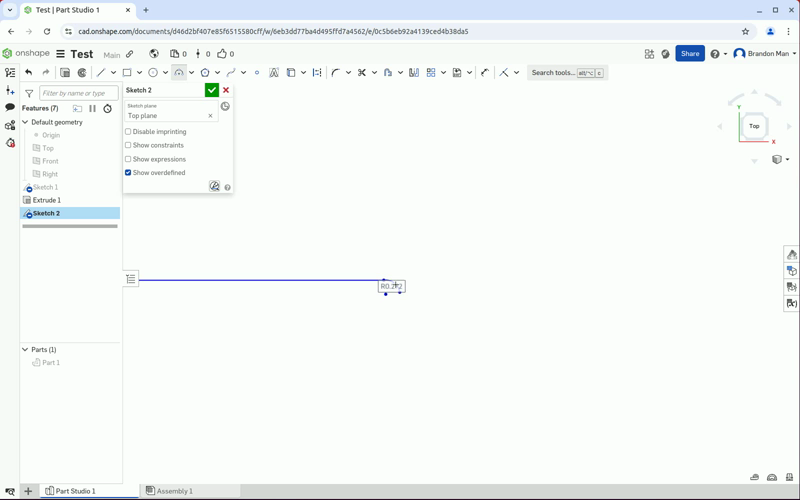
scroll(-6)
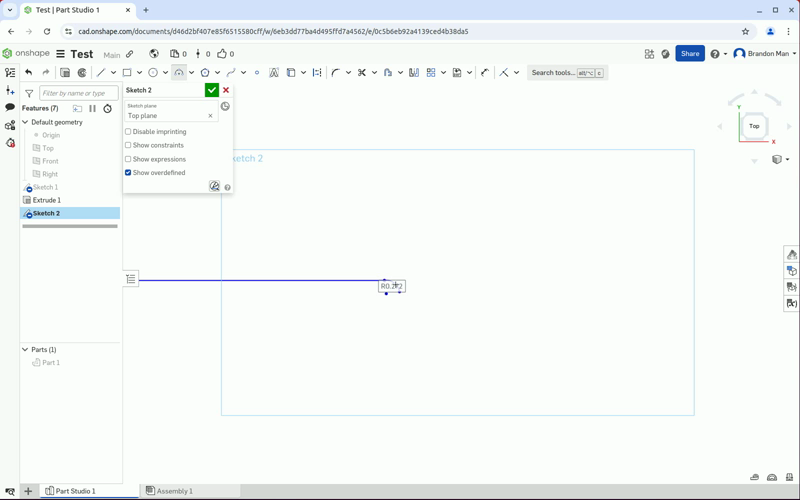
scroll(-6)
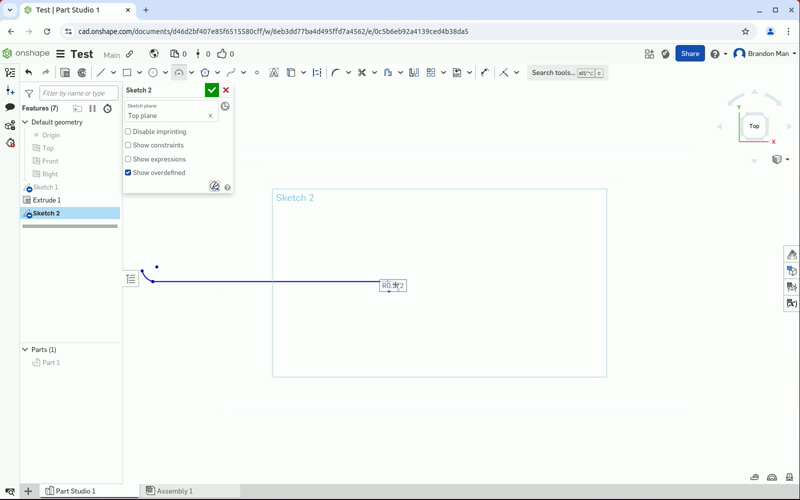
scroll(-6)
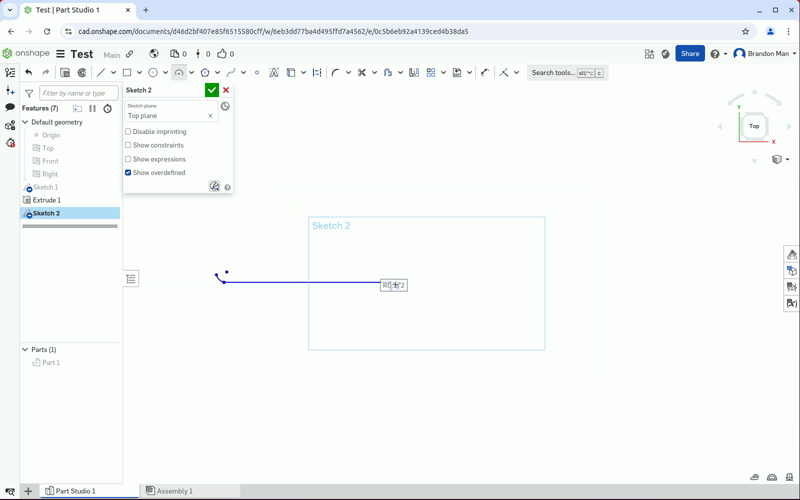
scroll(-6)
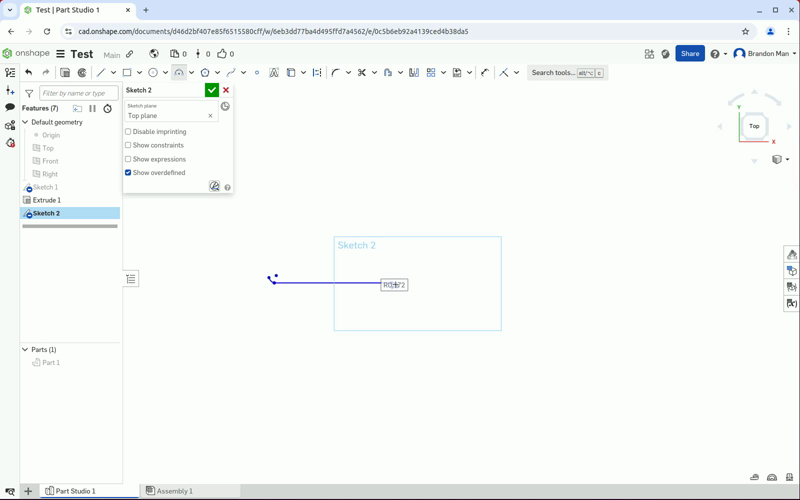
scroll(-6)
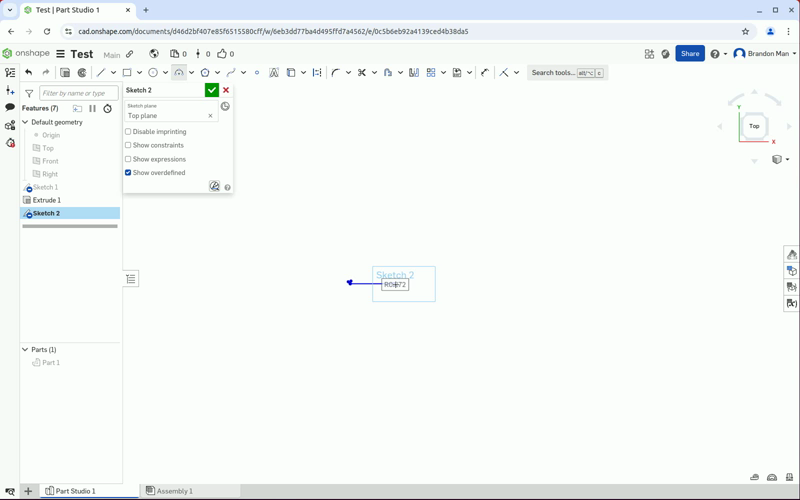
key_up(shift)
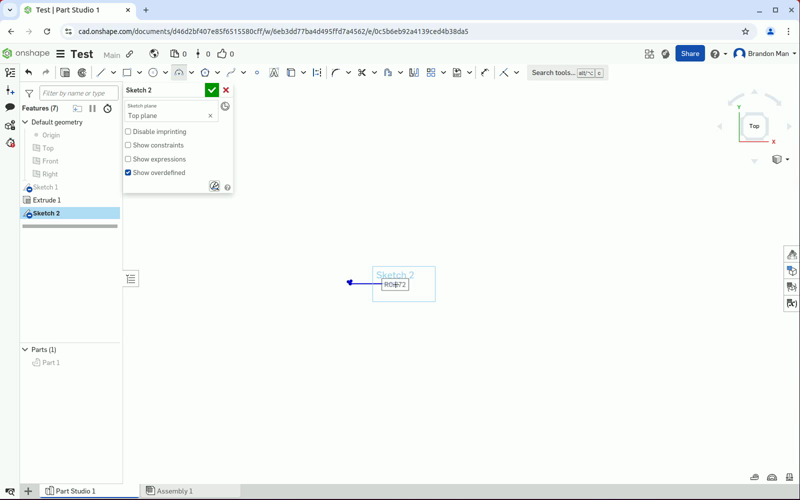
key(esc)
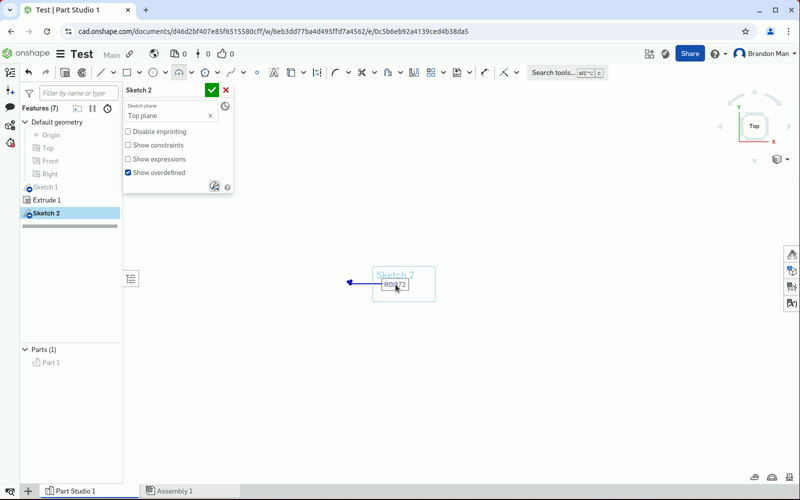
key(l)
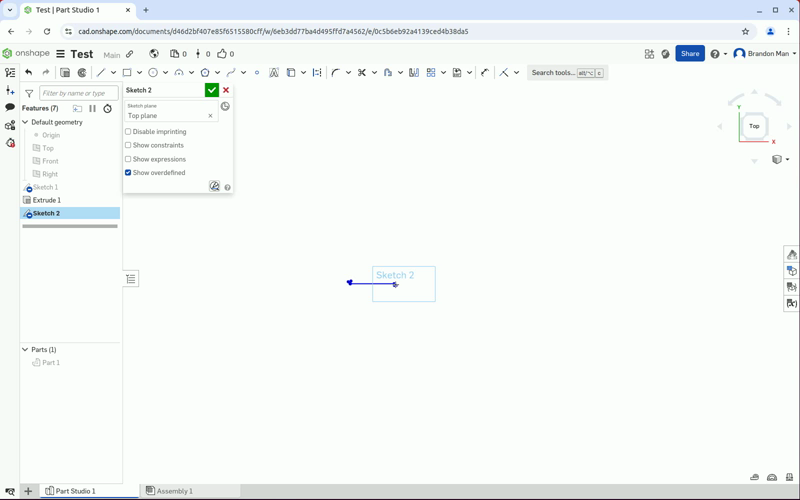
mouse_move(396, 285)
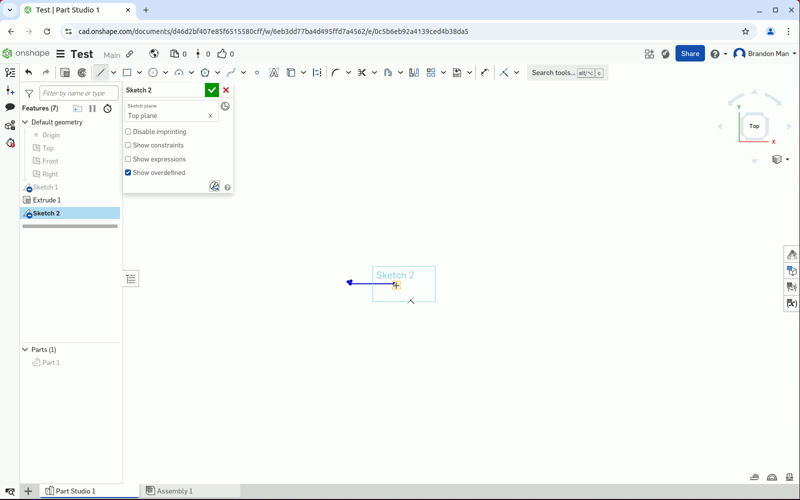
scroll(6)
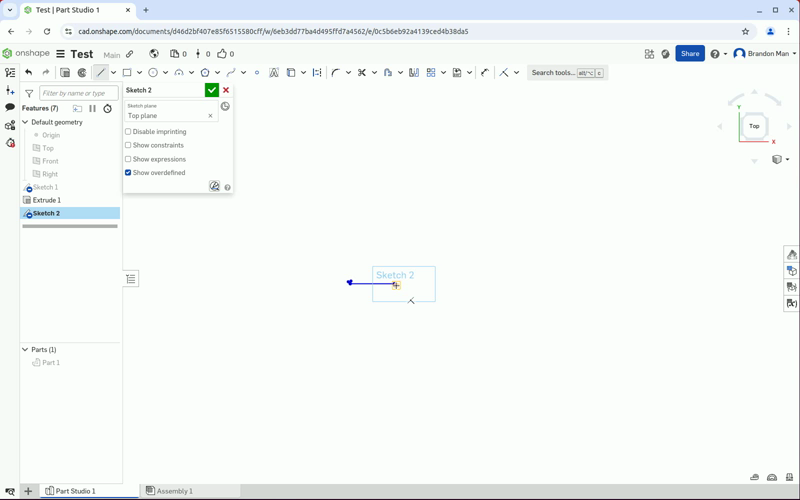
scroll(6)
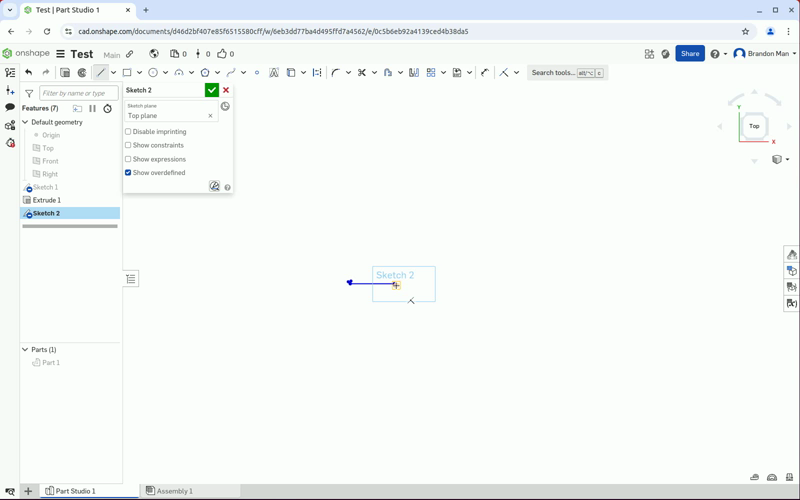
scroll(6)
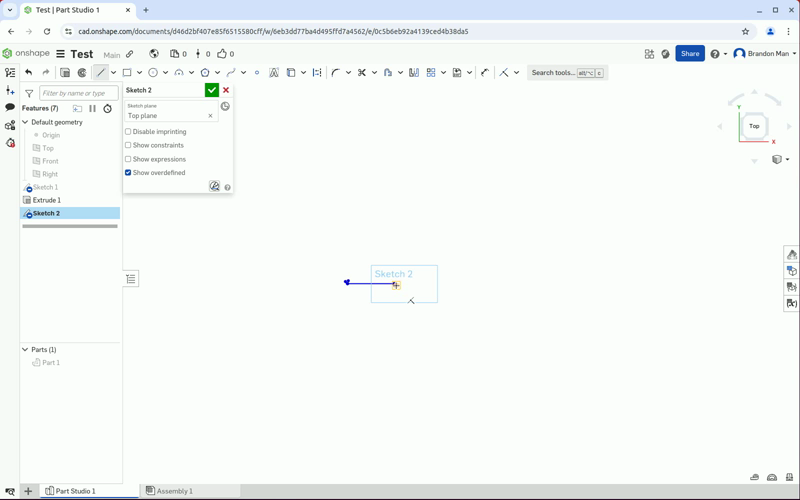
scroll(6)
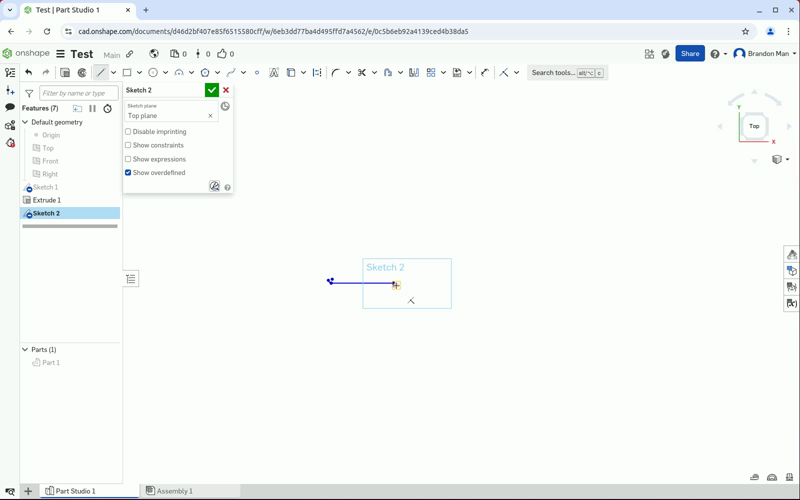
scroll(6)
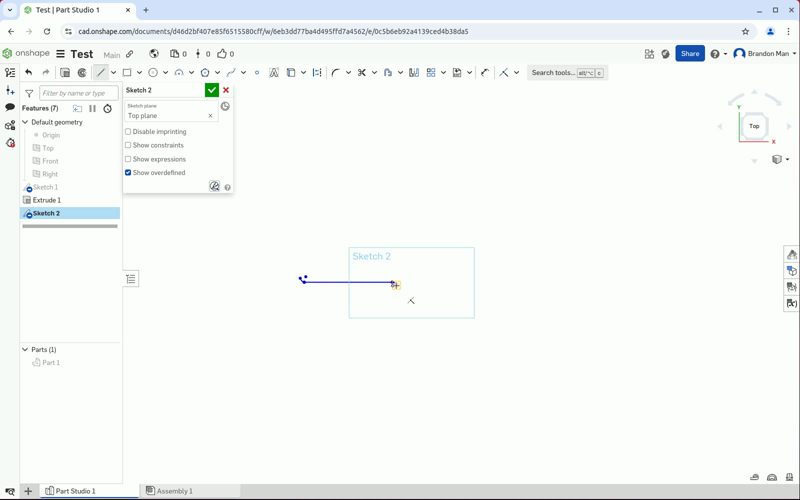
scroll(6)
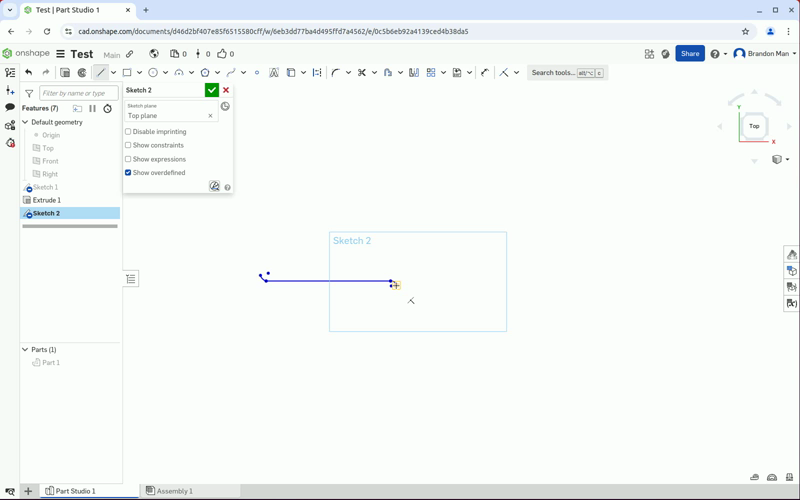
scroll(6)
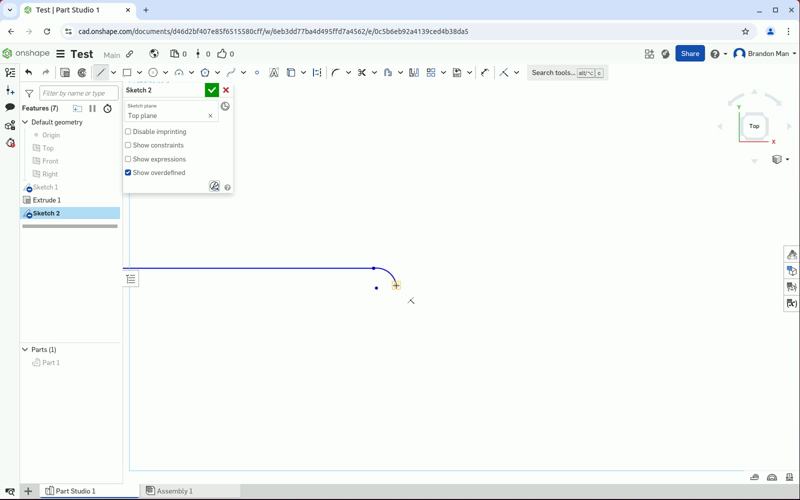
click(396, 285)
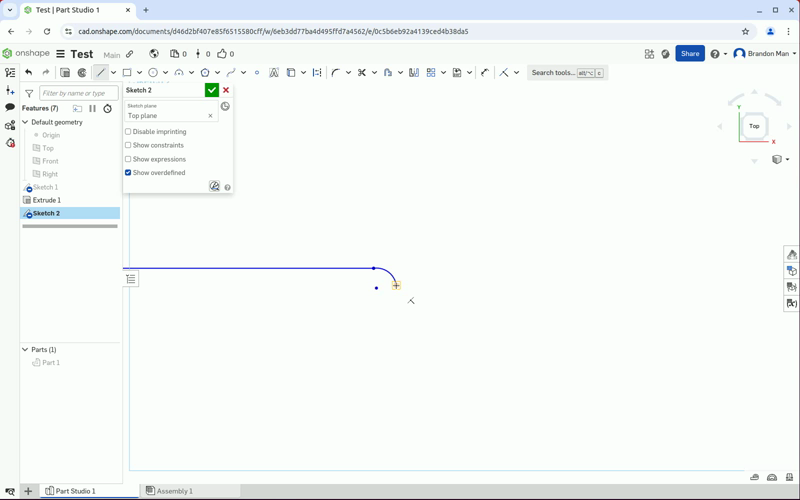
scroll(-6)
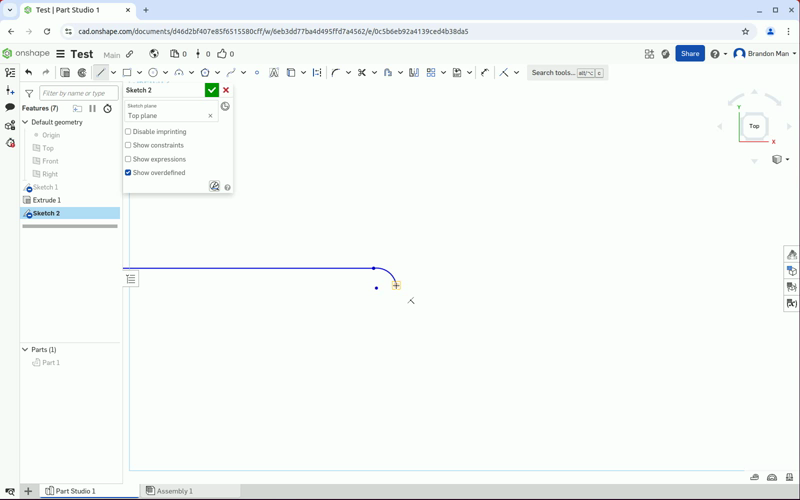
scroll(-6)
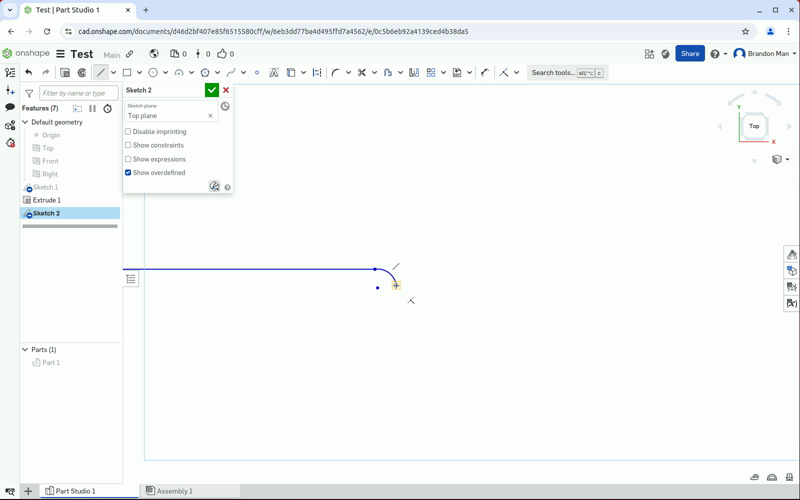
scroll(-6)
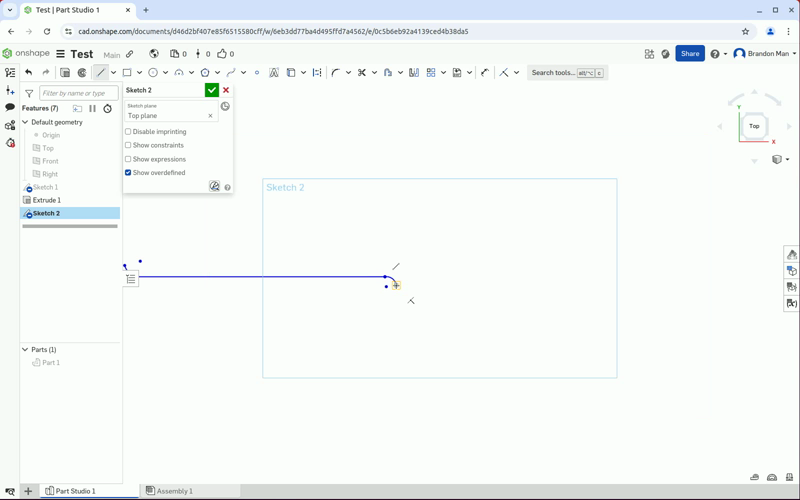
scroll(-6)
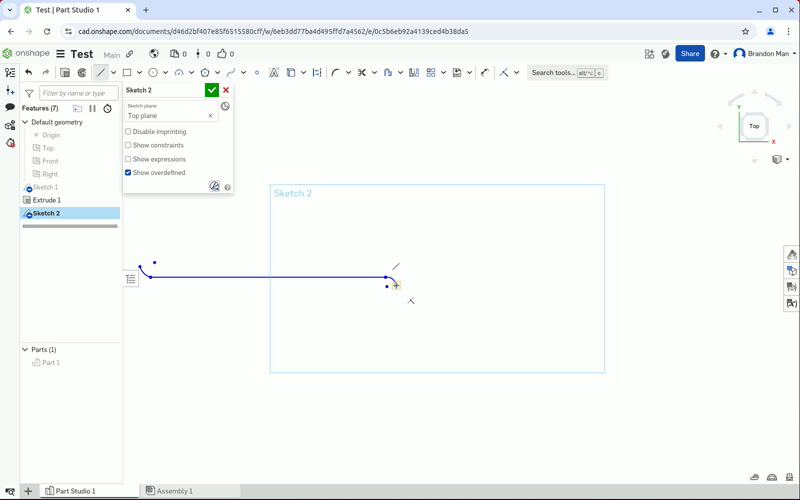
scroll(-6)
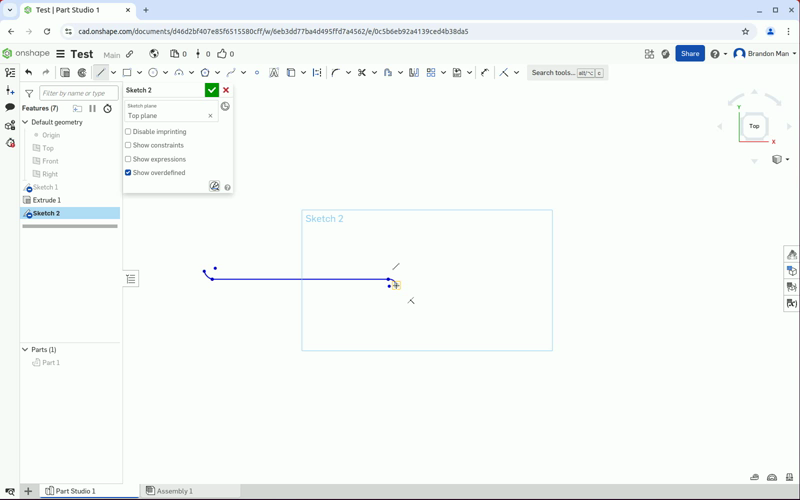
scroll(-6)
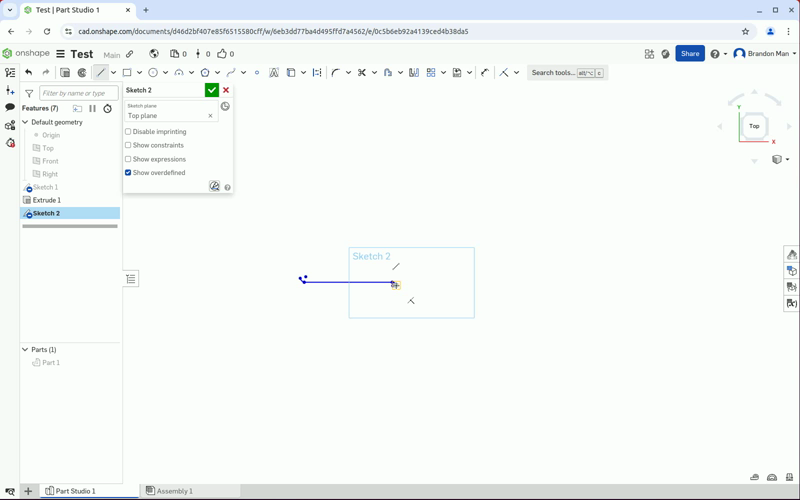
scroll(-6)
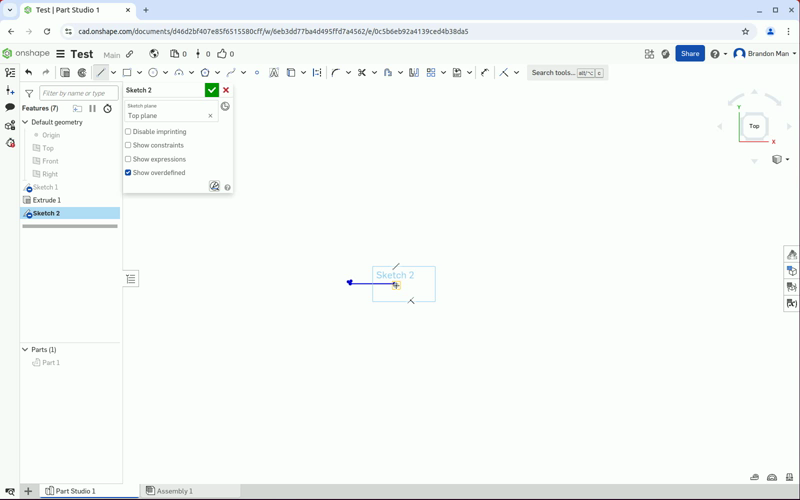
key_down(shift)
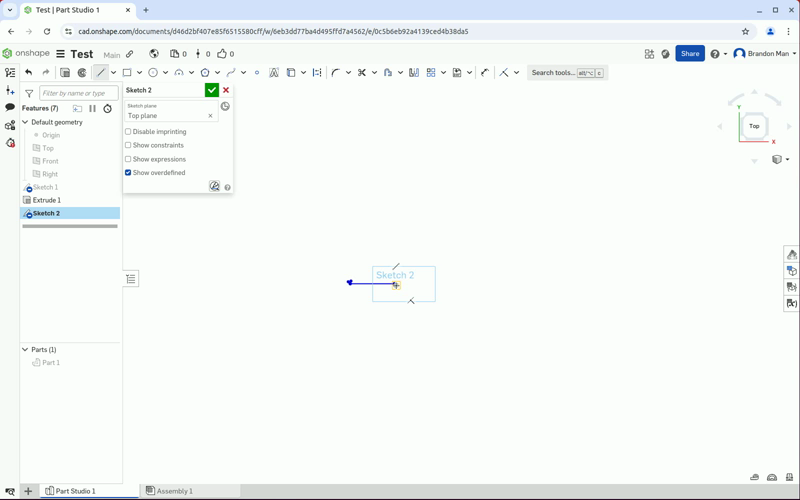
mouse_move(426, 285)
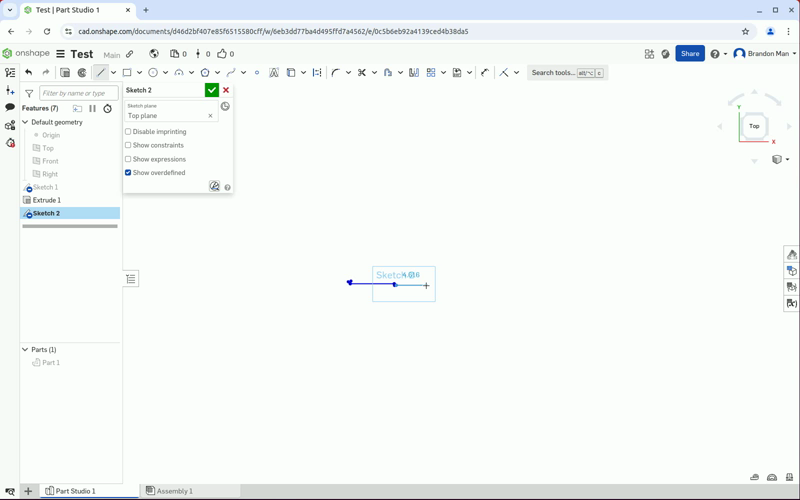
mouse_move(396, 291)
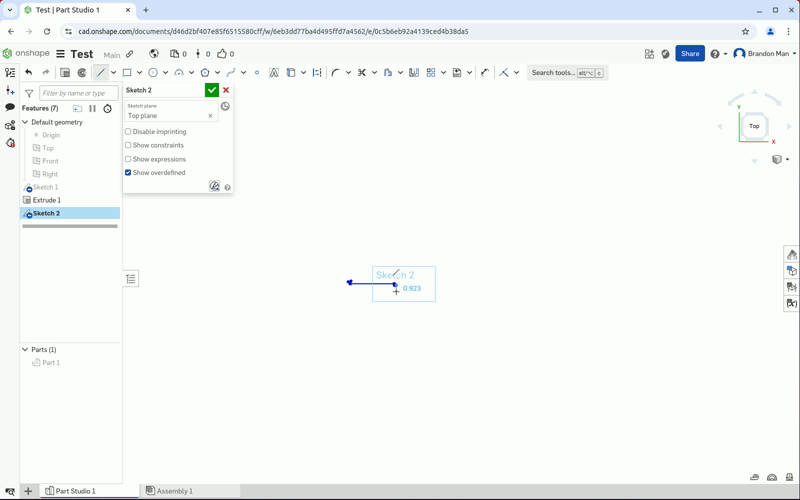
scroll(6)
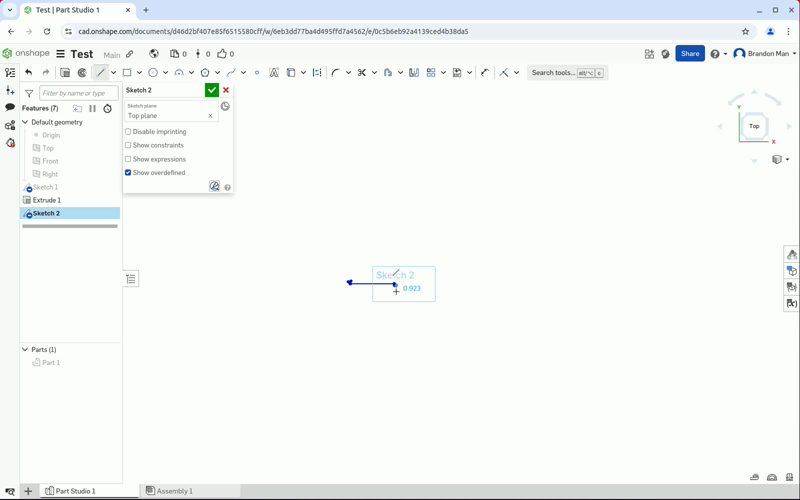
scroll(6)
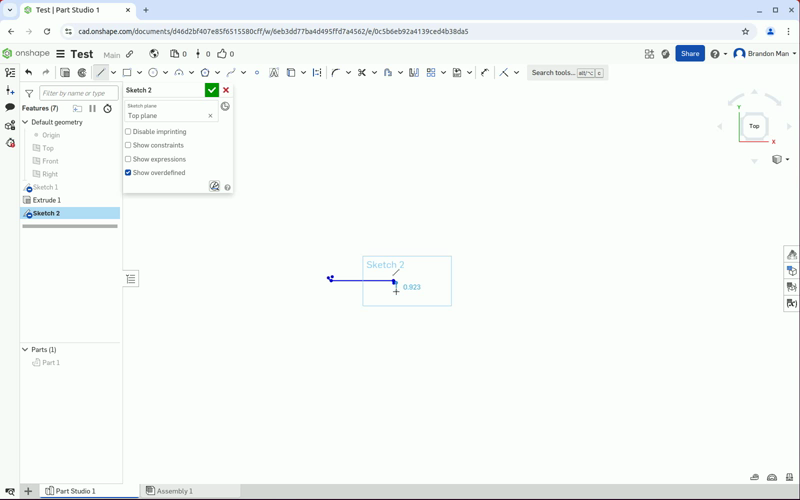
scroll(6)
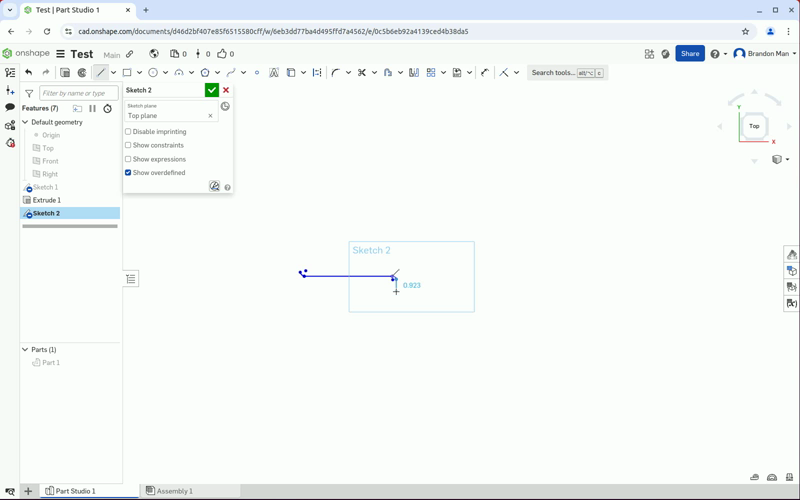
scroll(6)
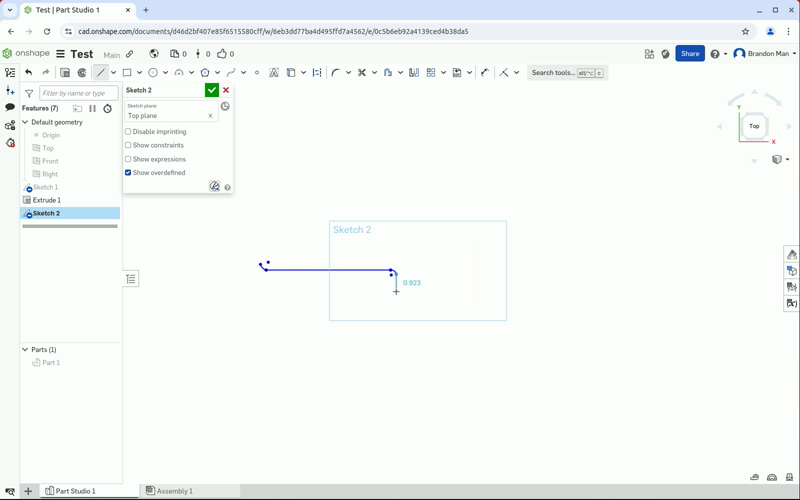
scroll(6)
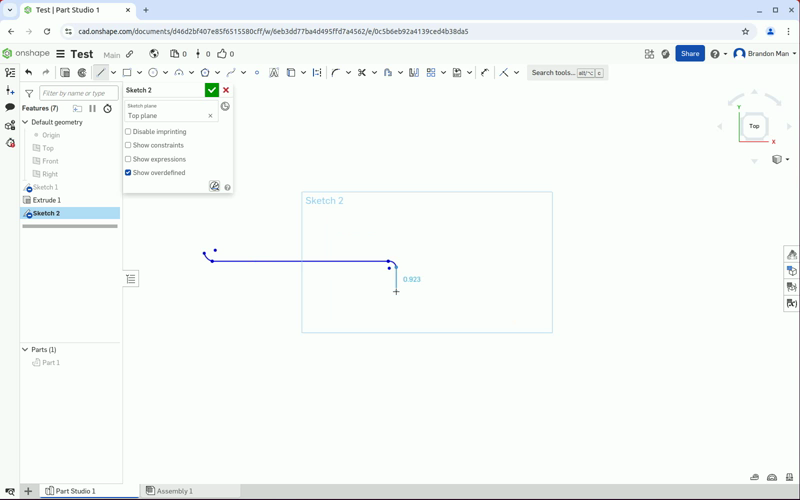
scroll(6)
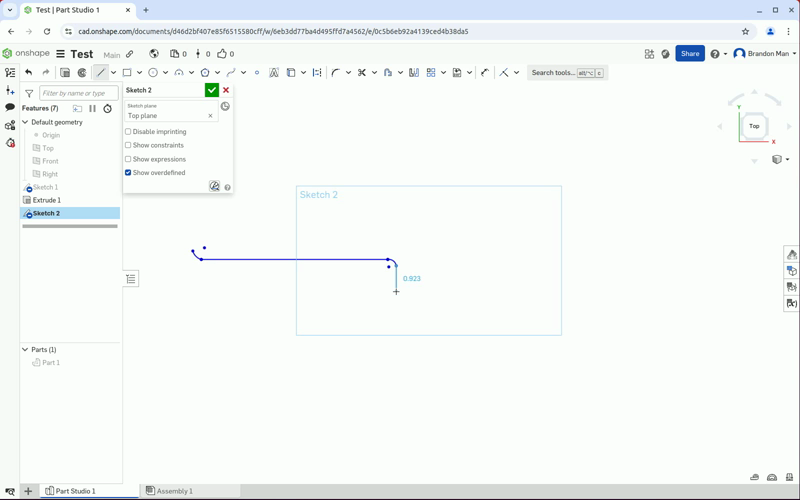
scroll(6)
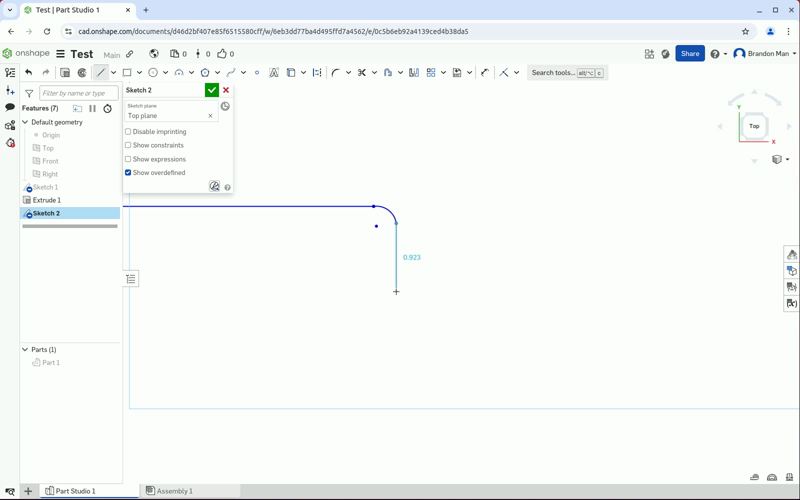
click(396, 291)
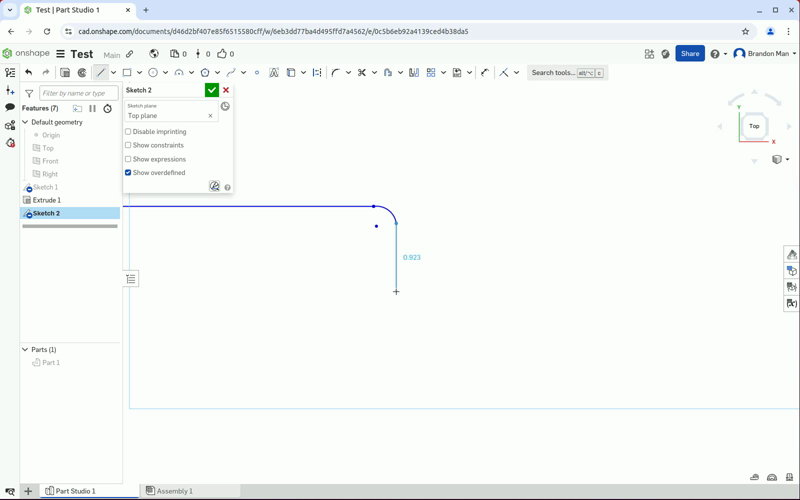
scroll(-6)
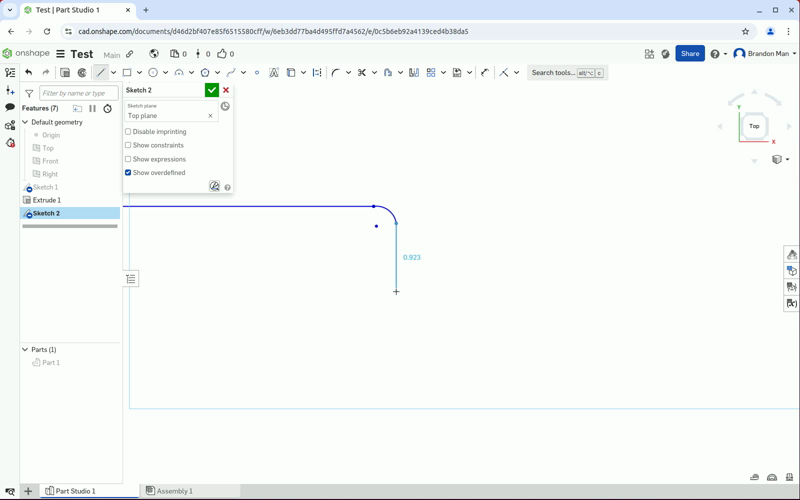
scroll(-6)
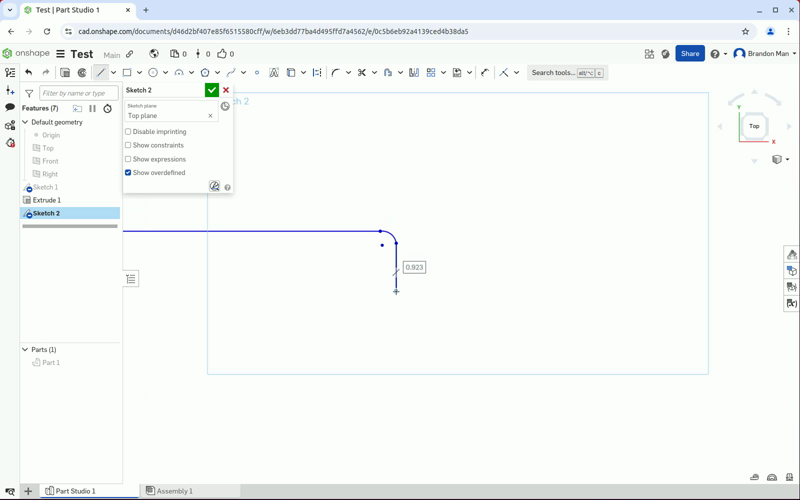
scroll(-6)
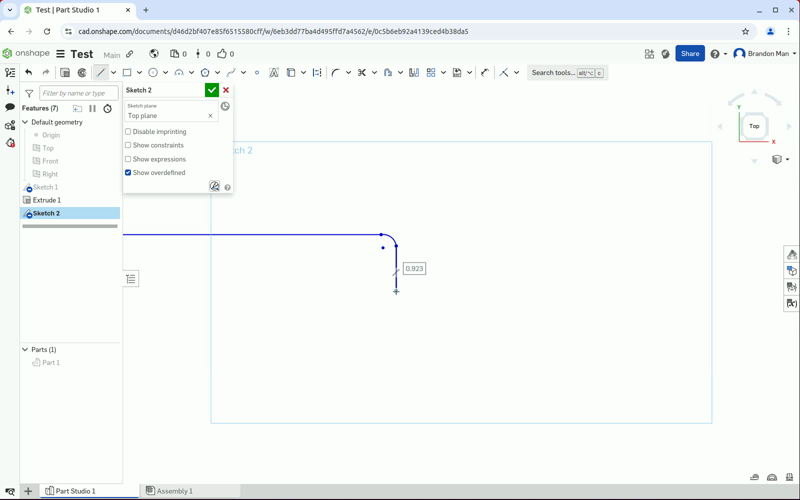
scroll(-6)
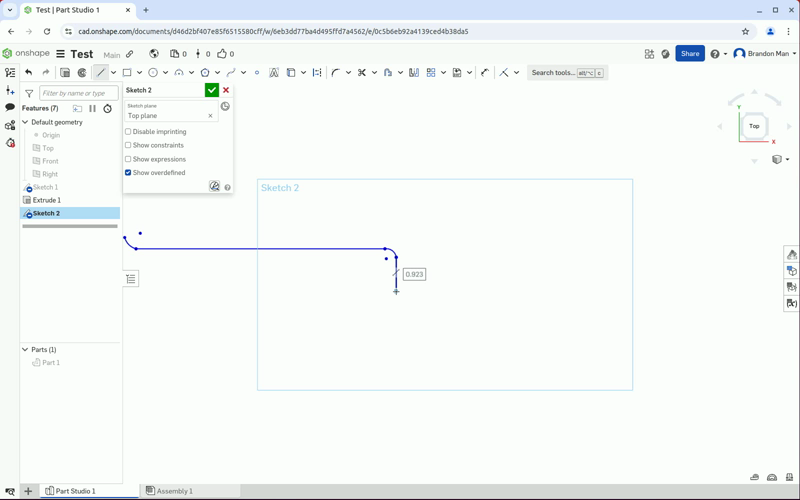
scroll(-6)
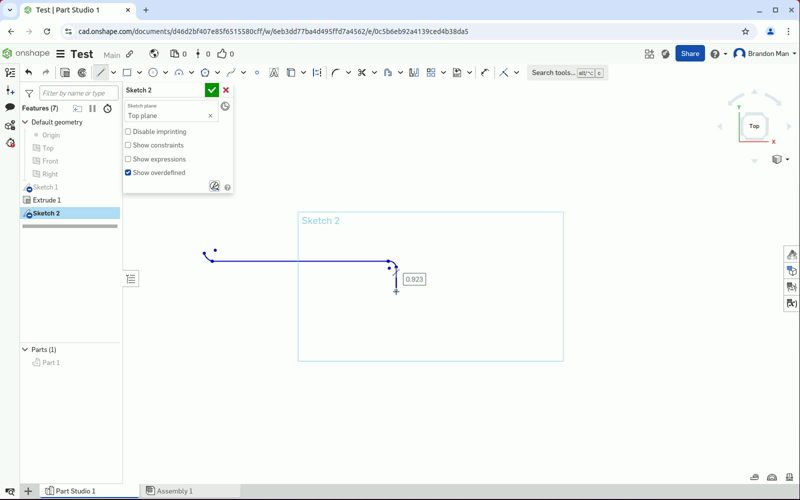
scroll(-6)
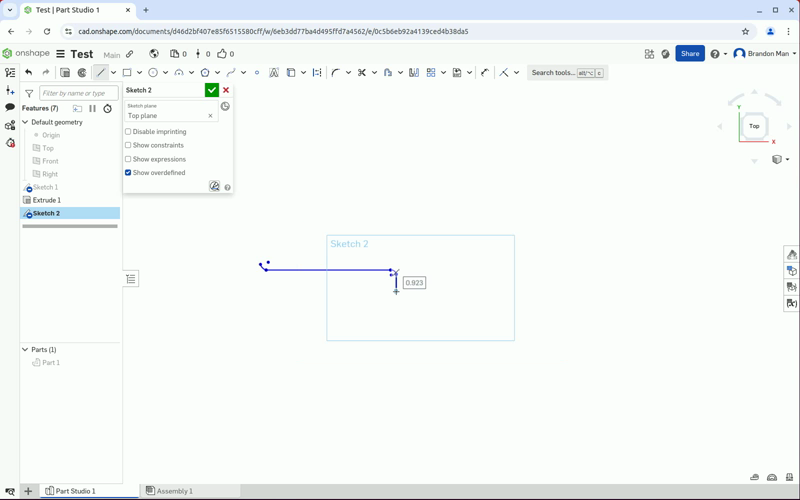
scroll(-6)
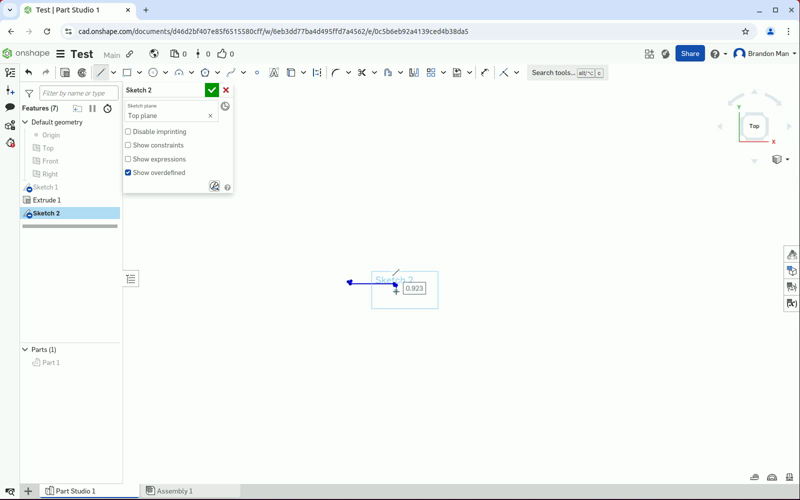
key_up(shift)
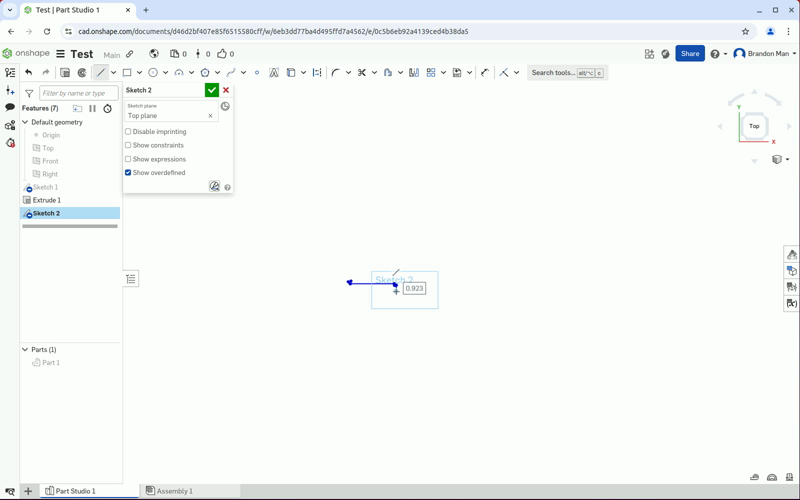
key(esc)
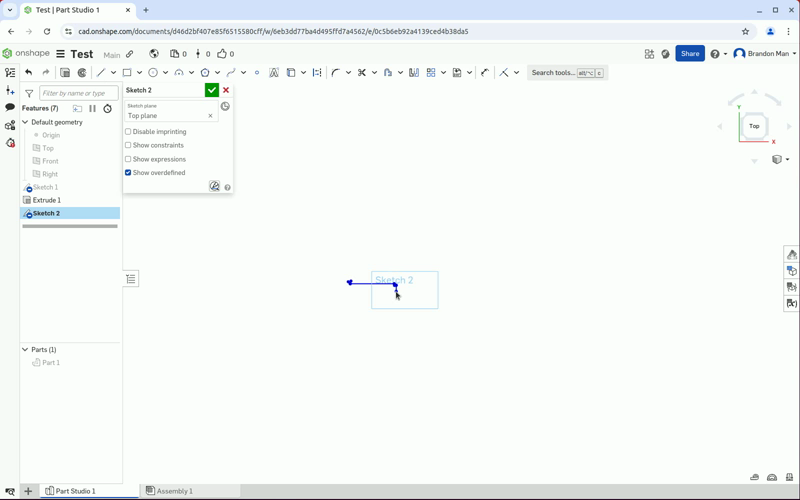
key(a)
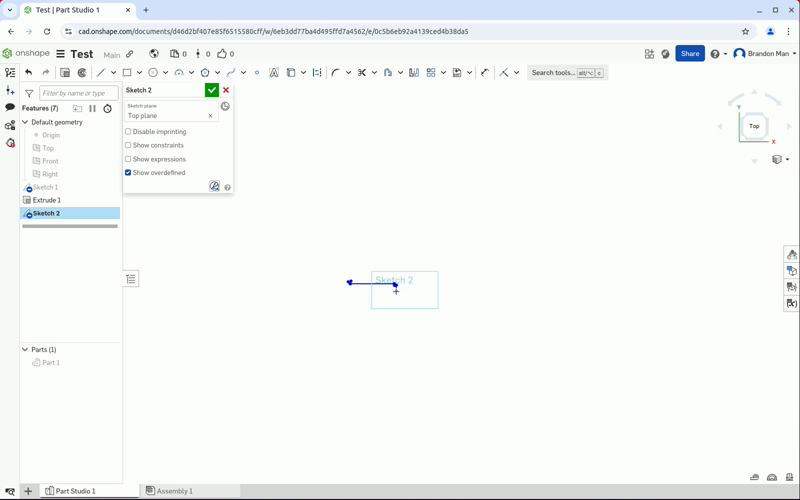
mouse_move(396, 291)
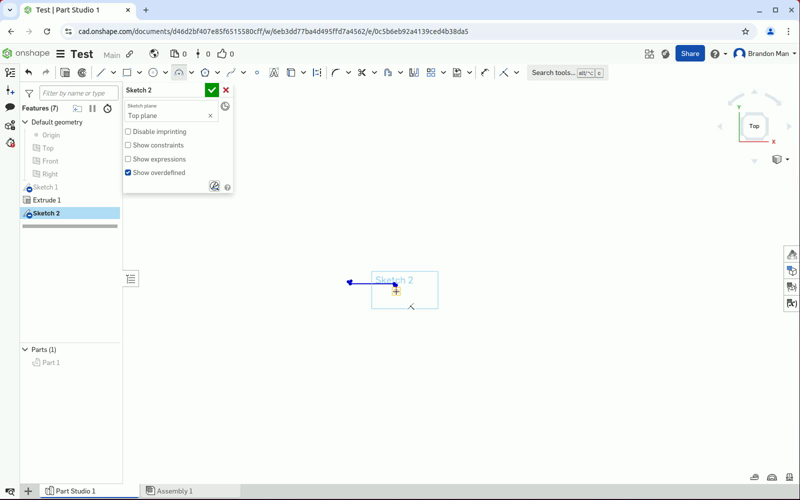
click(396, 291)
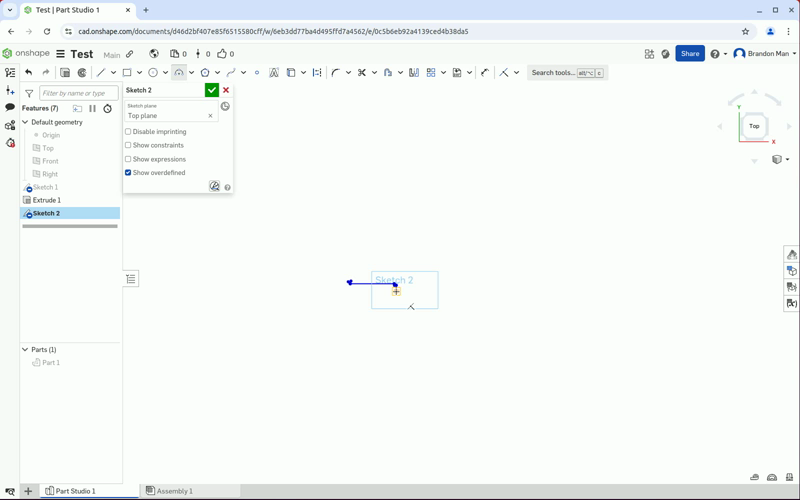
key_down(shift)
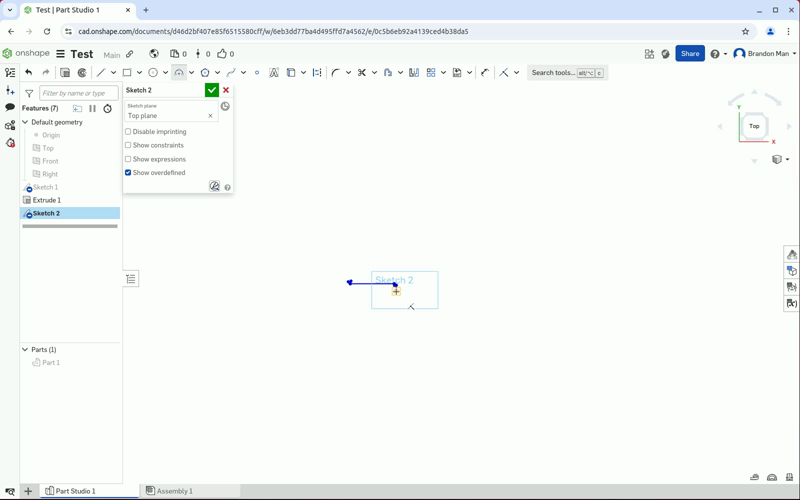
mouse_move(398, 292)
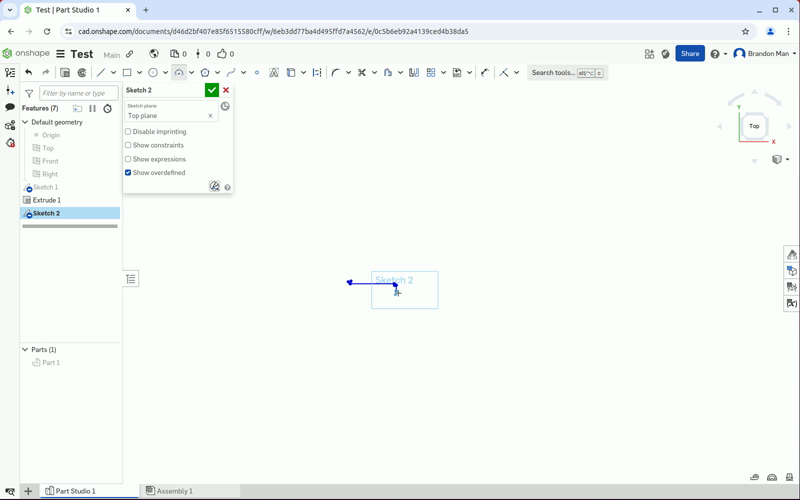
scroll(6)
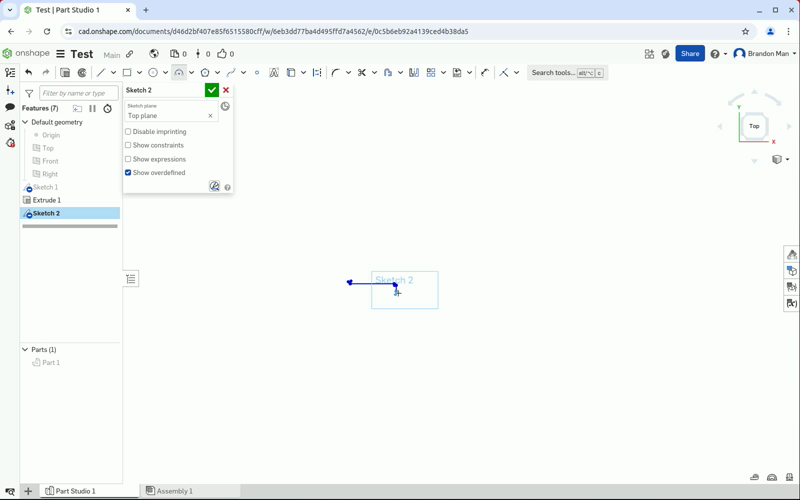
scroll(6)
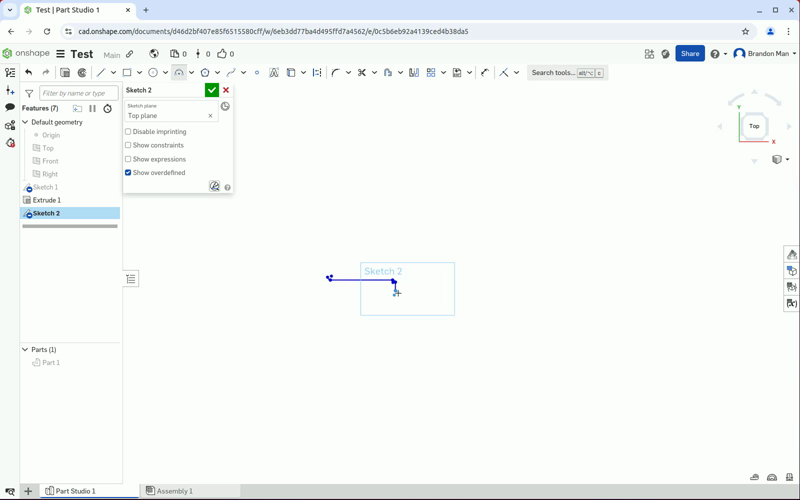
scroll(6)
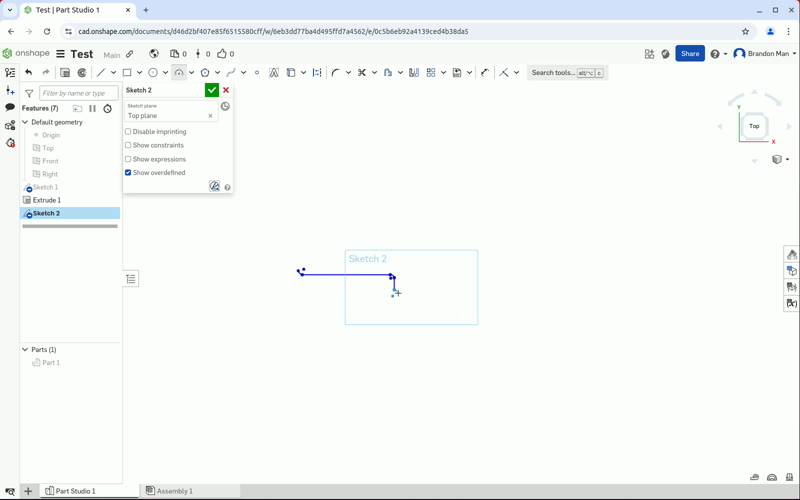
scroll(6)
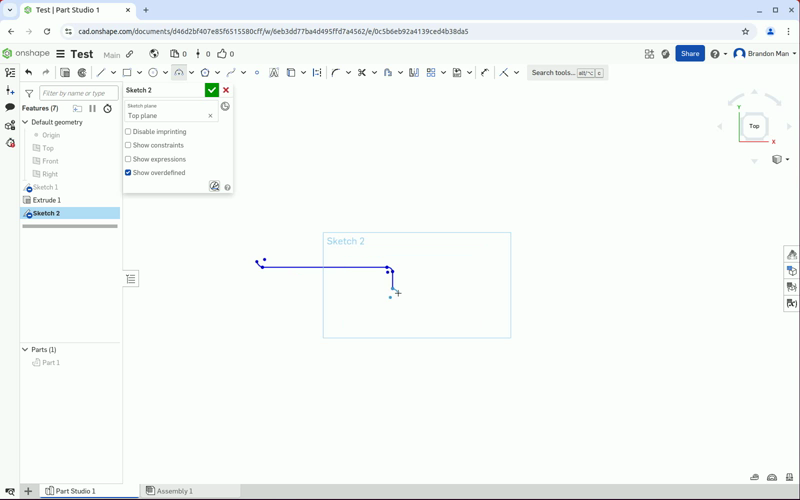
scroll(6)
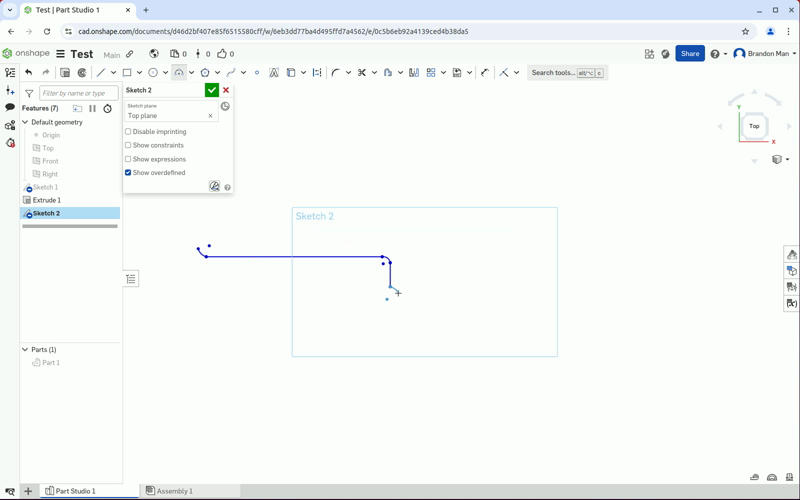
scroll(6)
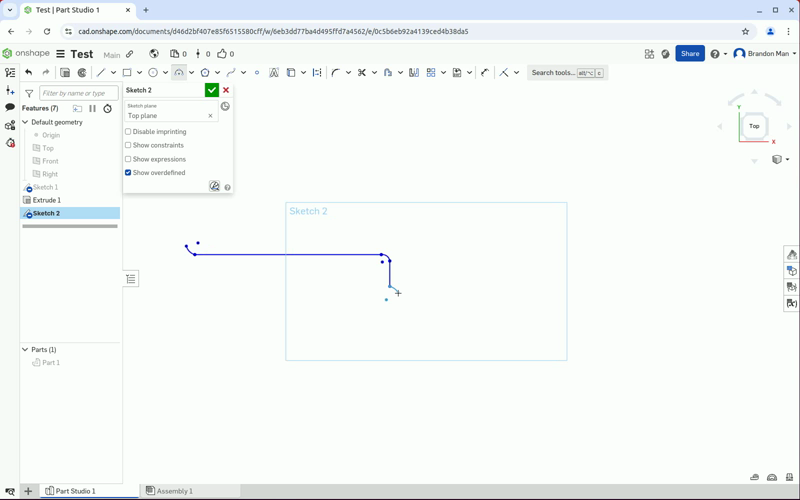
scroll(6)
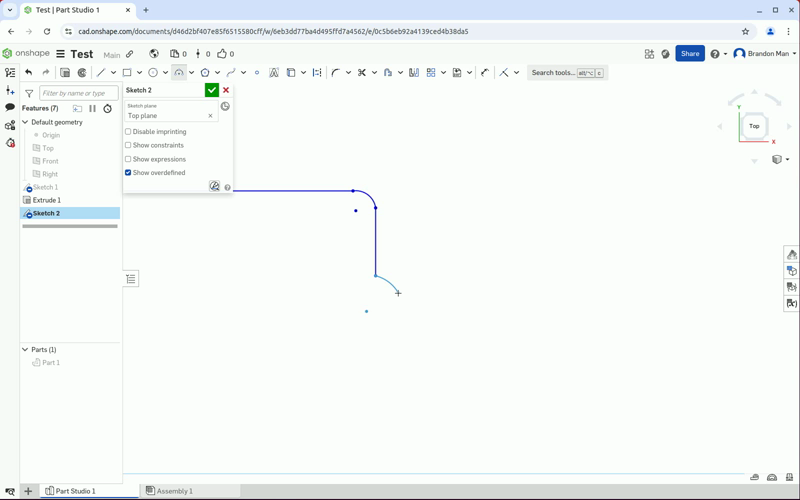
click(398, 292)
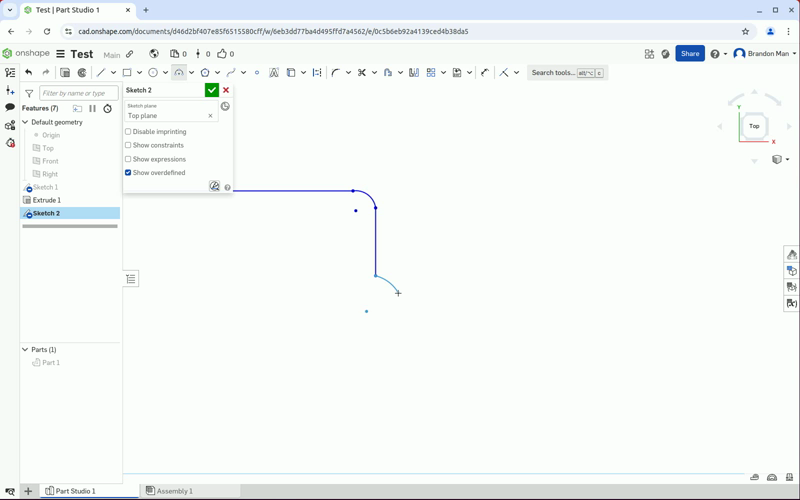
scroll(-6)
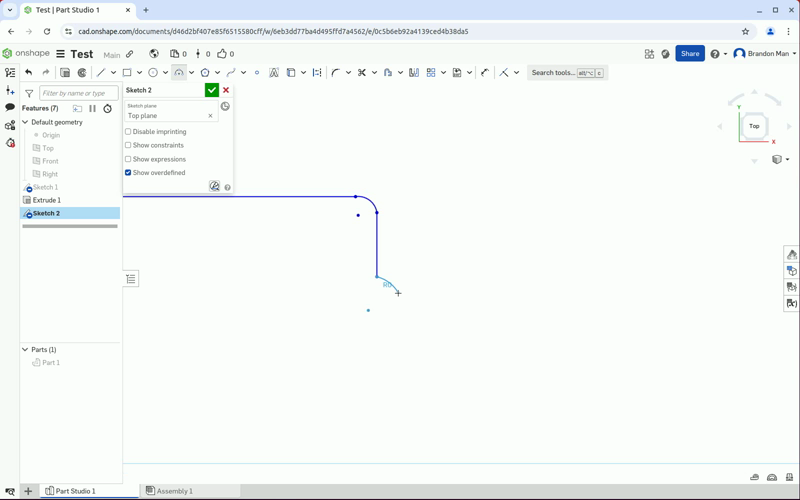
scroll(-6)
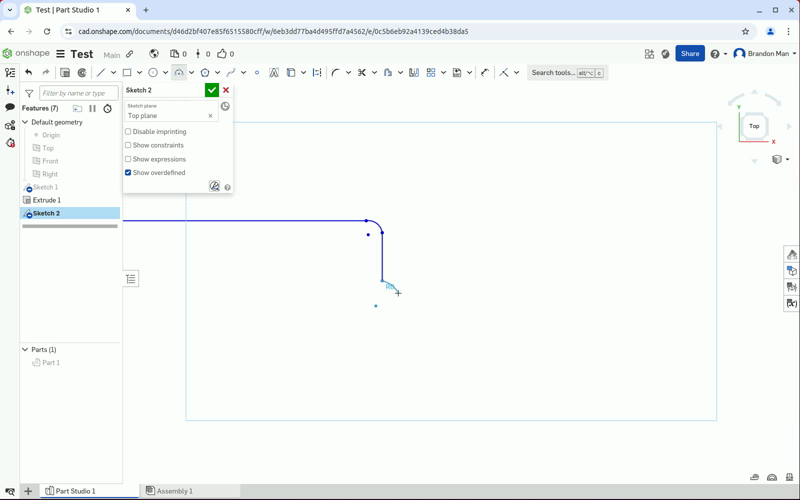
scroll(-6)
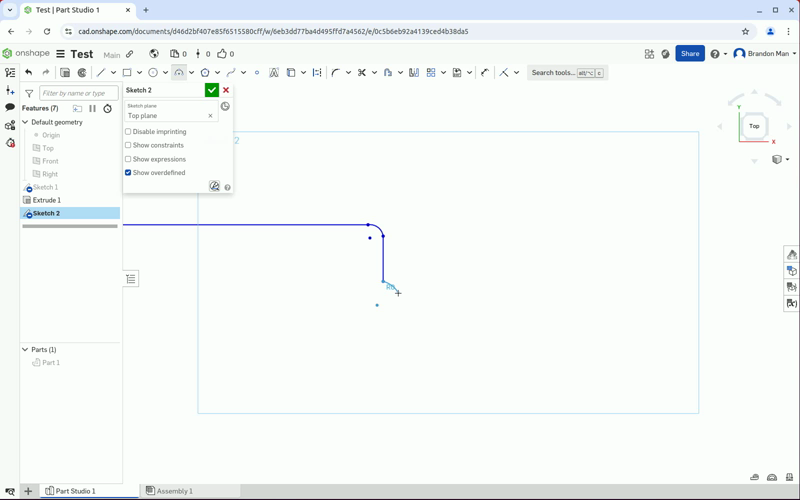
scroll(-6)
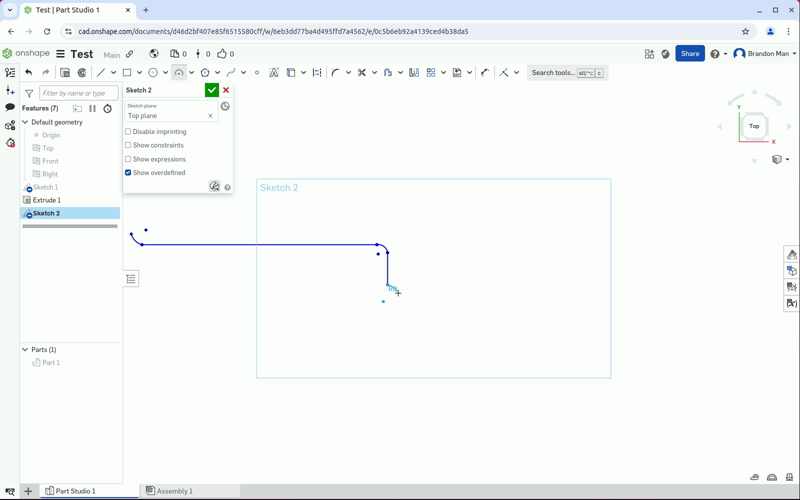
scroll(-6)
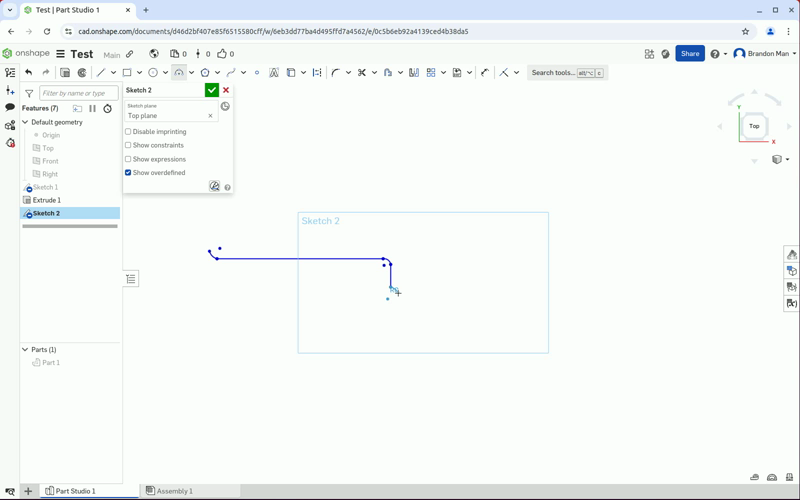
scroll(-6)
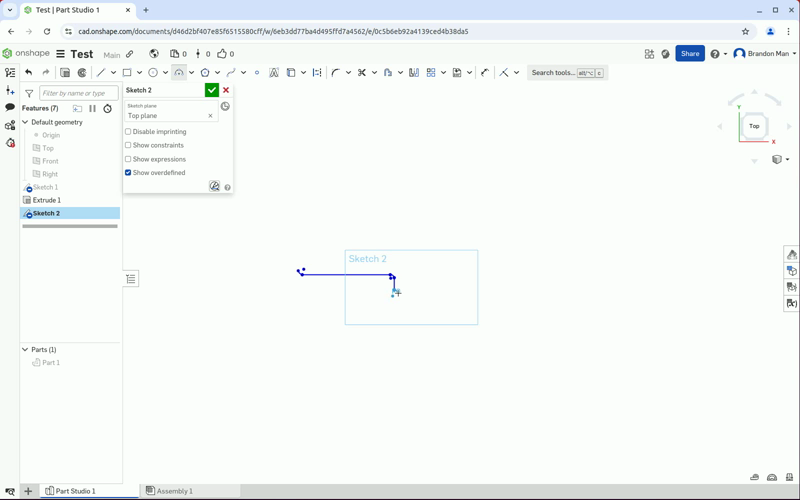
scroll(-6)
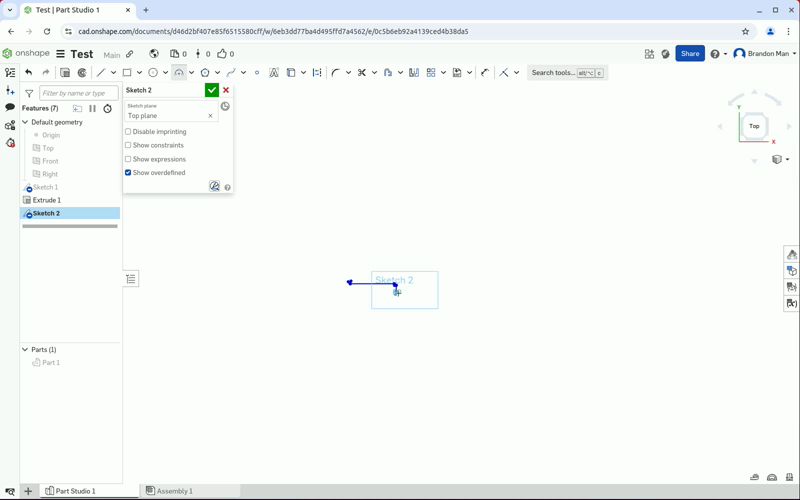
mouse_move(396, 292)
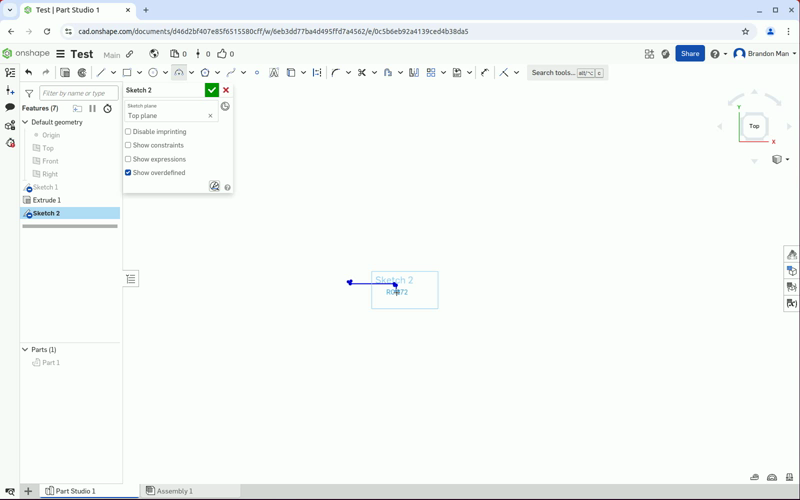
scroll(6)
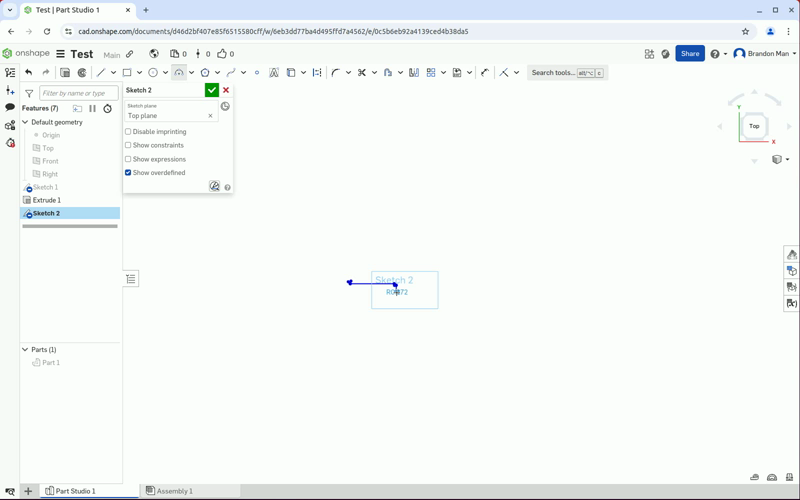
scroll(6)
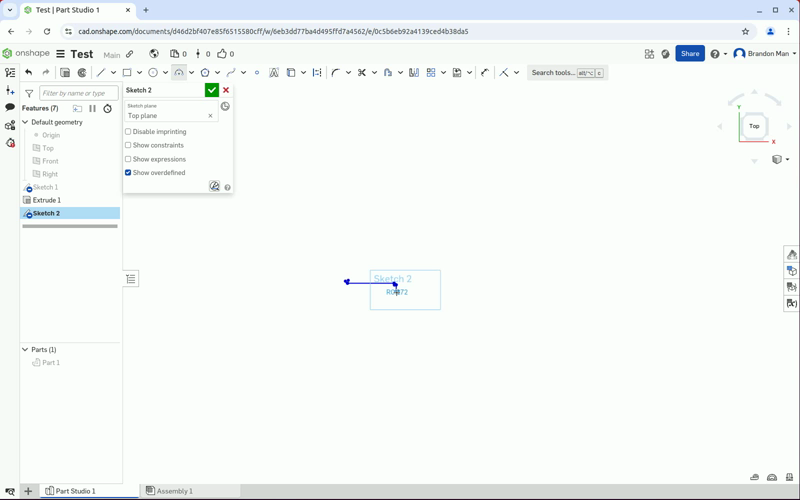
scroll(6)
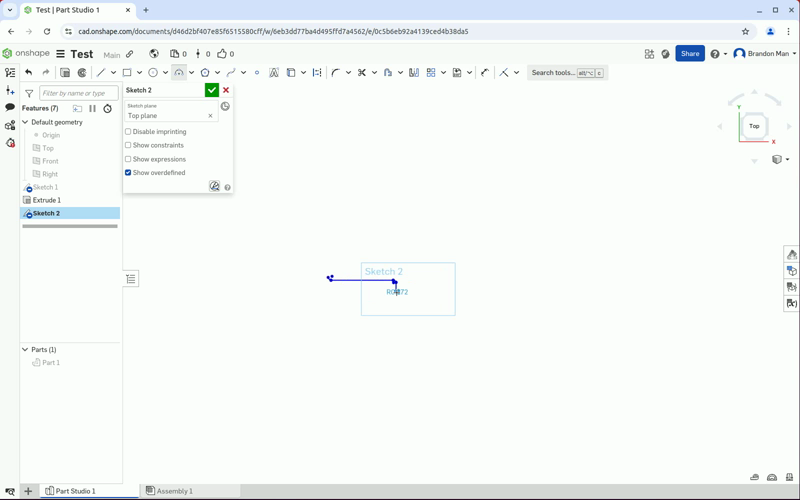
scroll(6)
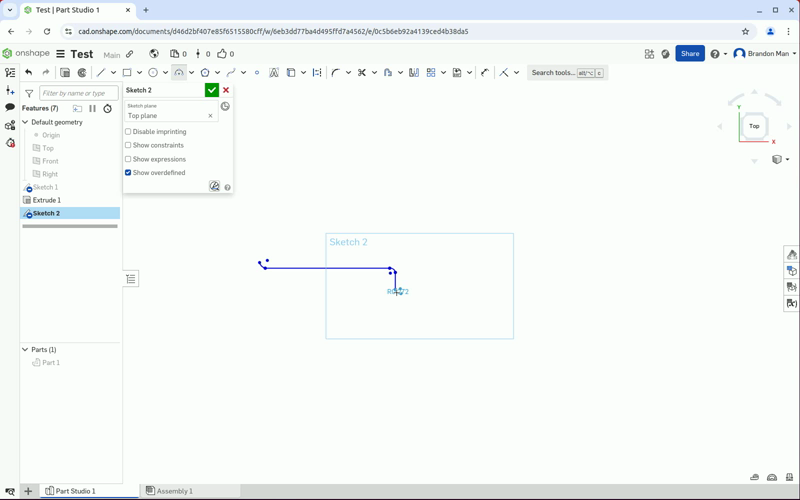
scroll(6)
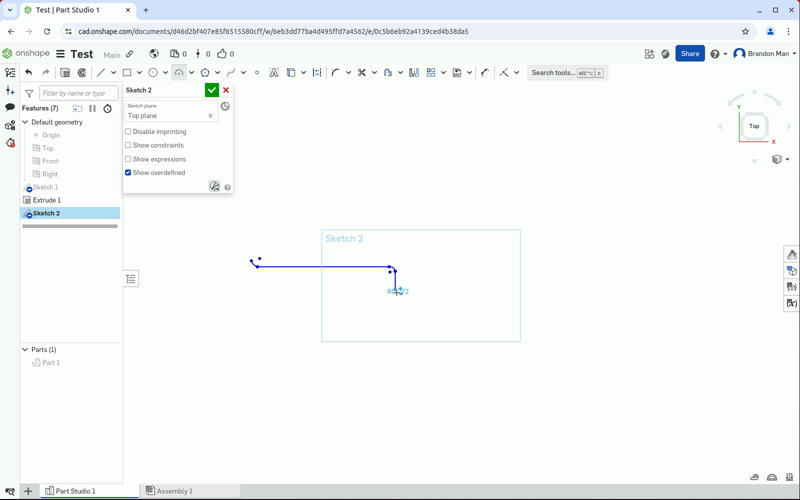
scroll(6)
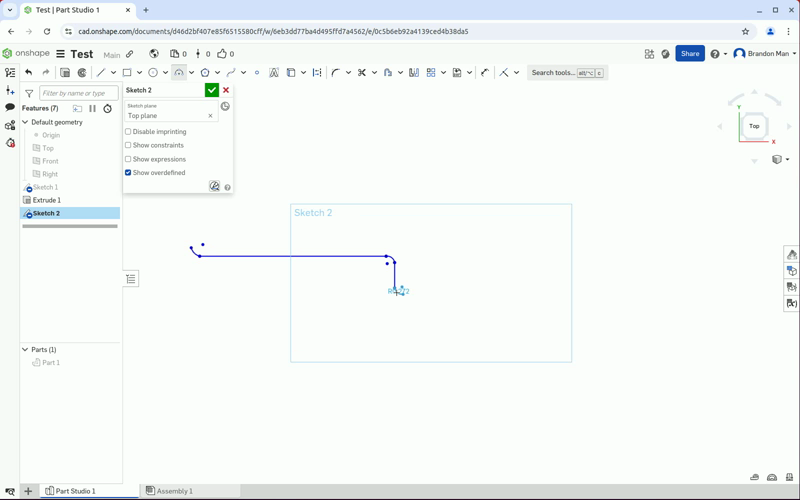
scroll(6)
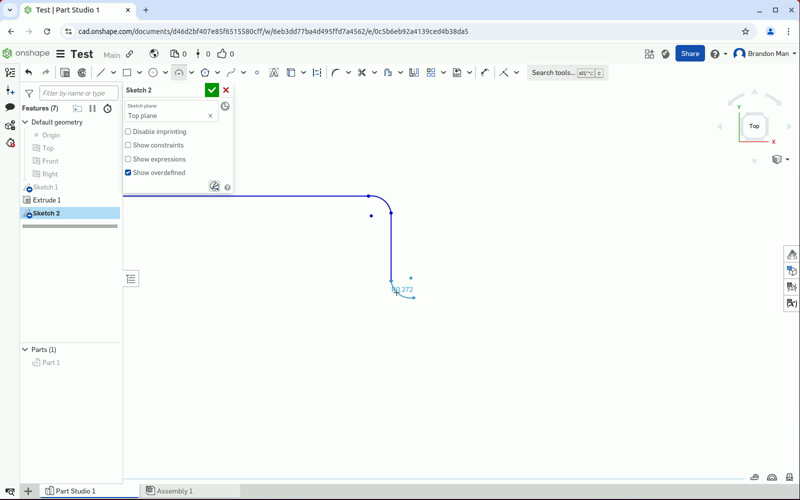
click(396, 292)
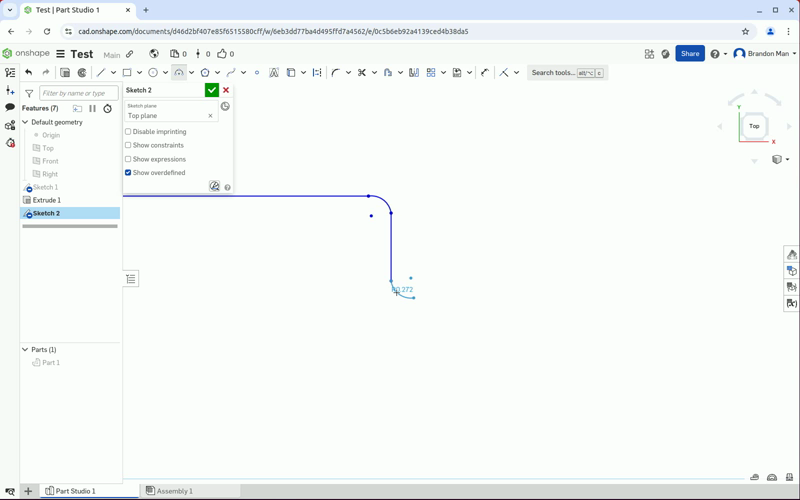
scroll(-6)
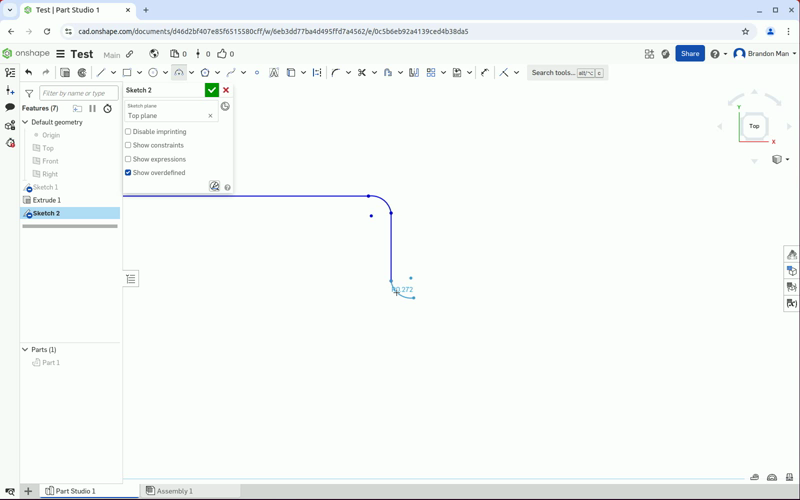
scroll(-6)
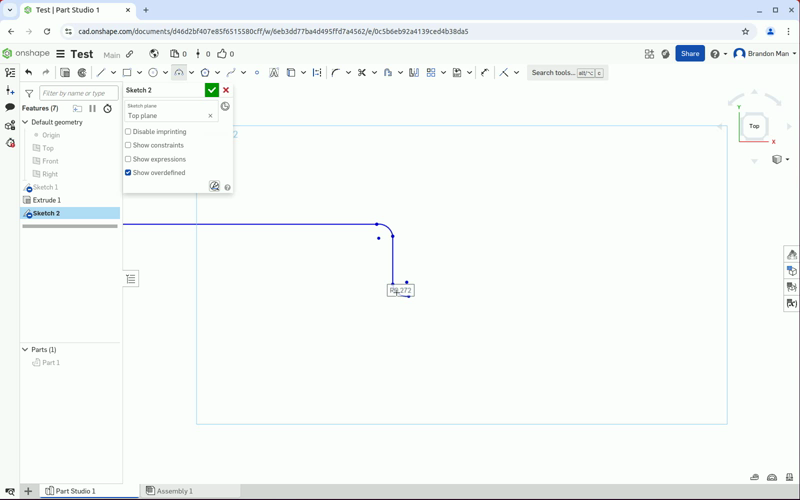
scroll(-6)
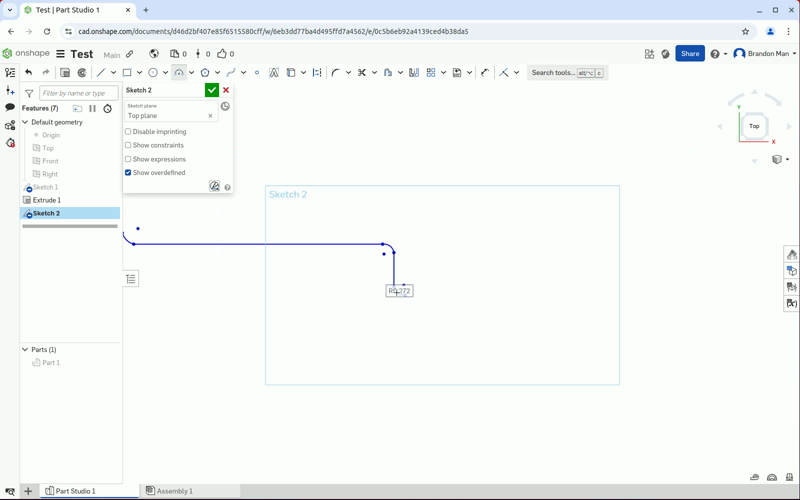
scroll(-6)
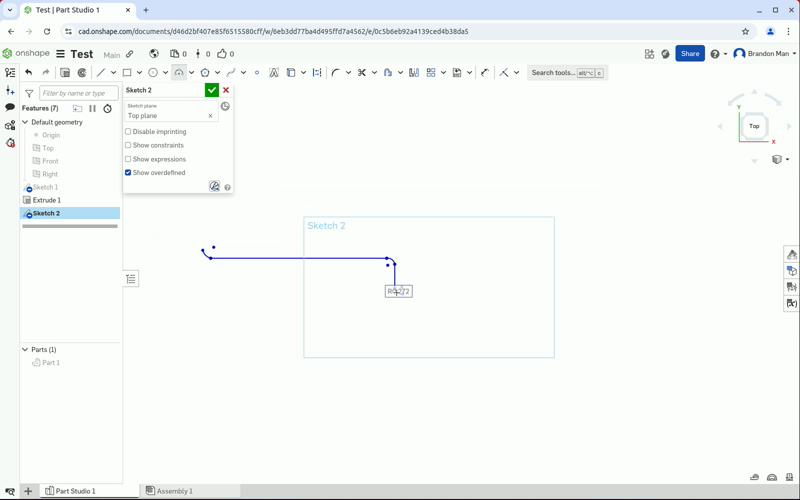
scroll(-6)
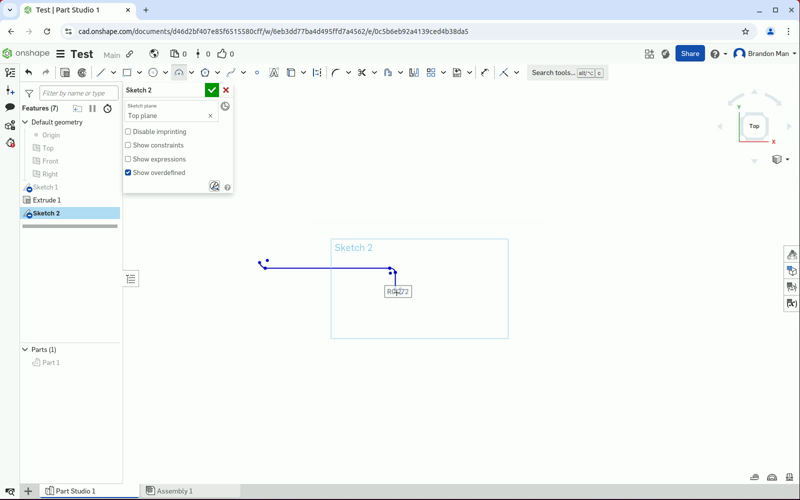
scroll(-6)
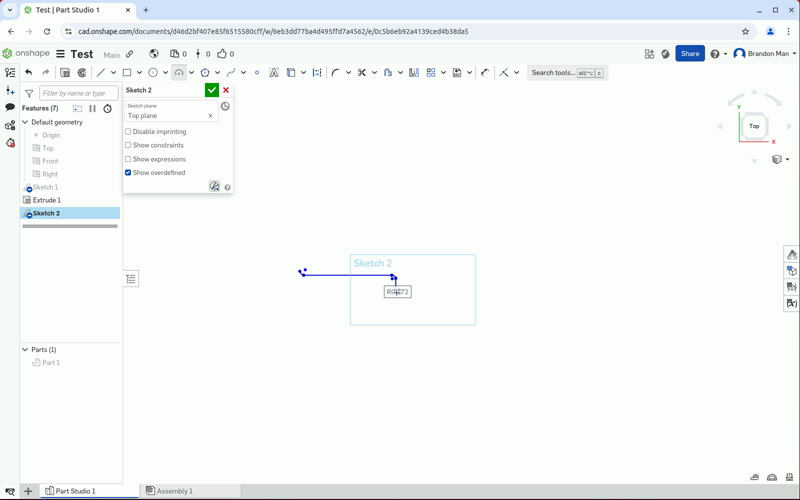
scroll(-6)
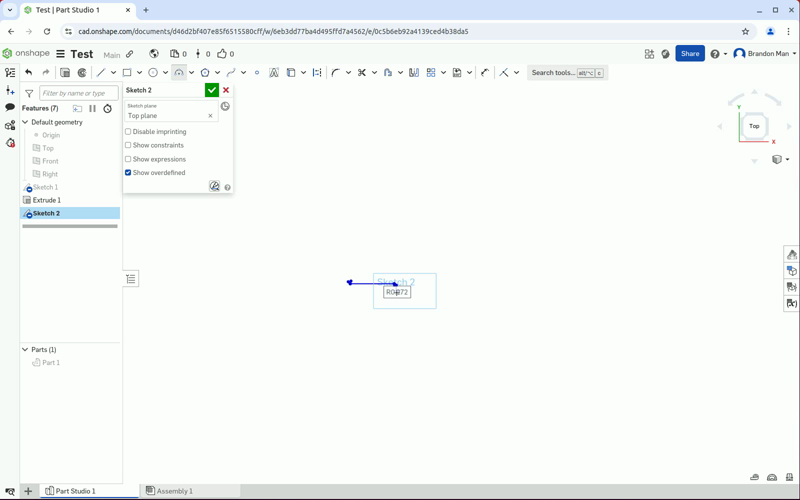
key_up(shift)
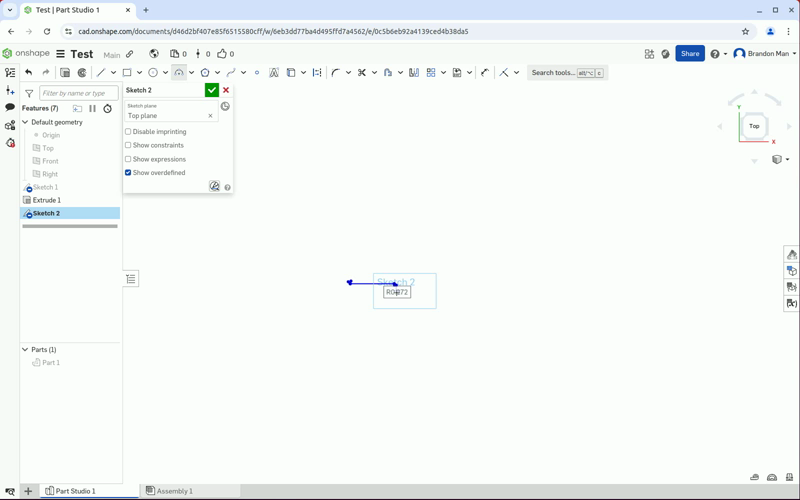
key(esc)
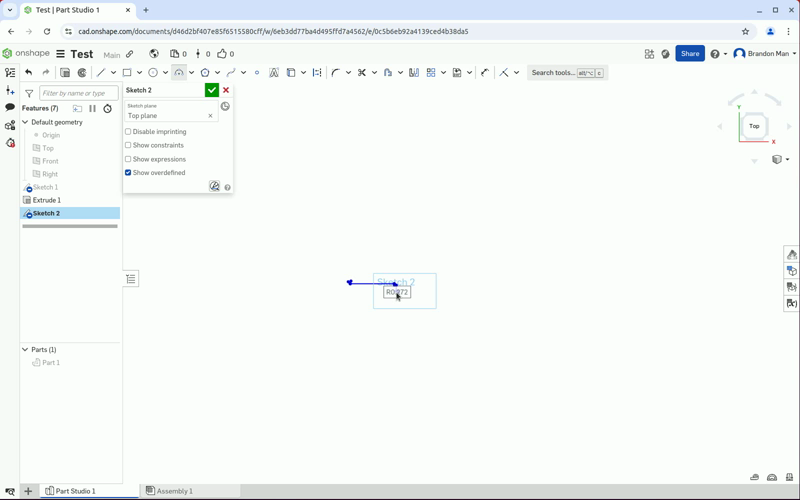
key(l)
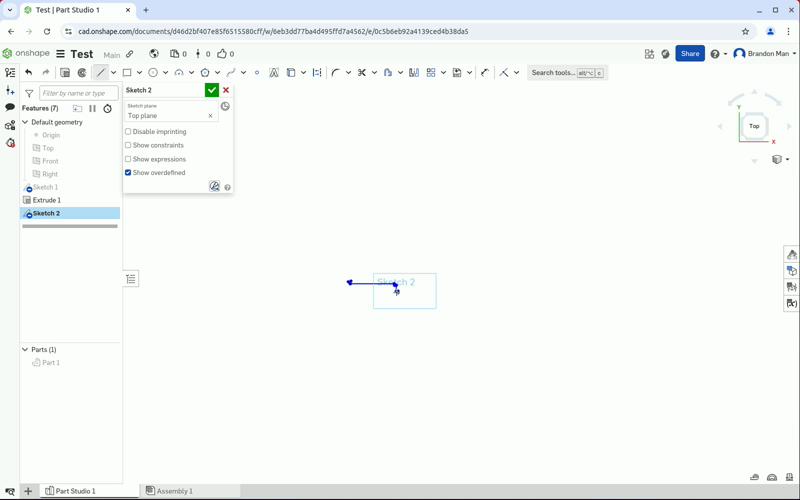
mouse_move(398, 292)
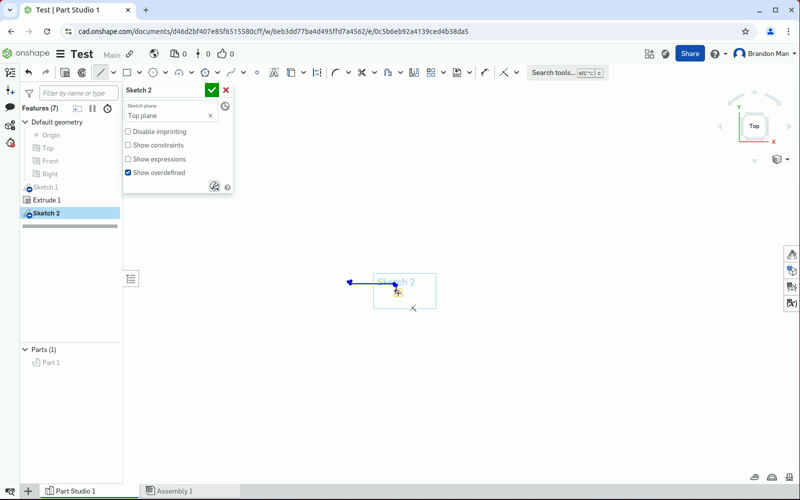
scroll(6)
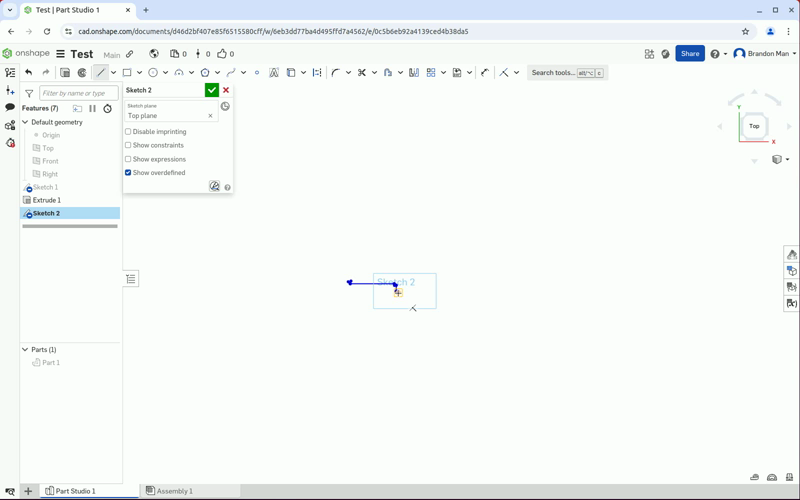
scroll(6)
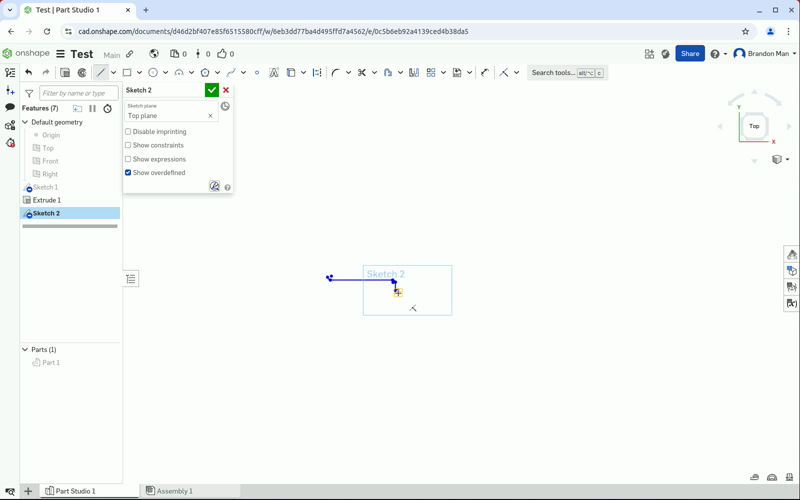
scroll(6)
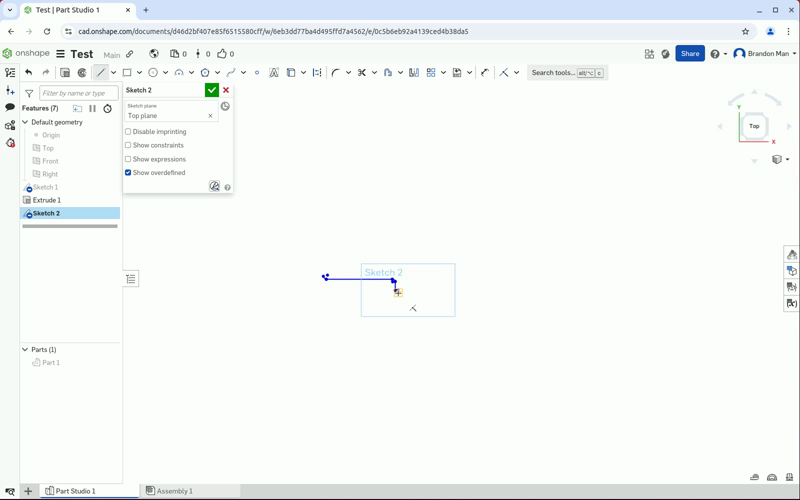
scroll(6)
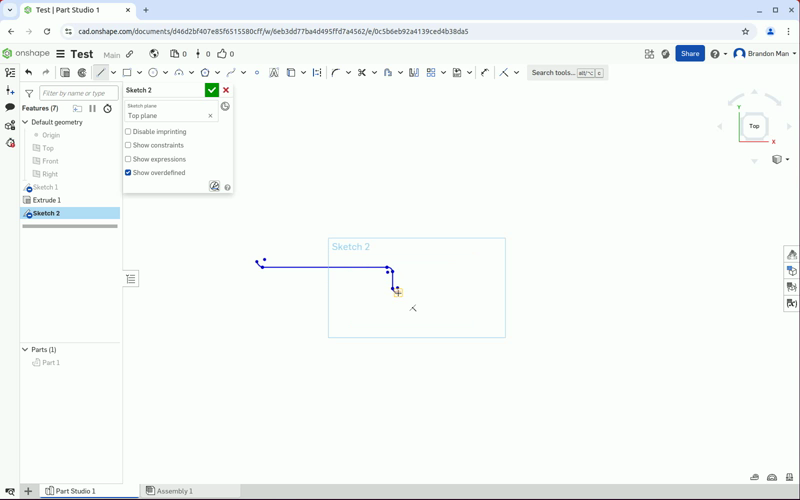
scroll(6)
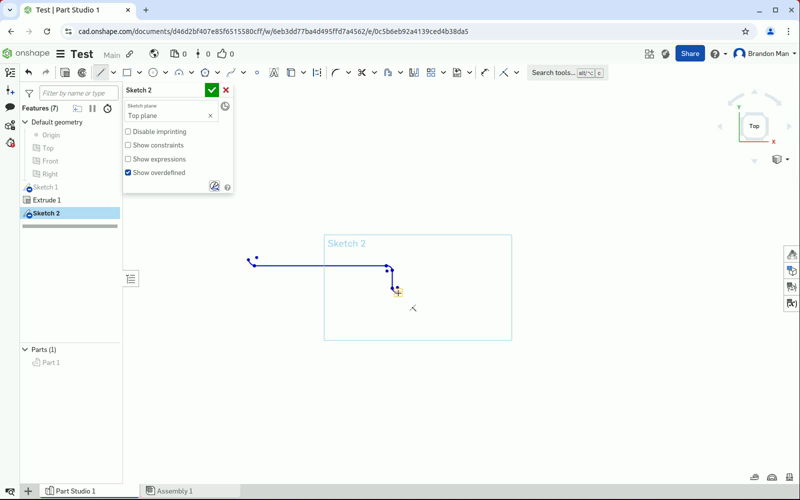
scroll(6)
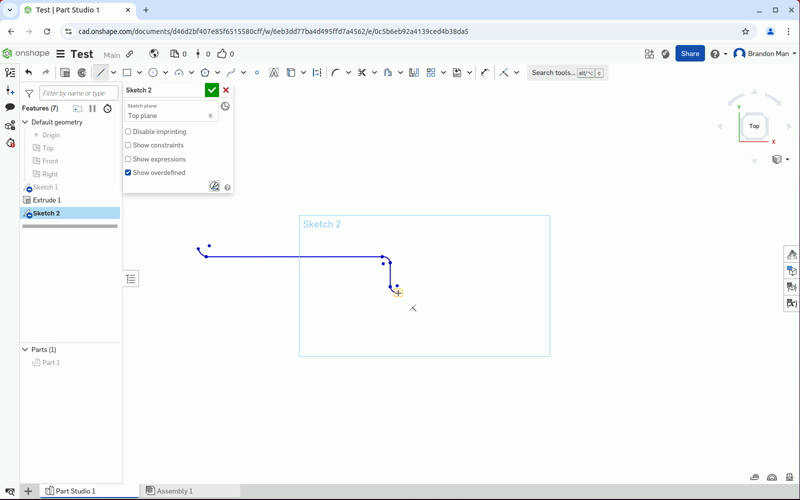
scroll(6)
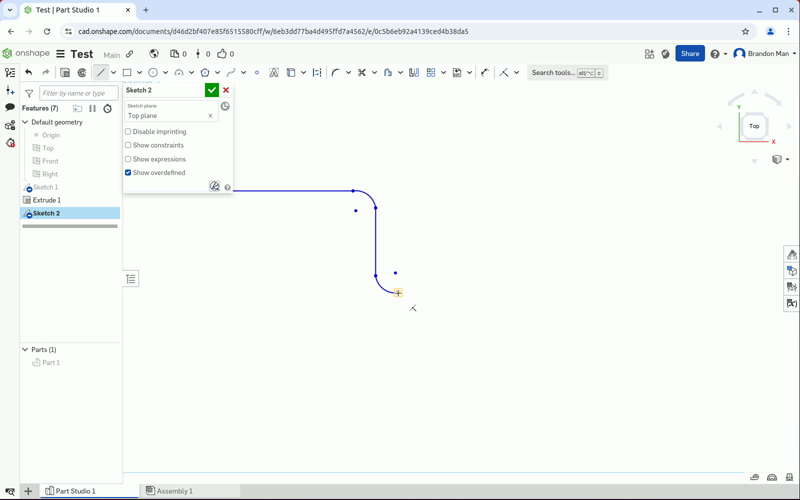
click(398, 292)
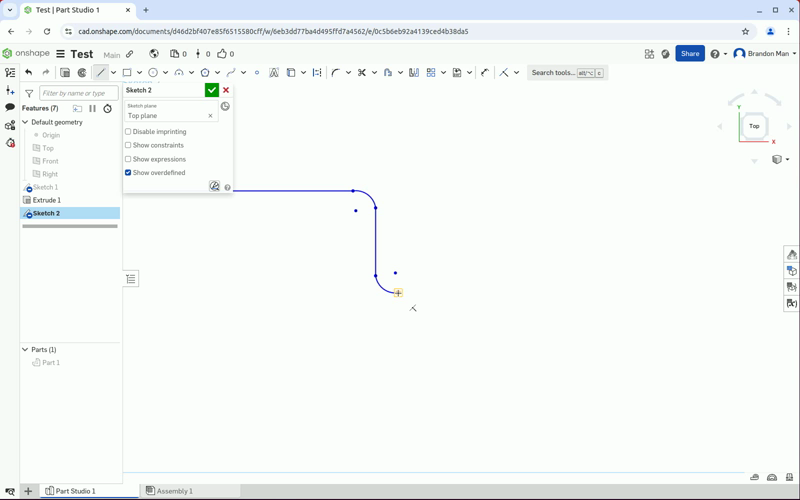
scroll(-6)
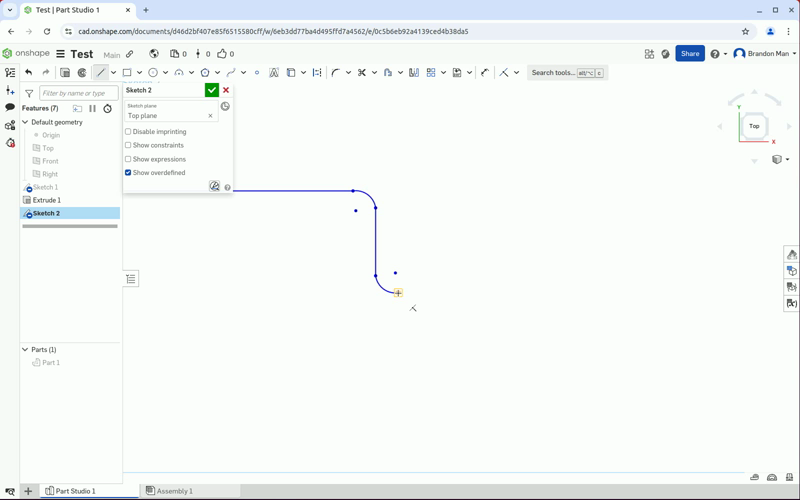
scroll(-6)
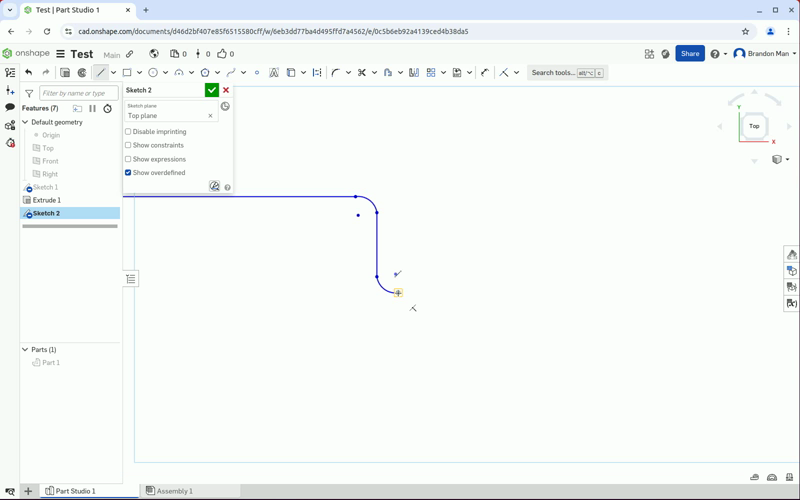
scroll(-6)
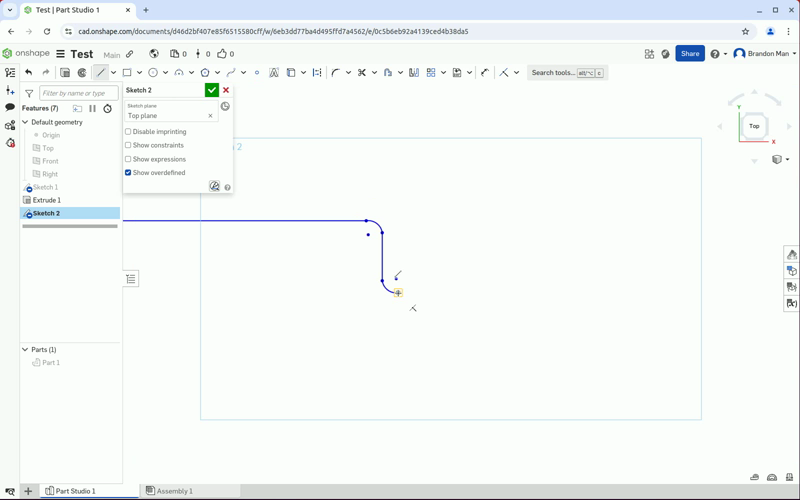
scroll(-6)
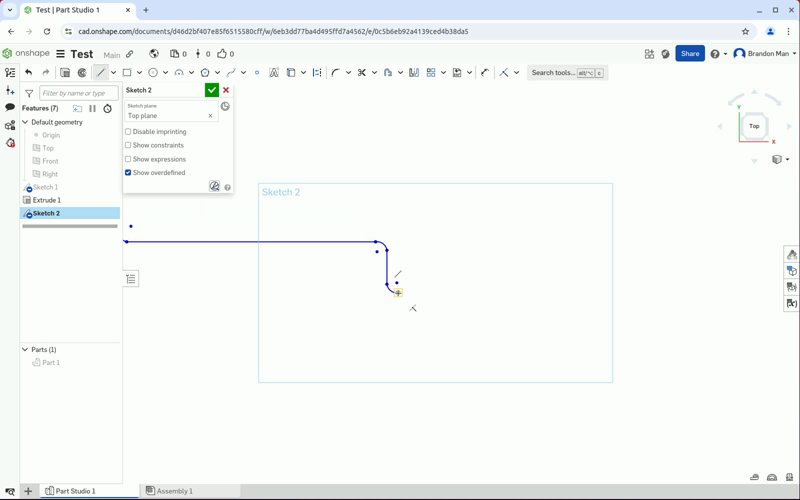
scroll(-6)
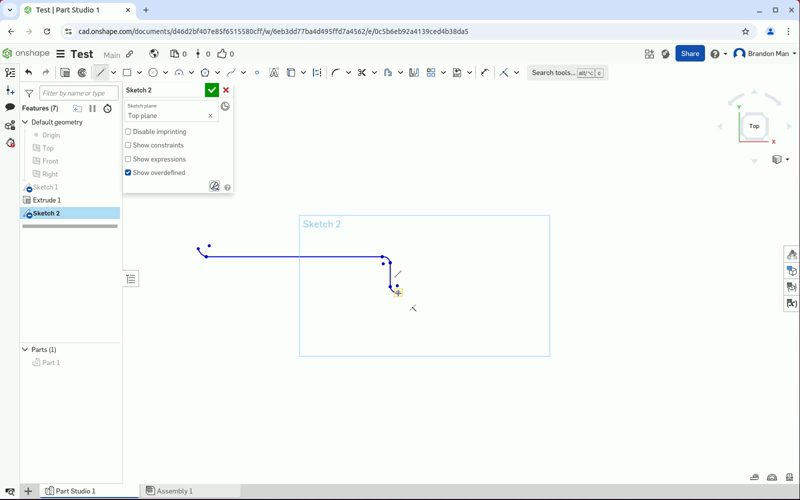
scroll(-6)
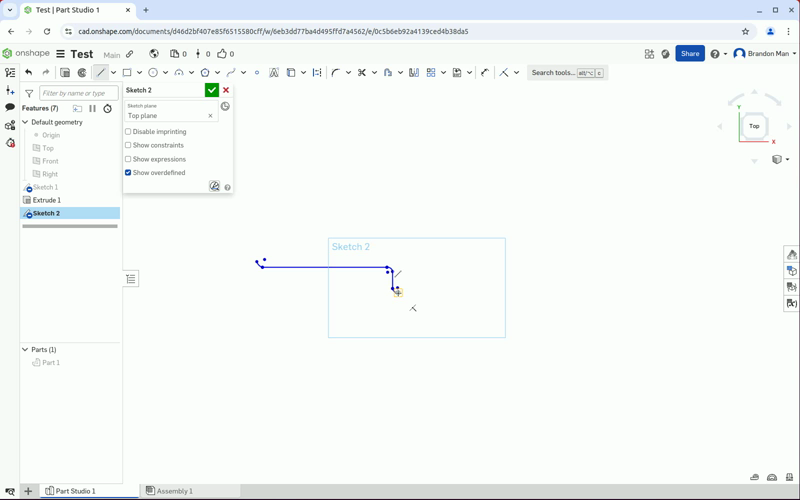
scroll(-6)
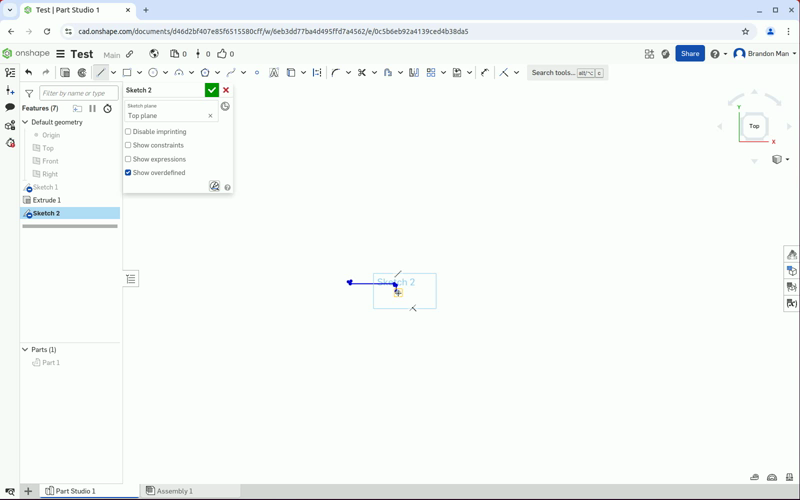
key_down(shift)
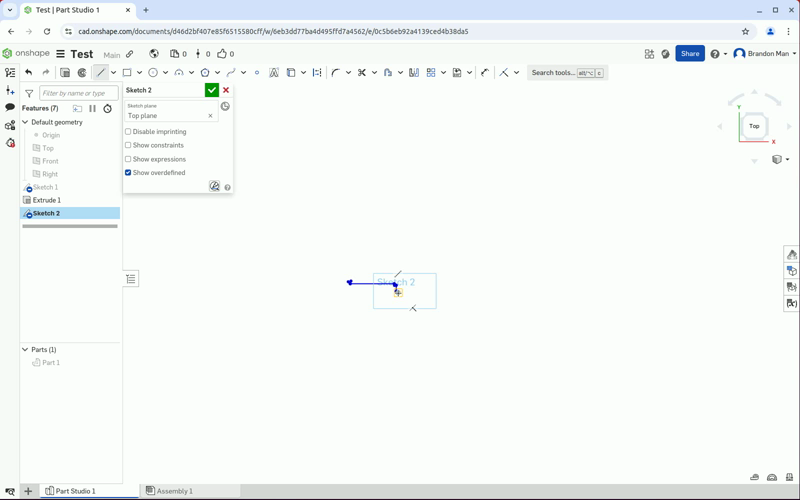
mouse_move(521, 292)
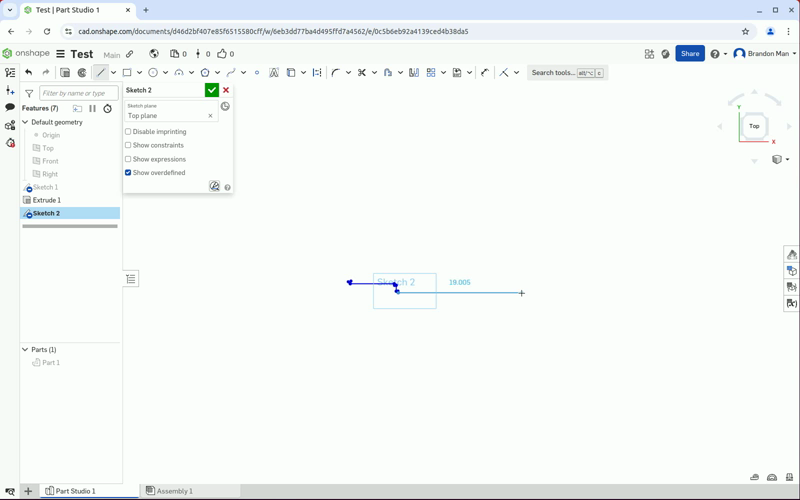
click(521, 292)
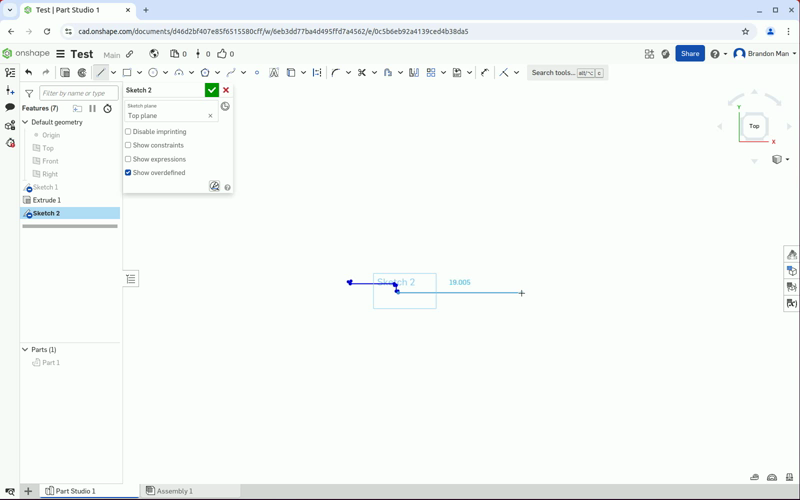
key_up(shift)
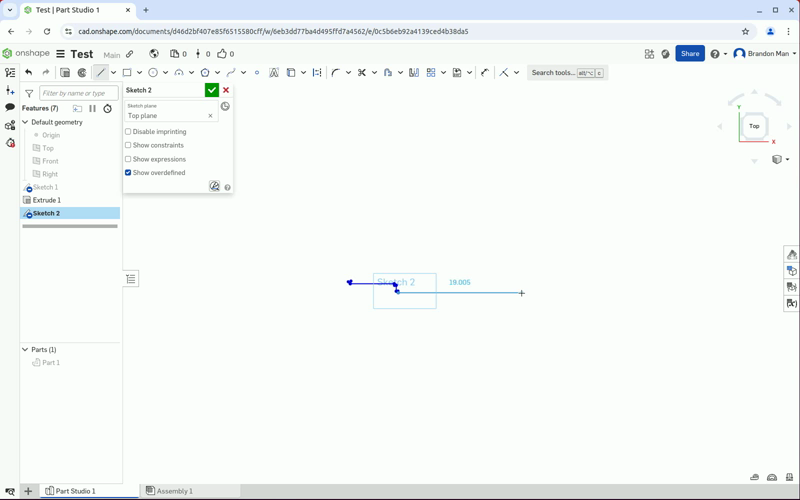
key(esc)
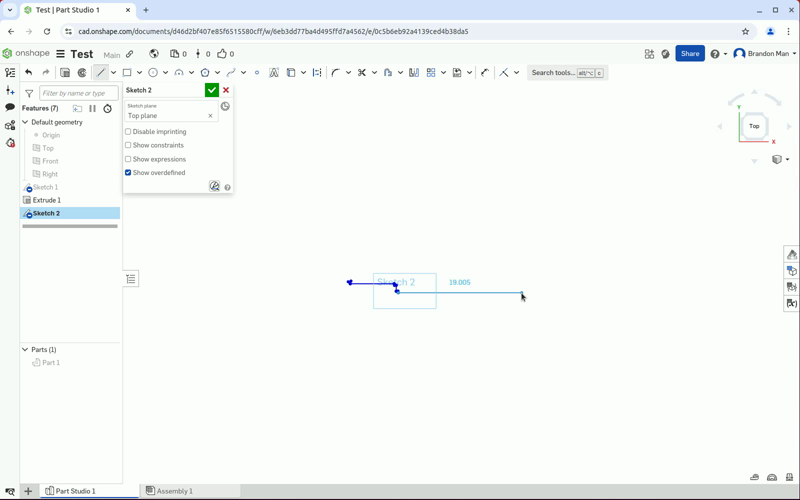
key(a)
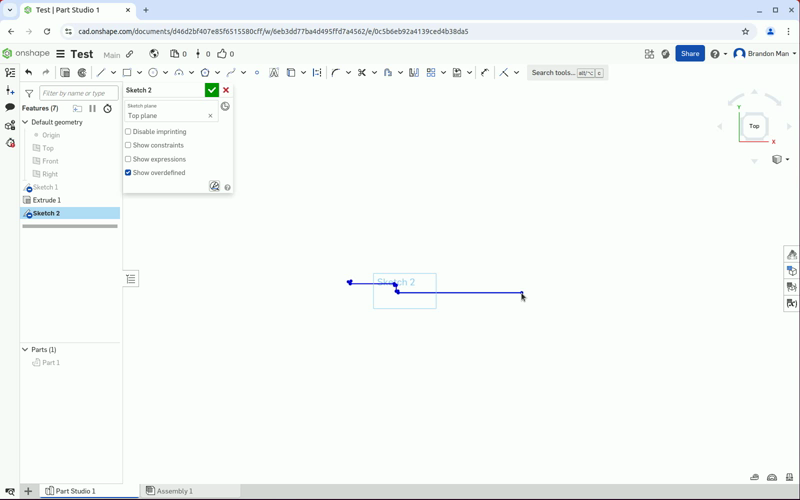
mouse_move(521, 292)
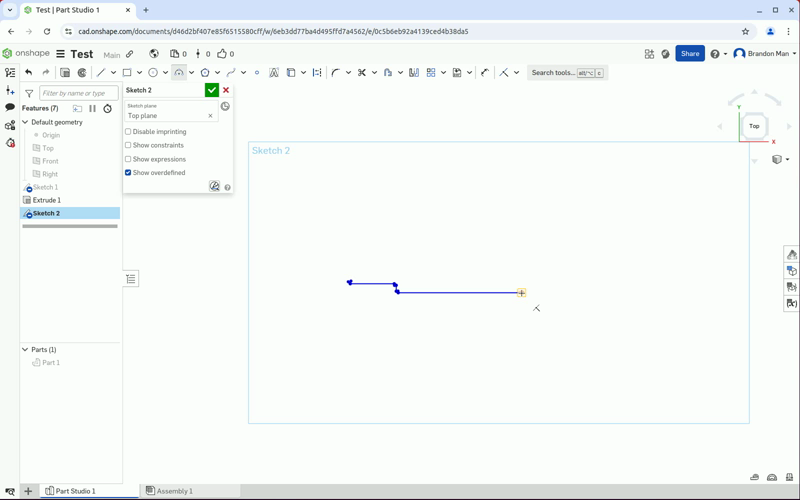
click(521, 292)
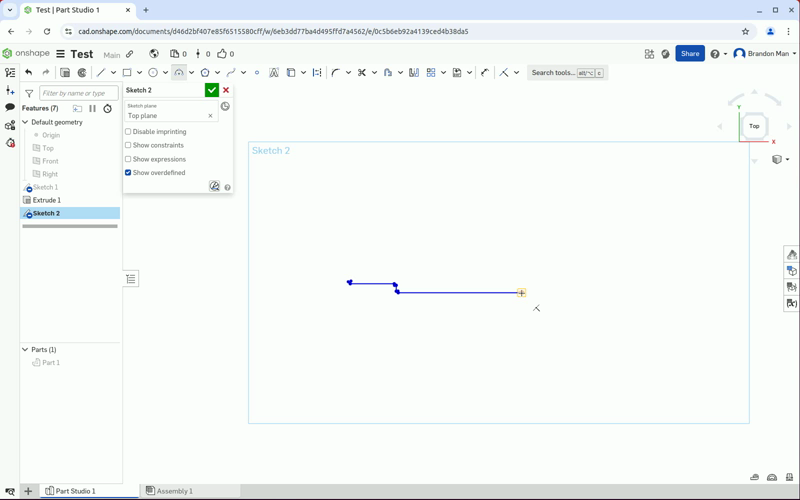
key_down(shift)
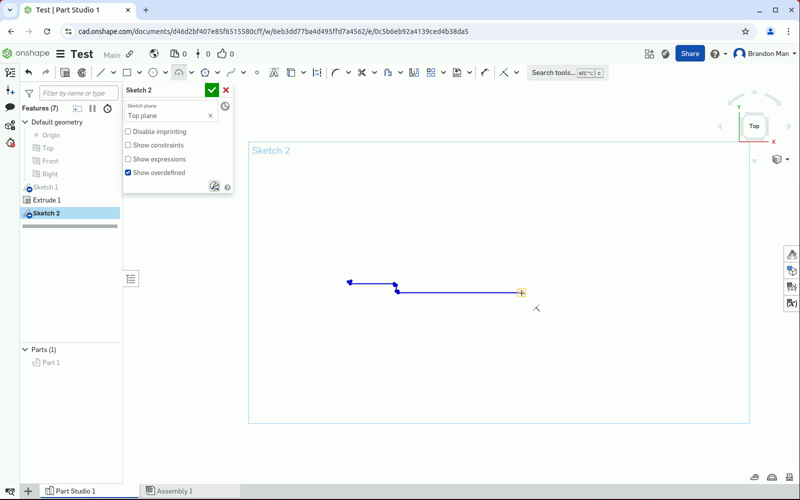
mouse_move(523, 291)
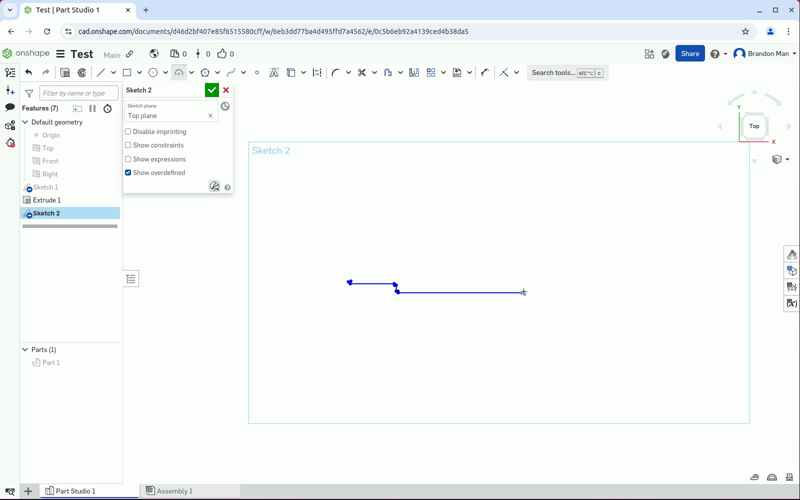
scroll(6)
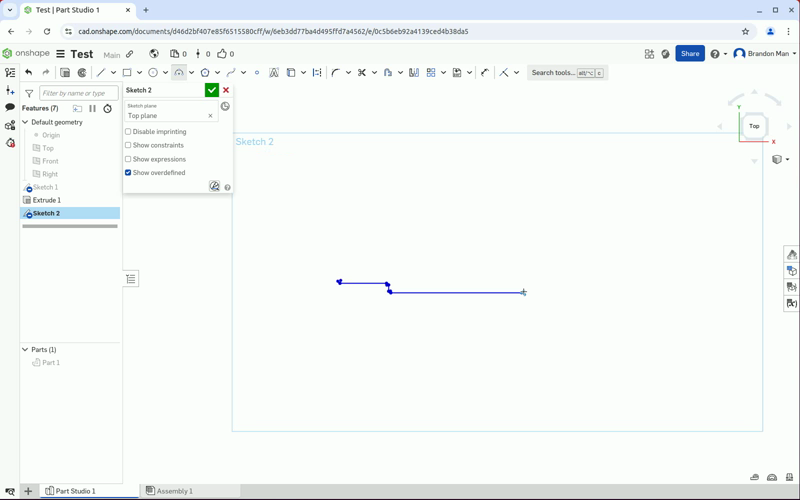
scroll(6)
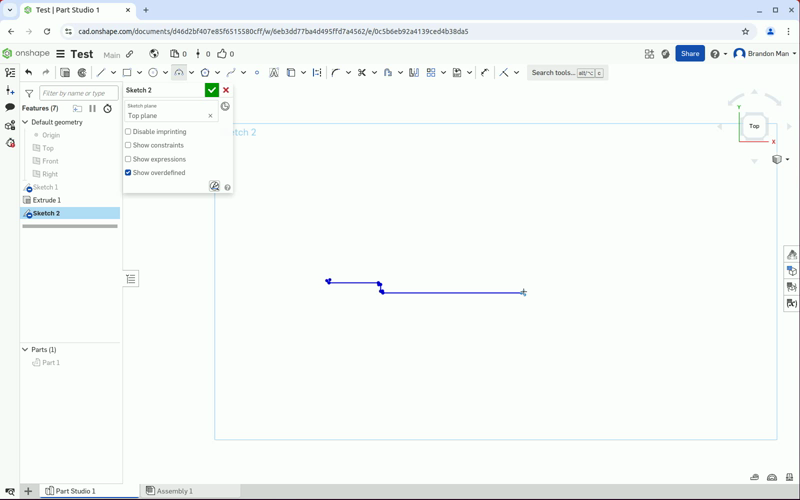
scroll(6)
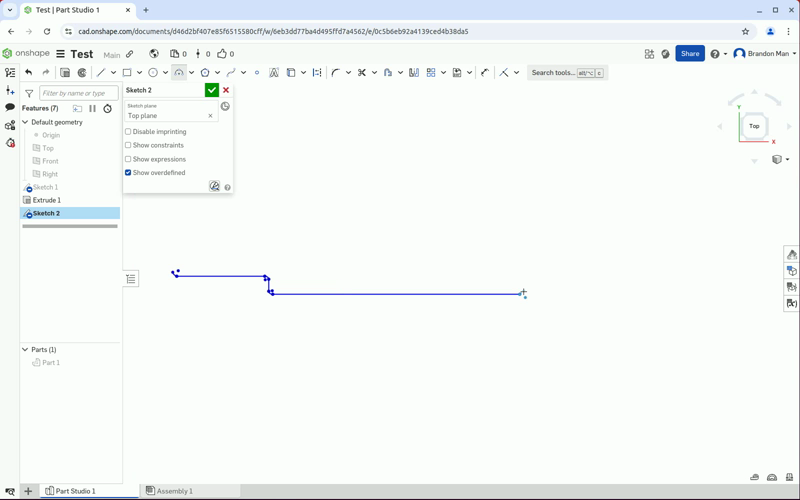
scroll(6)
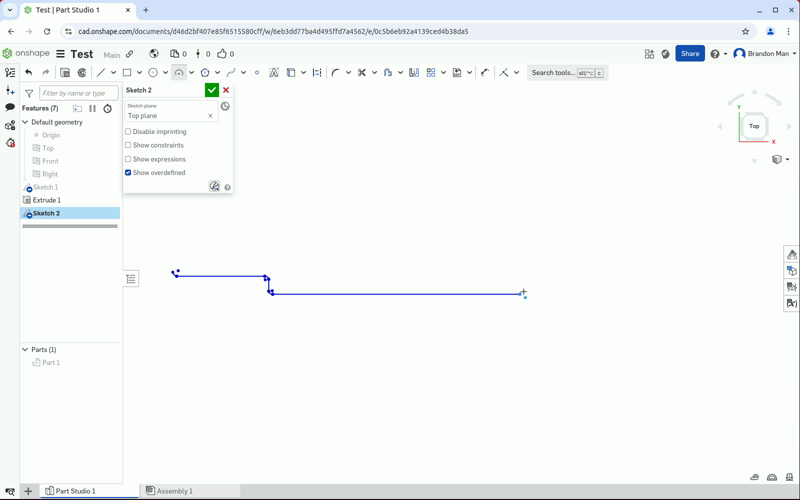
scroll(6)
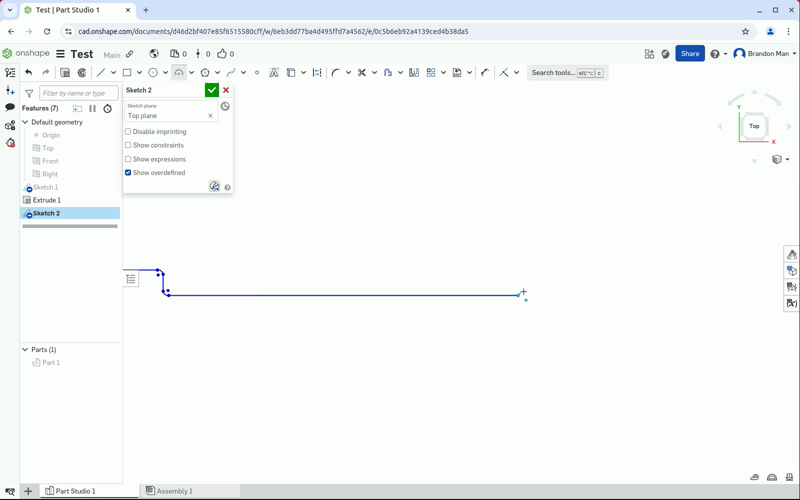
scroll(6)
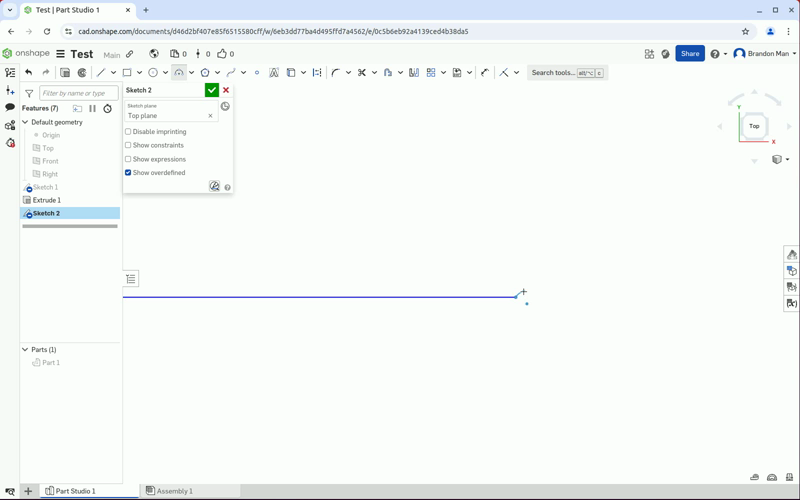
scroll(6)
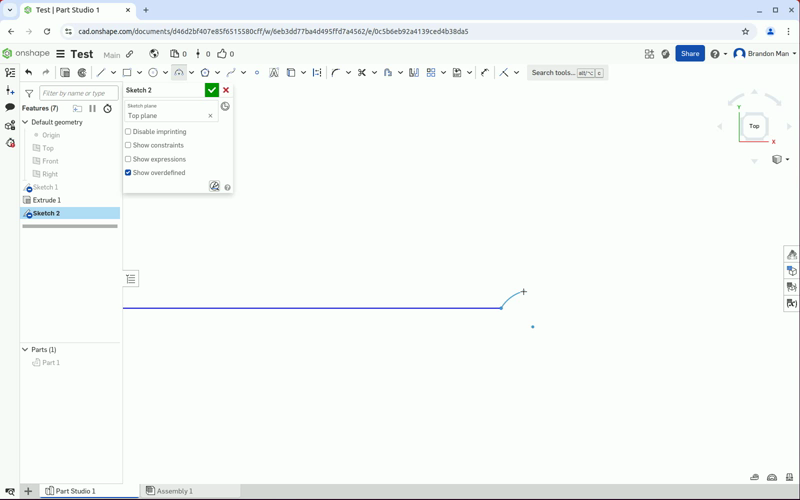
click(523, 291)
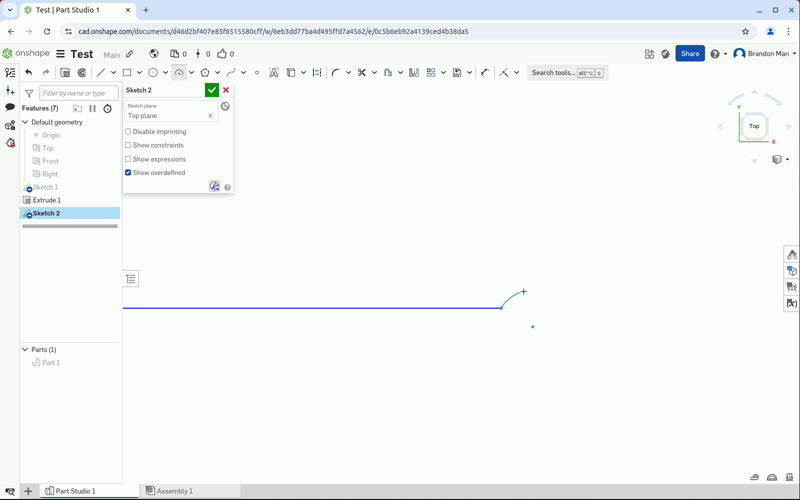
scroll(-6)
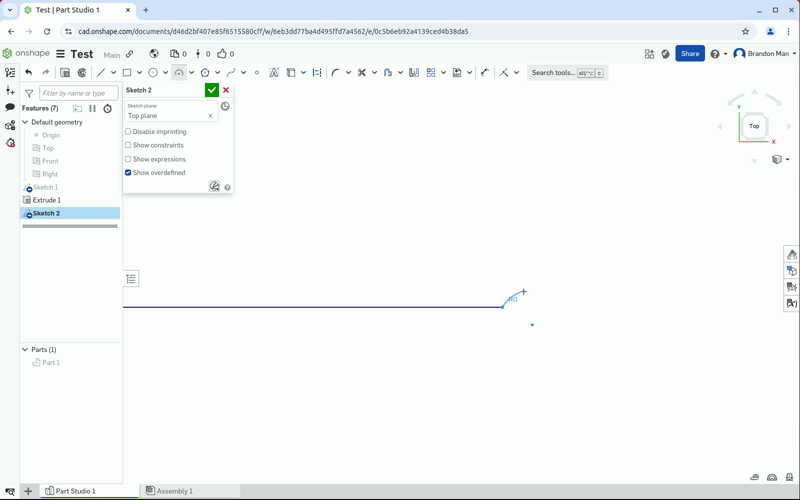
scroll(-6)
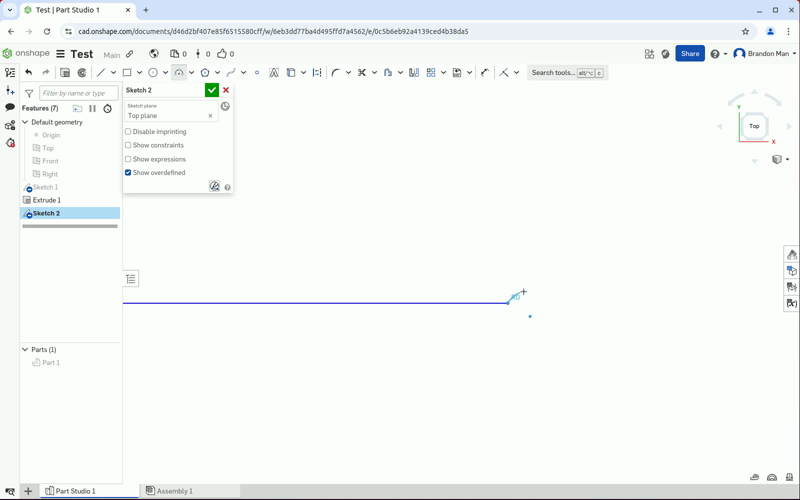
scroll(-6)
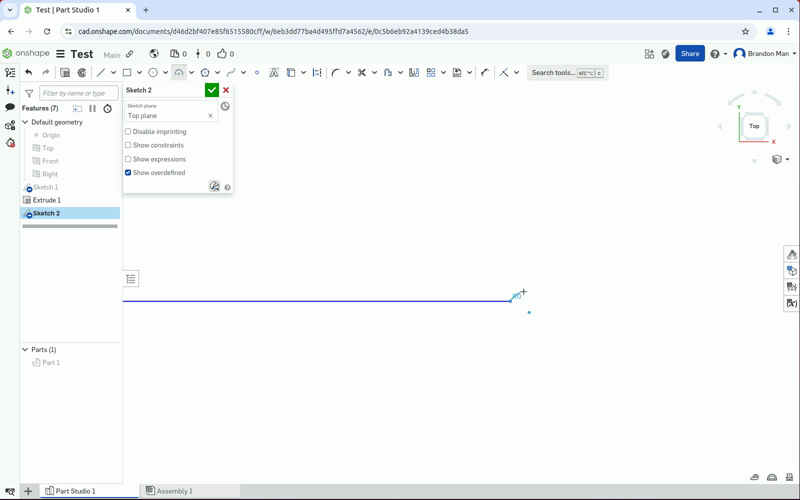
scroll(-6)
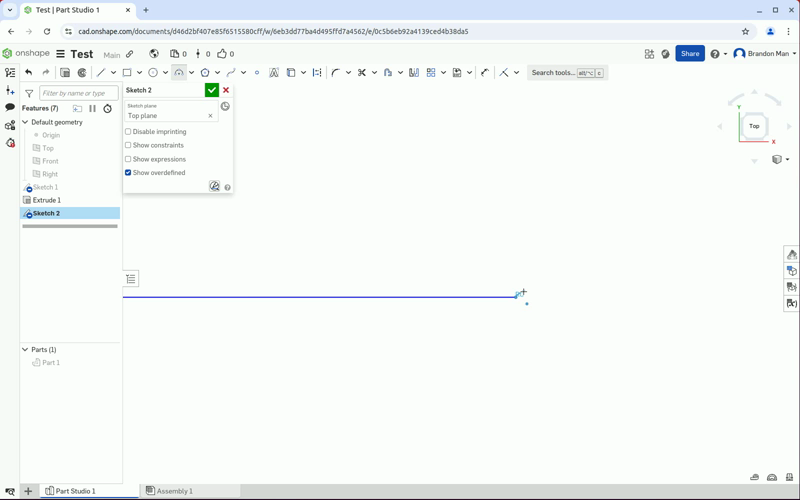
scroll(-6)
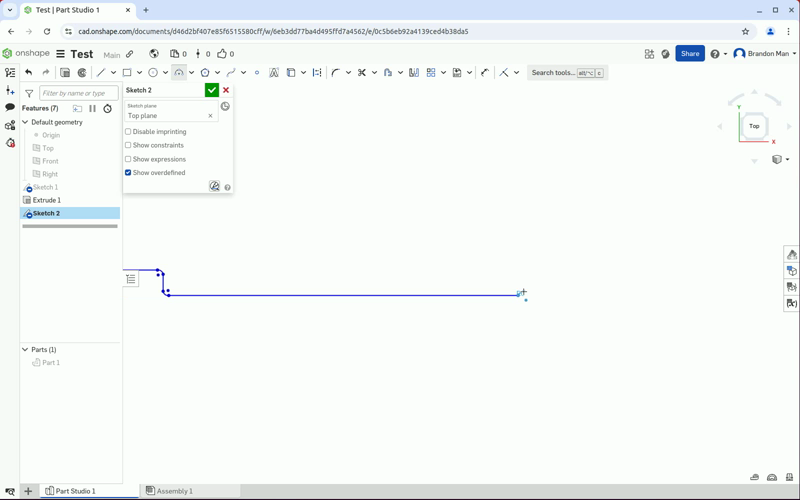
scroll(-6)
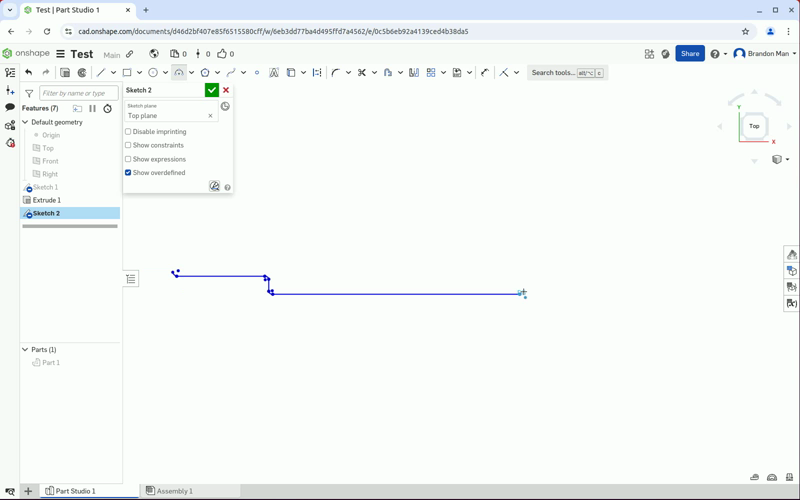
scroll(-6)
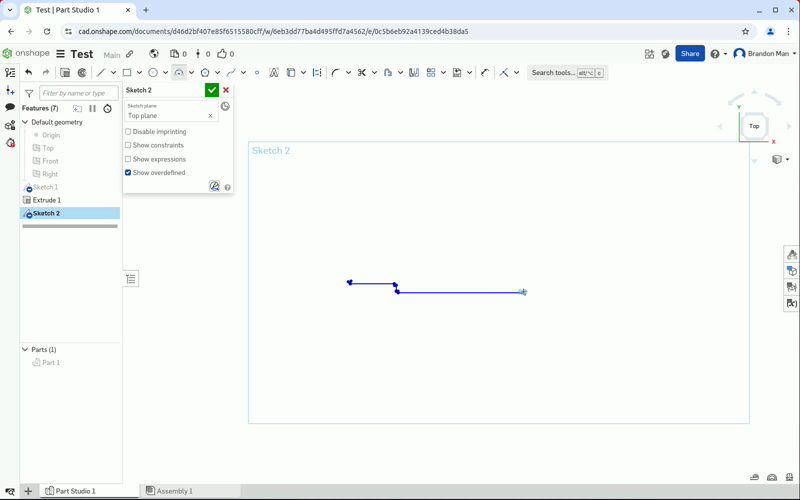
mouse_move(522, 292)
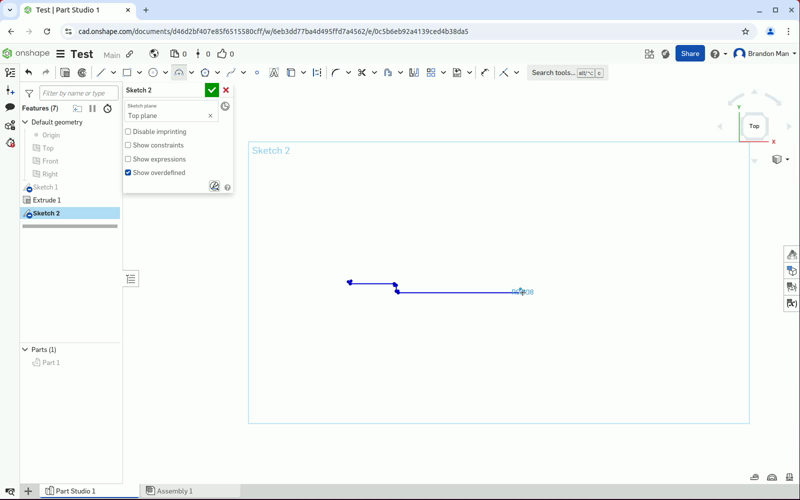
scroll(6)
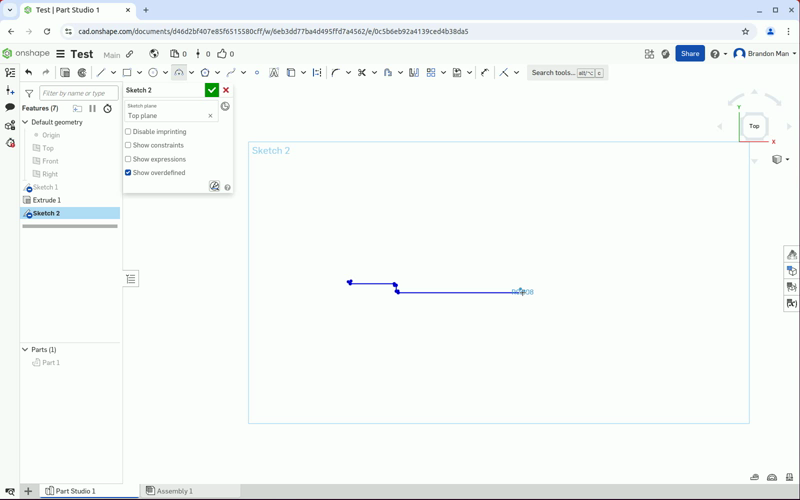
scroll(6)
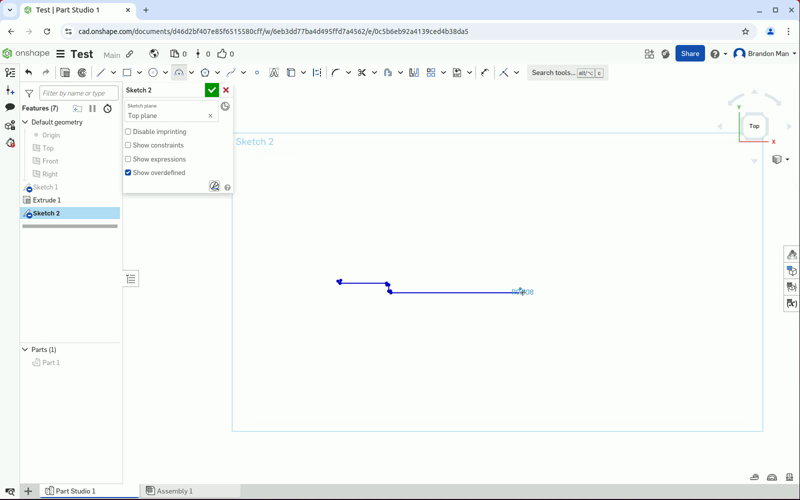
scroll(6)
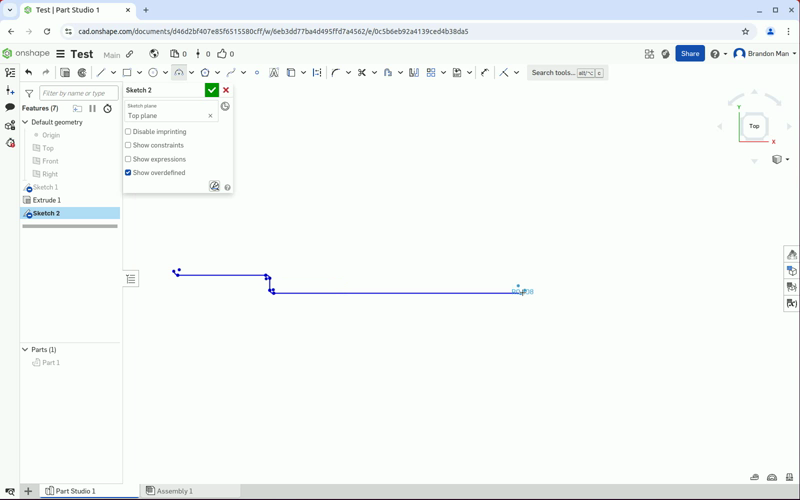
scroll(6)
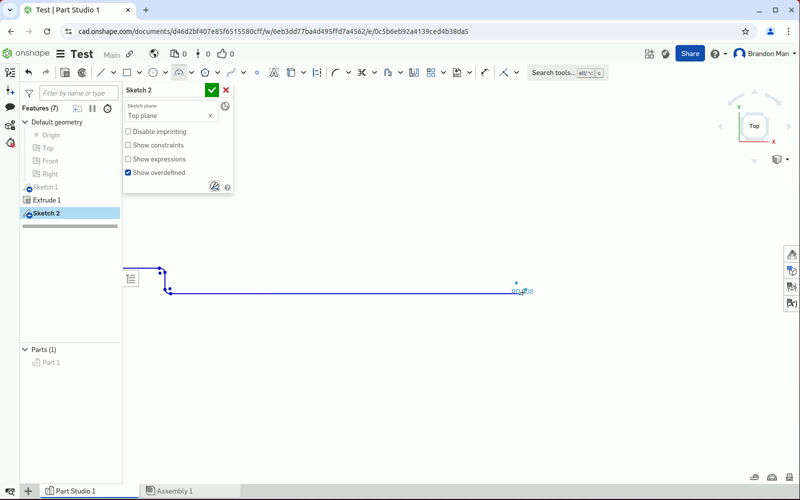
scroll(6)
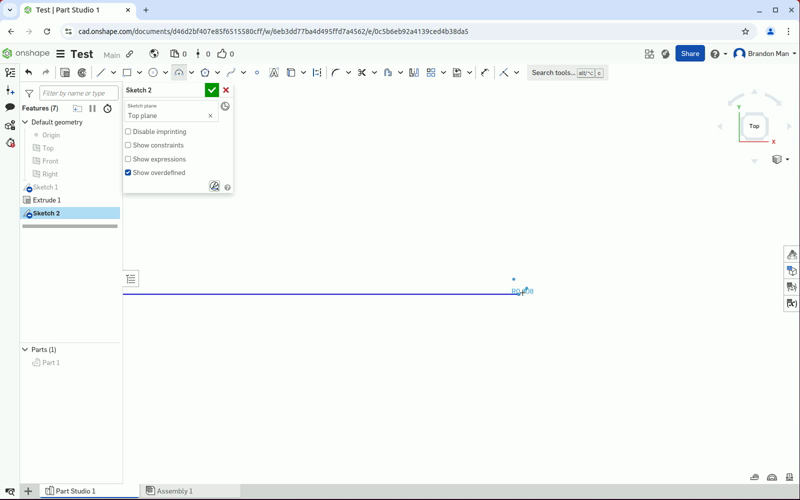
scroll(6)
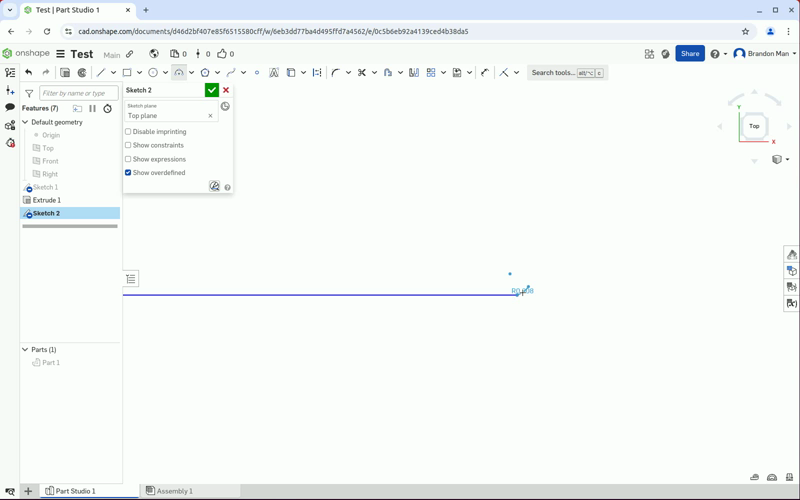
scroll(6)
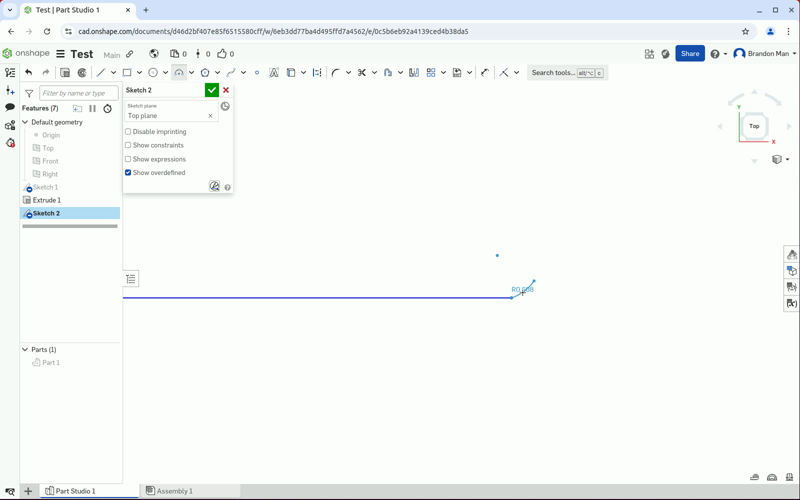
click(522, 292)
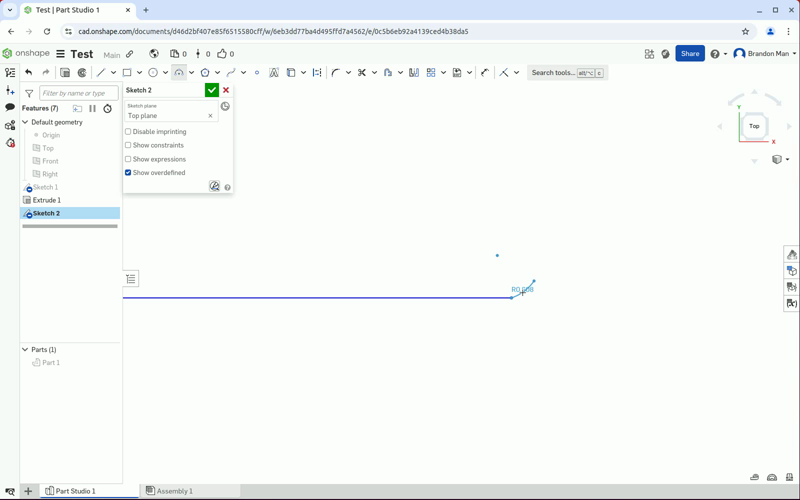
scroll(-6)
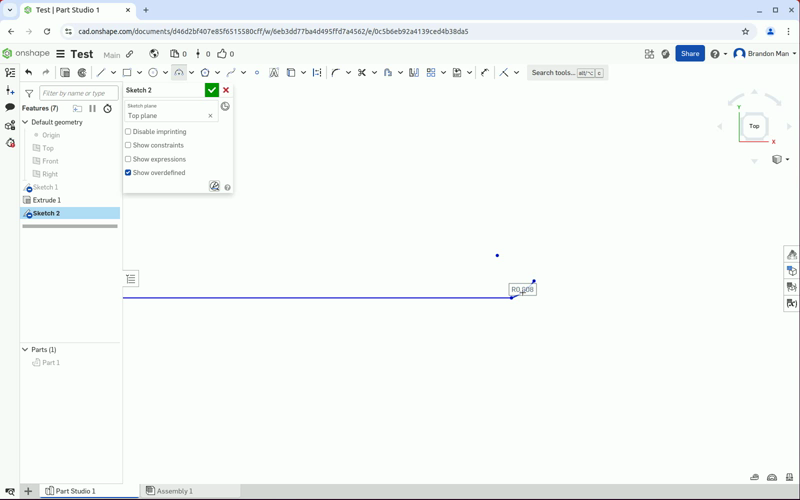
scroll(-6)
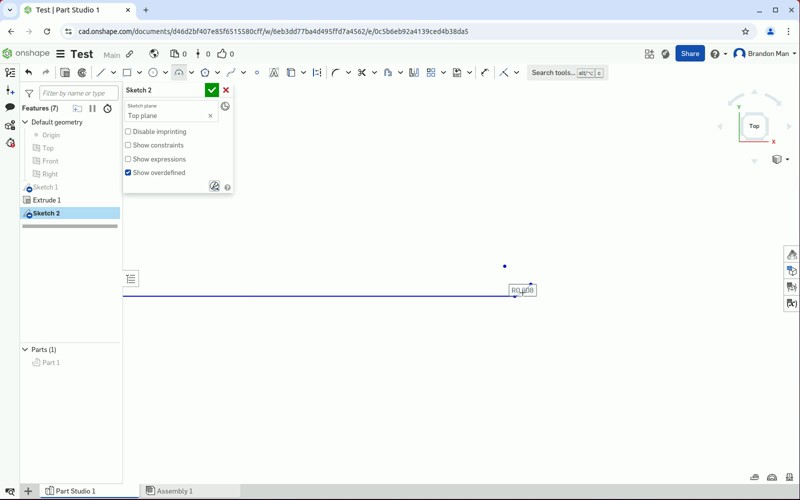
scroll(-6)
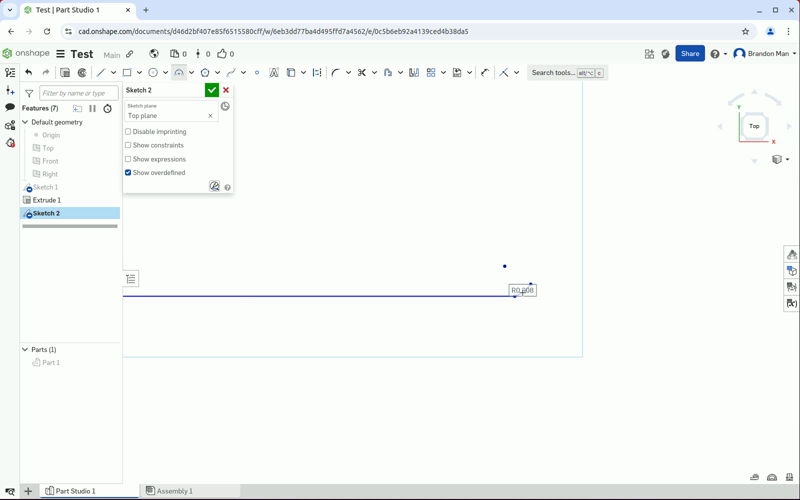
scroll(-6)
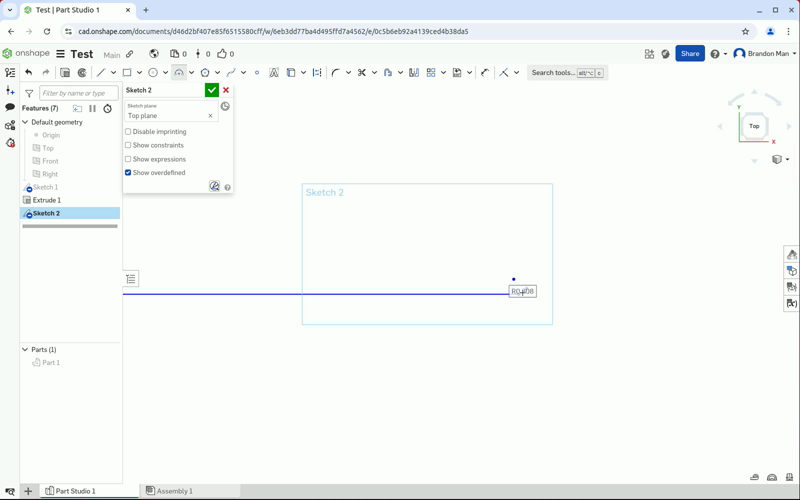
scroll(-6)
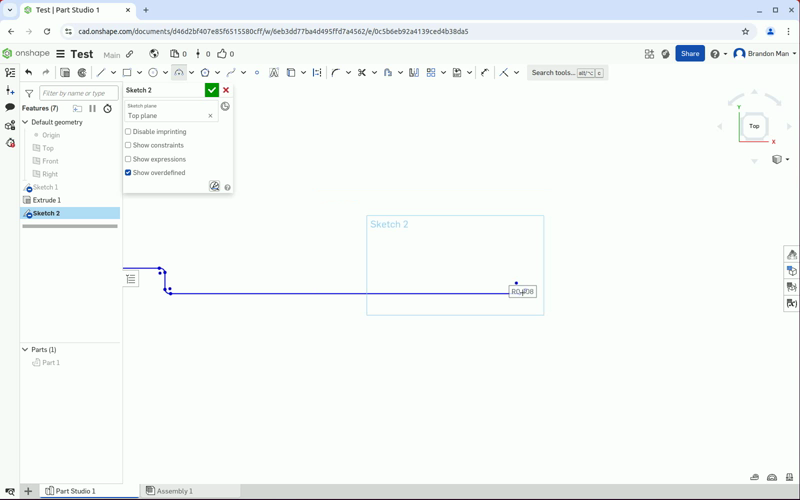
scroll(-6)
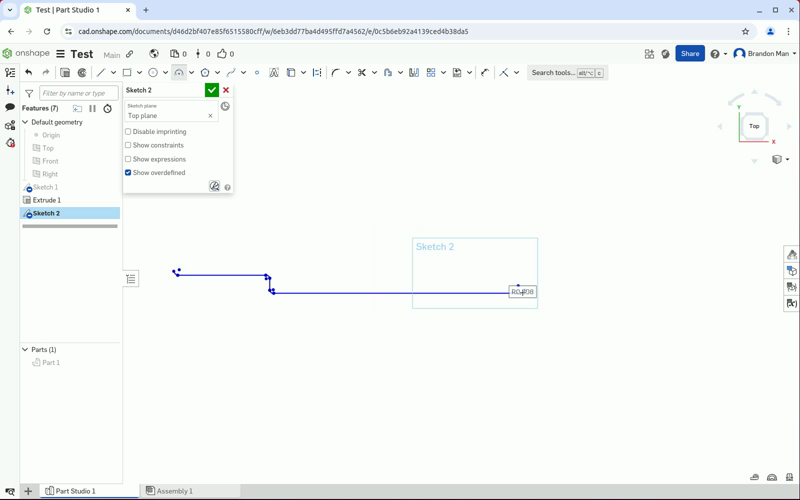
scroll(-6)
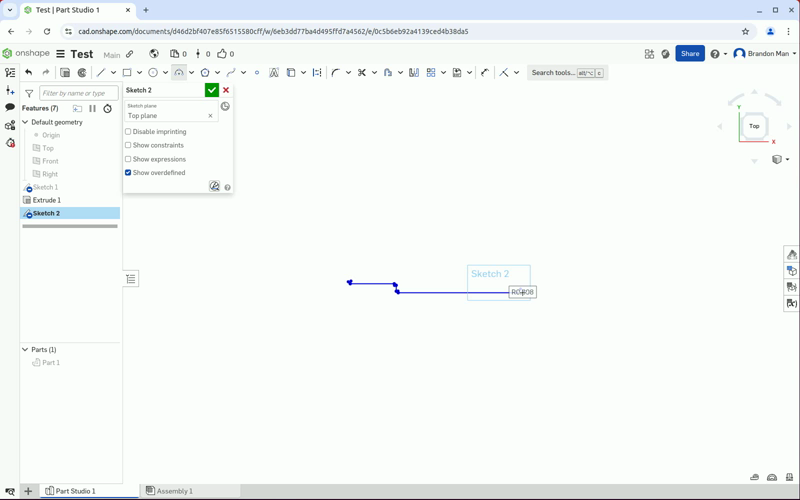
key_up(shift)
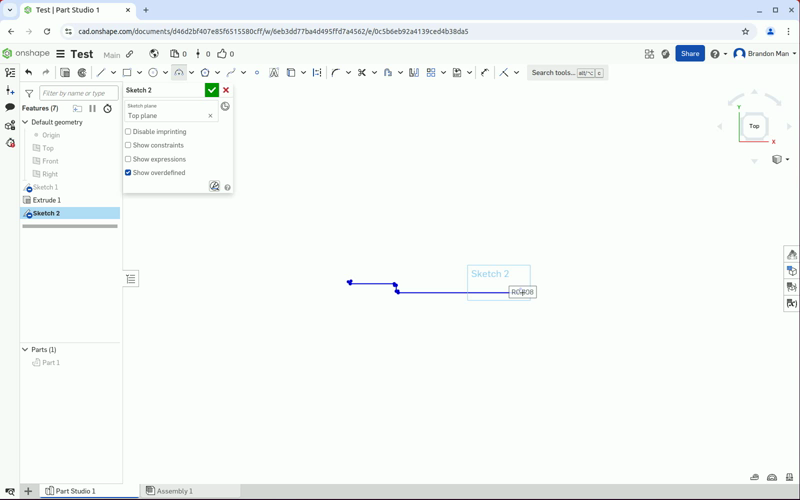
key(esc)
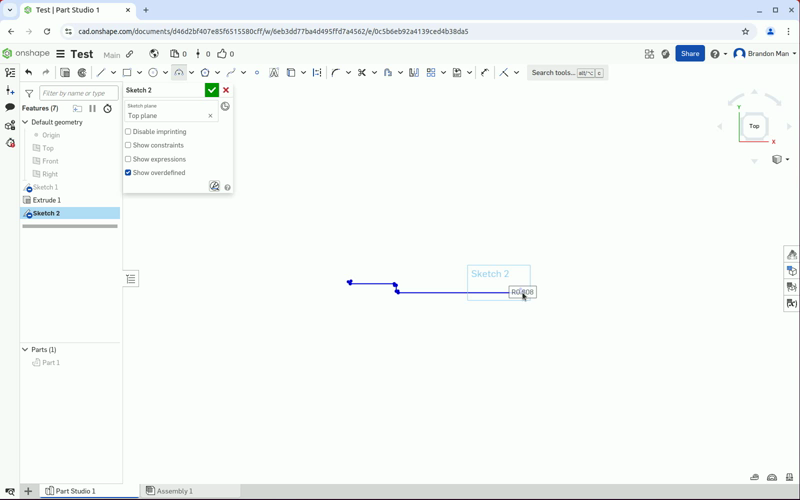
key(l)
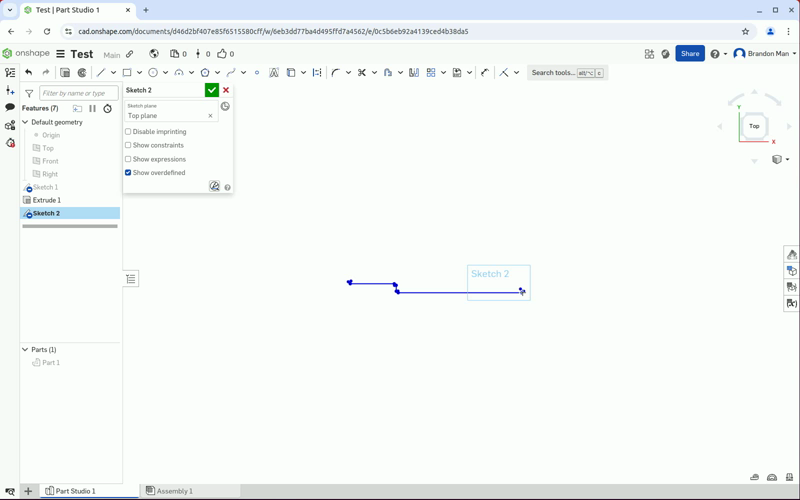
mouse_move(523, 291)
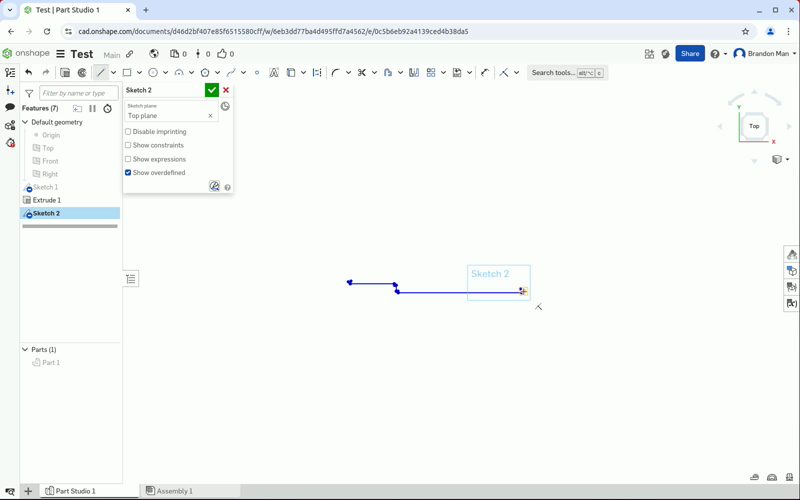
scroll(6)
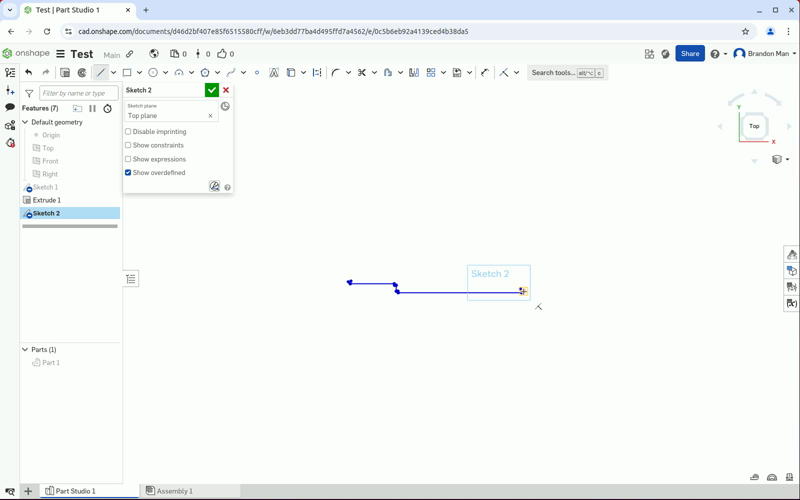
scroll(6)
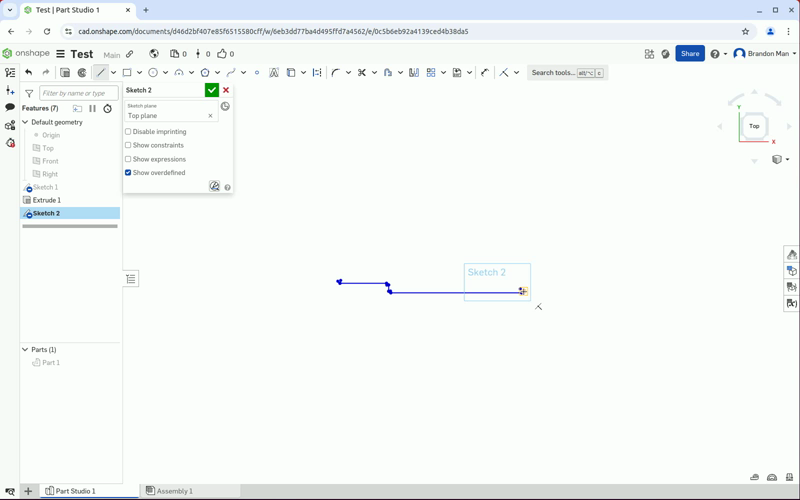
scroll(6)
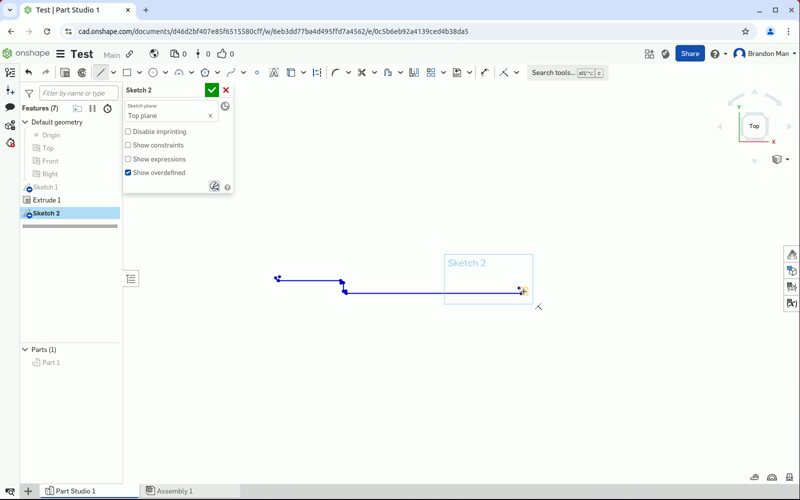
scroll(6)
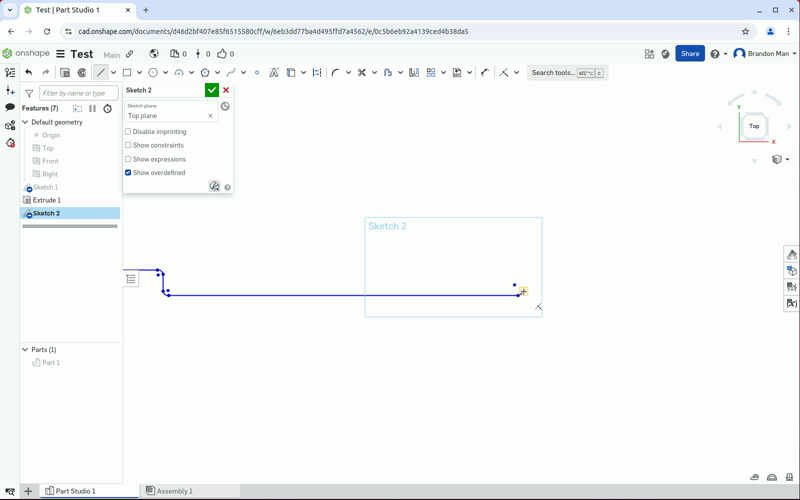
scroll(6)
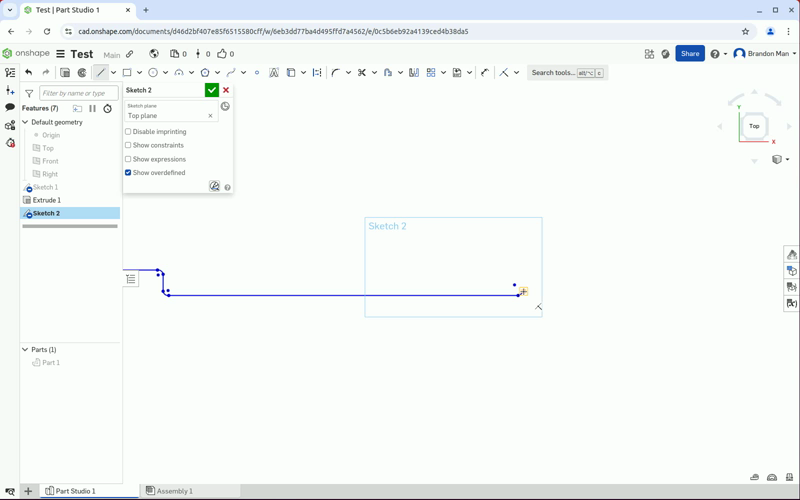
scroll(6)
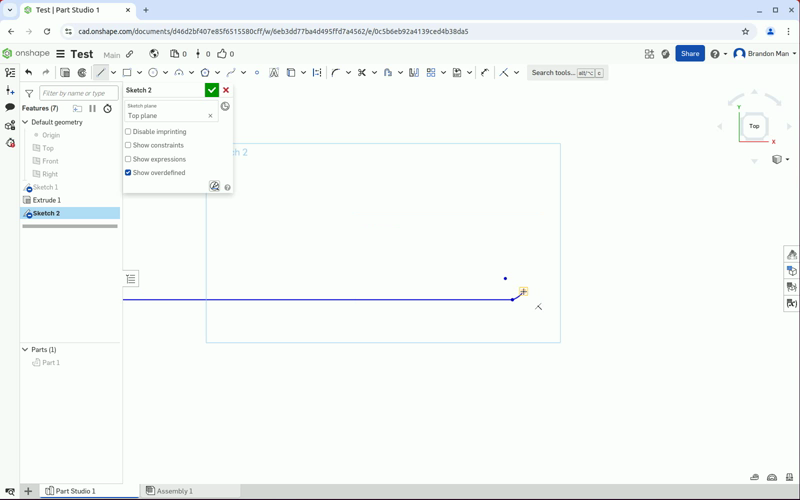
scroll(6)
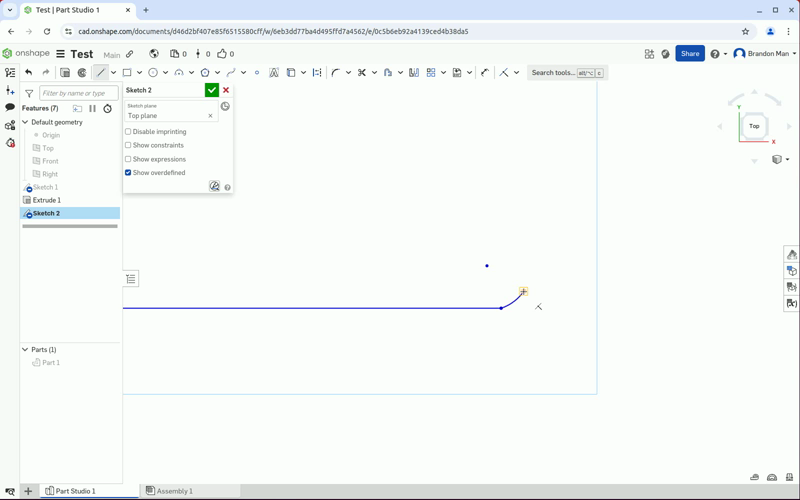
click(523, 291)
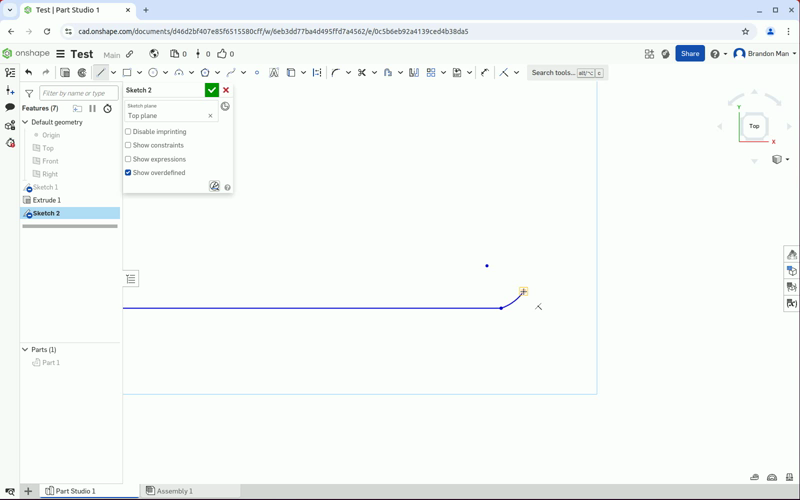
scroll(-6)
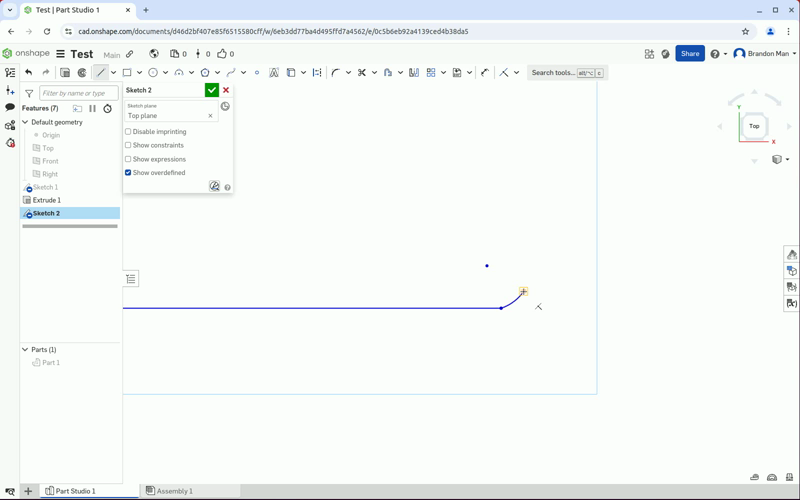
scroll(-6)
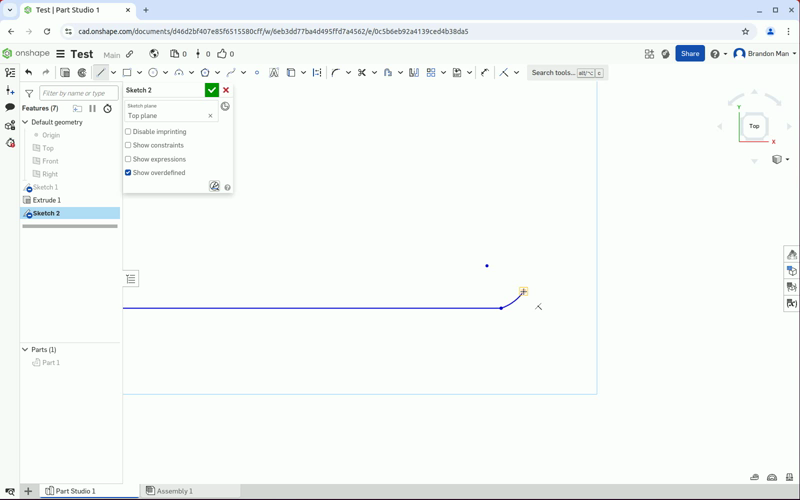
scroll(-6)
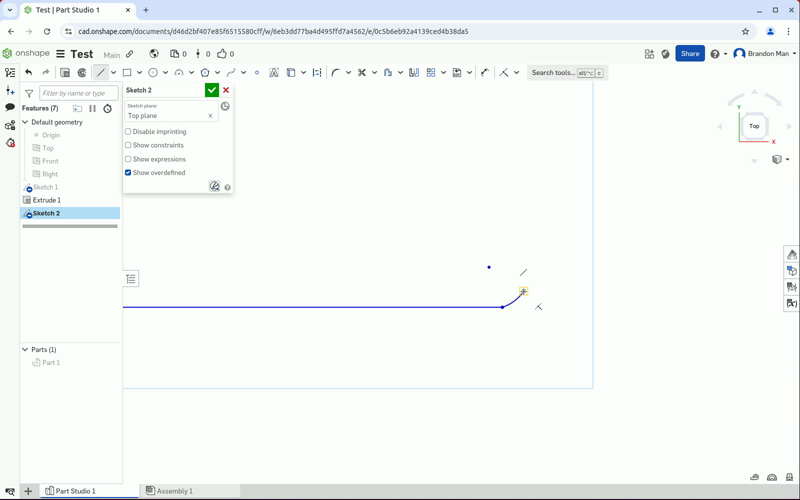
scroll(-6)
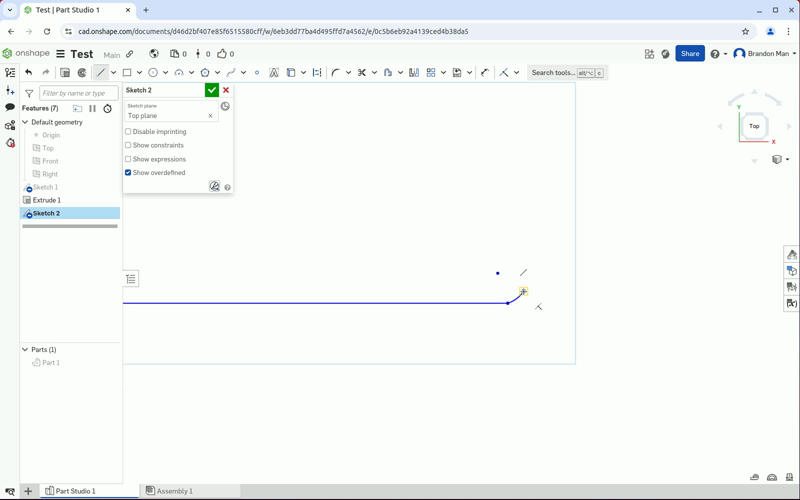
scroll(-6)
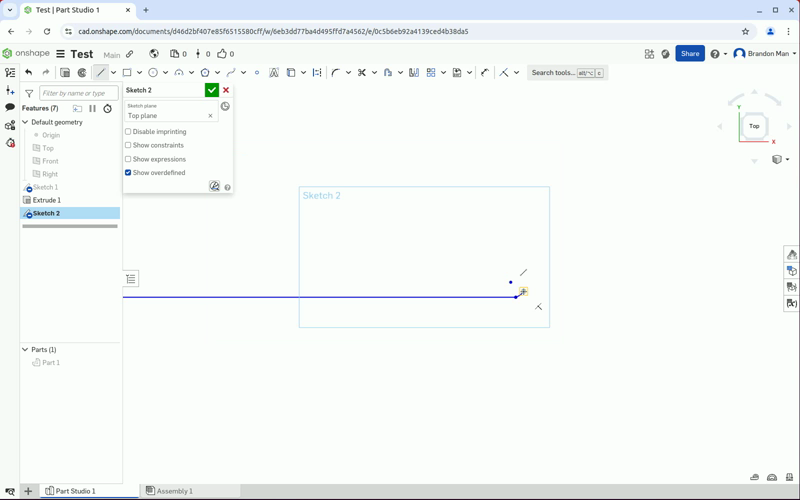
scroll(-6)
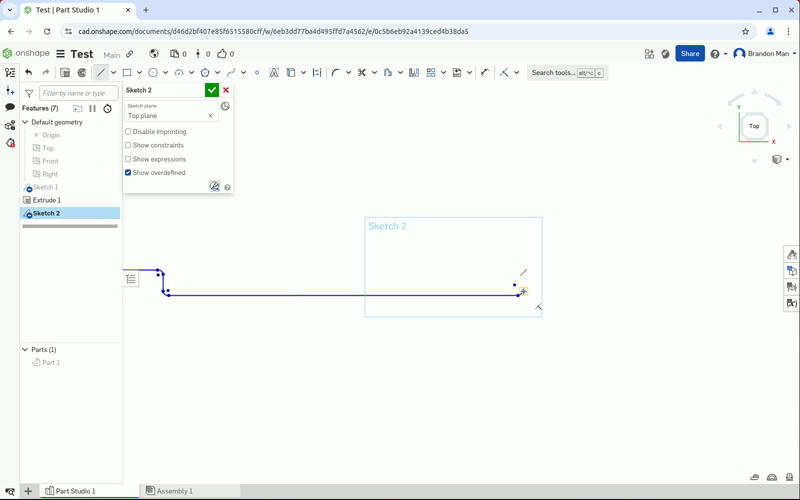
scroll(-6)
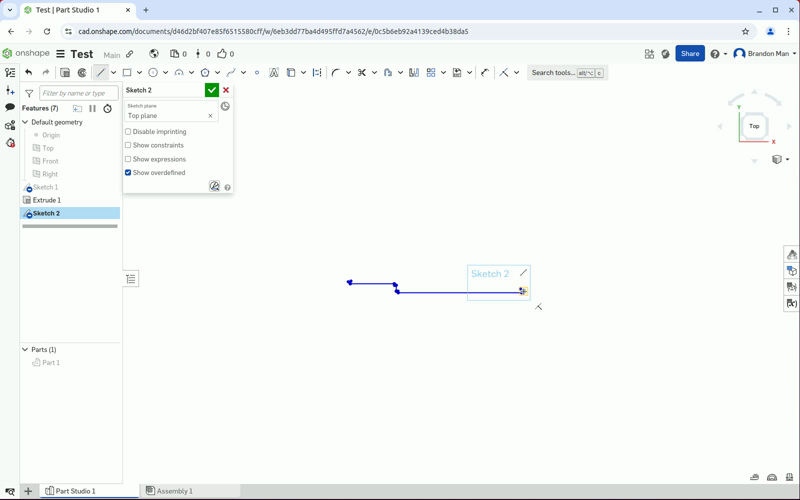
key_down(shift)
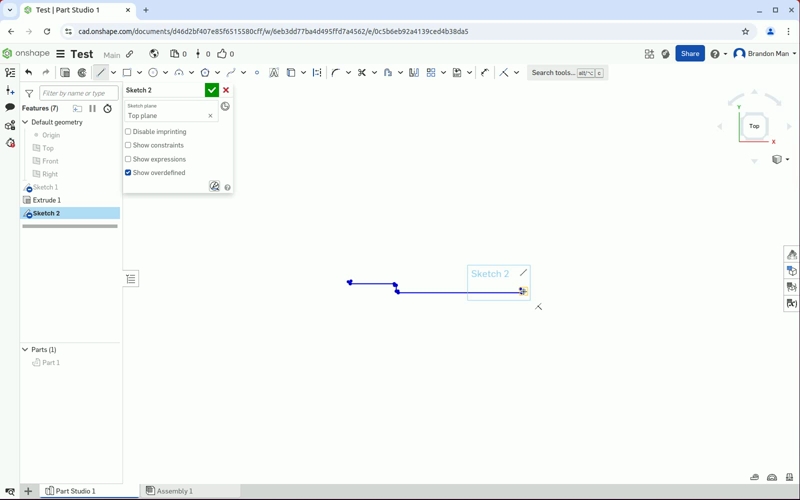
mouse_move(553, 291)
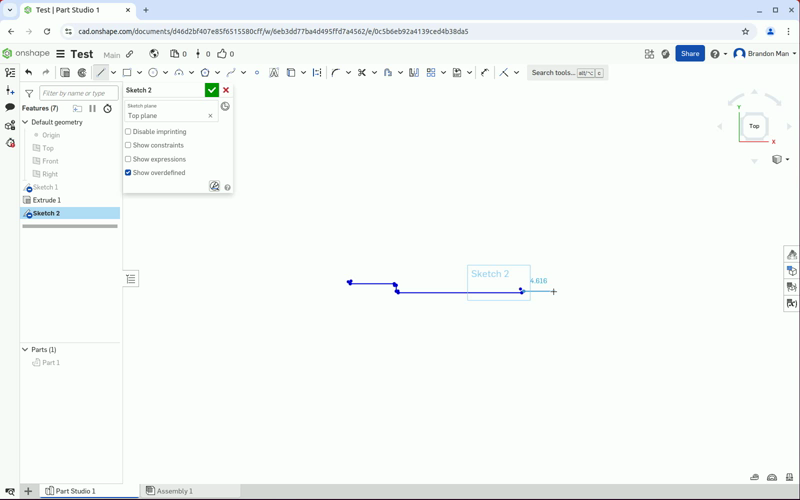
mouse_move(523, 261)
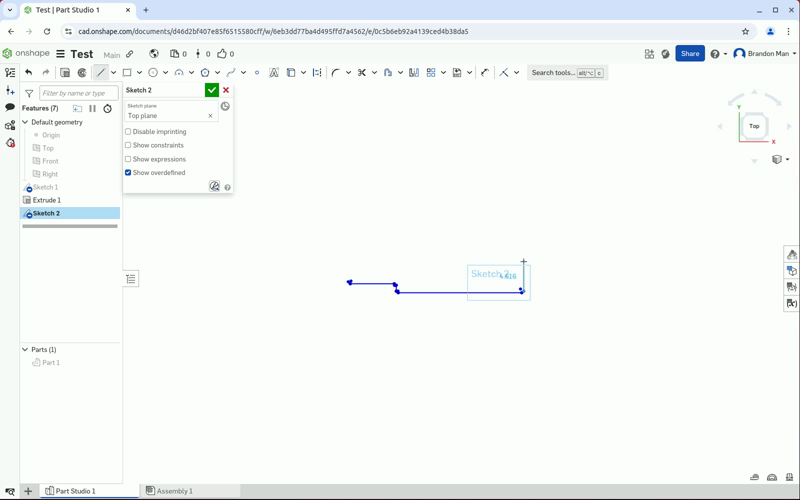
click(523, 261)
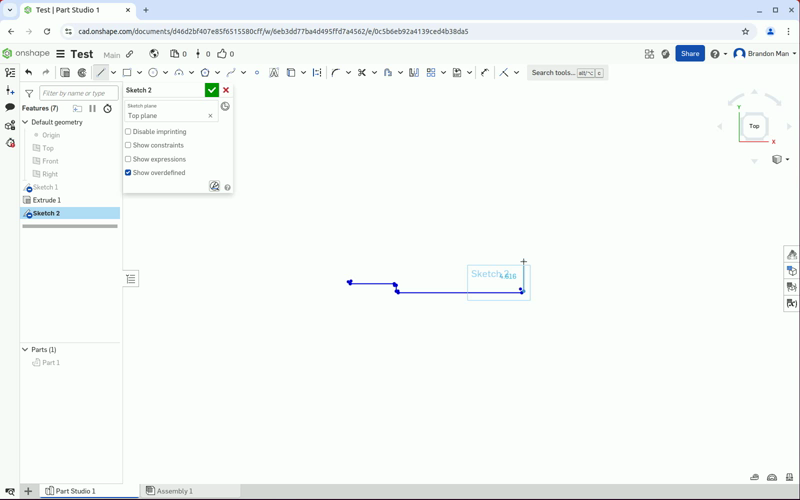
key_up(shift)
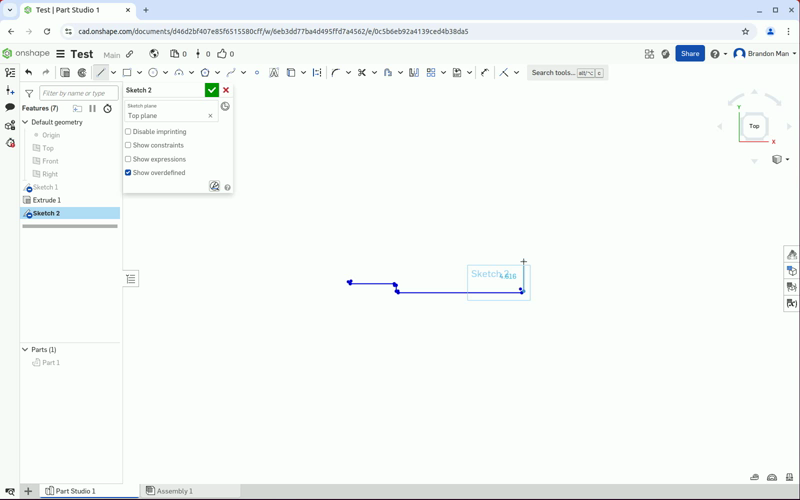
key(esc)
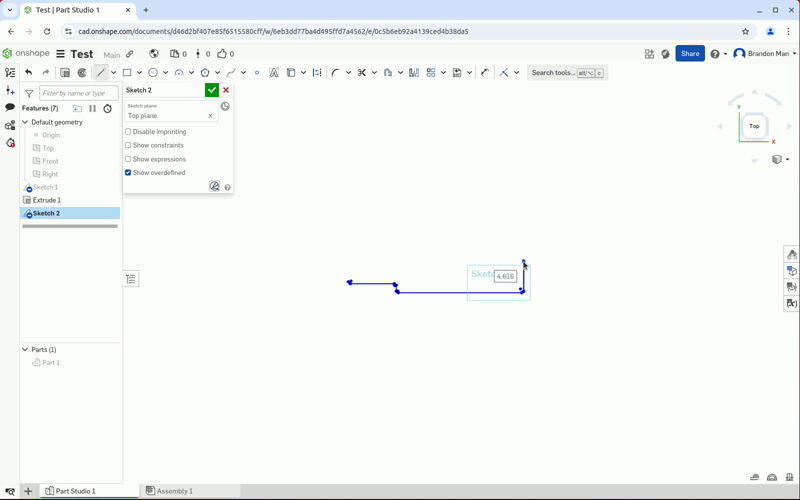
key(a)
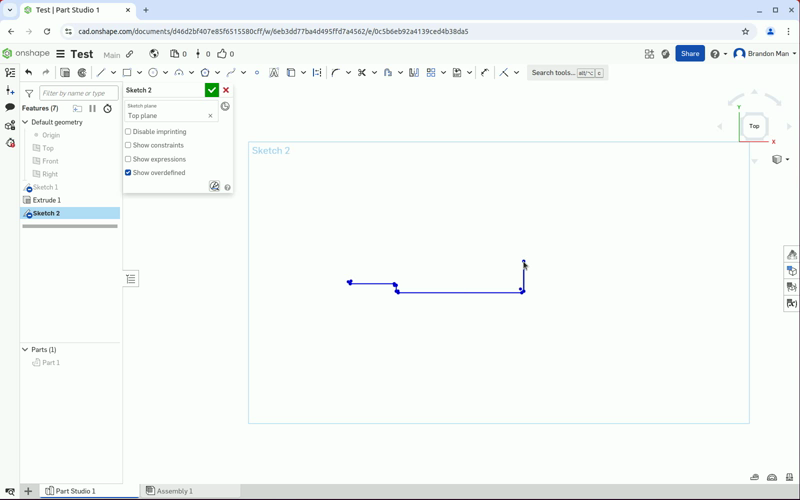
mouse_move(523, 261)
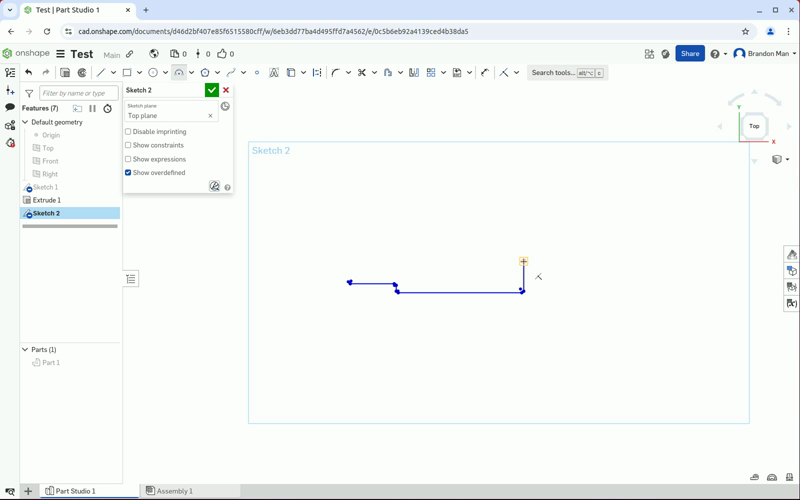
click(523, 261)
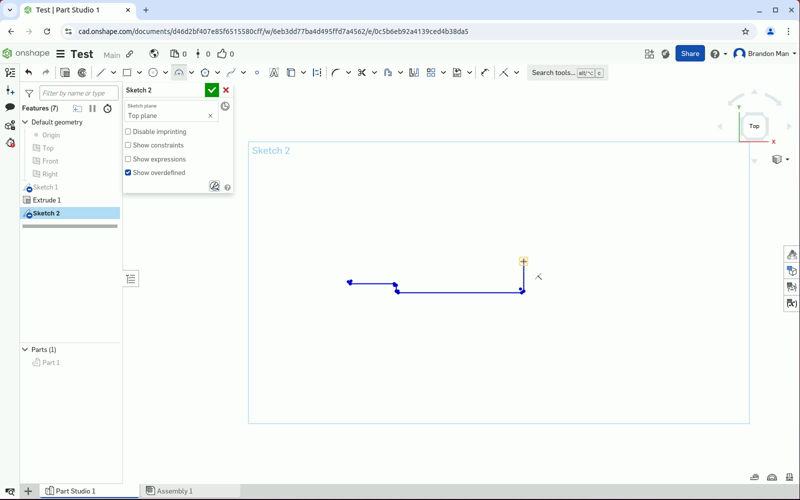
key_down(shift)
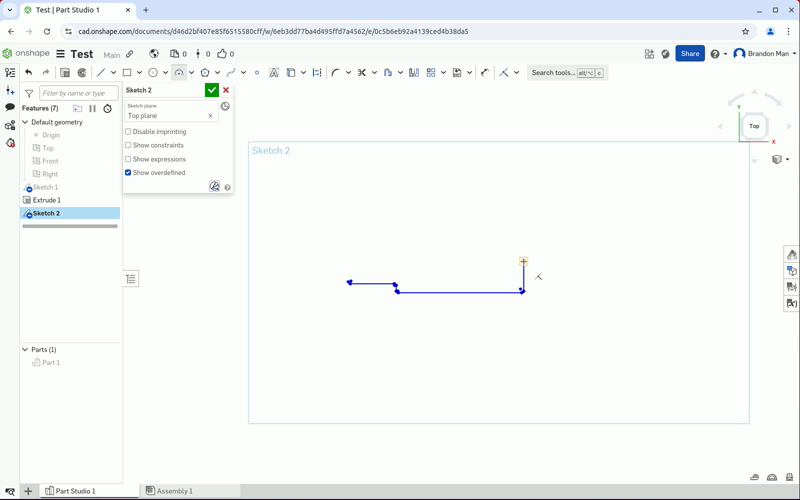
mouse_move(521, 259)
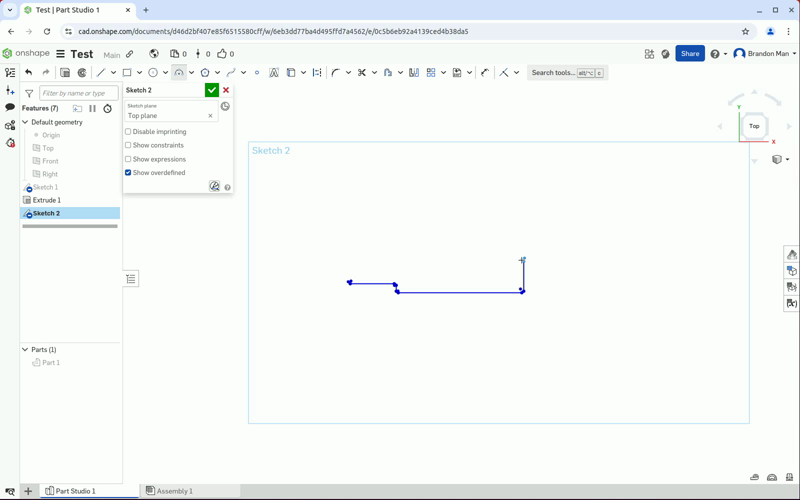
scroll(6)
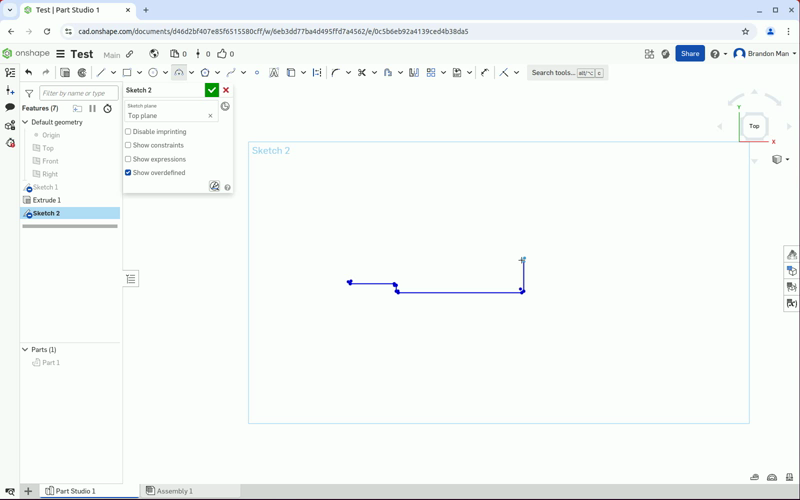
scroll(6)
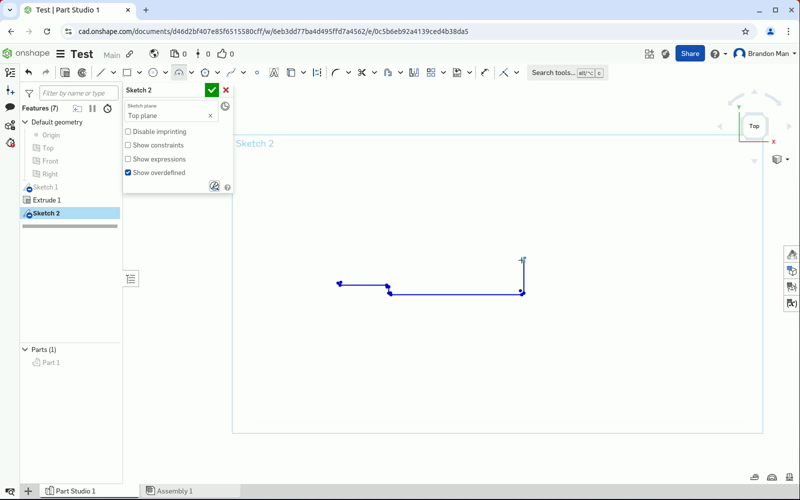
scroll(6)
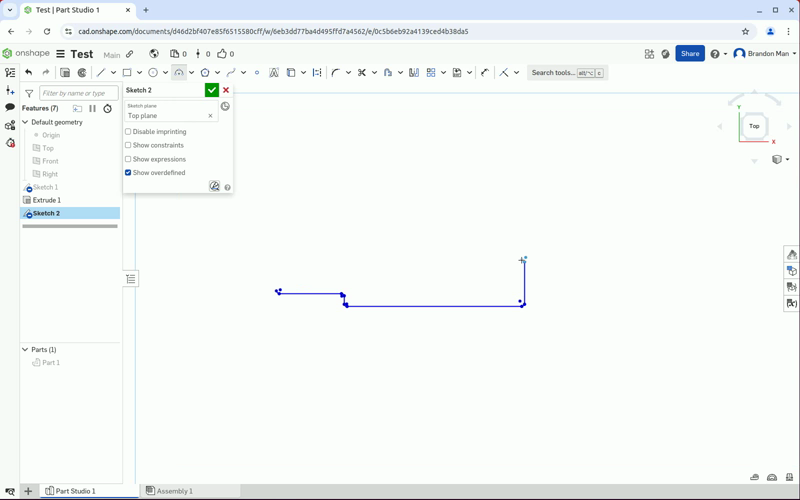
scroll(6)
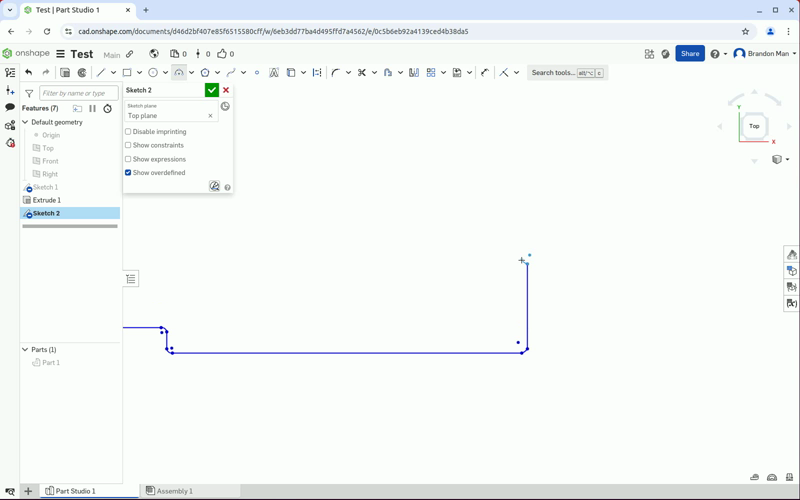
scroll(6)
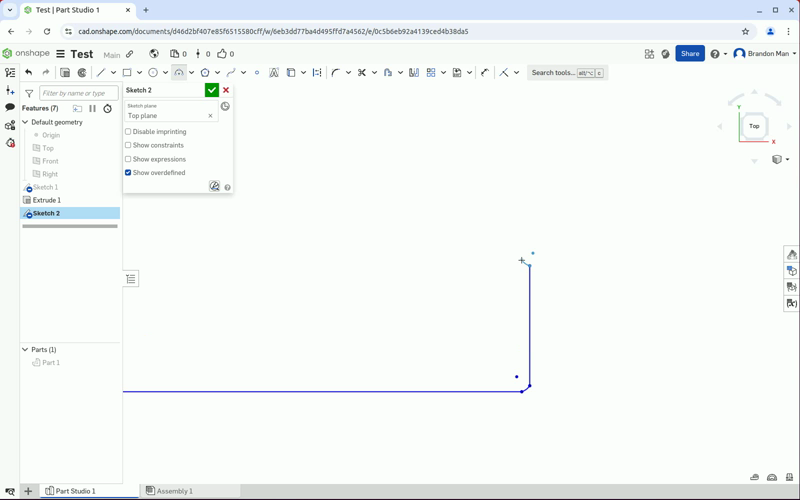
scroll(6)
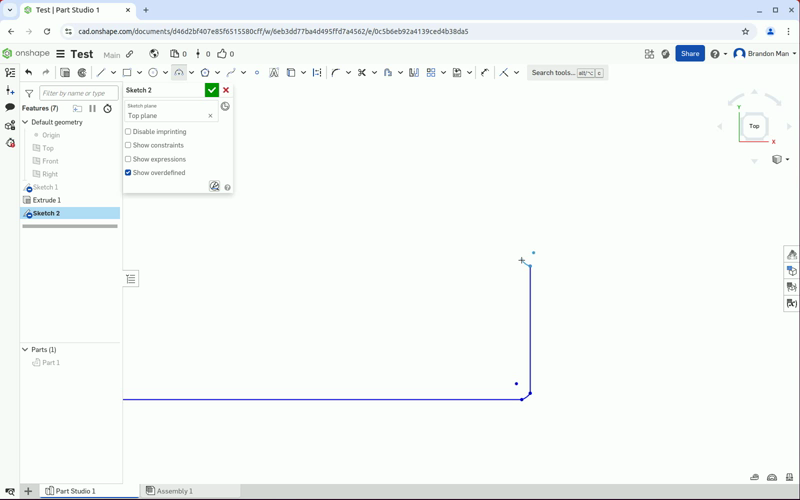
scroll(6)
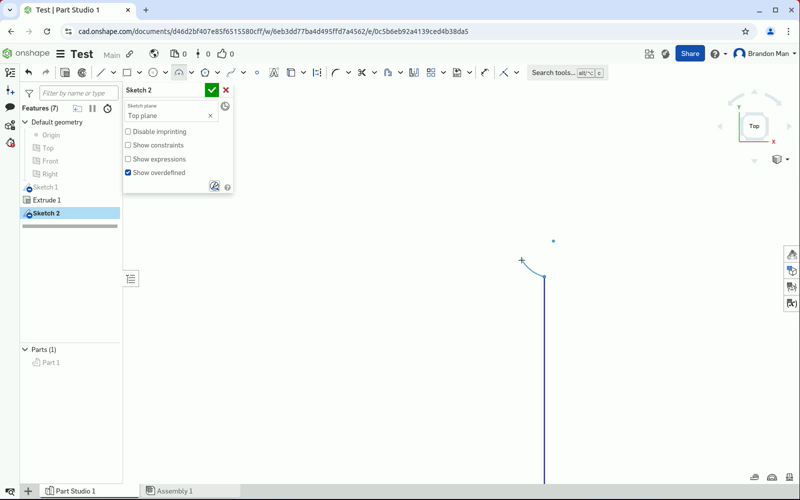
click(521, 259)
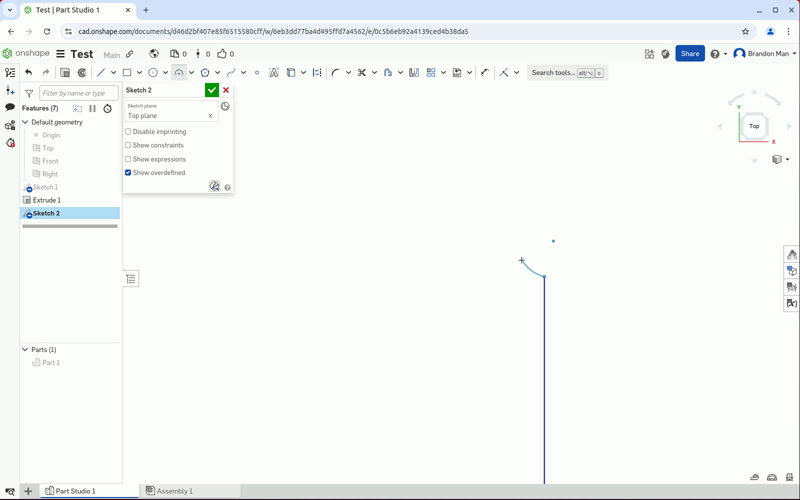
scroll(-6)
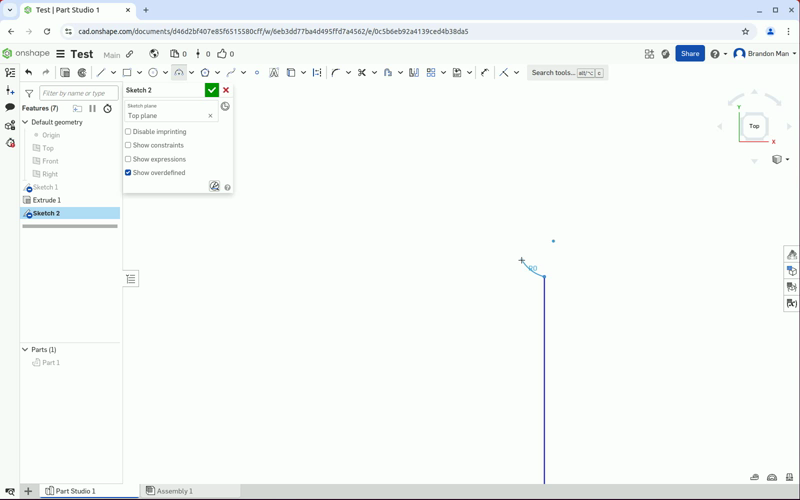
scroll(-6)
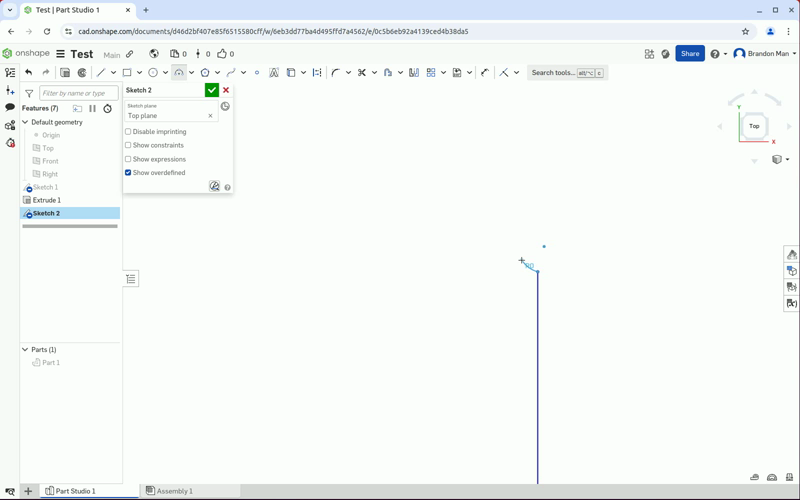
scroll(-6)
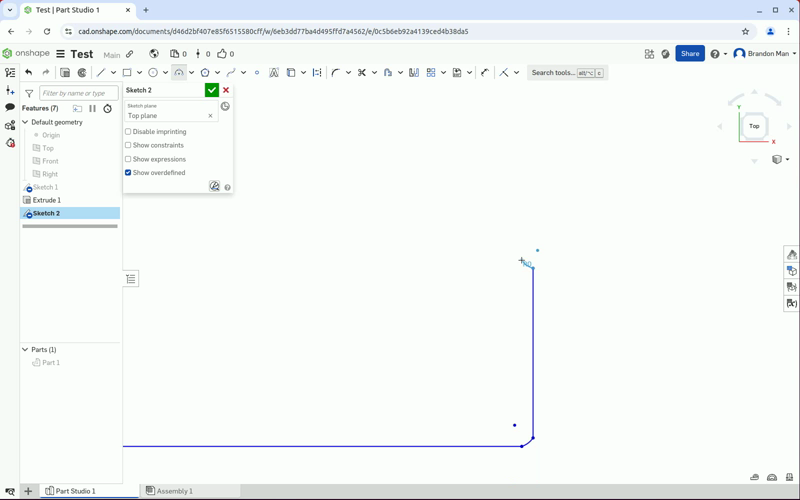
scroll(-6)
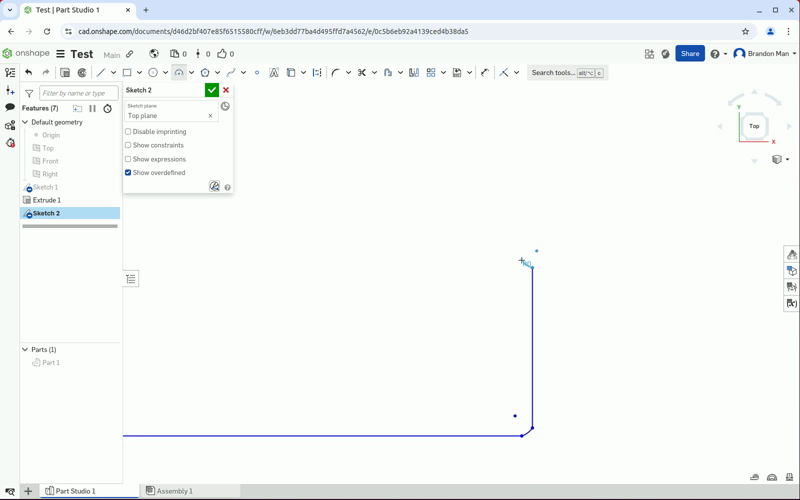
scroll(-6)
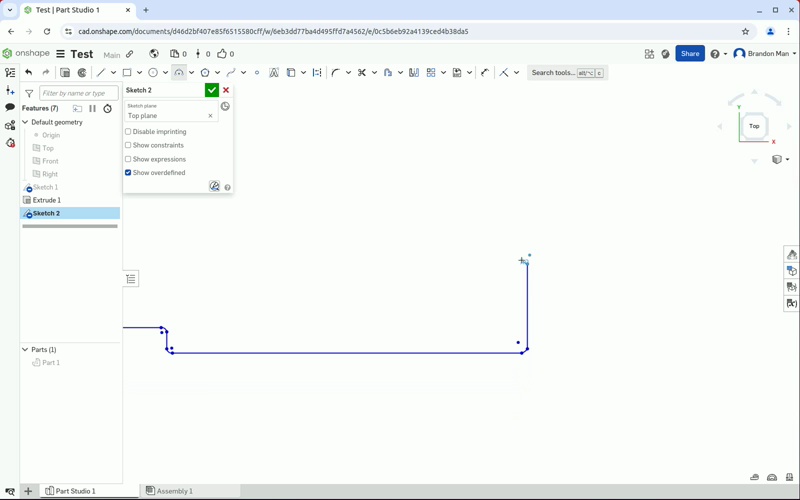
scroll(-6)
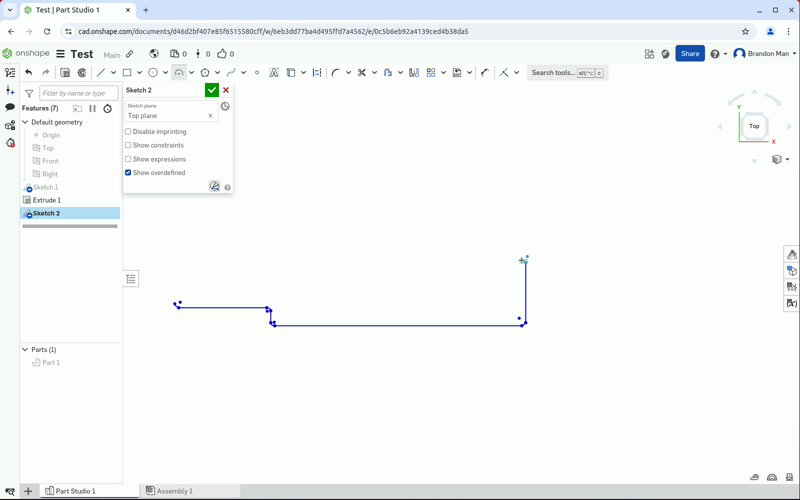
scroll(-6)
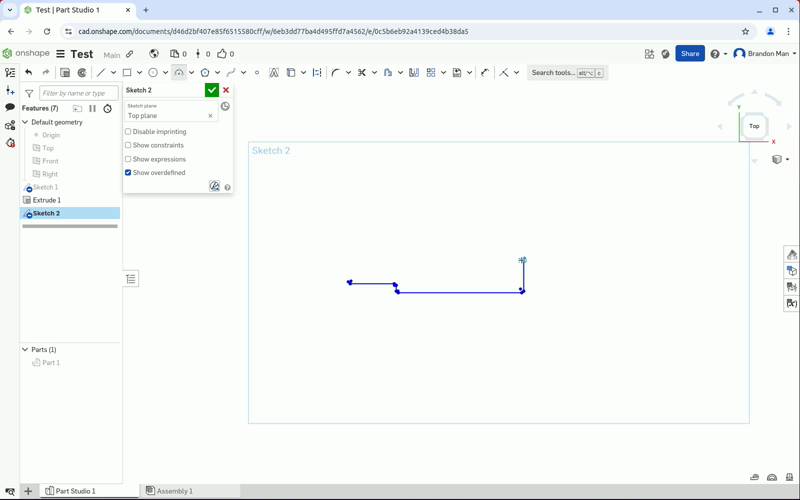
mouse_move(522, 260)
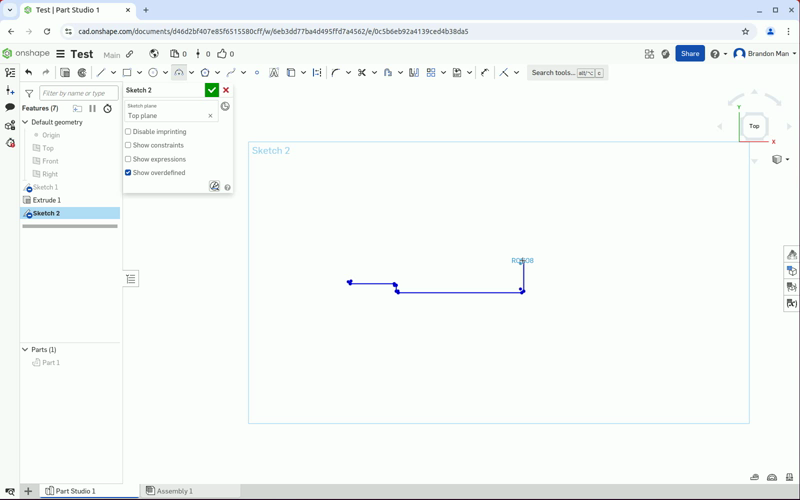
scroll(6)
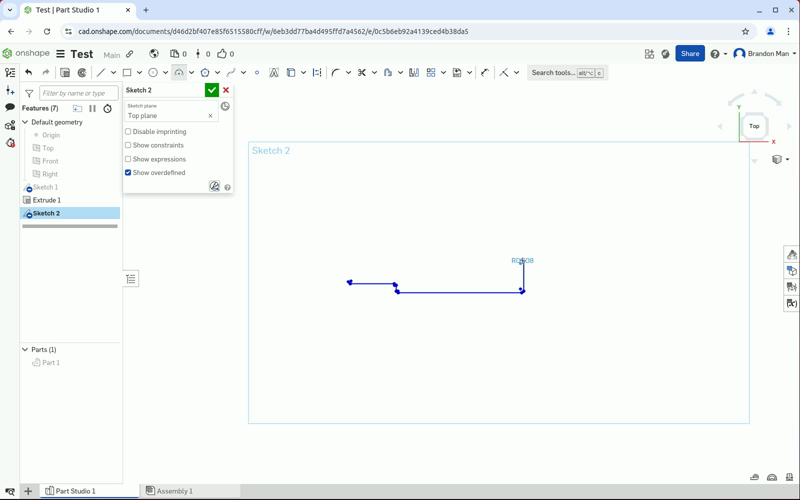
scroll(6)
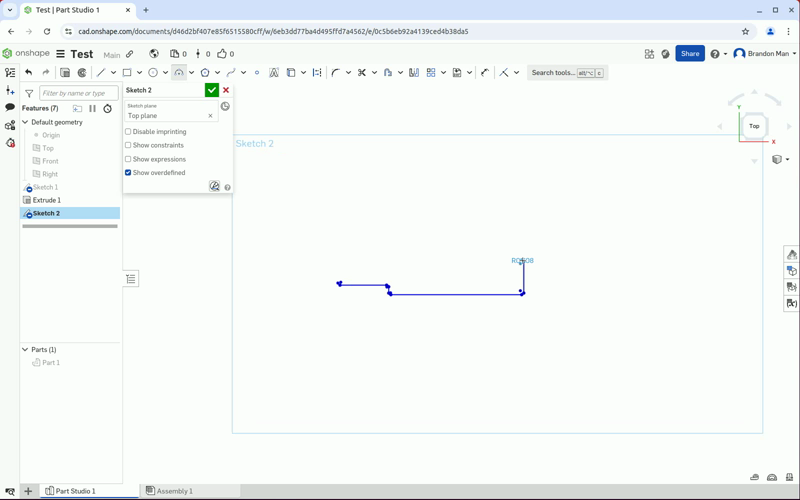
scroll(6)
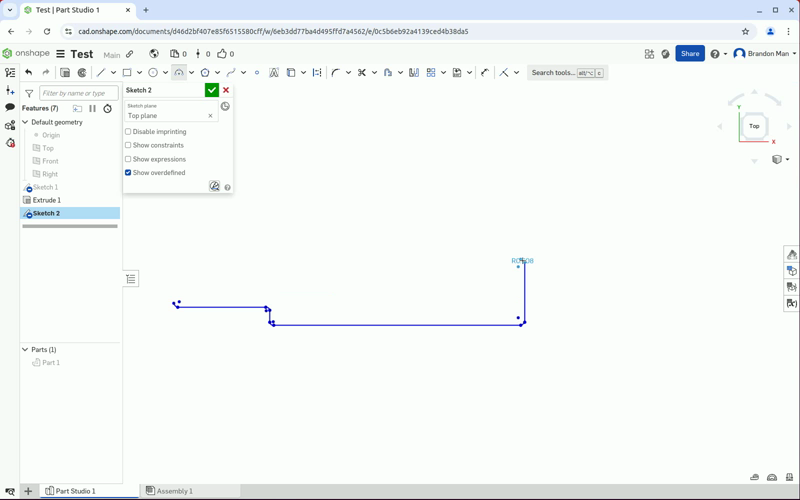
scroll(6)
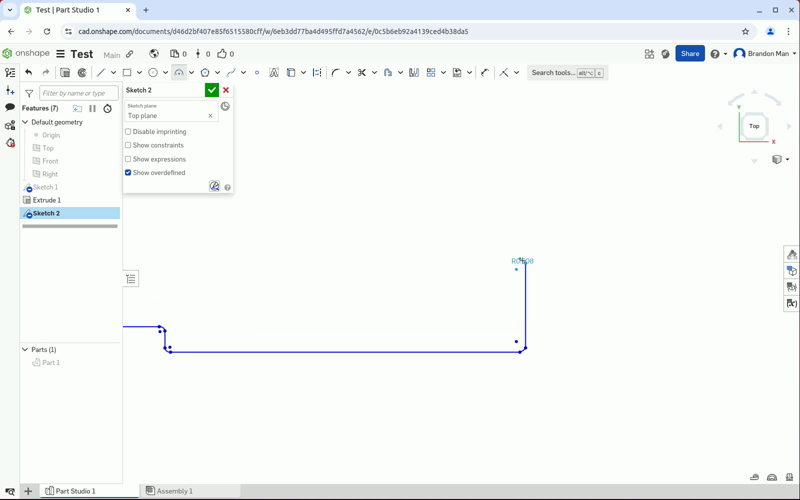
scroll(6)
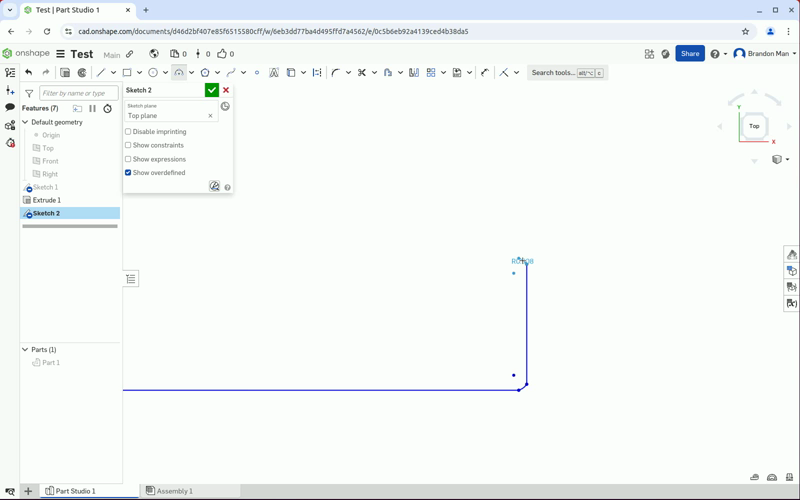
scroll(6)
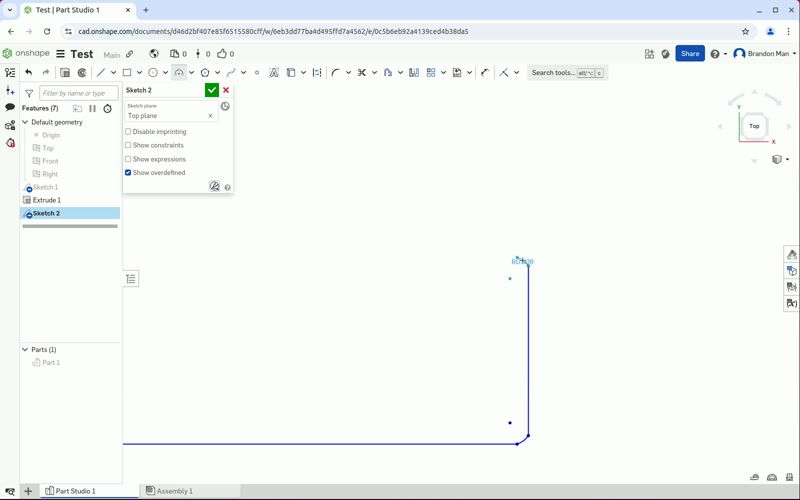
scroll(6)
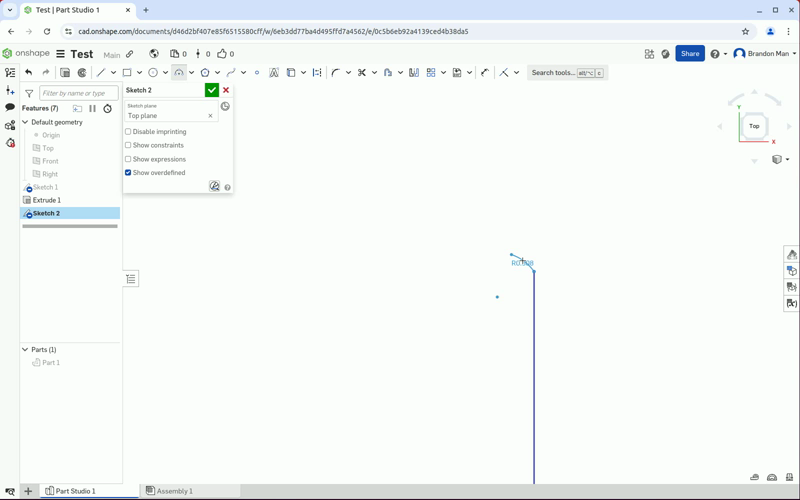
click(522, 260)
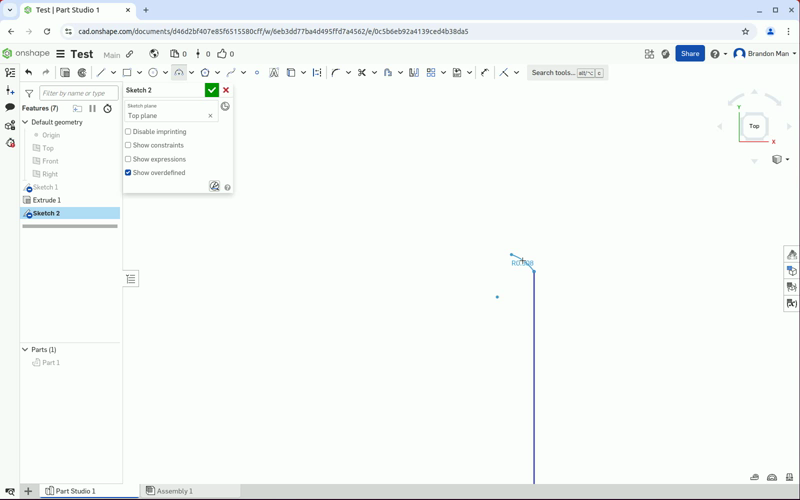
scroll(-6)
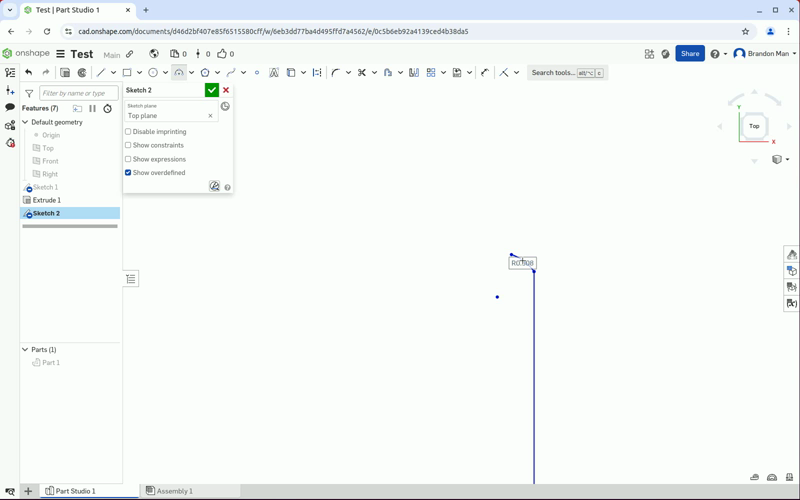
scroll(-6)
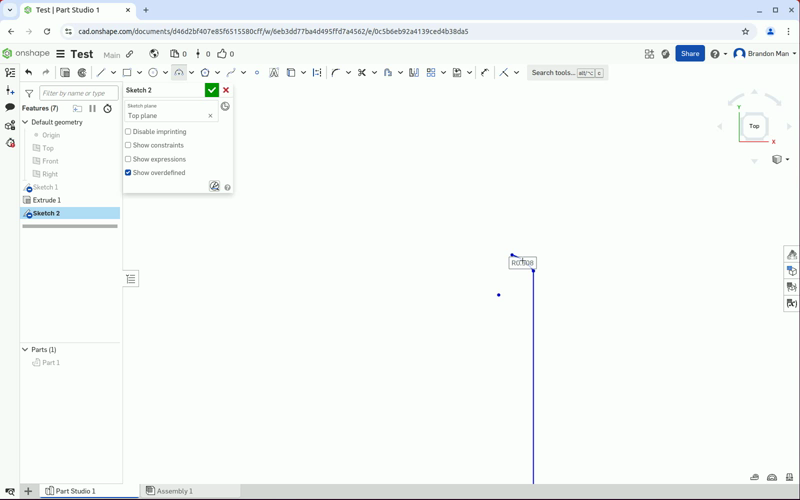
scroll(-6)
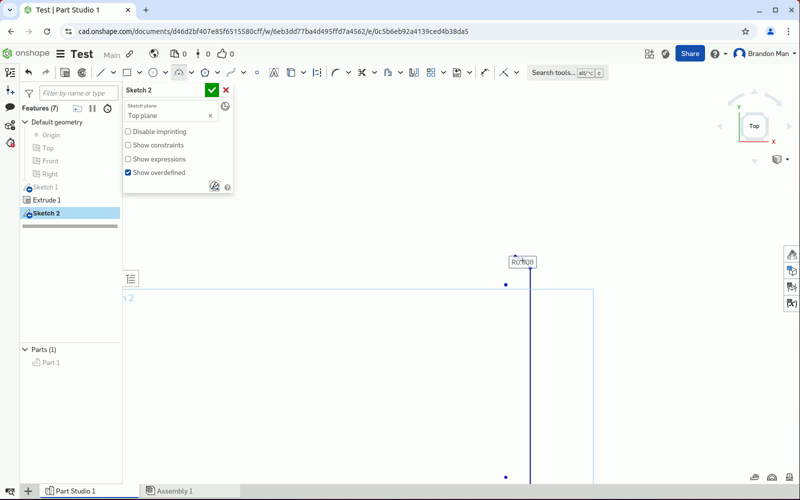
scroll(-6)
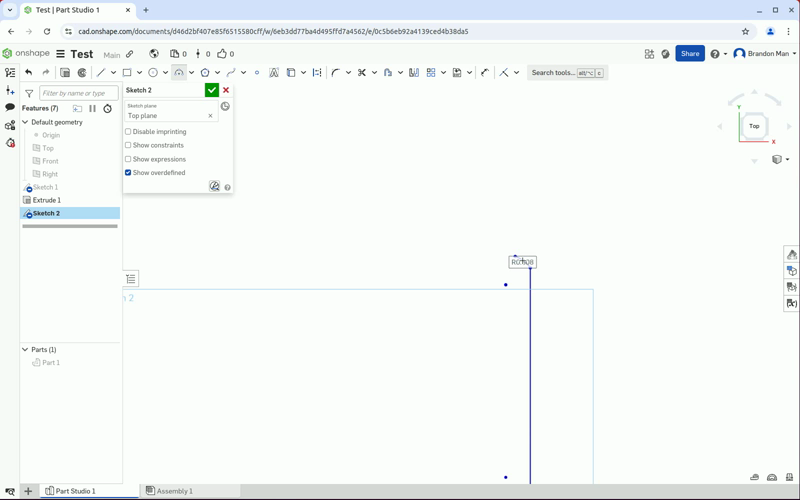
scroll(-6)
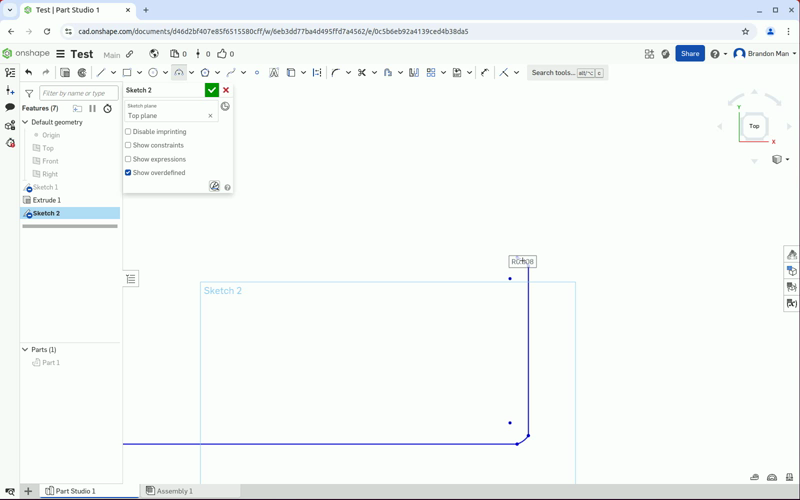
scroll(-6)
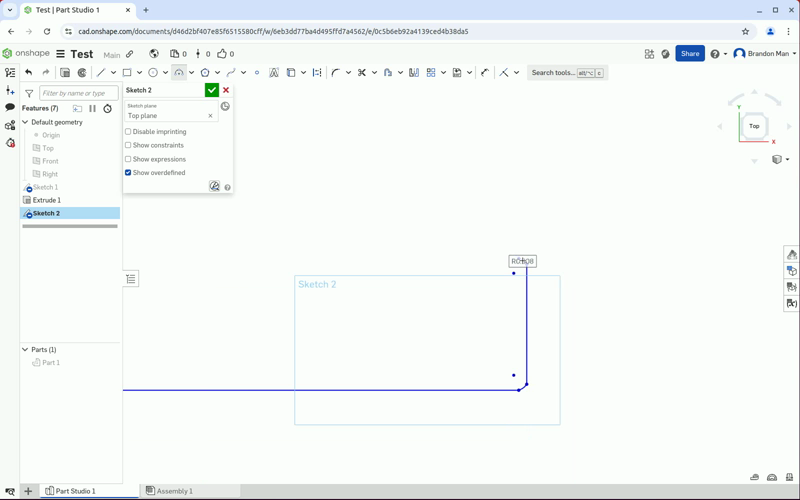
scroll(-6)
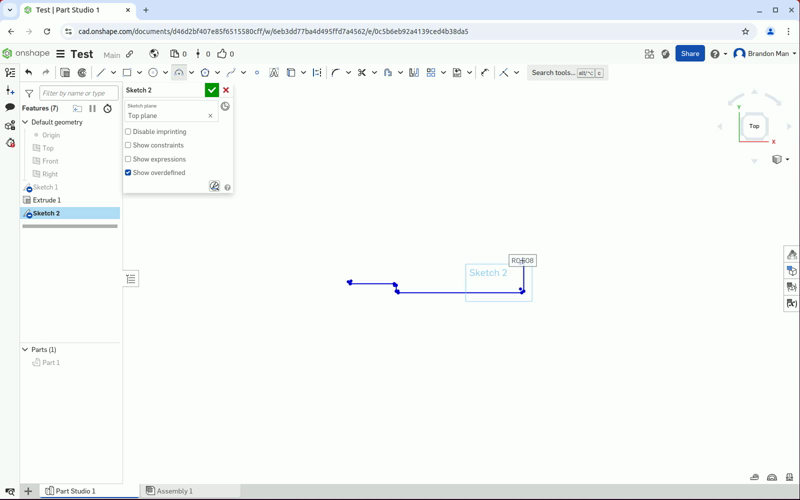
key_up(shift)
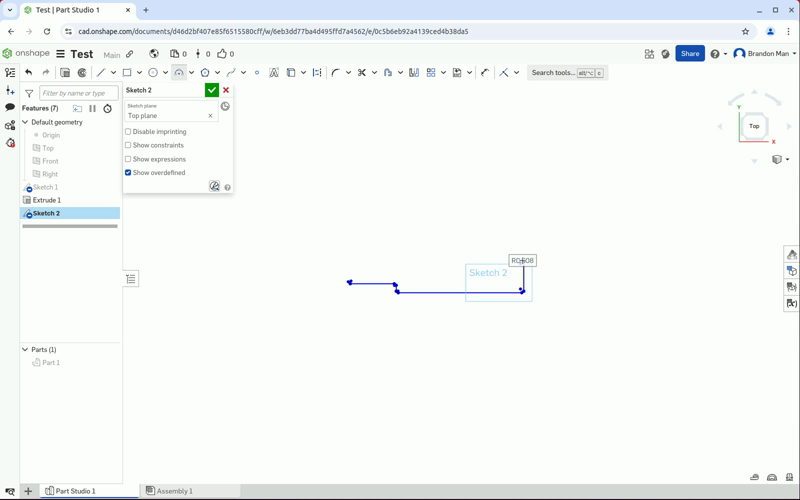
key(esc)
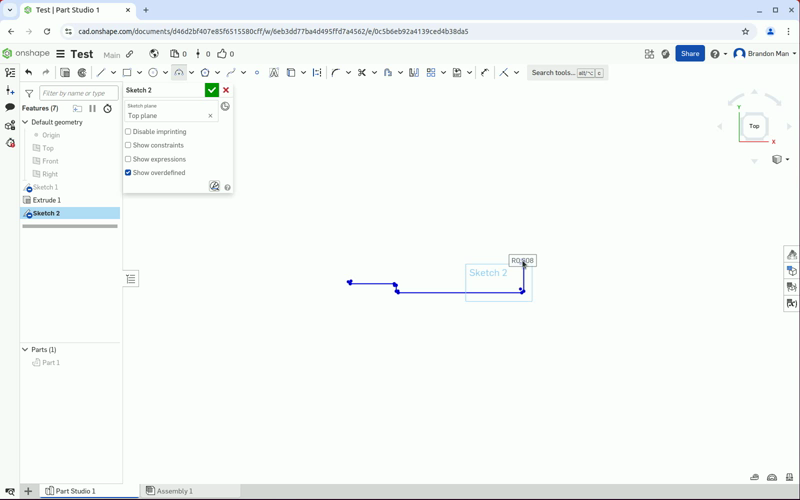
key(l)
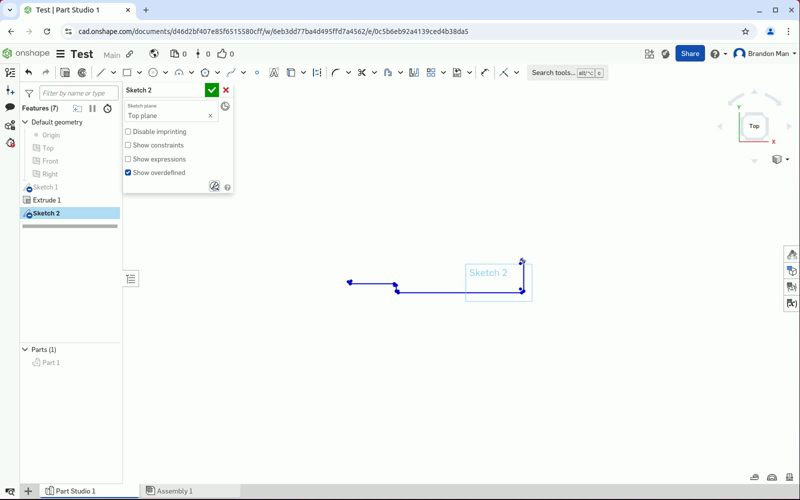
mouse_move(521, 259)
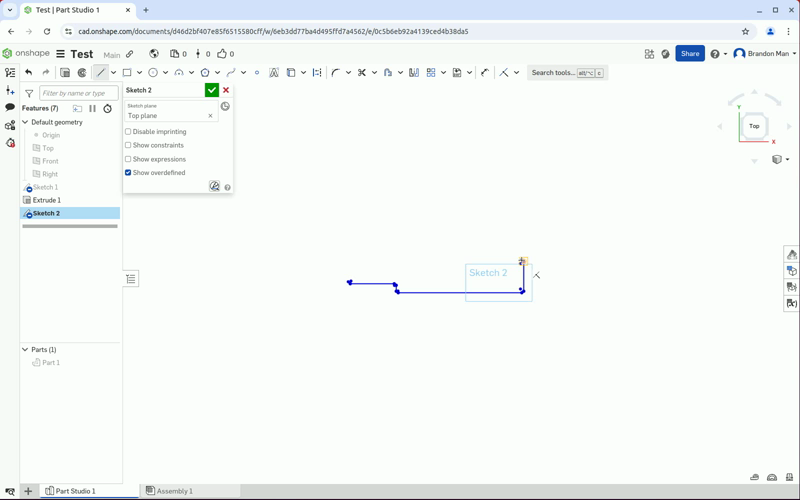
scroll(6)
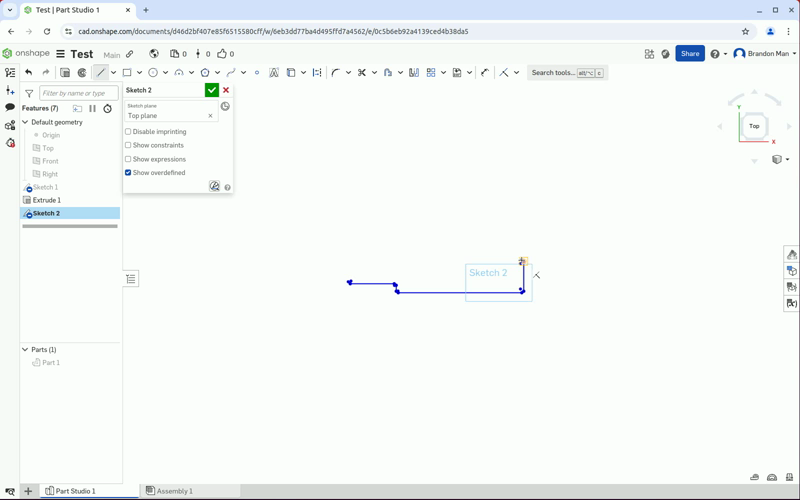
scroll(6)
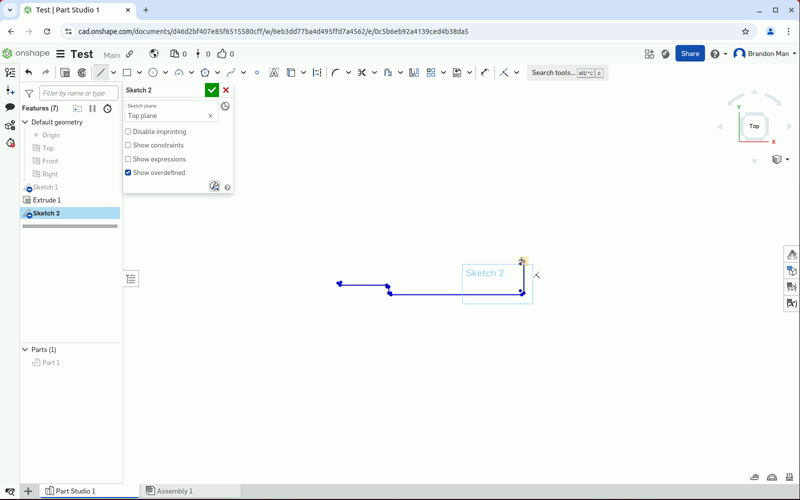
scroll(6)
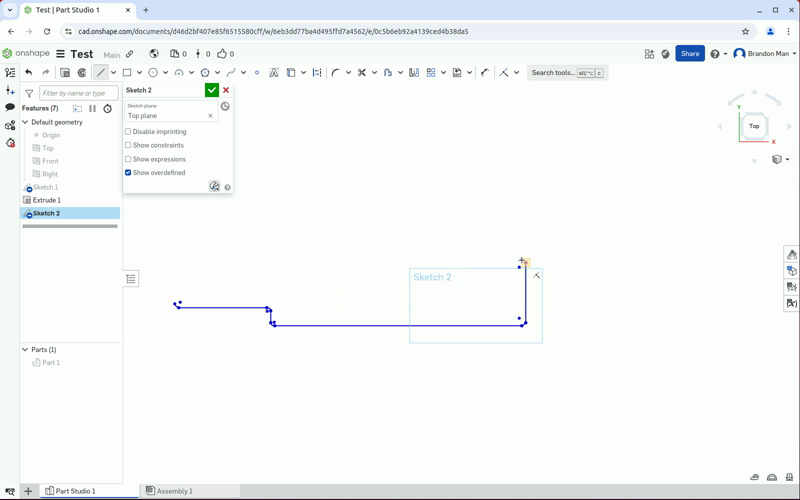
scroll(6)
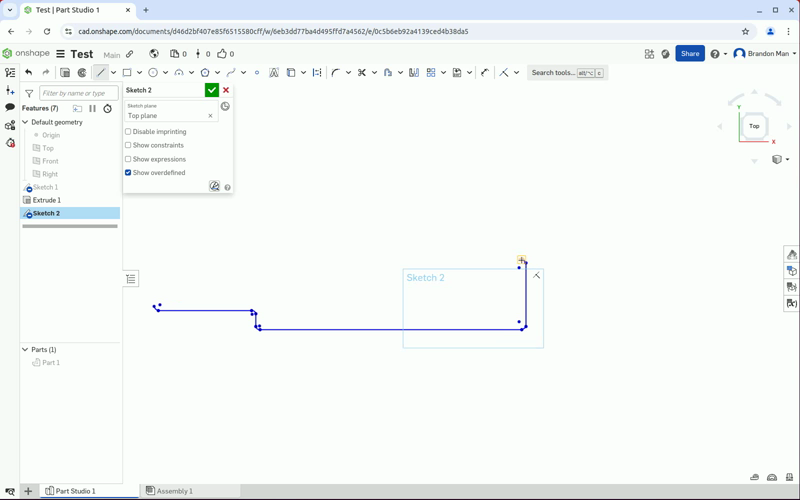
scroll(6)
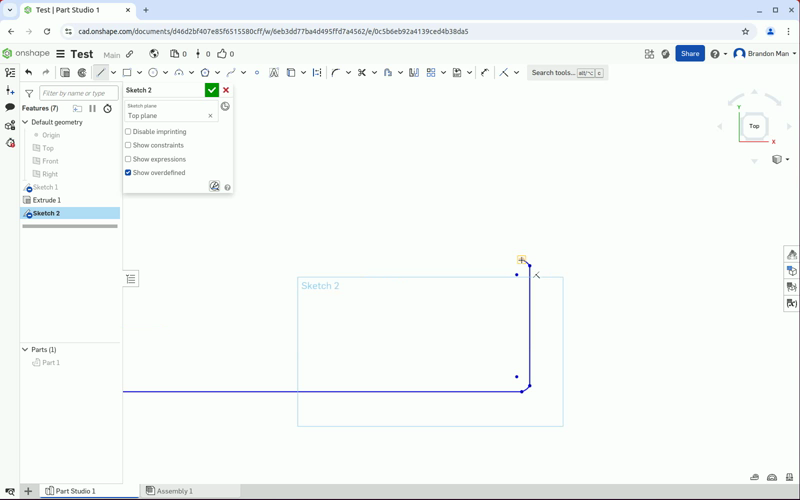
scroll(6)
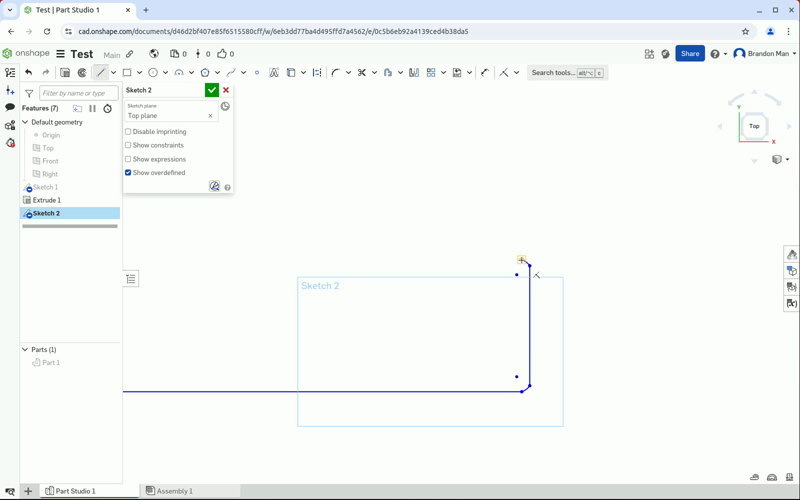
scroll(6)
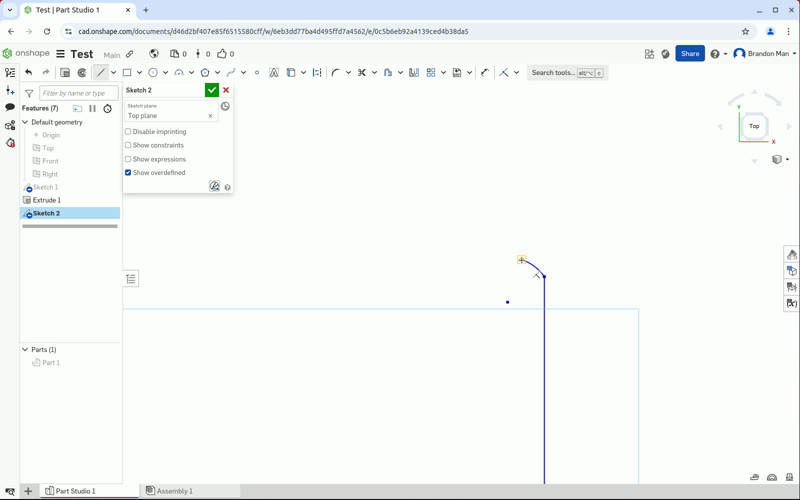
click(521, 259)
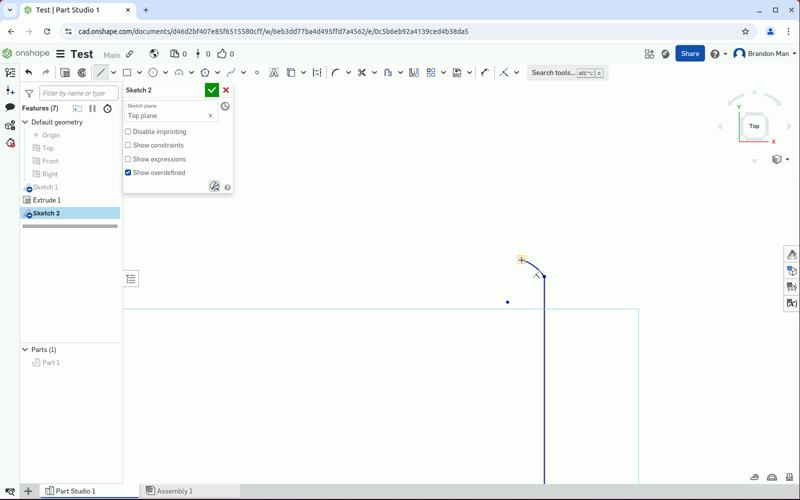
scroll(-6)
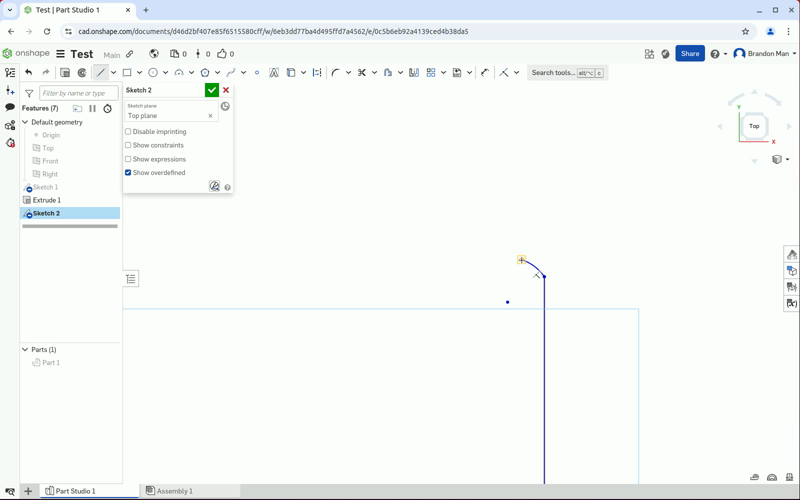
scroll(-6)
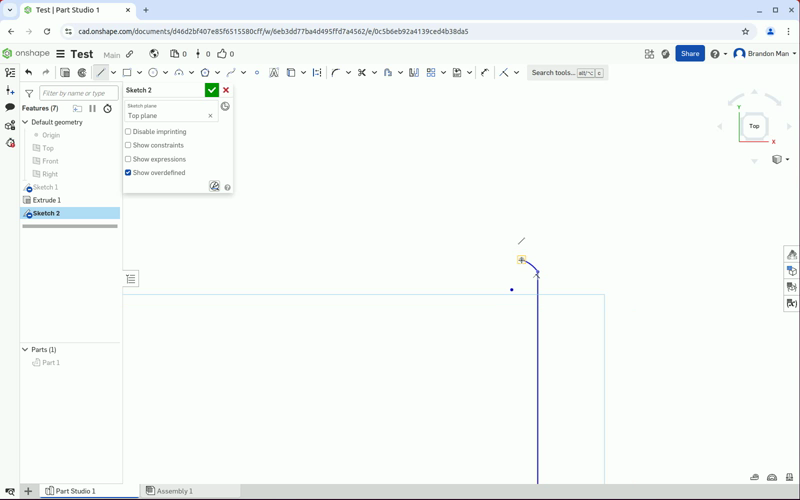
scroll(-6)
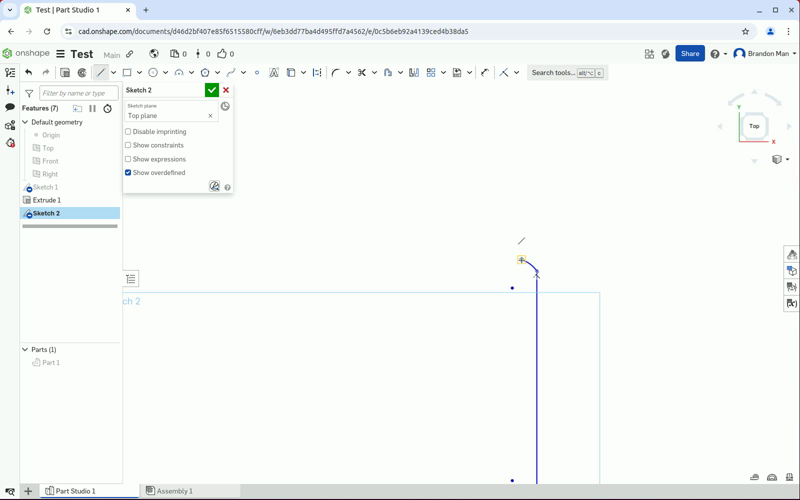
scroll(-6)
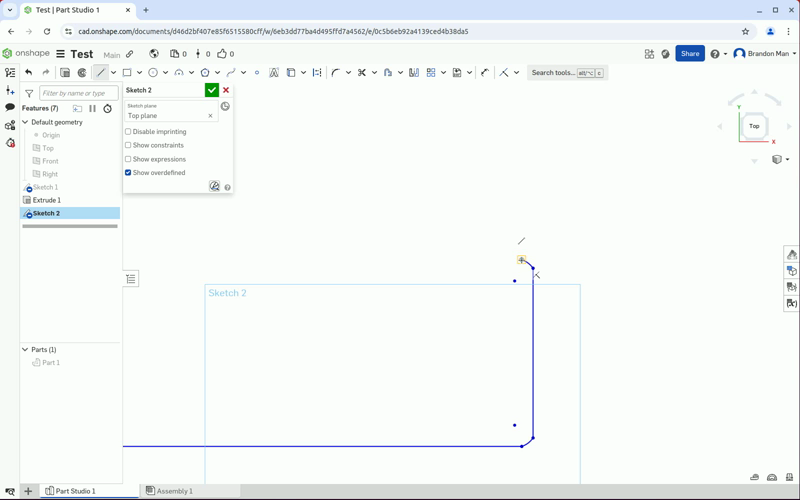
scroll(-6)
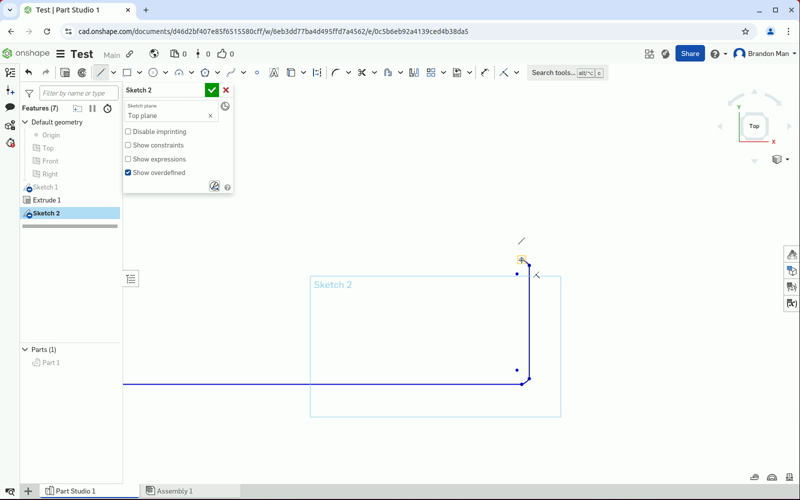
scroll(-6)
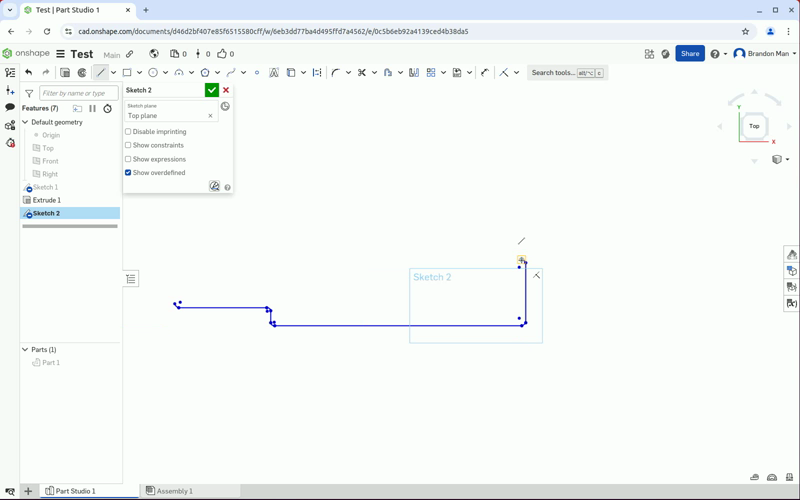
scroll(-6)
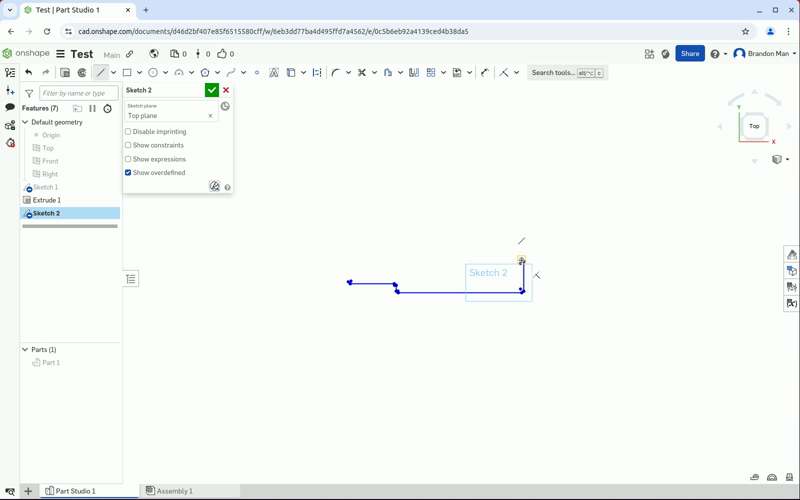
key_down(shift)
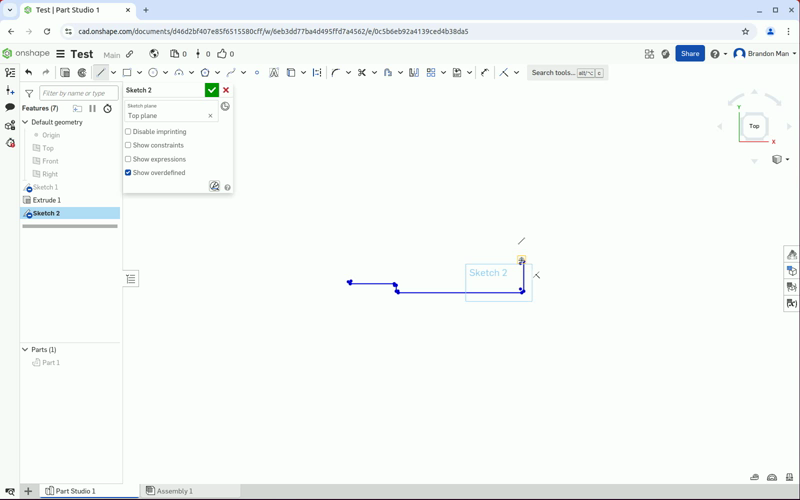
mouse_move(398, 259)
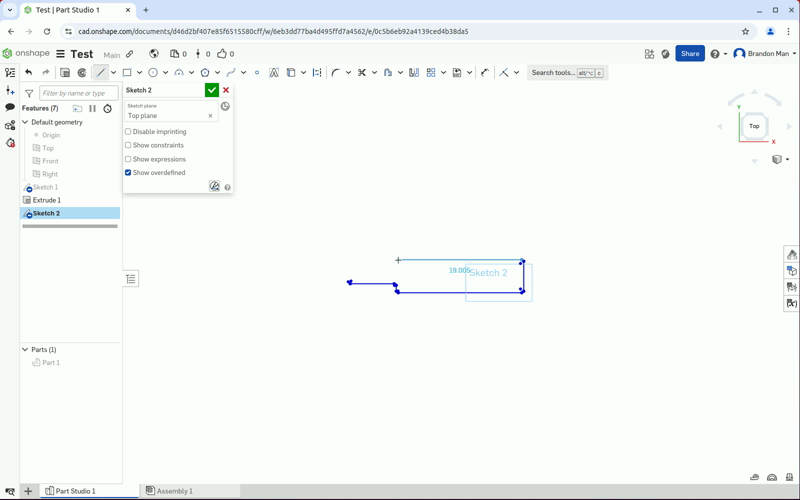
click(398, 259)
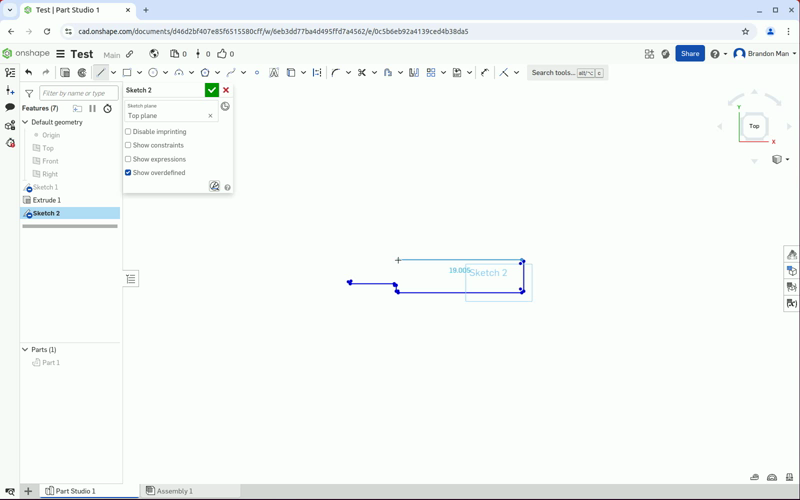
key_up(shift)
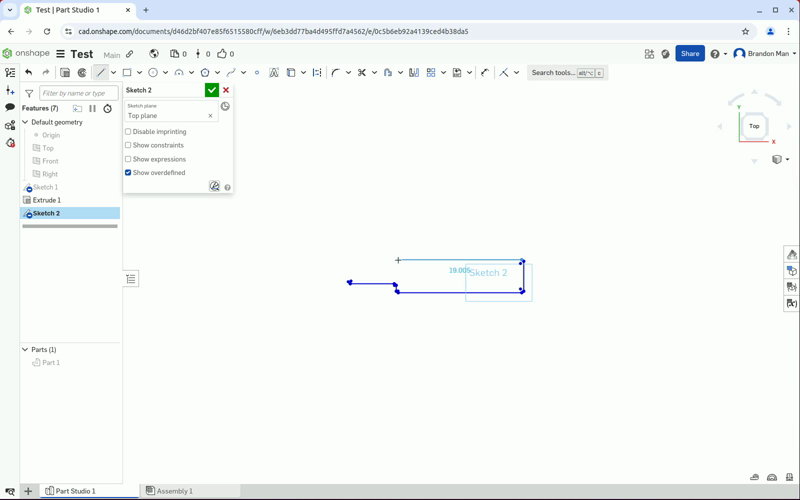
key_down(shift)
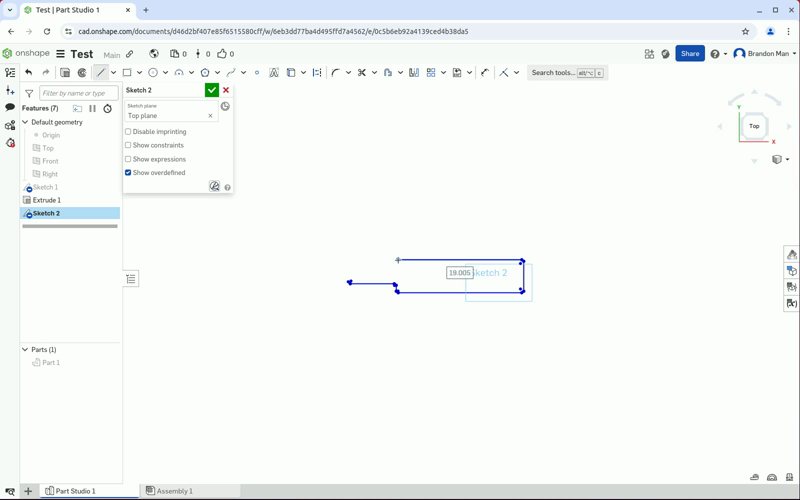
mouse_move(428, 259)
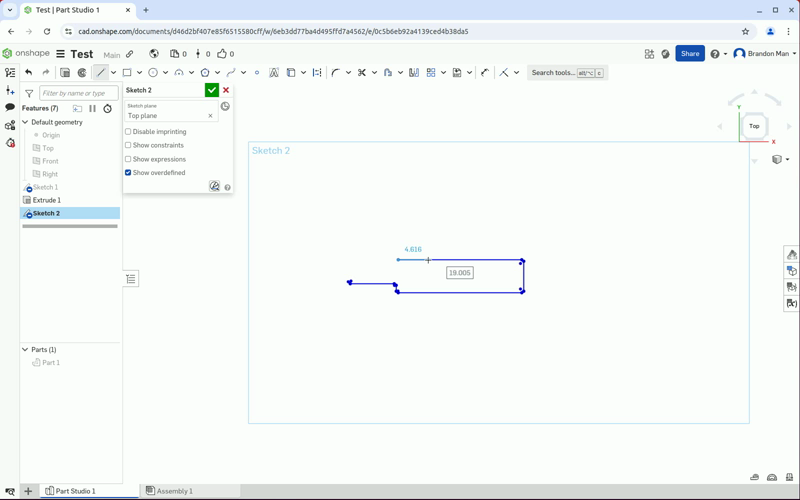
mouse_move(396, 259)
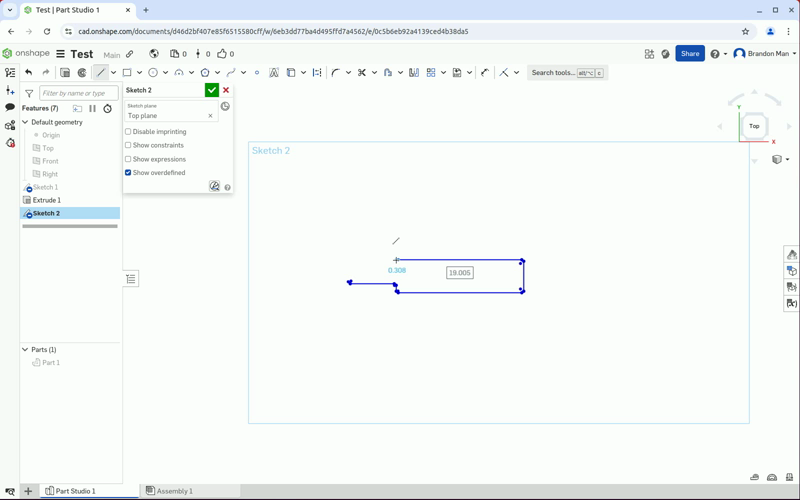
scroll(6)
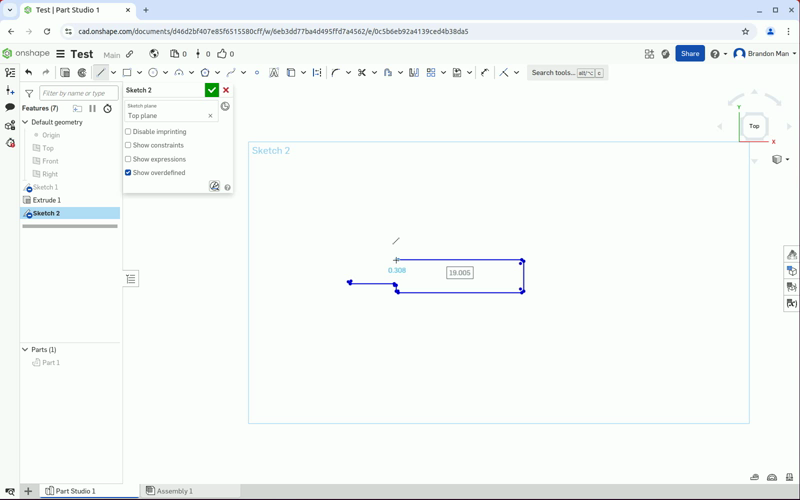
scroll(6)
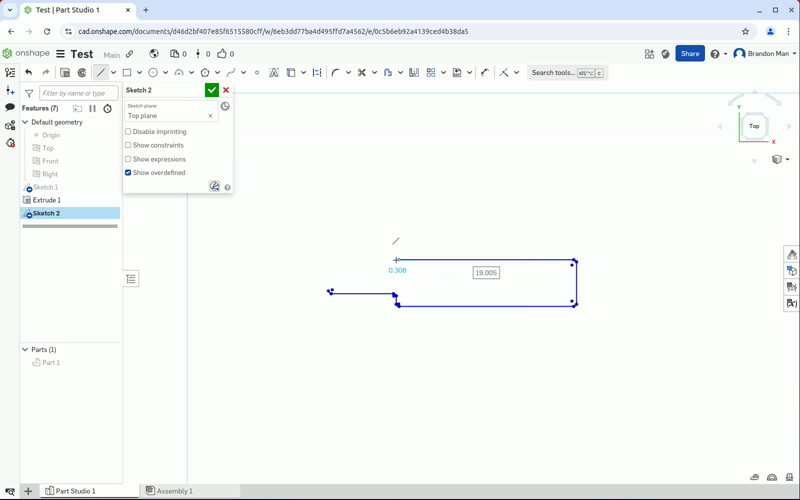
scroll(6)
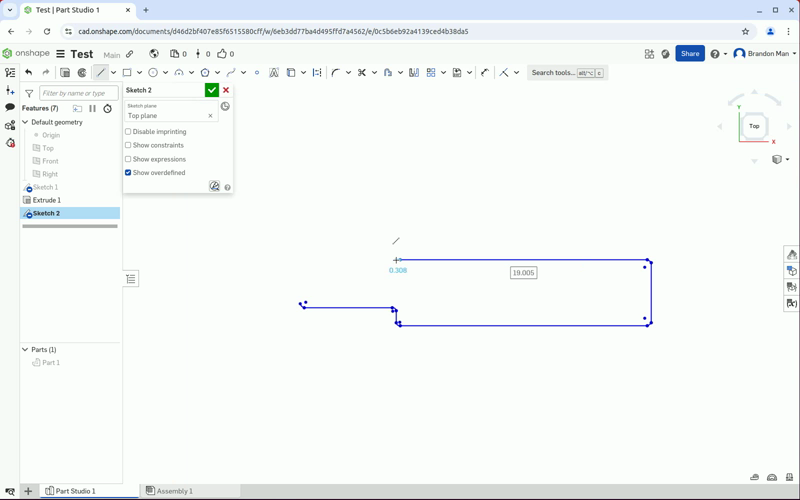
scroll(6)
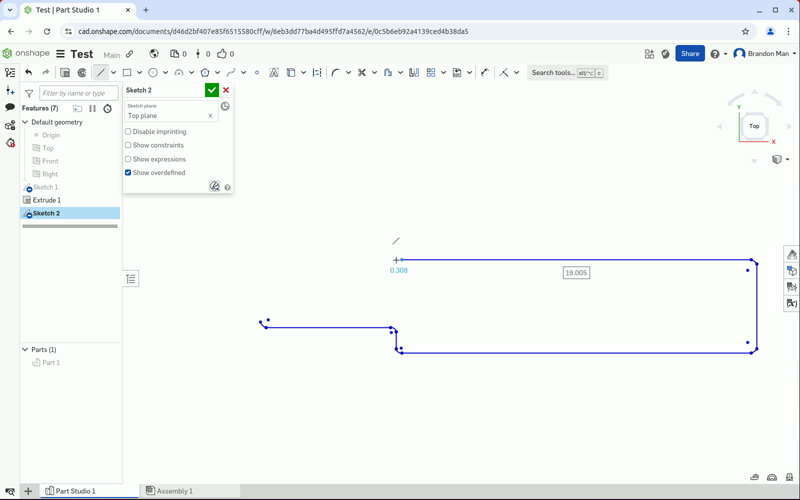
scroll(6)
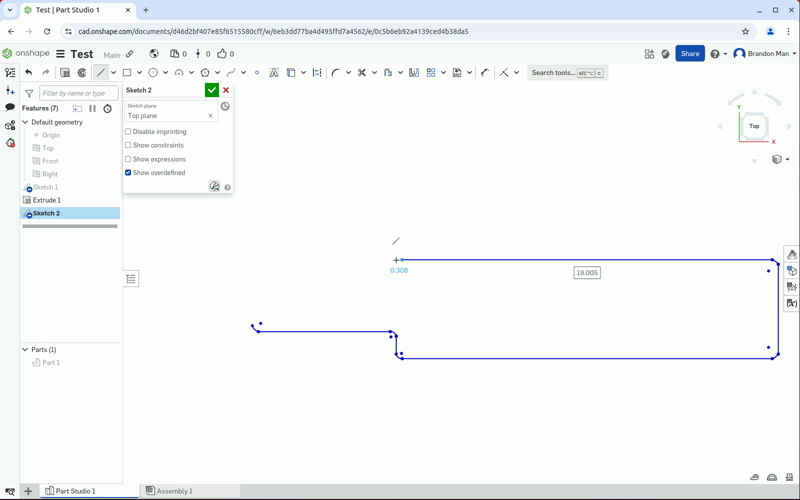
scroll(6)
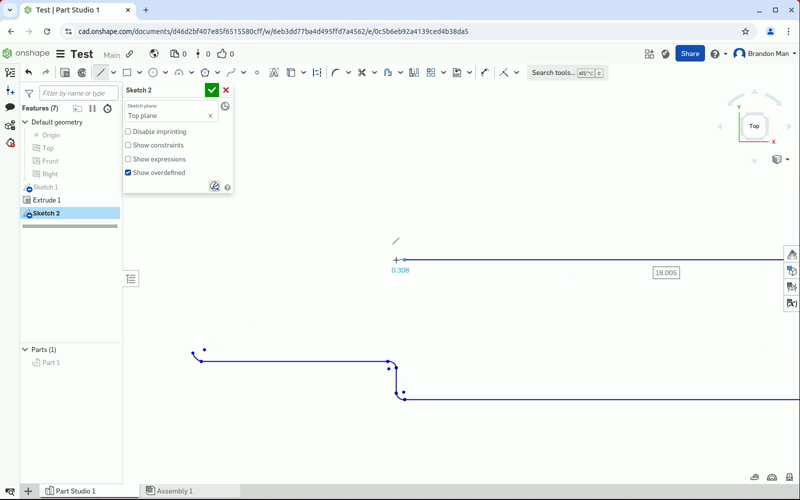
scroll(6)
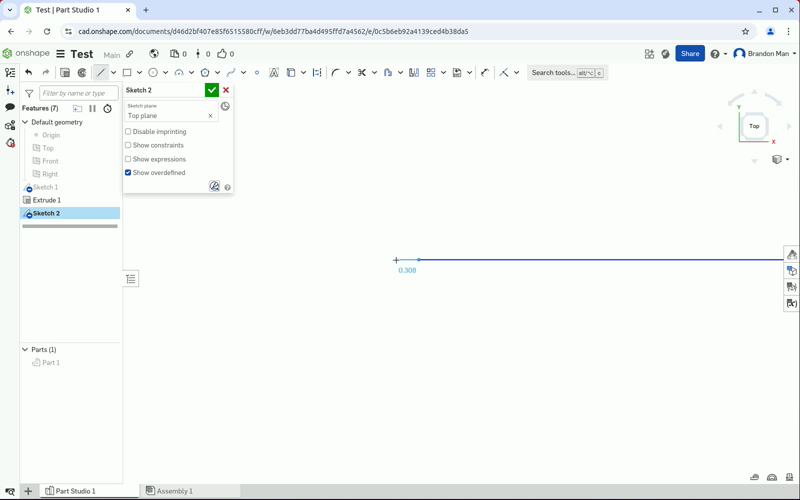
click(396, 259)
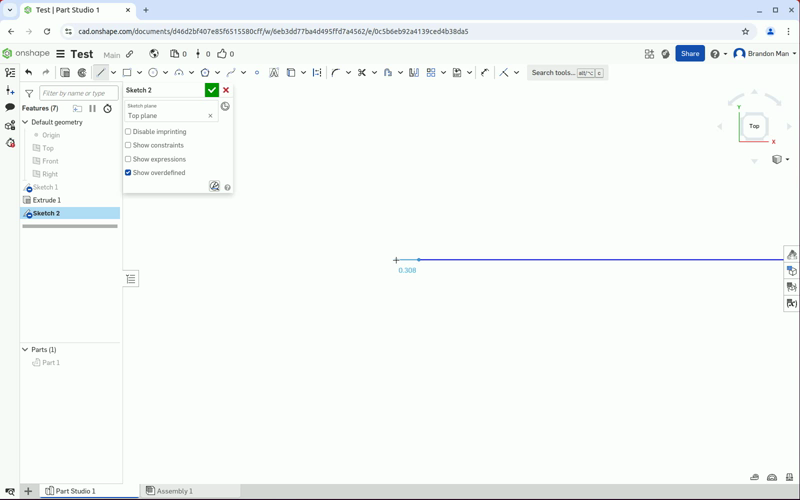
scroll(-6)
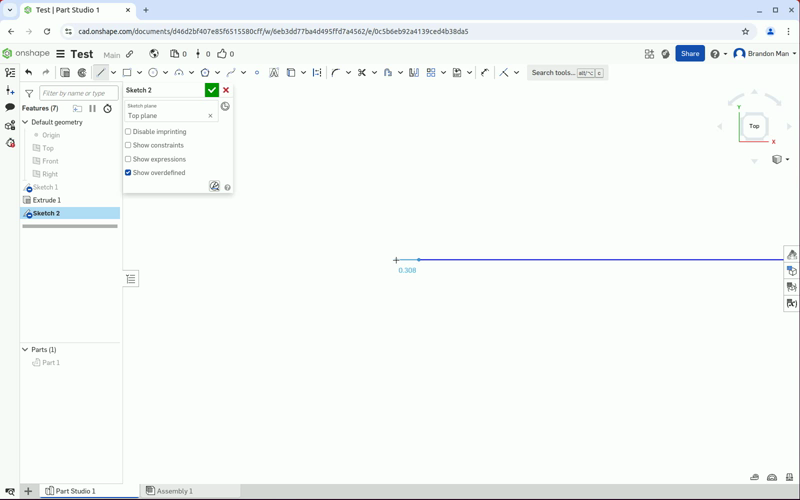
scroll(-6)
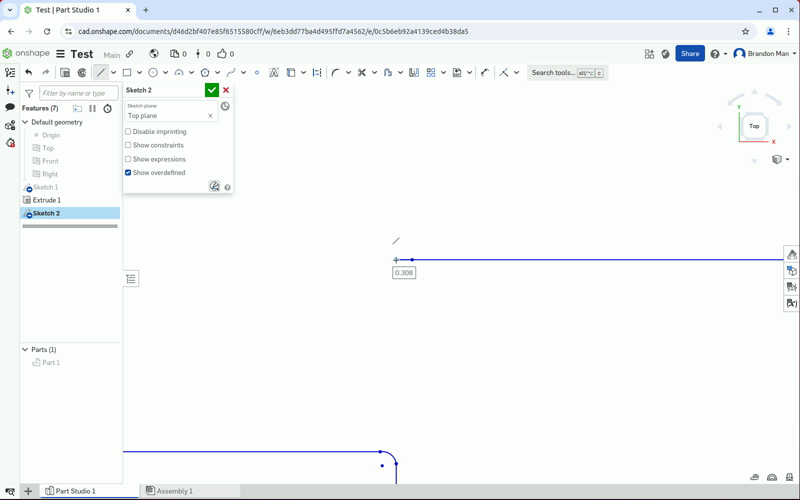
scroll(-6)
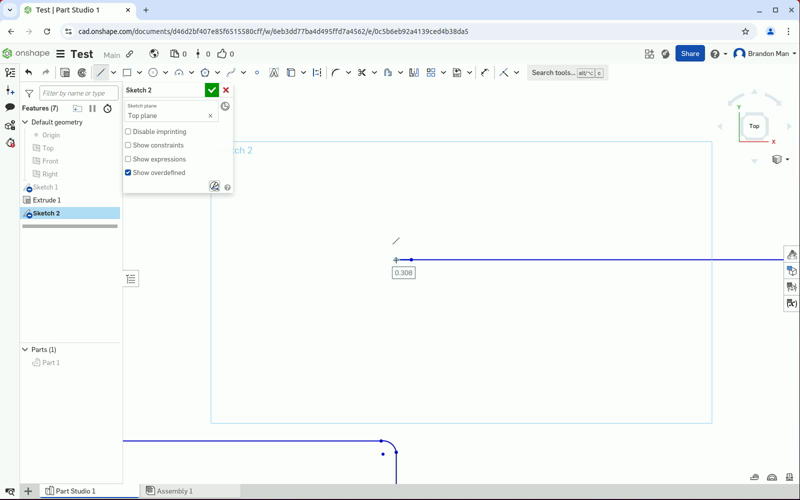
scroll(-6)
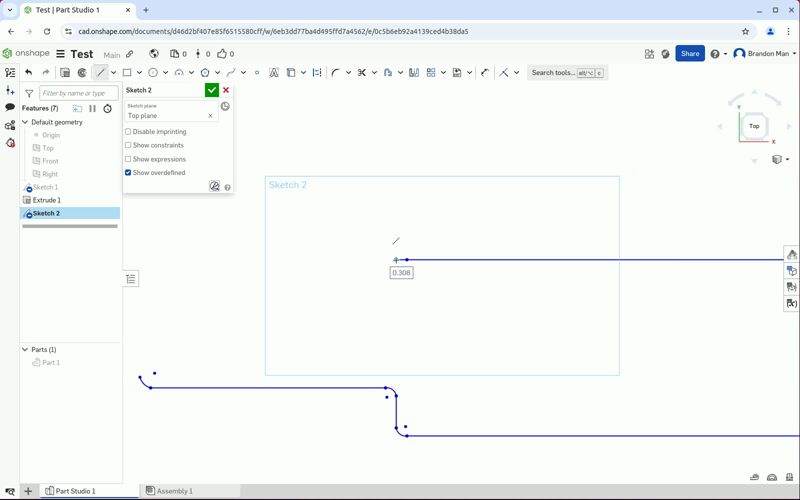
scroll(-6)
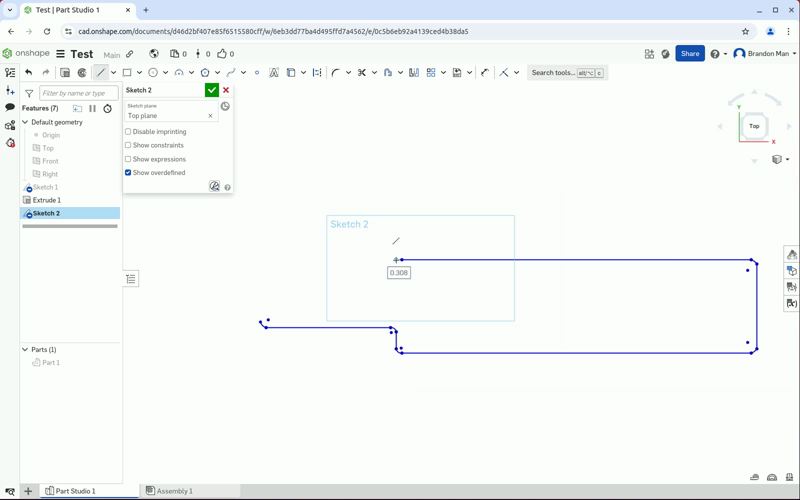
scroll(-6)
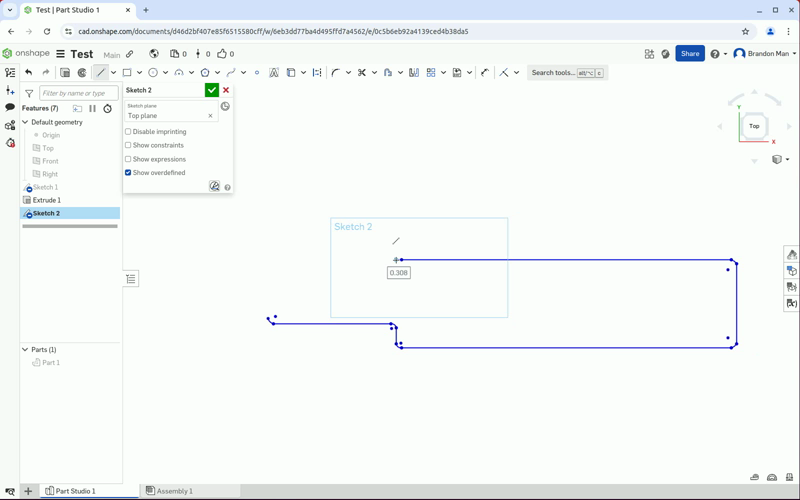
scroll(-6)
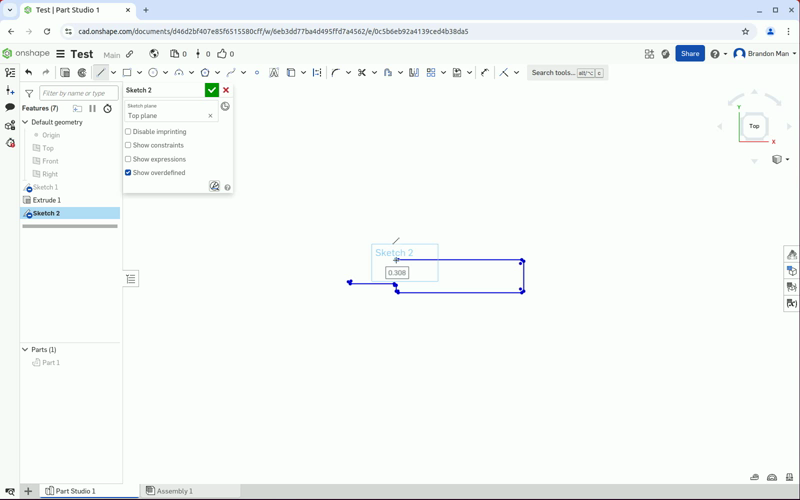
key_up(shift)
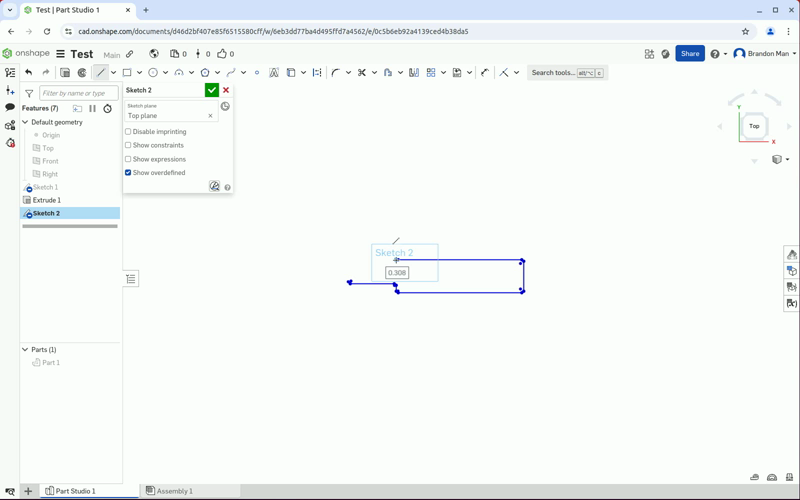
key_down(shift)
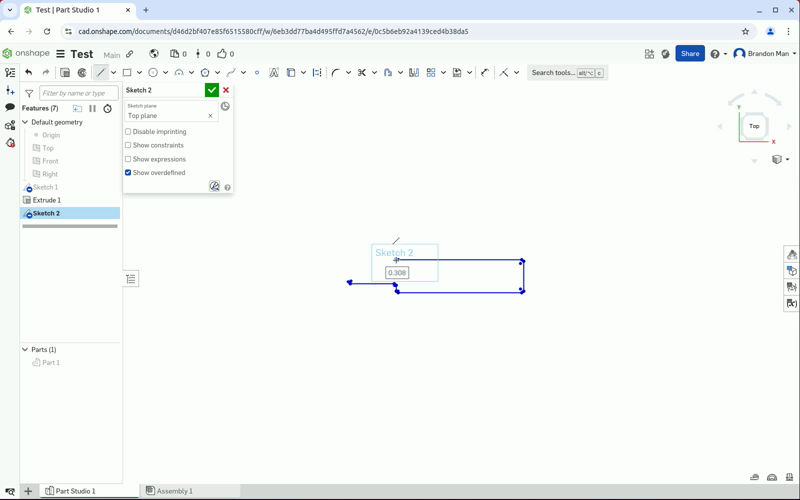
mouse_move(426, 259)
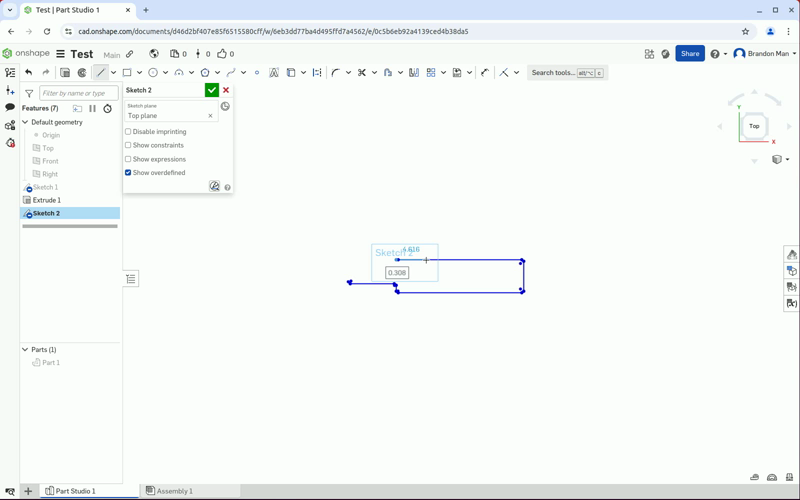
mouse_move(350, 259)
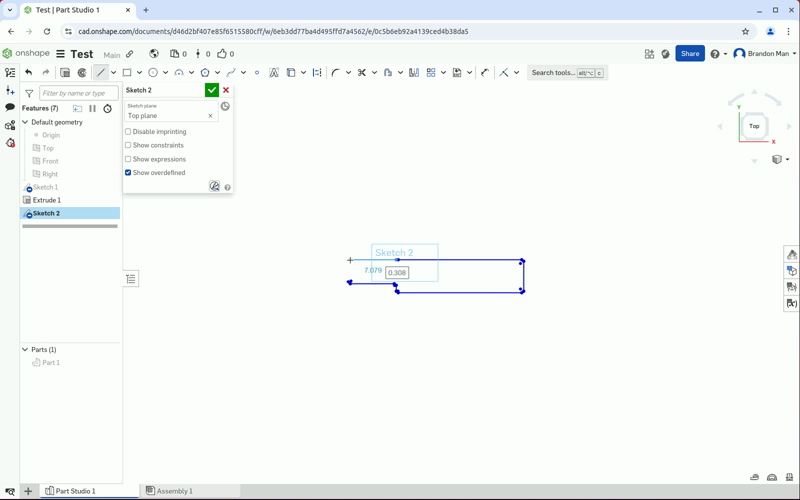
click(350, 259)
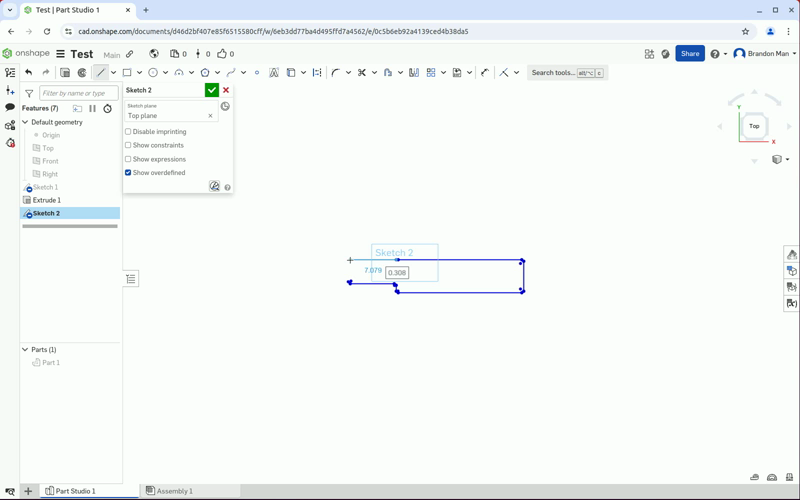
key_up(shift)
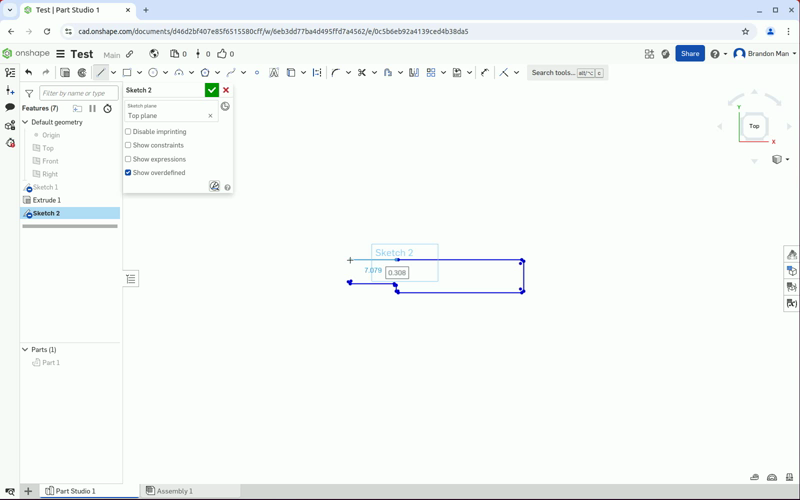
key(esc)
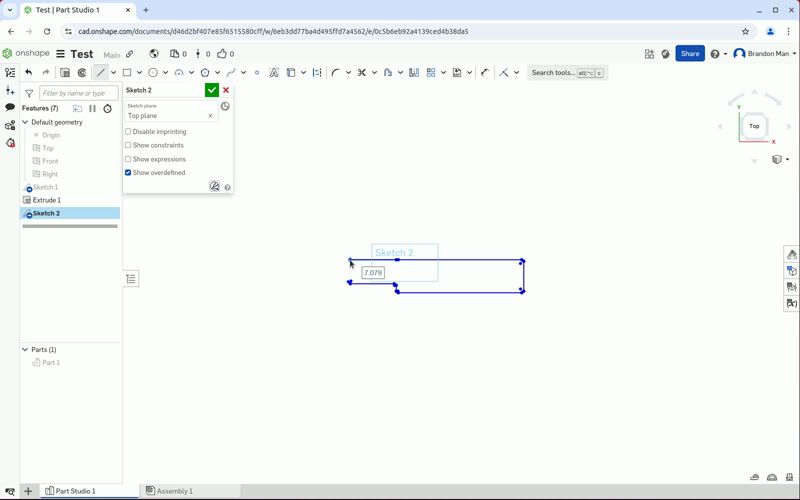
key(a)
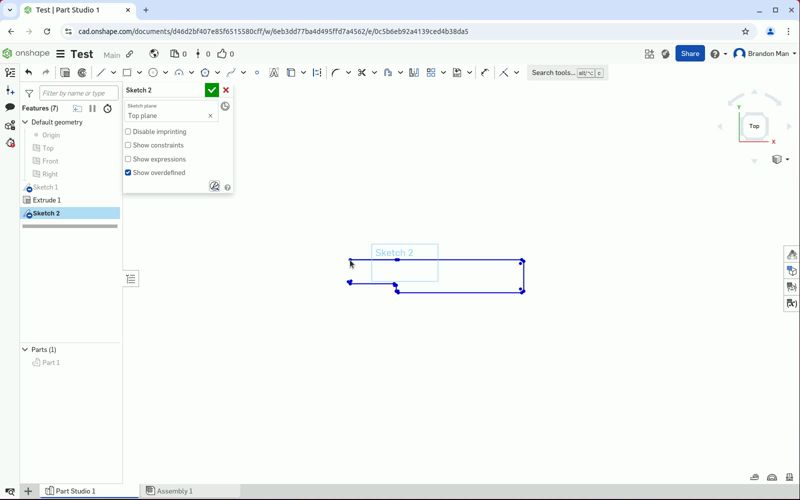
mouse_move(350, 259)
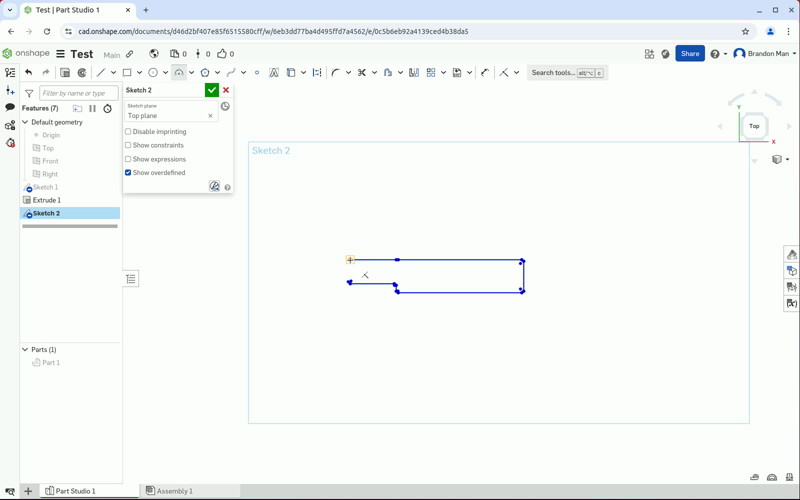
click(350, 259)
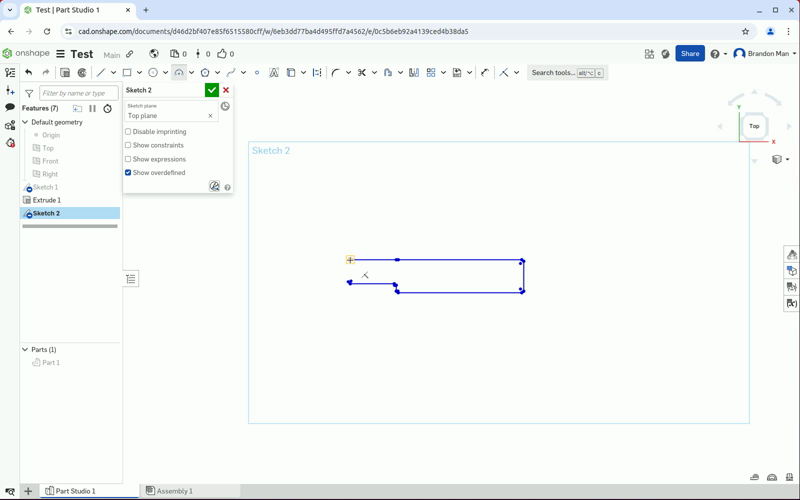
key_down(shift)
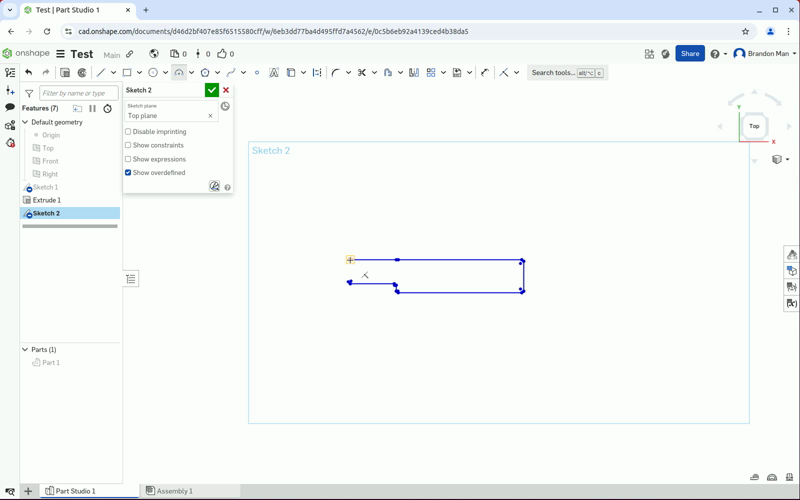
mouse_move(348, 261)
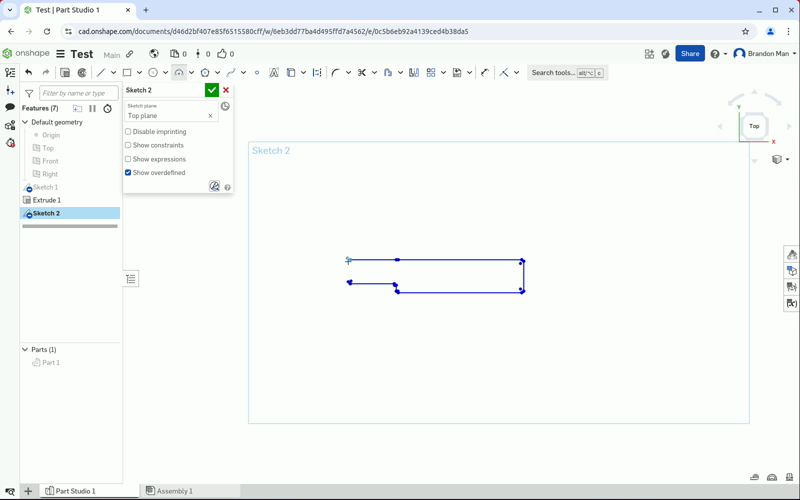
scroll(6)
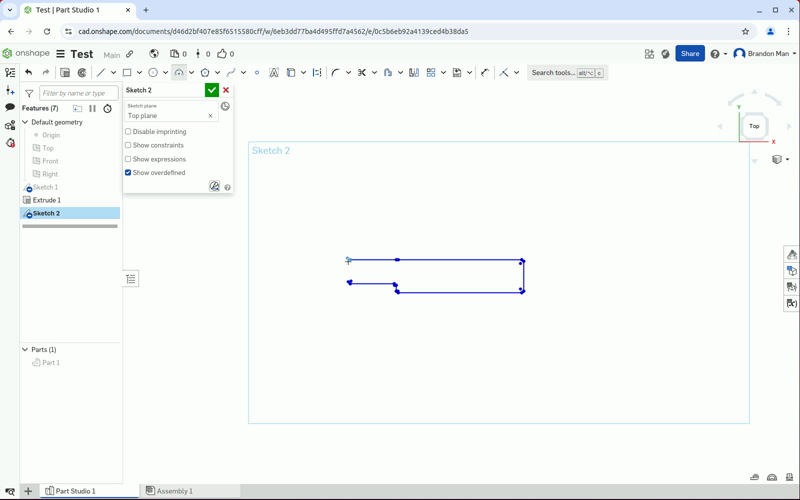
scroll(6)
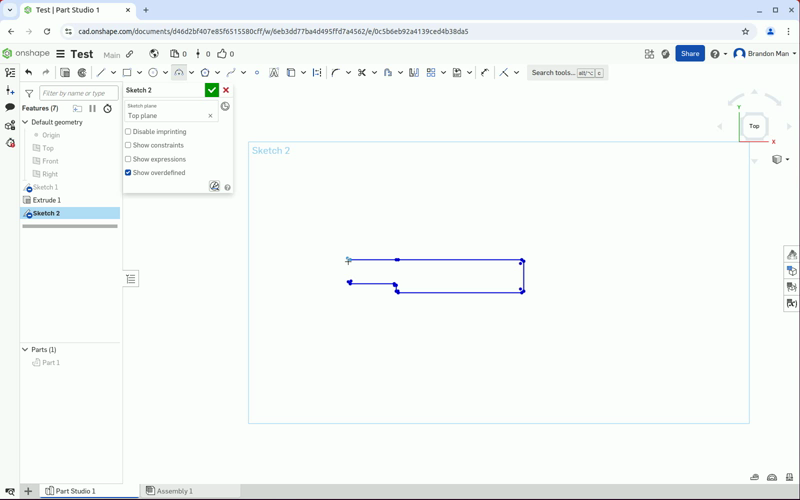
scroll(6)
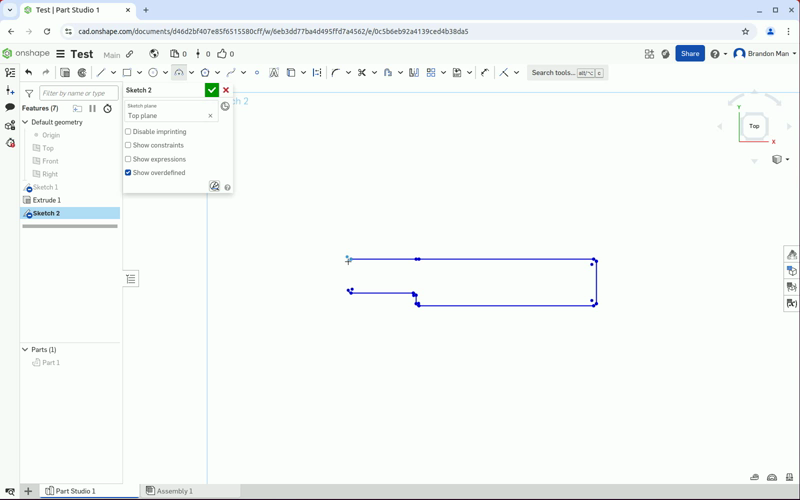
scroll(6)
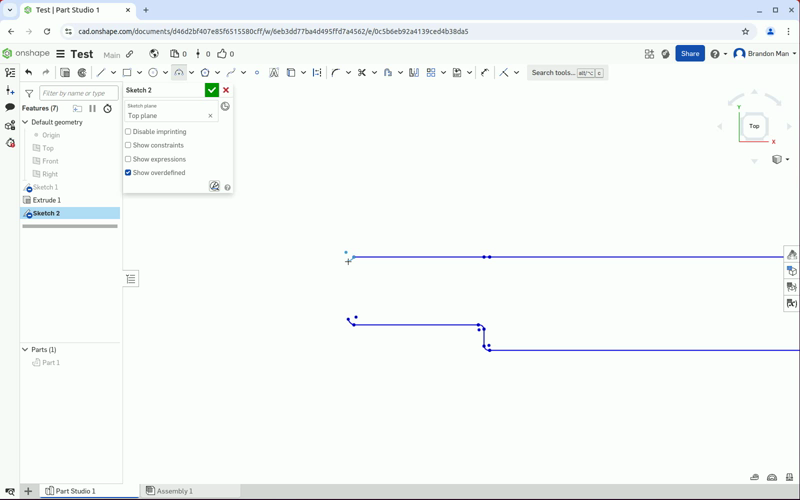
scroll(6)
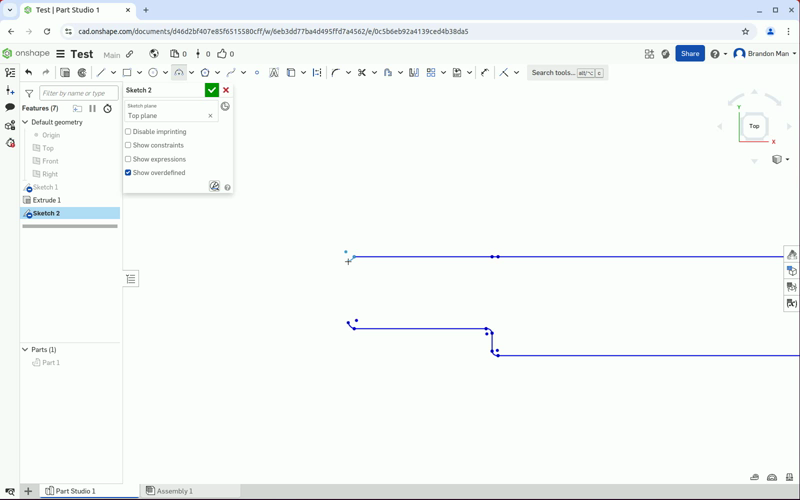
scroll(6)
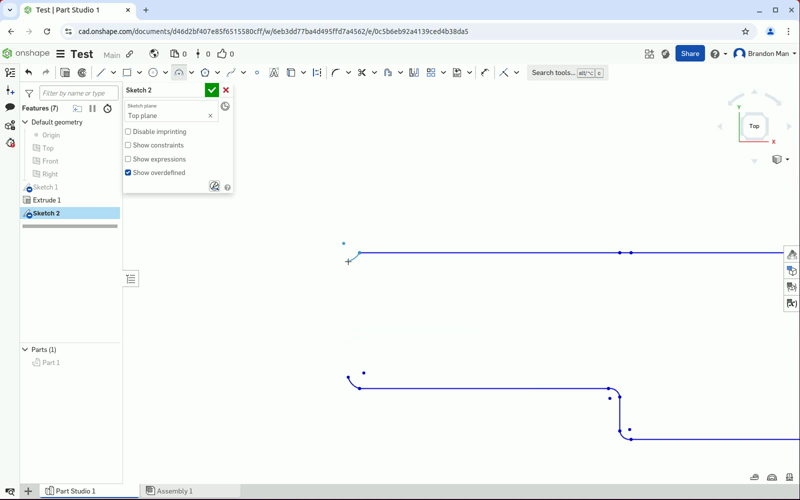
scroll(6)
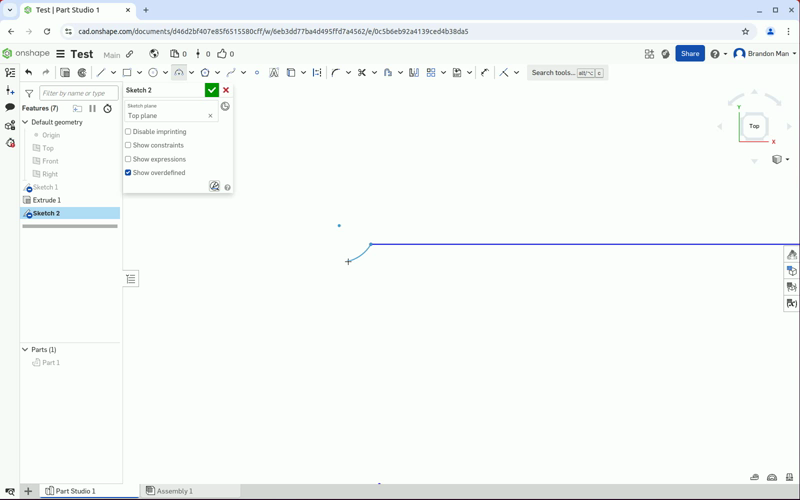
click(348, 261)
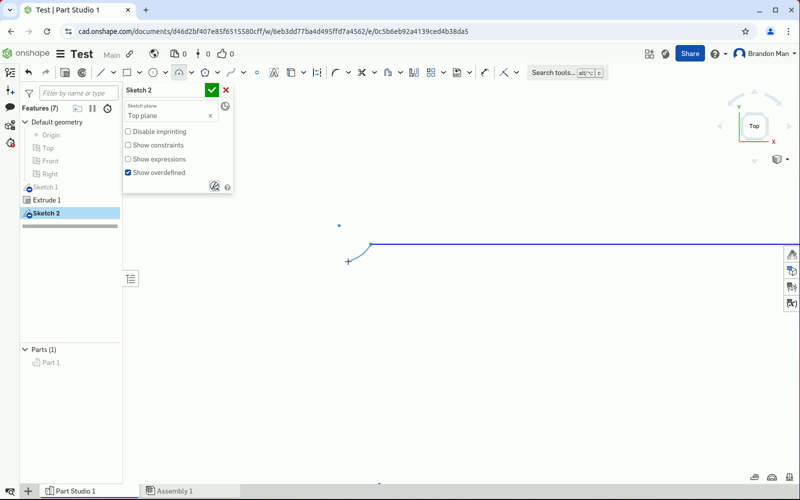
scroll(-6)
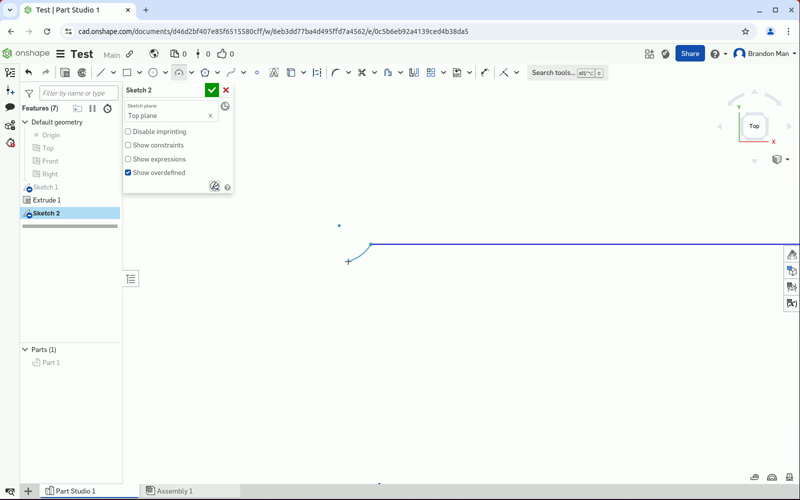
scroll(-6)
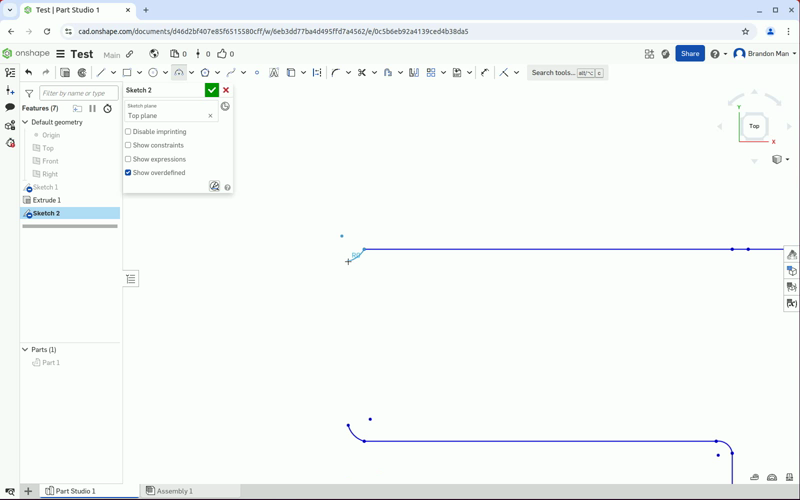
scroll(-6)
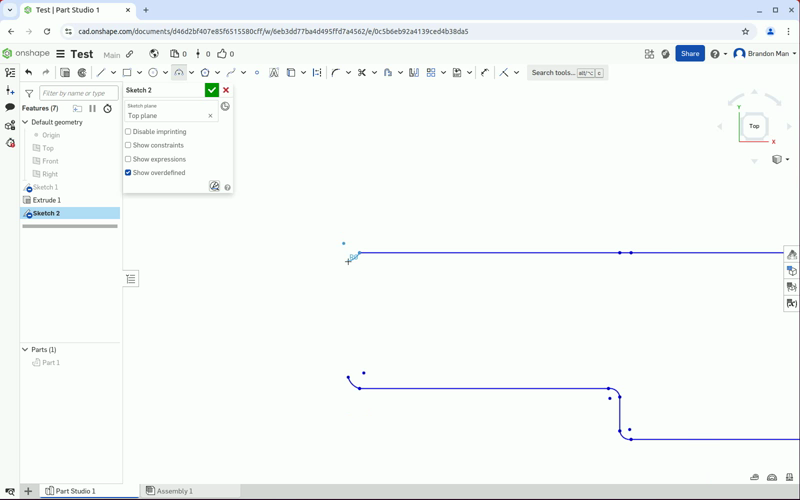
scroll(-6)
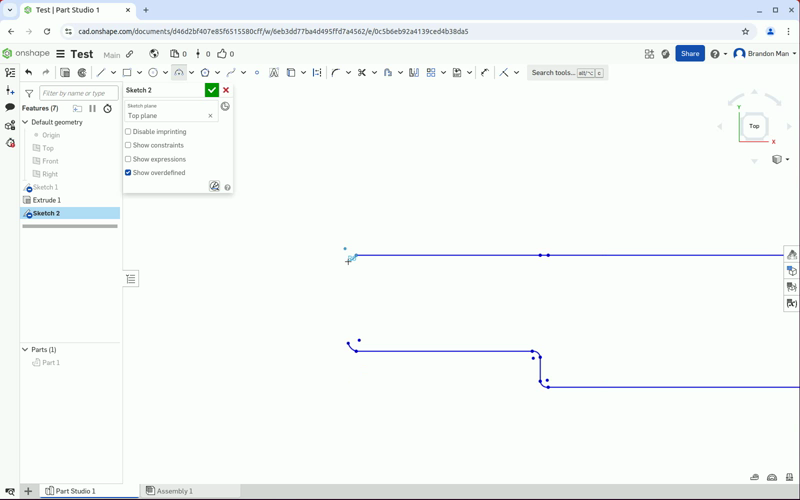
scroll(-6)
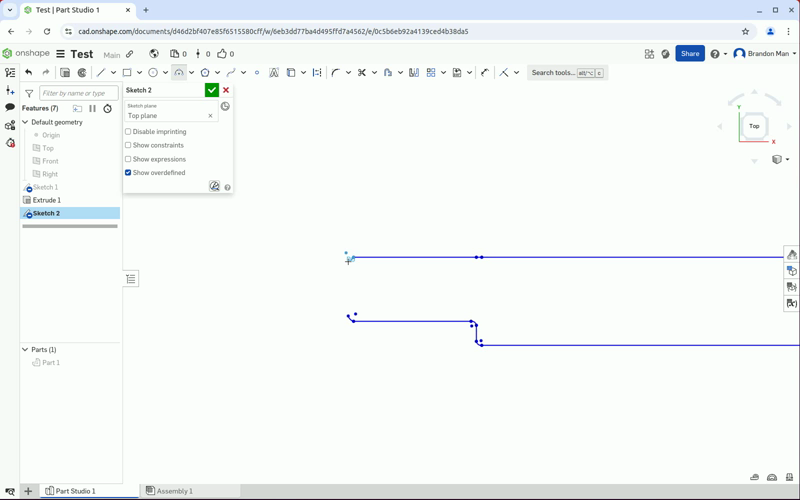
scroll(-6)
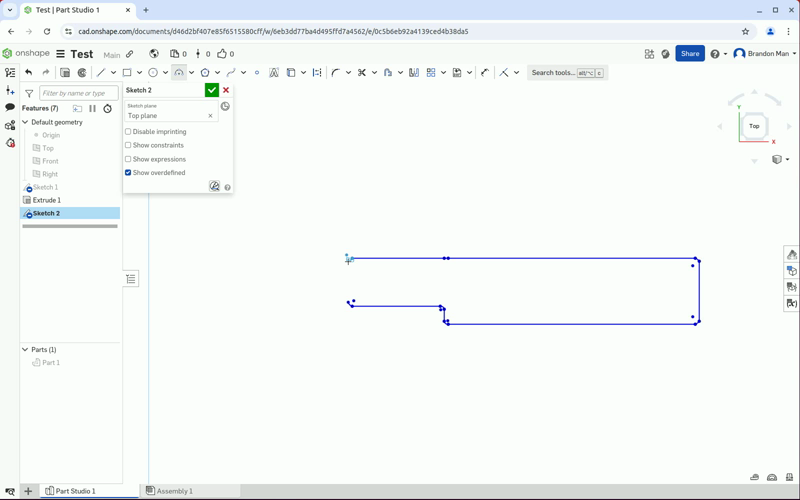
scroll(-6)
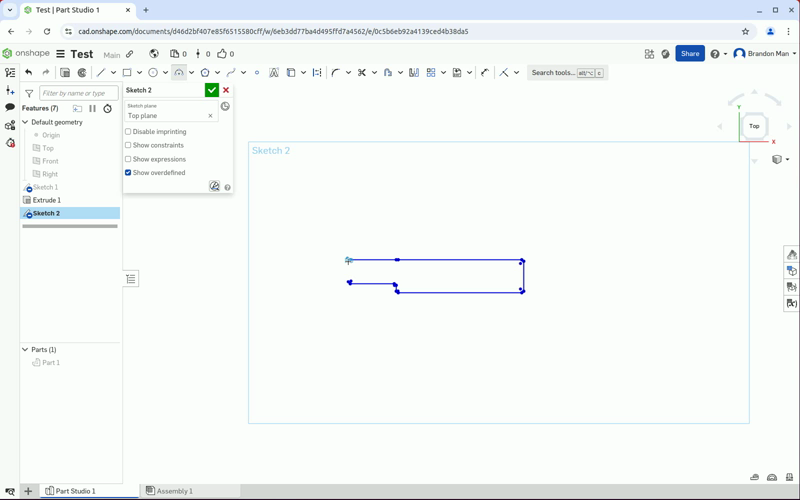
mouse_move(348, 260)
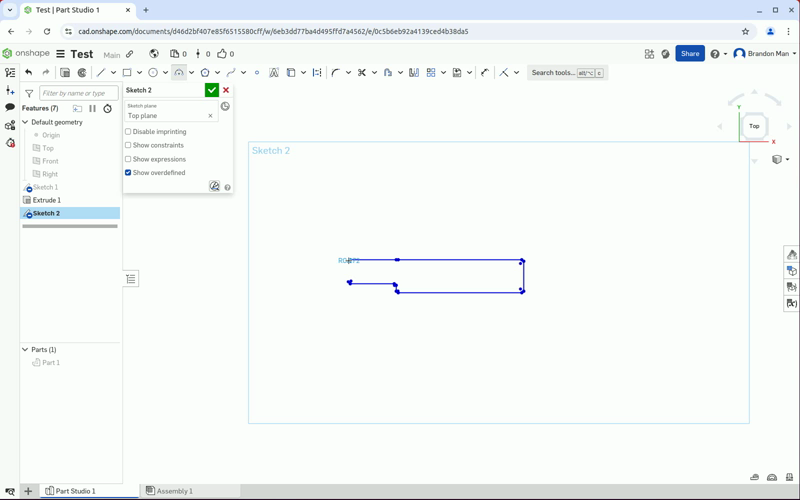
scroll(6)
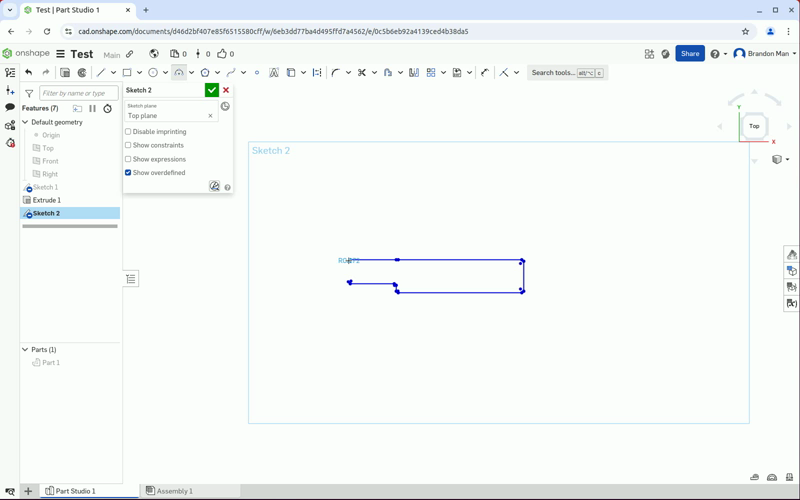
scroll(6)
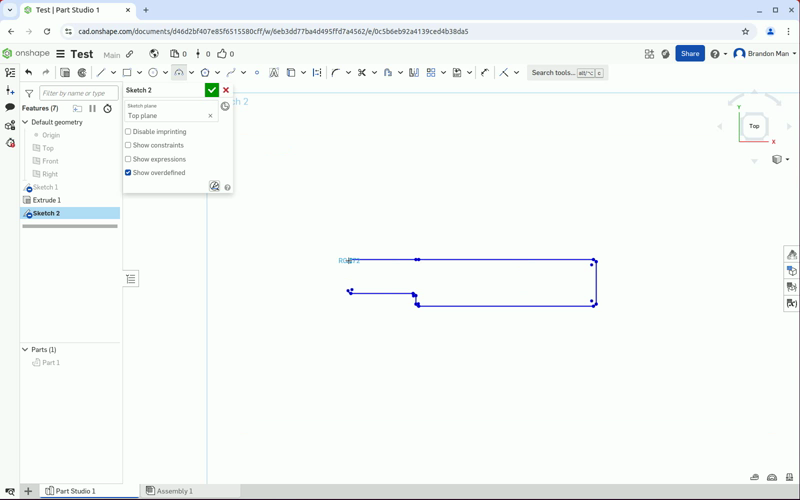
scroll(6)
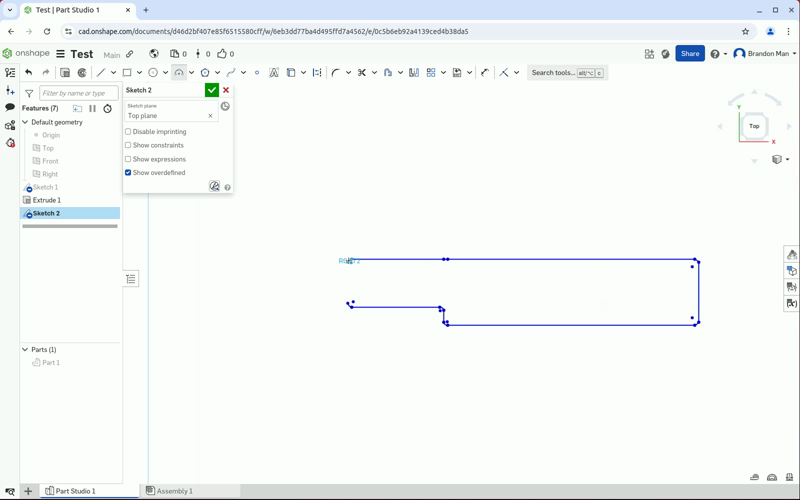
scroll(6)
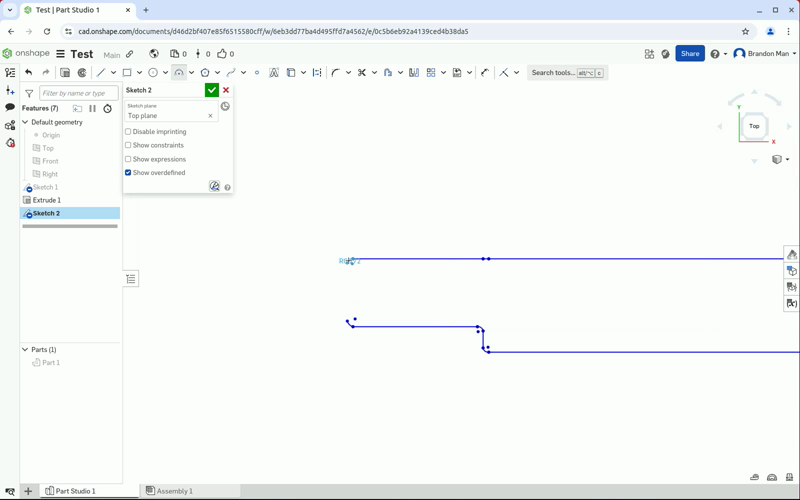
scroll(6)
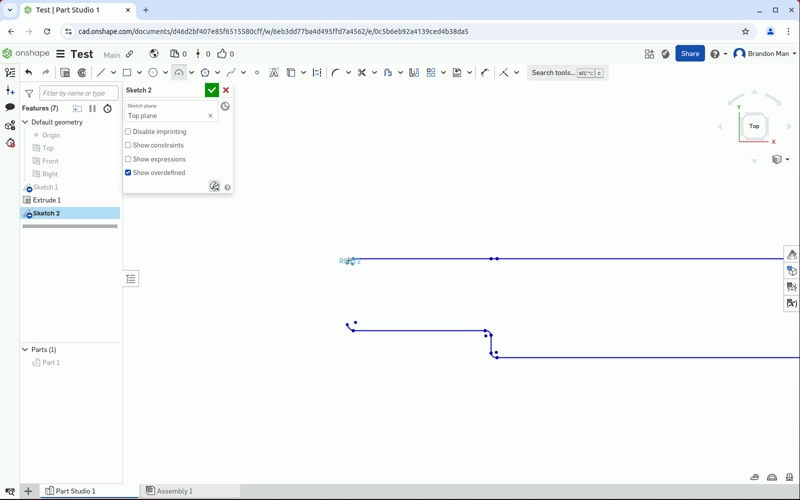
scroll(6)
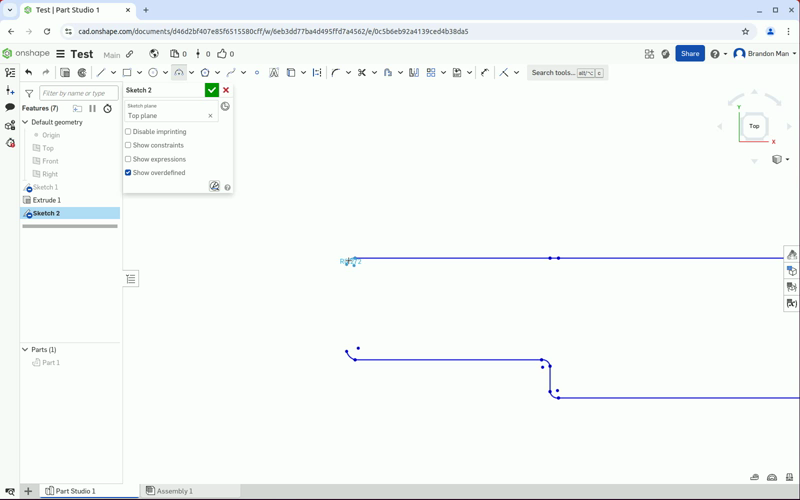
scroll(6)
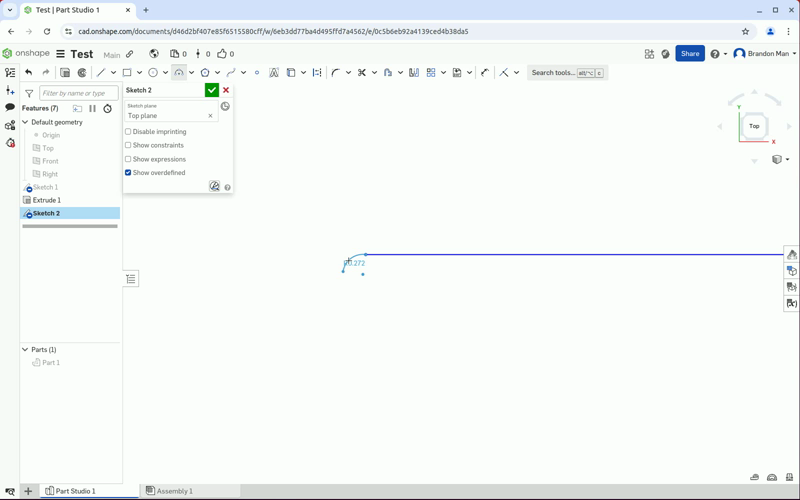
click(348, 260)
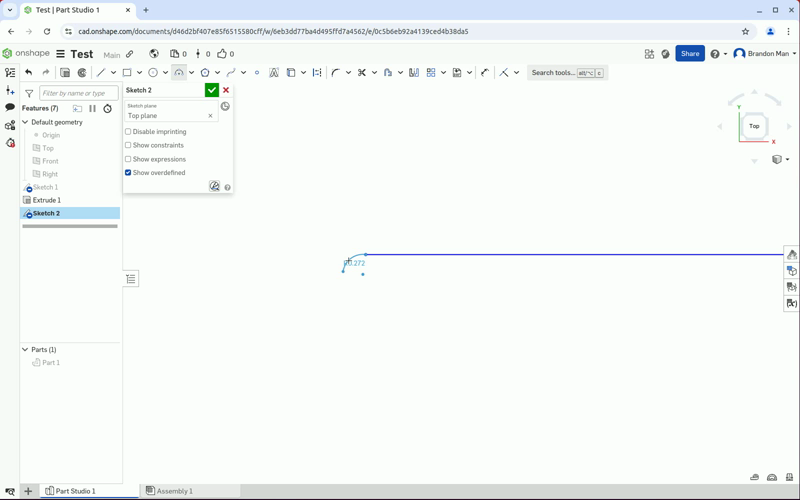
scroll(-6)
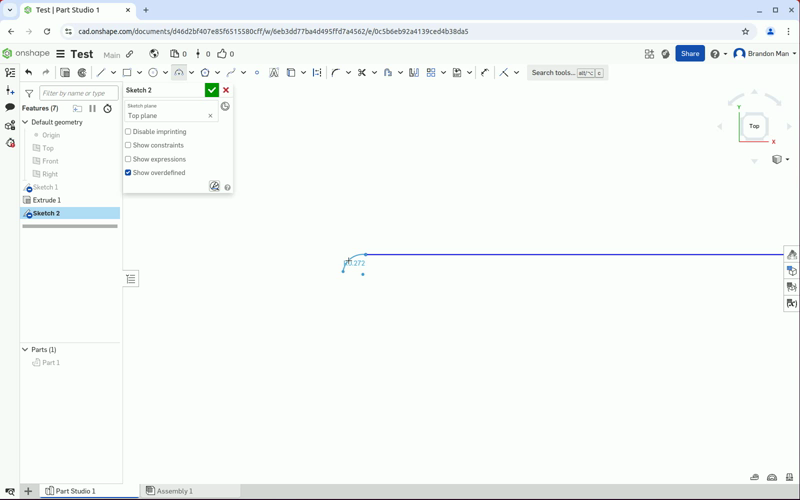
scroll(-6)
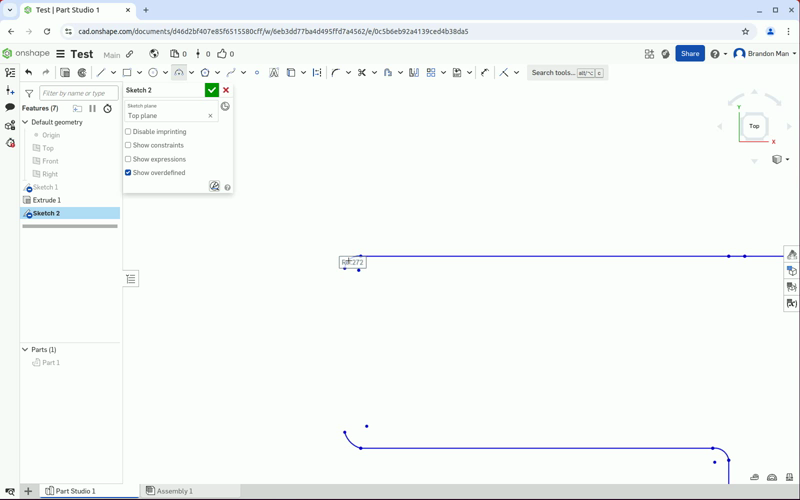
scroll(-6)
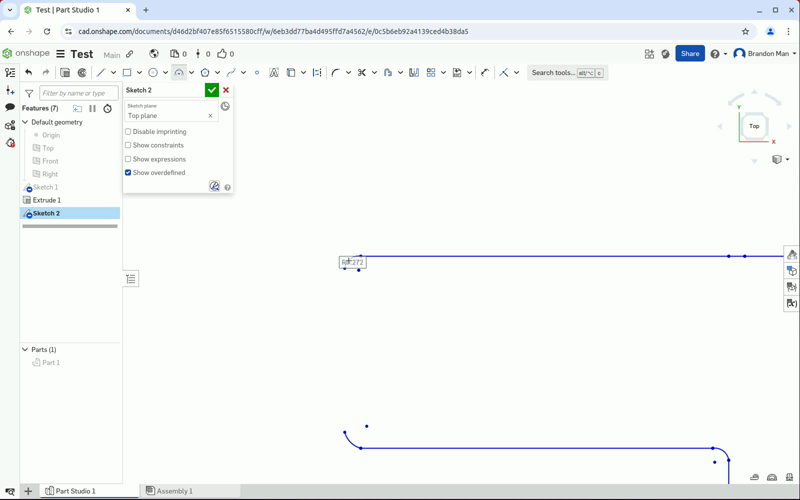
scroll(-6)
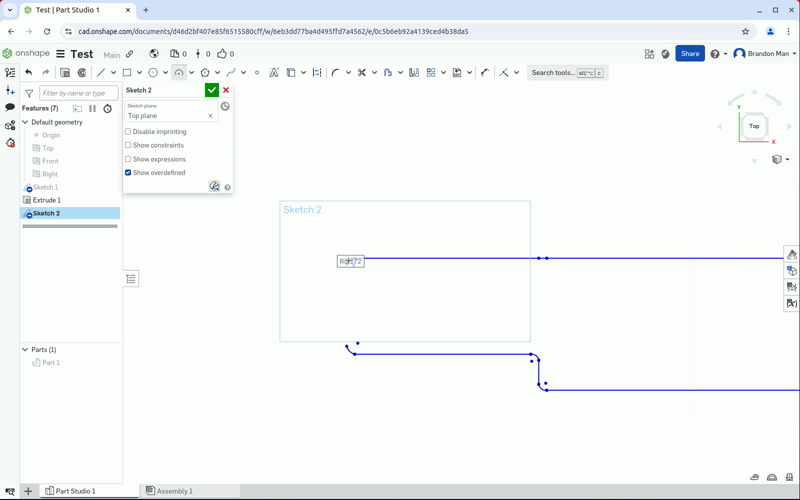
scroll(-6)
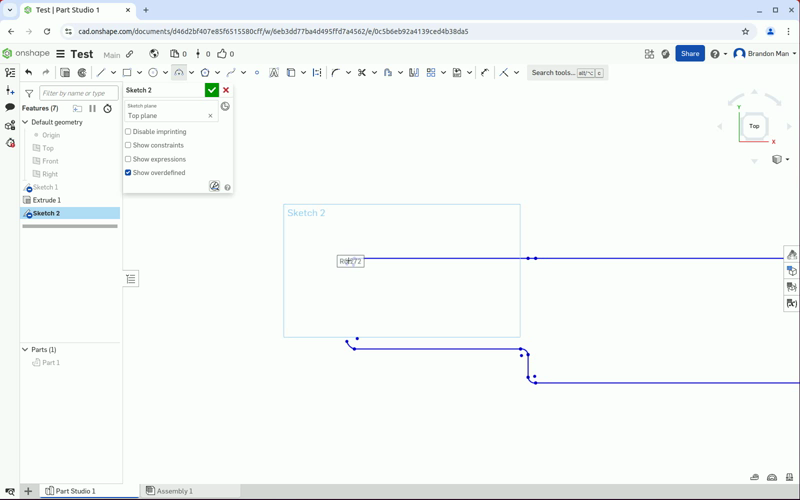
scroll(-6)
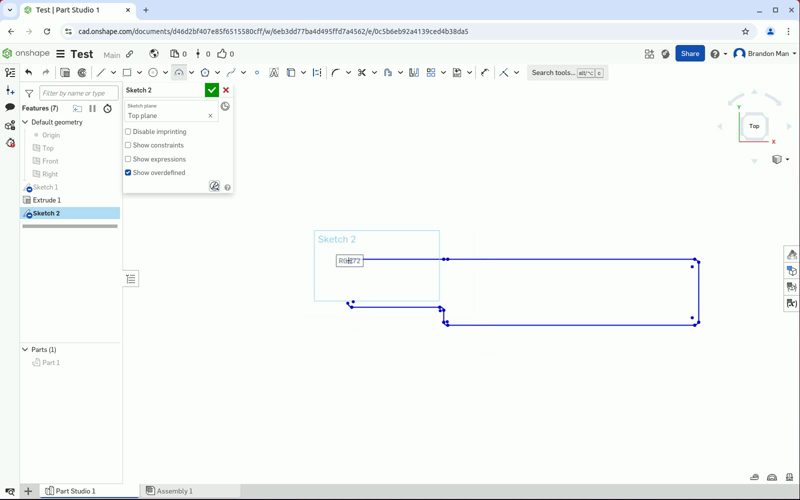
scroll(-6)
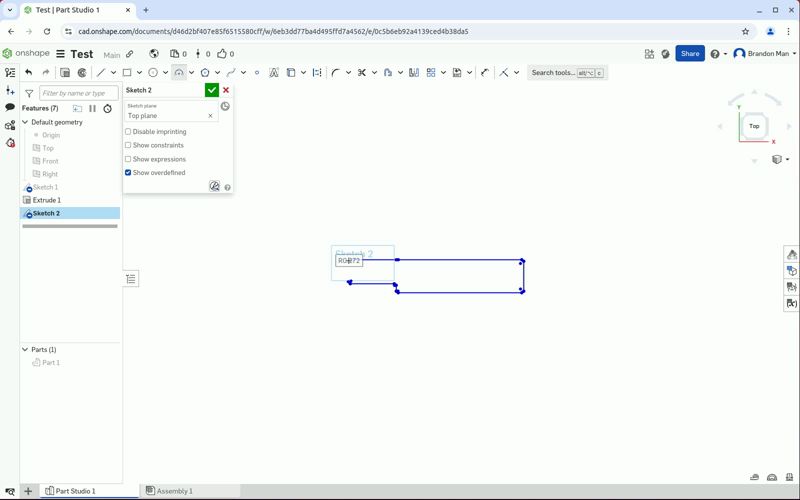
key_up(shift)
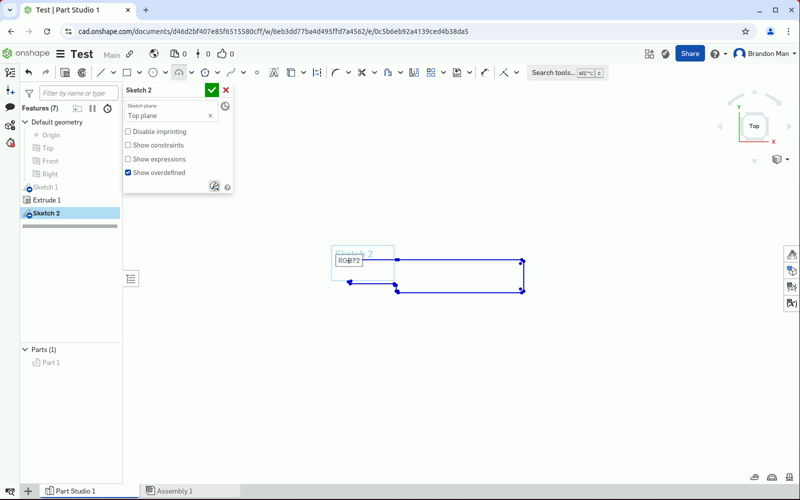
key(esc)
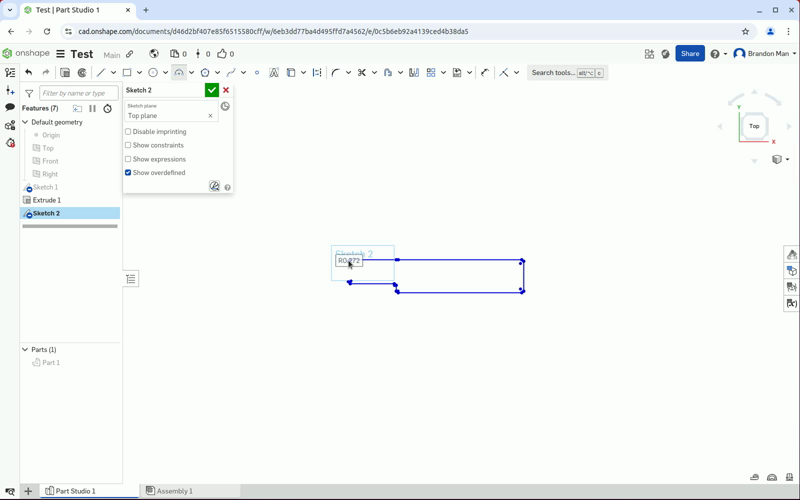
key(l)
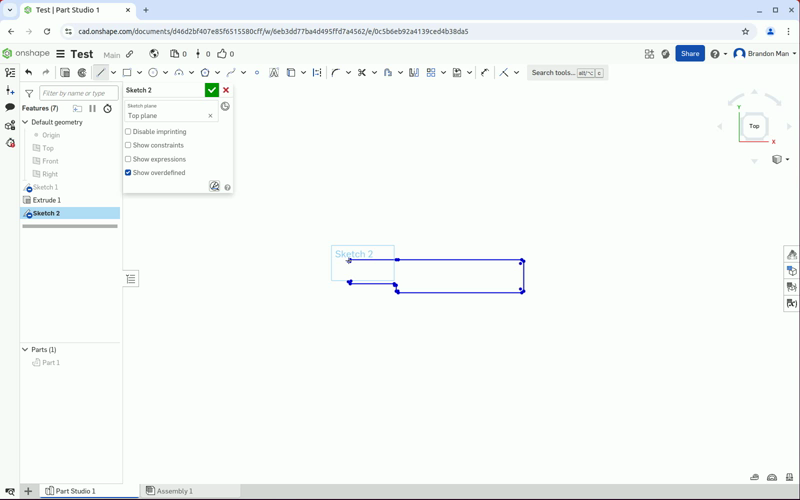
mouse_move(348, 261)
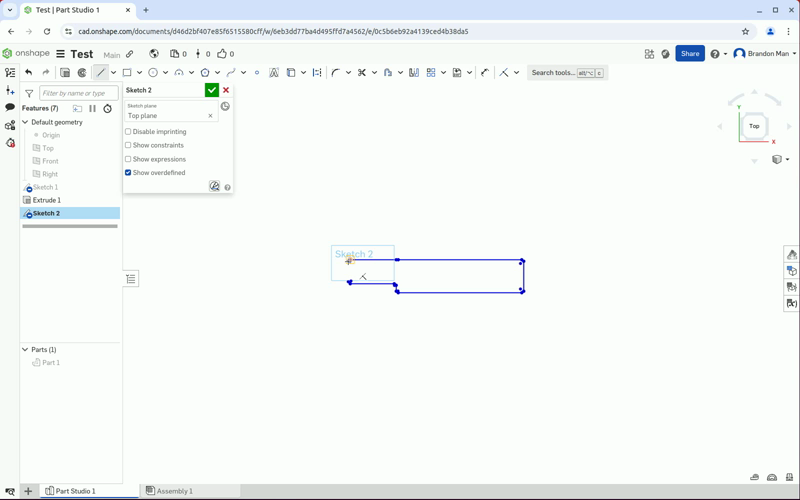
scroll(6)
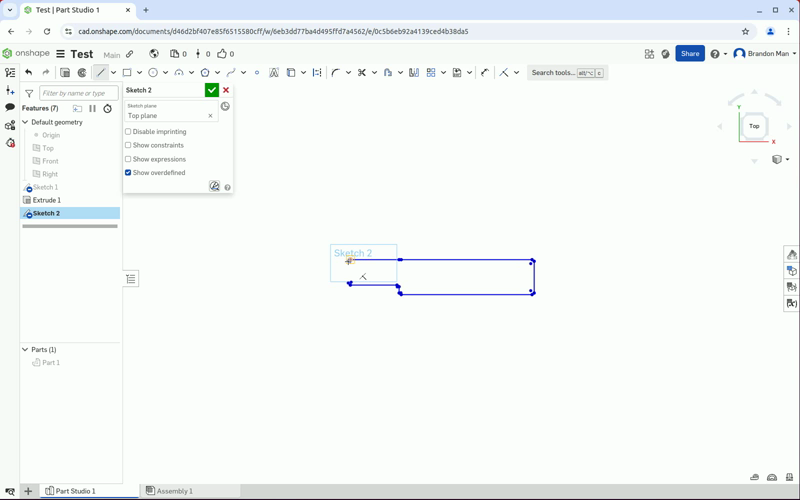
scroll(6)
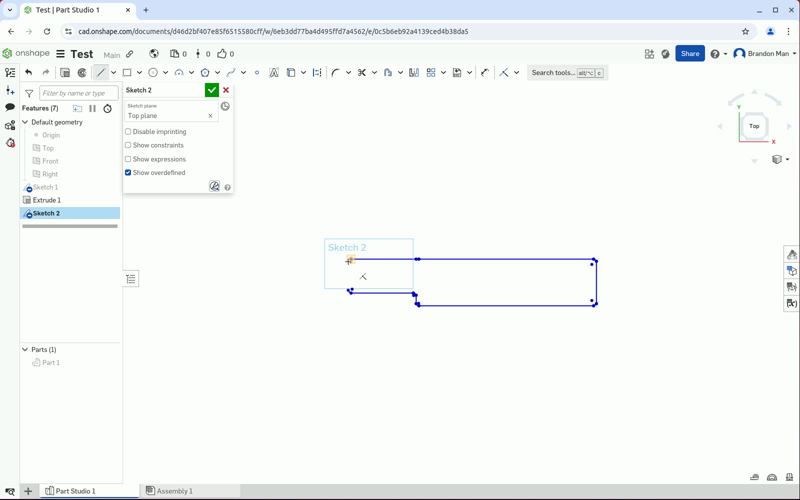
scroll(6)
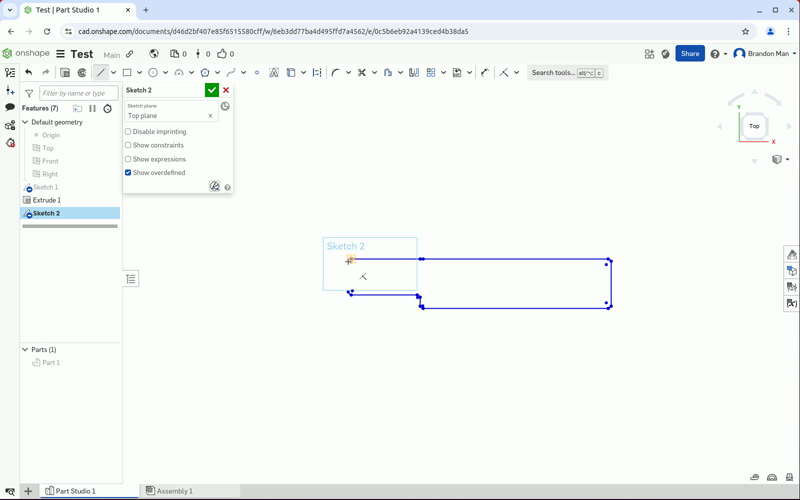
scroll(6)
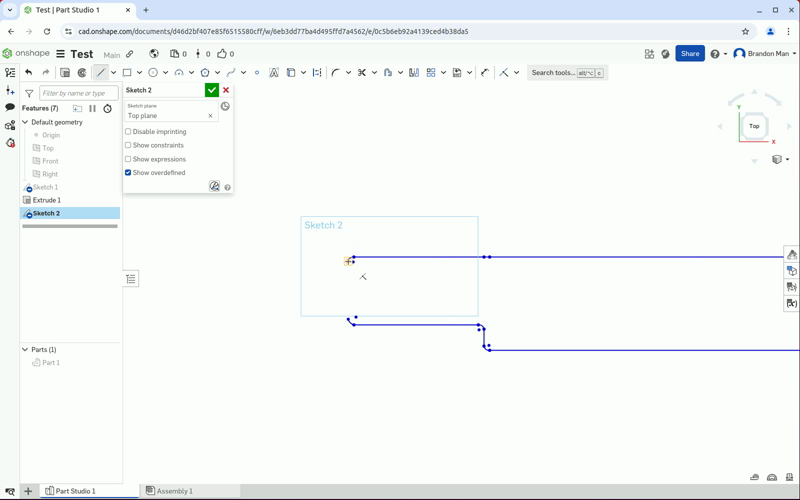
scroll(6)
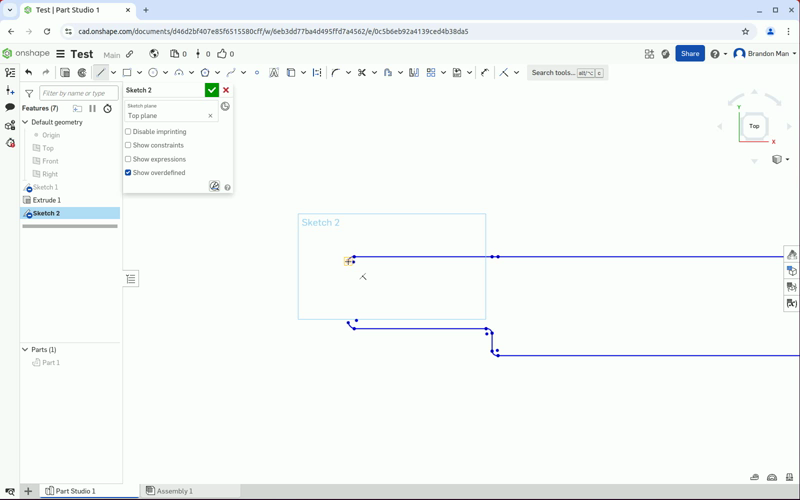
scroll(6)
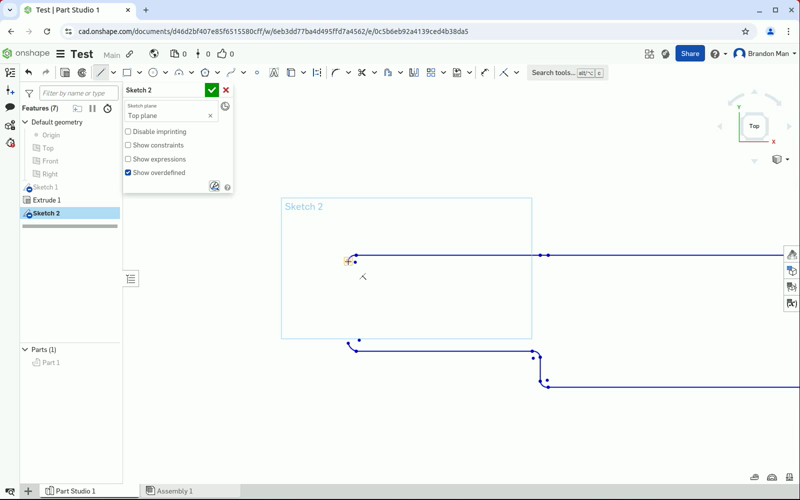
scroll(6)
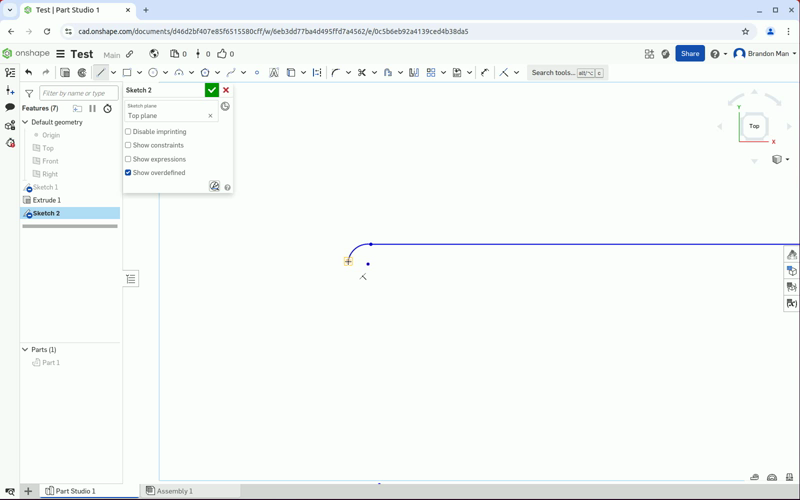
click(348, 261)
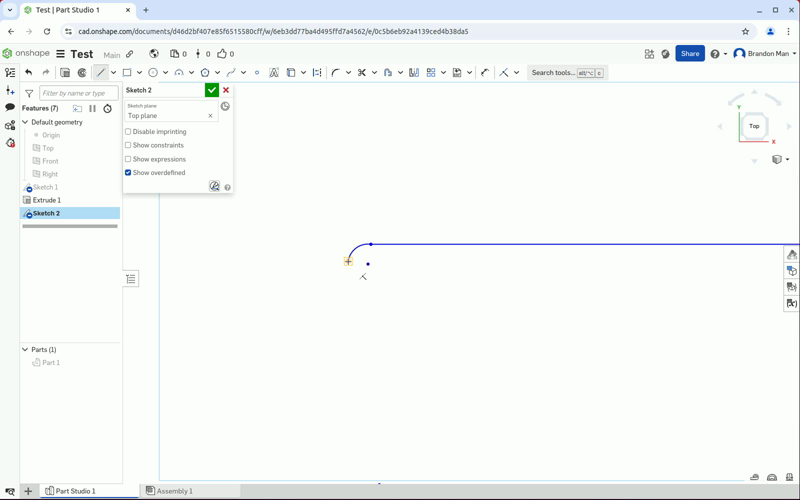
scroll(-6)
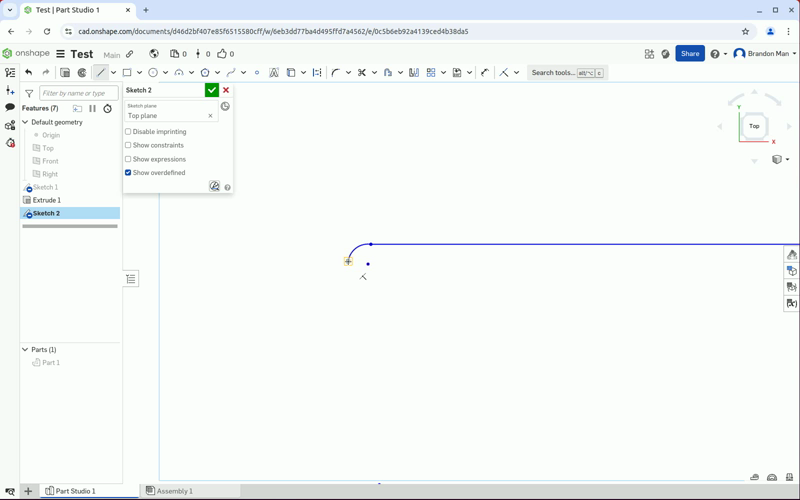
scroll(-6)
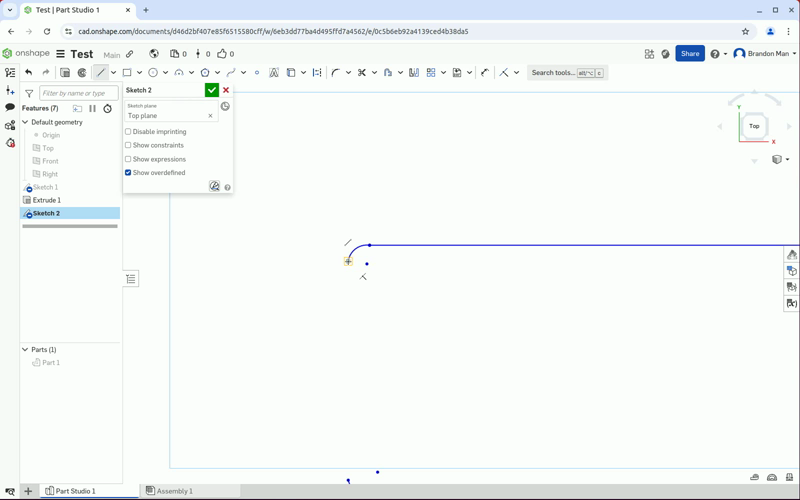
scroll(-6)
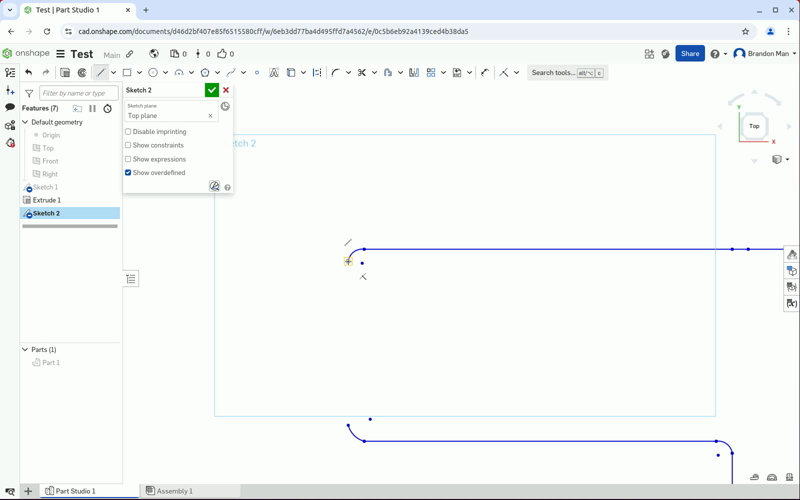
scroll(-6)
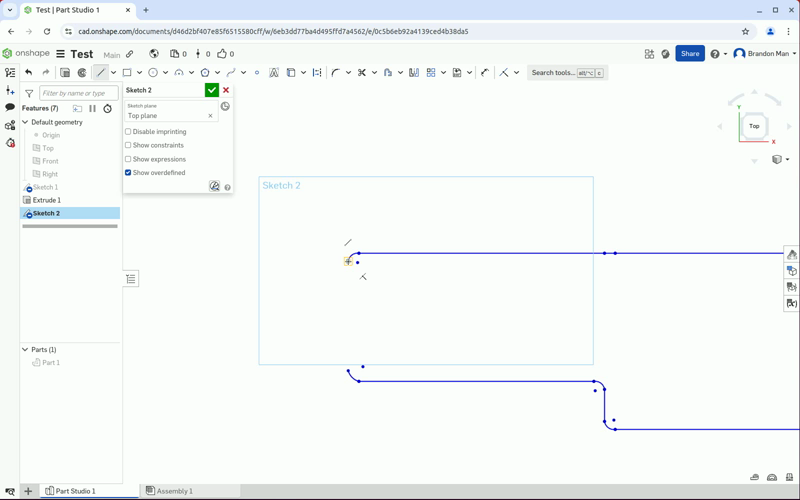
scroll(-6)
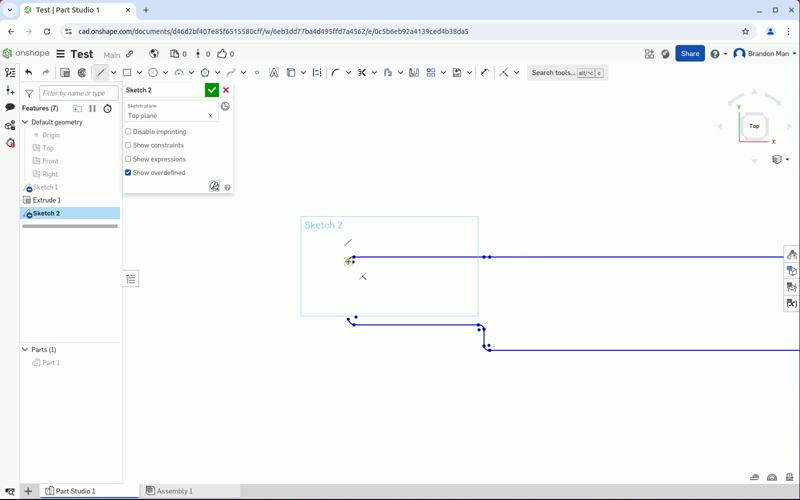
scroll(-6)
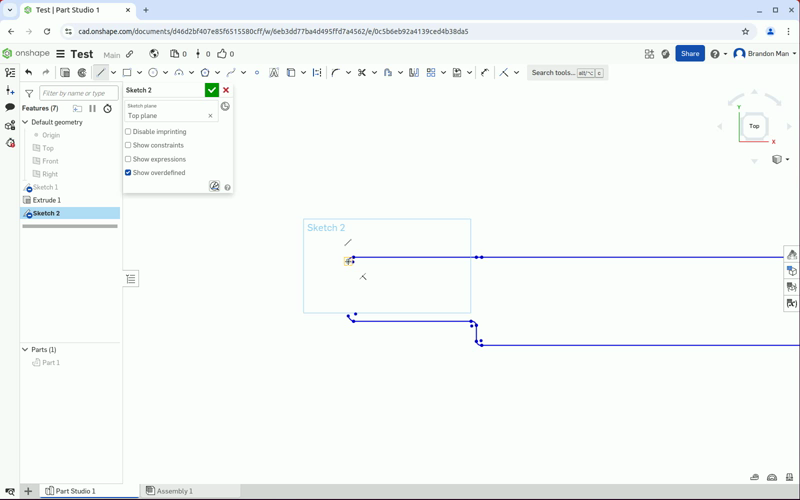
scroll(-6)
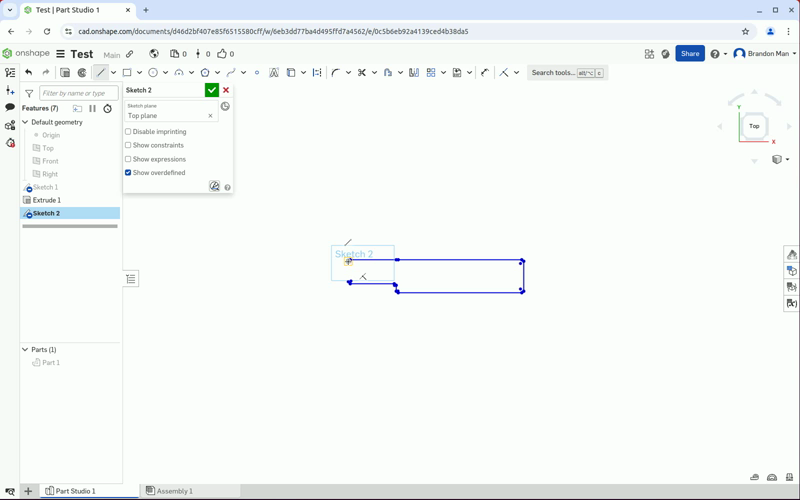
mouse_move(378, 261)
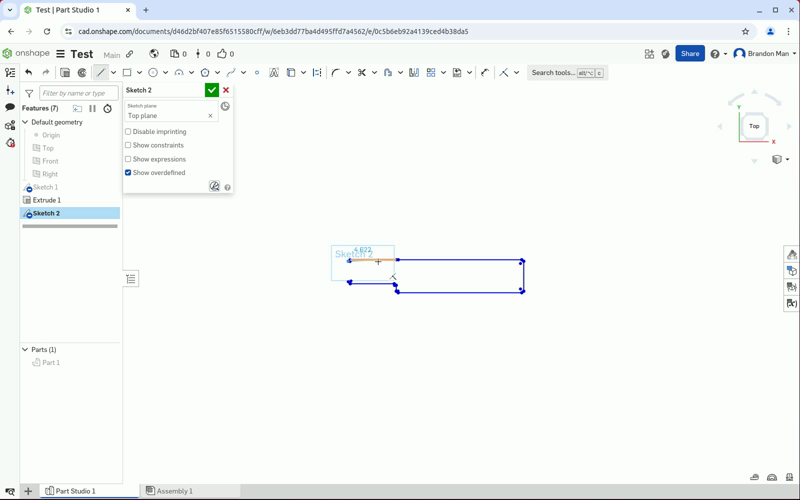
key_down(shift)
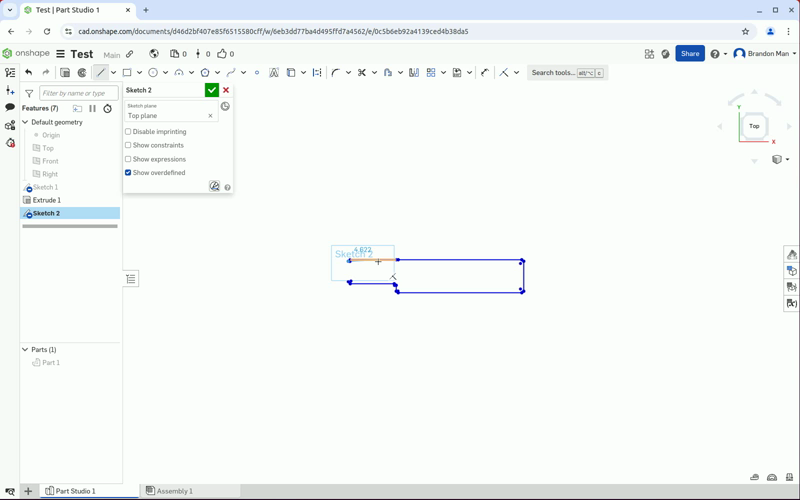
mouse_move(348, 281)
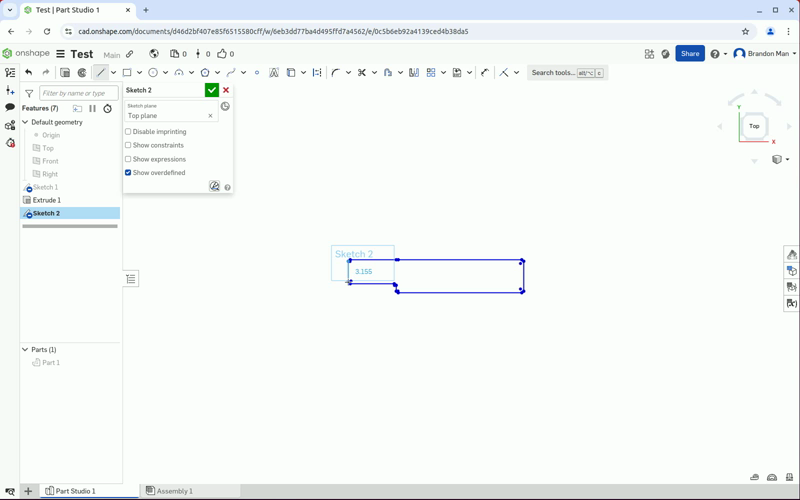
scroll(6)
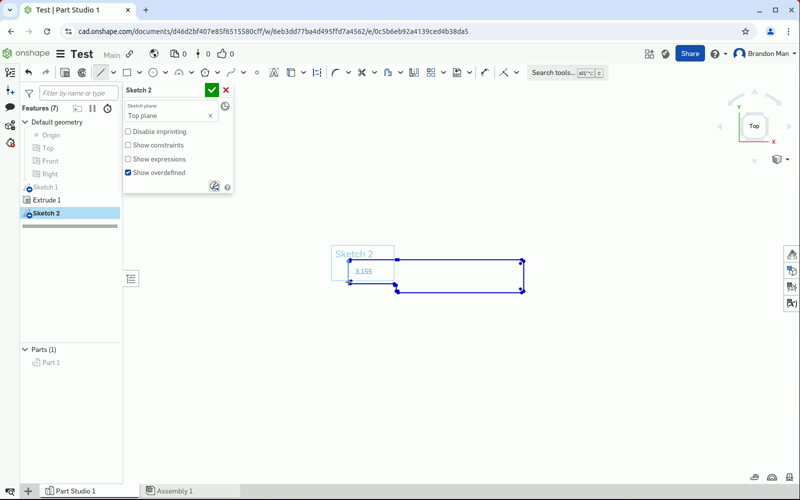
scroll(6)
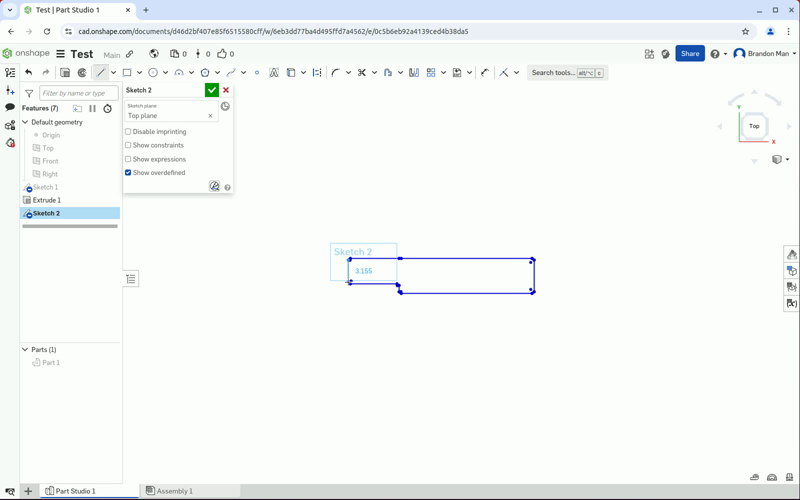
scroll(6)
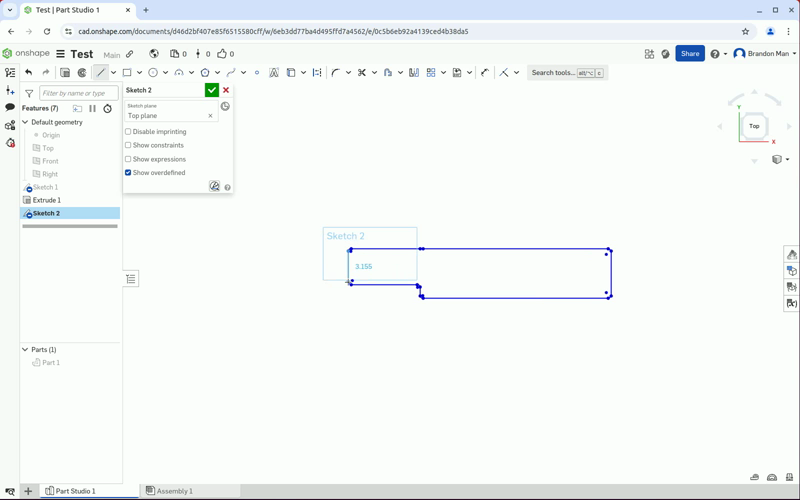
scroll(6)
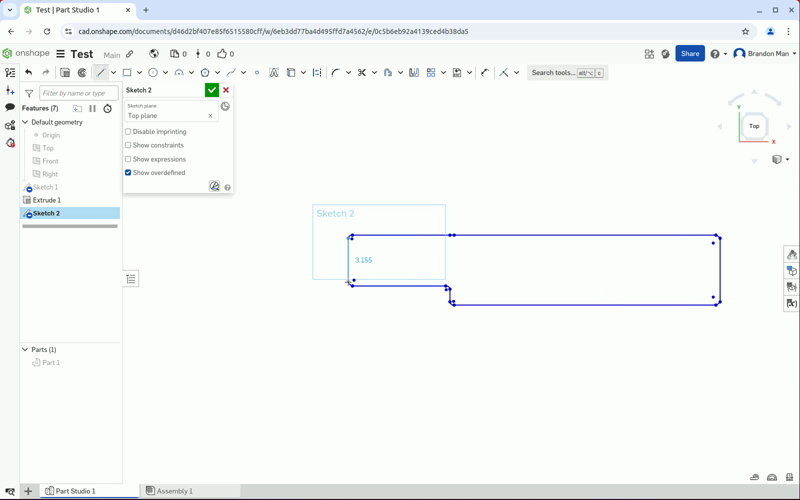
scroll(6)
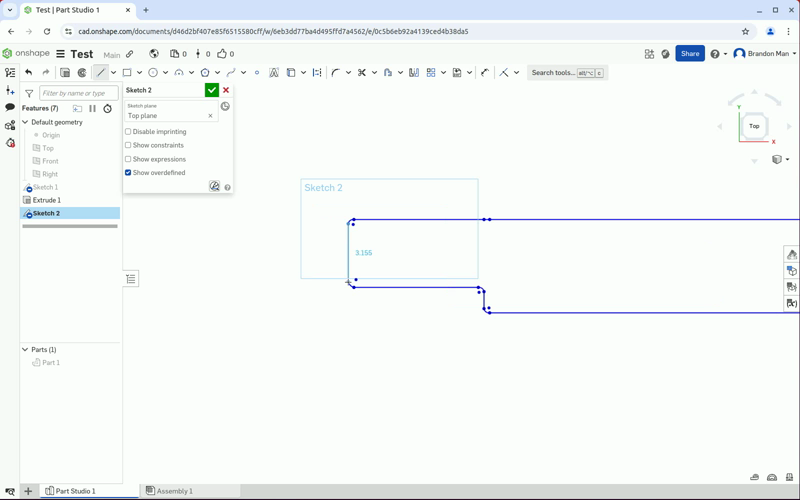
scroll(6)
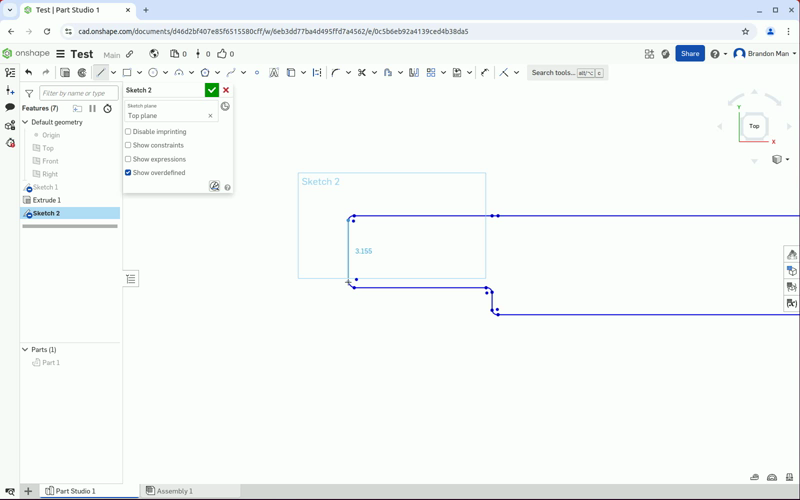
scroll(6)
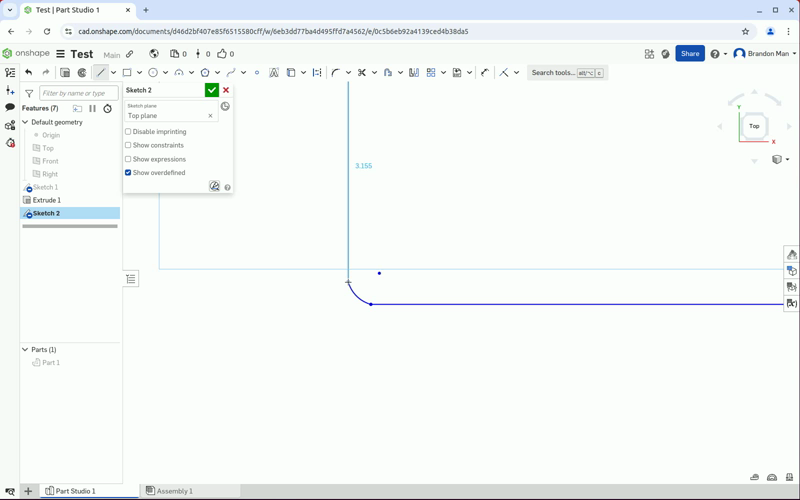
key_up(shift)
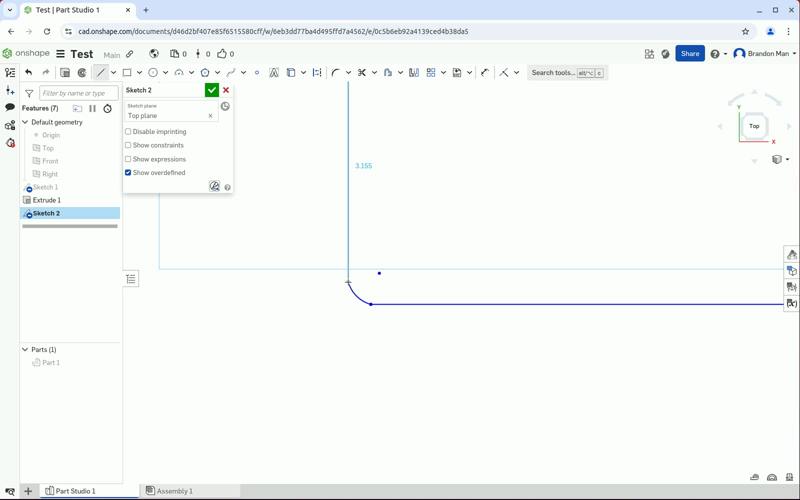
click(348, 281)
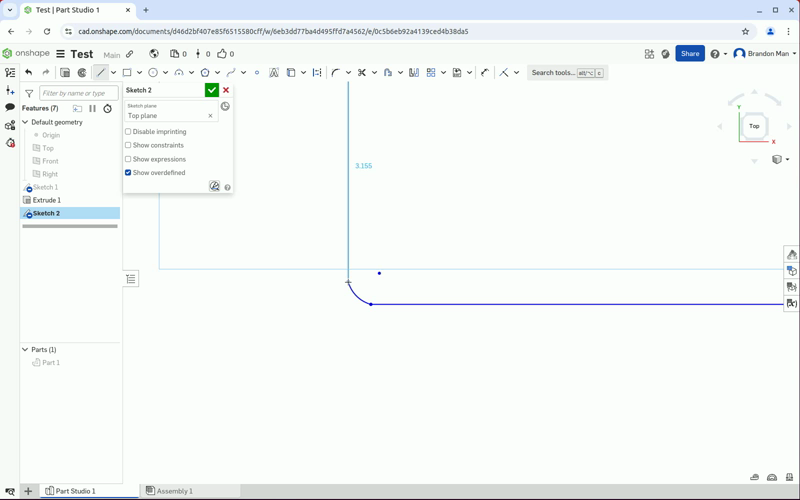
scroll(-6)
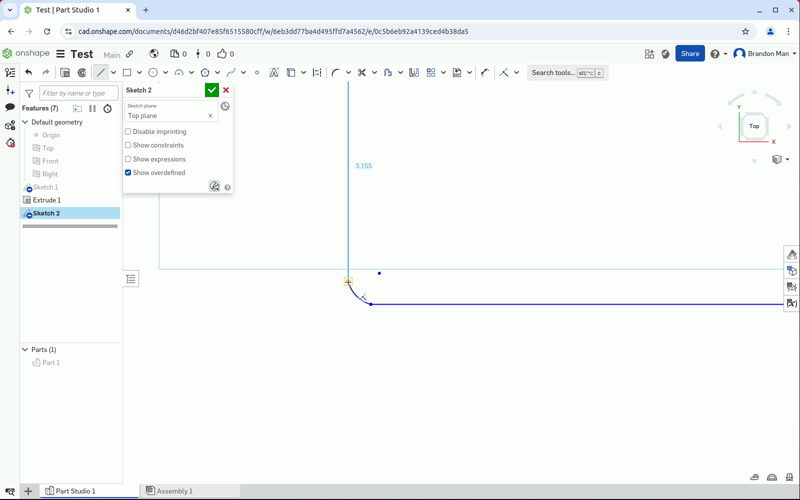
scroll(-6)
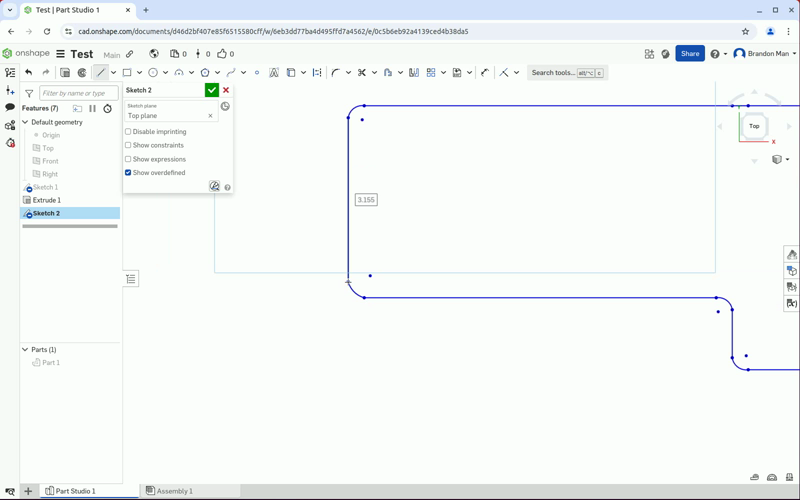
scroll(-6)
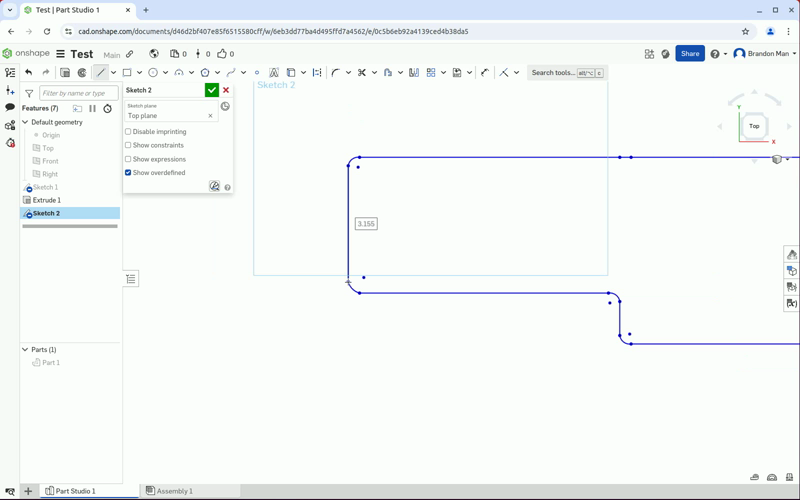
scroll(-6)
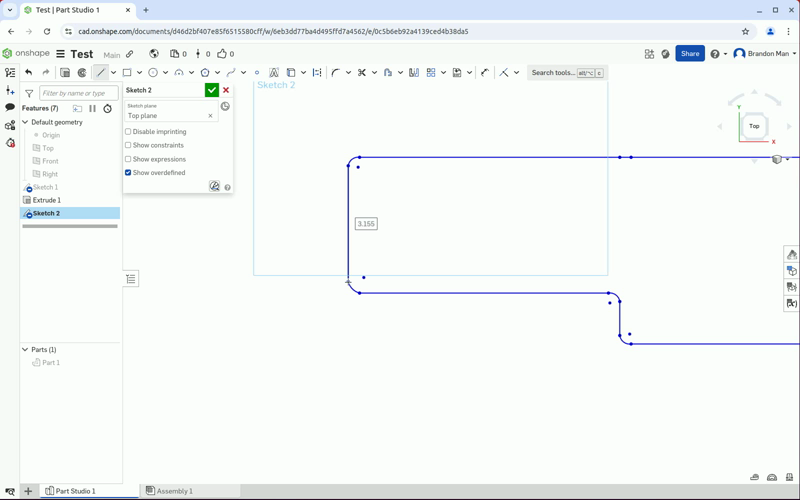
scroll(-6)
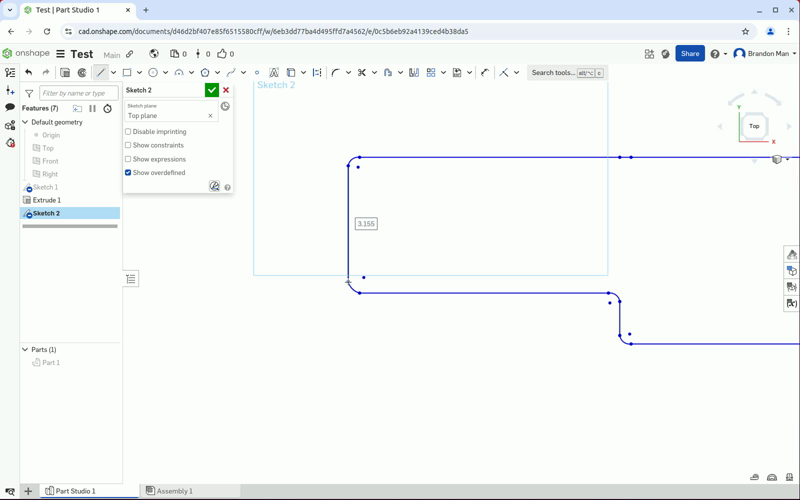
scroll(-6)
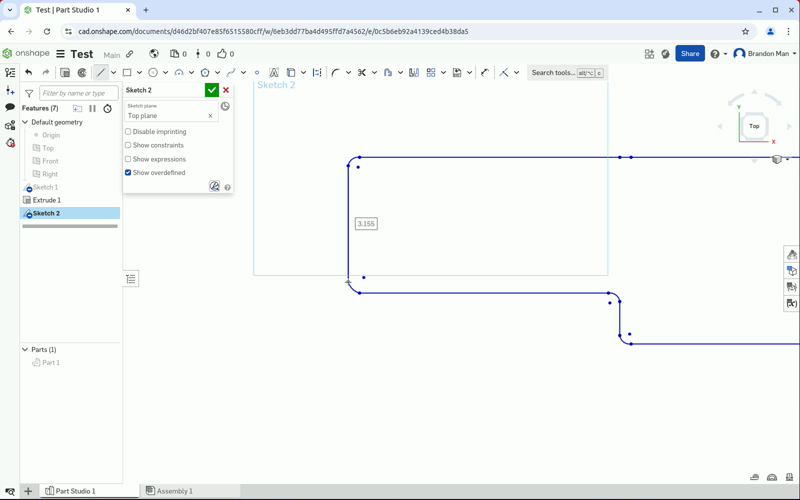
scroll(-6)
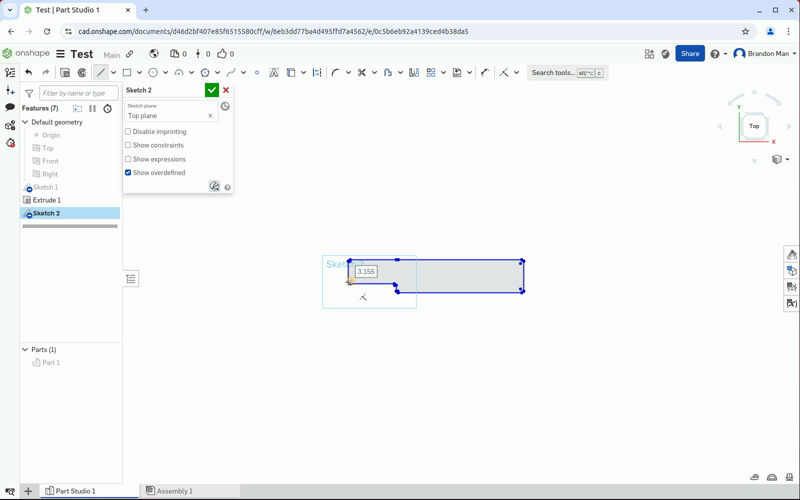
key(esc)
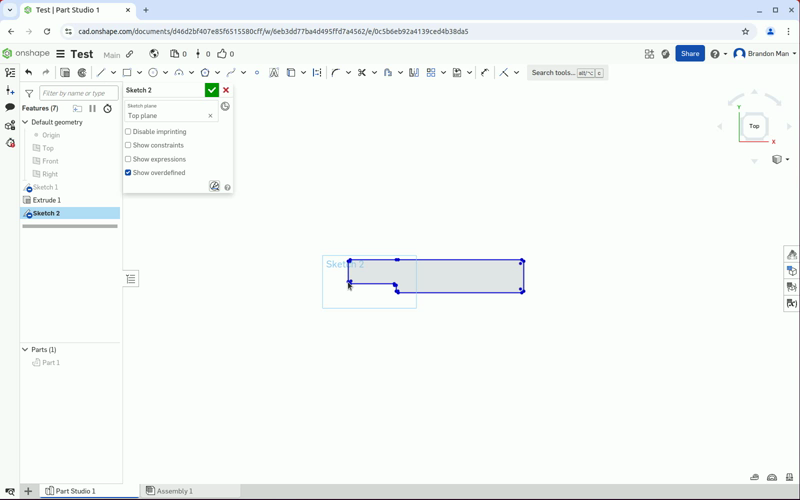
mouse_move(459, 267)
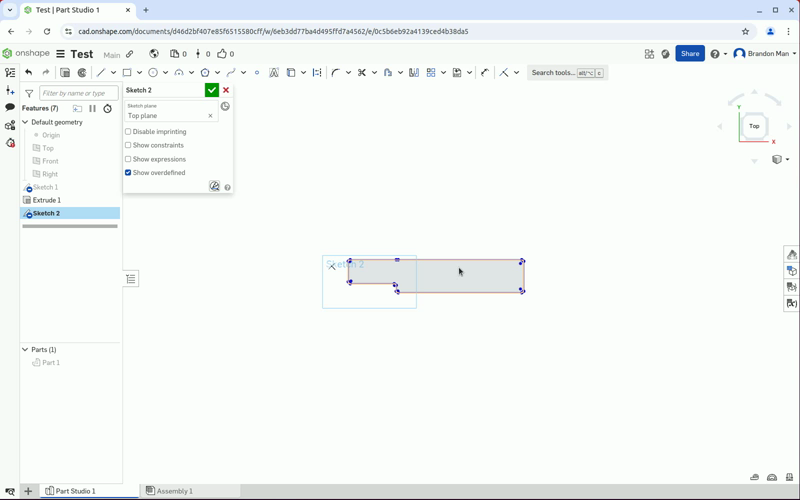
click(459, 267)
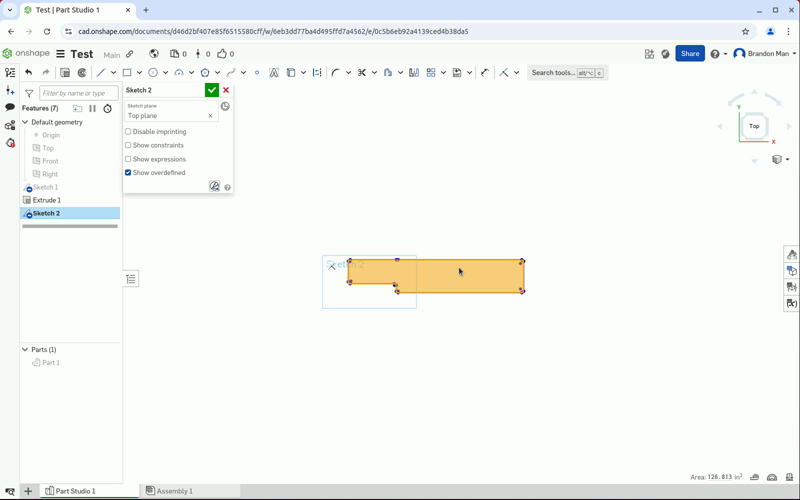
mouse_move(73, 352)
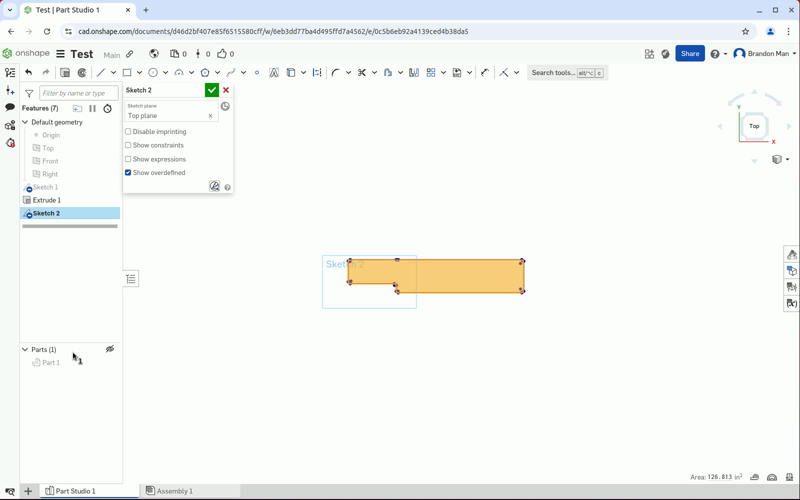
key(shift+y)
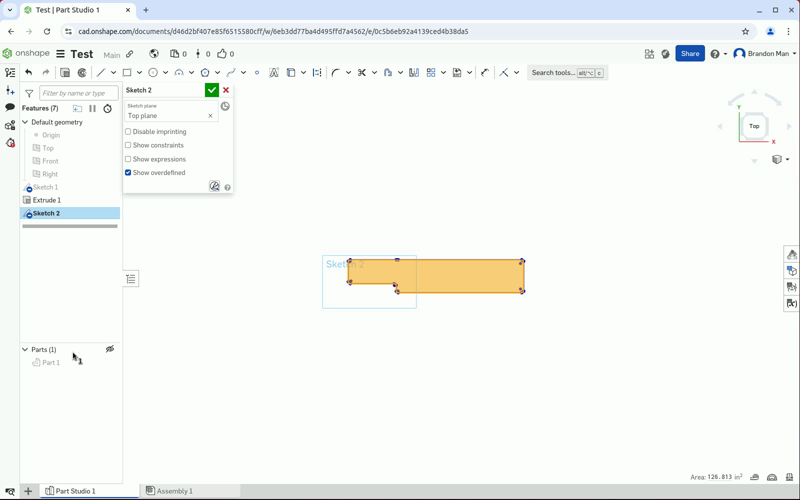
key(shift+e)
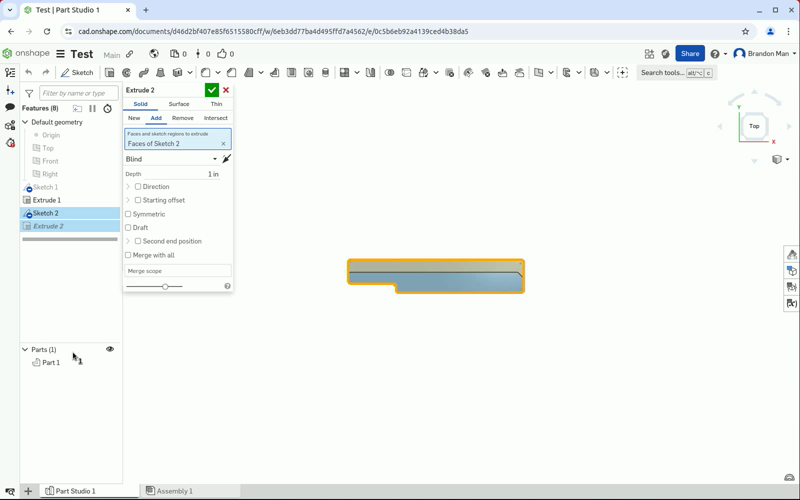
mouse_move(143, 106)
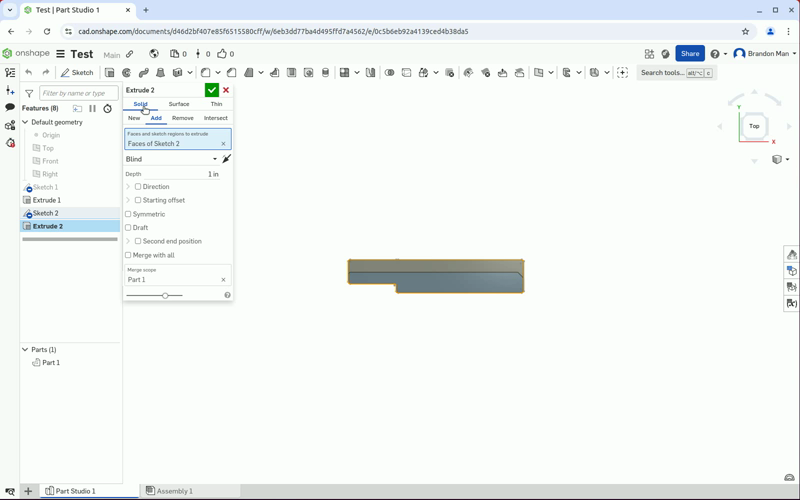
click(143, 106)
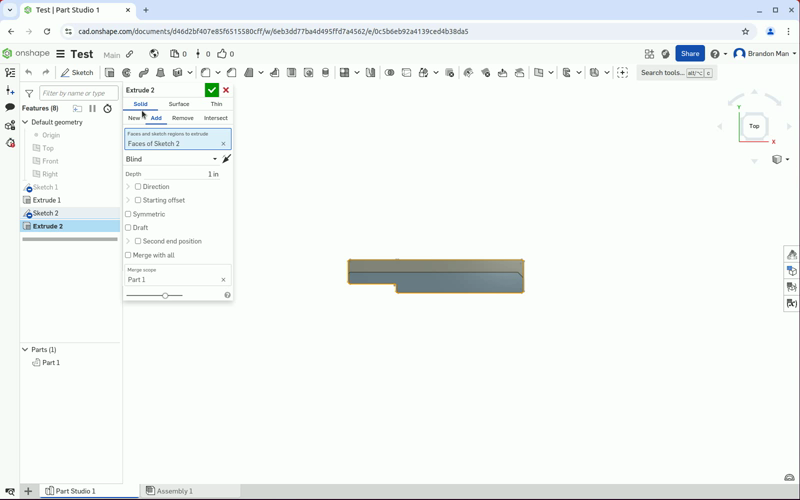
mouse_move(137, 120)
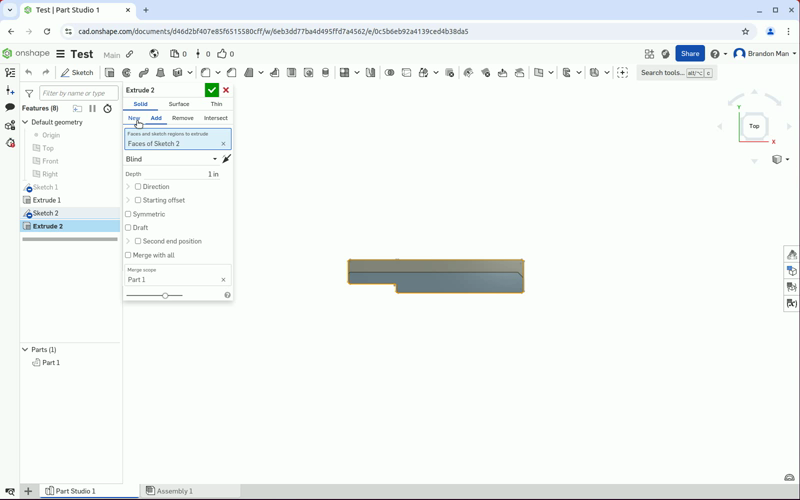
click(137, 120)
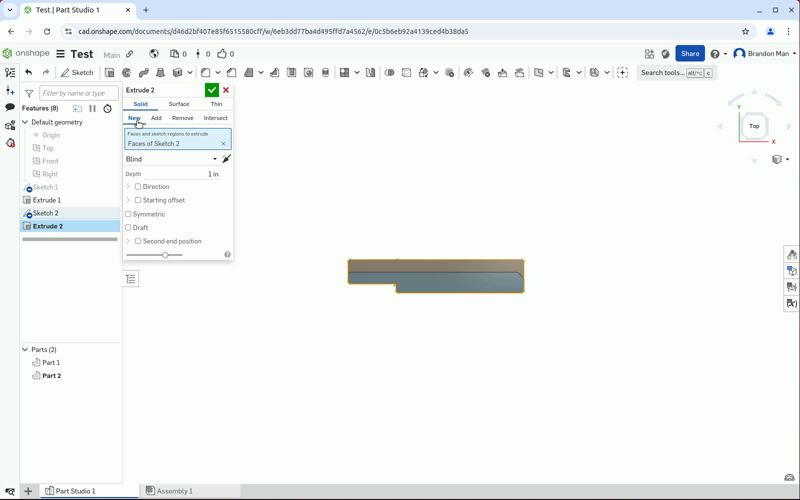
key(tab, 4)
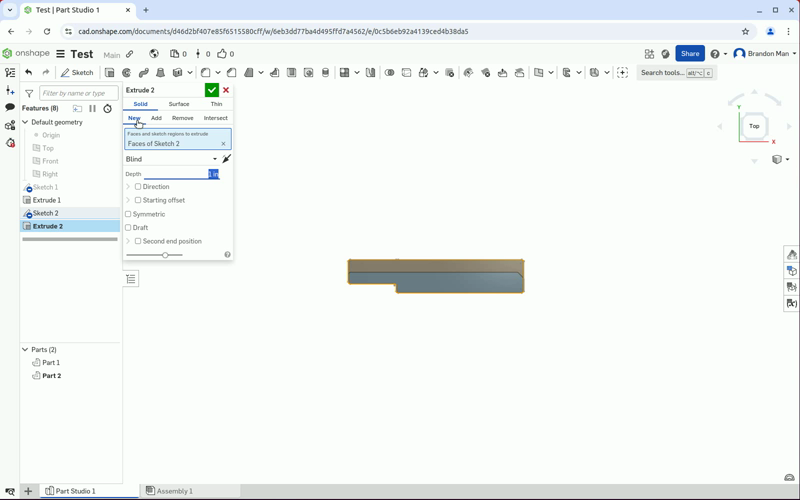
text(-1.926)
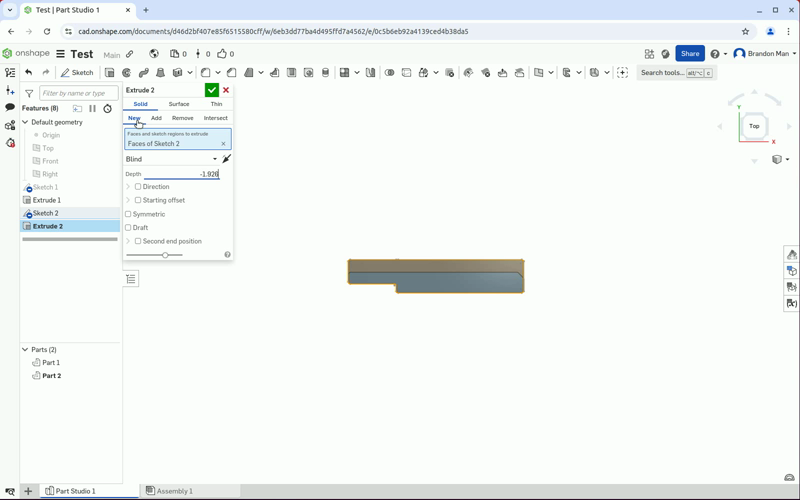
key(enter)
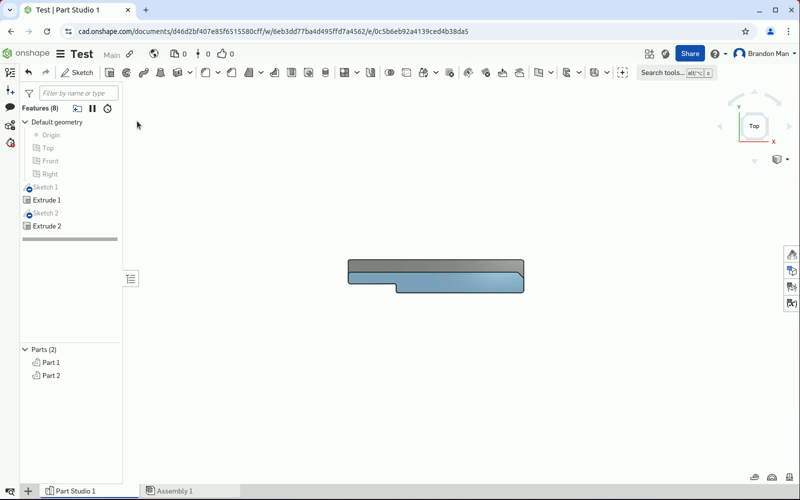
key(shift+h)
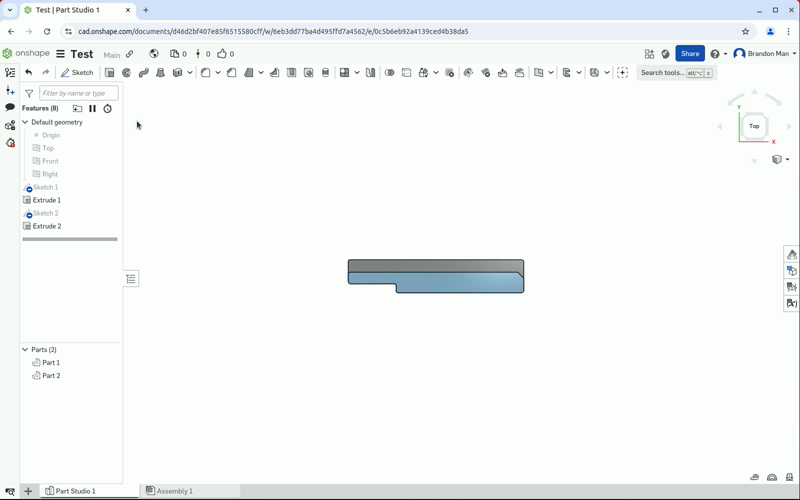
key(shift+h)
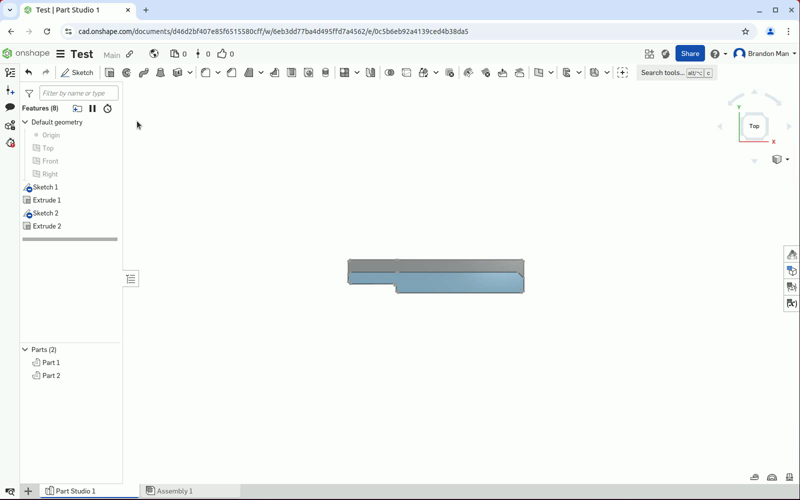
key(shift+7)
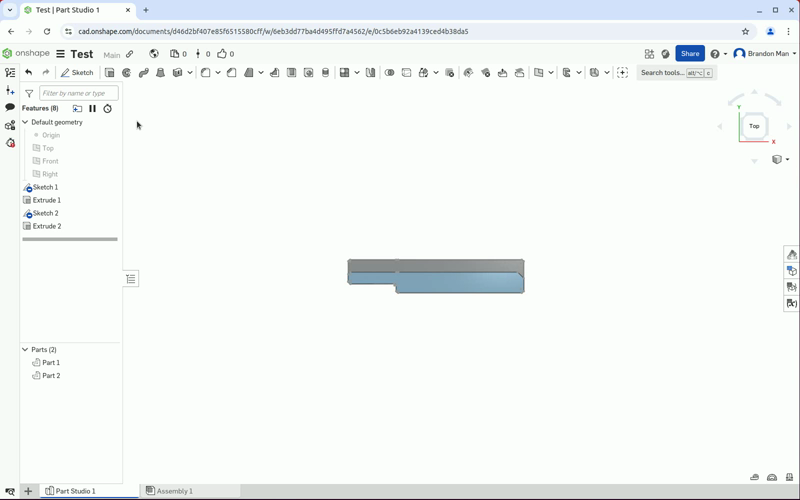
key(up, 3)
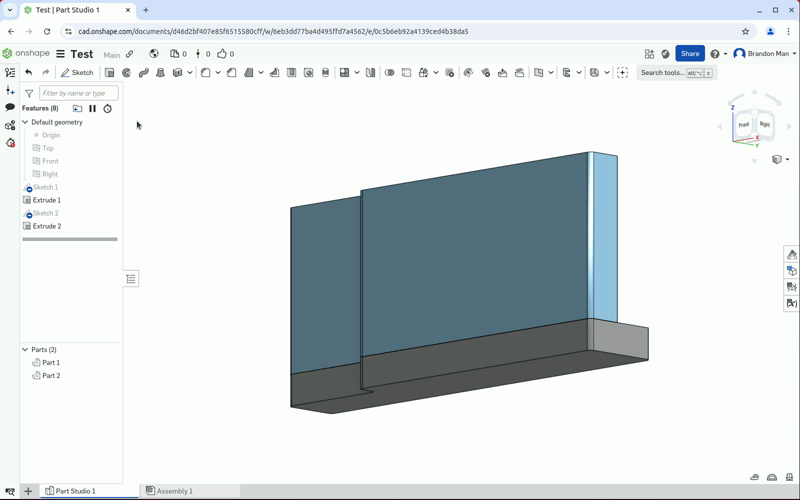
key(left, 3)
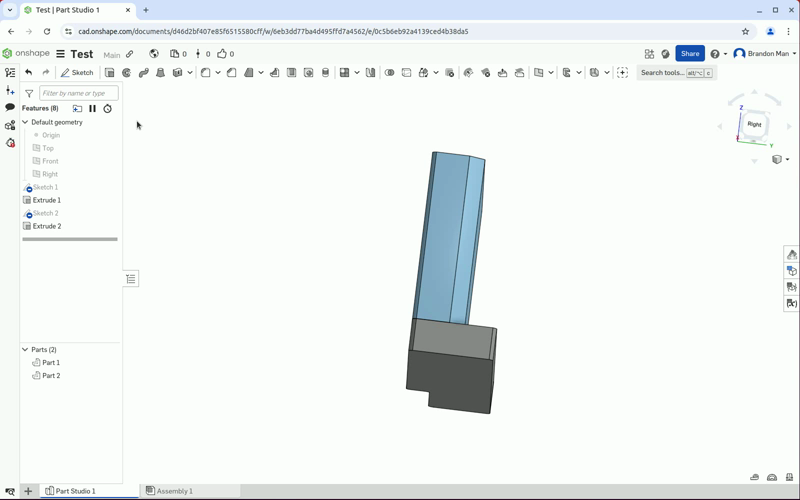
key(right, 3)
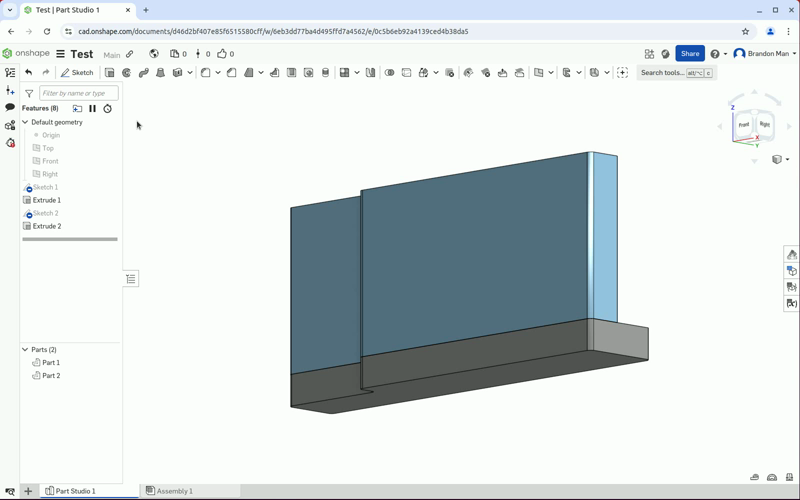
key(down, 3)
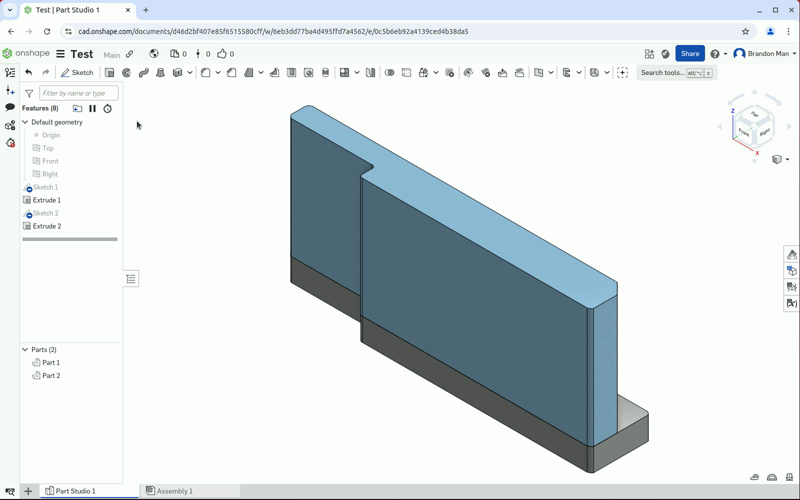
mouse_move(73, 189)
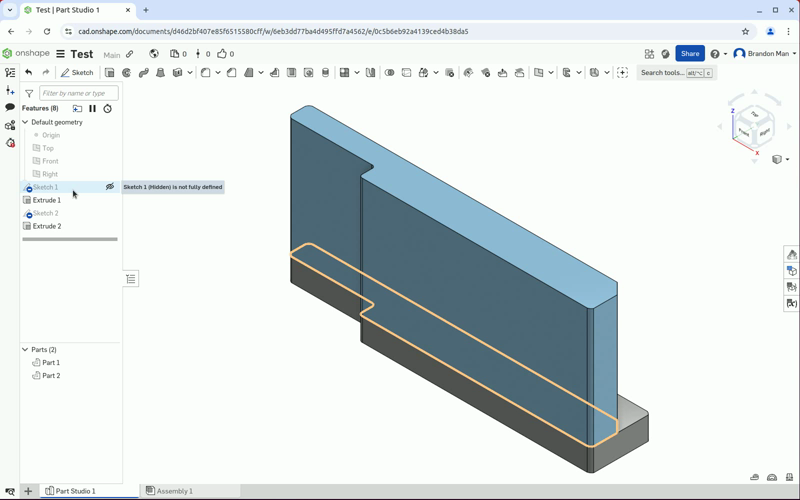
click(73, 189)